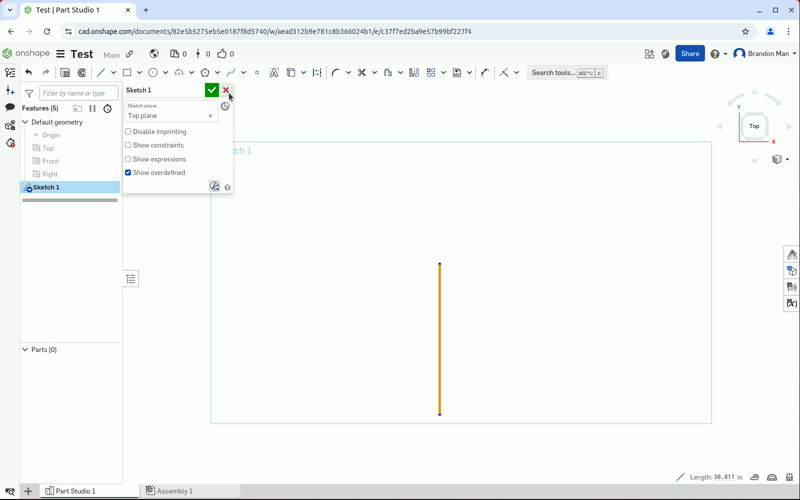
key(shift+h)
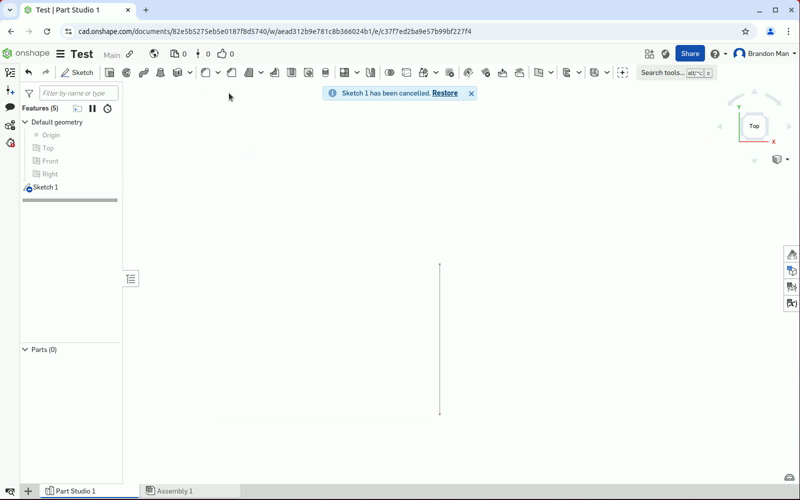
key(shift+s)
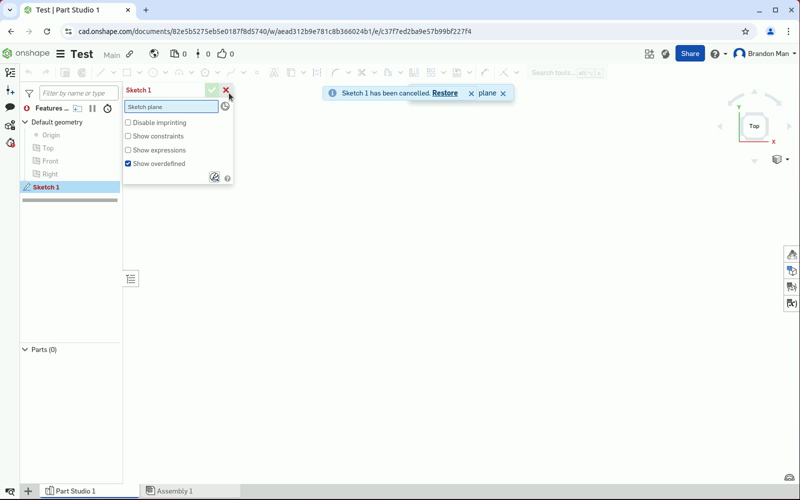
mouse_move(73, 150)
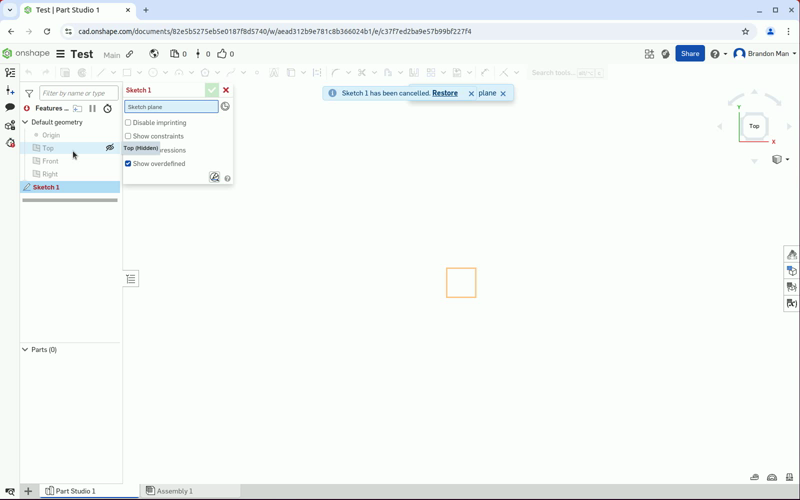
click(73, 150)
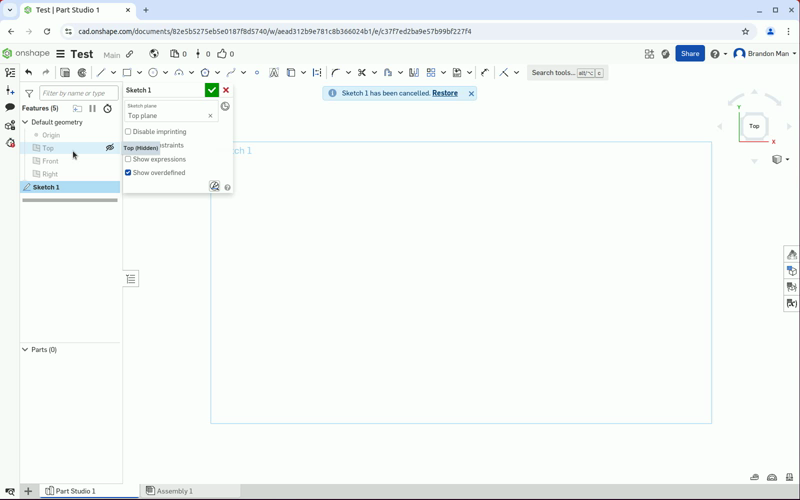
mouse_move(73, 352)
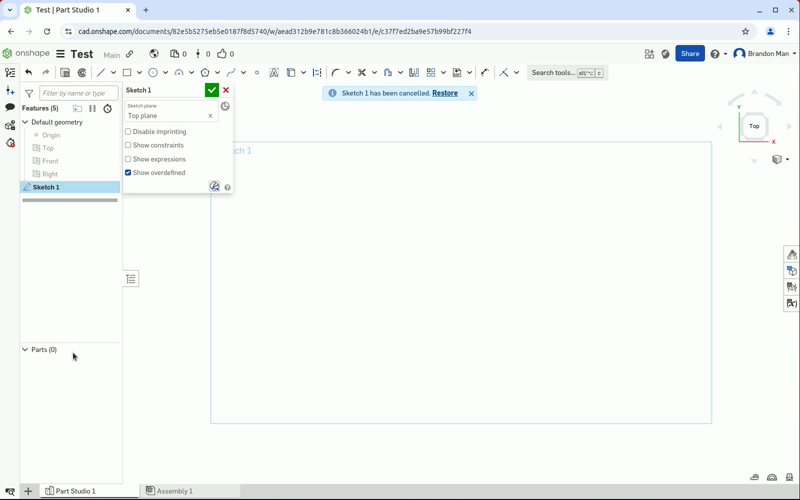
key(y)
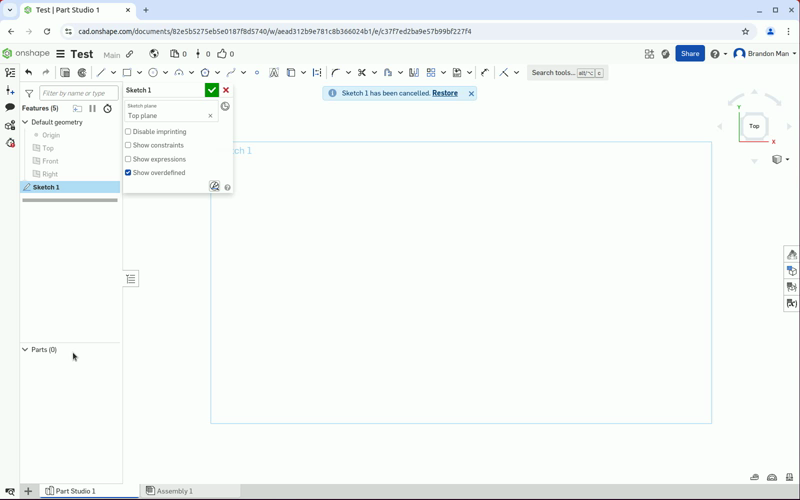
key(l)
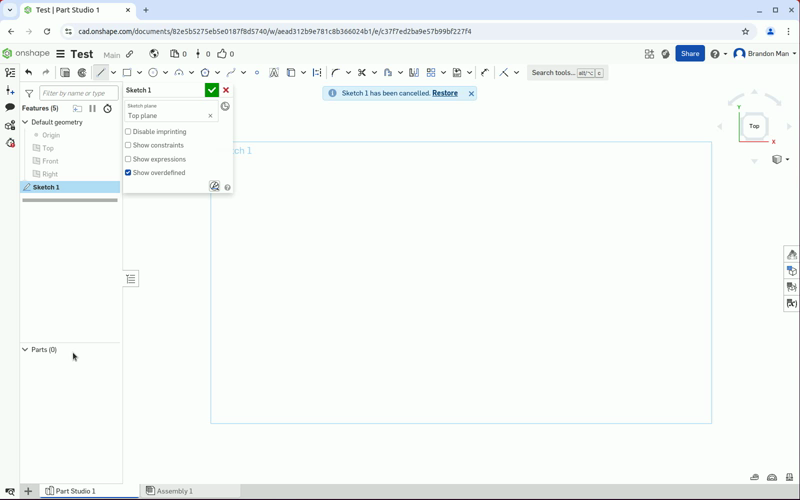
key_down(shift)
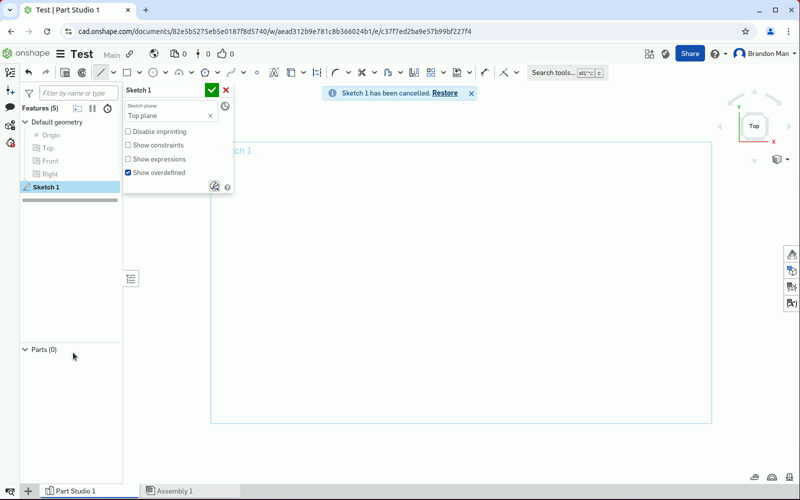
mouse_move(430, 318)
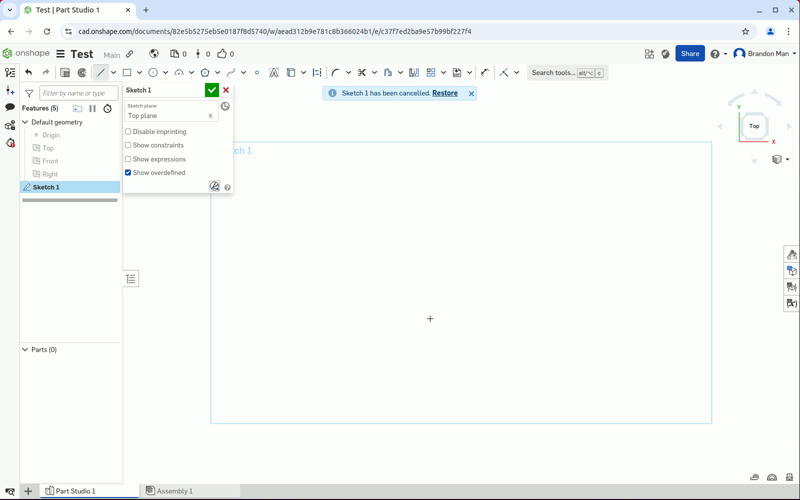
click(430, 318)
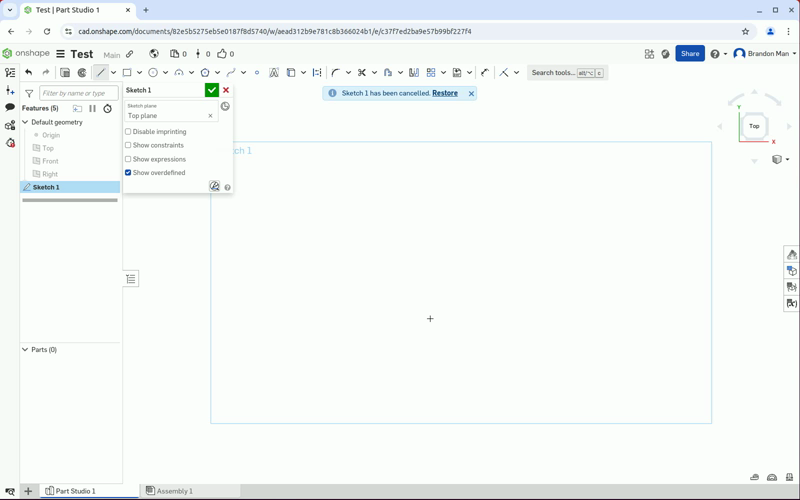
key_up(shift)
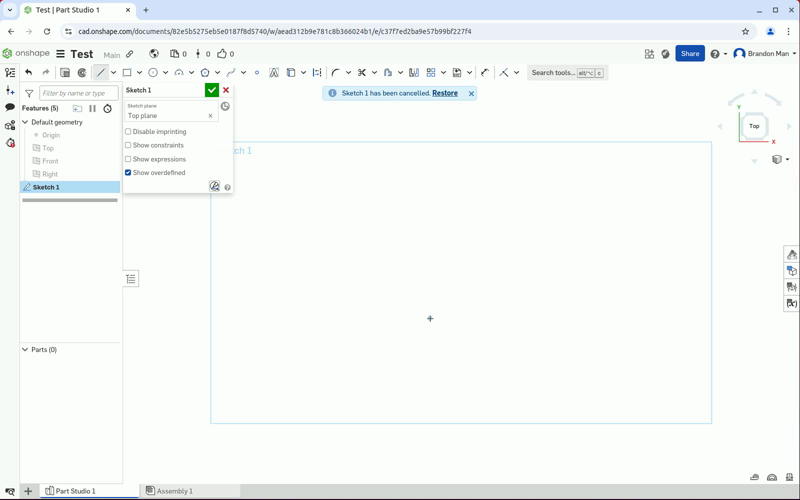
key_down(shift)
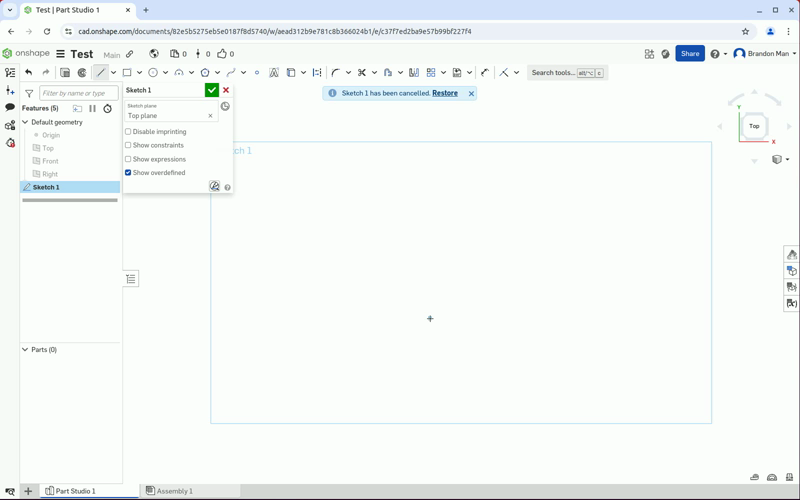
mouse_move(492, 318)
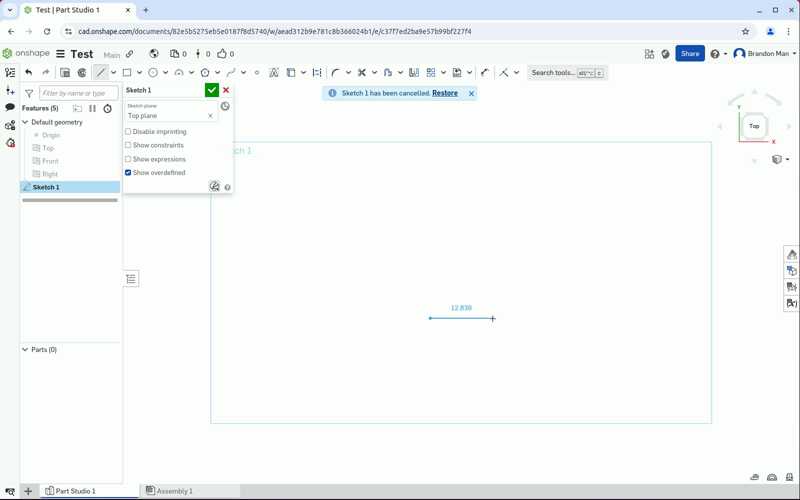
click(492, 318)
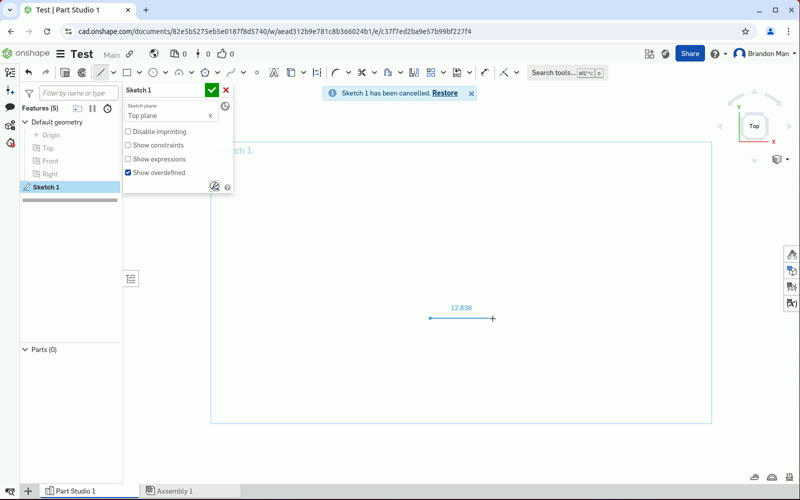
key_up(shift)
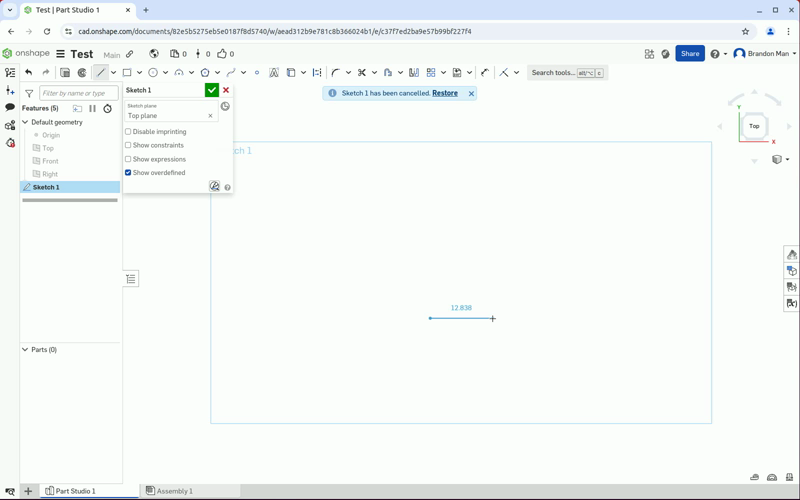
key_down(shift)
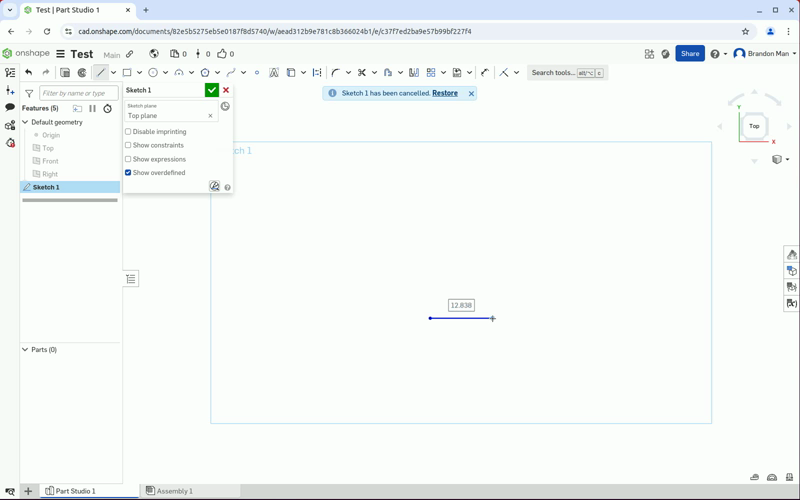
mouse_move(492, 247)
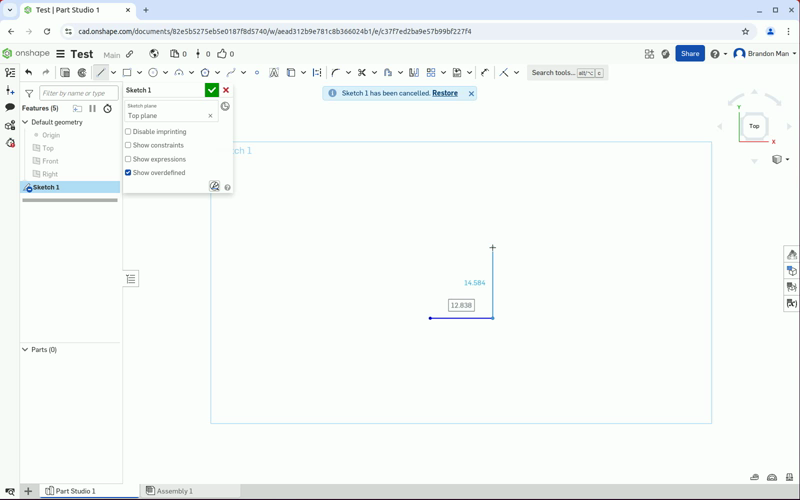
click(492, 247)
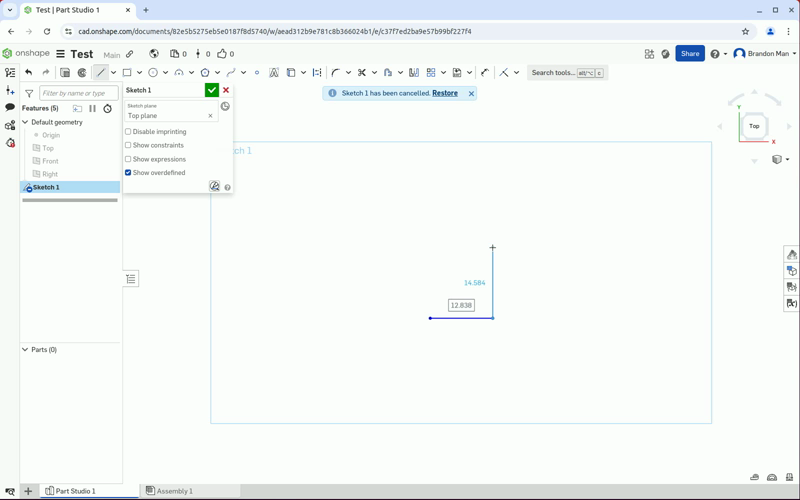
key_up(shift)
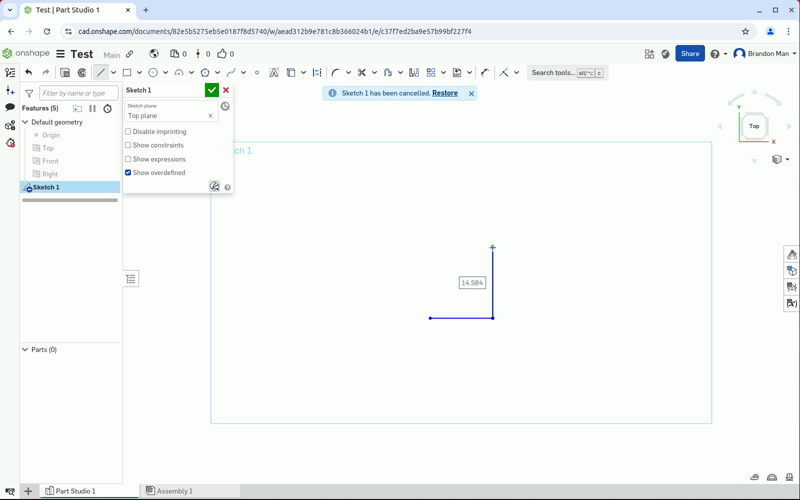
key_down(shift)
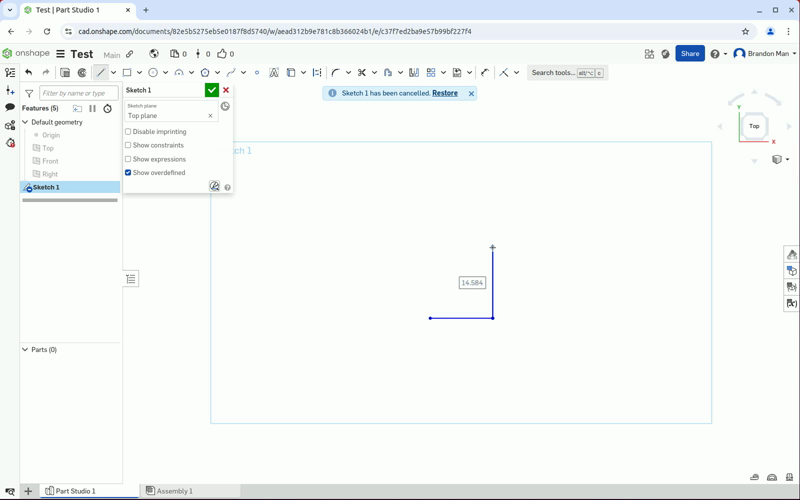
mouse_move(430, 247)
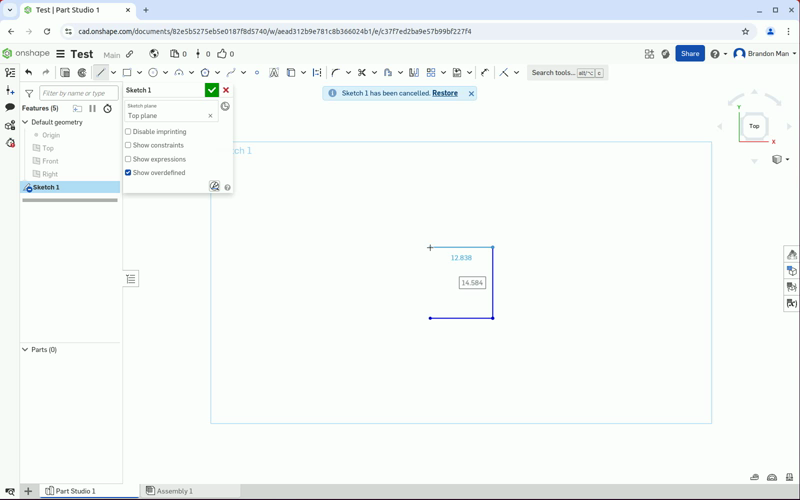
click(430, 247)
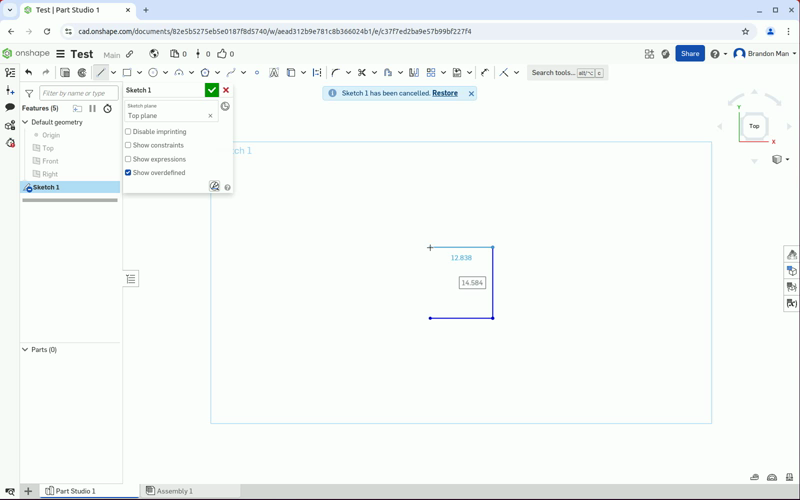
key_up(shift)
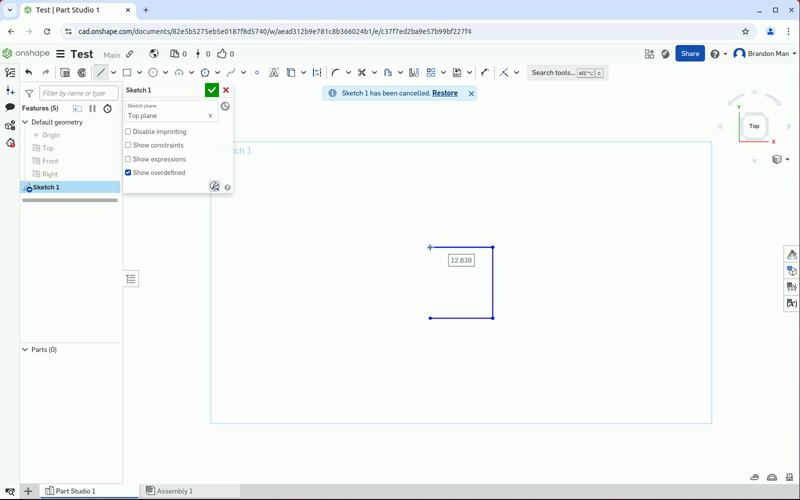
key_down(shift)
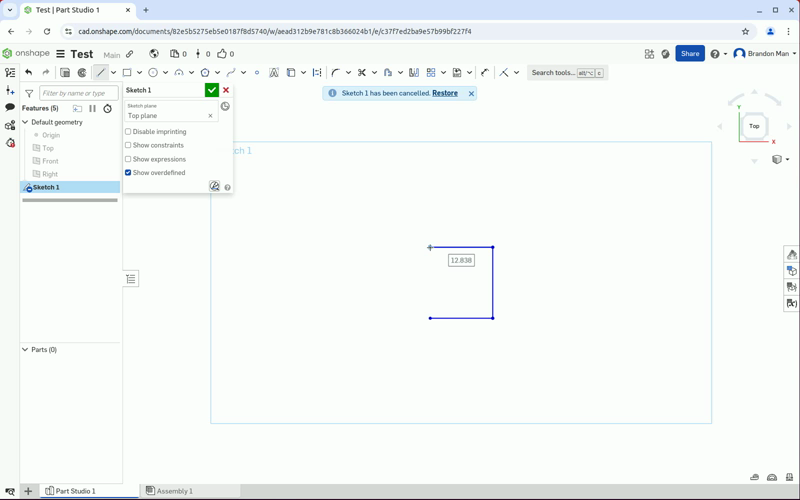
mouse_move(430, 318)
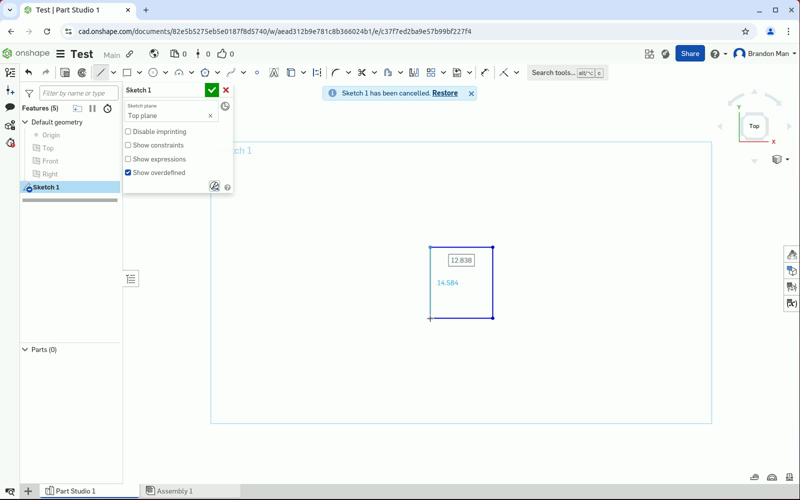
key_up(shift)
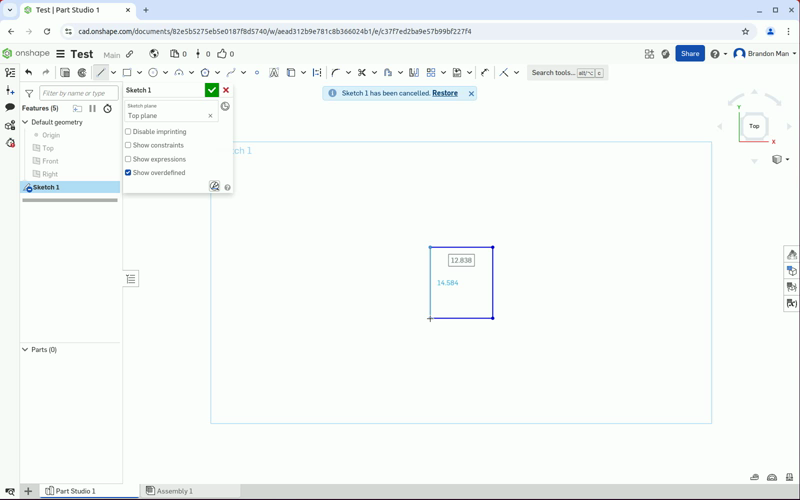
click(430, 318)
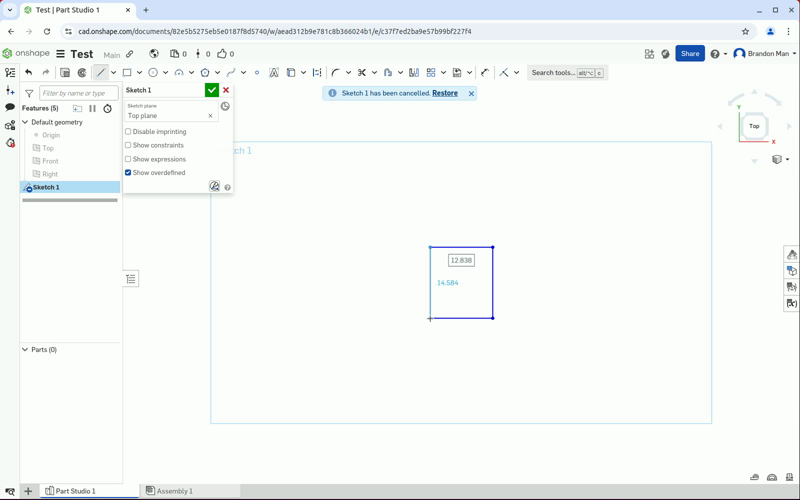
key(esc)
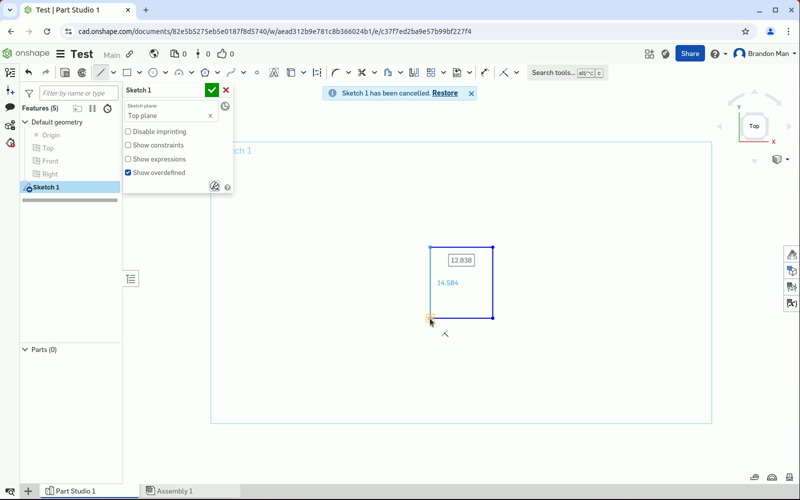
mouse_move(471, 251)
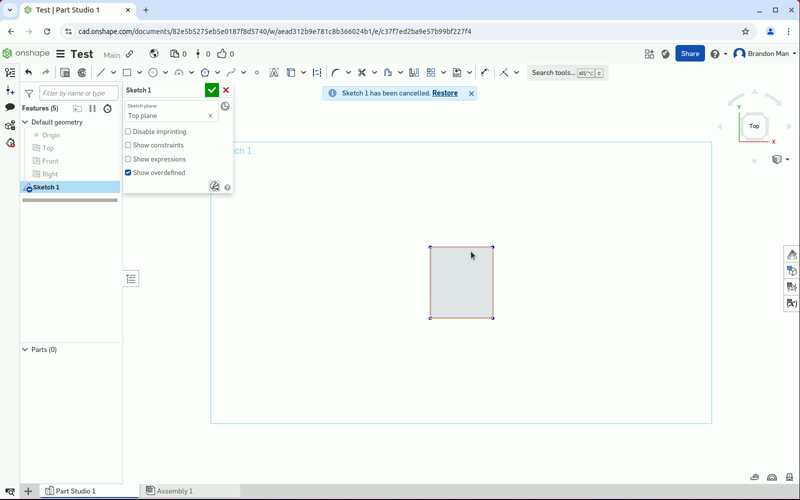
click(471, 251)
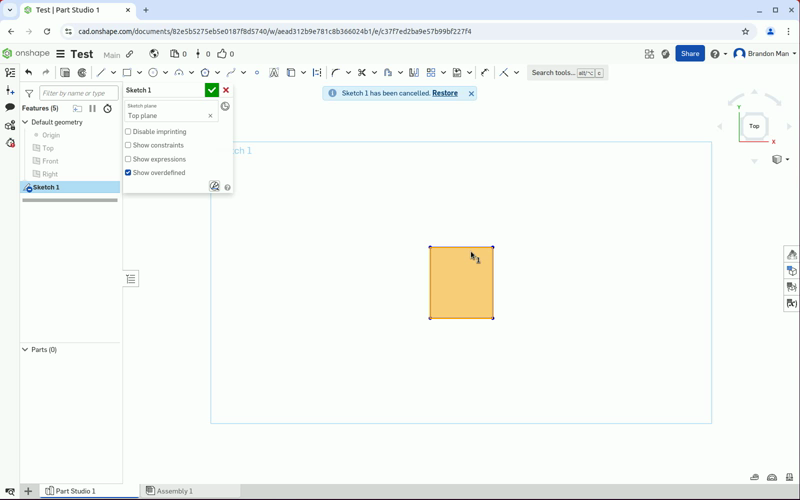
mouse_move(73, 352)
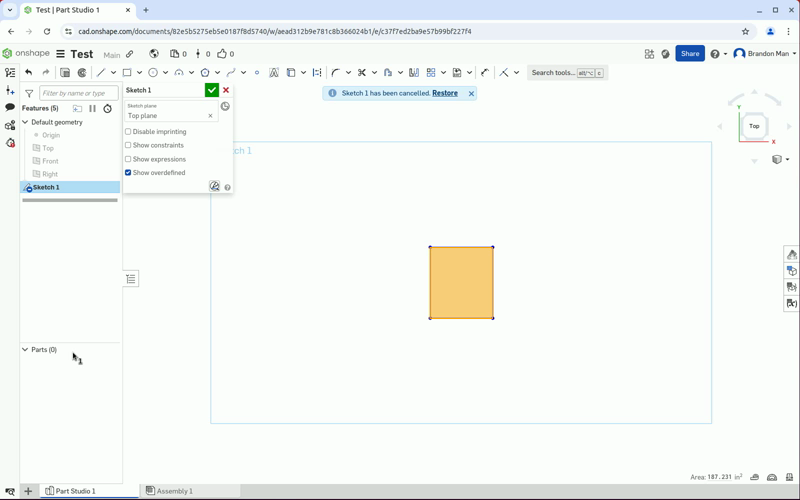
key(shift+y)
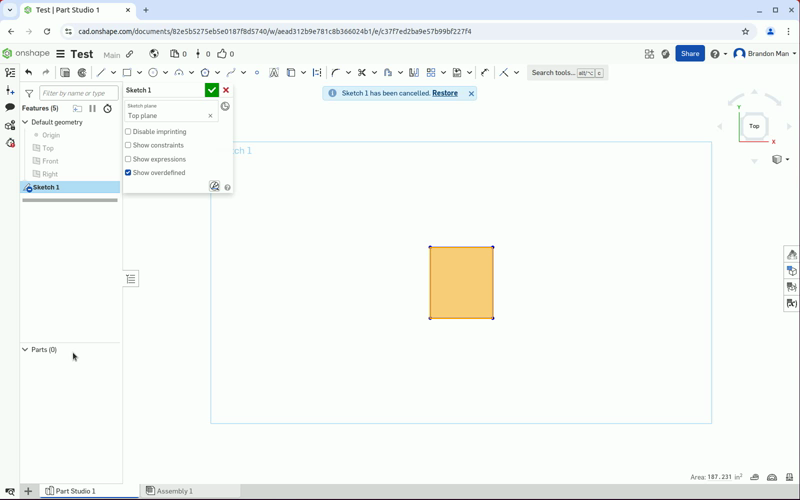
key(shift+e)
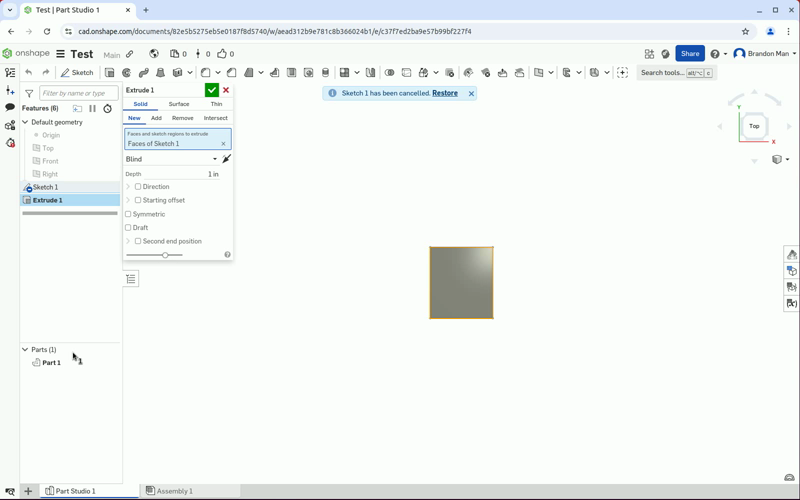
mouse_move(143, 106)
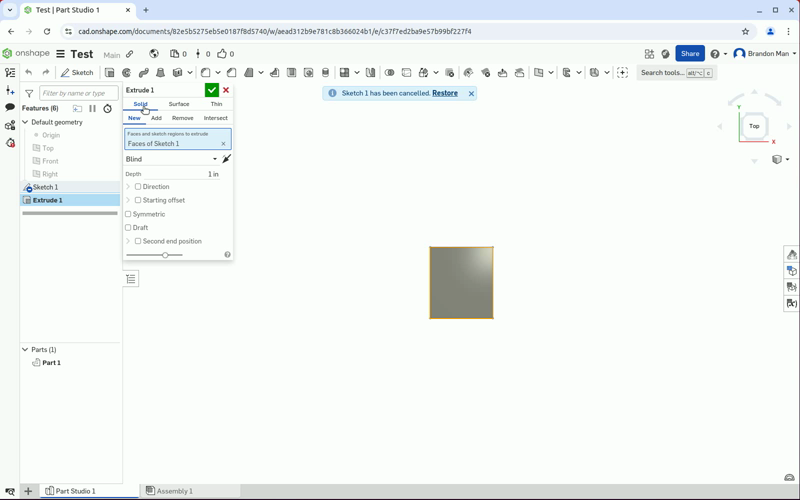
click(143, 106)
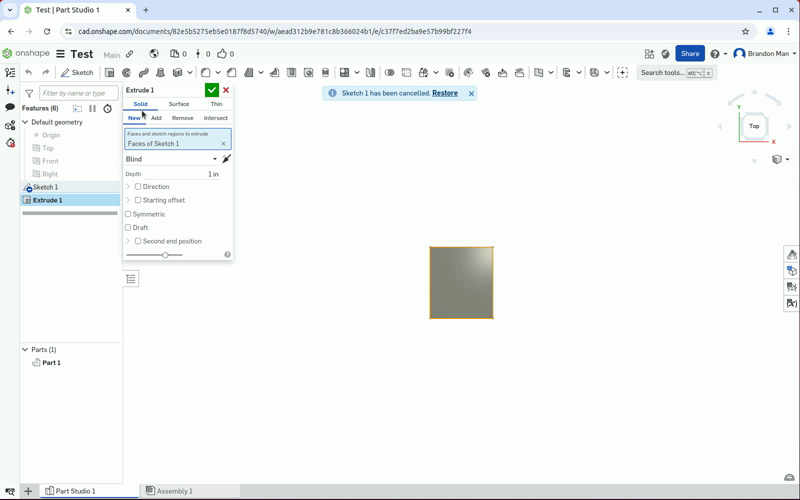
mouse_move(137, 120)
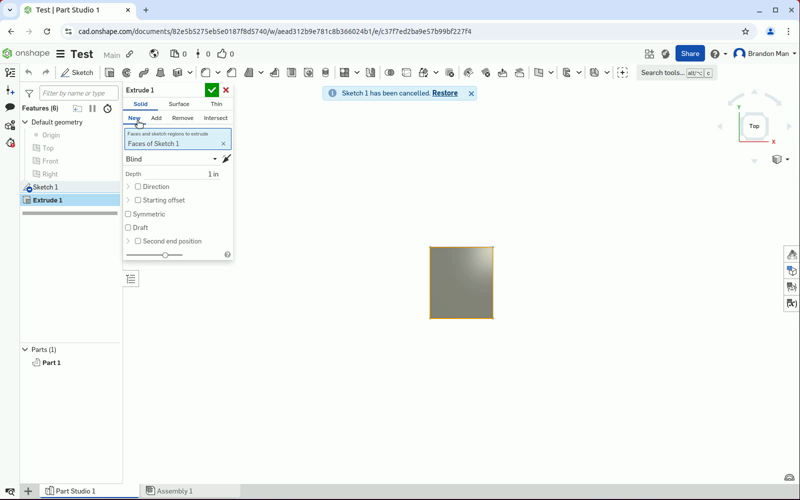
click(137, 120)
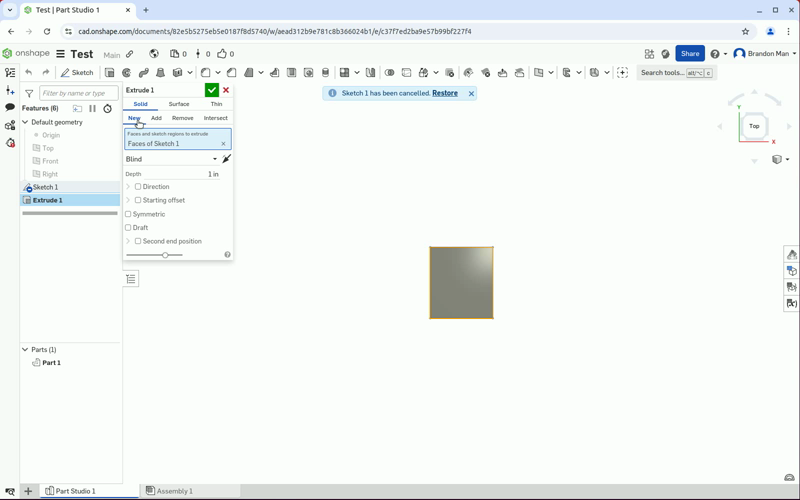
key(tab, 4)
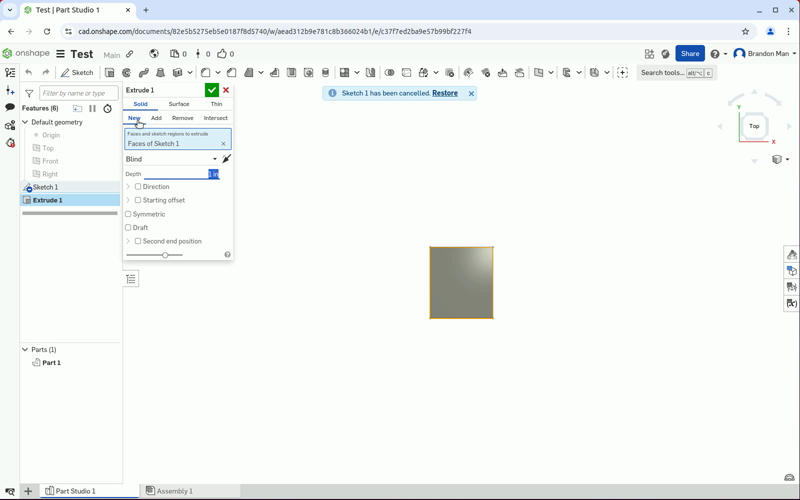
text(0.722)
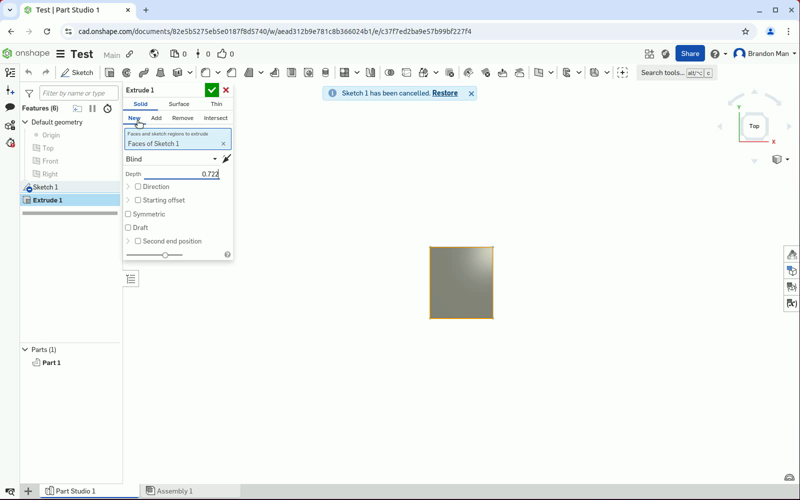
key(enter)
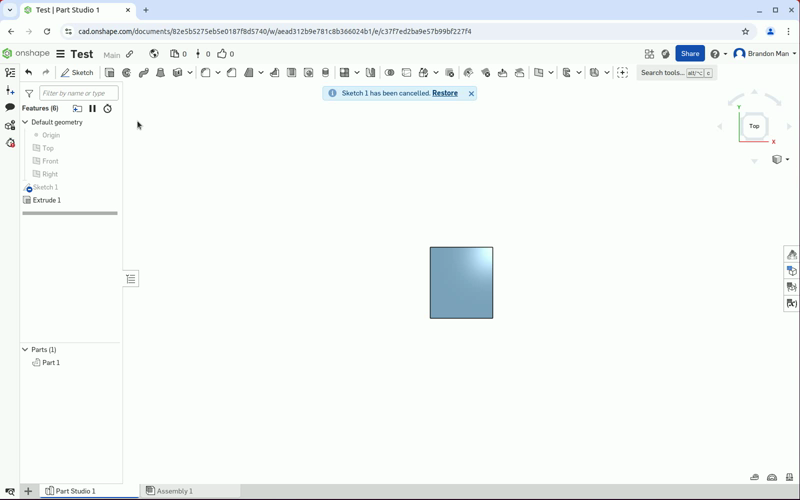
key(shift+h)
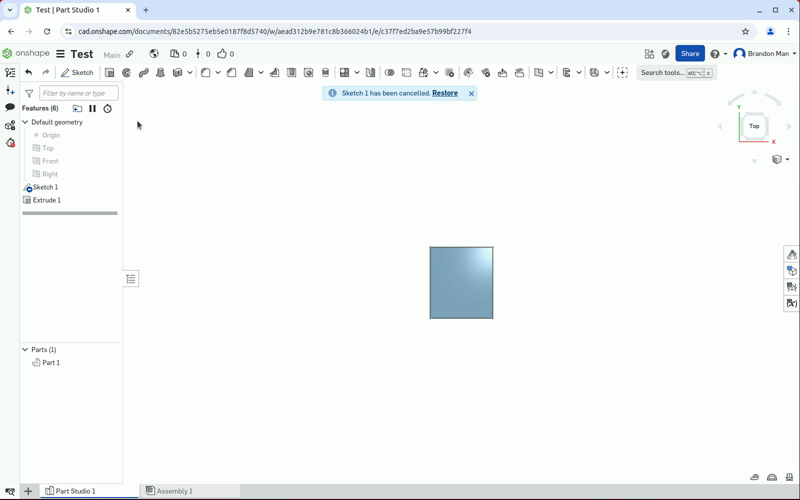
key(shift+h)
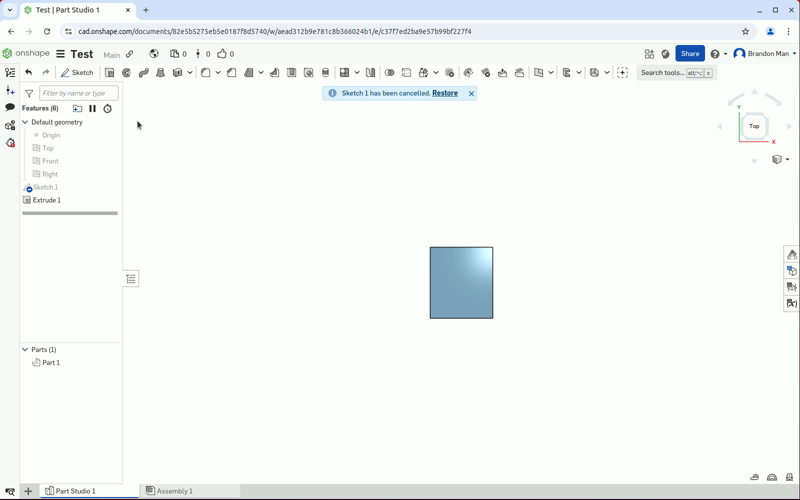
mouse_move(73, 189)
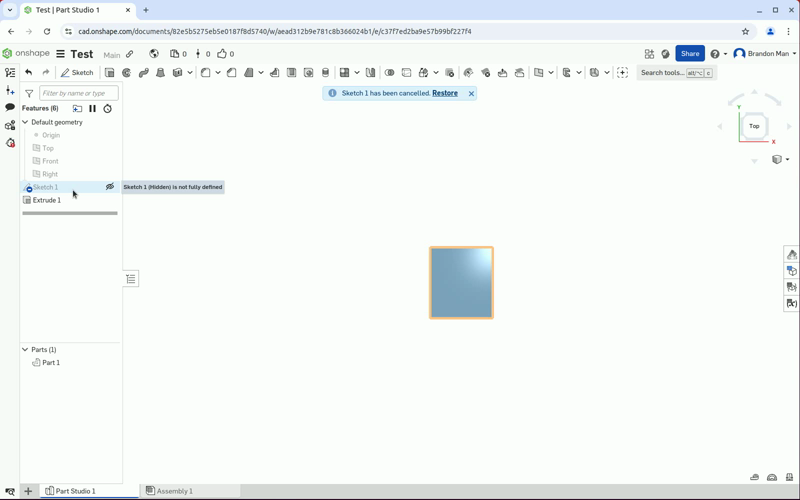
click(73, 189)
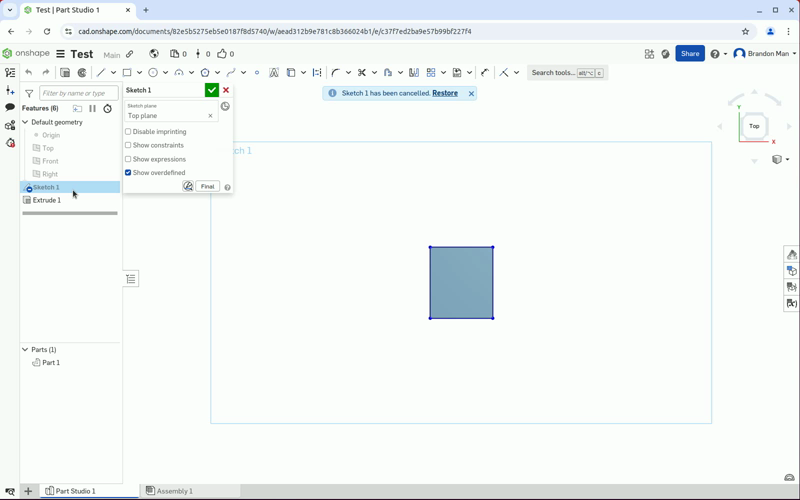
mouse_move(229, 92)
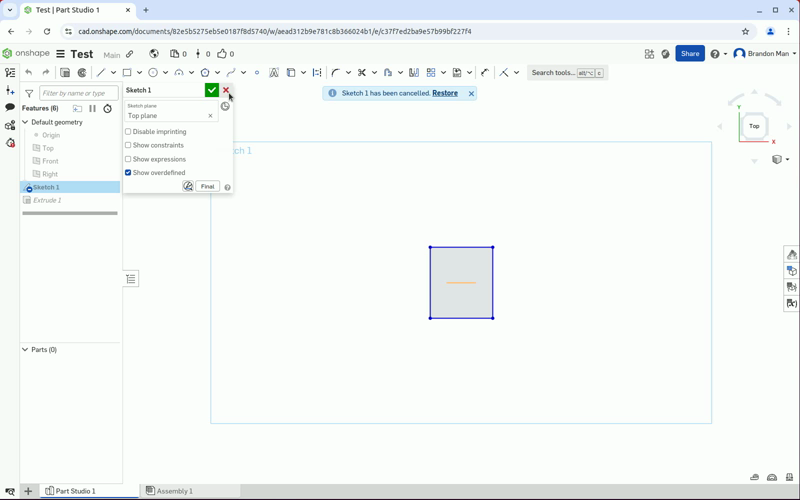
click(229, 92)
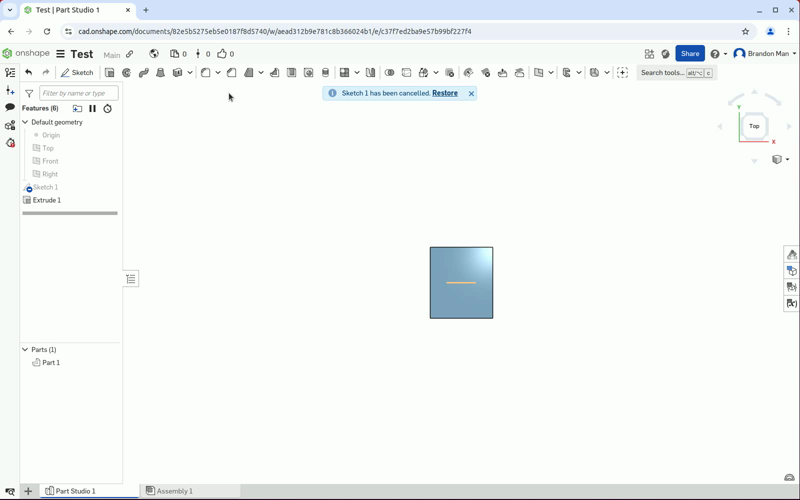
mouse_move(541, 75)
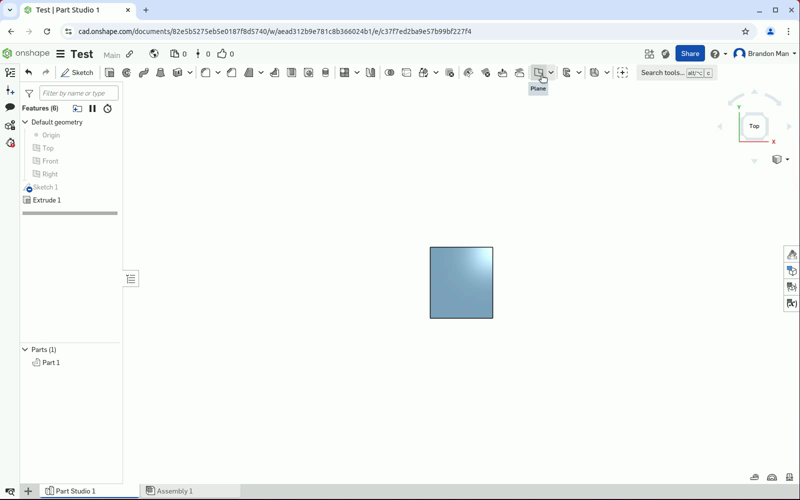
click(541, 75)
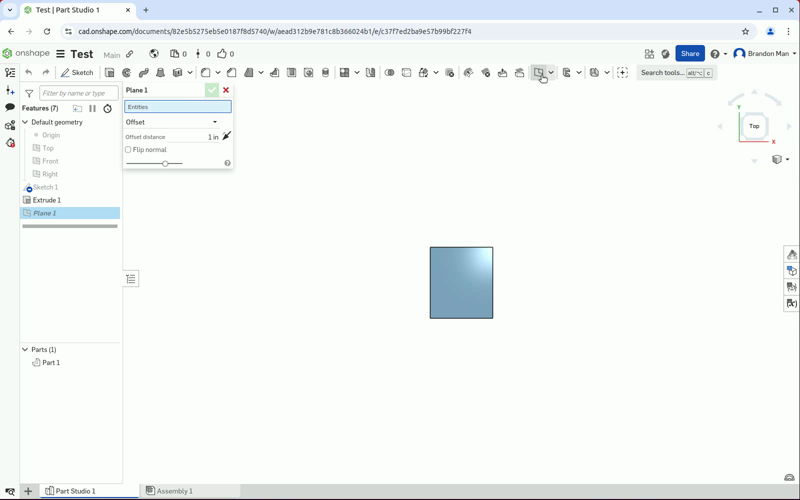
mouse_move(73, 150)
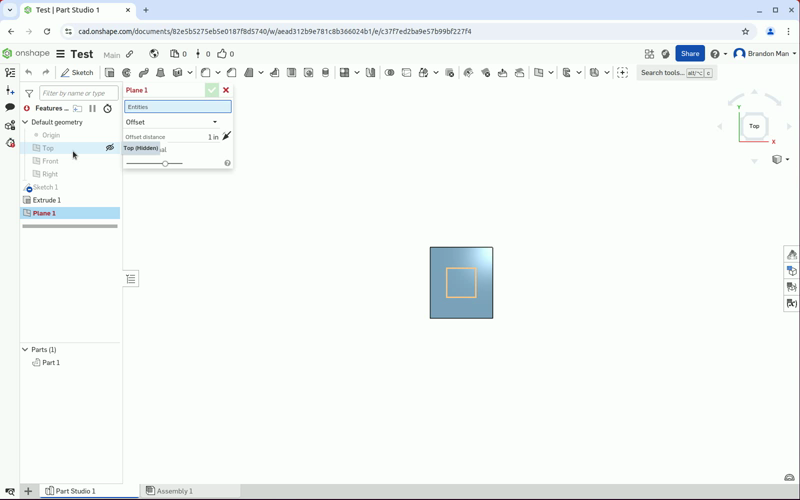
click(73, 150)
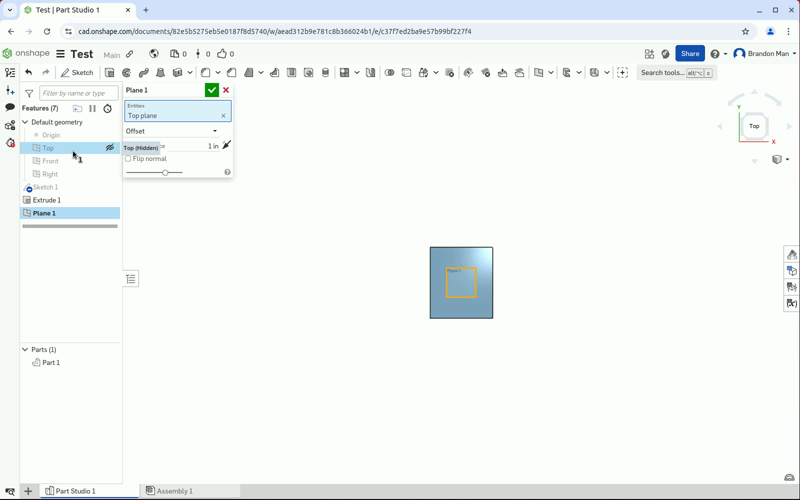
key(tab, 2)
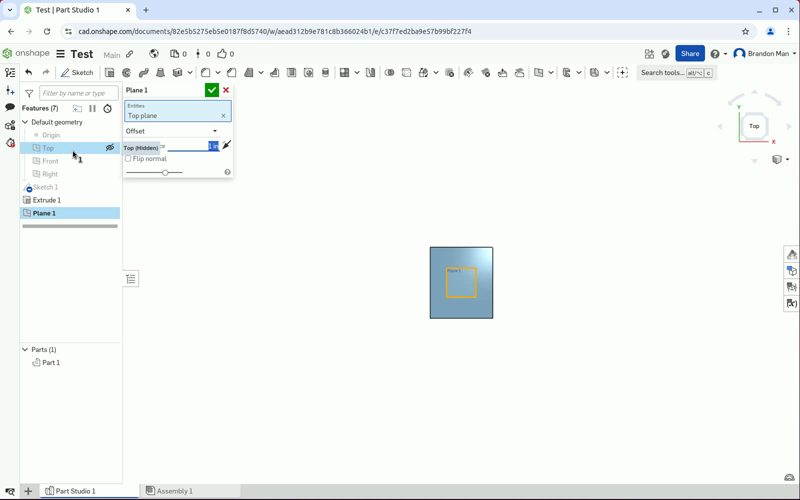
text(0.709)
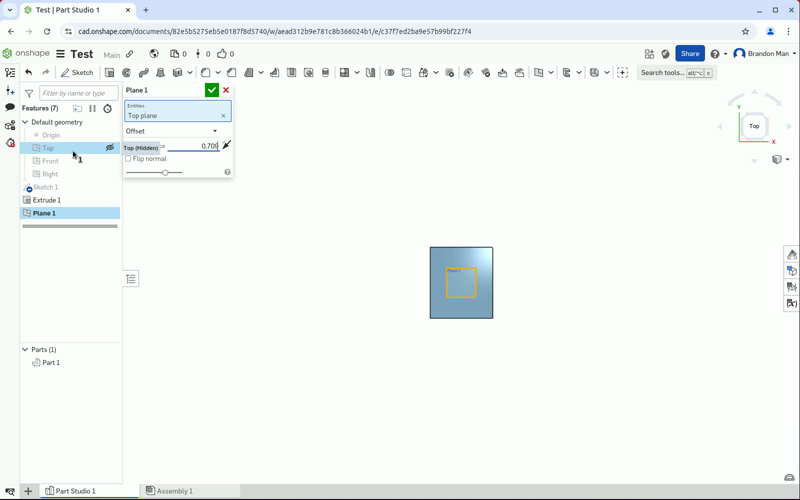
key(enter, 2)
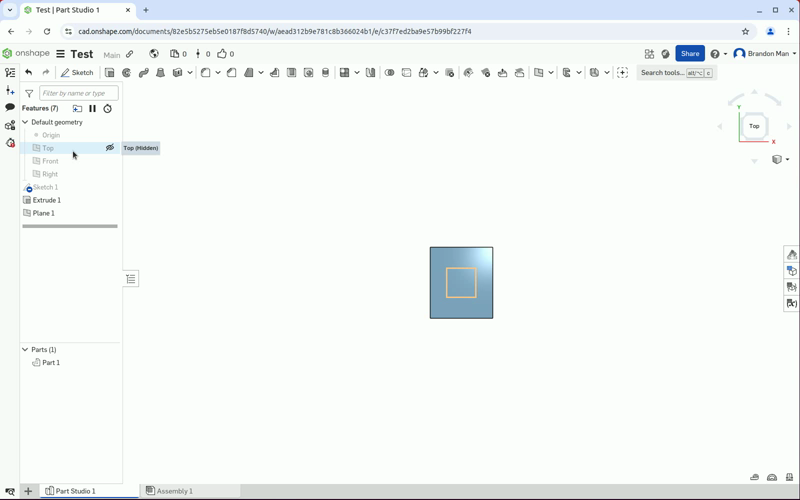
key(shift+s)
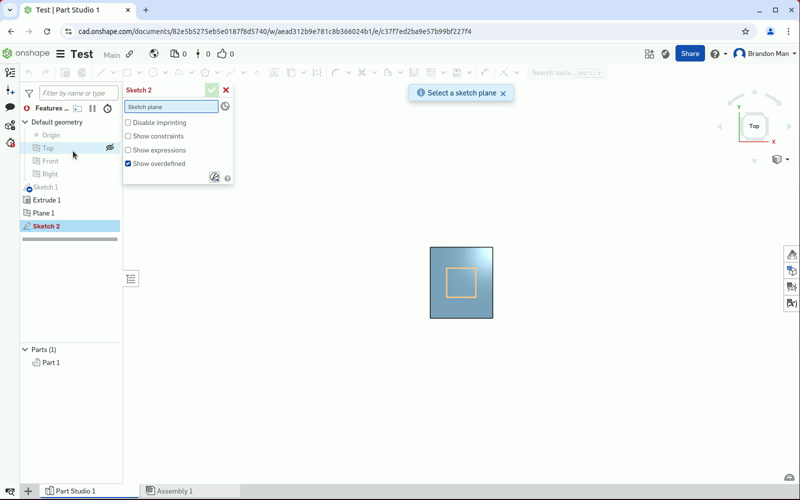
mouse_move(73, 215)
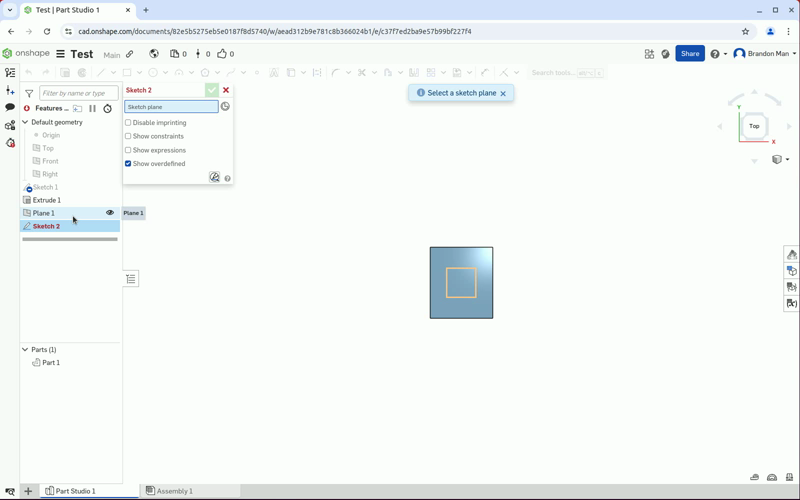
click(73, 215)
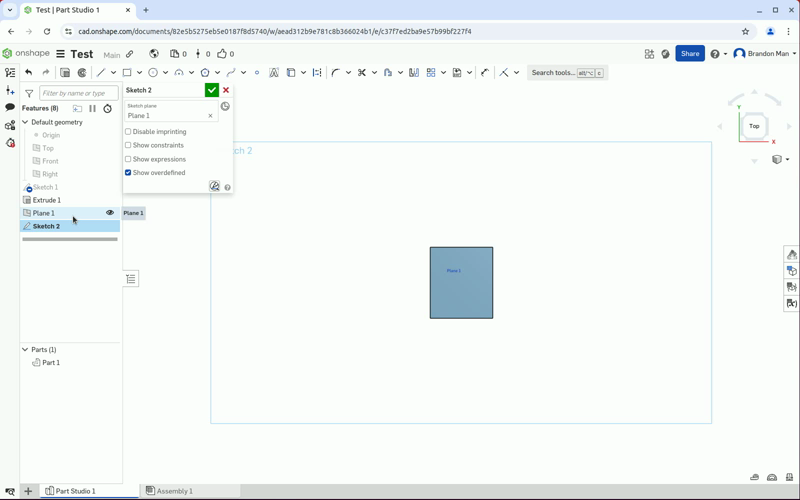
mouse_move(73, 352)
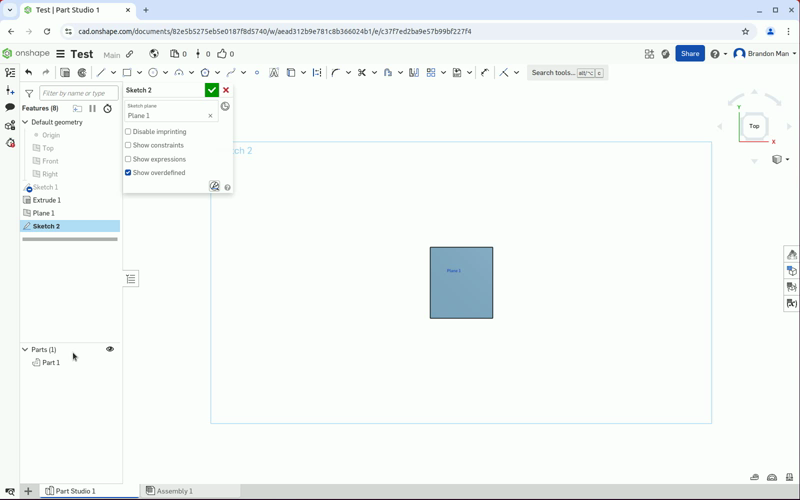
key(y)
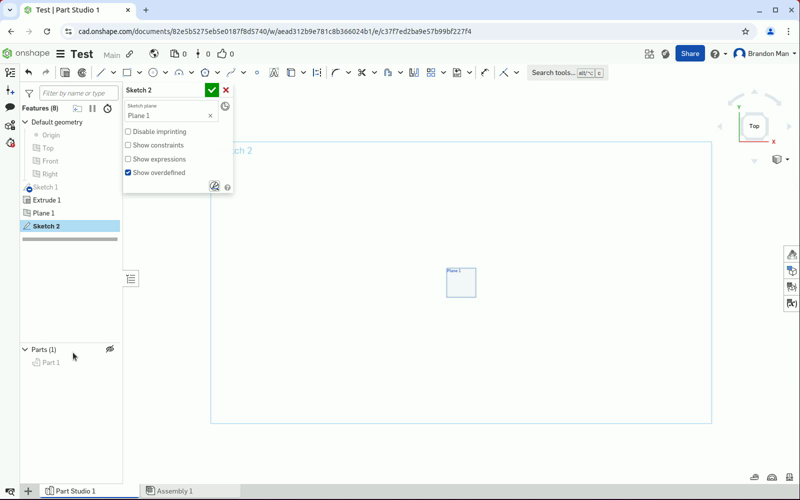
key(l)
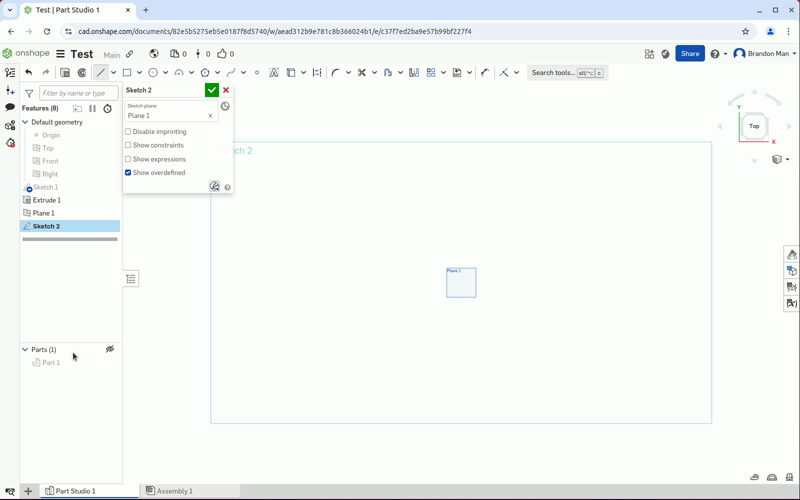
key_down(shift)
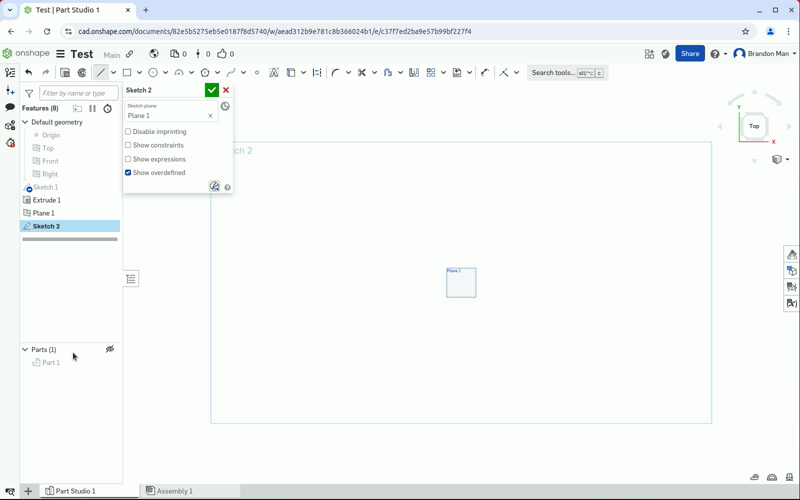
mouse_move(430, 252)
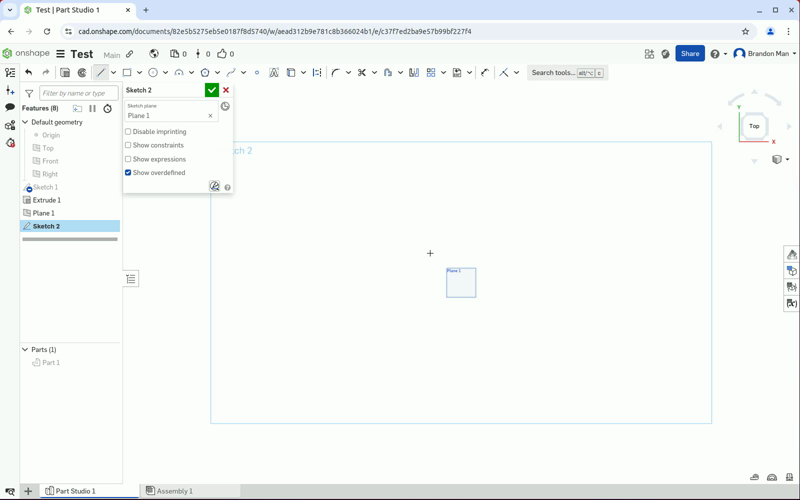
click(430, 252)
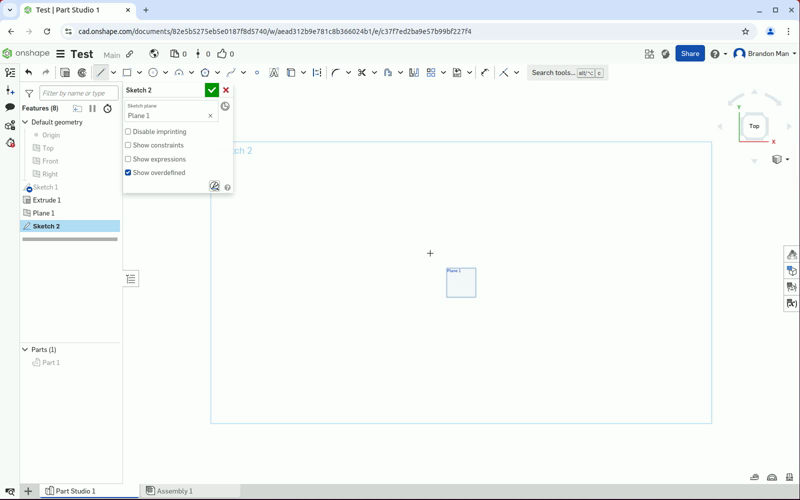
key_up(shift)
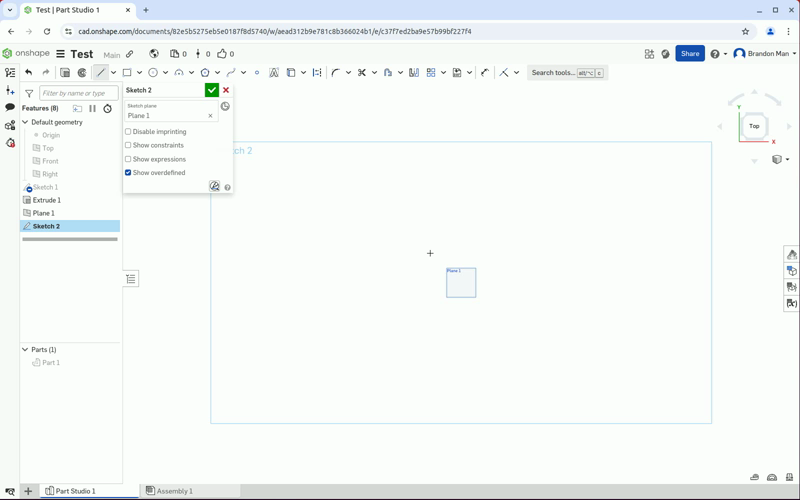
key_down(shift)
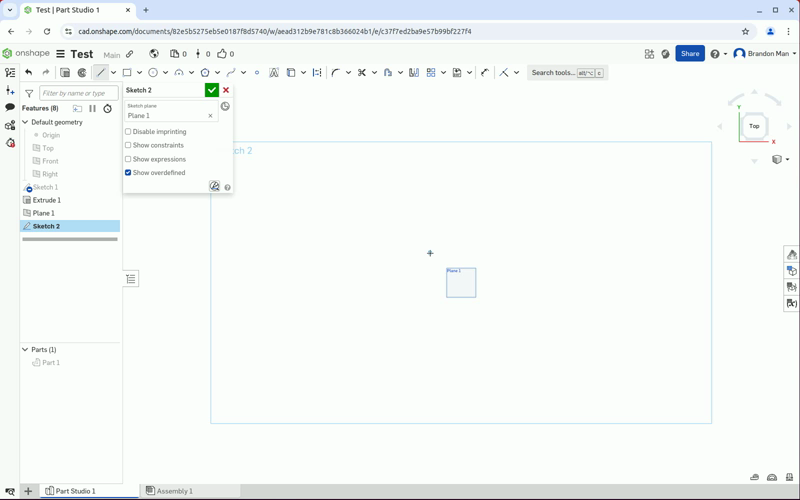
mouse_move(492, 252)
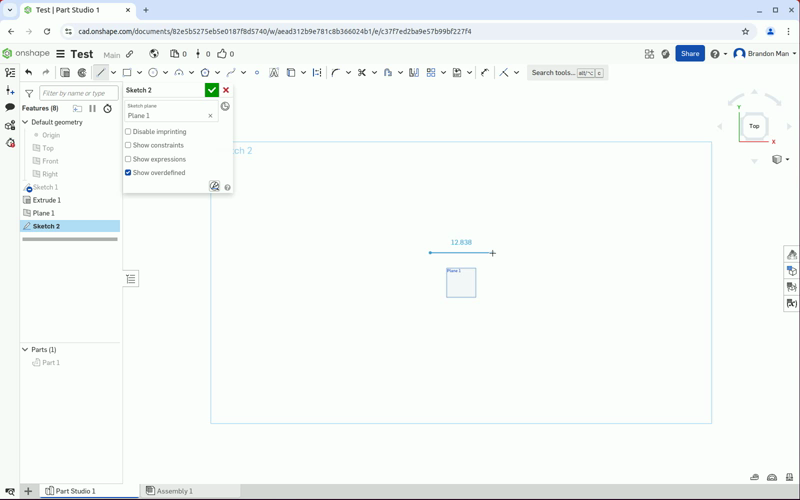
click(492, 252)
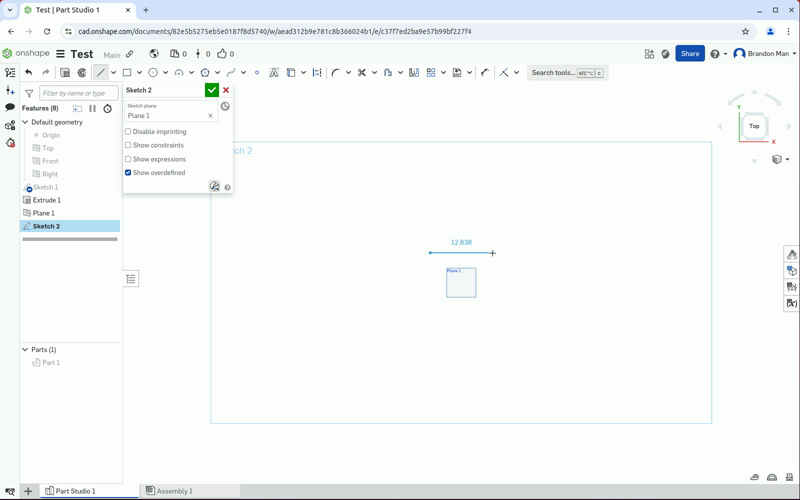
key_up(shift)
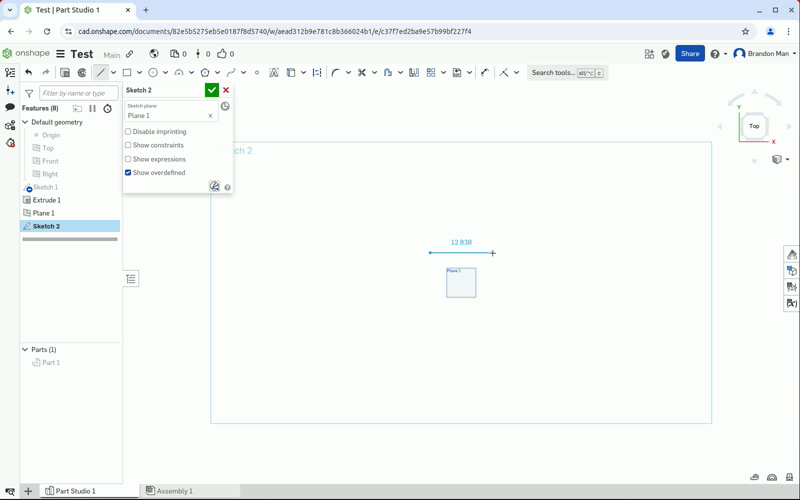
key_down(shift)
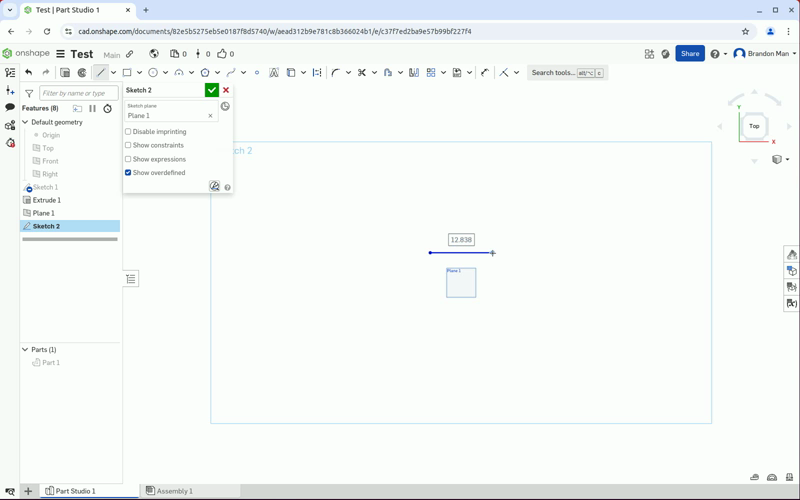
mouse_move(522, 252)
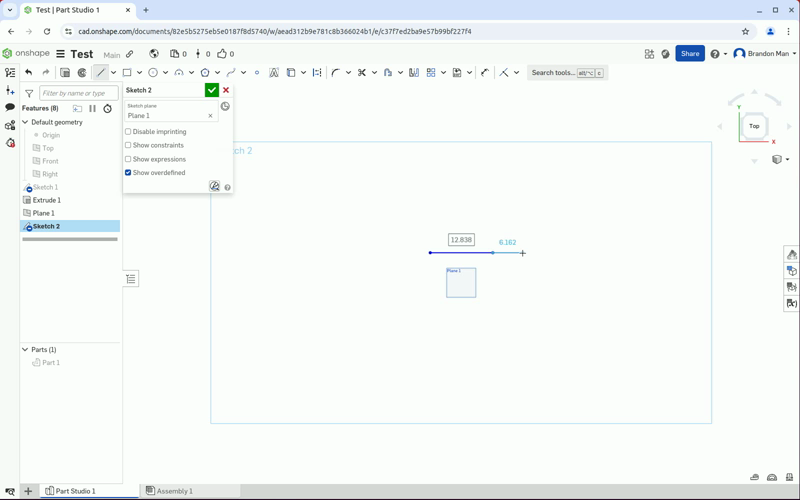
mouse_move(492, 248)
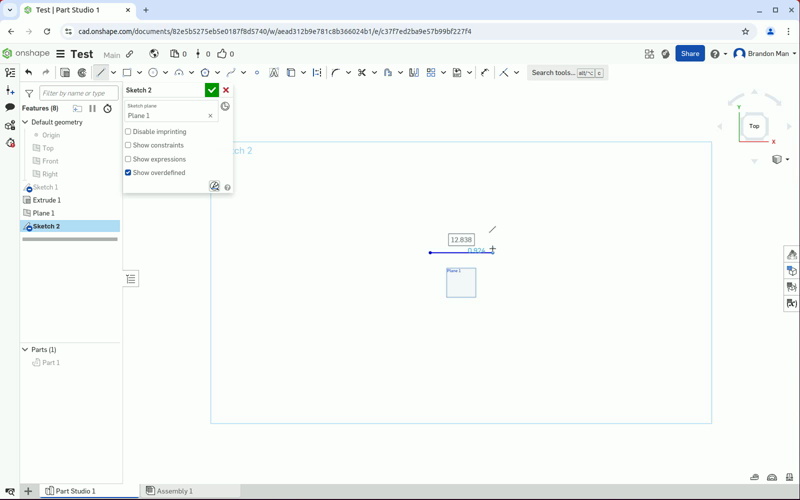
scroll(6)
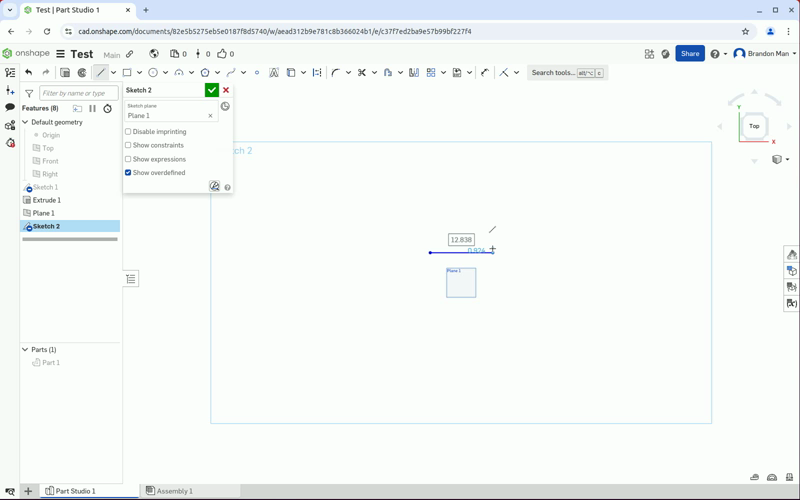
scroll(6)
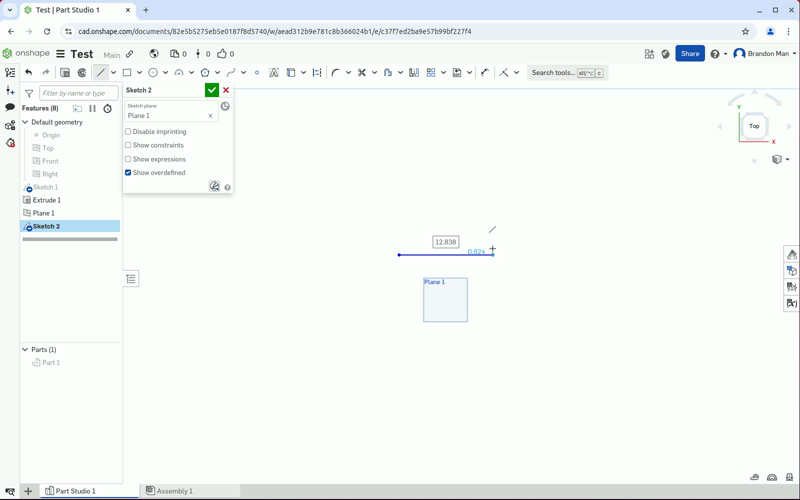
scroll(6)
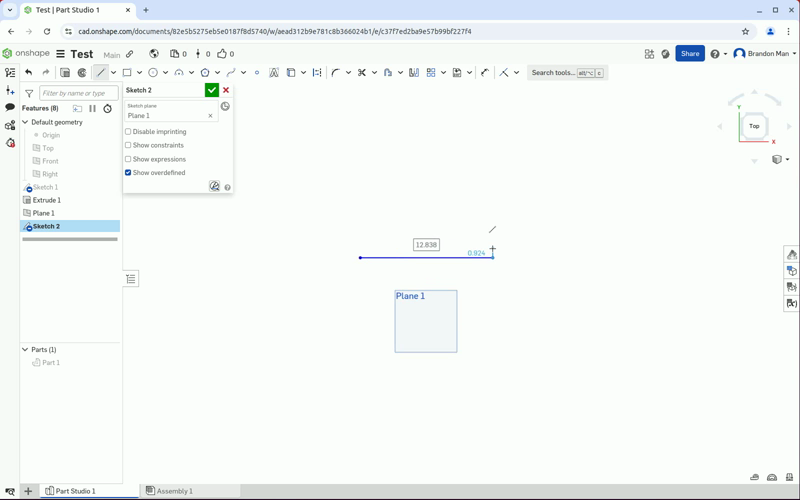
scroll(6)
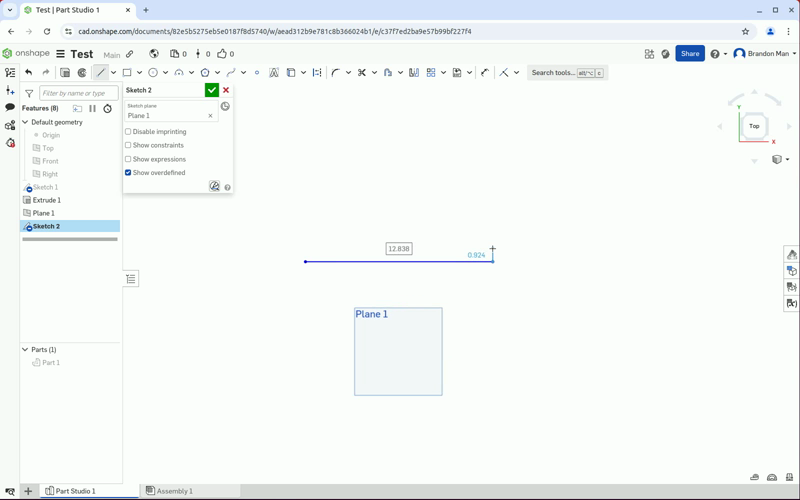
scroll(6)
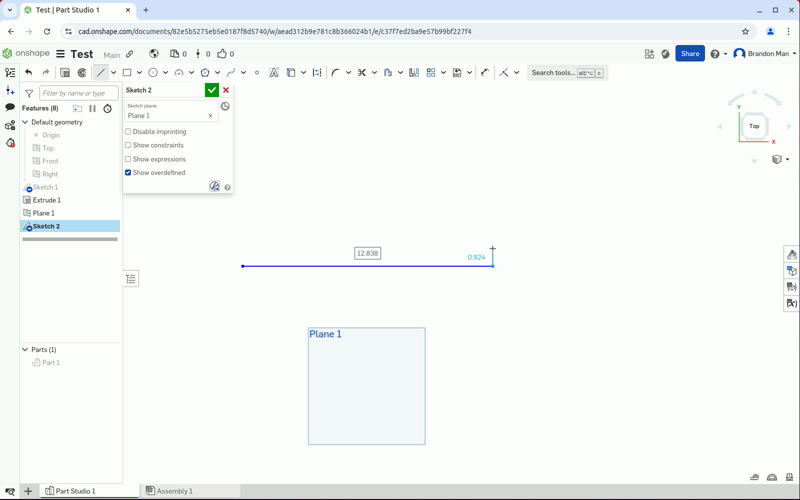
scroll(6)
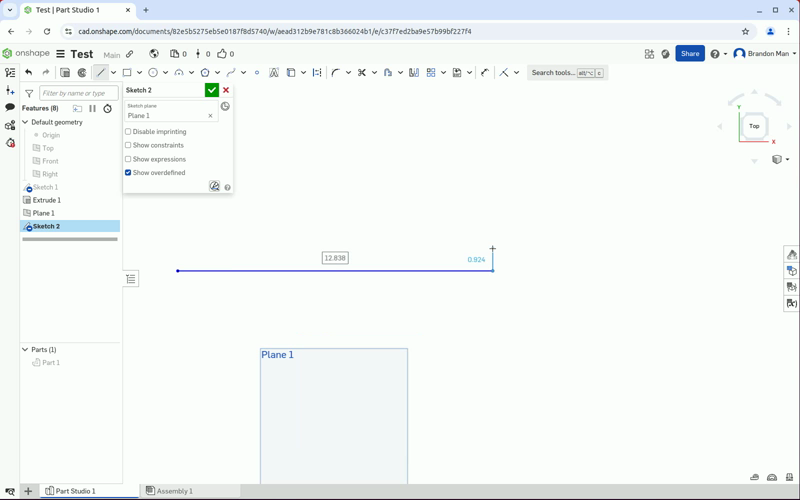
scroll(6)
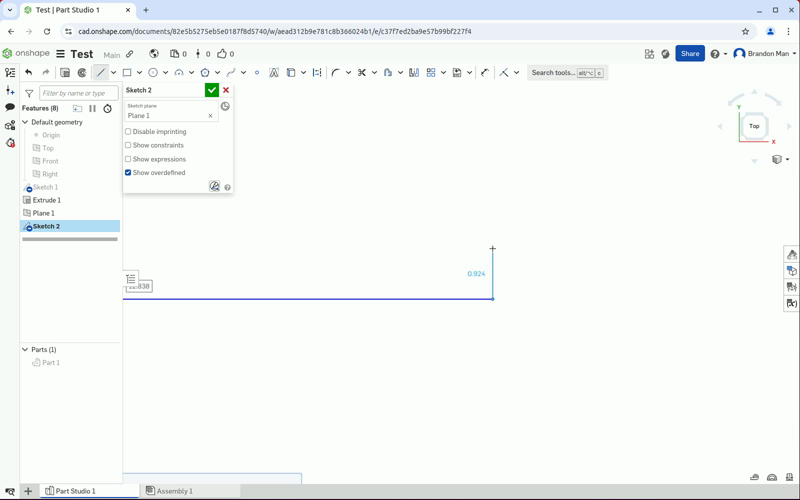
click(492, 248)
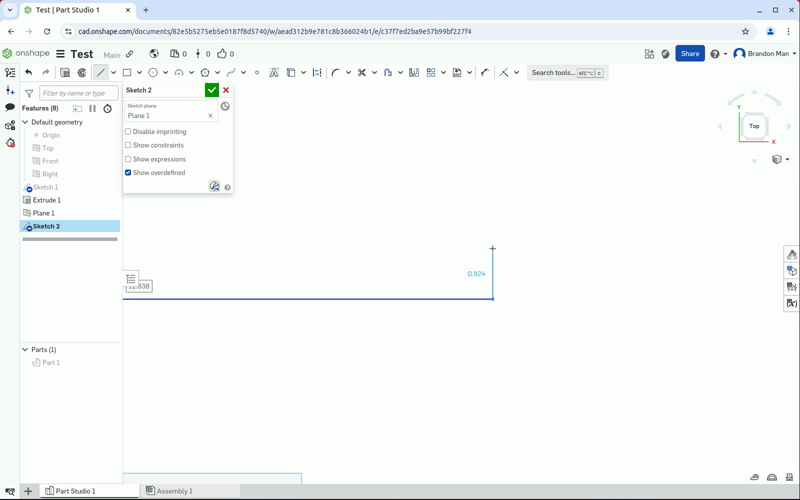
scroll(-6)
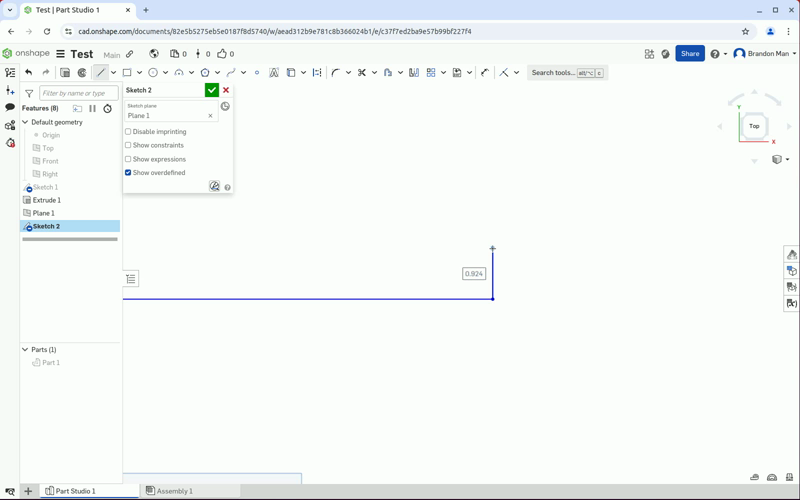
scroll(-6)
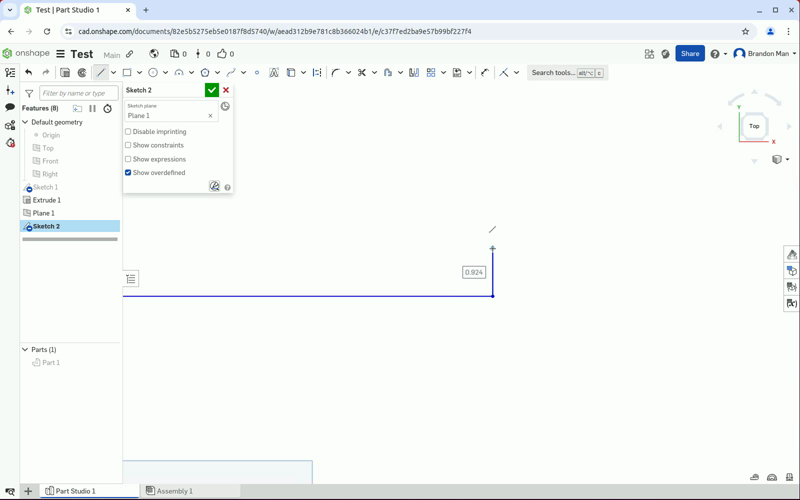
scroll(-6)
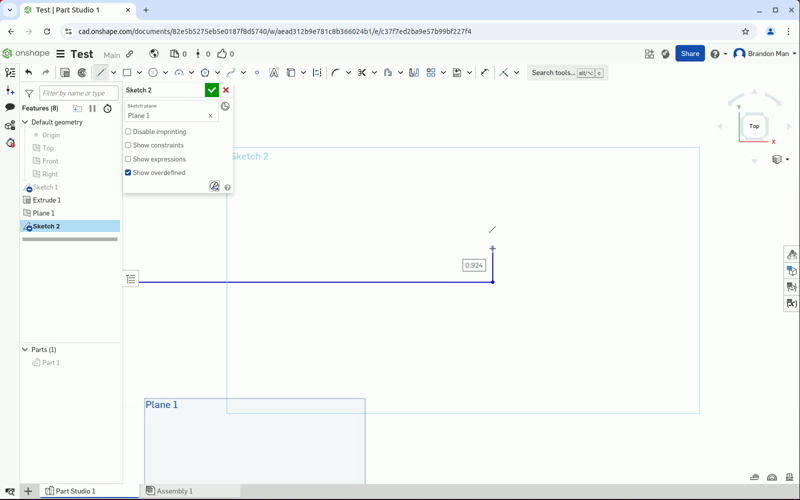
scroll(-6)
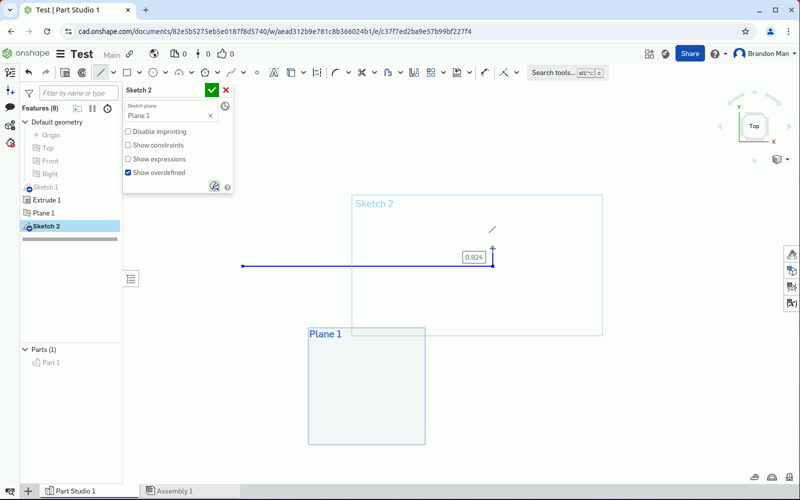
scroll(-6)
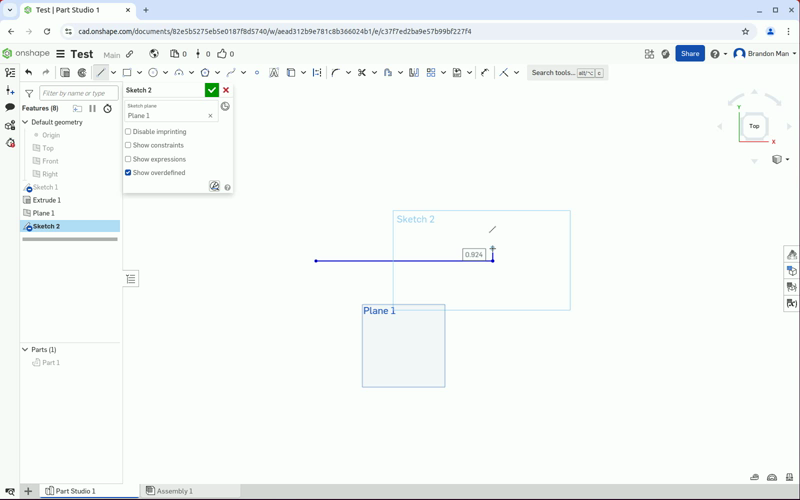
scroll(-6)
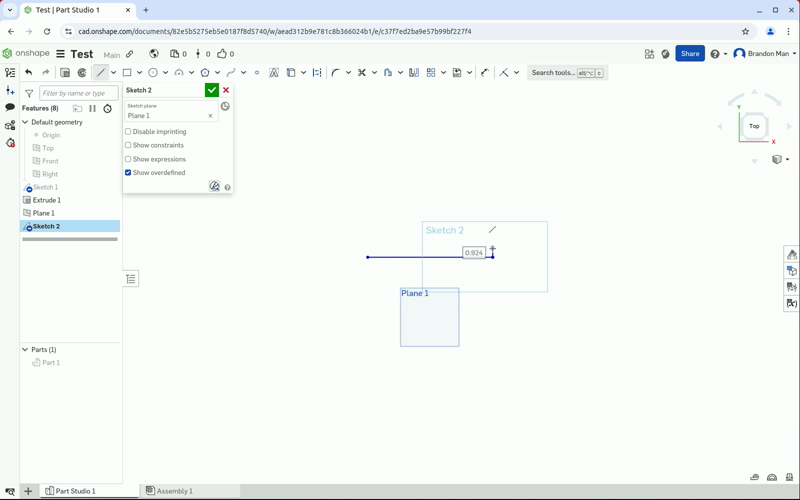
scroll(-6)
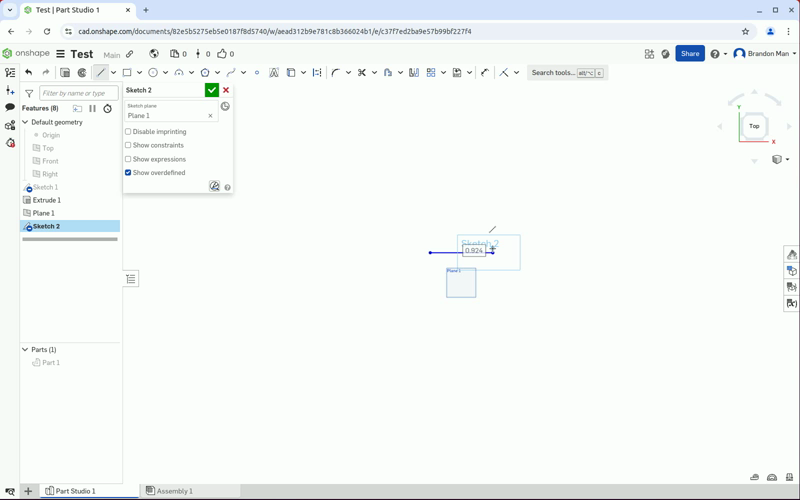
key_up(shift)
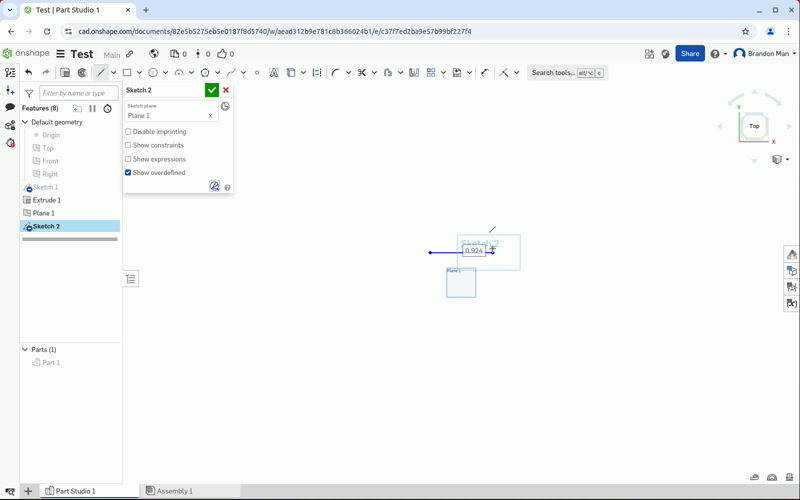
key_down(shift)
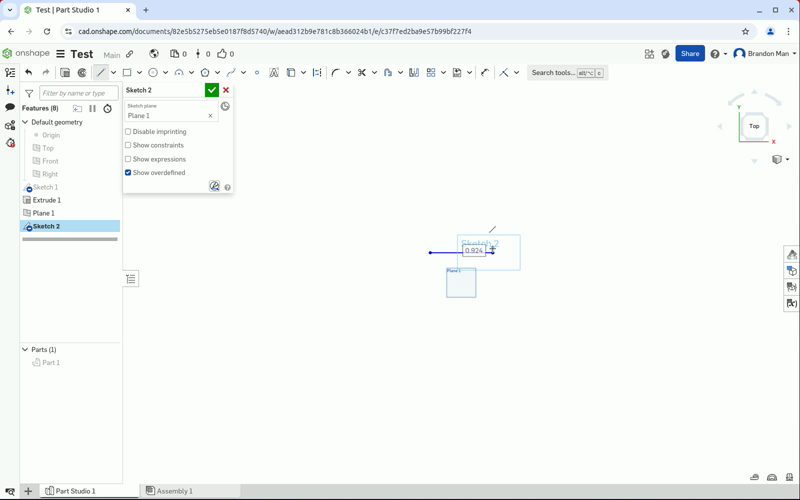
mouse_move(430, 248)
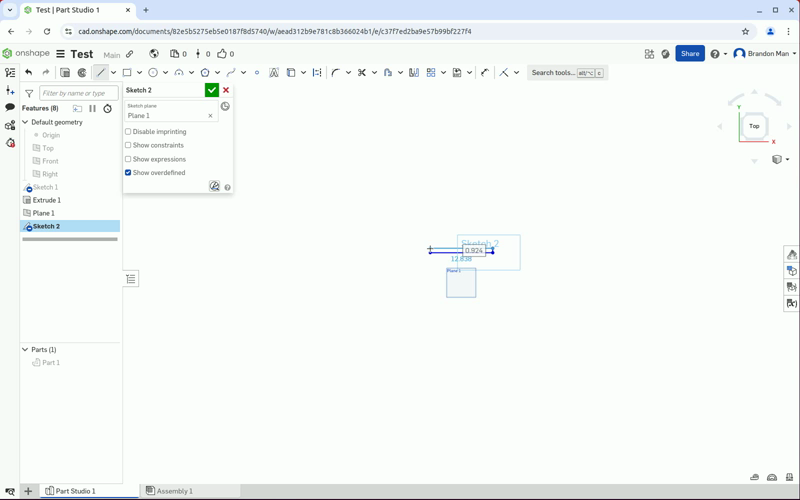
scroll(6)
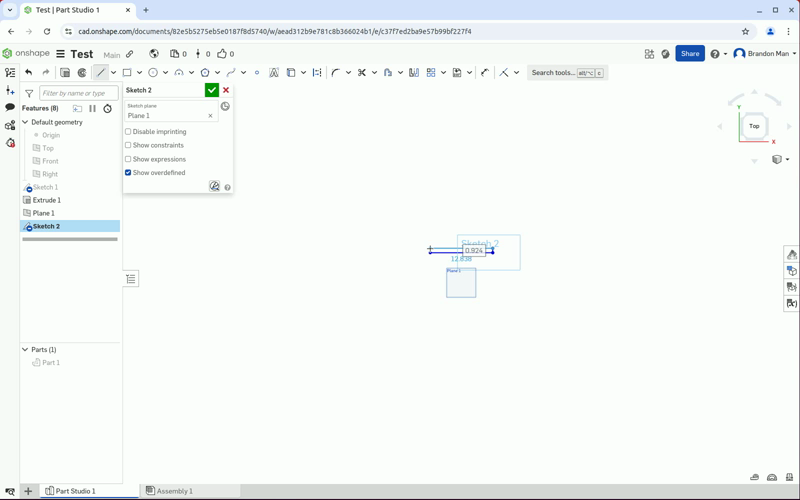
scroll(6)
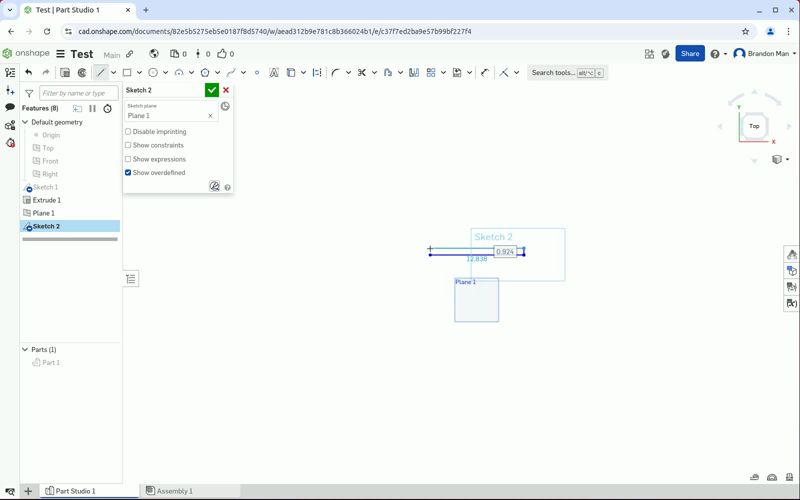
scroll(6)
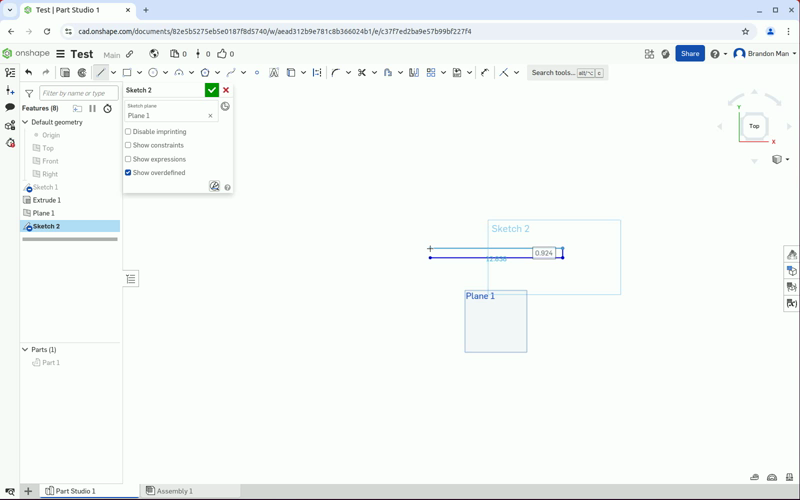
scroll(6)
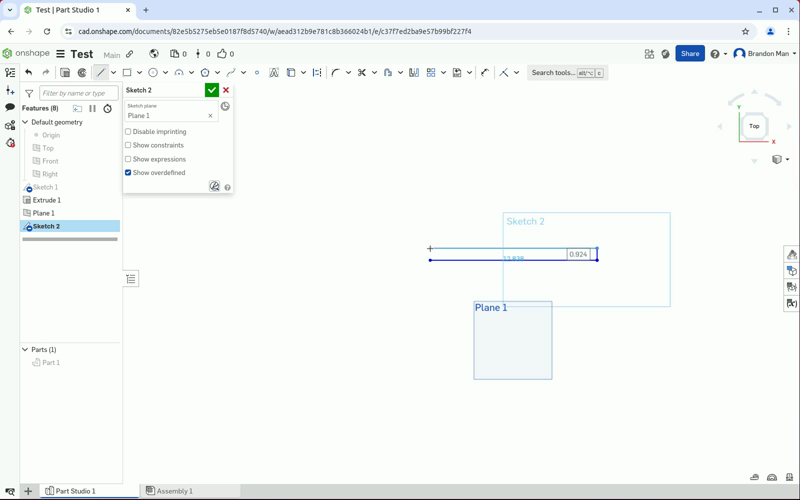
scroll(6)
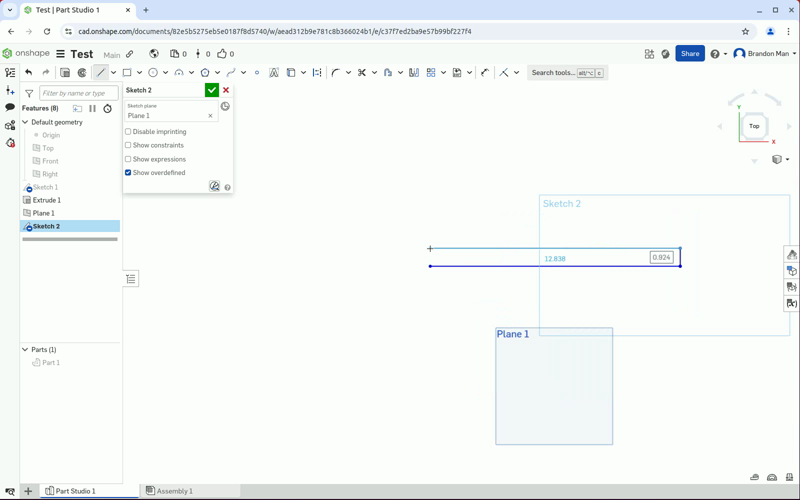
scroll(6)
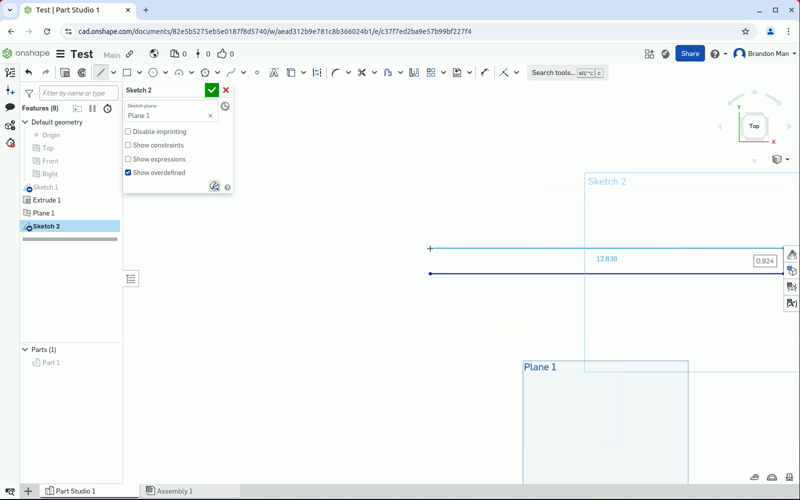
scroll(6)
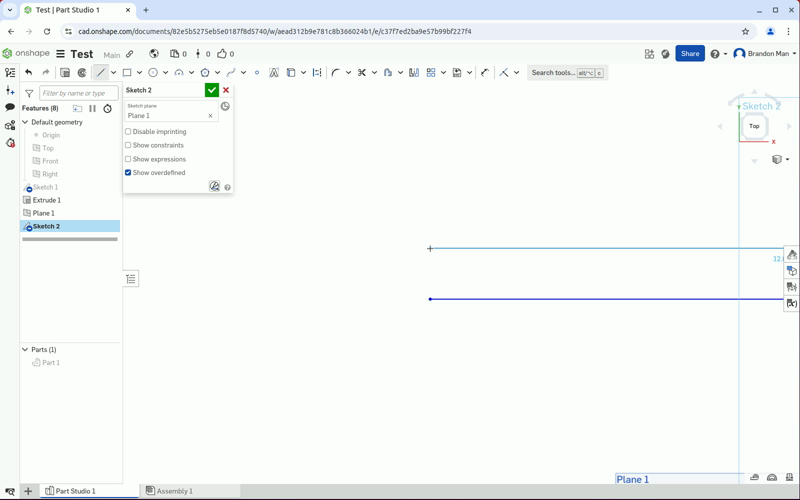
click(430, 248)
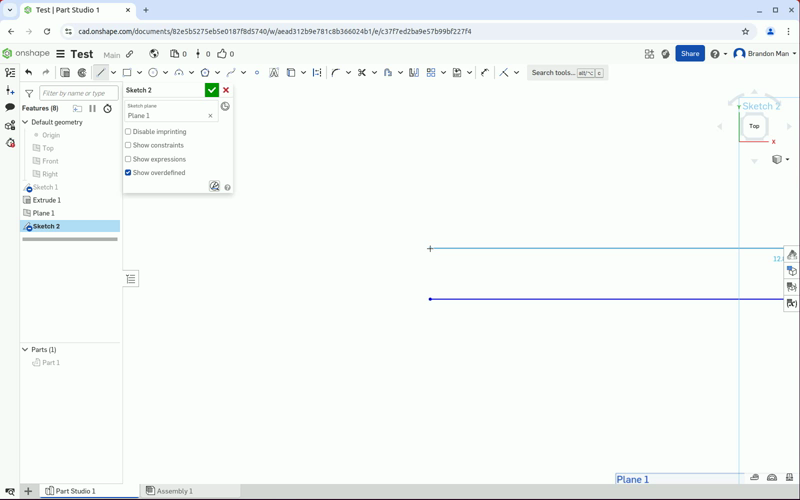
scroll(-6)
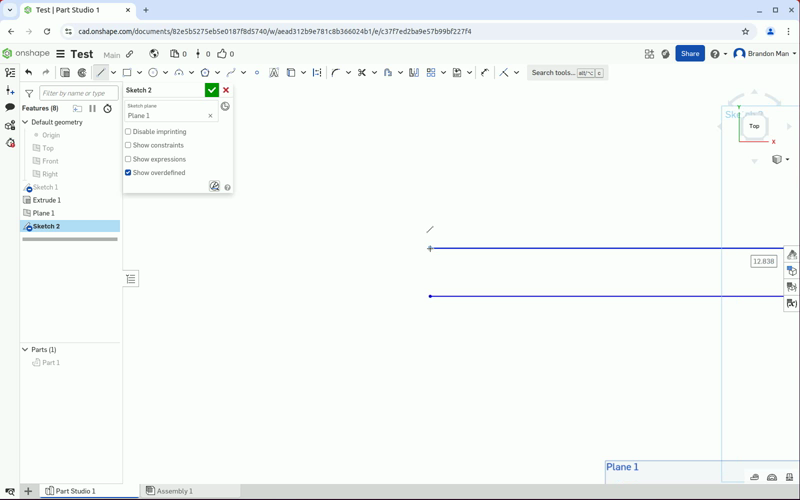
scroll(-6)
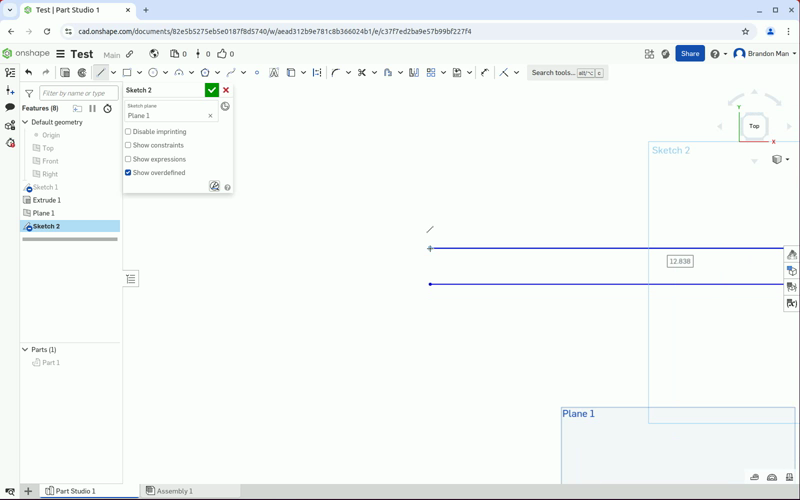
scroll(-6)
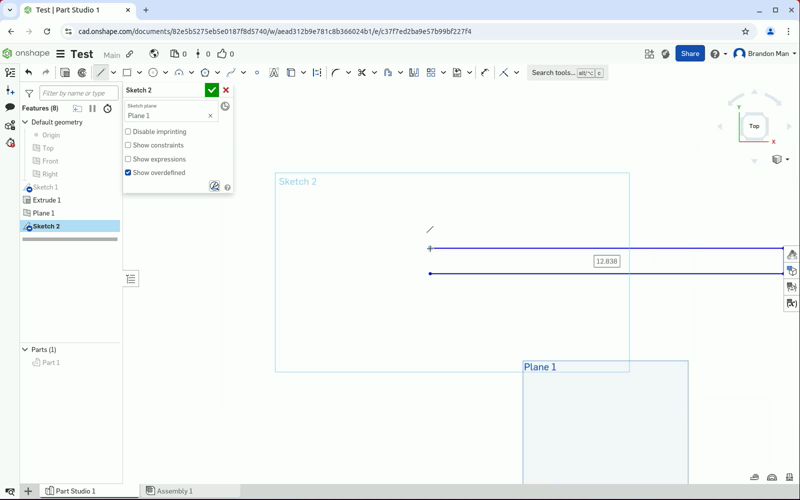
scroll(-6)
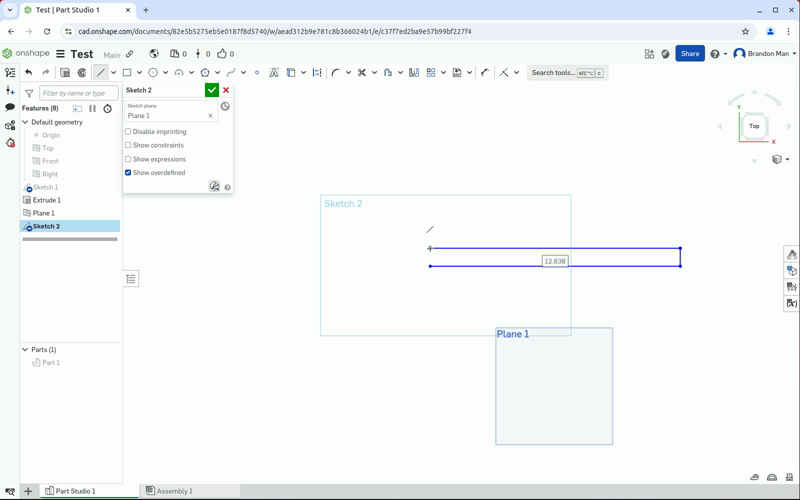
scroll(-6)
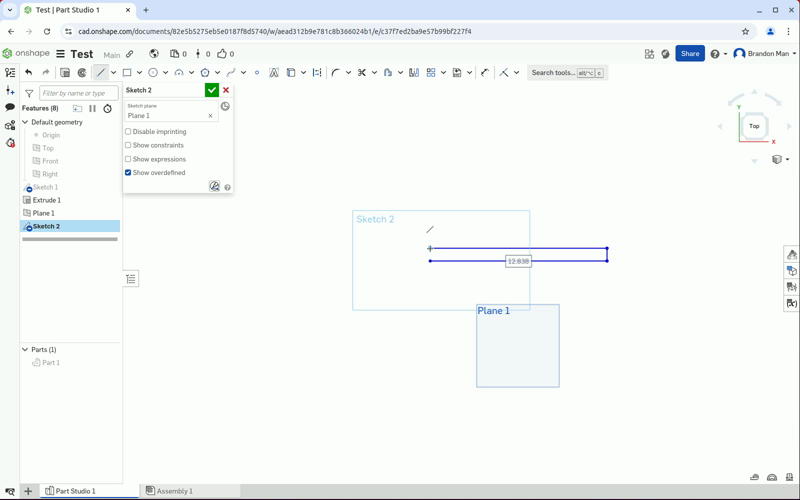
scroll(-6)
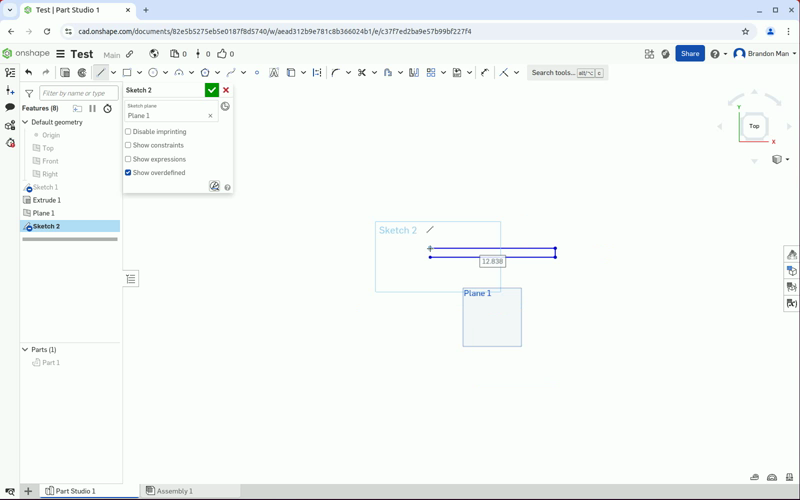
scroll(-6)
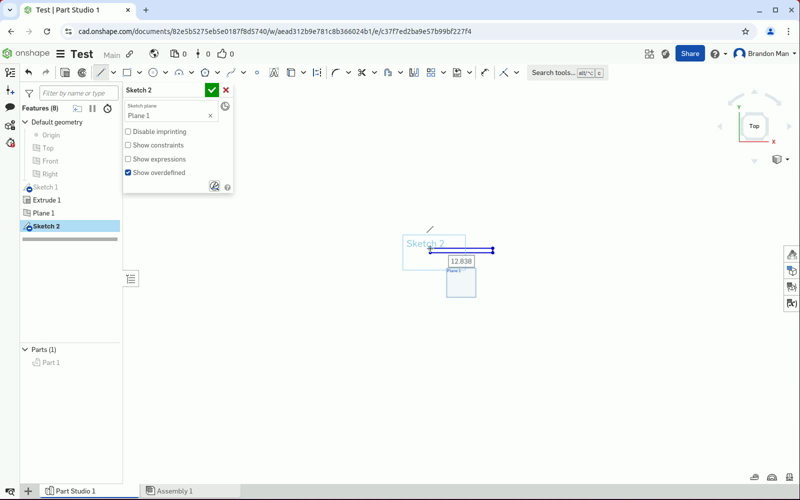
key_up(shift)
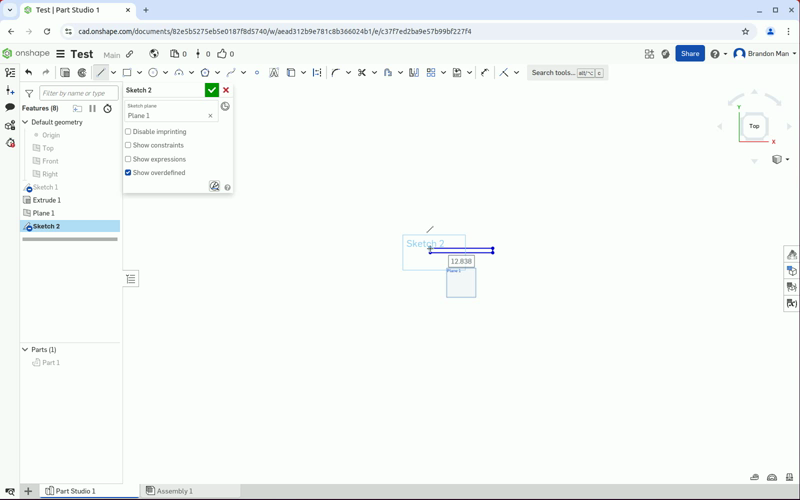
mouse_move(460, 248)
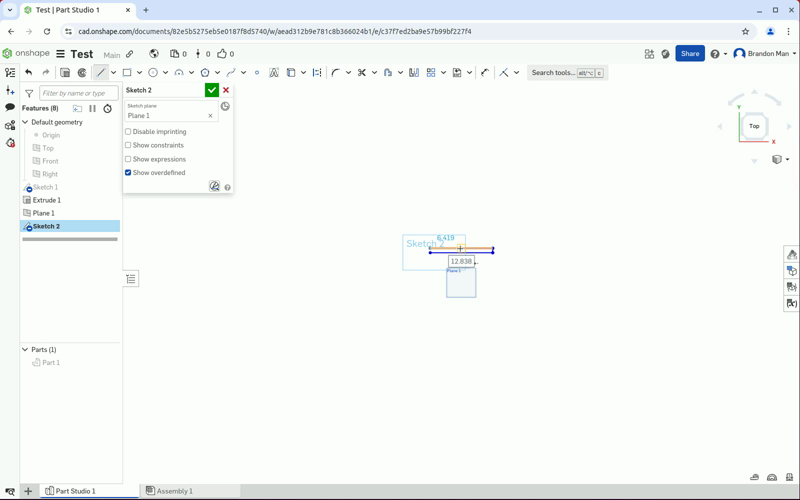
key_down(shift)
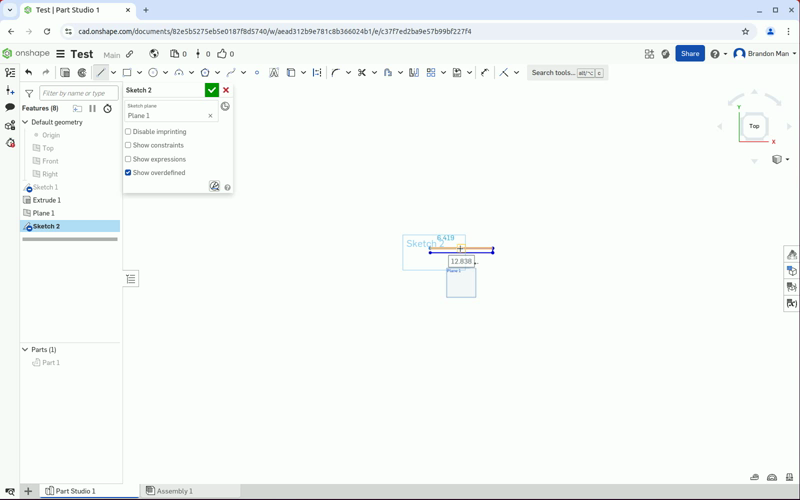
mouse_move(430, 252)
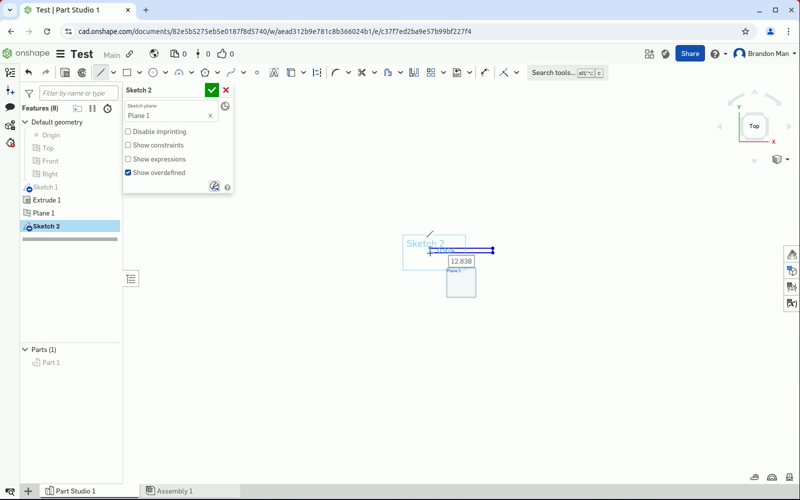
scroll(6)
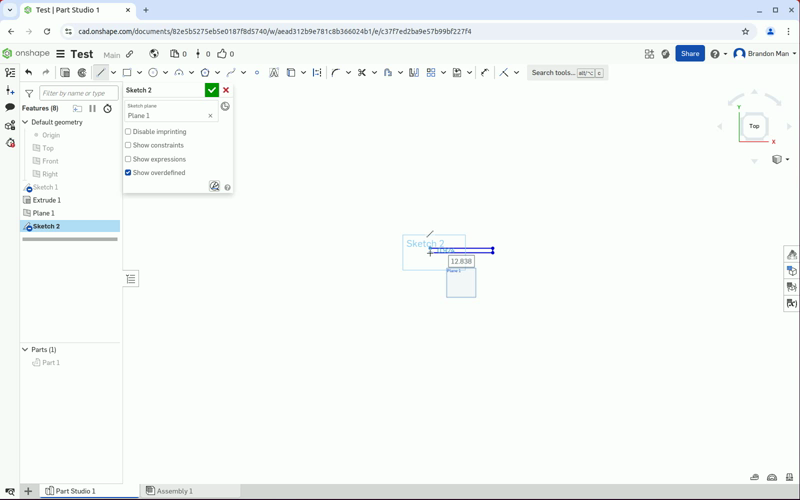
scroll(6)
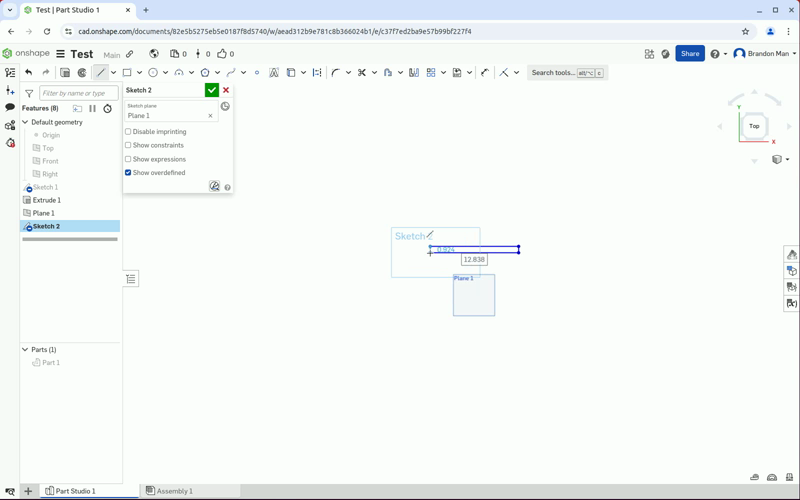
scroll(6)
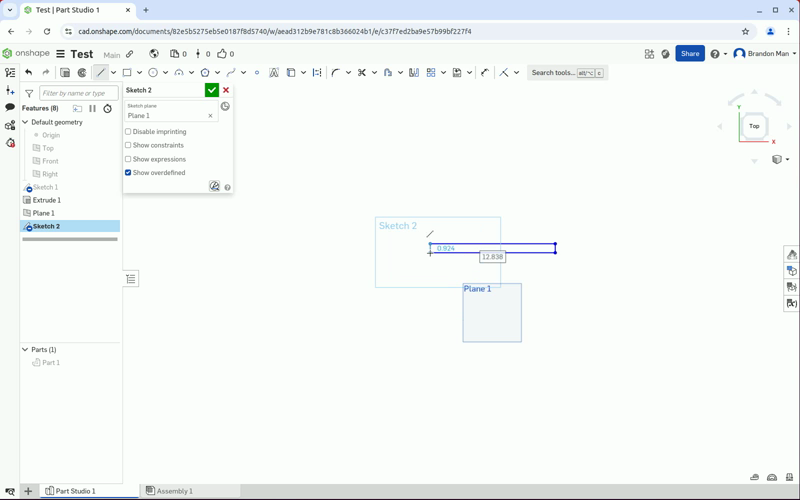
scroll(6)
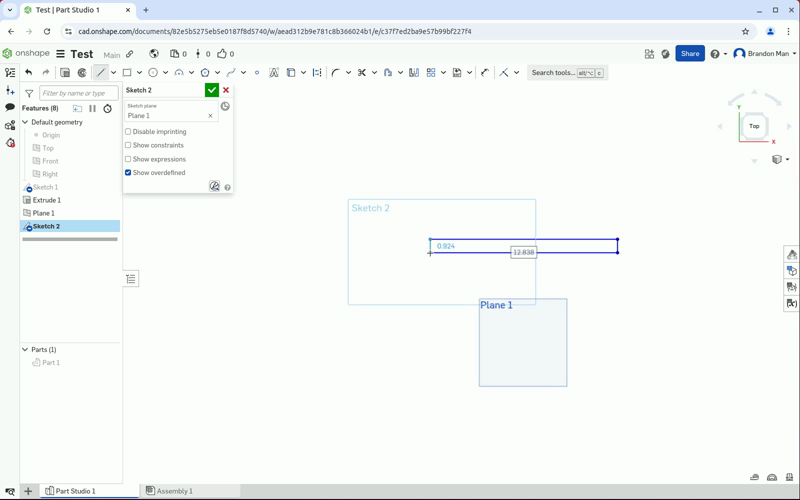
scroll(6)
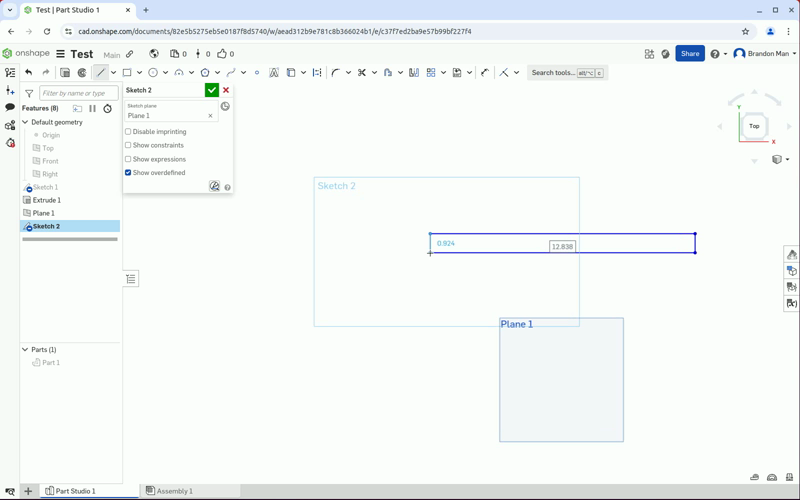
scroll(6)
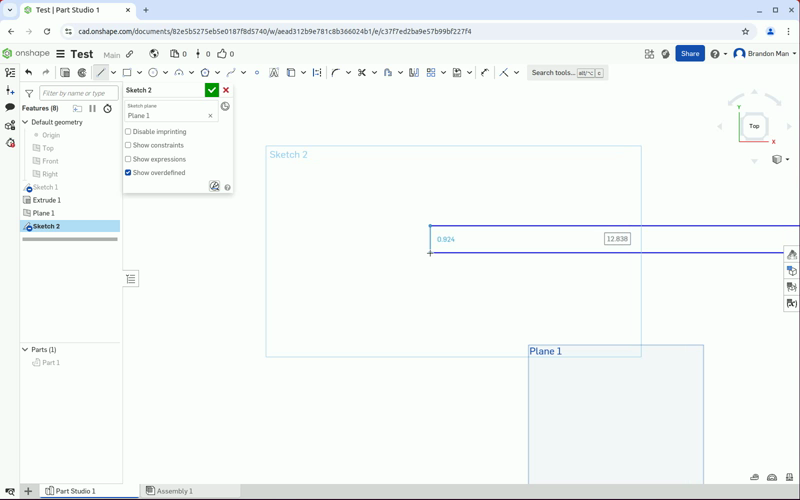
scroll(6)
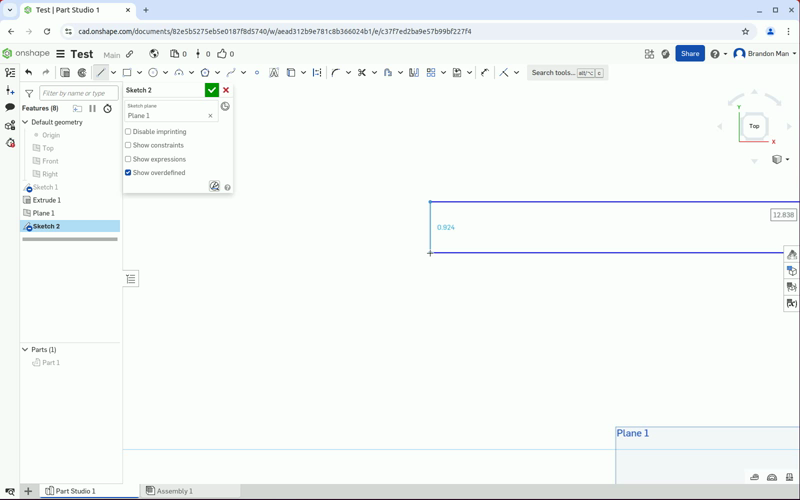
key_up(shift)
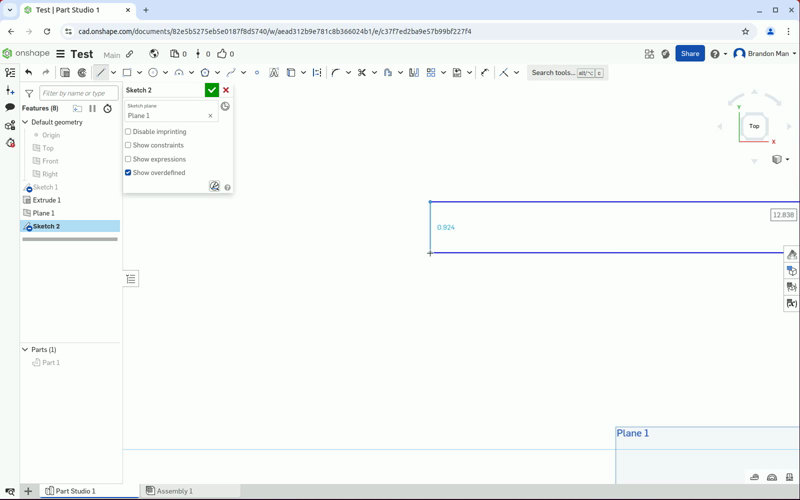
click(430, 252)
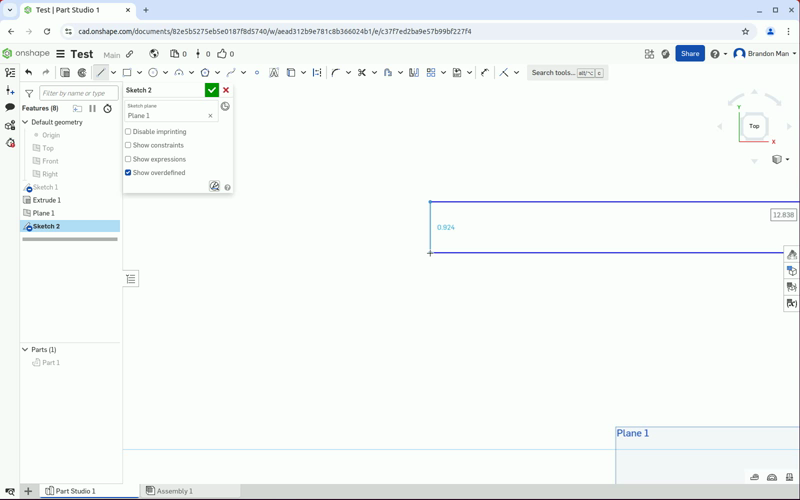
scroll(-6)
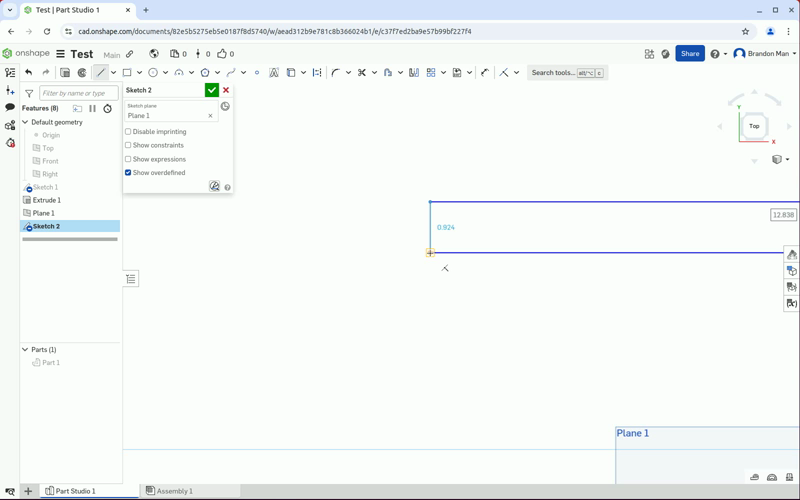
scroll(-6)
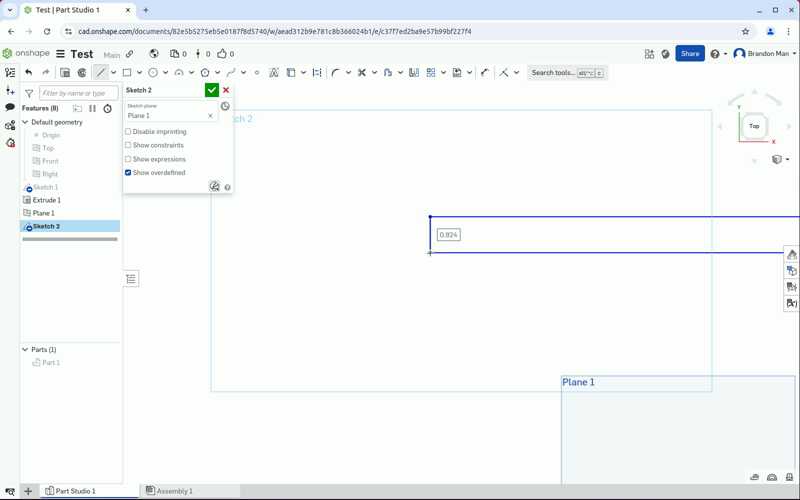
scroll(-6)
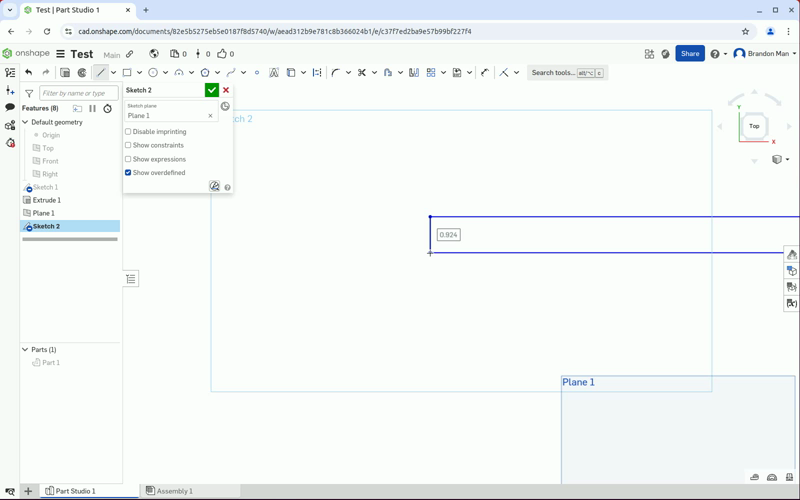
scroll(-6)
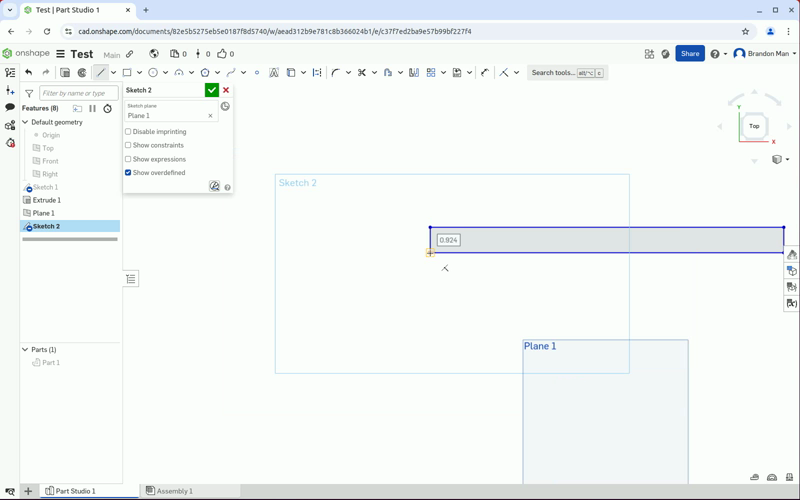
scroll(-6)
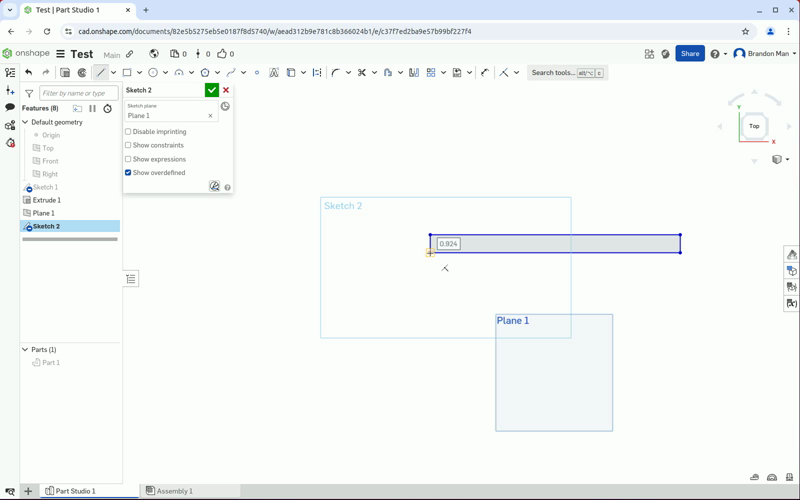
scroll(-6)
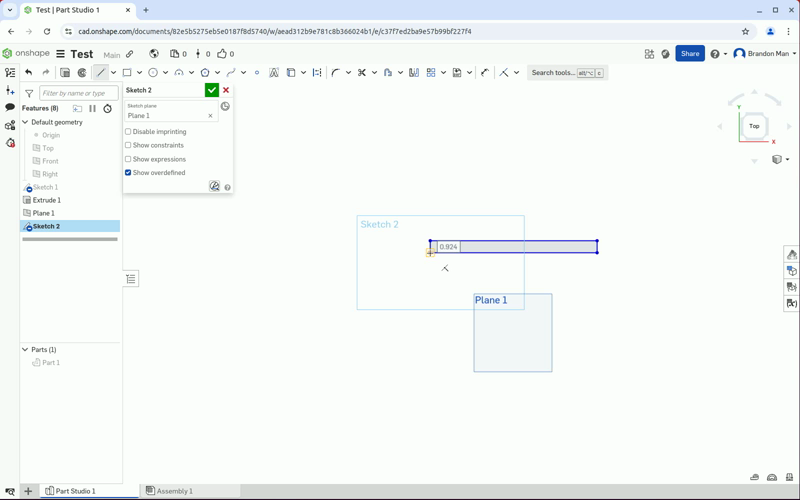
scroll(-6)
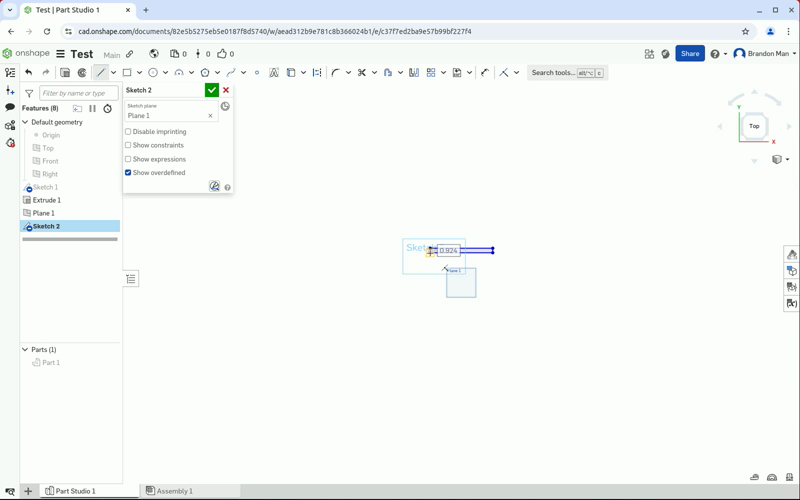
key(esc)
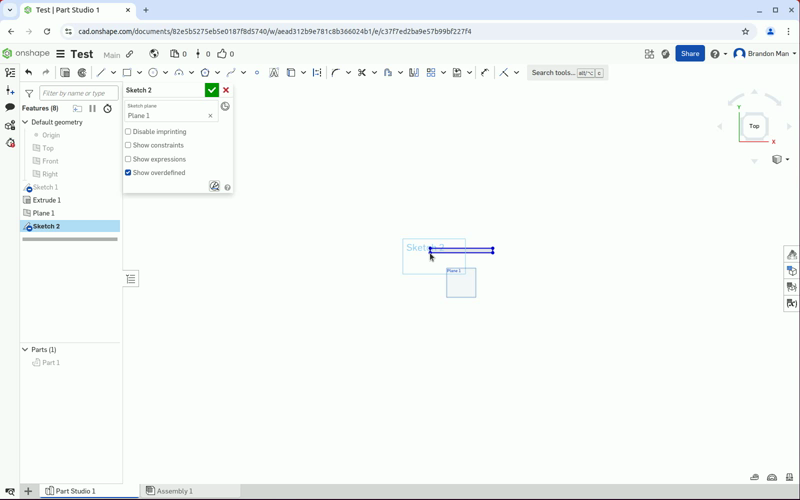
mouse_move(474, 250)
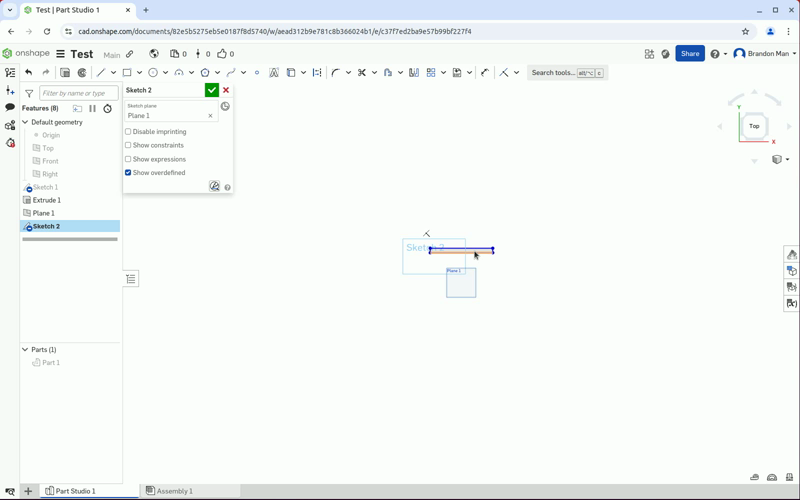
scroll(6)
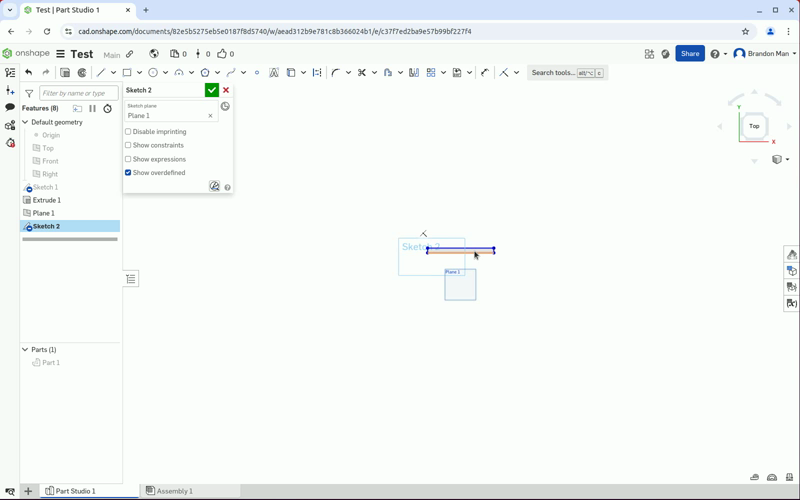
scroll(6)
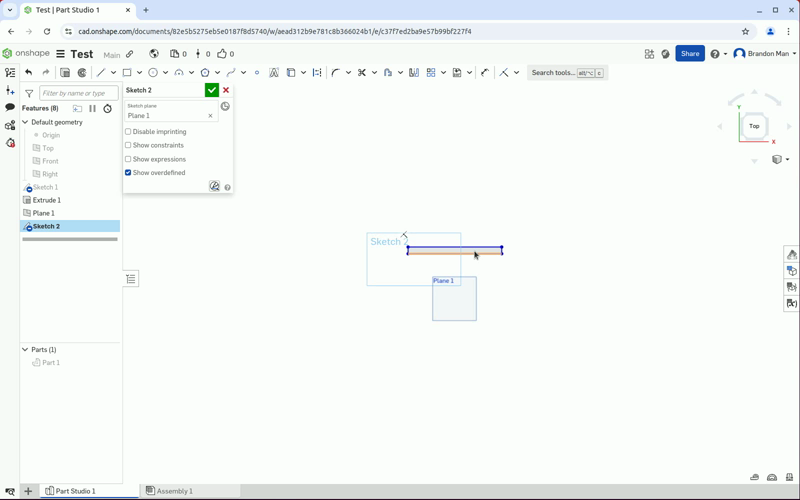
scroll(6)
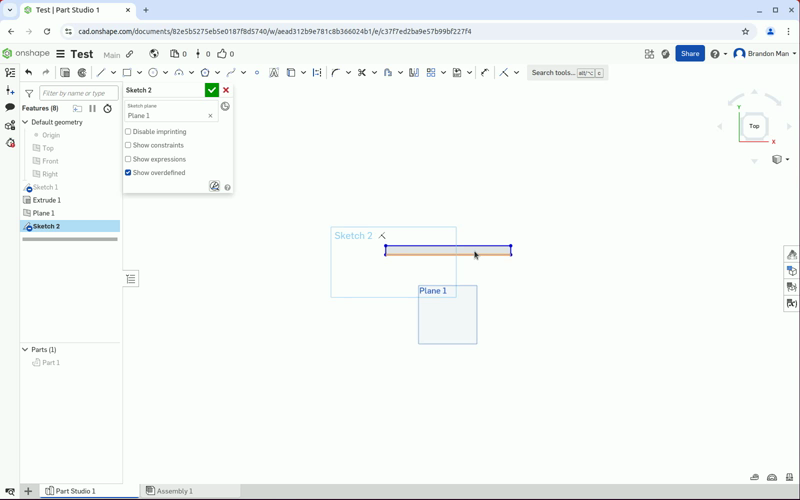
scroll(6)
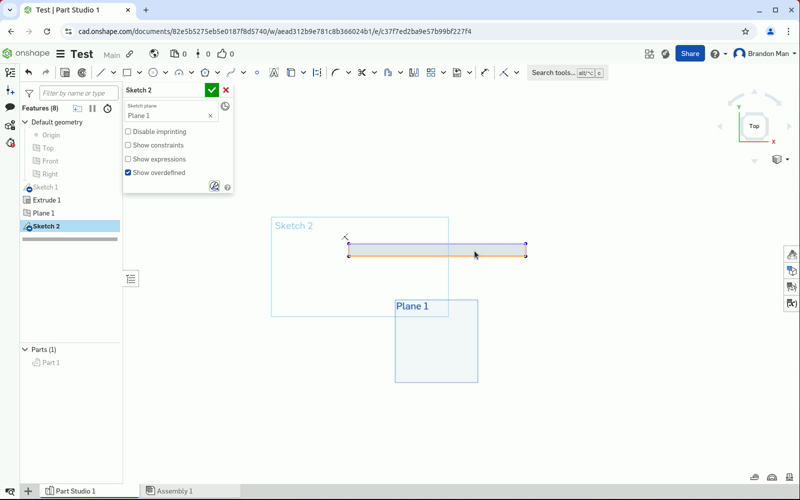
scroll(6)
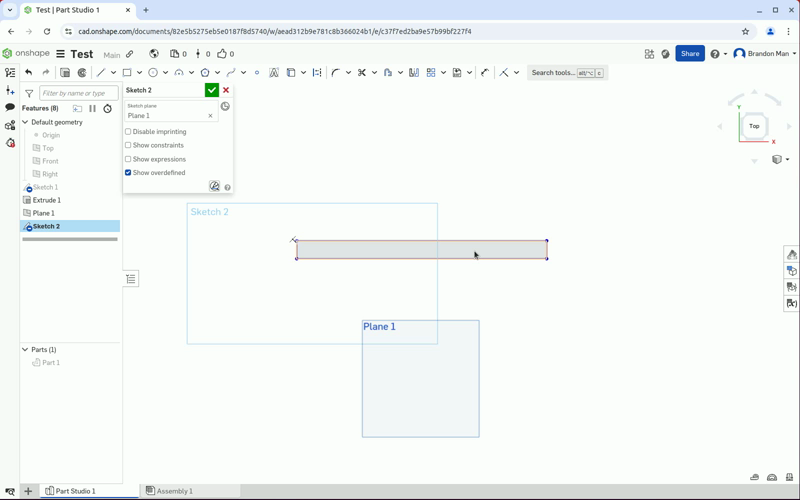
scroll(6)
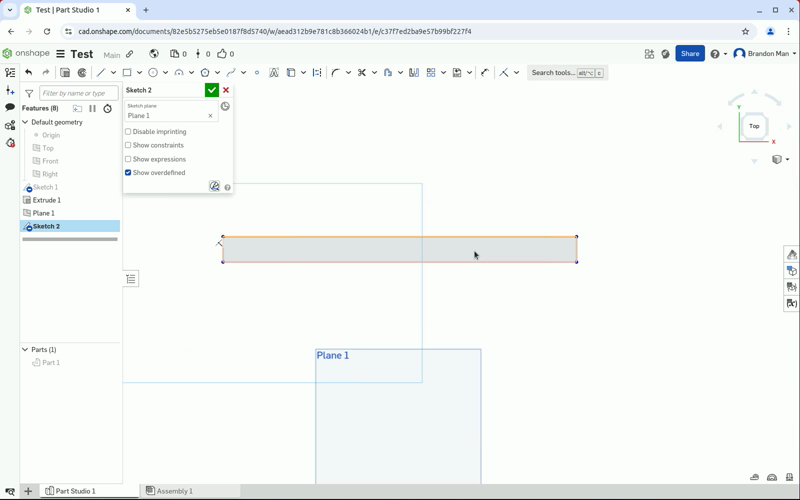
scroll(6)
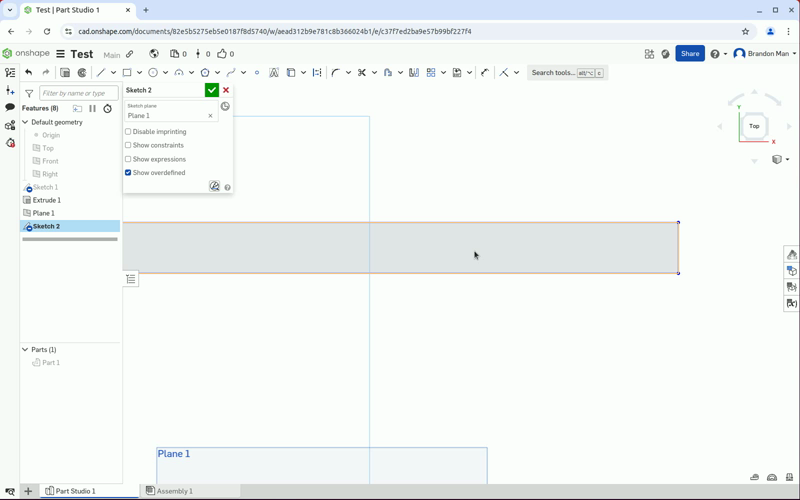
click(474, 250)
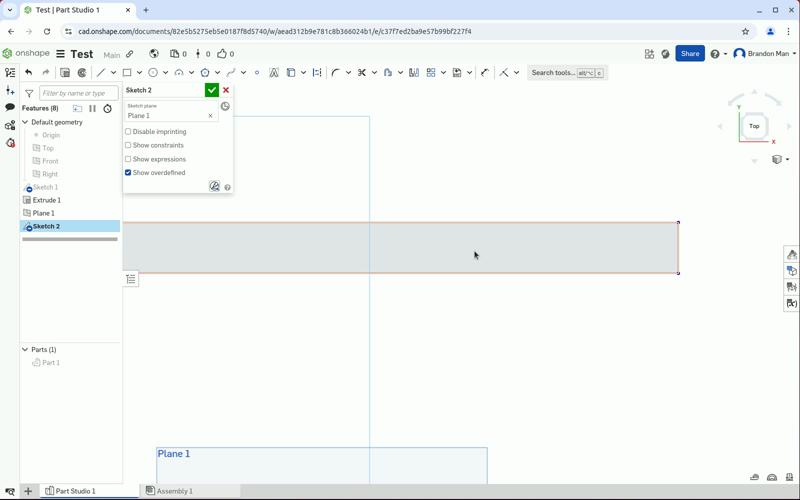
scroll(-6)
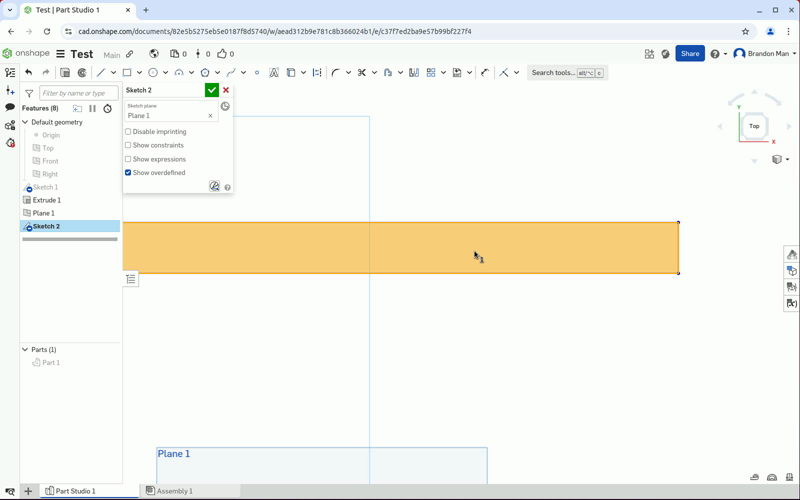
scroll(-6)
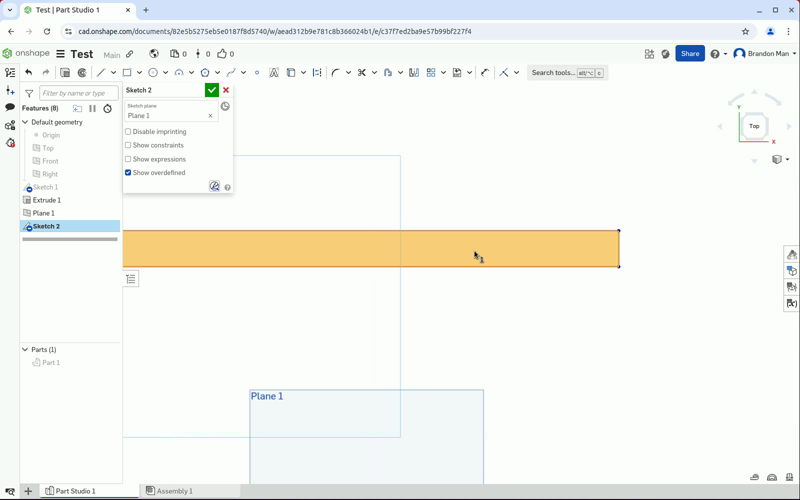
scroll(-6)
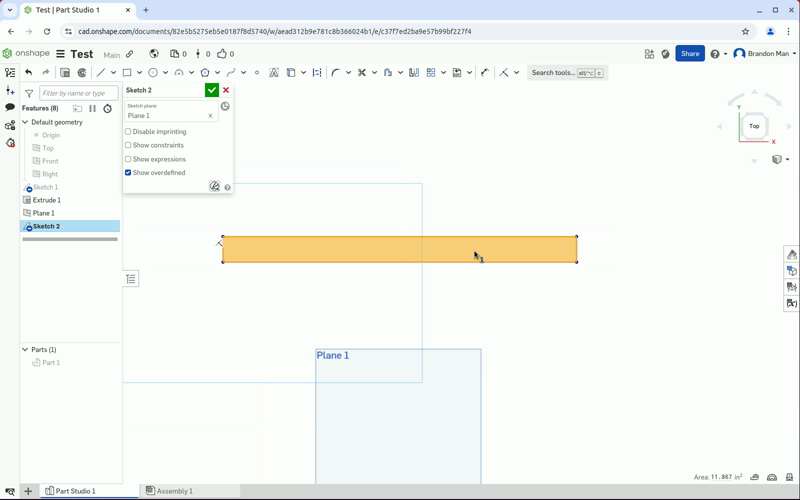
scroll(-6)
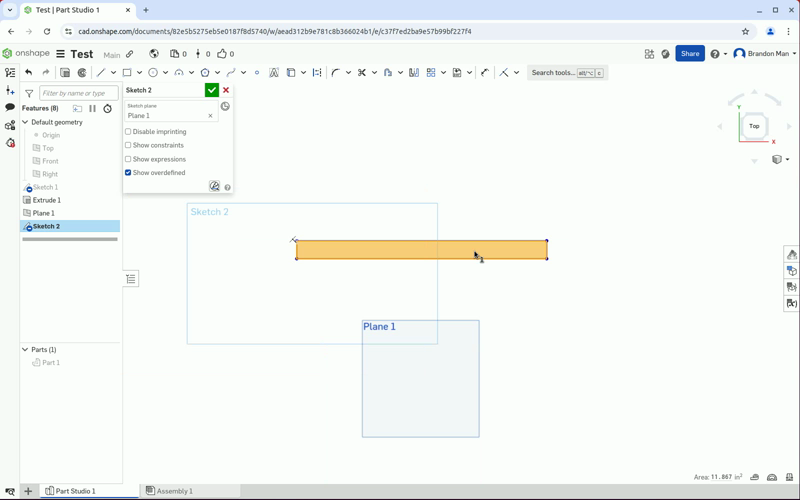
scroll(-6)
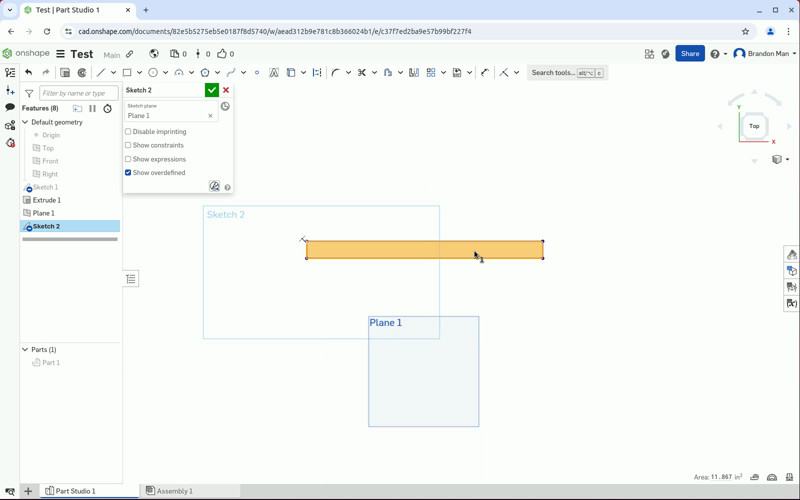
scroll(-6)
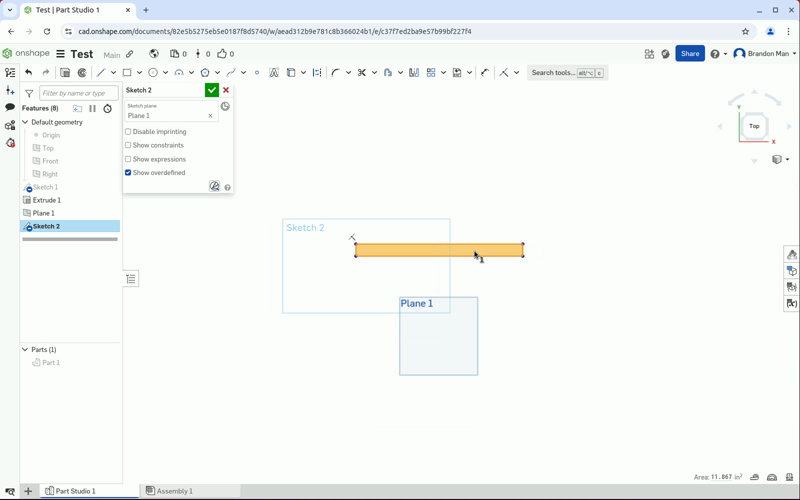
scroll(-6)
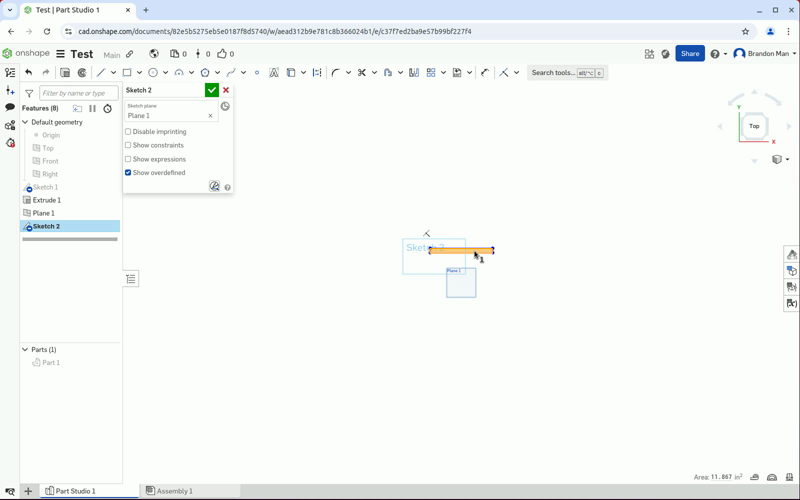
mouse_move(73, 352)
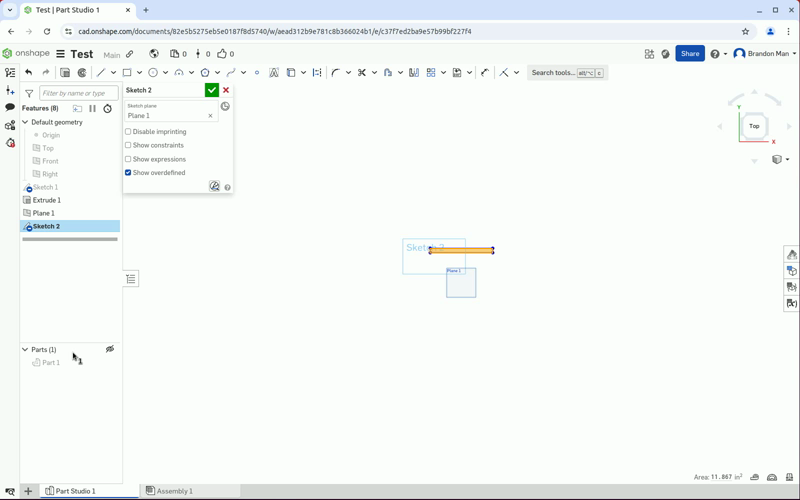
key(shift+y)
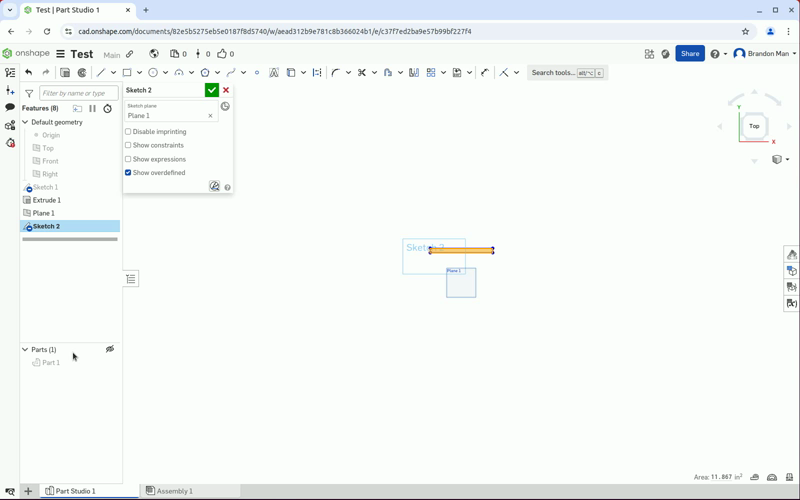
key(shift+e)
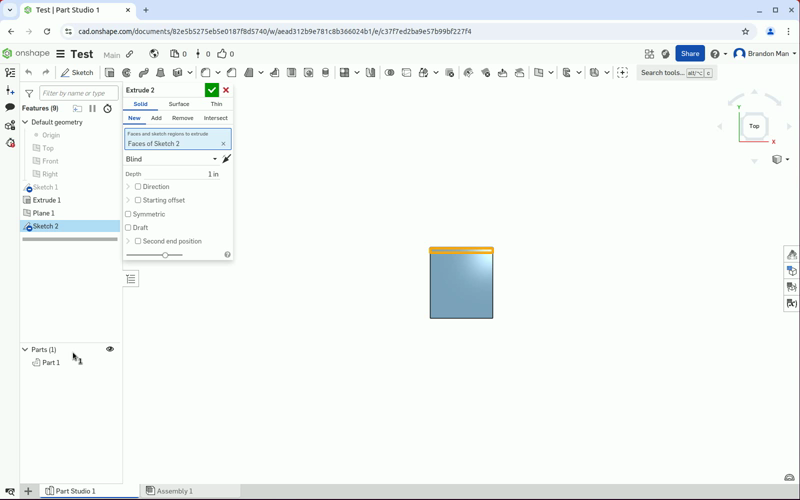
mouse_move(143, 106)
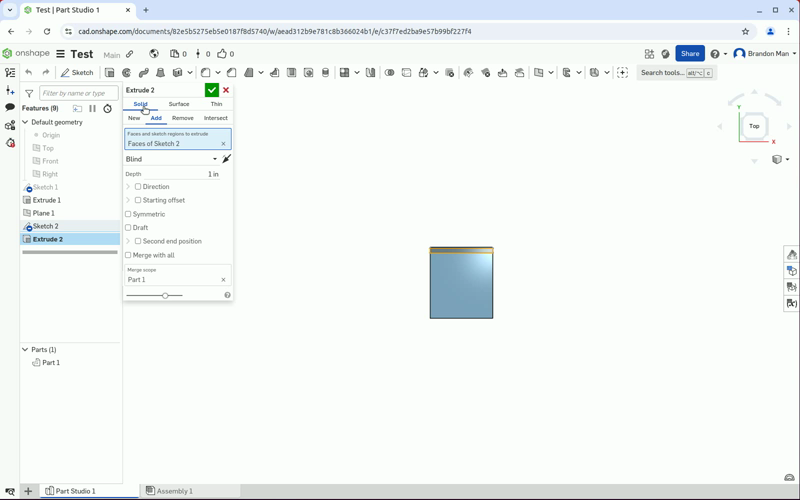
click(143, 106)
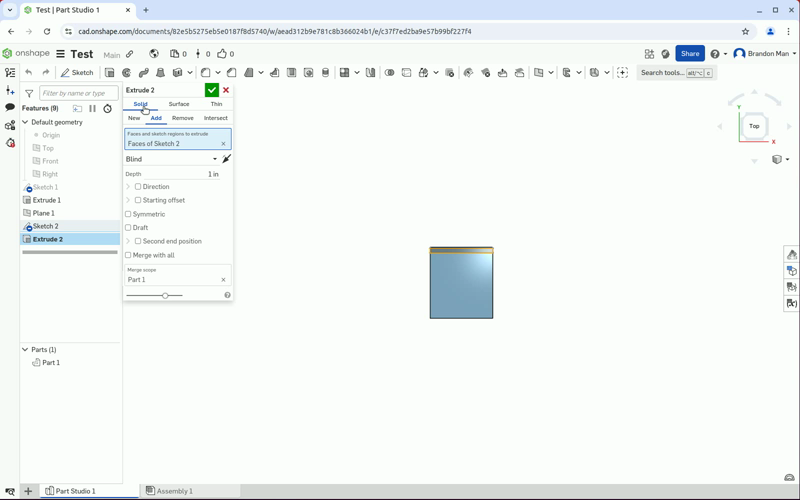
mouse_move(137, 120)
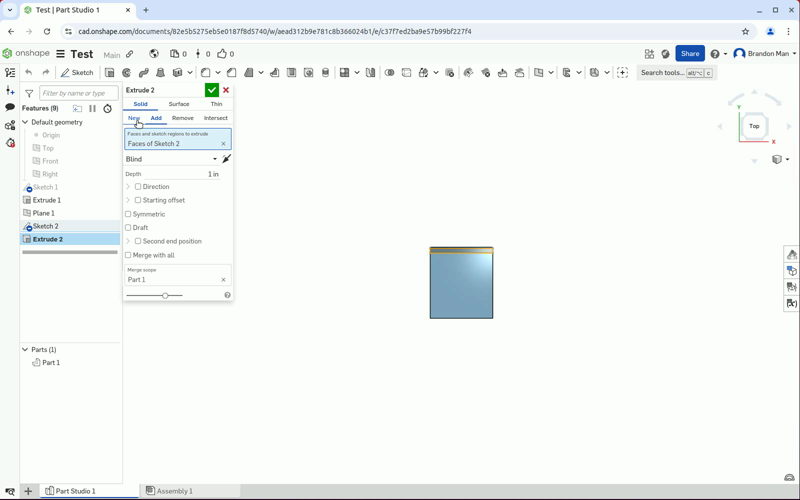
click(137, 120)
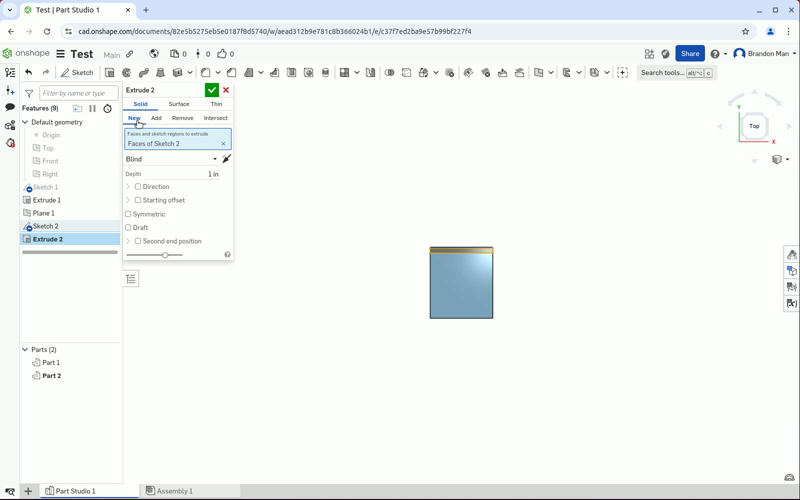
key(tab, 4)
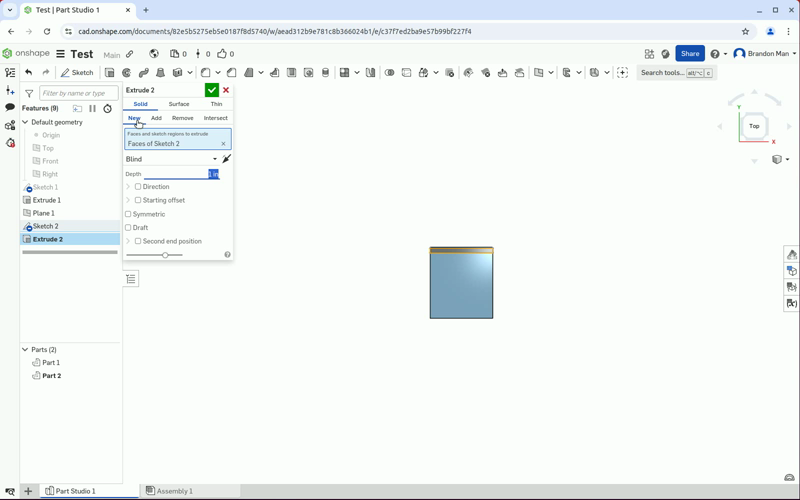
text(22.386)
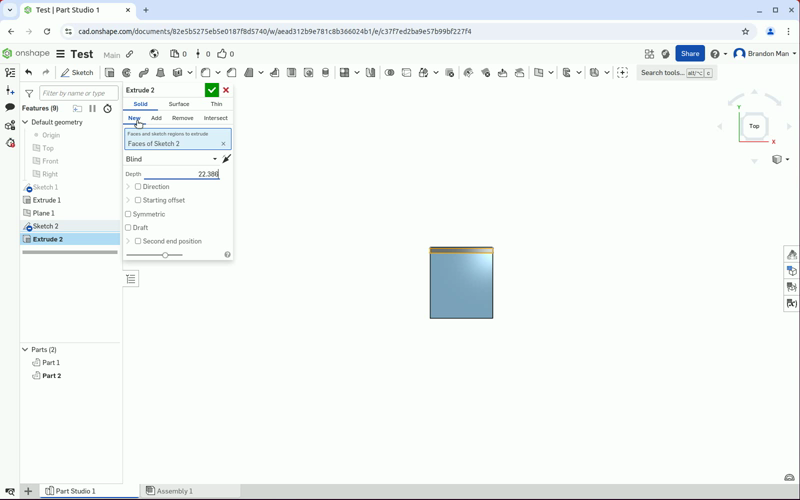
key(enter)
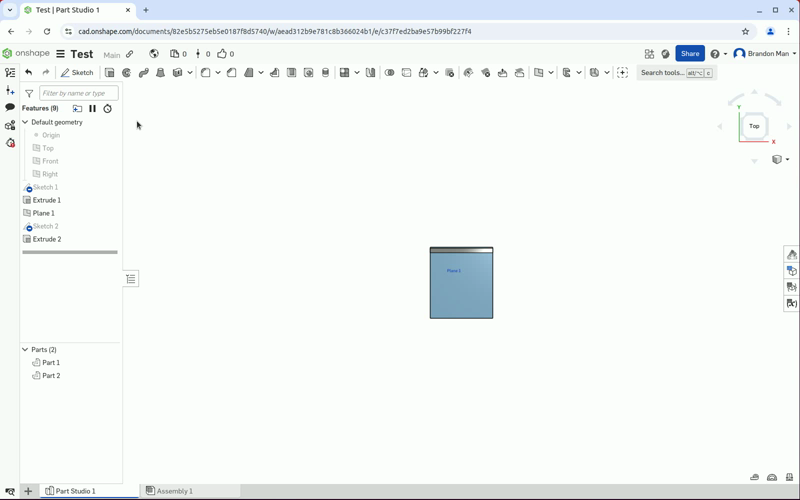
key(shift+h)
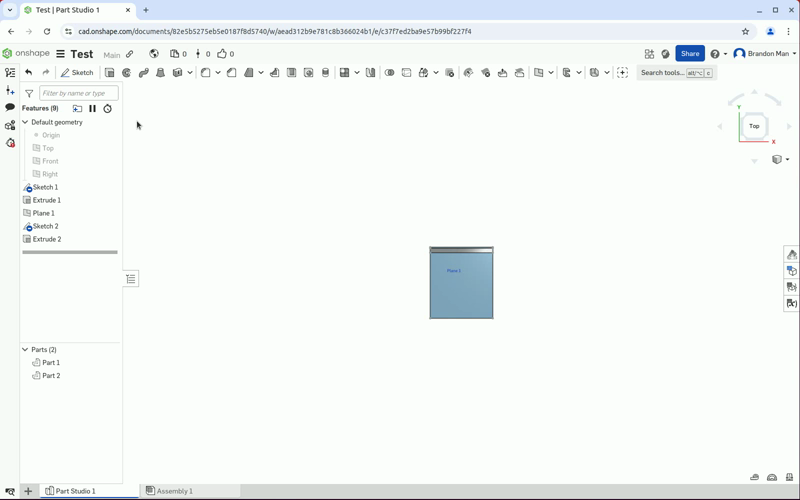
key(shift+h)
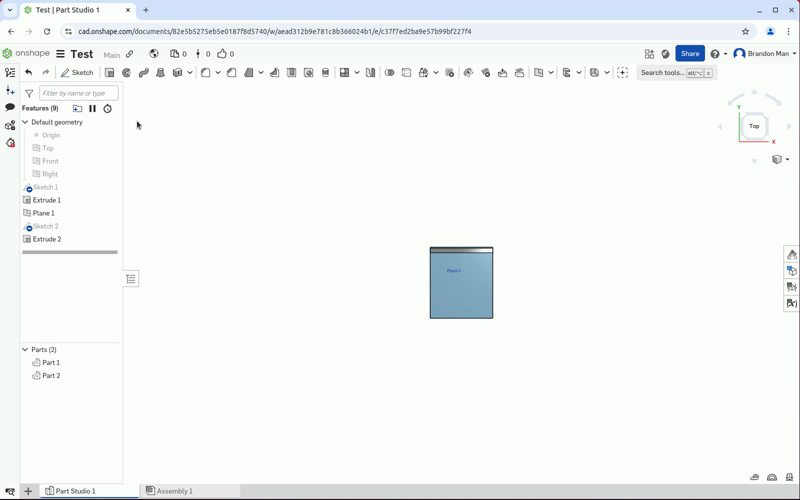
mouse_move(73, 189)
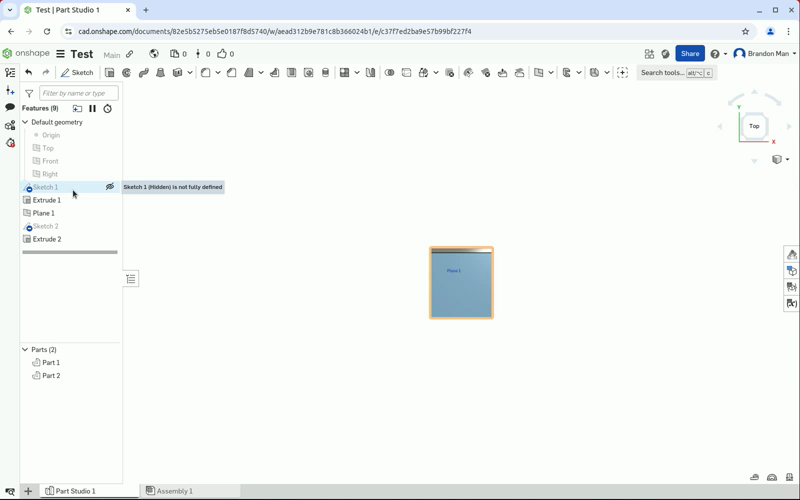
click(73, 189)
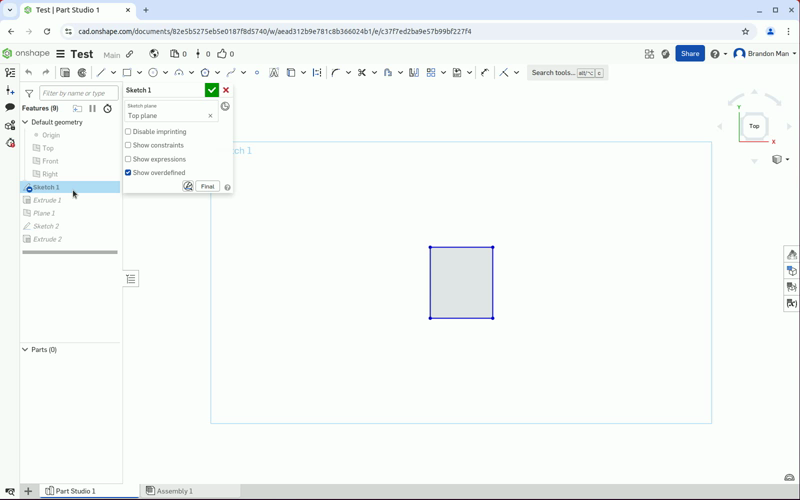
mouse_move(229, 92)
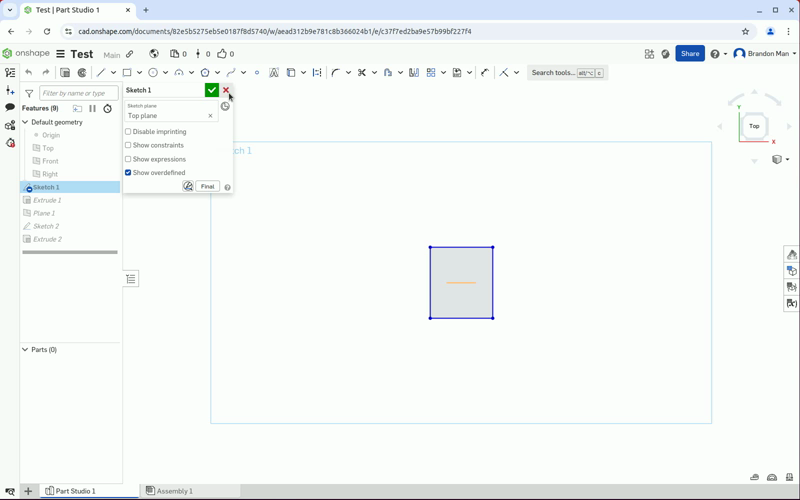
click(229, 92)
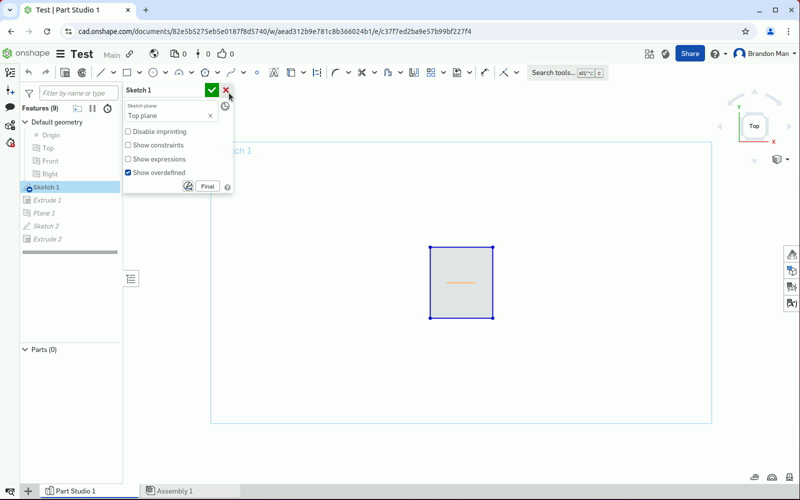
key(shift+s)
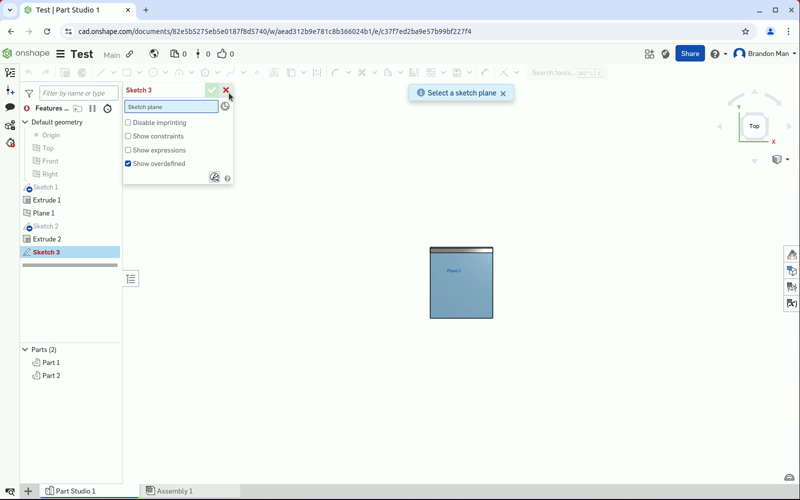
mouse_move(73, 215)
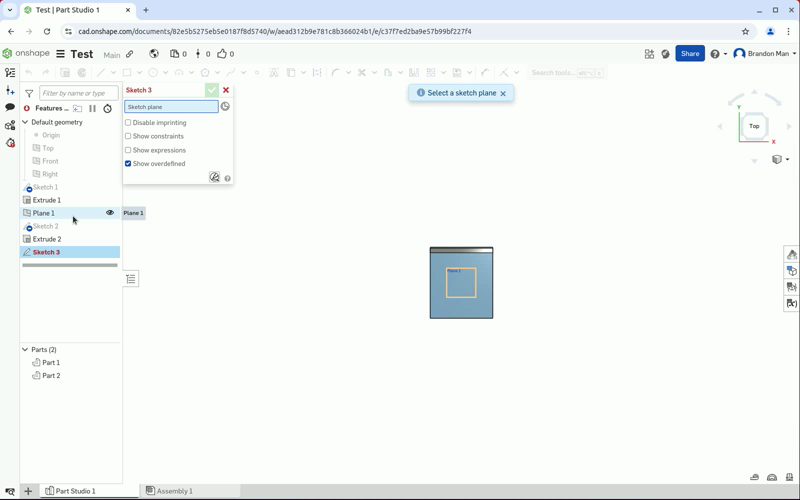
click(73, 215)
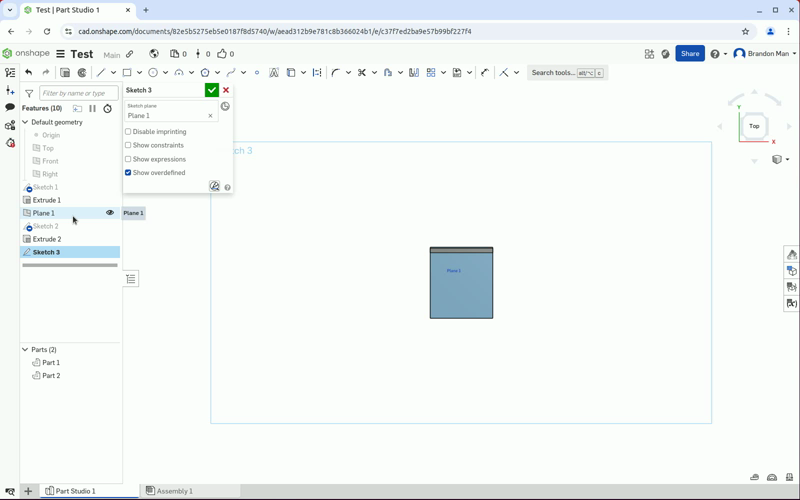
mouse_move(73, 352)
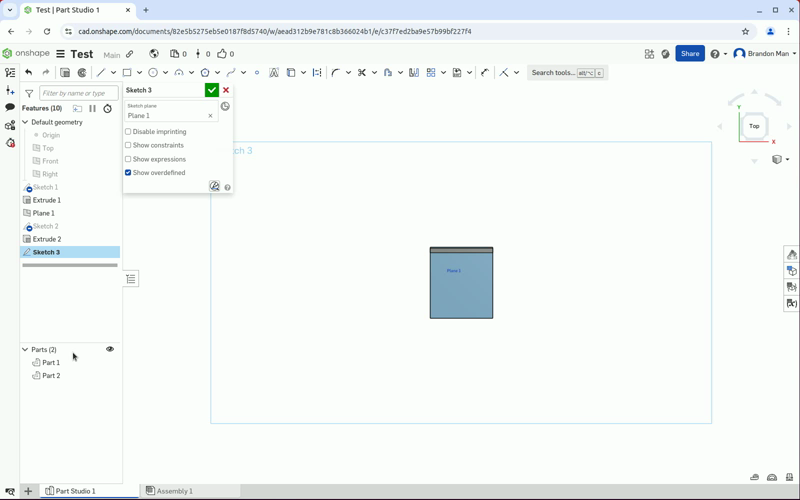
key(y)
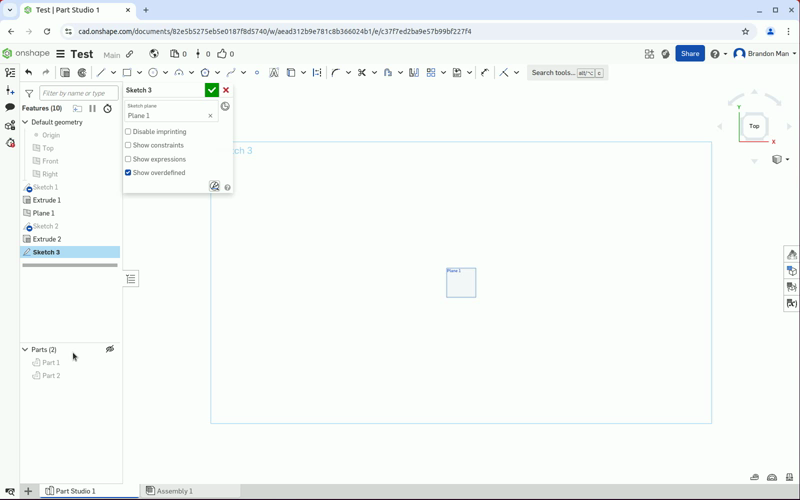
key(l)
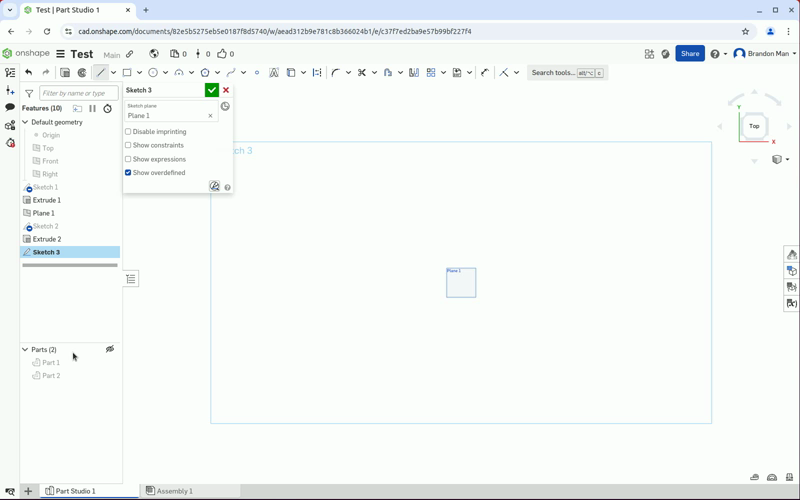
key_down(shift)
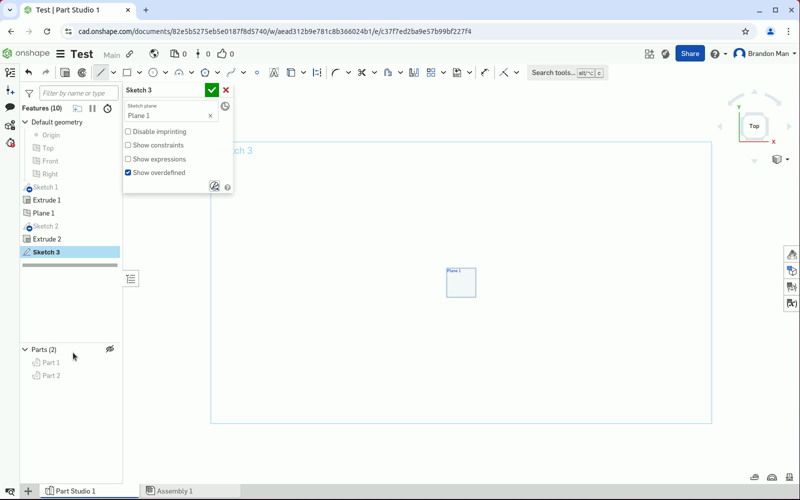
mouse_move(430, 318)
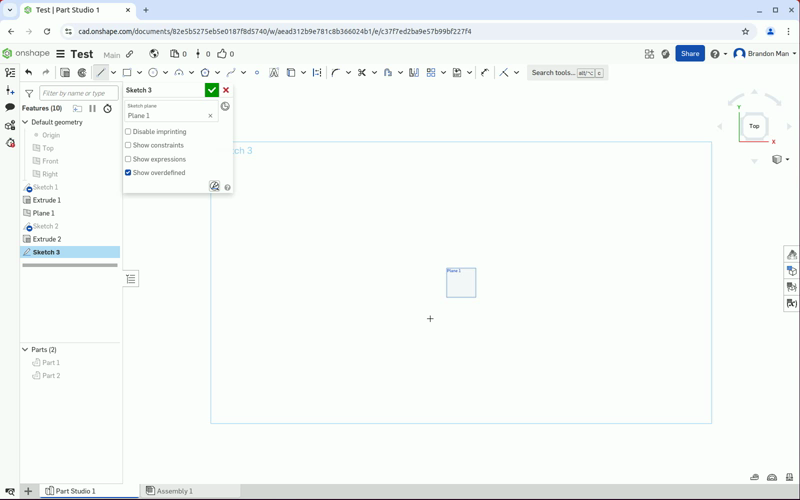
click(430, 318)
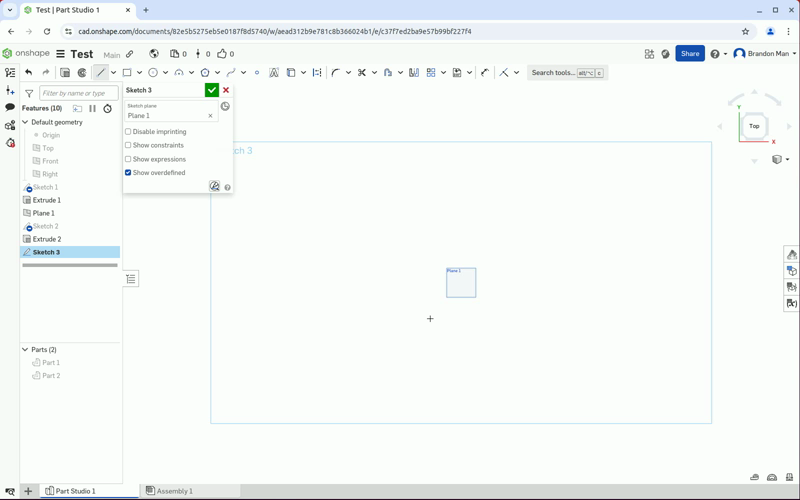
key_up(shift)
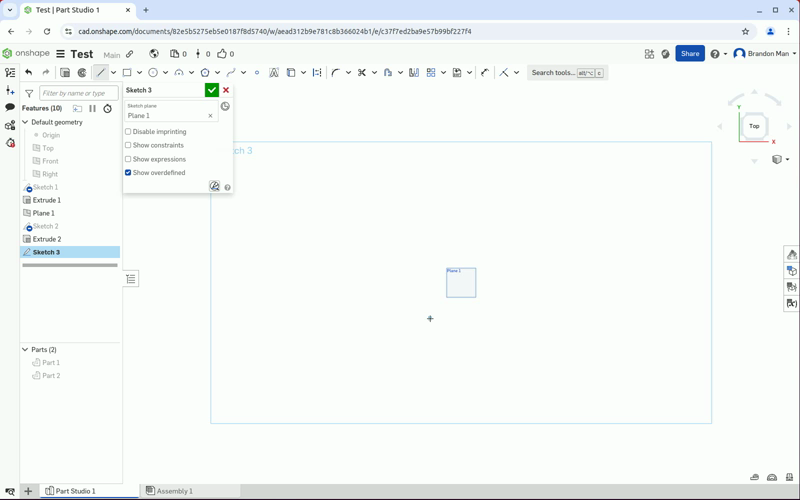
key_down(shift)
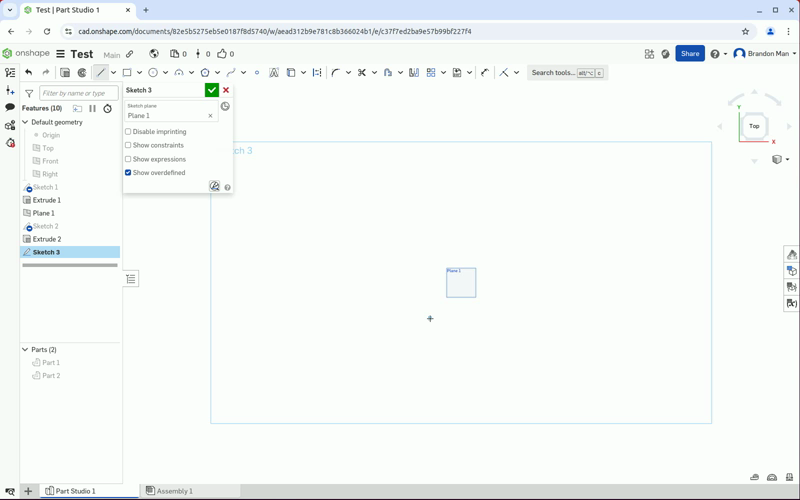
mouse_move(492, 318)
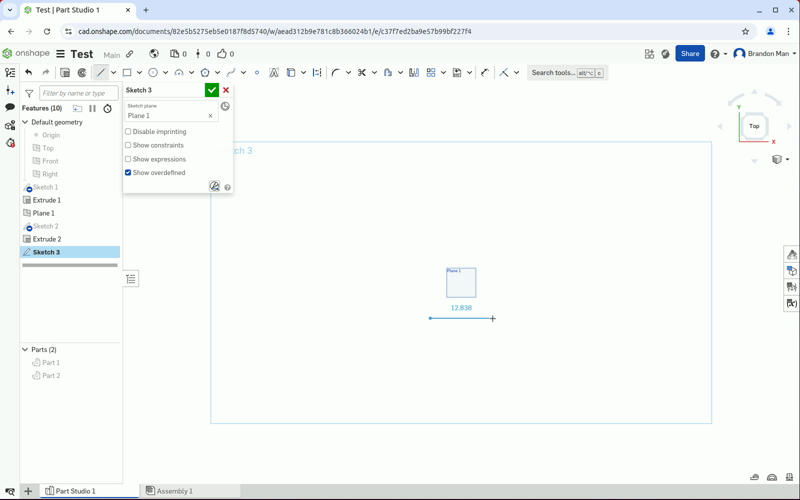
click(492, 318)
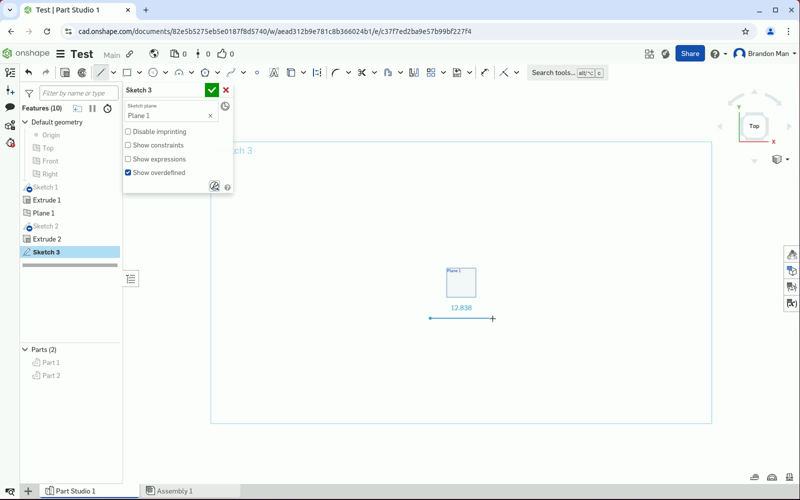
key_up(shift)
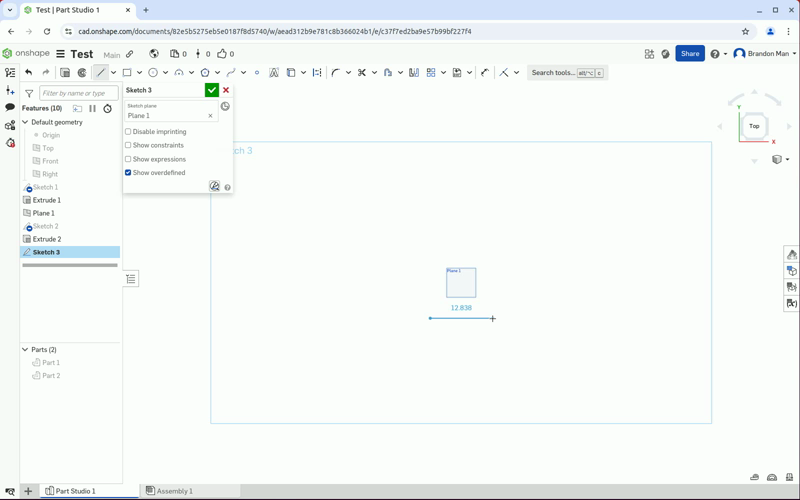
key_down(shift)
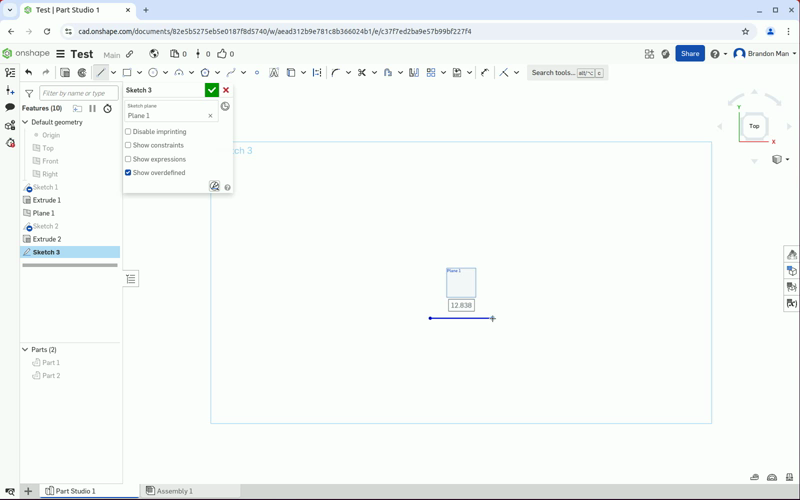
mouse_move(522, 318)
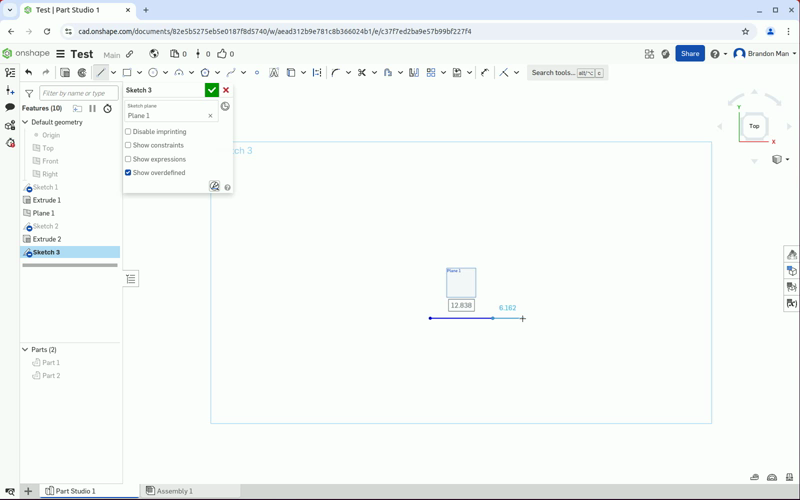
mouse_move(492, 314)
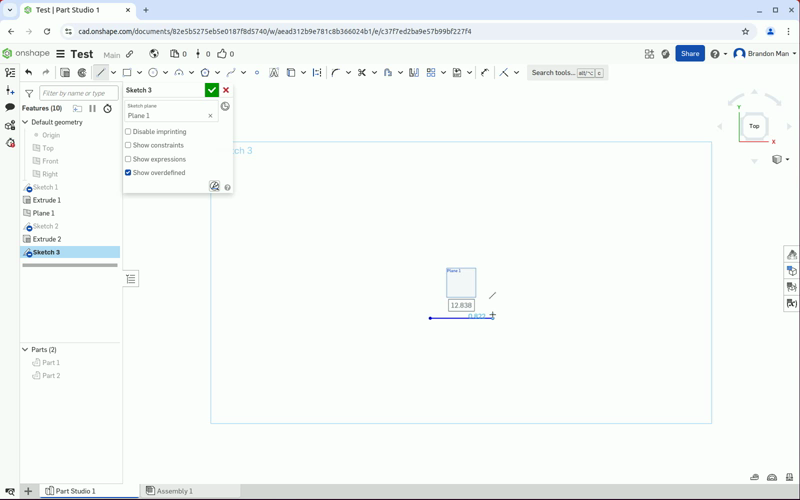
scroll(6)
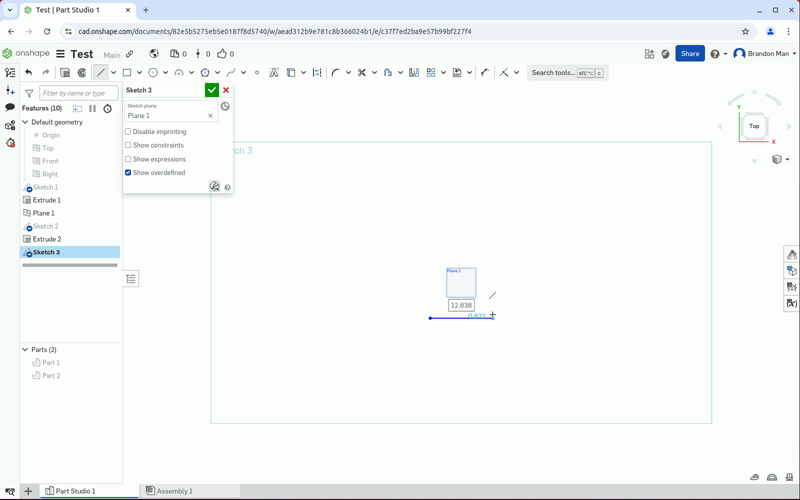
scroll(6)
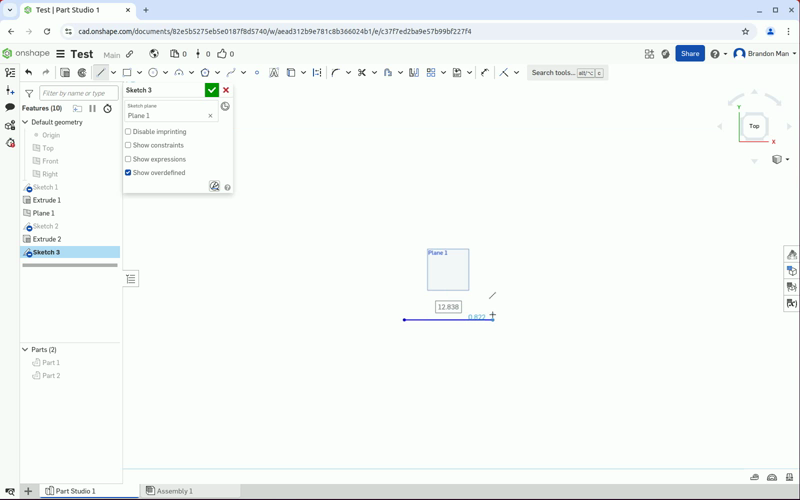
scroll(6)
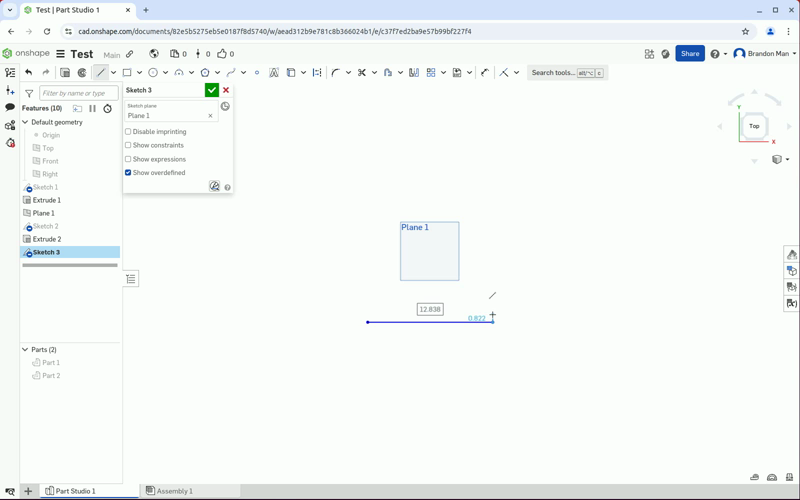
scroll(6)
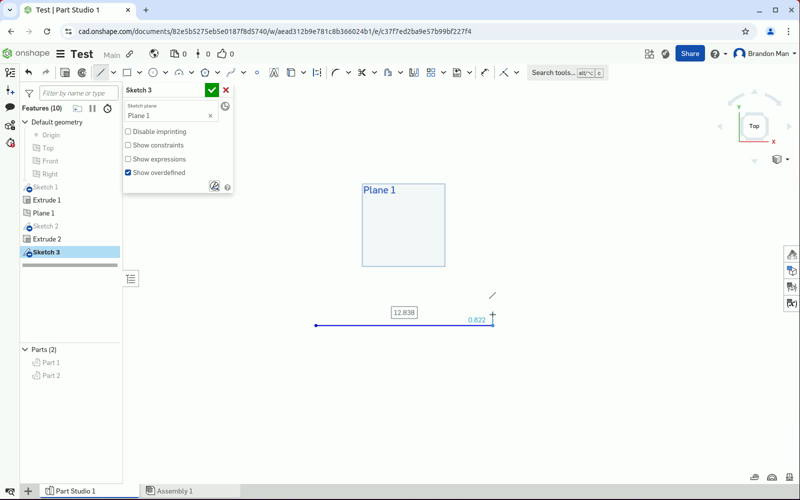
scroll(6)
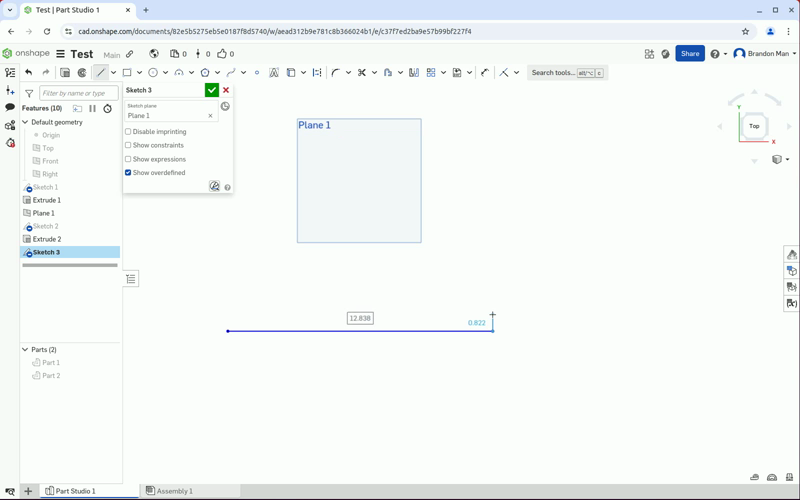
scroll(6)
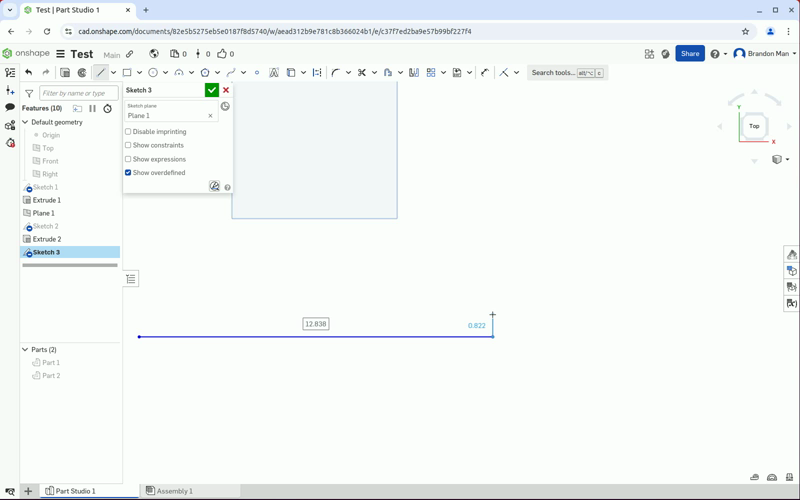
scroll(6)
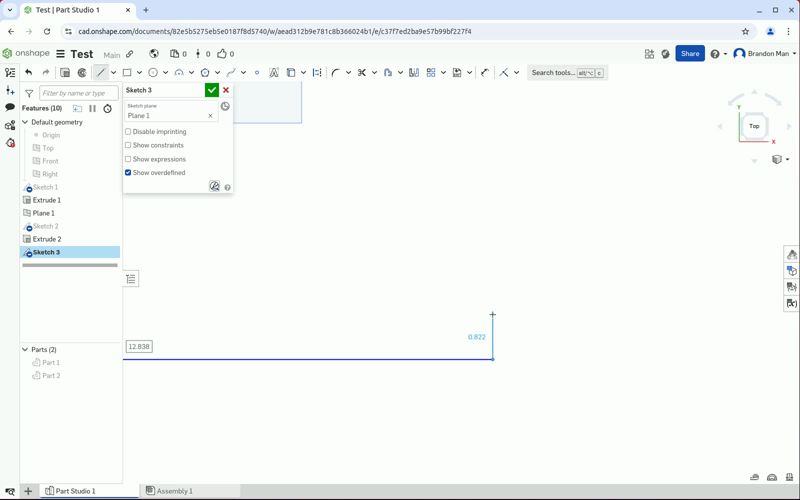
click(492, 314)
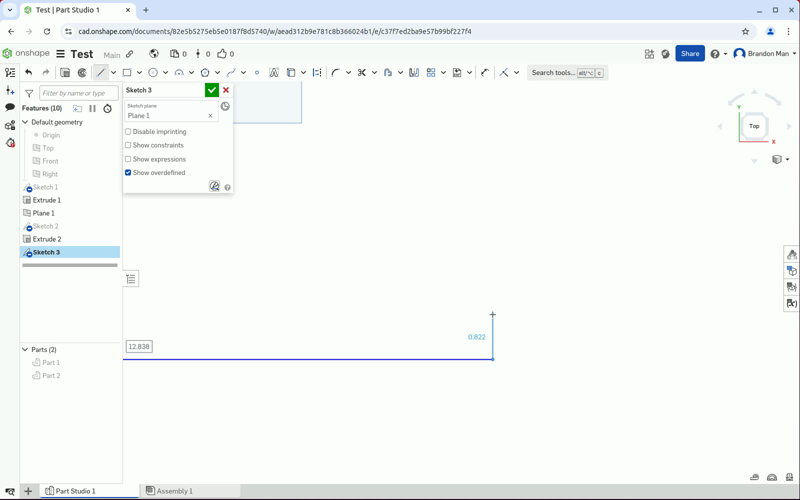
scroll(-6)
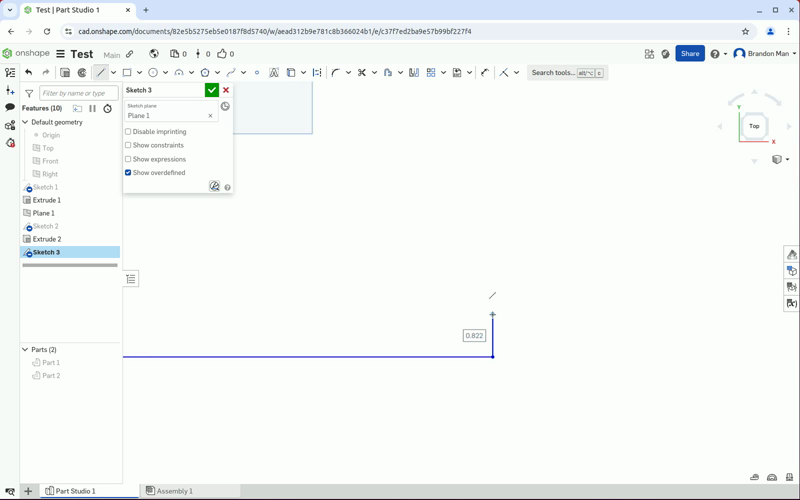
scroll(-6)
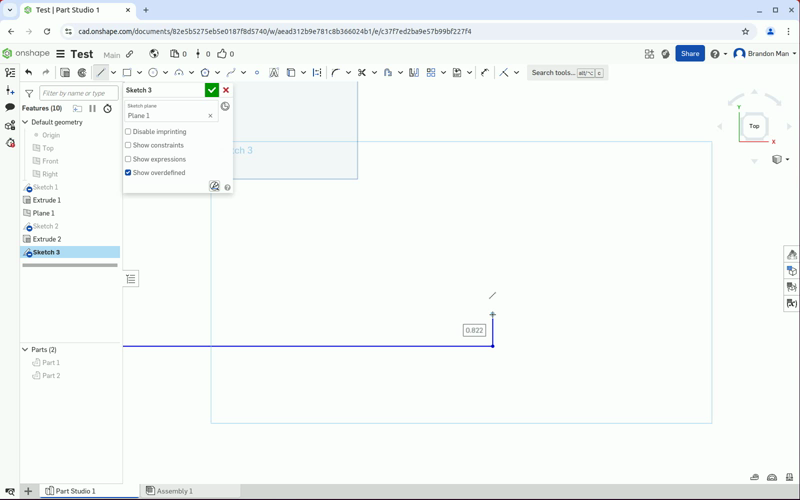
scroll(-6)
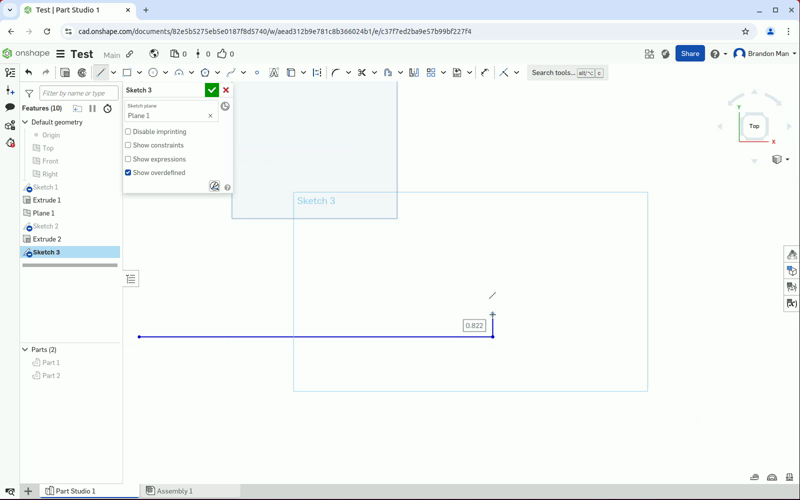
scroll(-6)
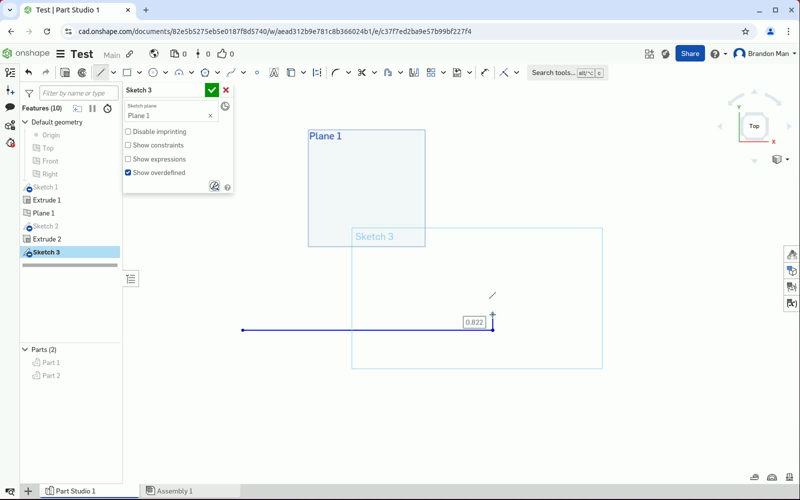
scroll(-6)
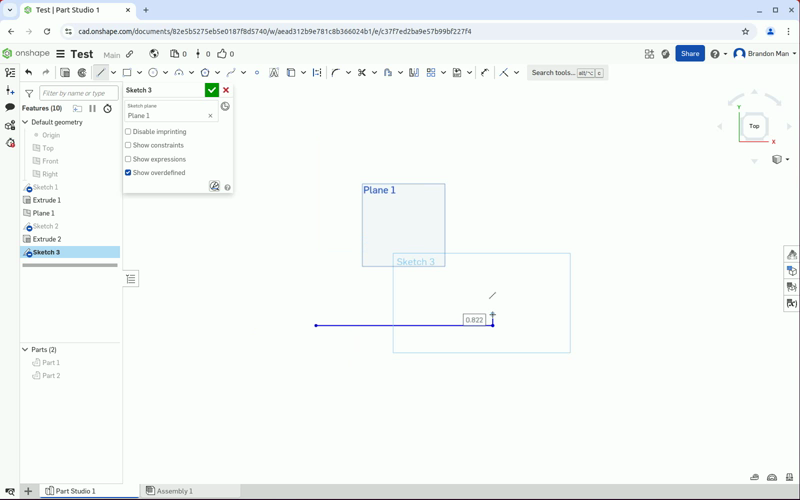
scroll(-6)
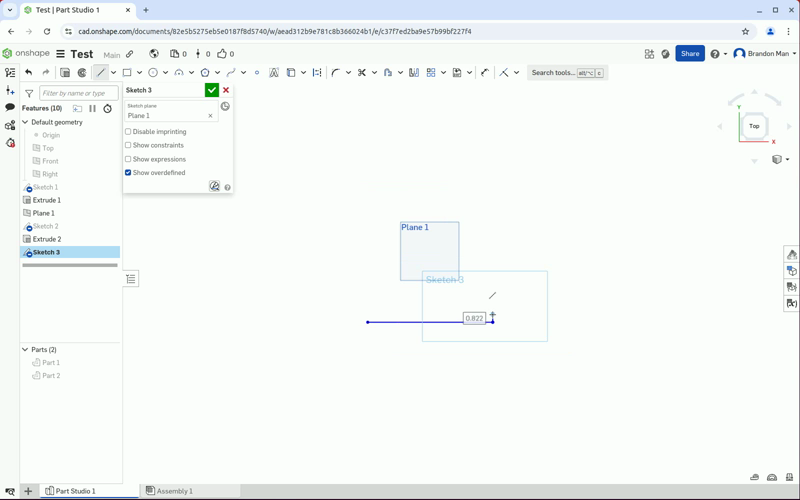
scroll(-6)
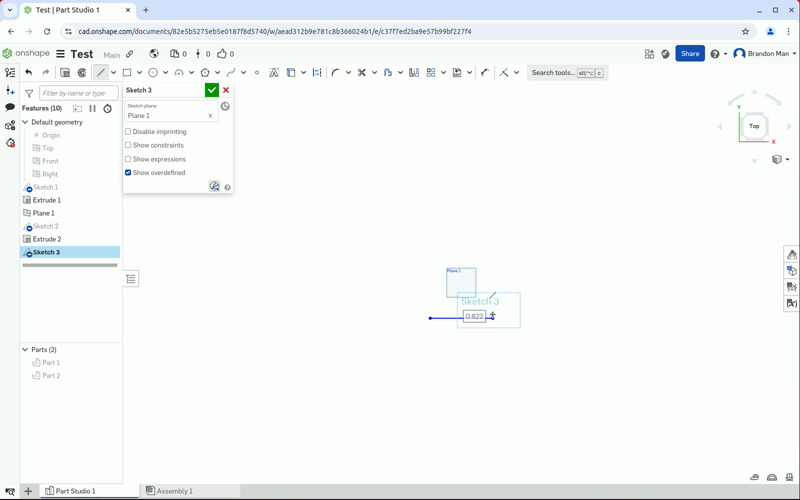
key_up(shift)
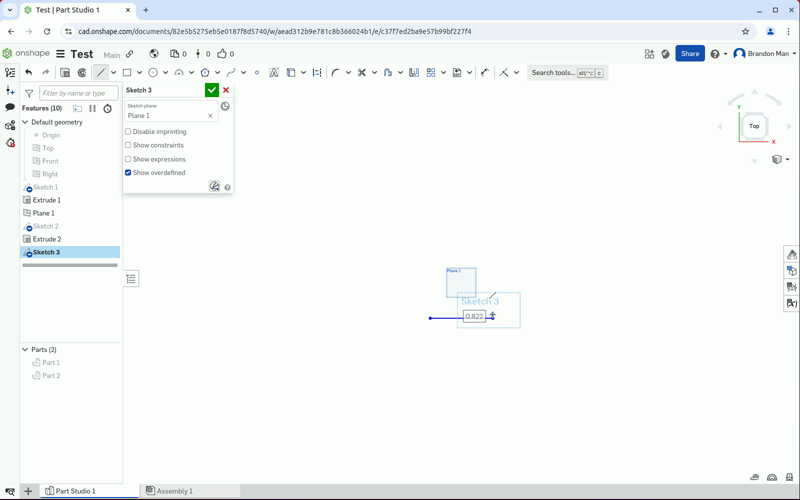
key_down(shift)
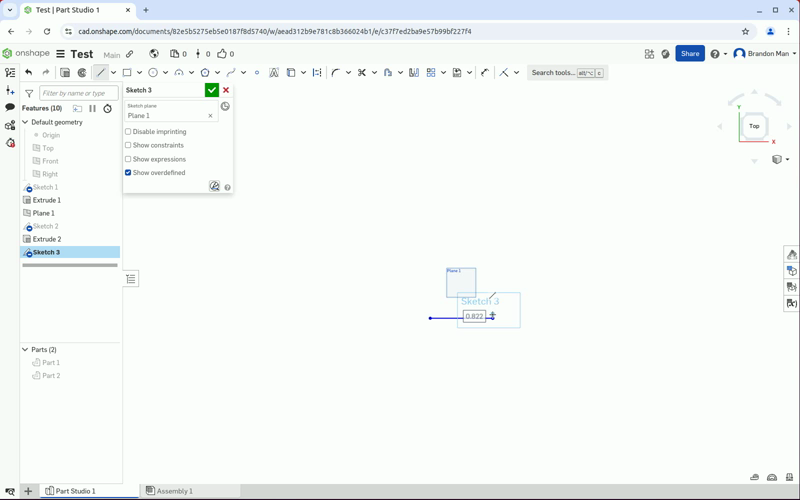
mouse_move(430, 314)
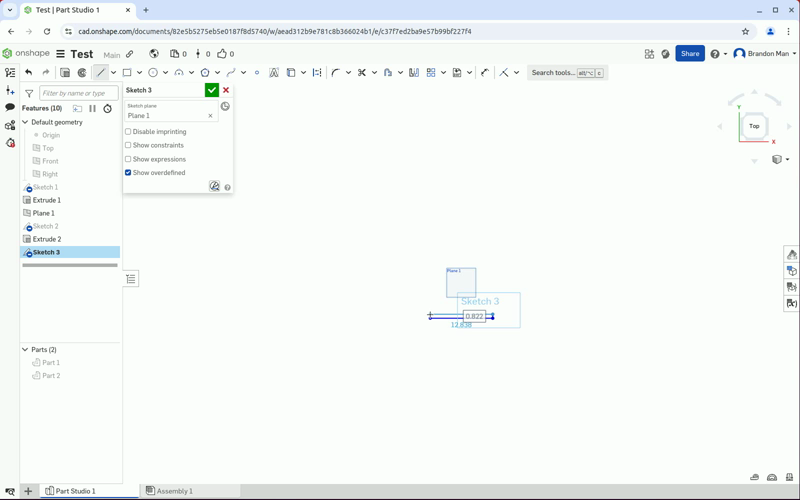
scroll(6)
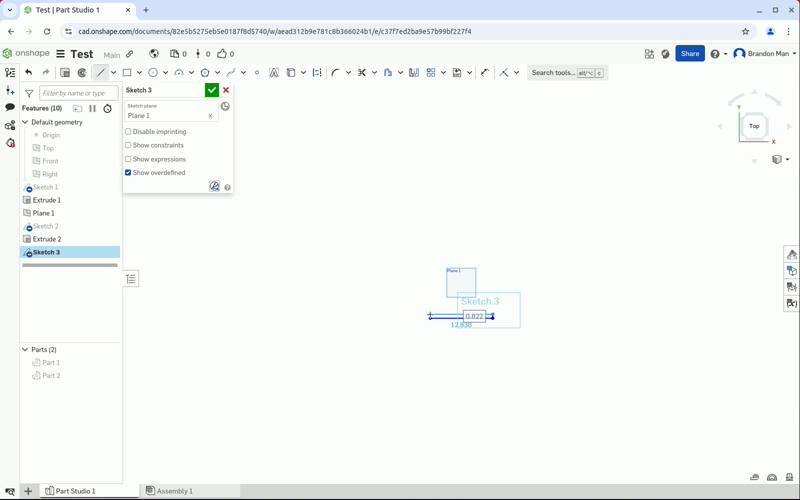
scroll(6)
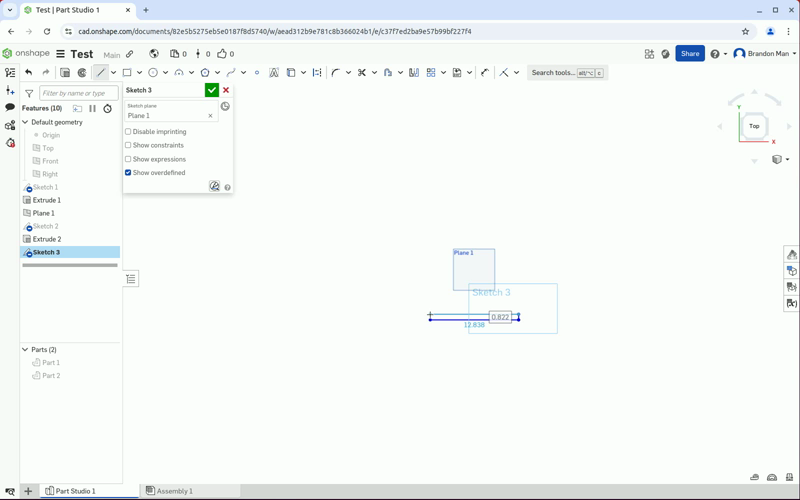
scroll(6)
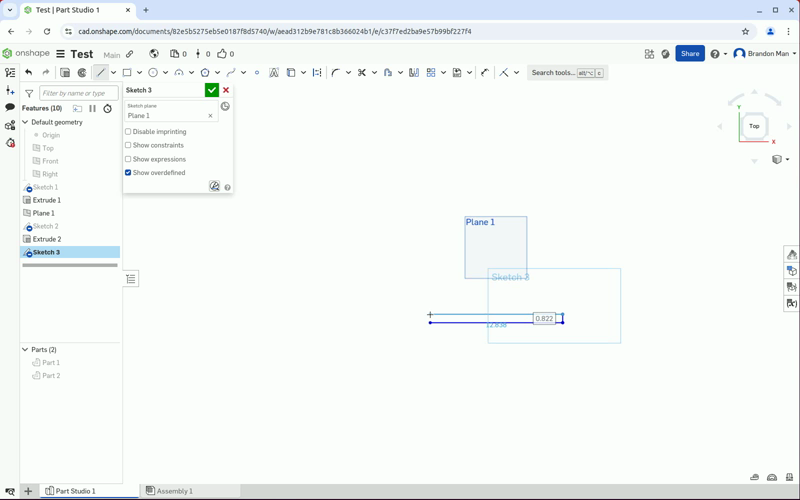
scroll(6)
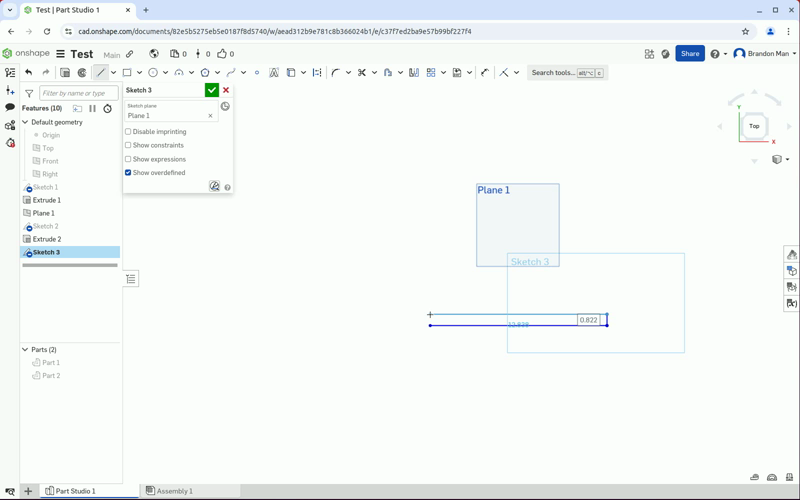
scroll(6)
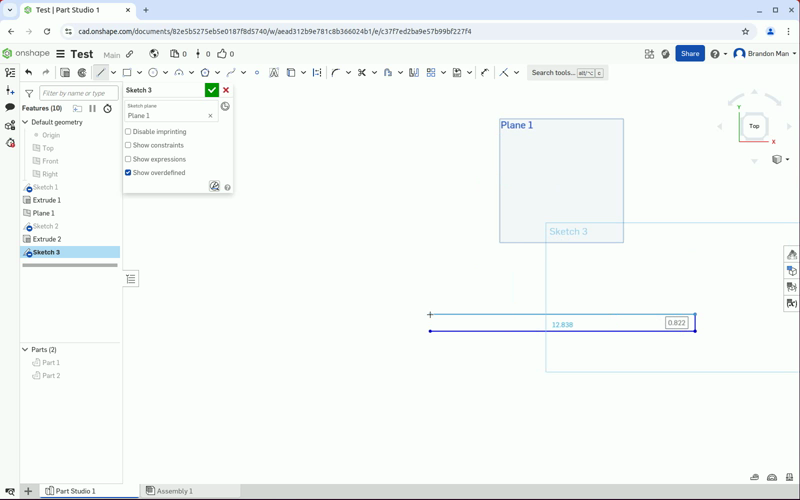
scroll(6)
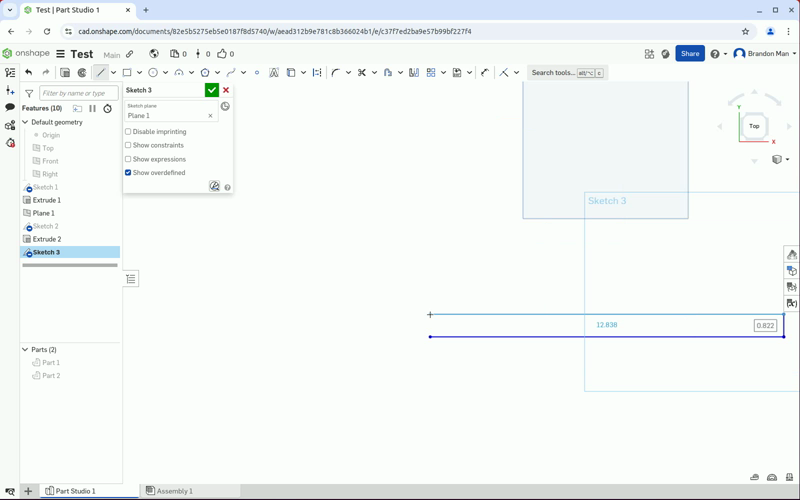
scroll(6)
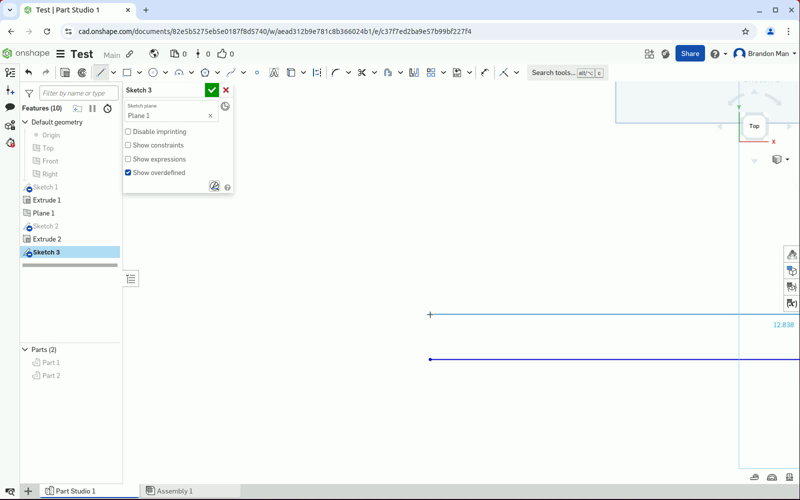
click(430, 314)
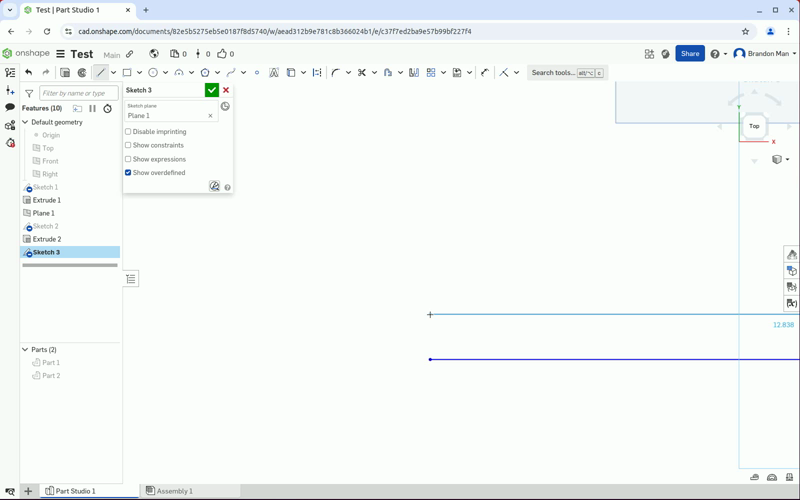
scroll(-6)
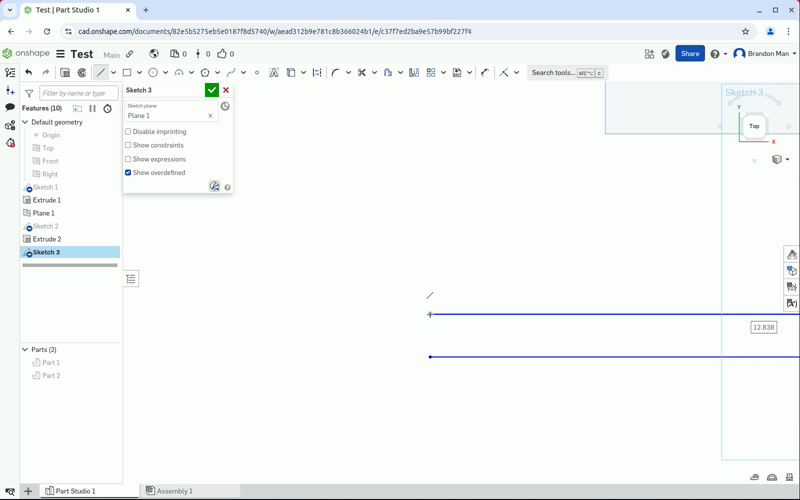
scroll(-6)
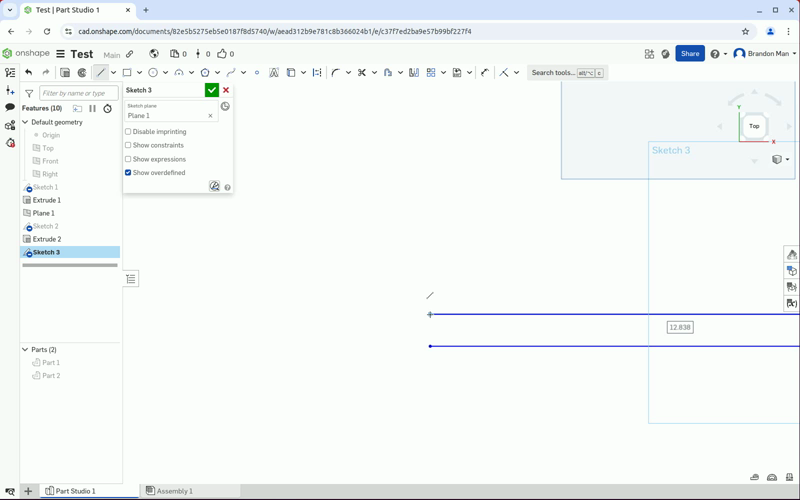
scroll(-6)
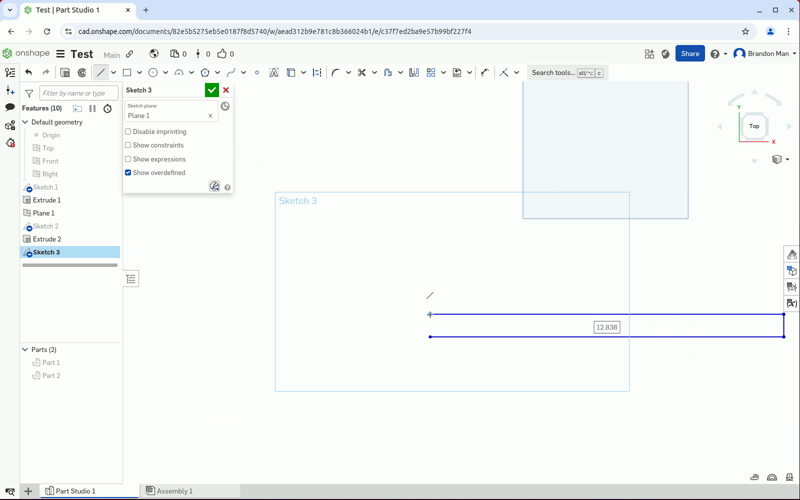
scroll(-6)
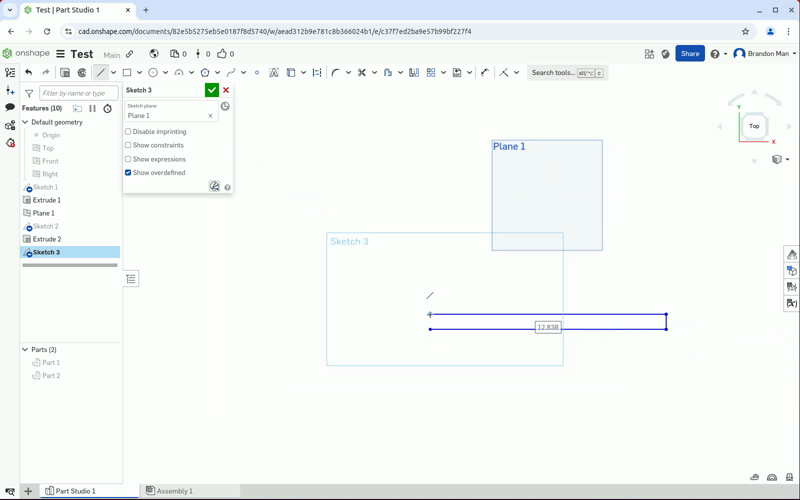
scroll(-6)
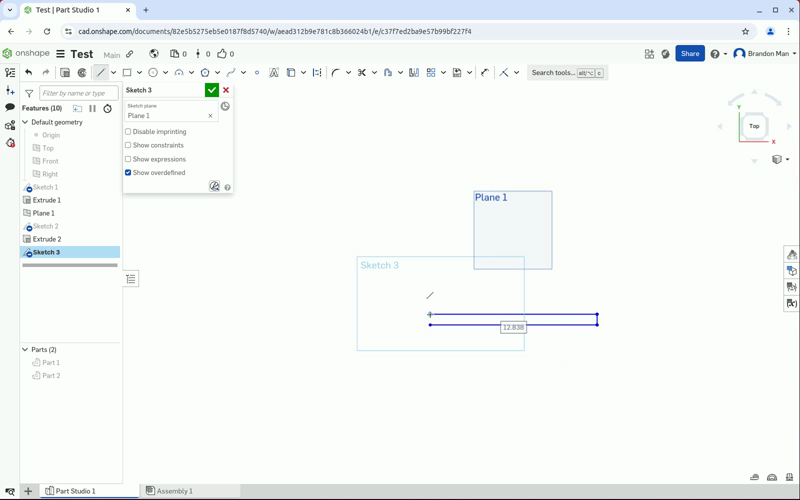
scroll(-6)
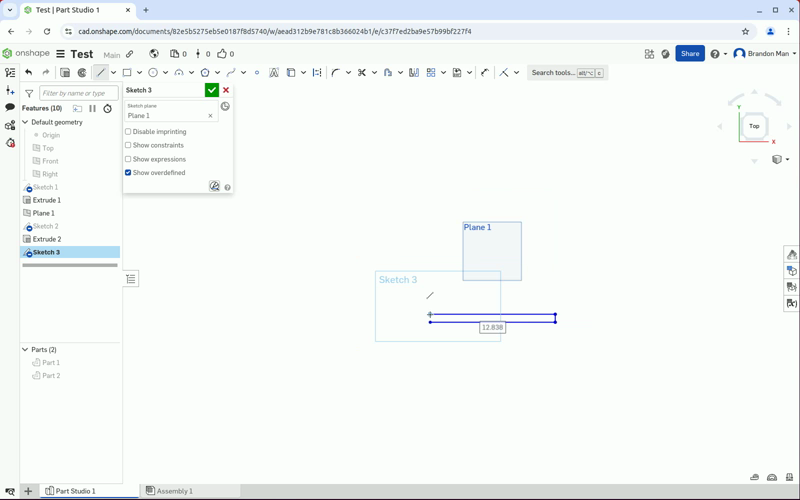
scroll(-6)
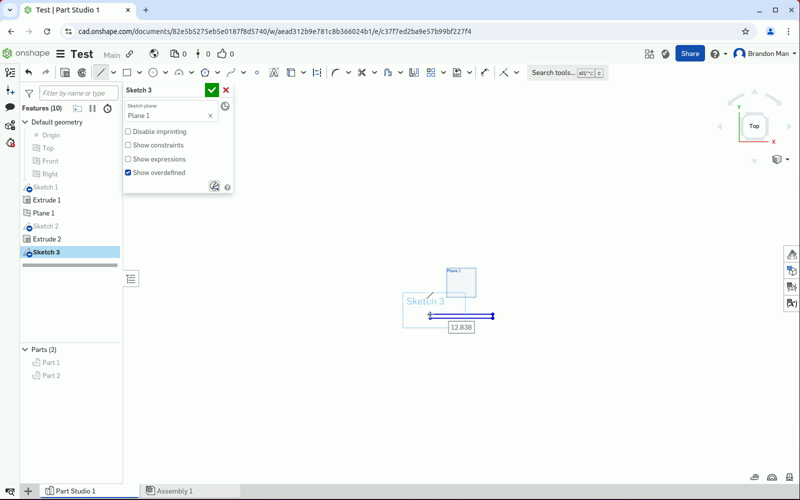
key_up(shift)
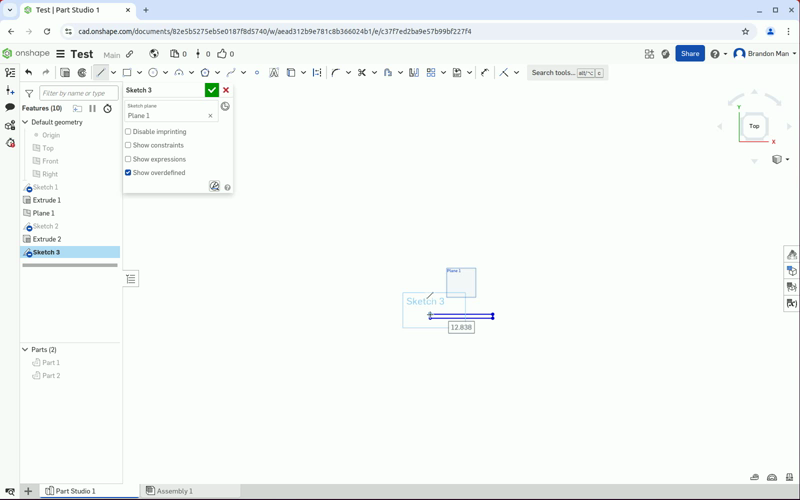
mouse_move(460, 314)
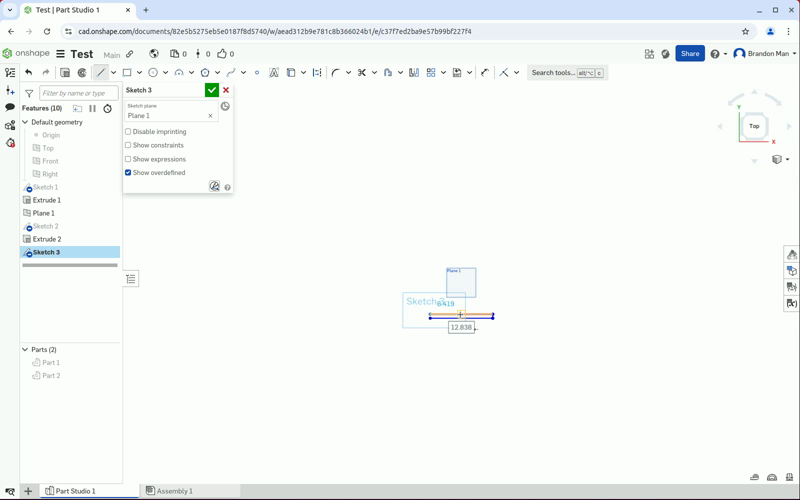
key_down(shift)
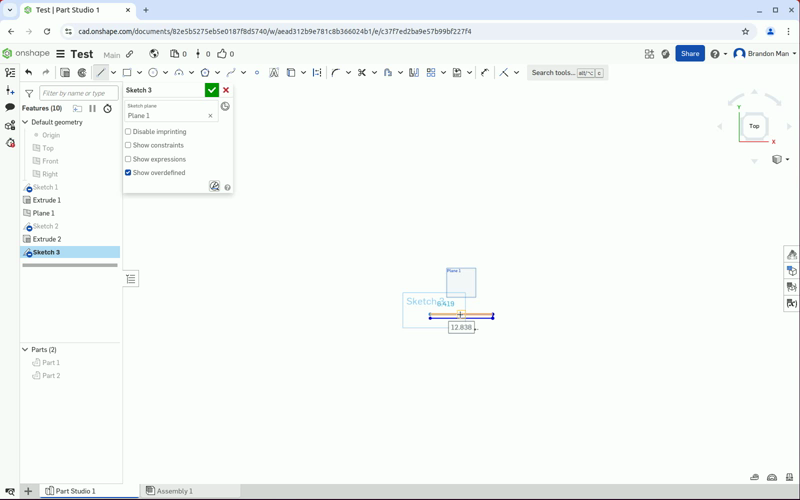
mouse_move(430, 318)
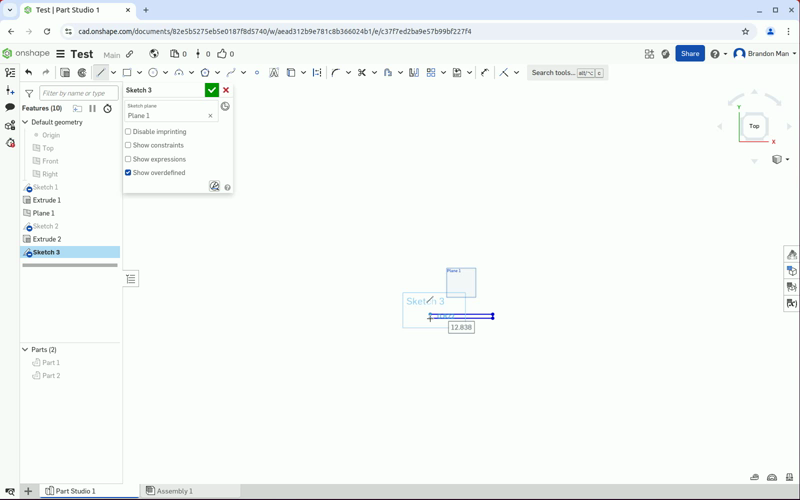
scroll(6)
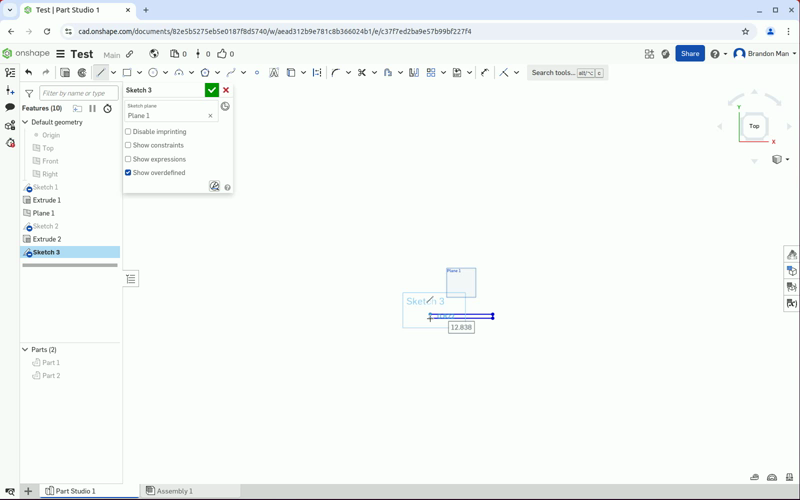
scroll(6)
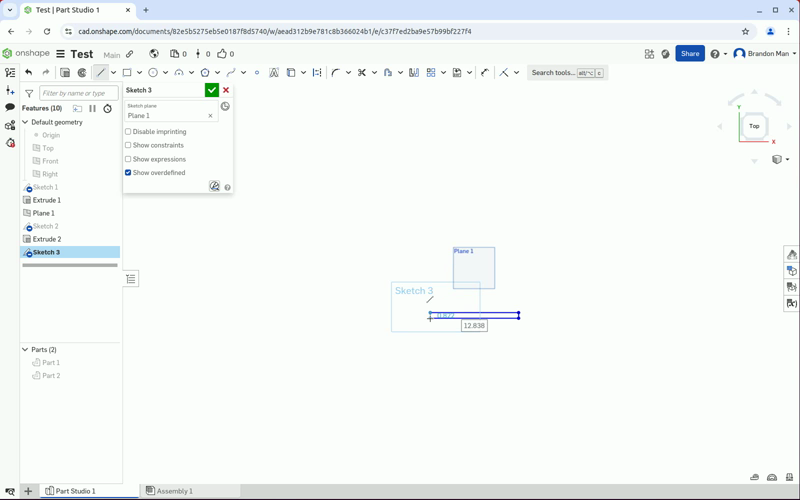
scroll(6)
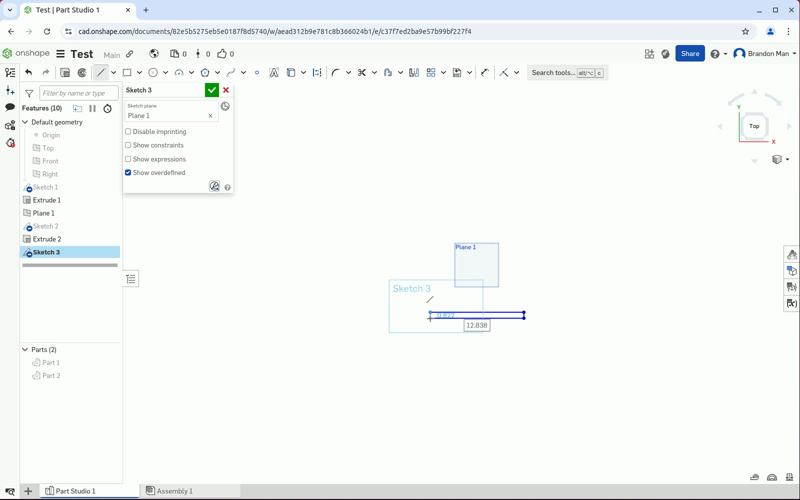
scroll(6)
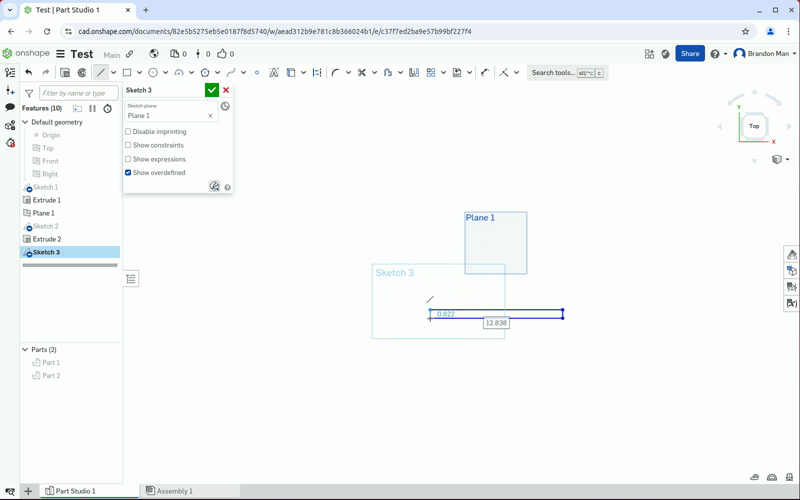
scroll(6)
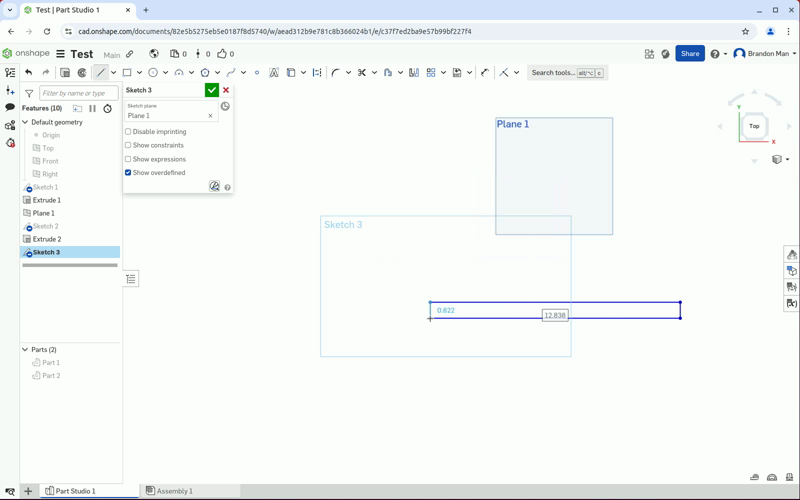
scroll(6)
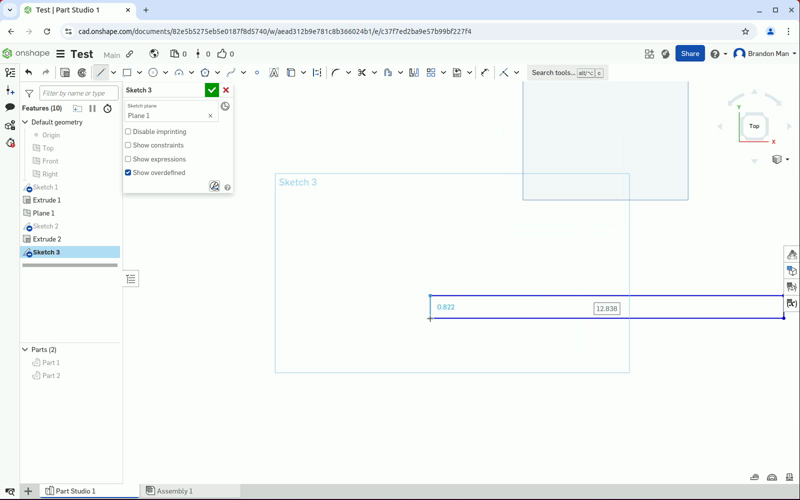
scroll(6)
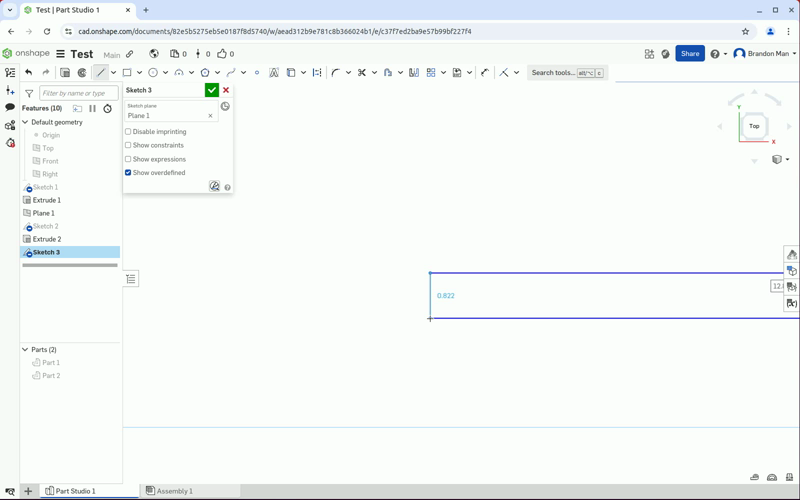
key_up(shift)
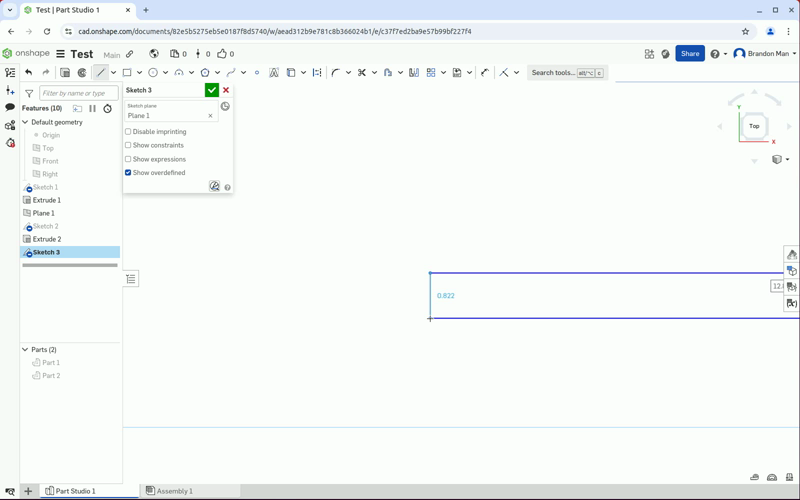
click(430, 318)
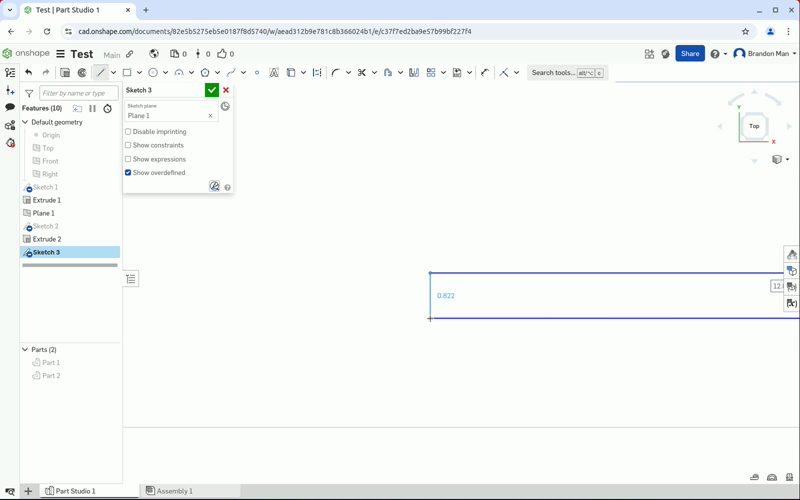
scroll(-6)
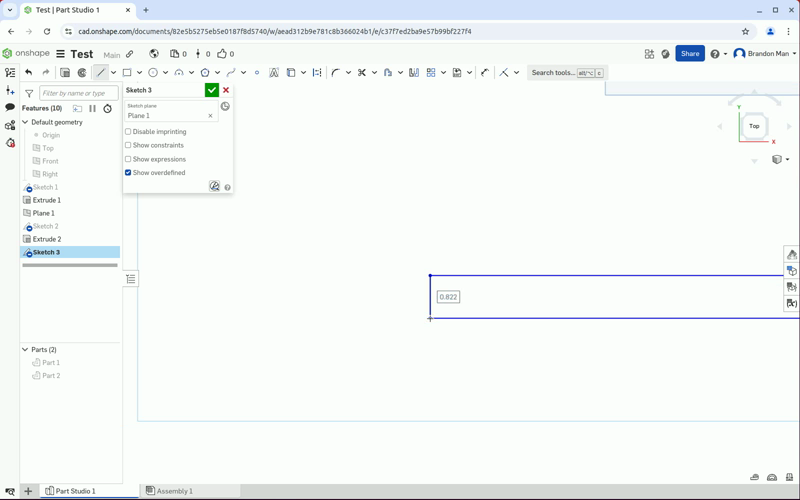
scroll(-6)
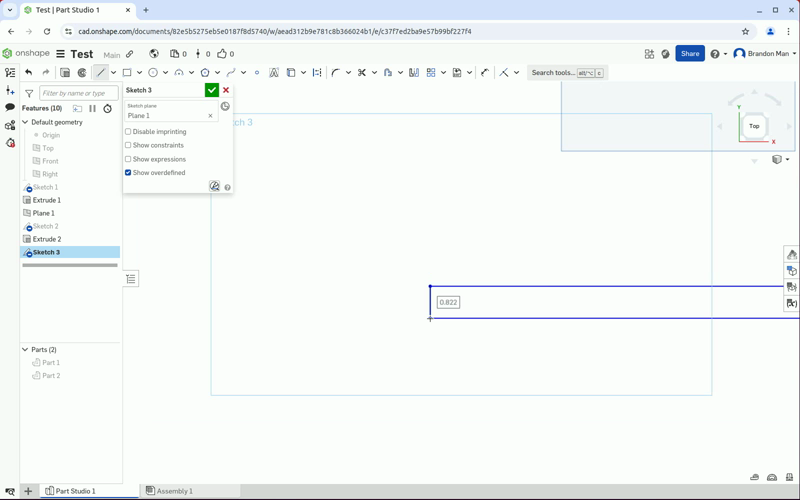
scroll(-6)
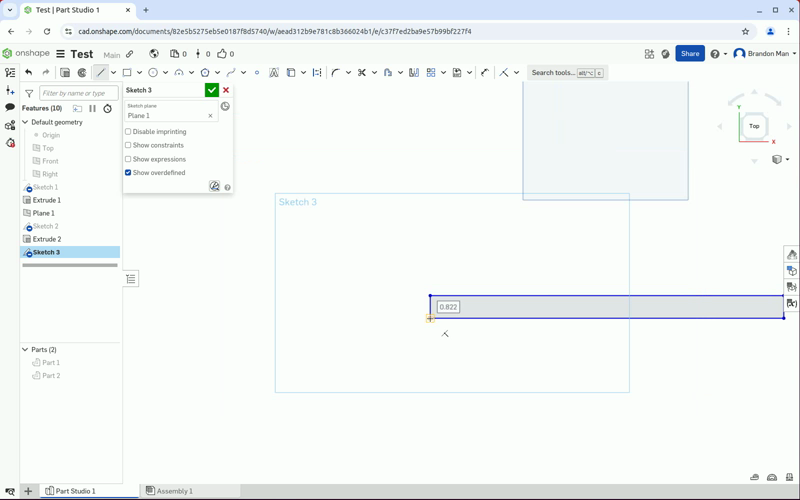
scroll(-6)
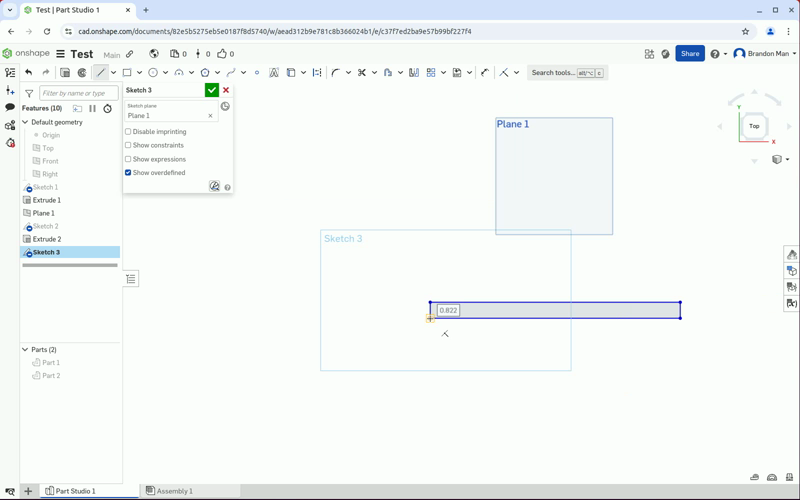
scroll(-6)
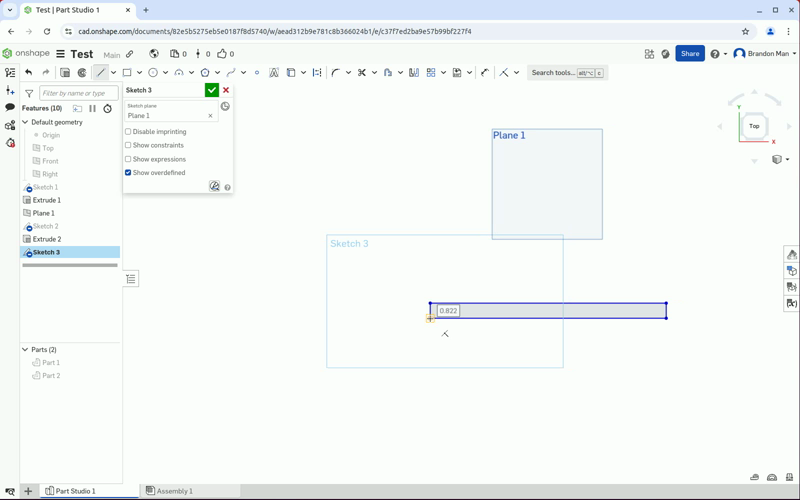
scroll(-6)
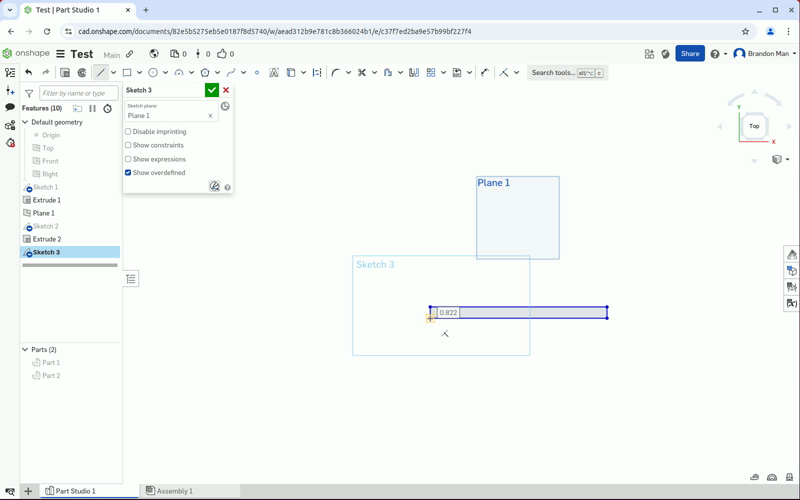
scroll(-6)
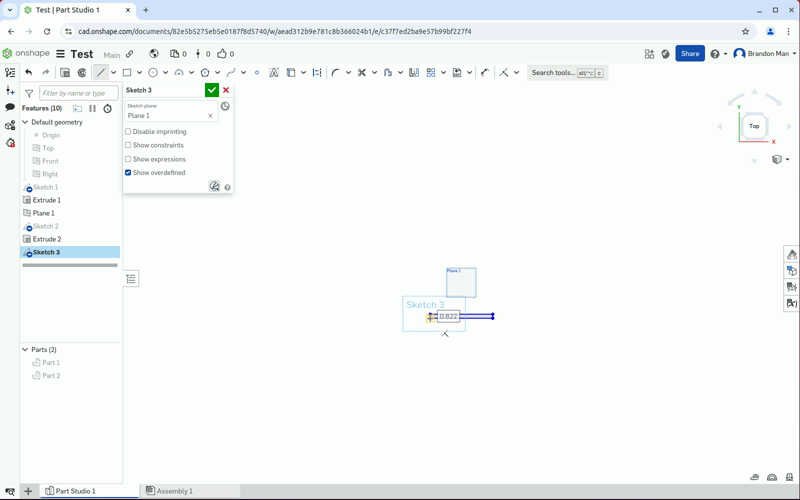
key(esc)
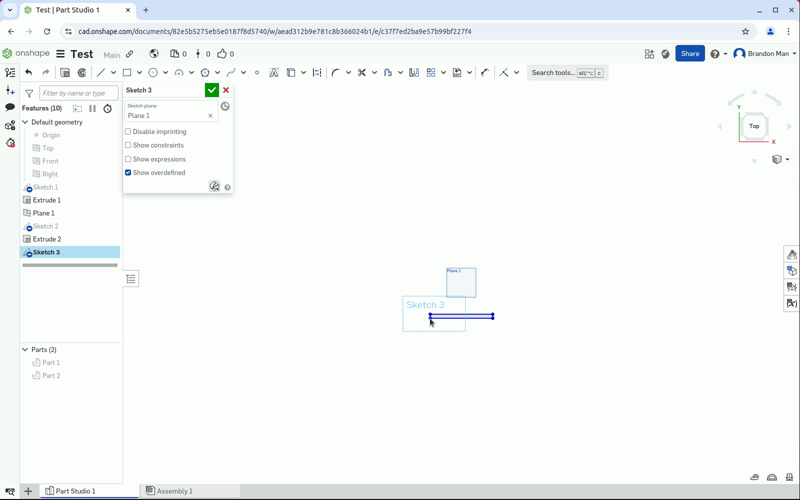
mouse_move(448, 316)
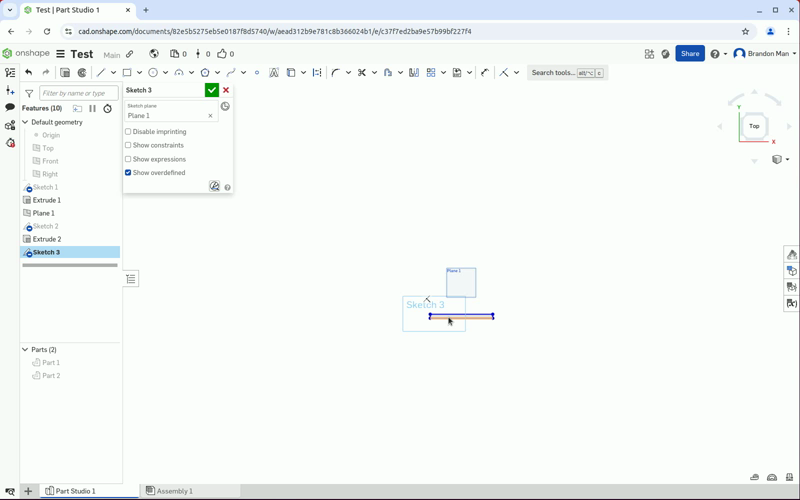
scroll(6)
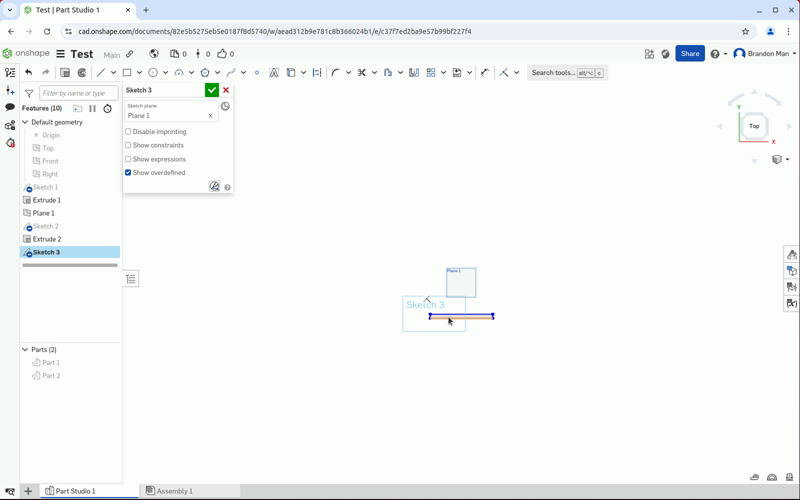
scroll(6)
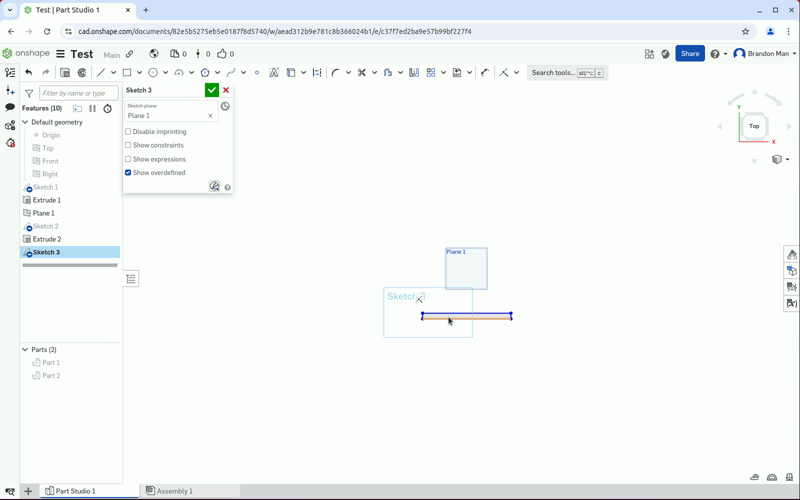
scroll(6)
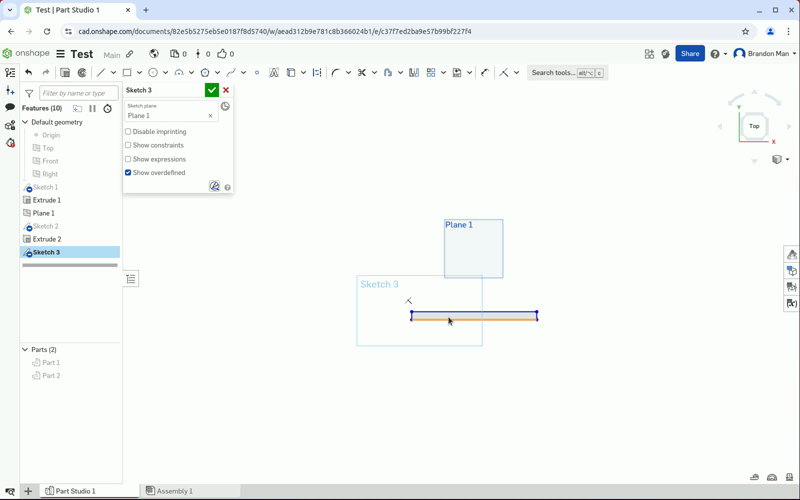
scroll(6)
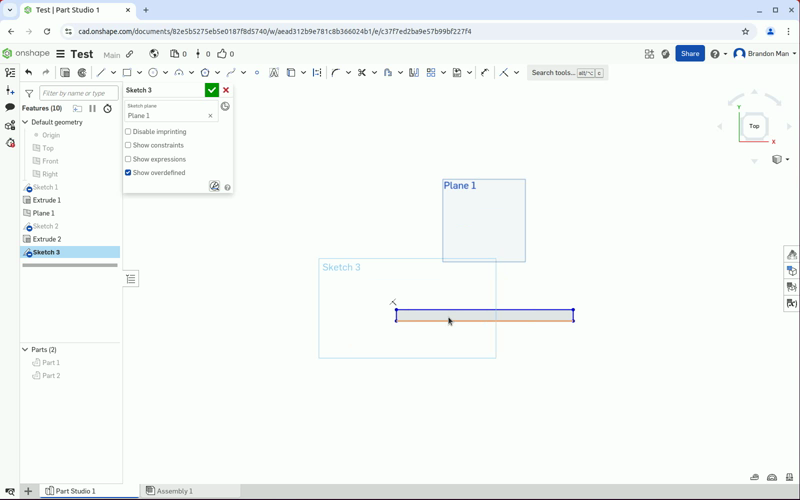
scroll(6)
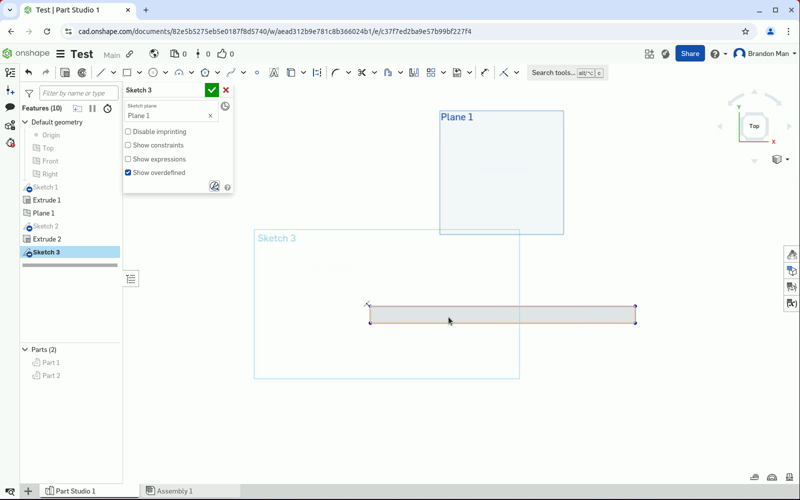
scroll(6)
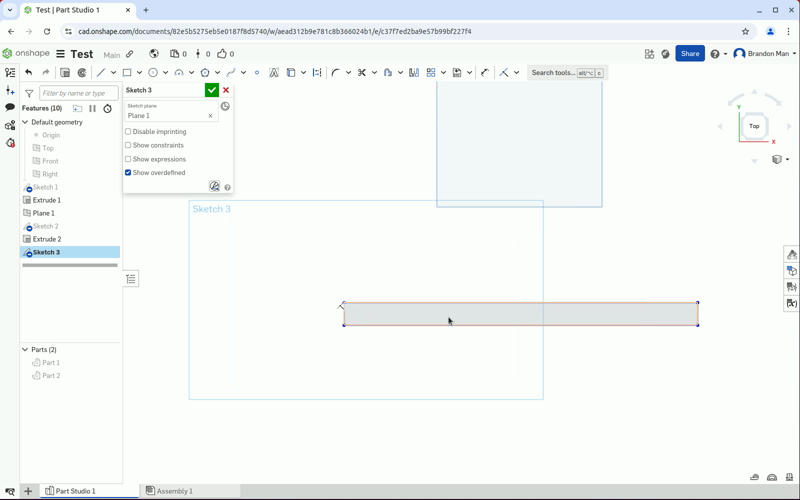
scroll(6)
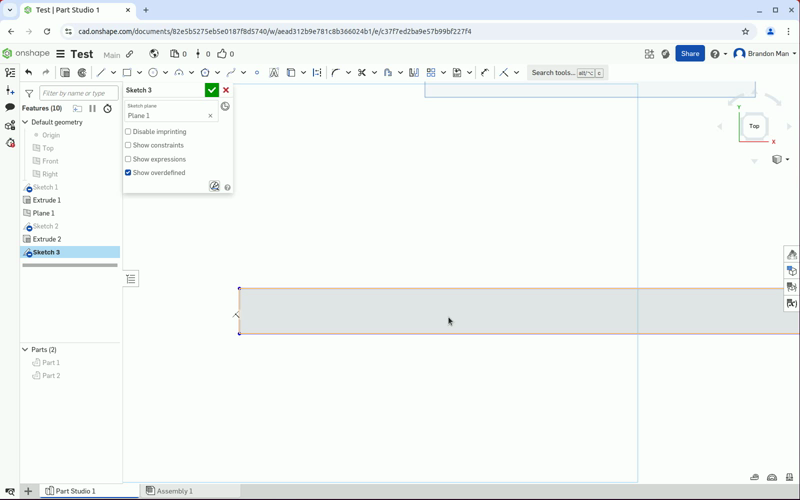
click(448, 316)
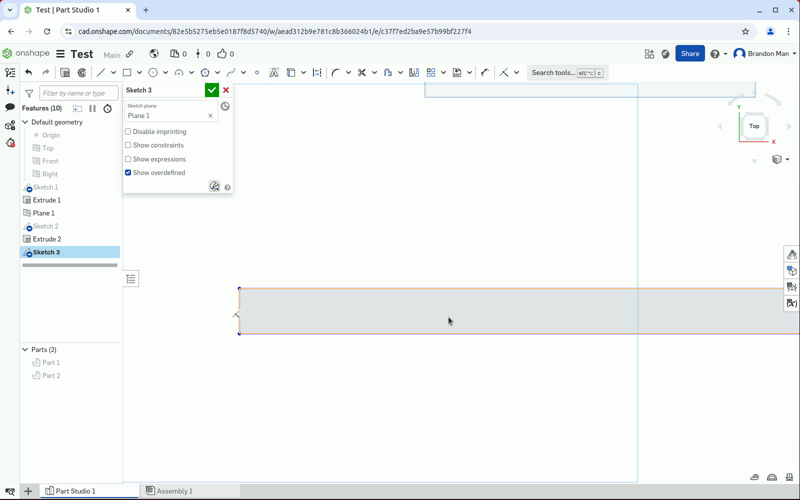
scroll(-6)
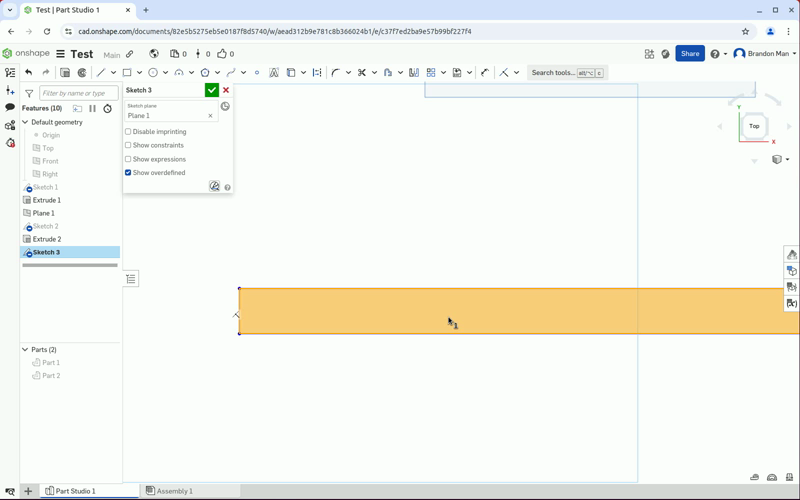
scroll(-6)
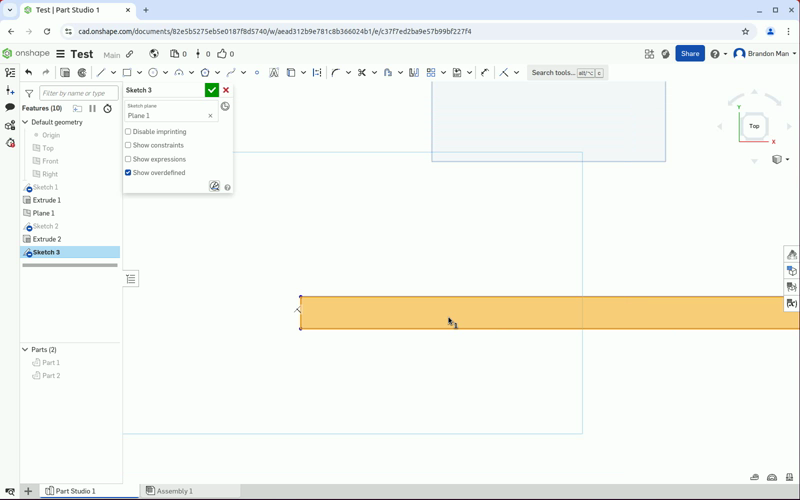
scroll(-6)
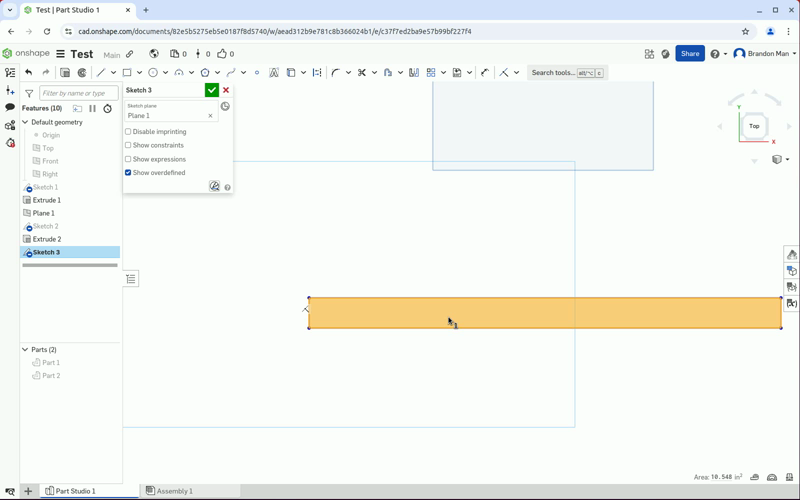
scroll(-6)
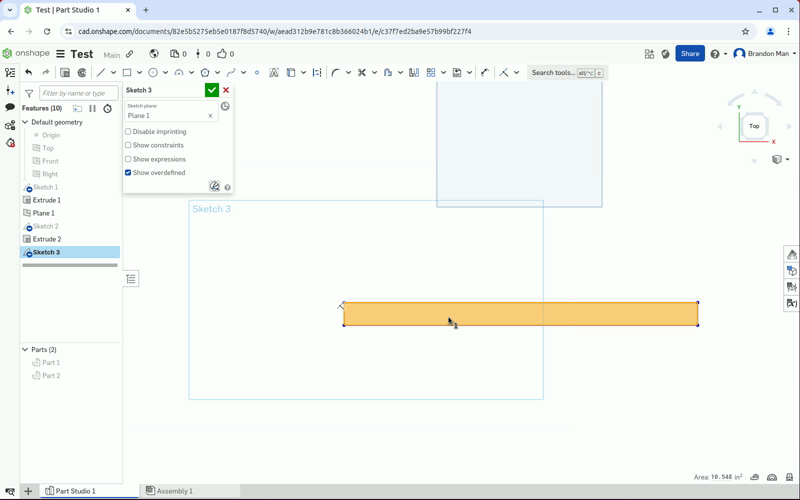
scroll(-6)
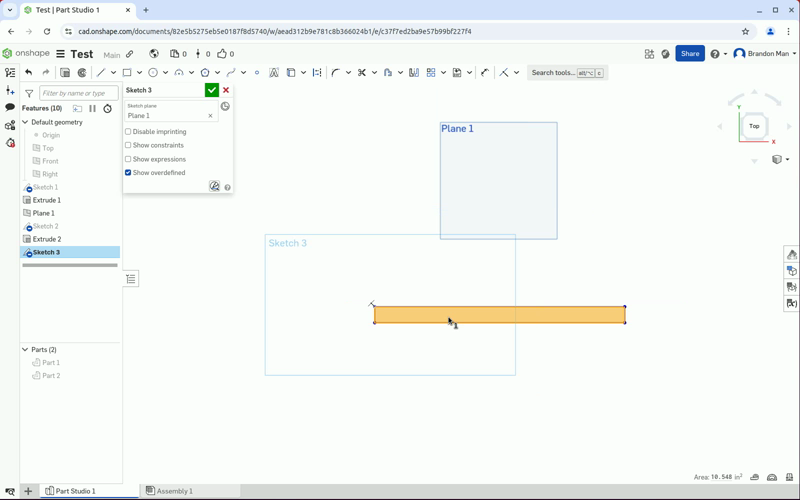
scroll(-6)
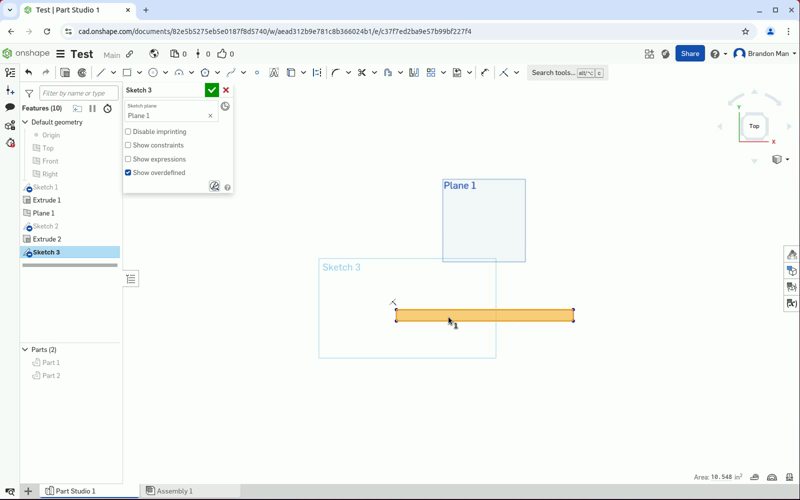
scroll(-6)
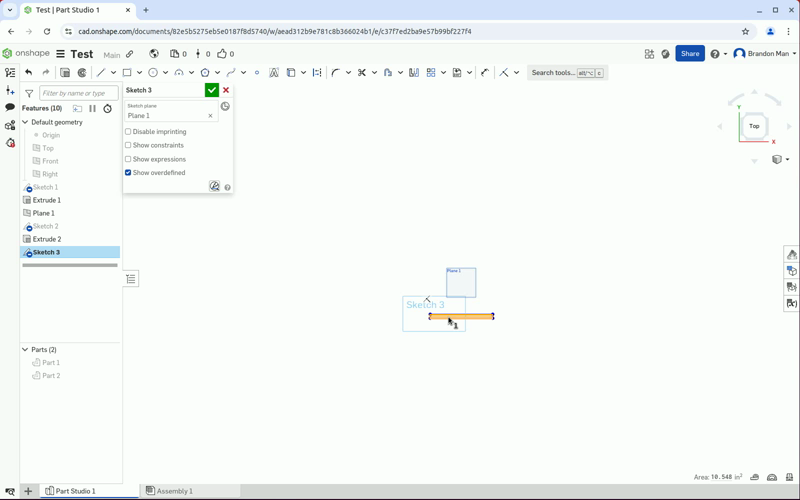
mouse_move(73, 352)
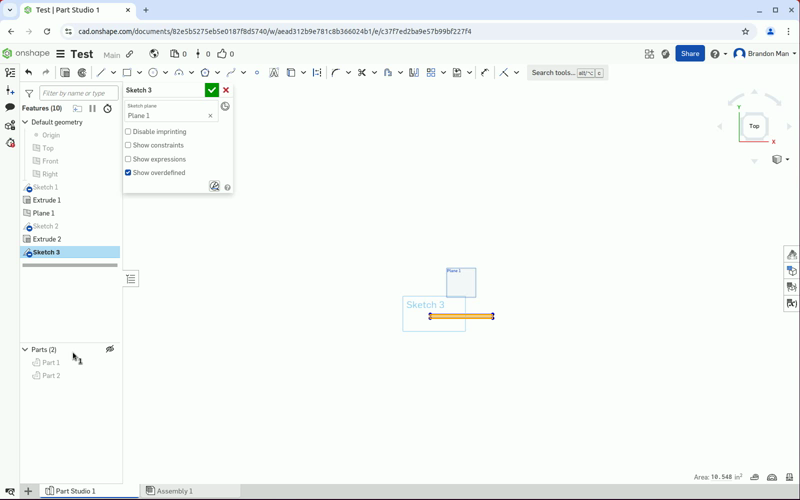
key(shift+y)
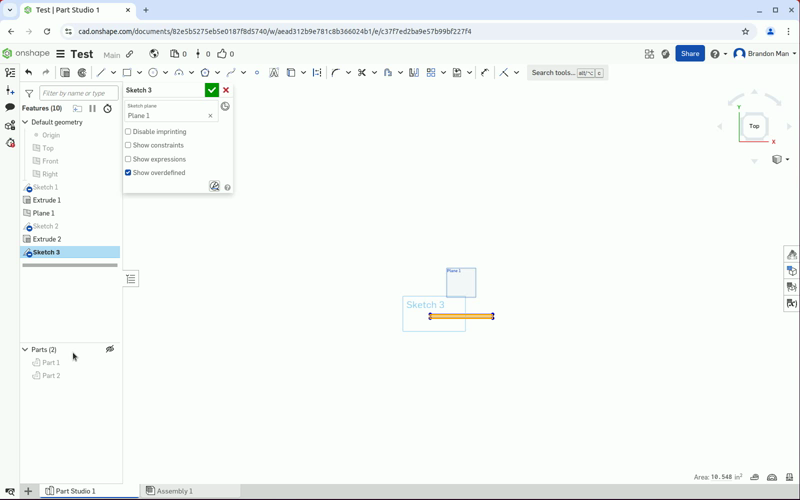
key(shift+e)
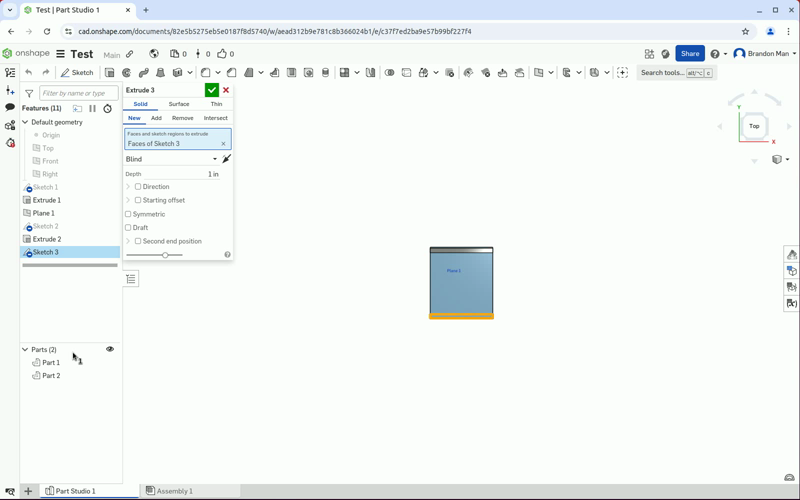
mouse_move(143, 106)
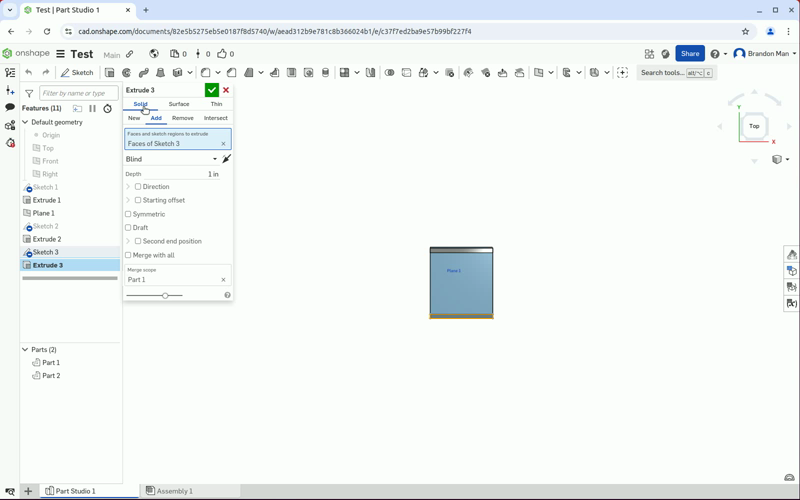
click(143, 106)
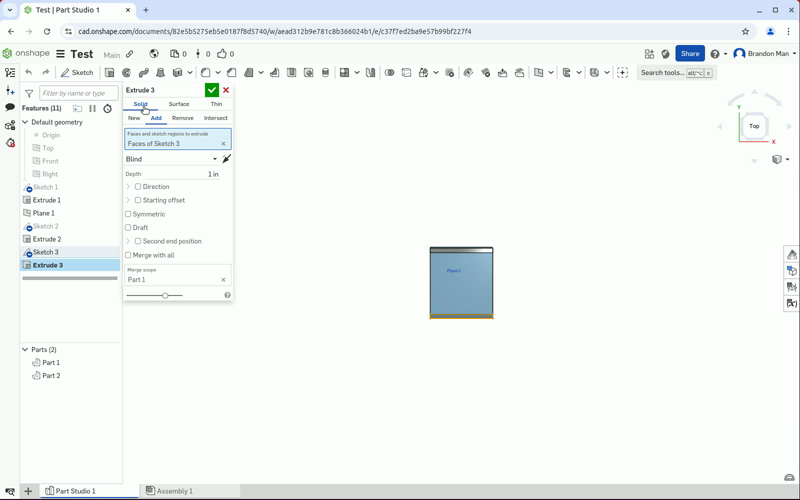
mouse_move(137, 120)
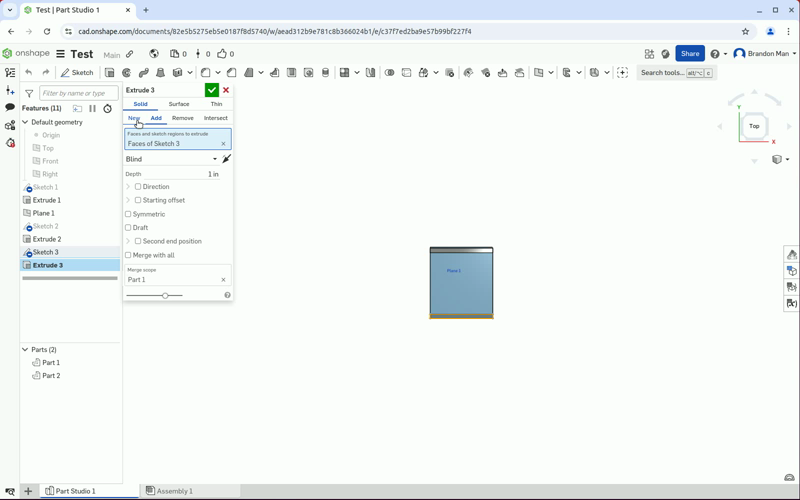
click(137, 120)
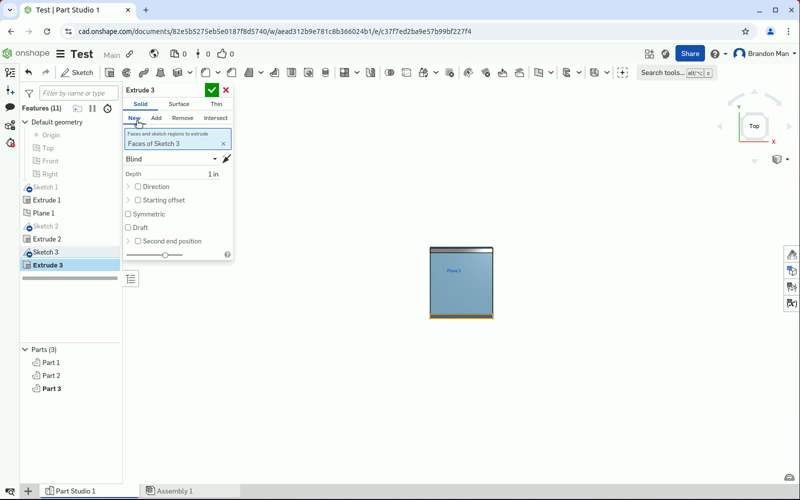
key(tab, 4)
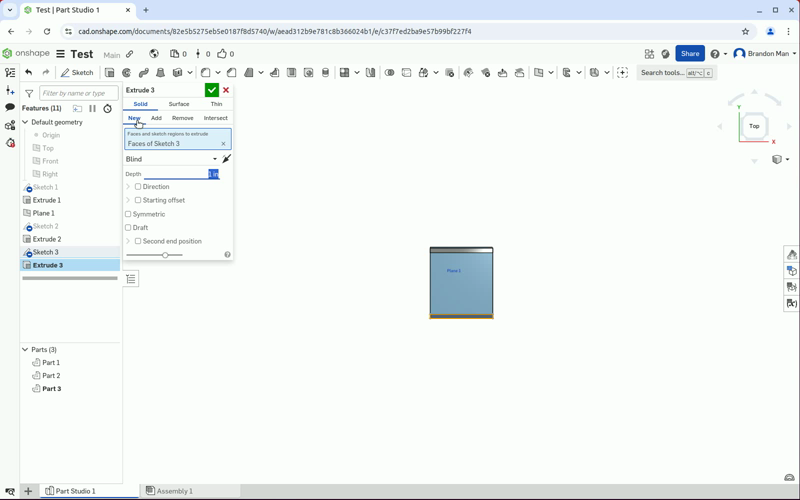
text(22.386)
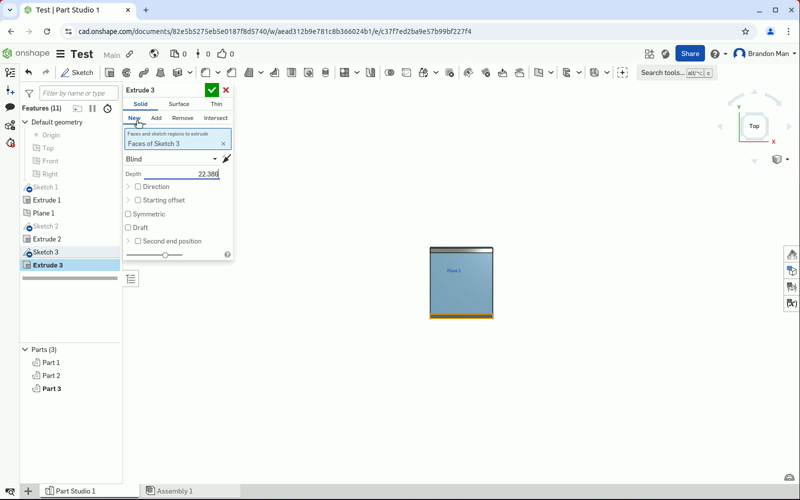
key(enter)
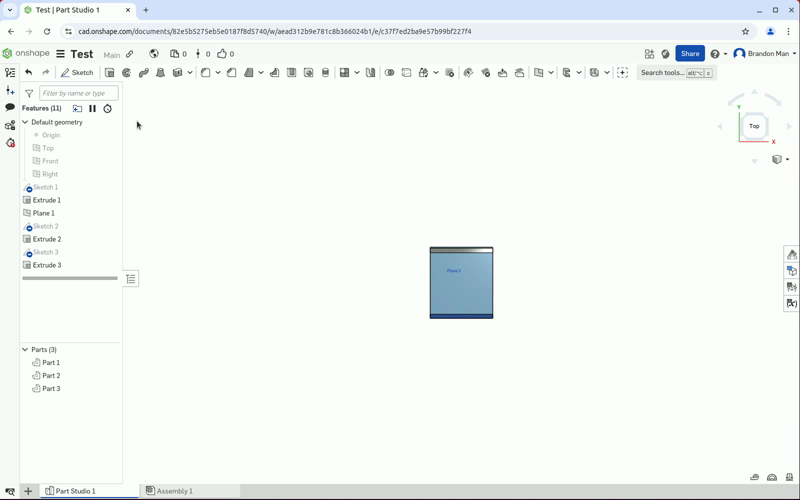
key(shift+h)
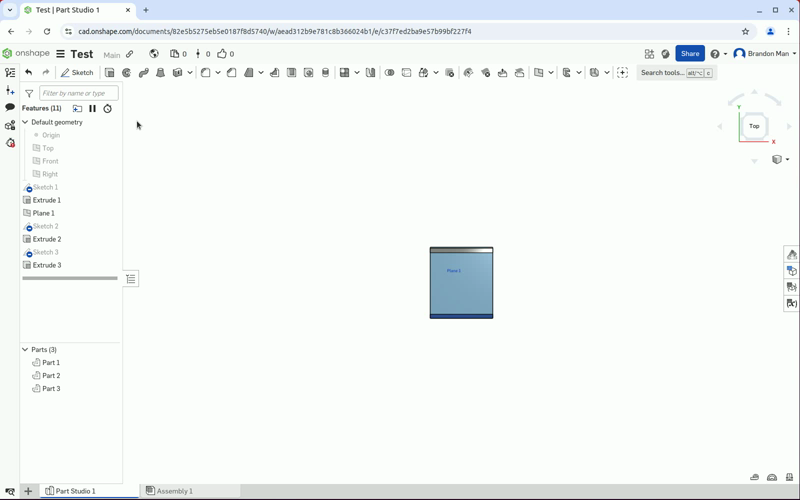
key(shift+h)
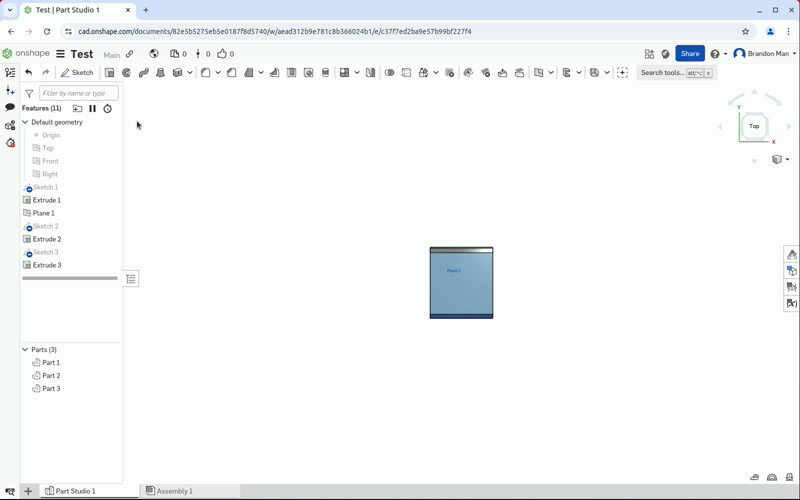
mouse_move(73, 189)
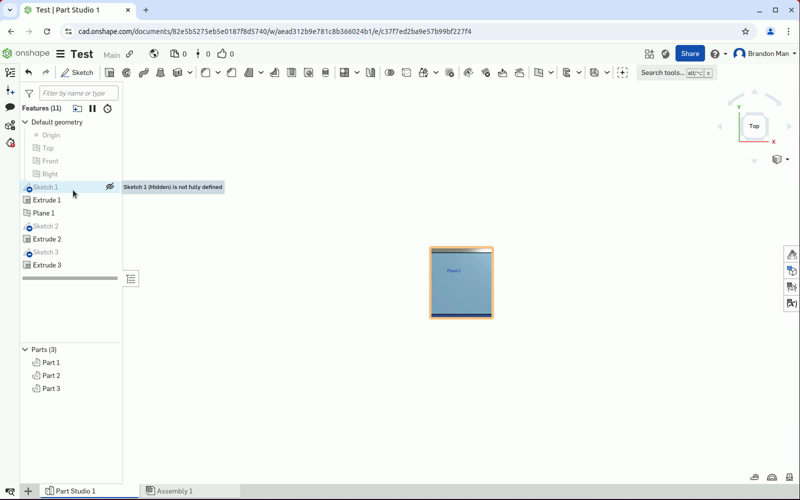
click(73, 189)
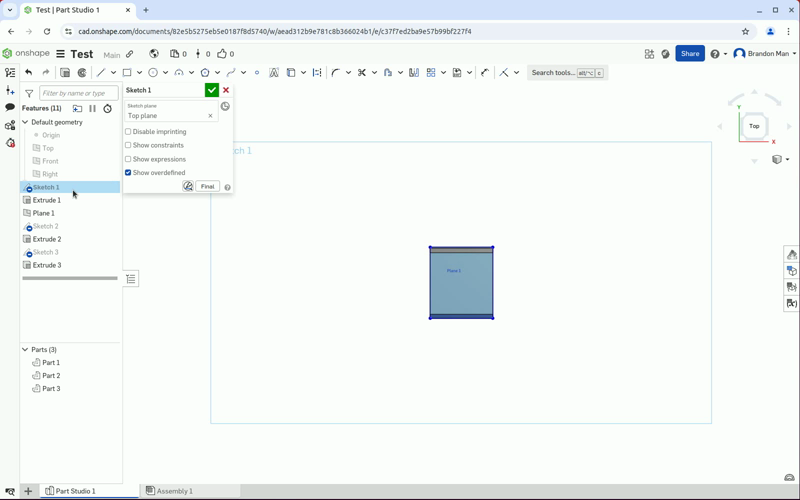
mouse_move(229, 92)
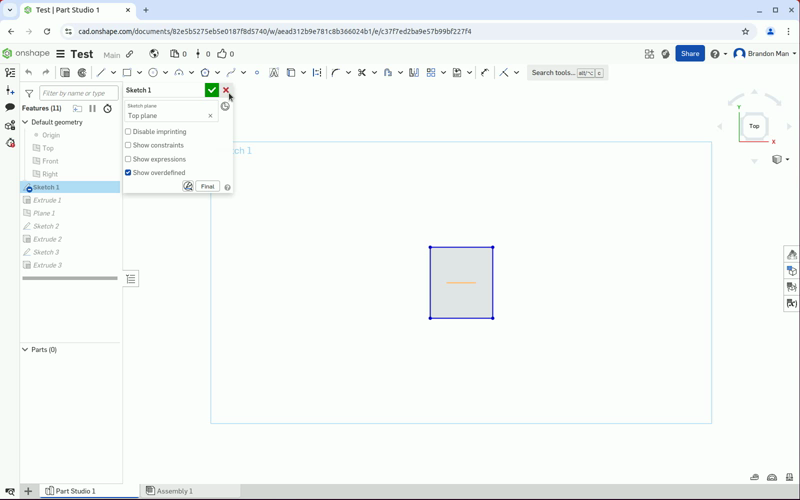
click(229, 92)
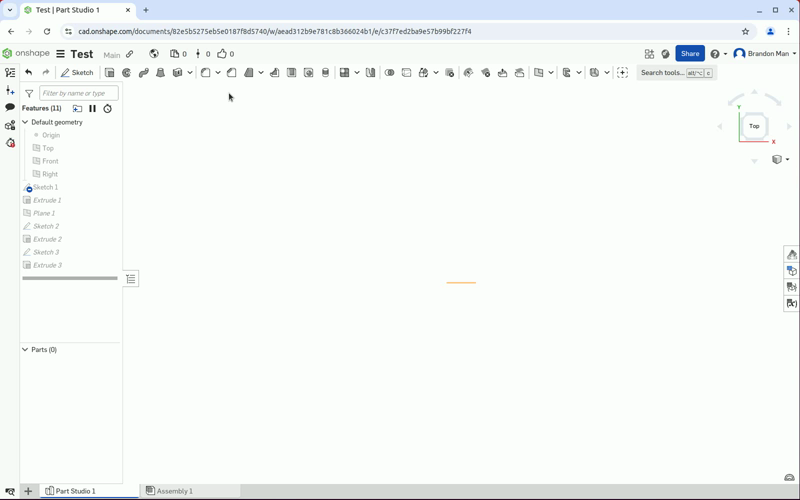
mouse_move(73, 352)
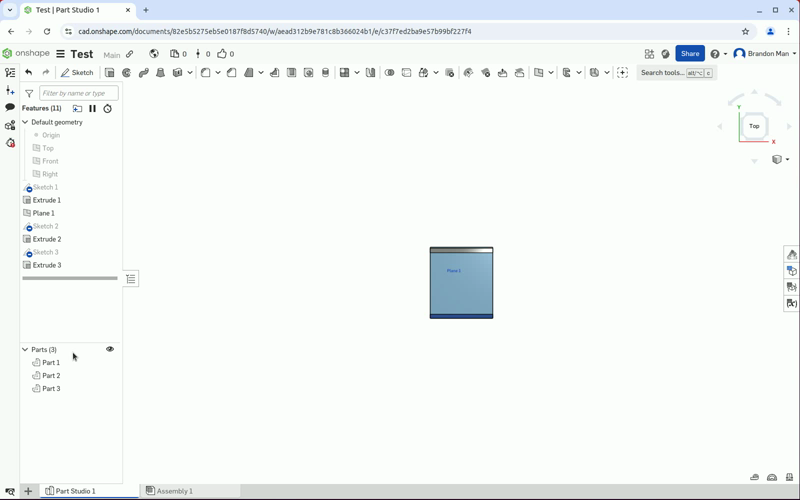
key(y)
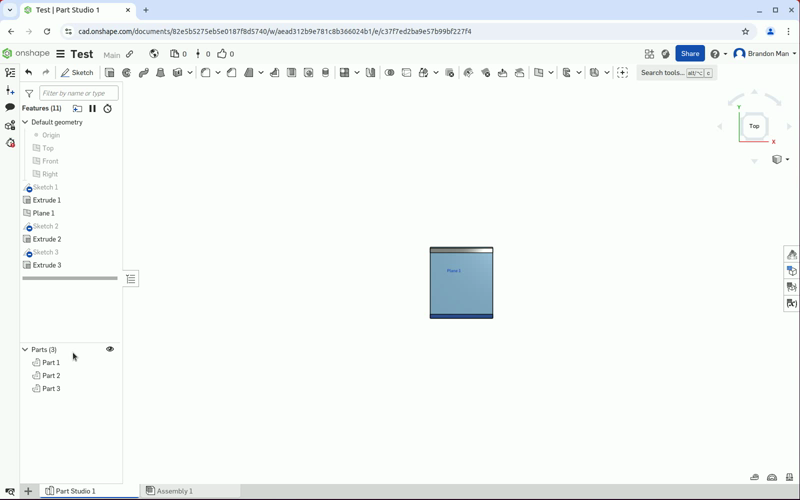
key(shift+p)
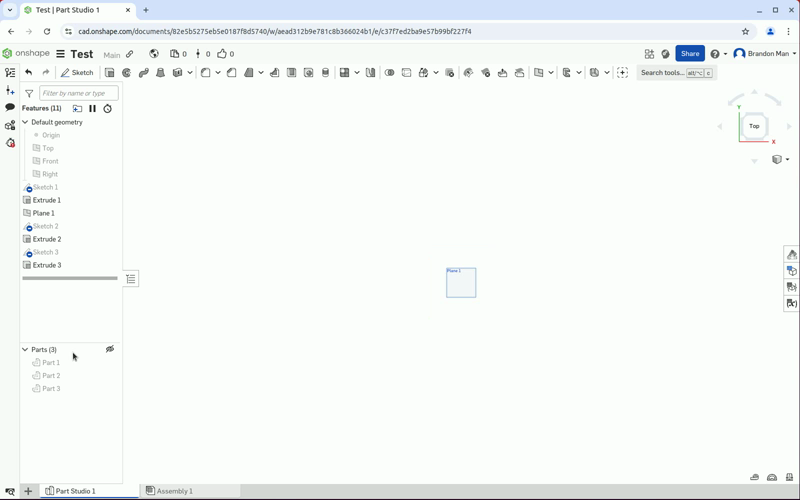
key(space)
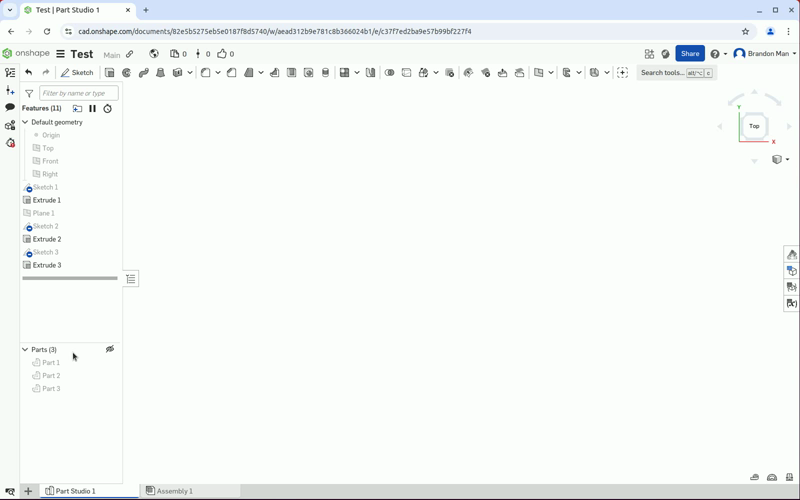
key_down(shift)
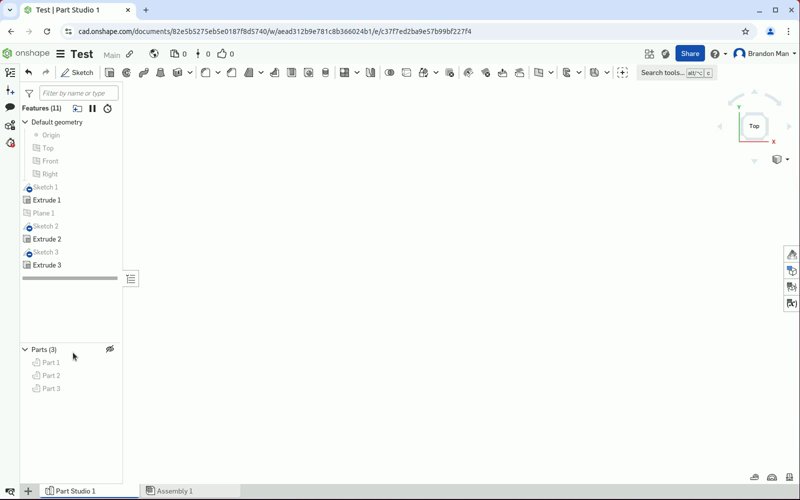
key(up)
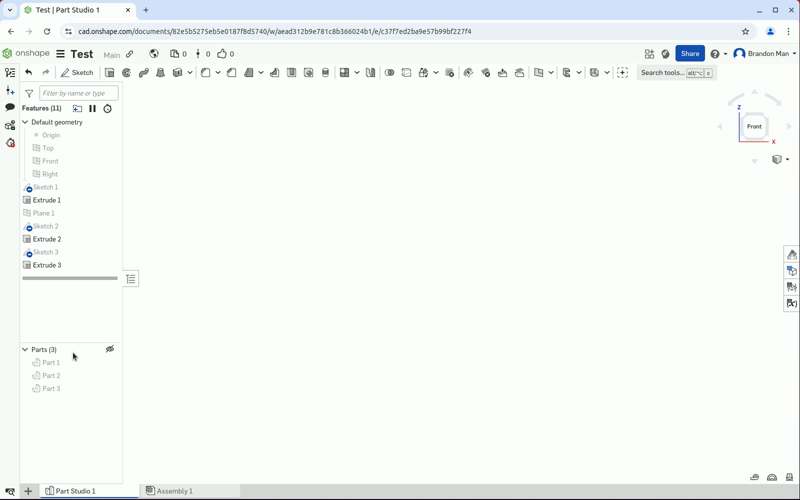
key_up(shift)
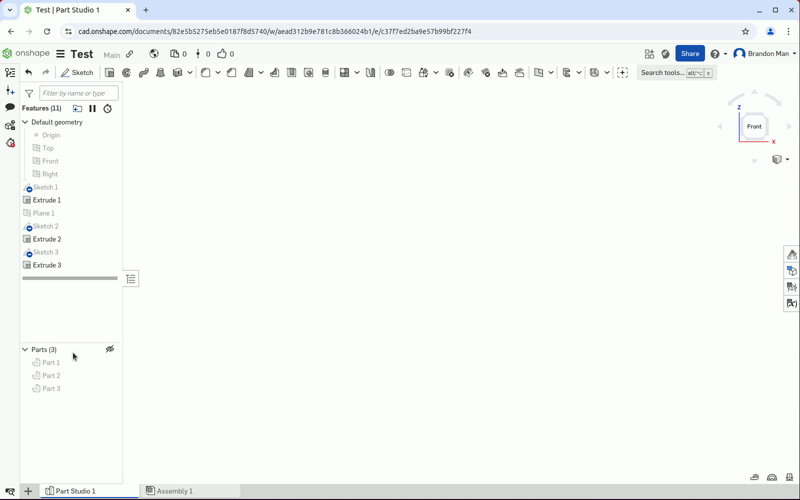
key(space)
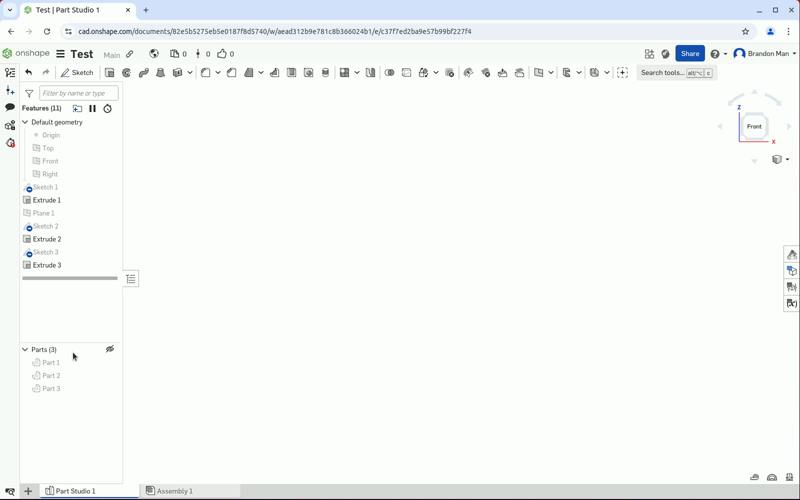
key_down(shift)
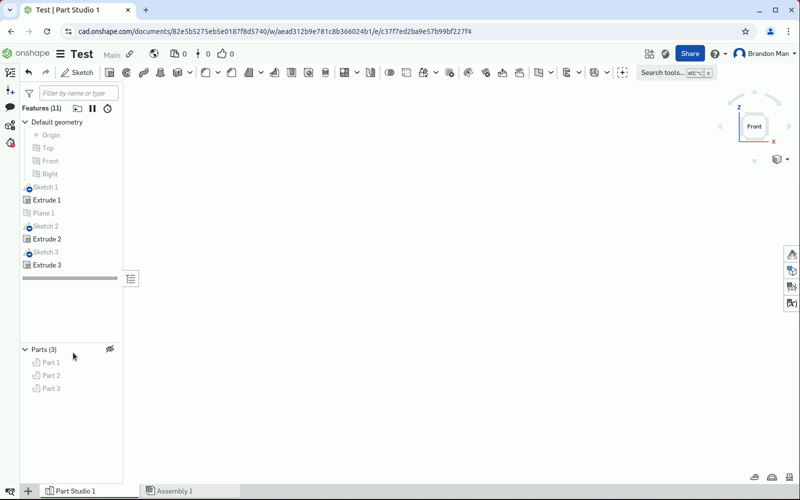
key(left)
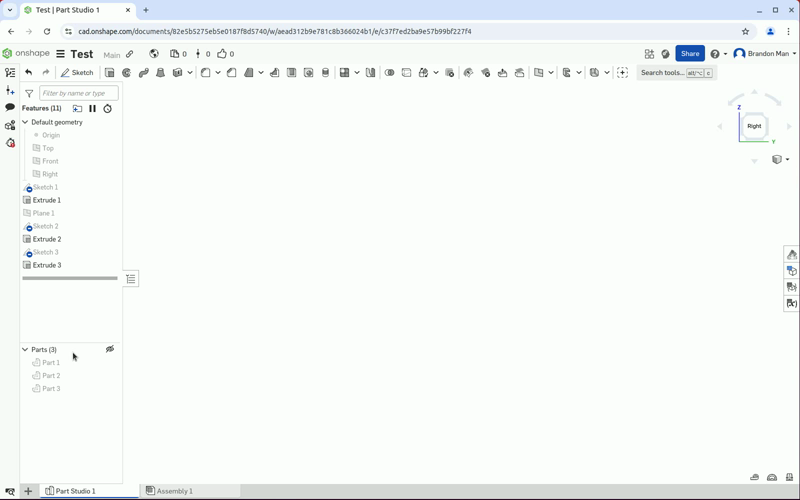
key_up(shift)
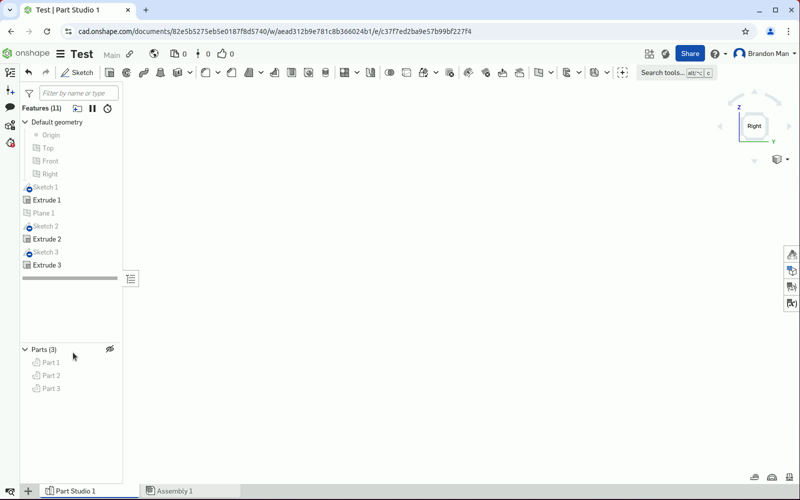
mouse_move(73, 352)
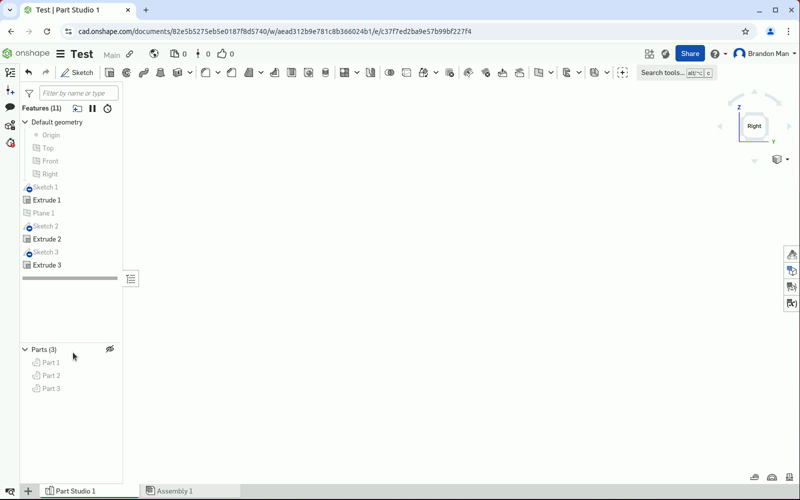
key(shift+y)
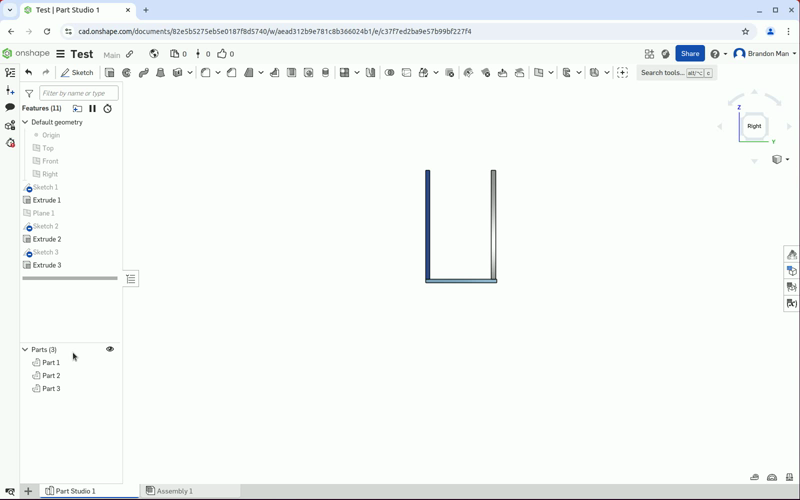
mouse_move(541, 75)
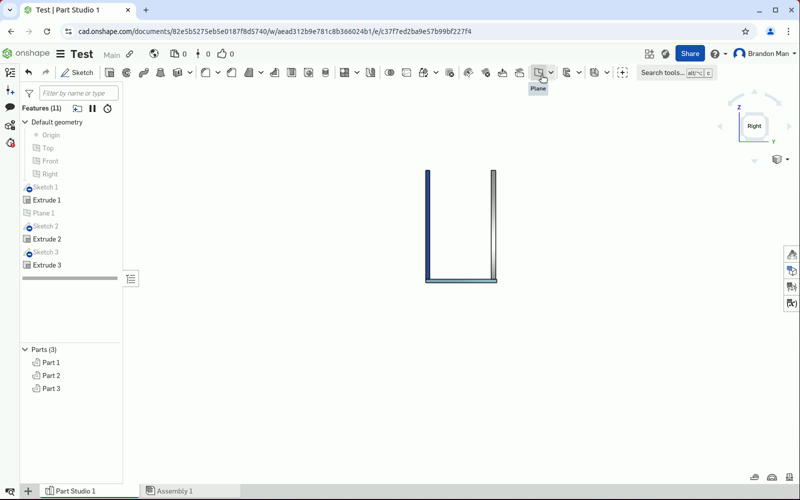
click(541, 75)
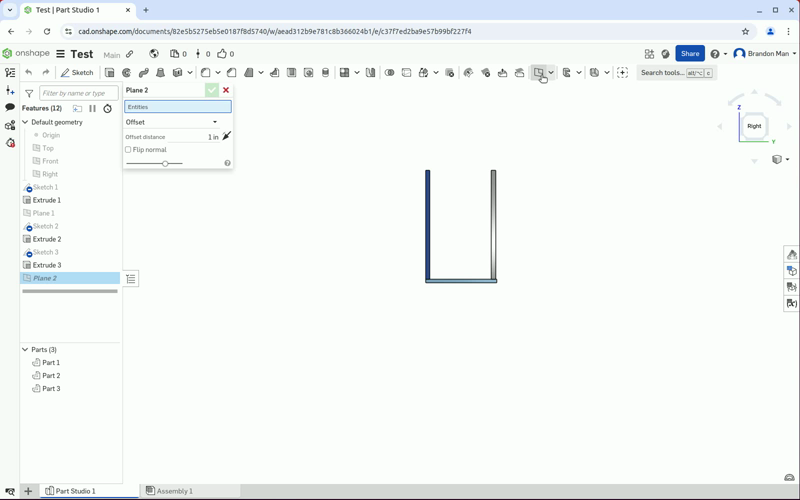
mouse_move(73, 176)
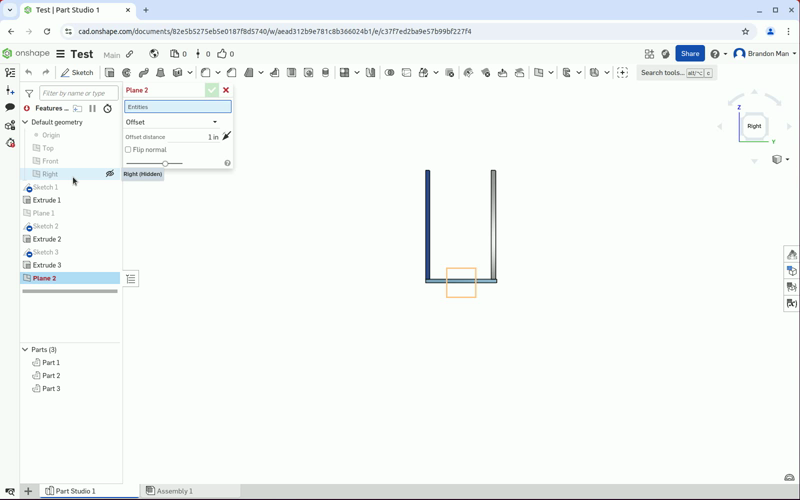
click(73, 176)
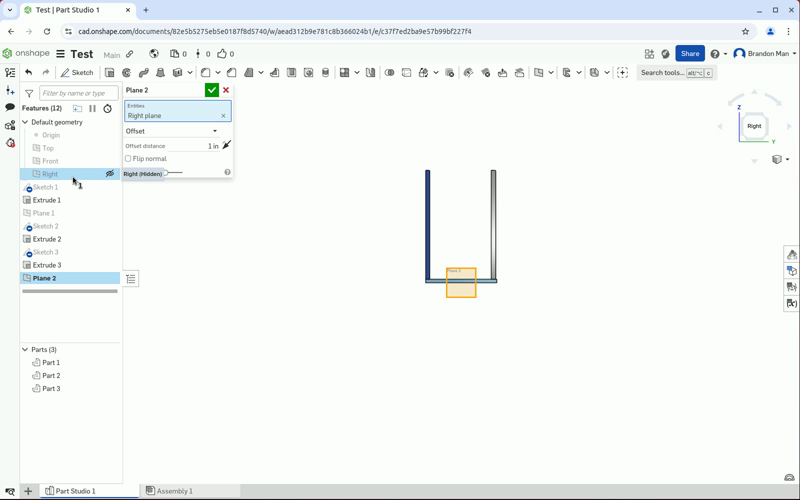
key(tab, 2)
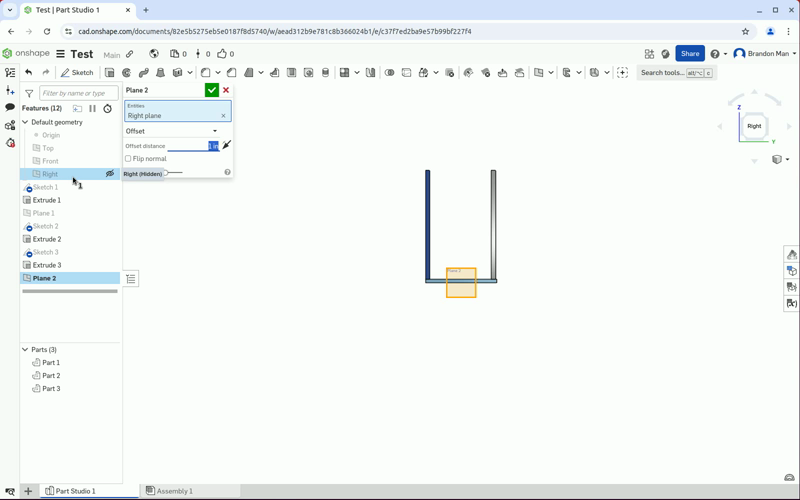
text(6.255)
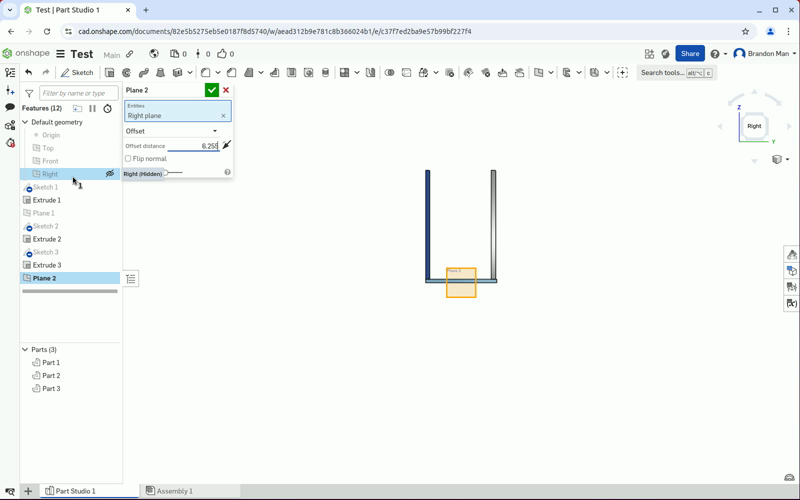
key(enter, 2)
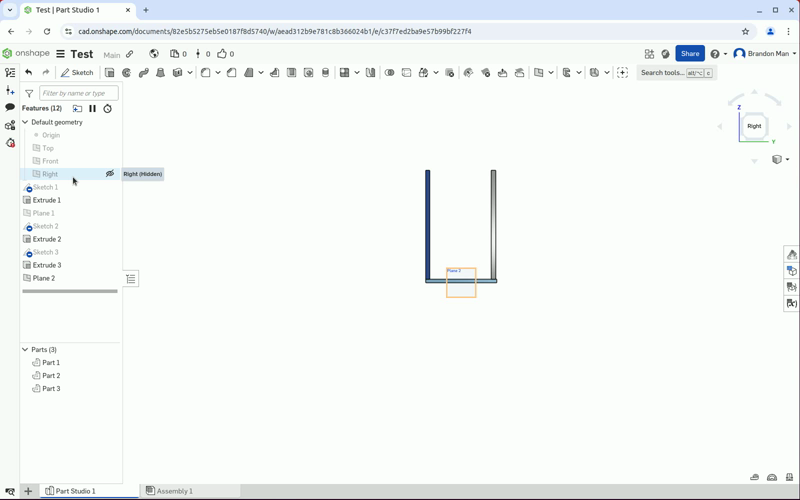
key(shift+s)
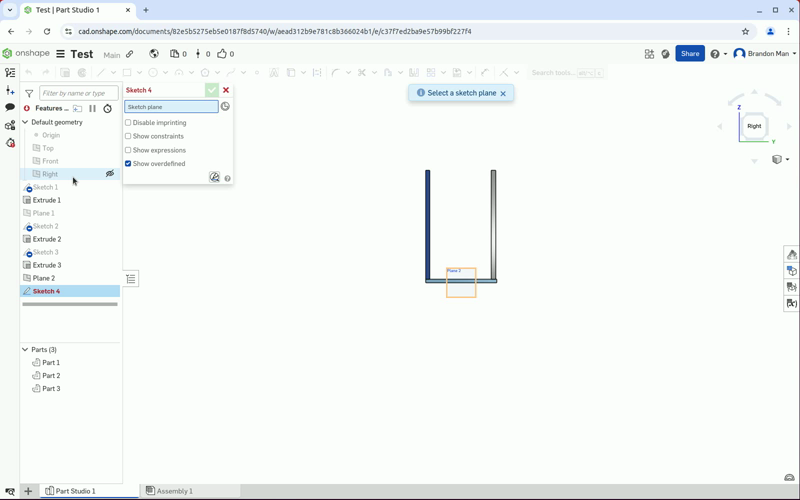
mouse_move(73, 280)
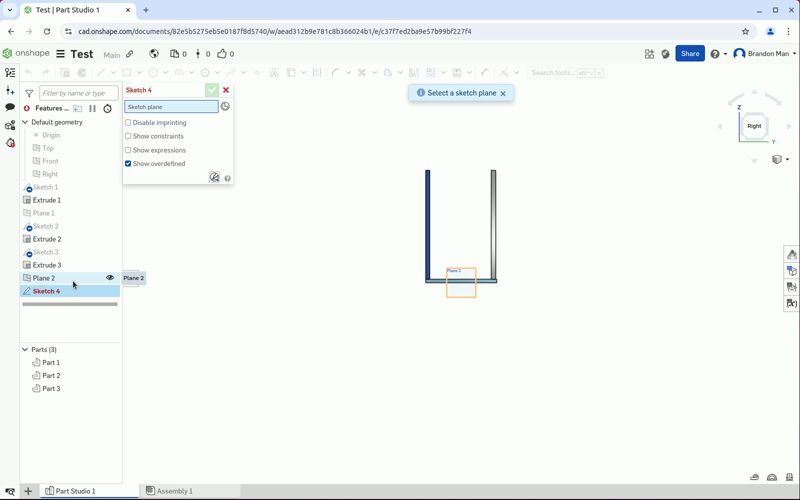
click(73, 280)
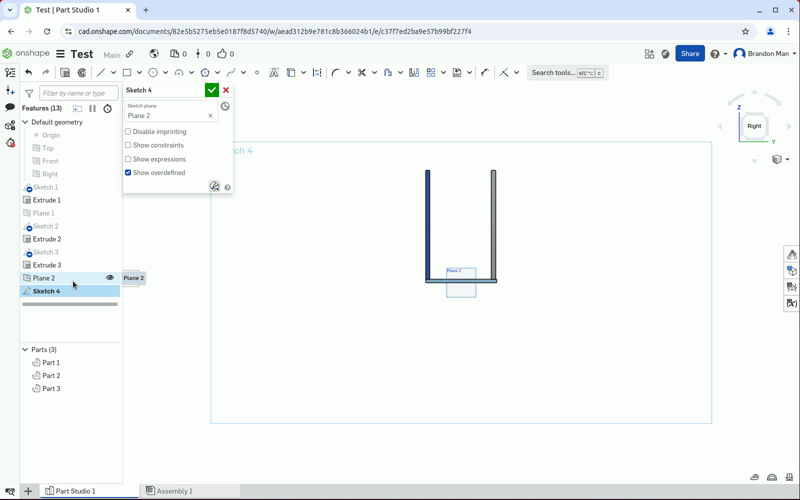
mouse_move(73, 352)
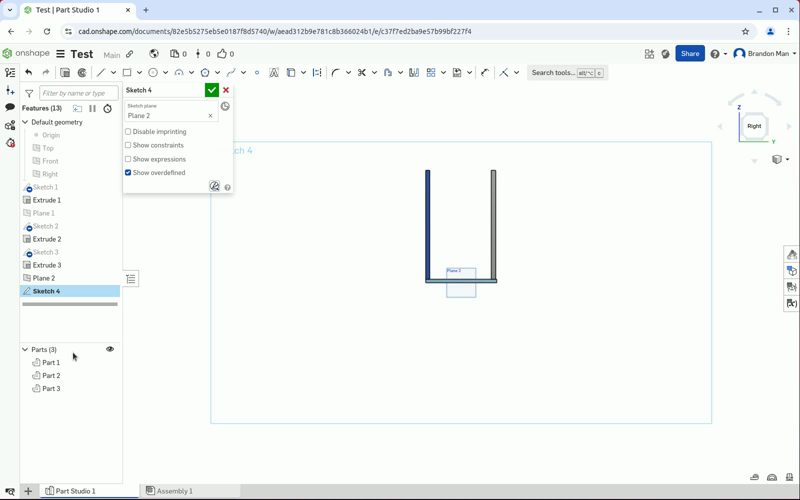
key(y)
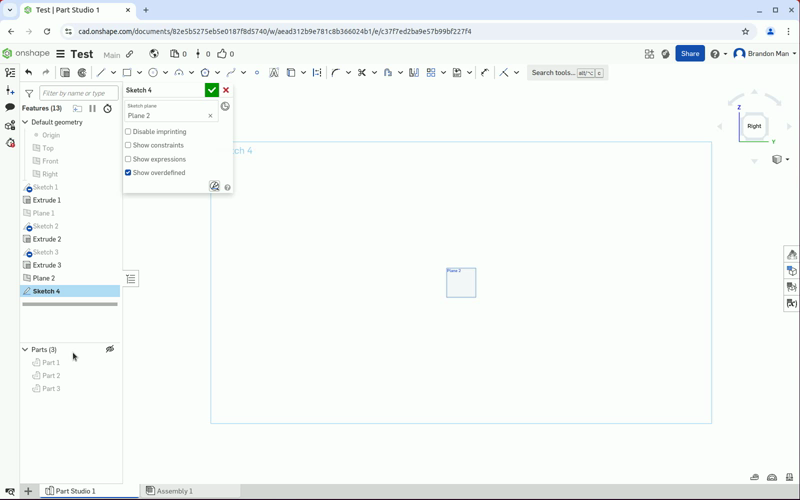
key(l)
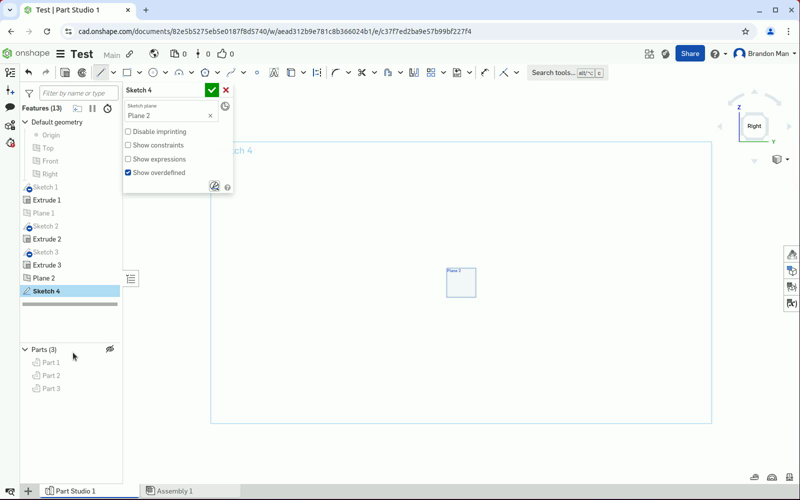
key_down(shift)
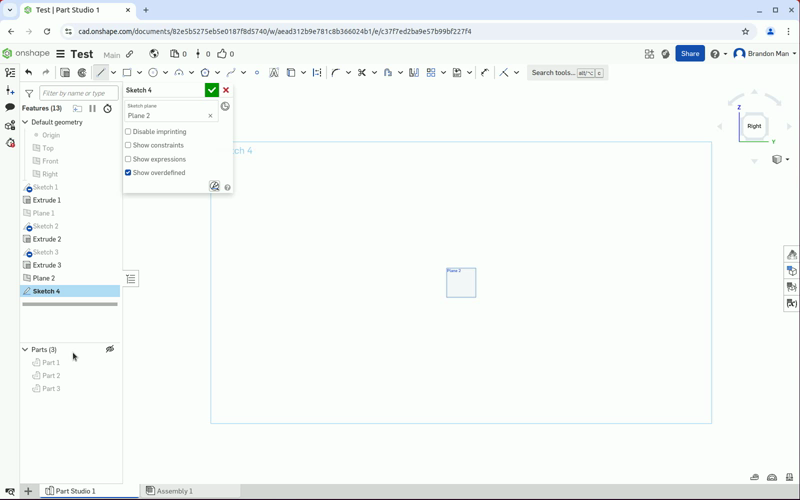
mouse_move(430, 279)
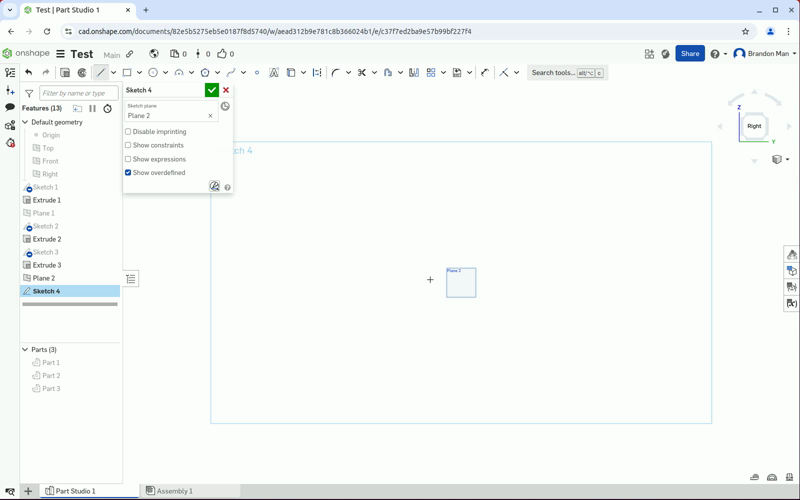
click(430, 279)
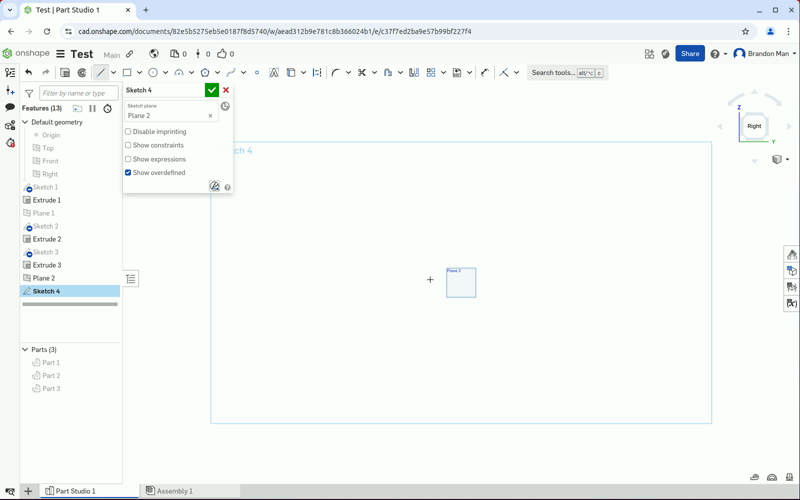
key_up(shift)
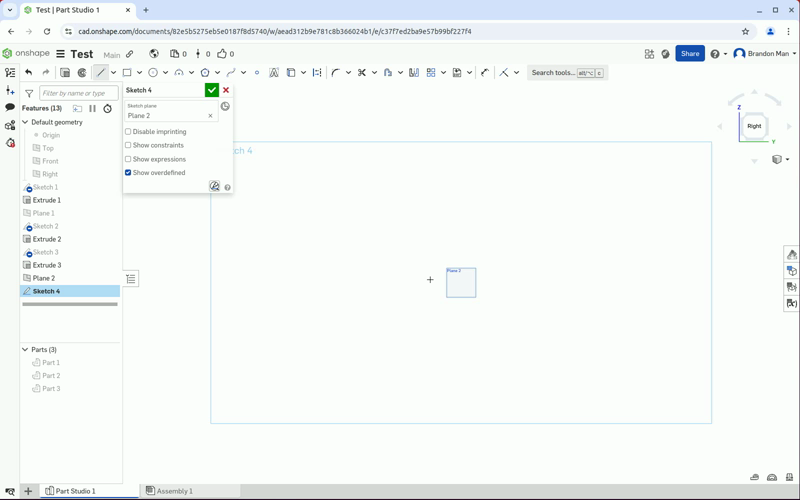
key_down(shift)
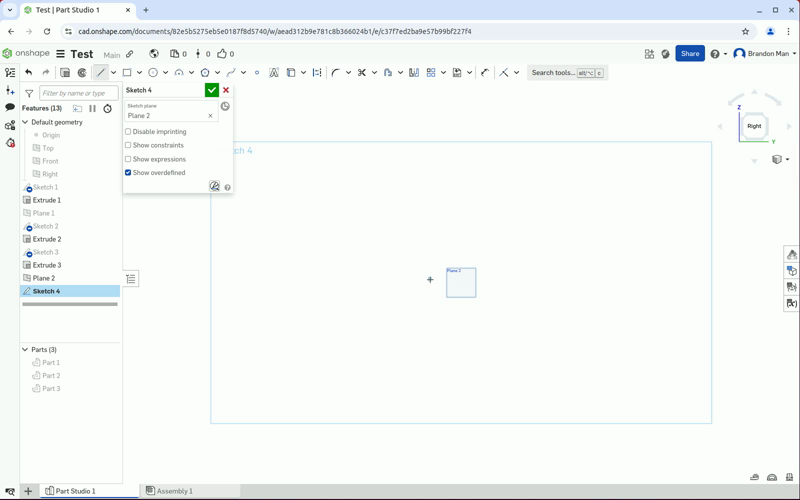
mouse_move(492, 279)
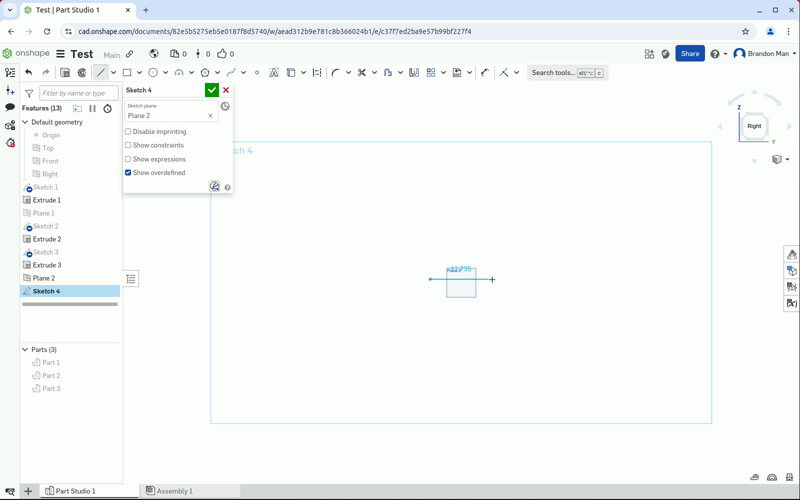
click(492, 279)
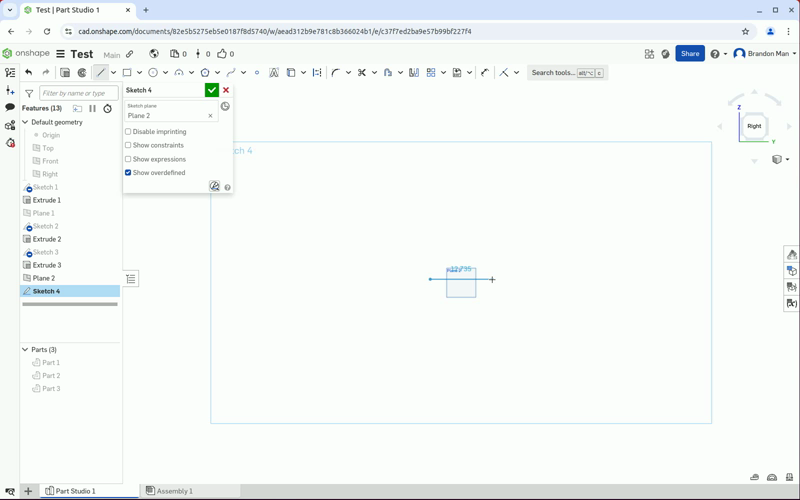
key_up(shift)
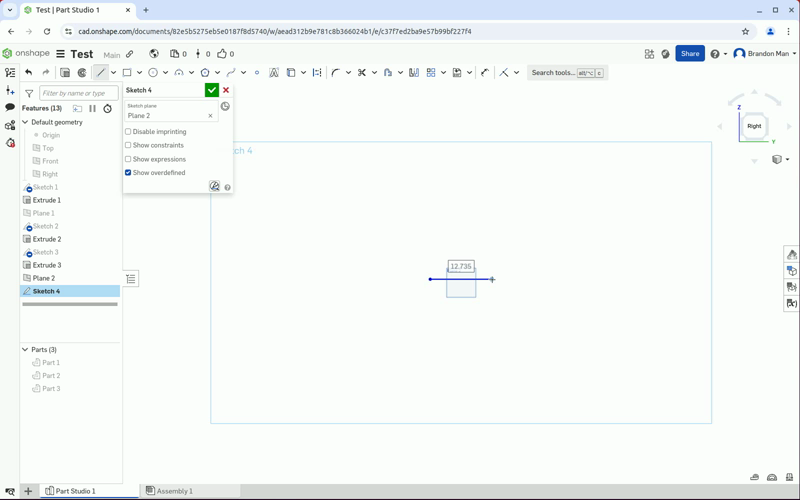
key_down(shift)
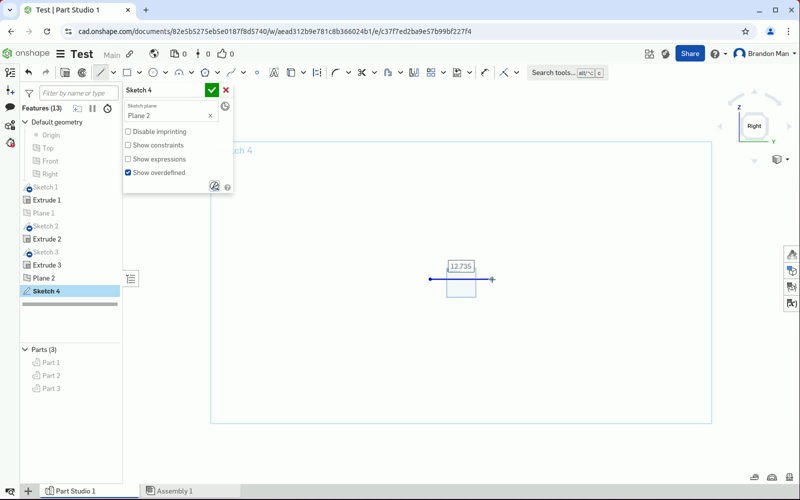
mouse_move(492, 170)
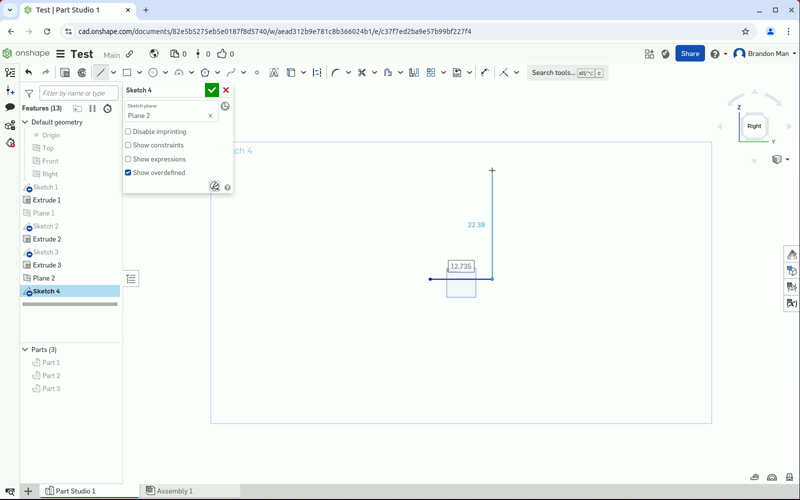
click(492, 170)
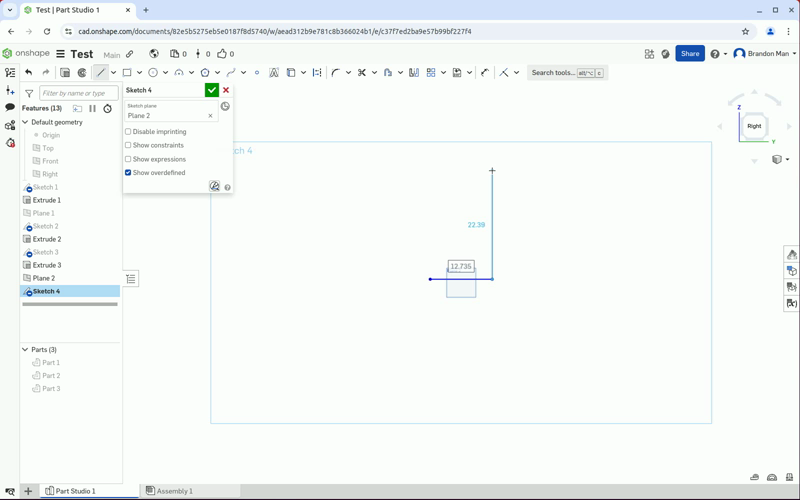
key_up(shift)
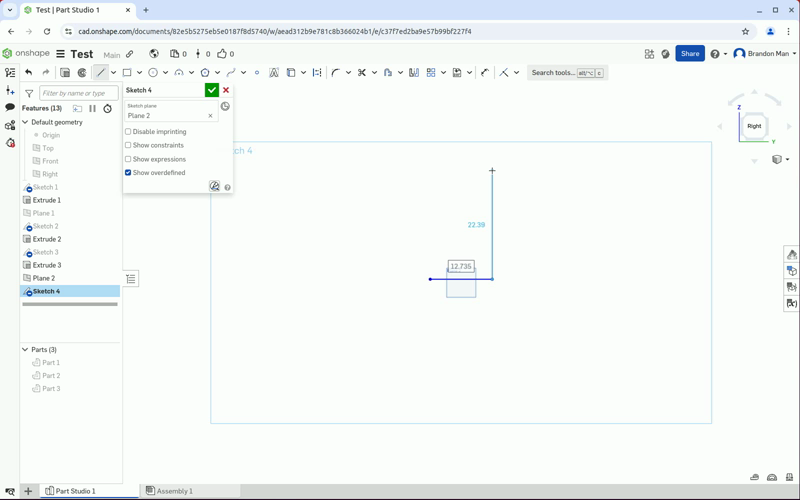
key_down(shift)
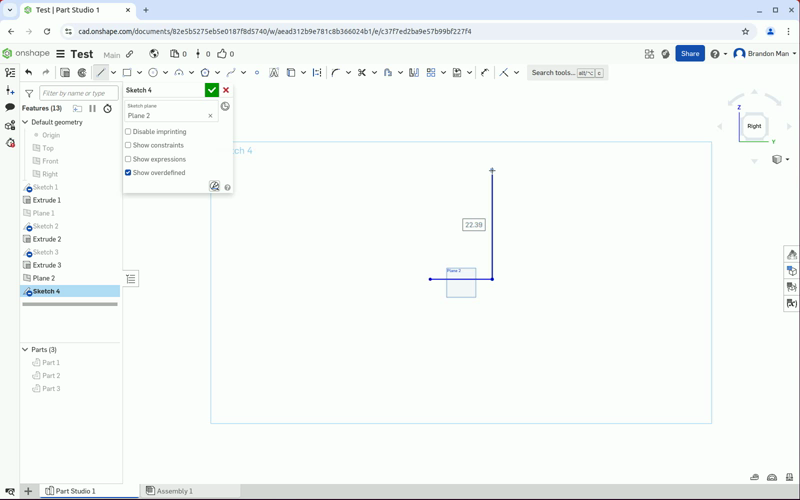
mouse_move(430, 170)
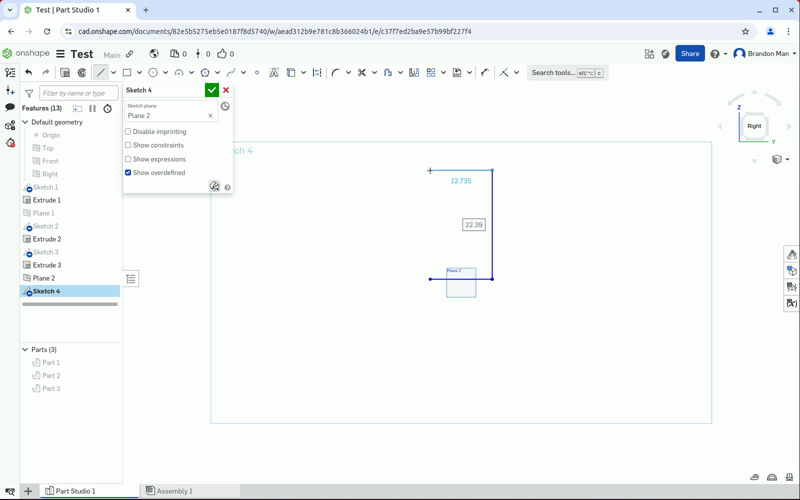
click(430, 170)
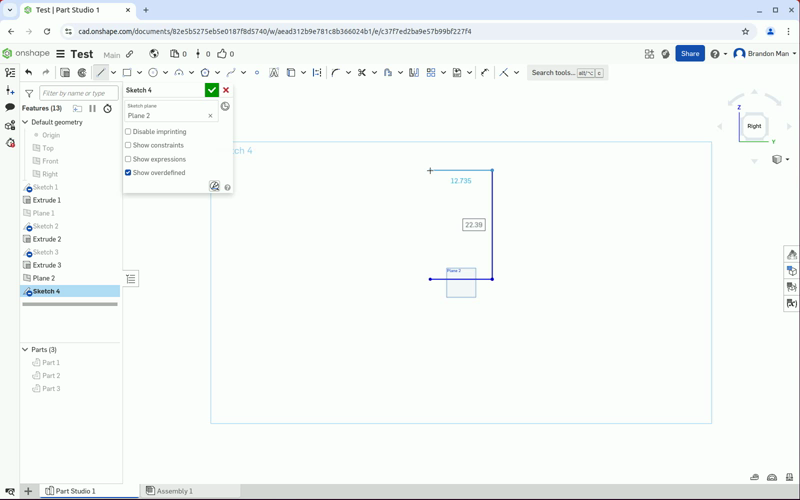
key_up(shift)
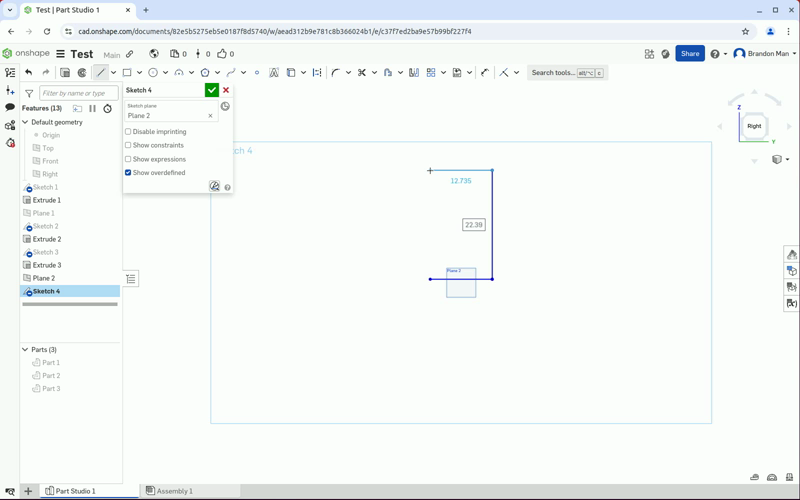
key_down(shift)
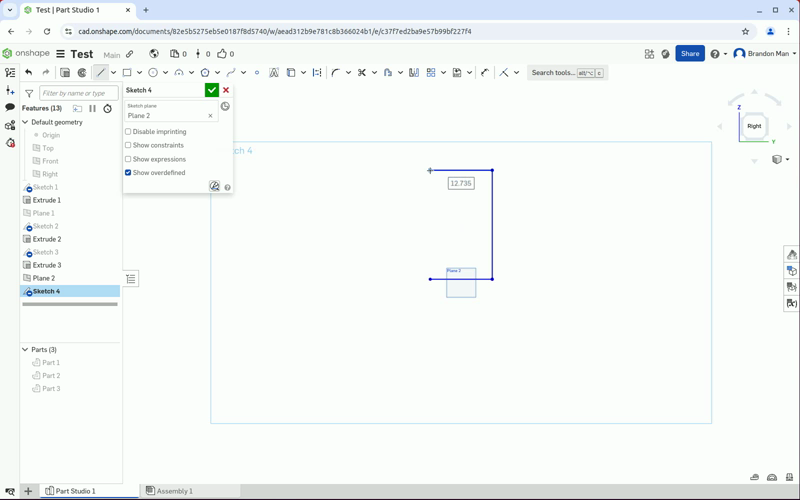
mouse_move(430, 279)
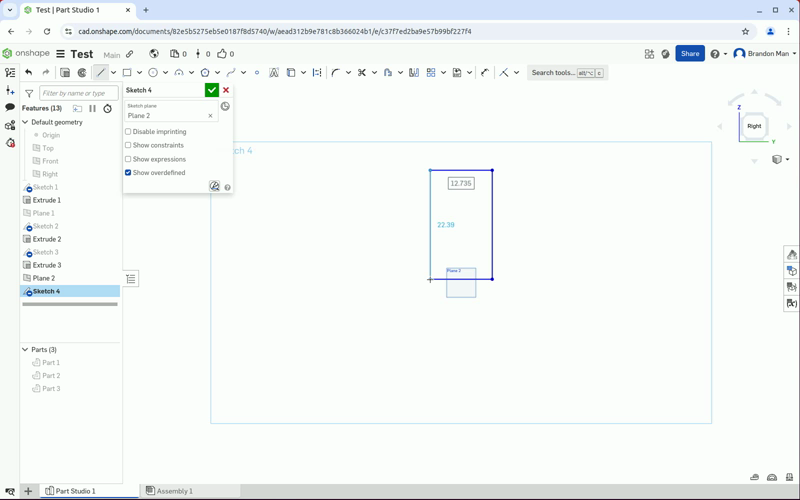
key_up(shift)
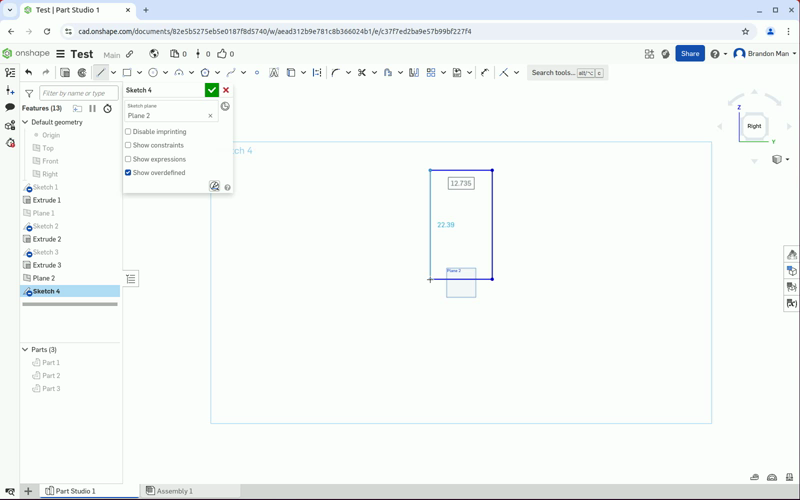
click(430, 279)
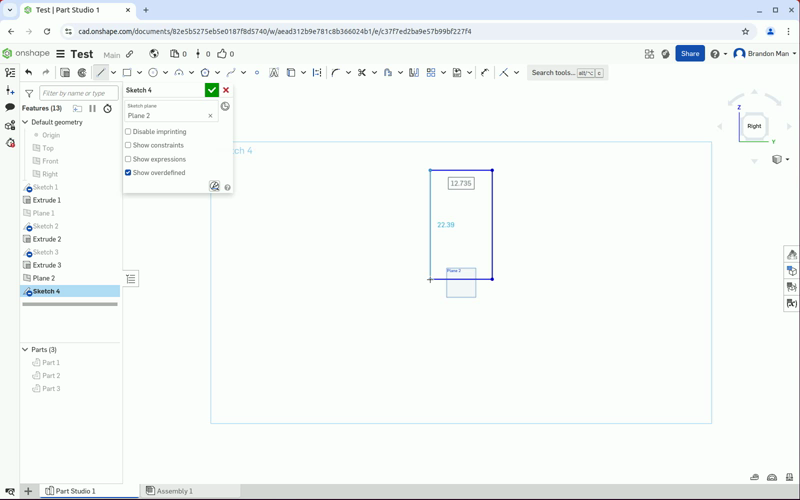
key(esc)
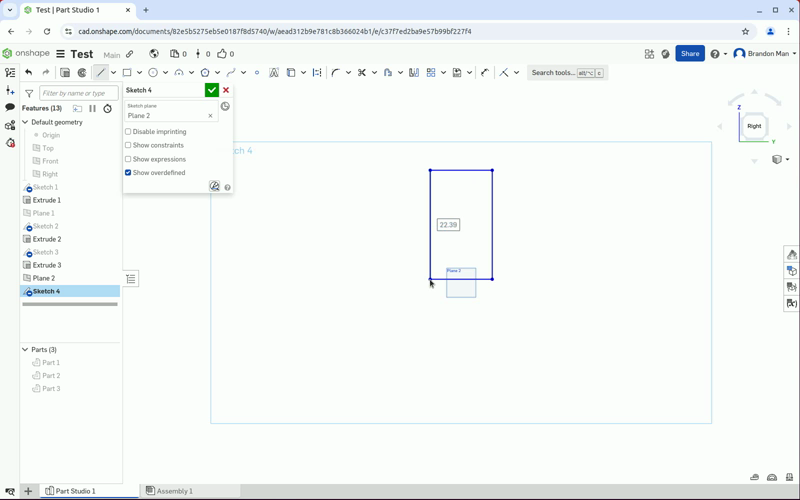
mouse_move(470, 210)
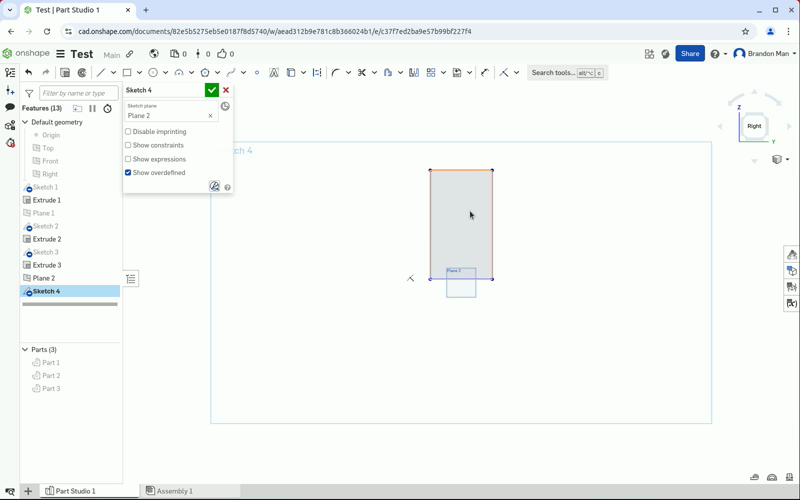
click(470, 210)
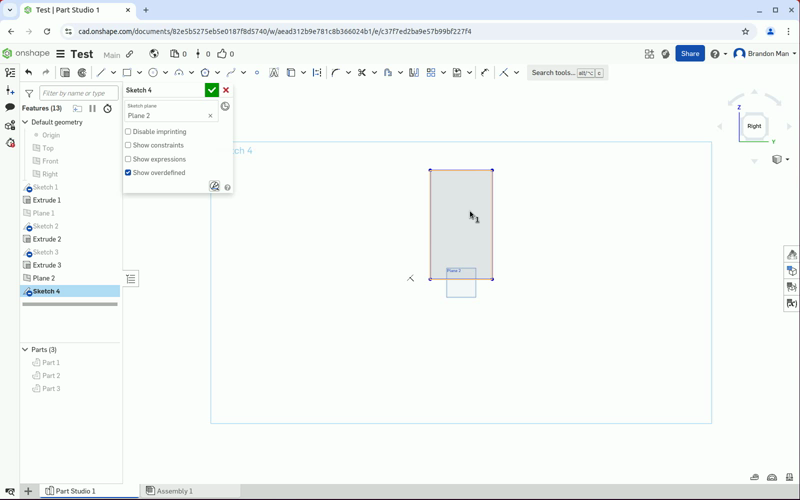
mouse_move(73, 352)
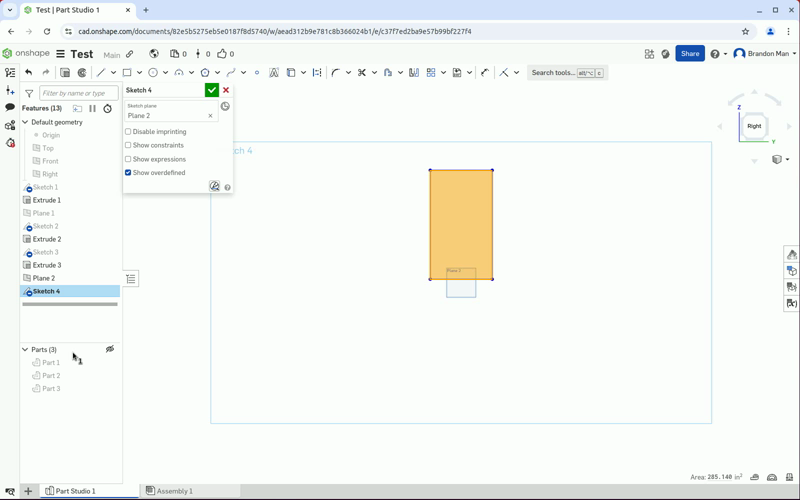
key(shift+y)
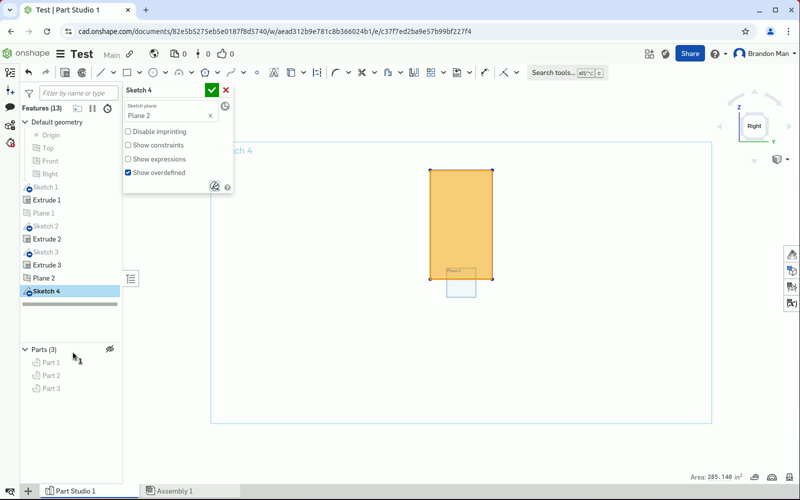
key(shift+e)
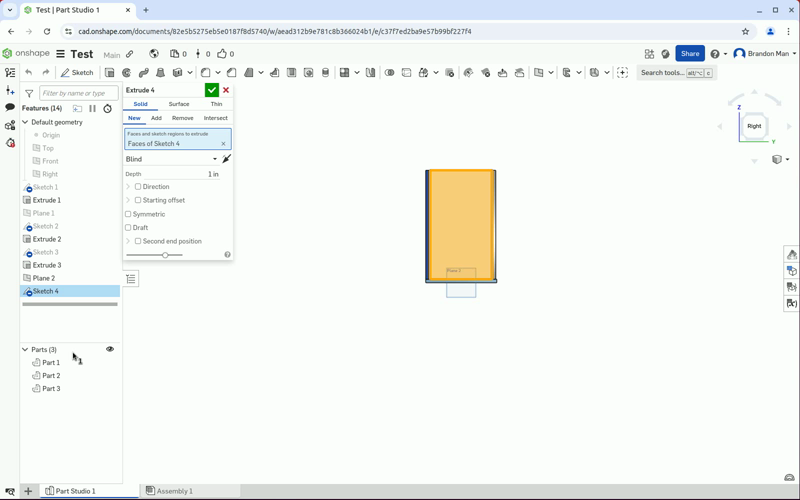
mouse_move(143, 106)
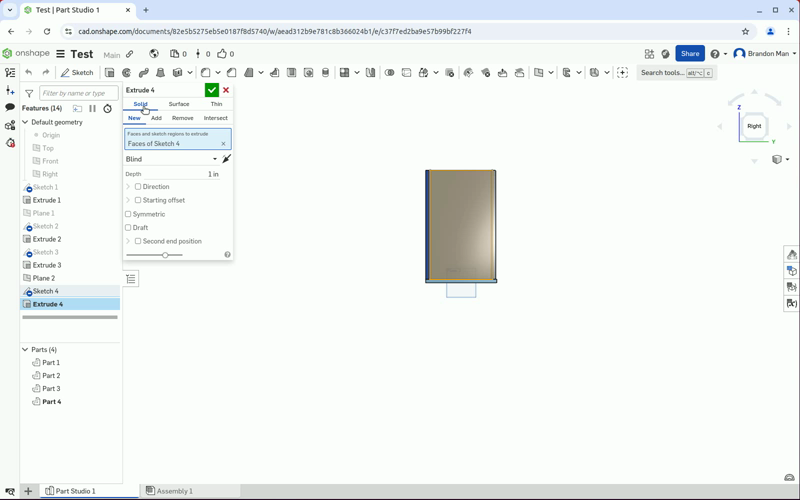
click(143, 106)
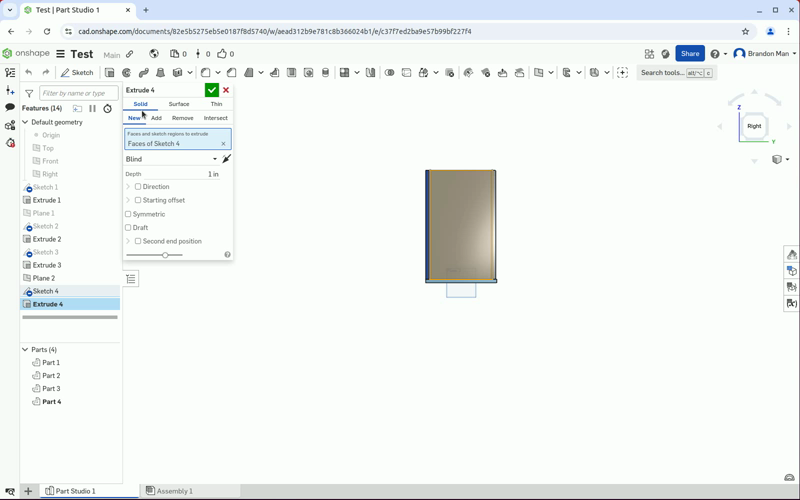
mouse_move(137, 120)
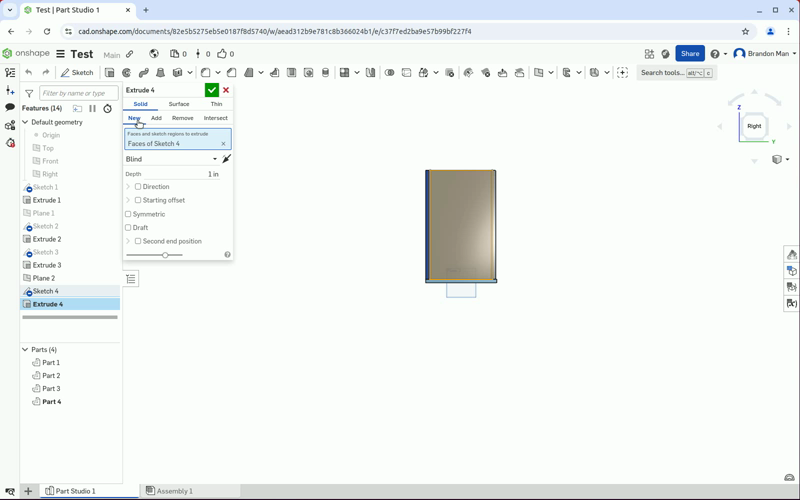
click(137, 120)
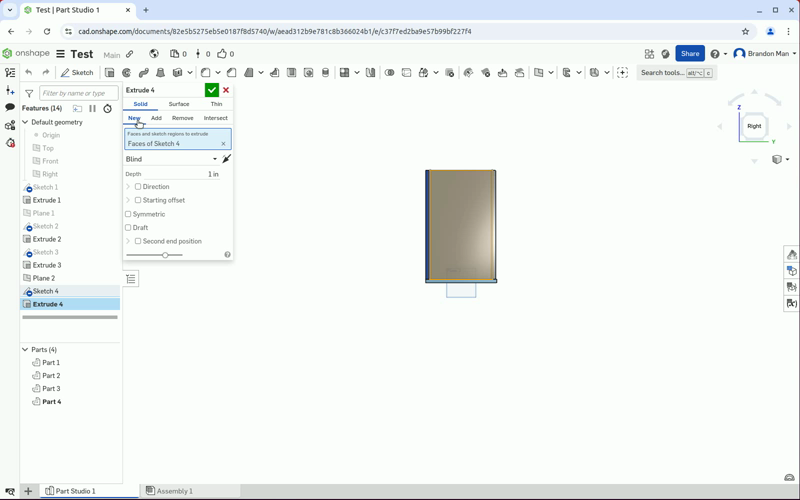
key(tab, 4)
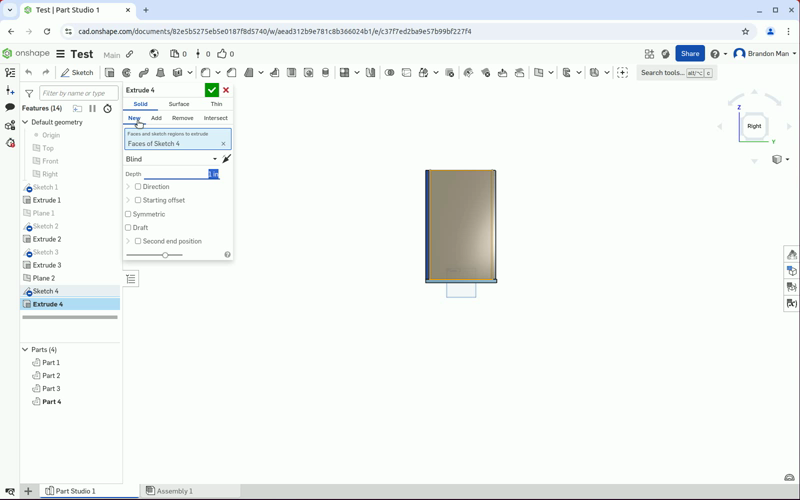
text(-0.722)
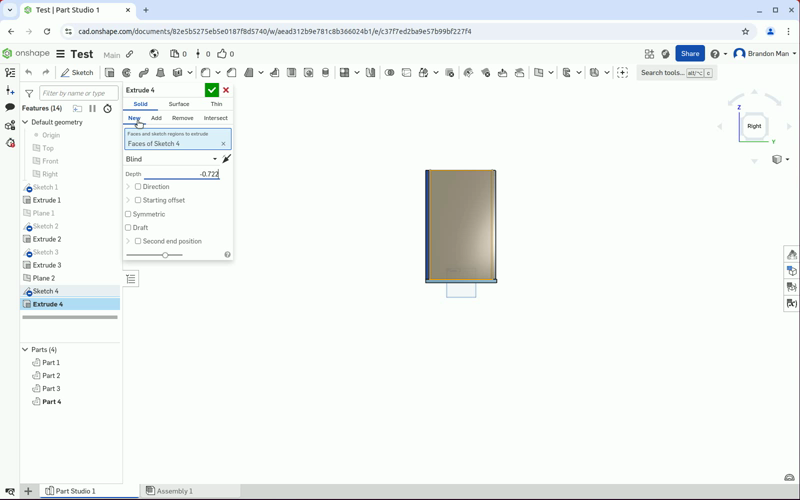
key(enter)
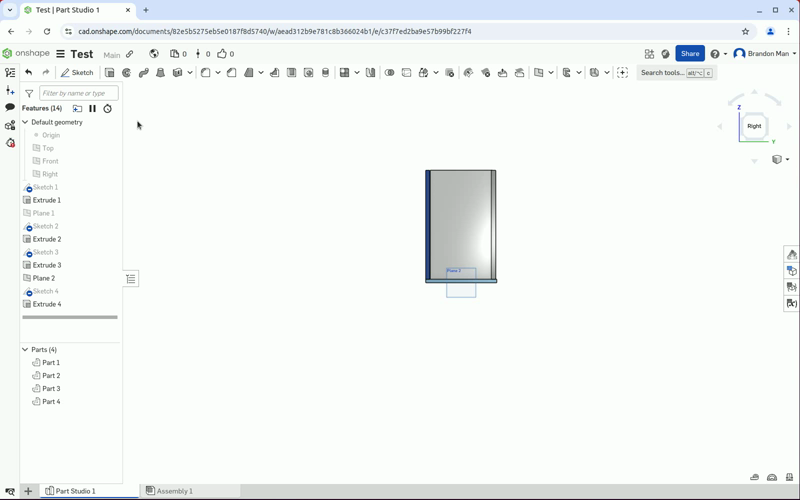
key(shift+h)
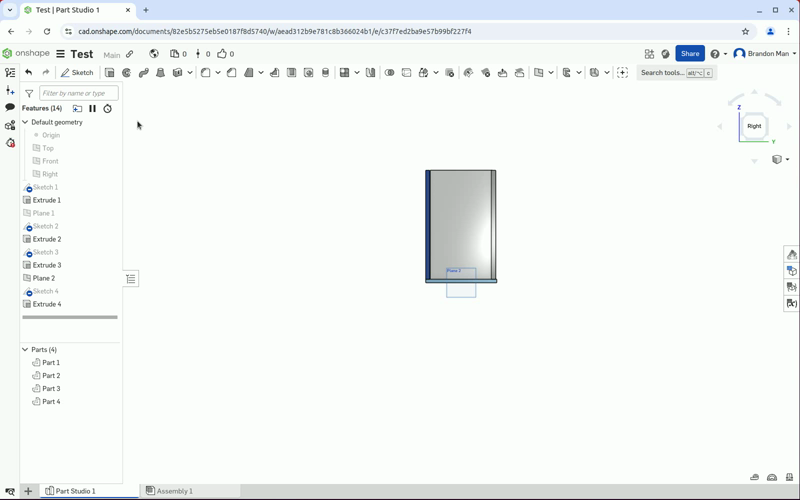
key(shift+h)
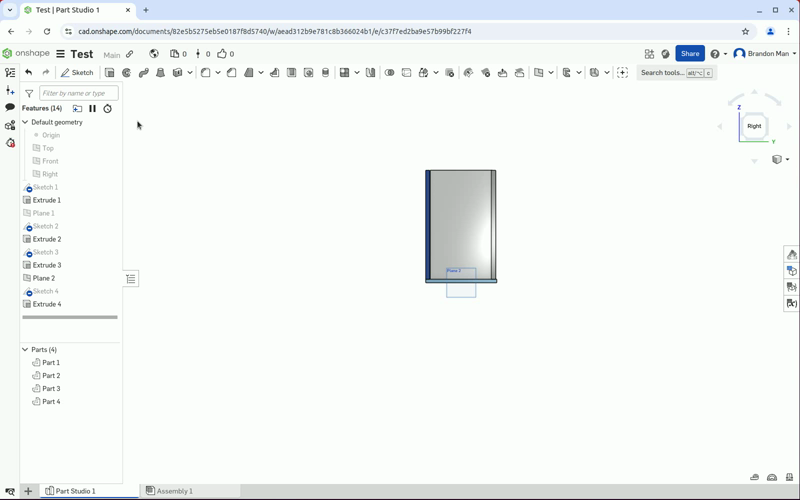
mouse_move(73, 189)
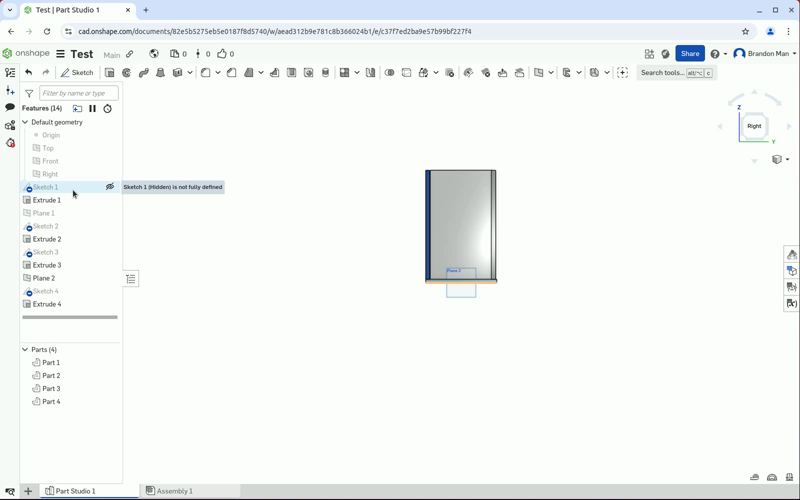
click(73, 189)
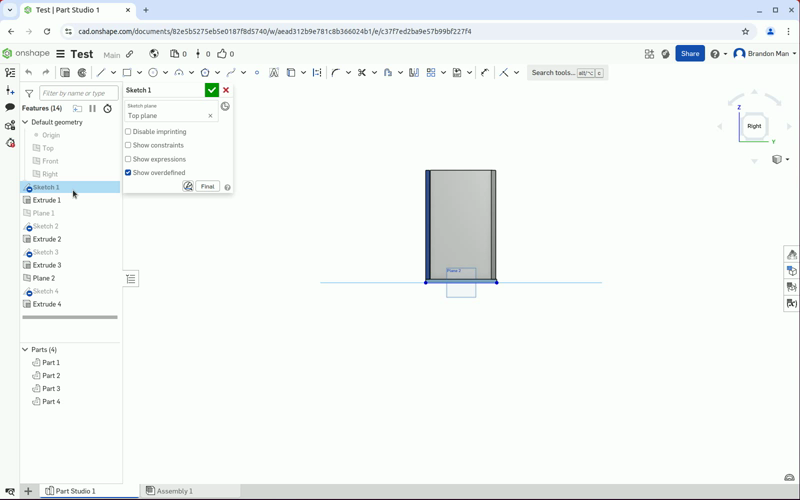
mouse_move(229, 92)
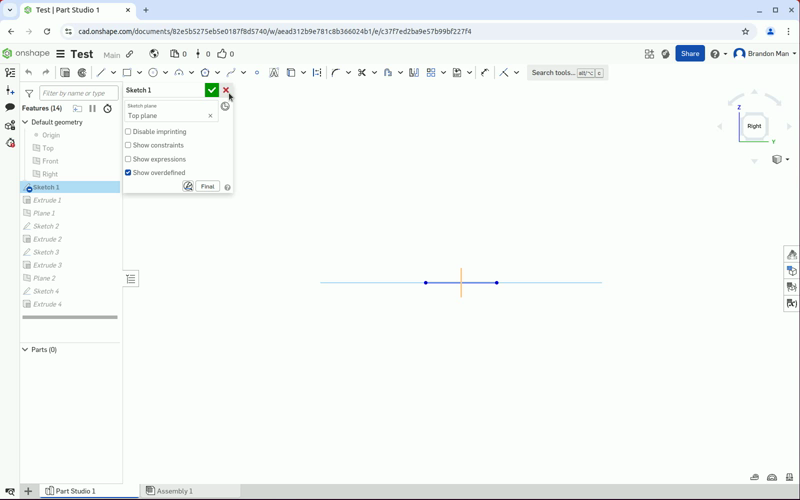
click(229, 92)
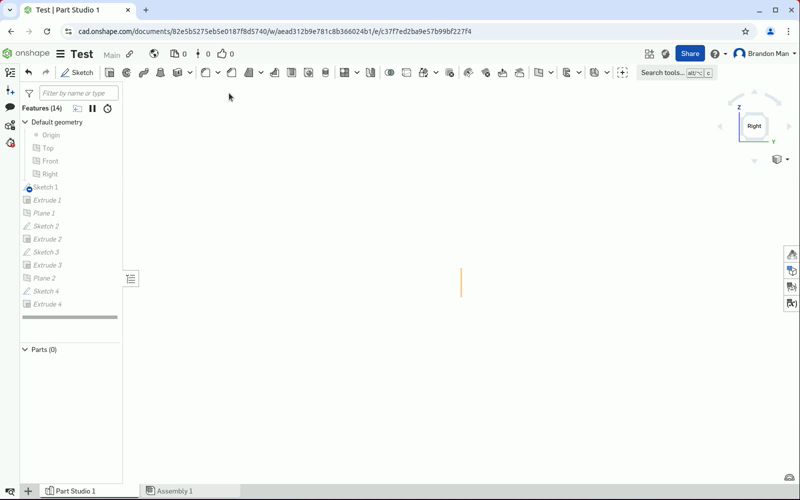
mouse_move(541, 75)
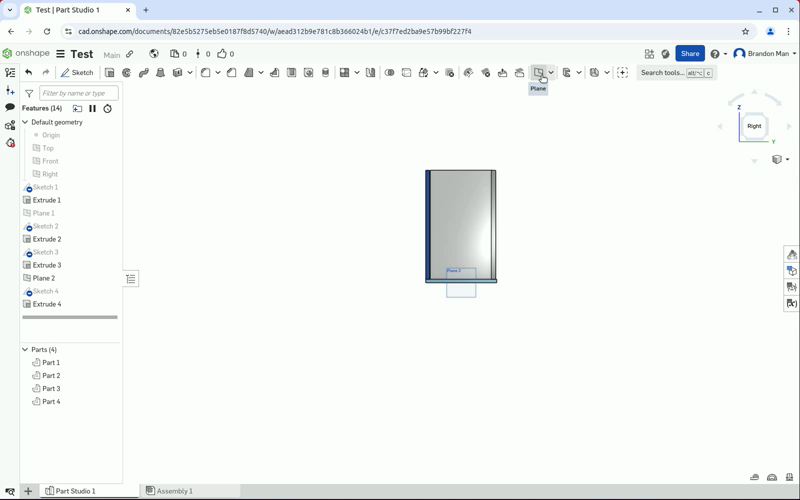
click(541, 75)
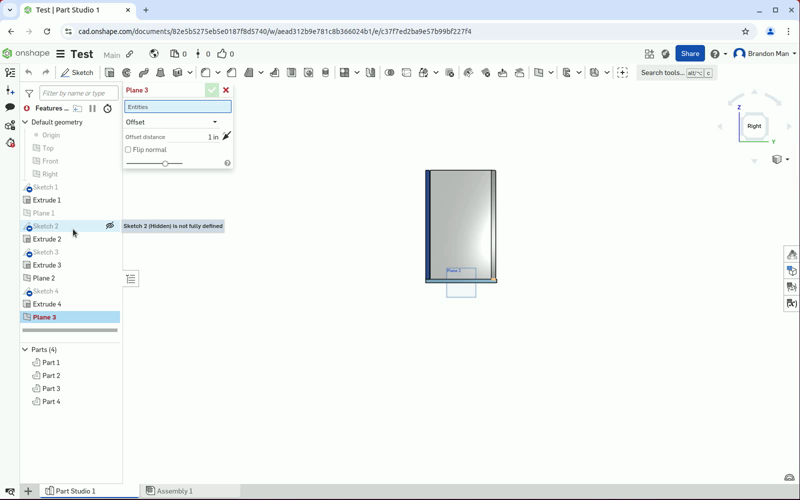
scroll(3)
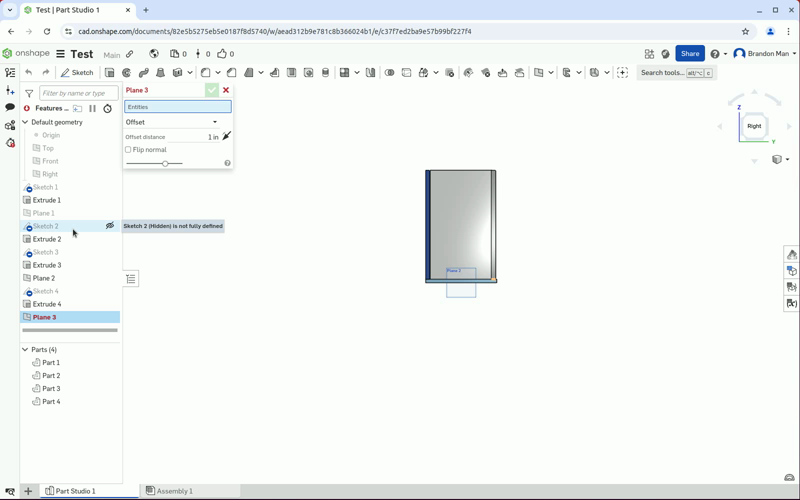
mouse_move(73, 176)
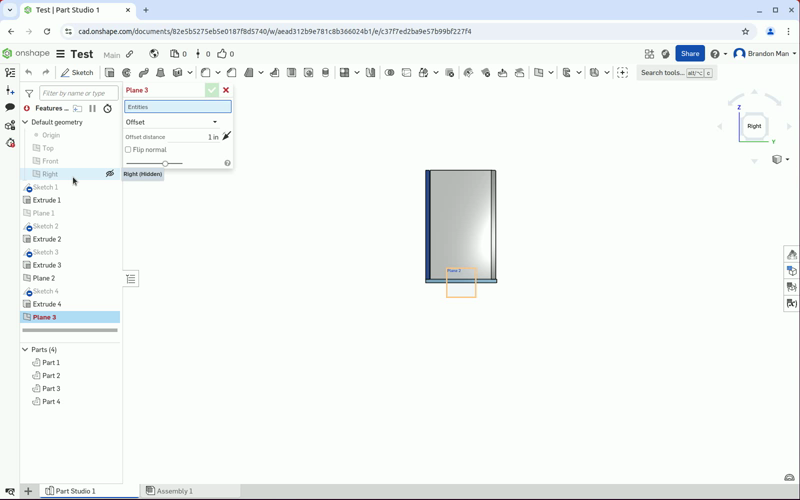
click(73, 176)
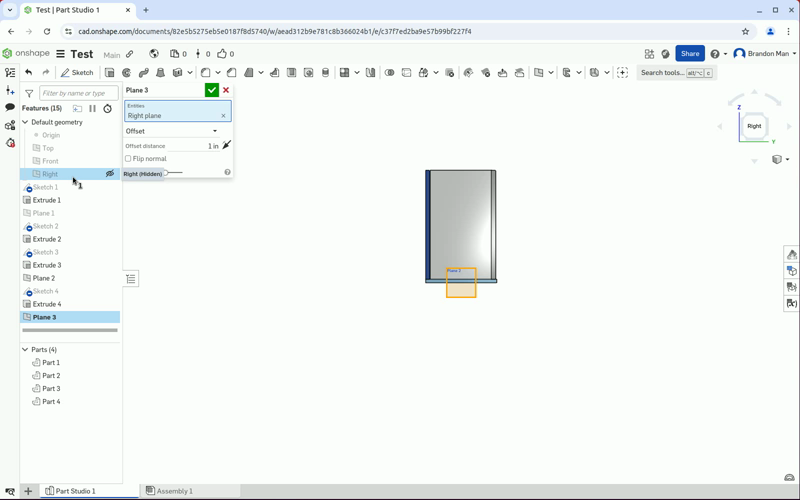
key(tab, 2)
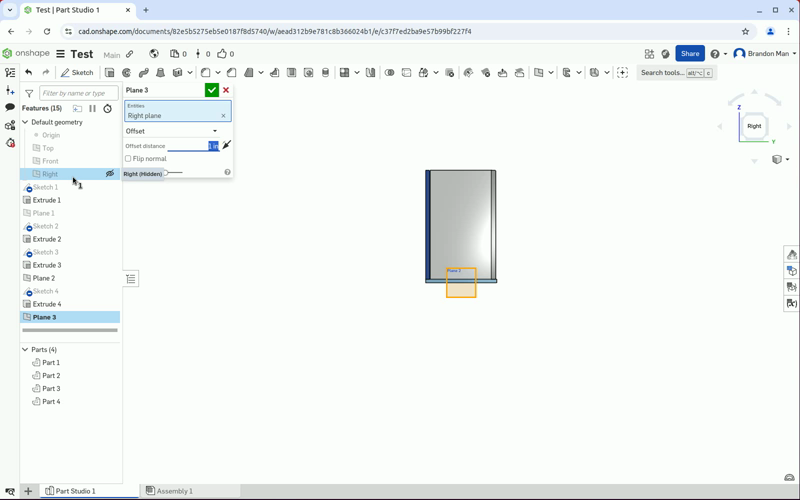
text(6.255)
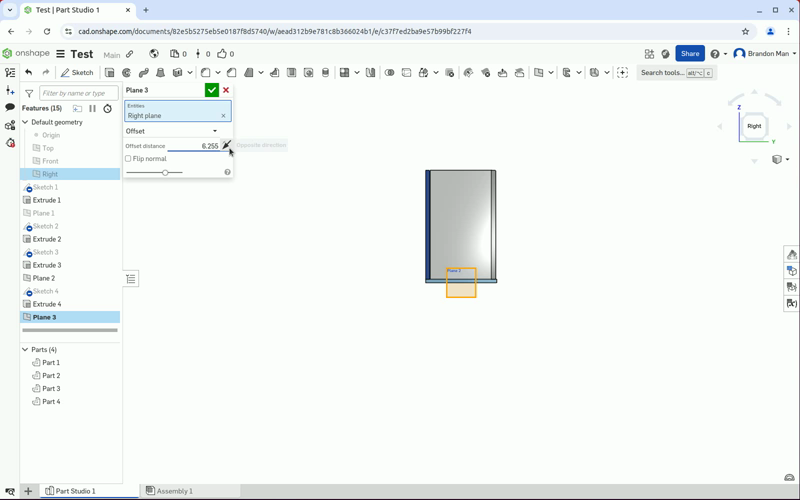
mouse_move(229, 147)
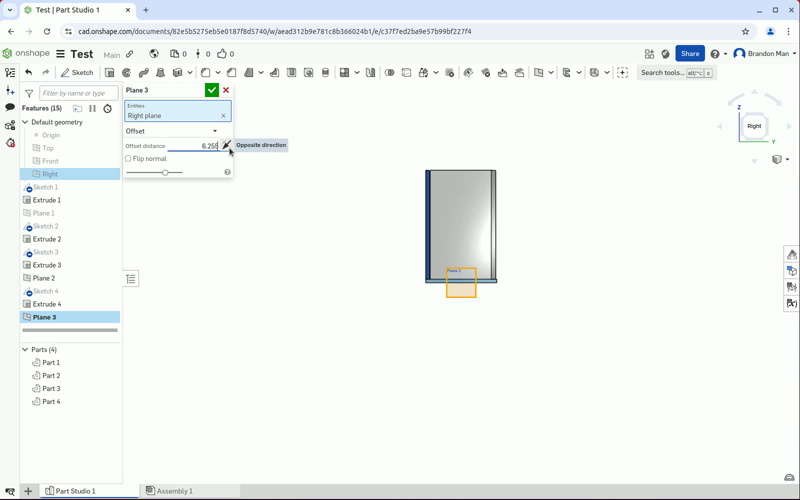
click(229, 147)
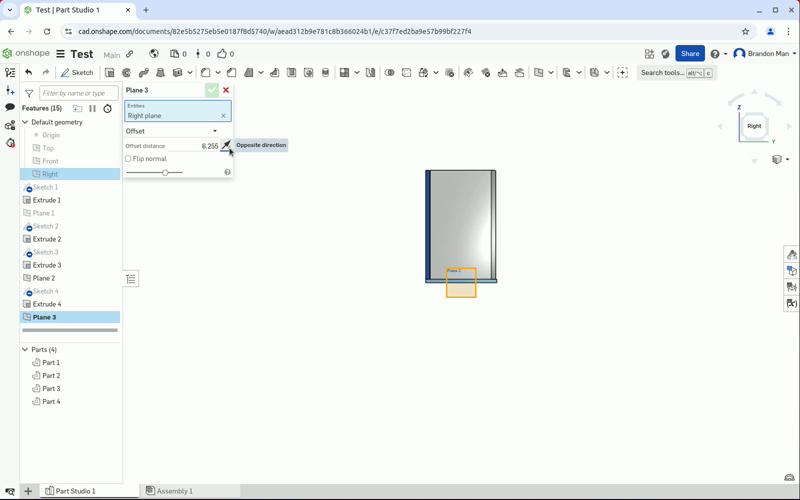
key(enter, 2)
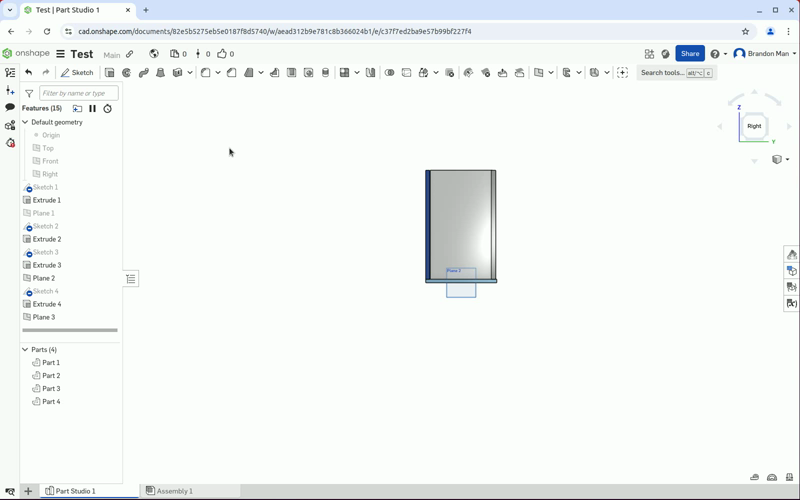
key(shift+s)
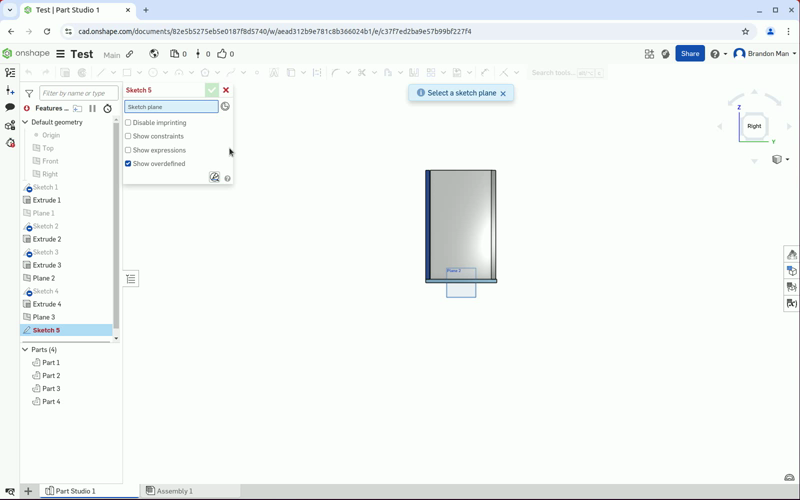
mouse_move(69, 319)
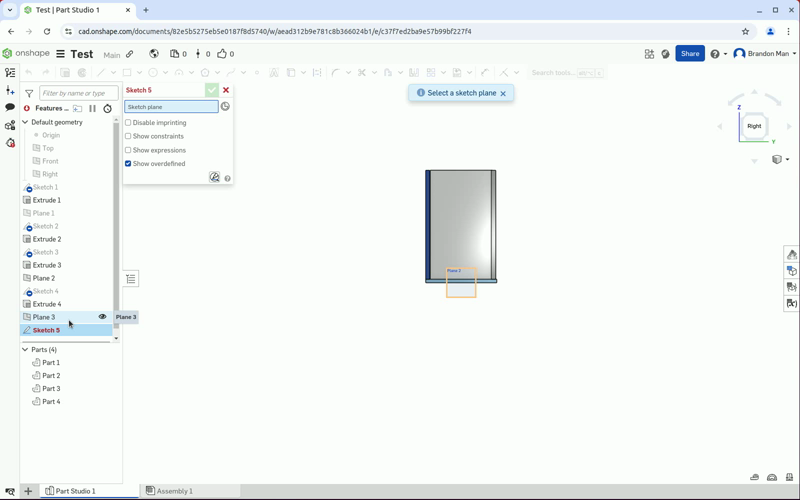
click(69, 319)
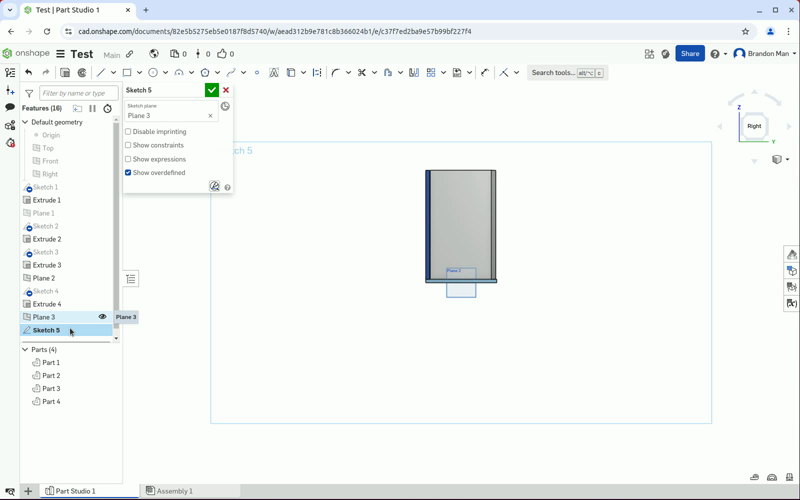
mouse_move(73, 352)
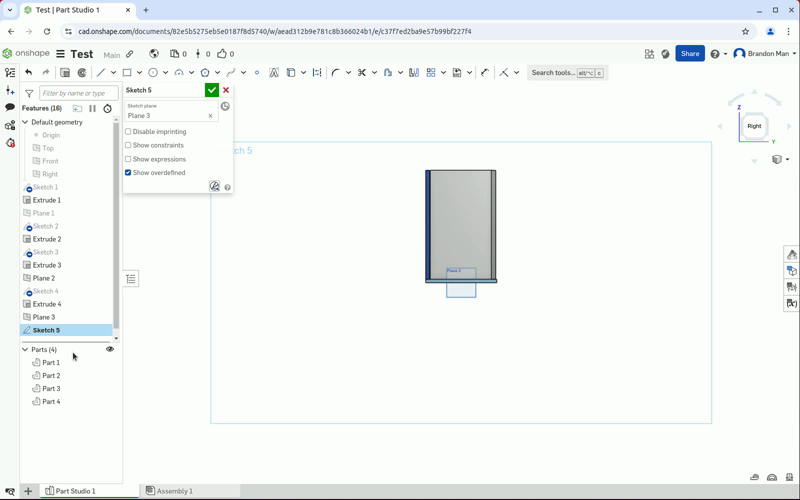
key(y)
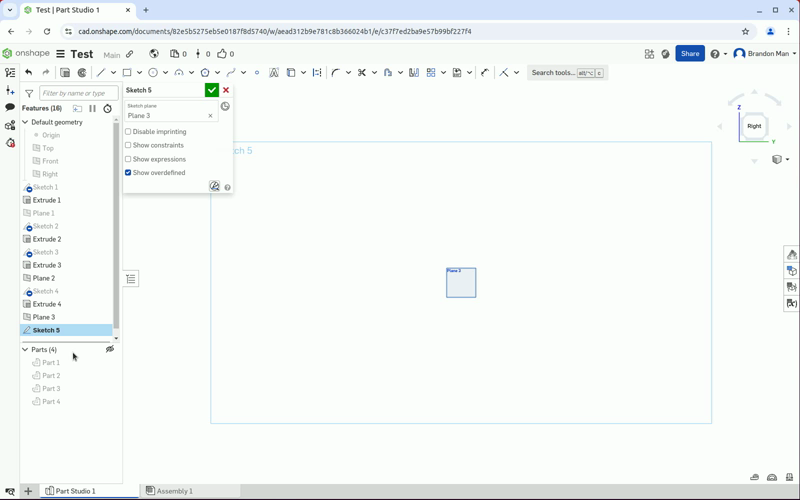
key(l)
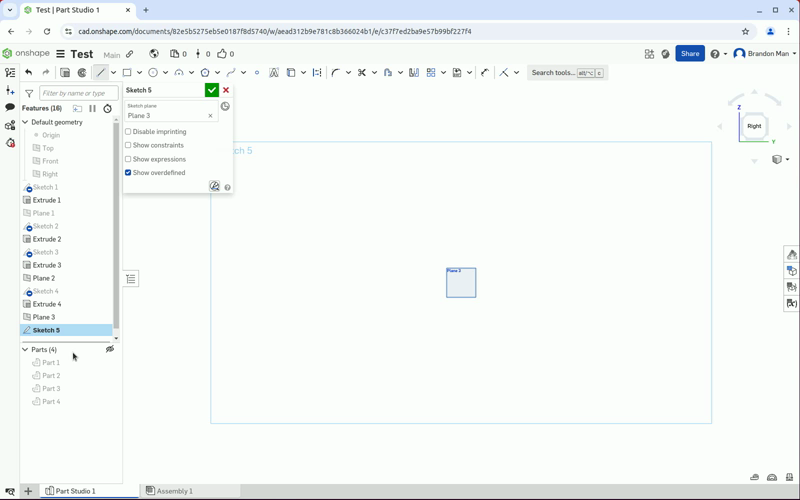
key_down(shift)
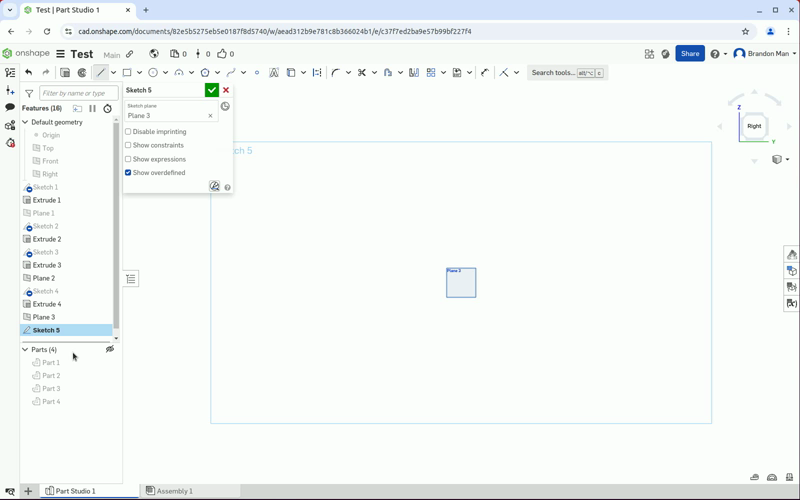
mouse_move(430, 279)
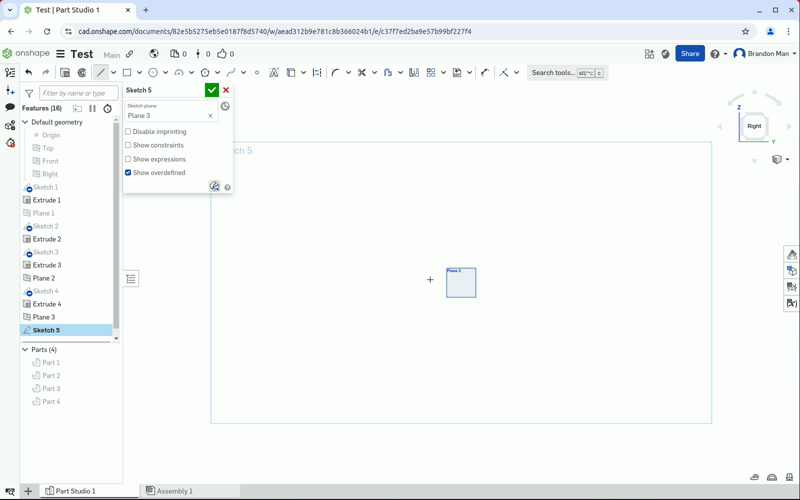
click(430, 279)
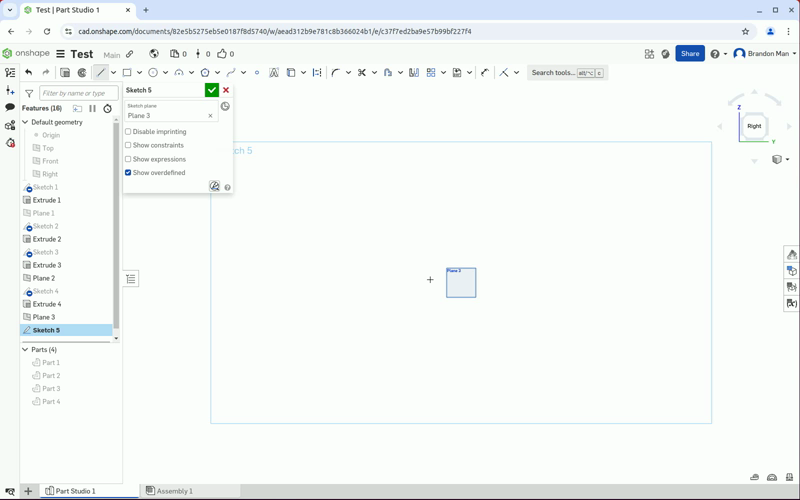
key_up(shift)
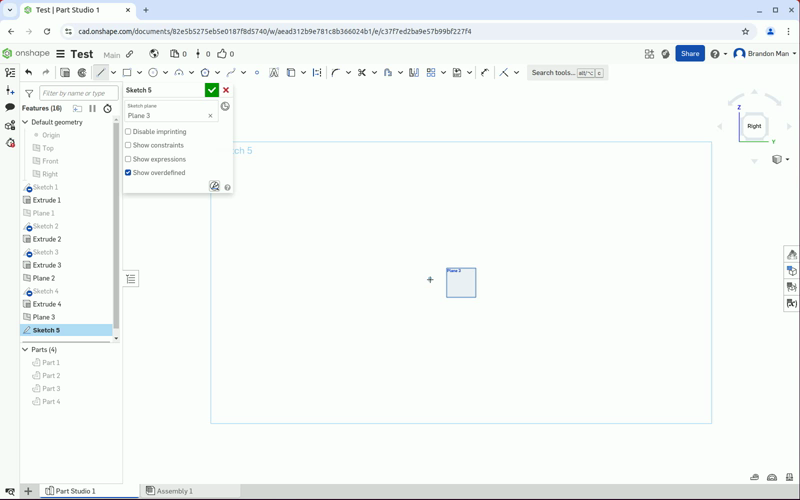
key_down(shift)
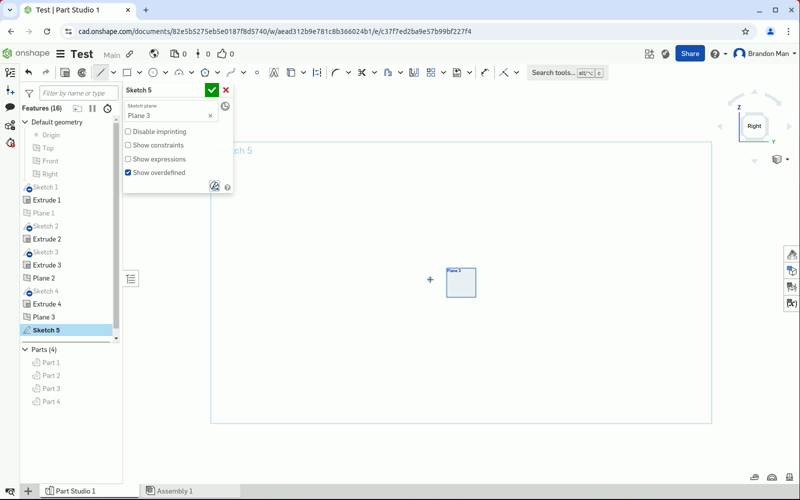
mouse_move(492, 279)
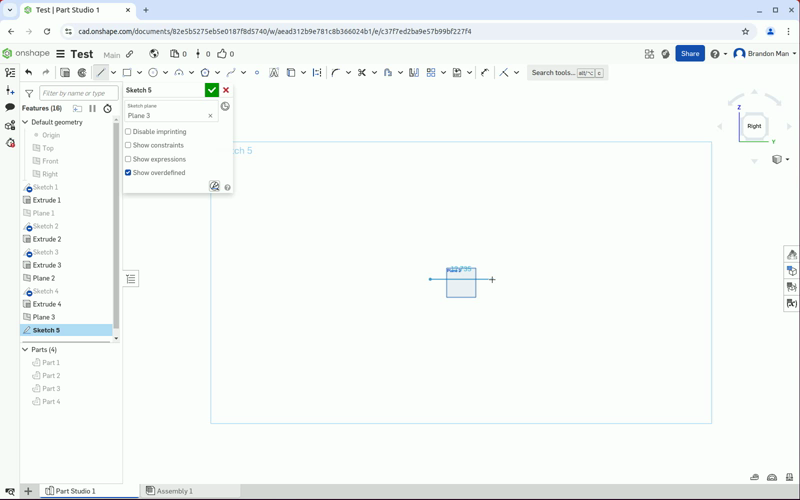
click(492, 279)
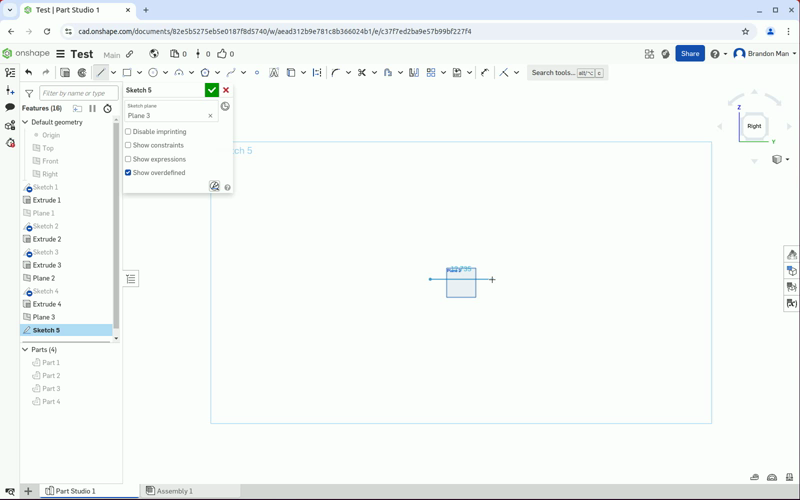
key_up(shift)
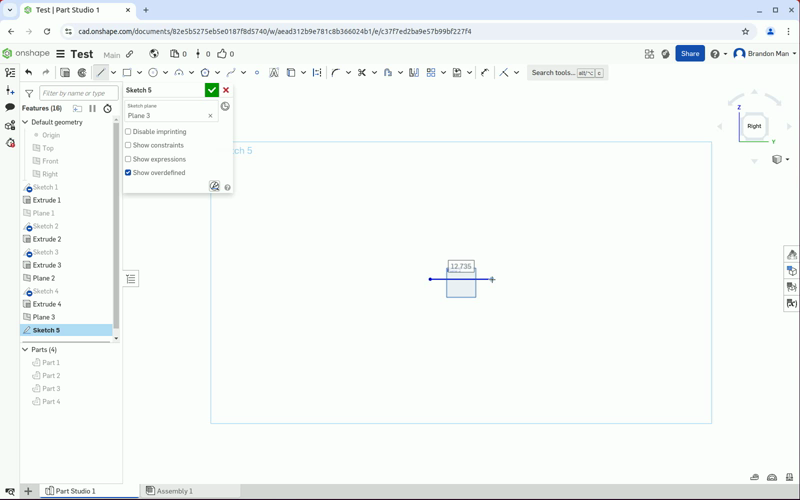
key_down(shift)
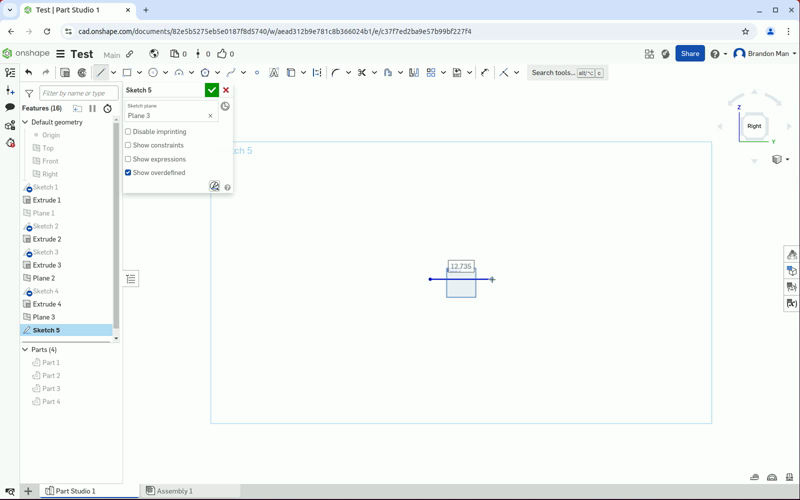
mouse_move(492, 170)
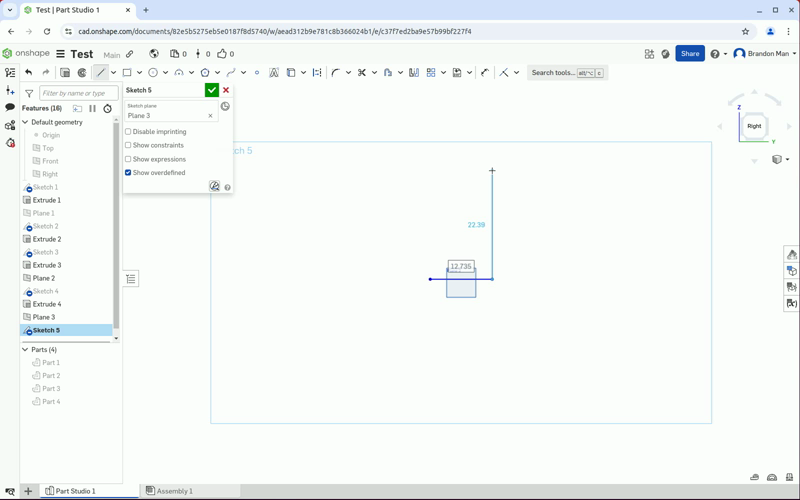
click(492, 170)
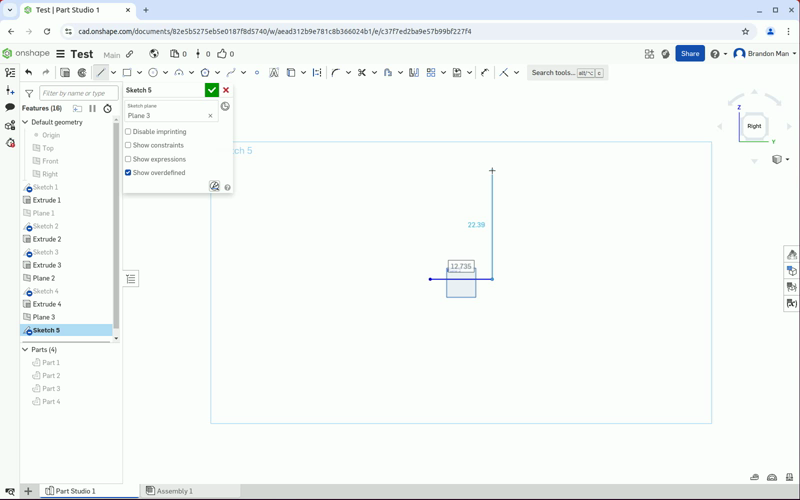
key_up(shift)
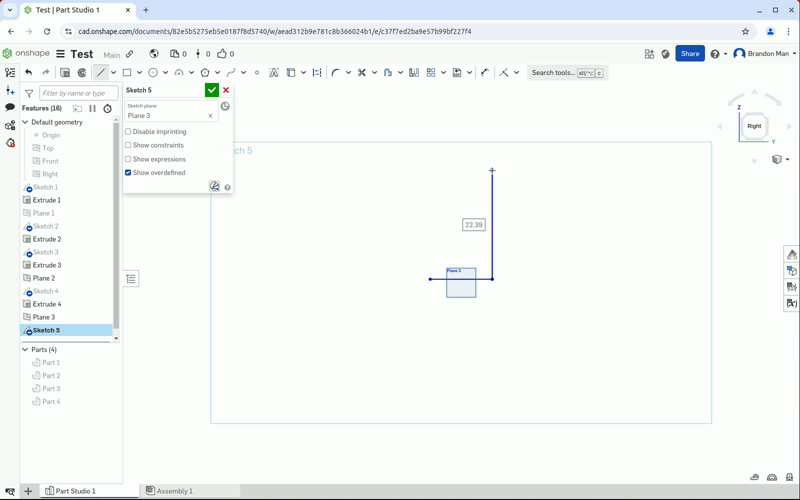
key_down(shift)
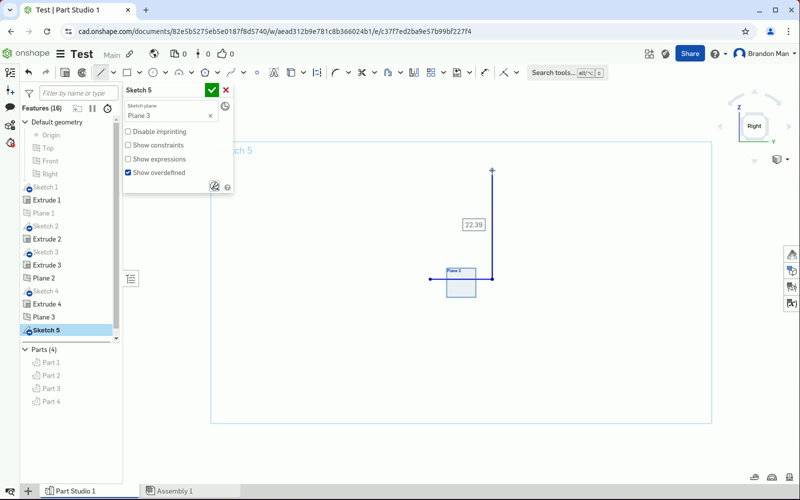
mouse_move(430, 170)
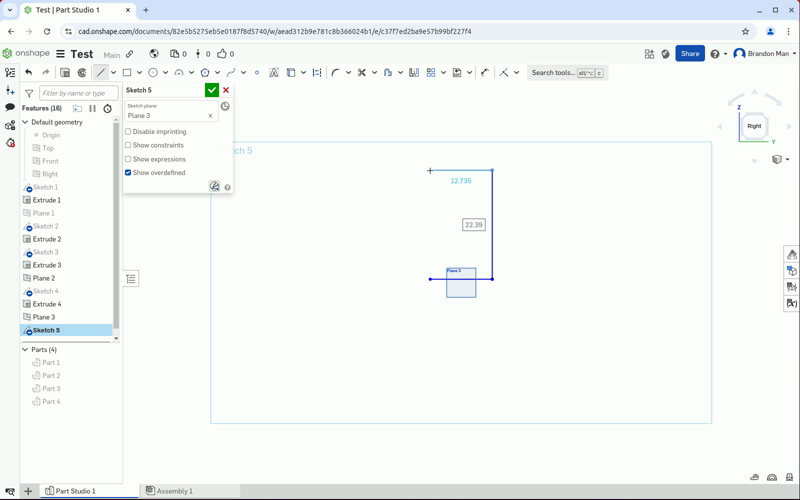
click(430, 170)
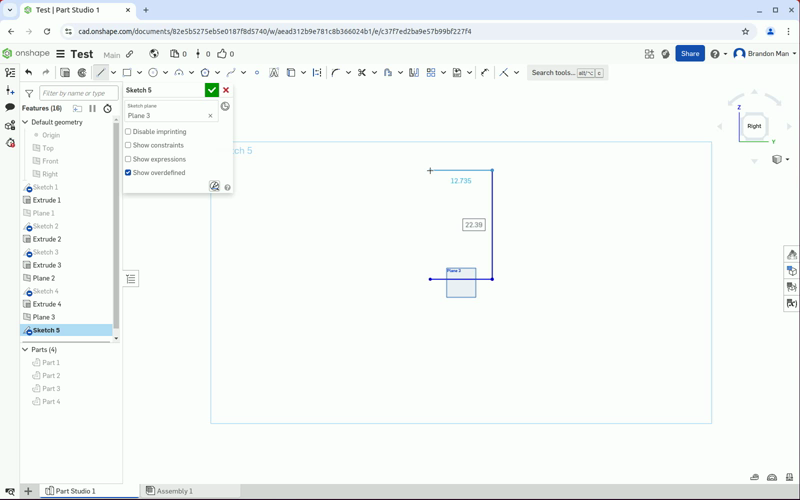
key_up(shift)
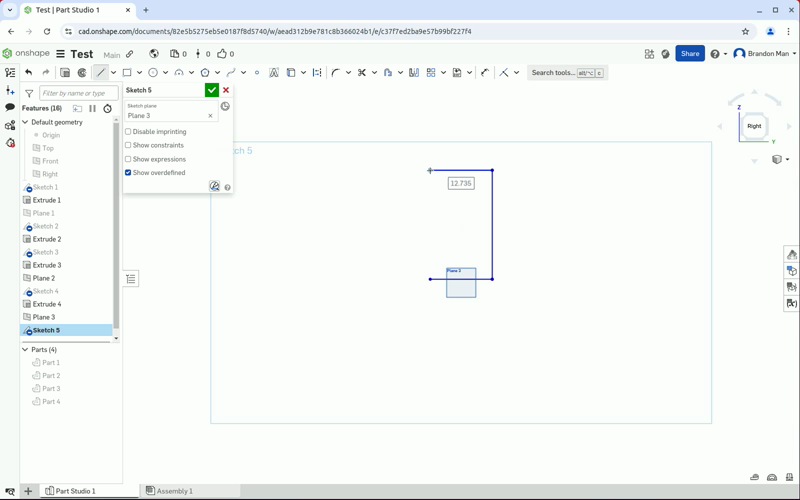
key_down(shift)
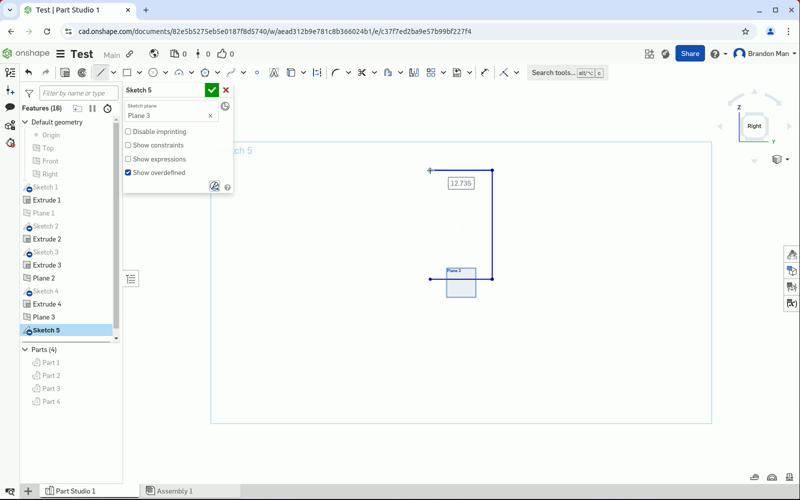
mouse_move(430, 279)
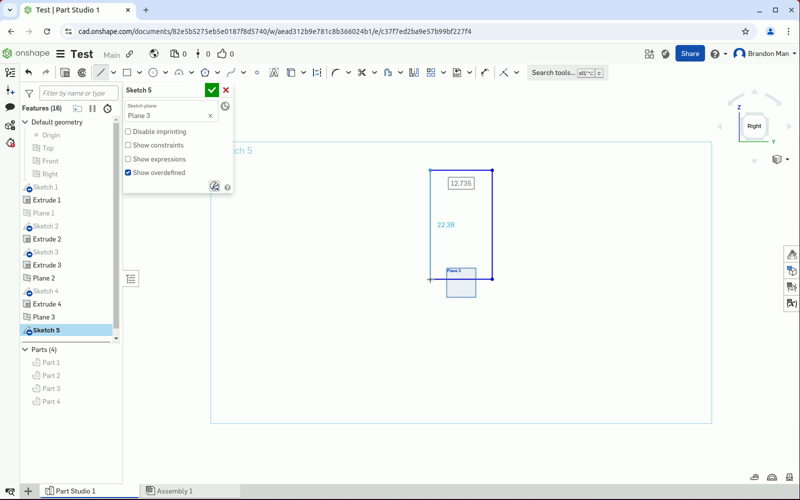
key_up(shift)
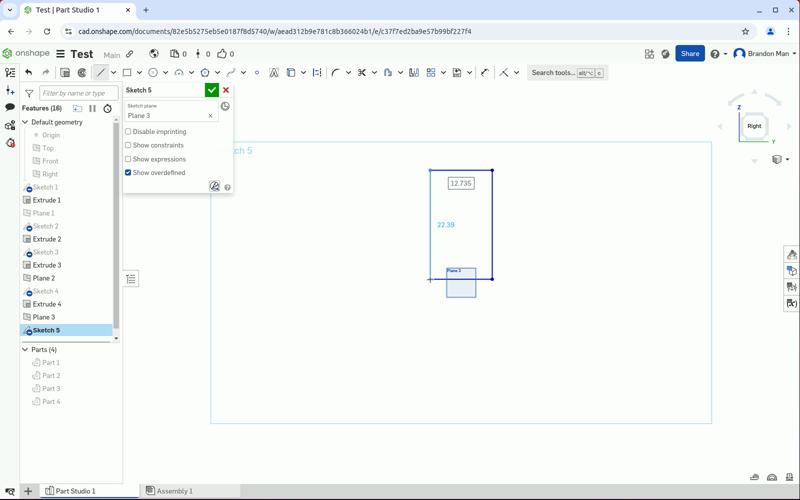
click(430, 279)
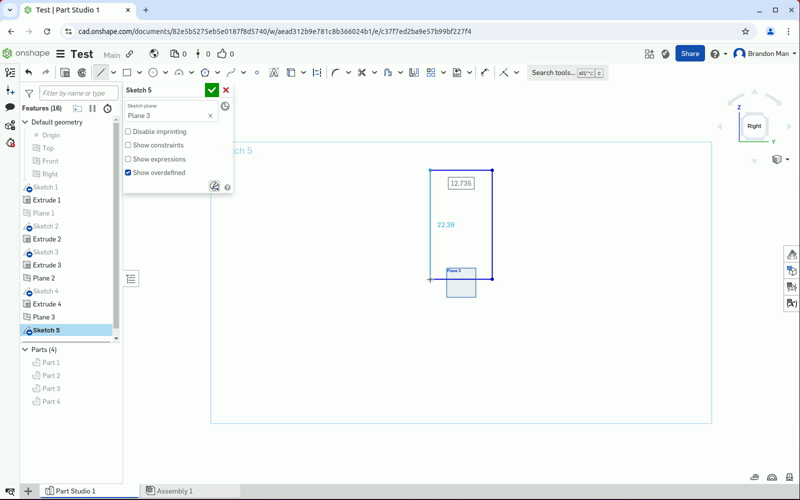
key(esc)
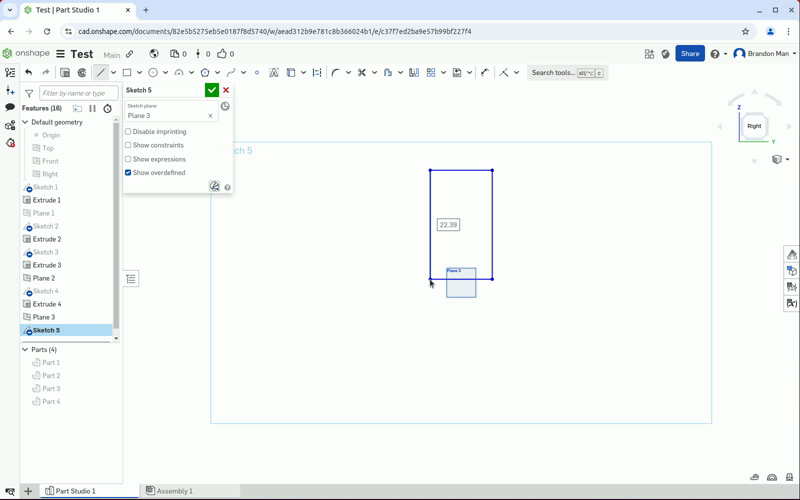
mouse_move(434, 198)
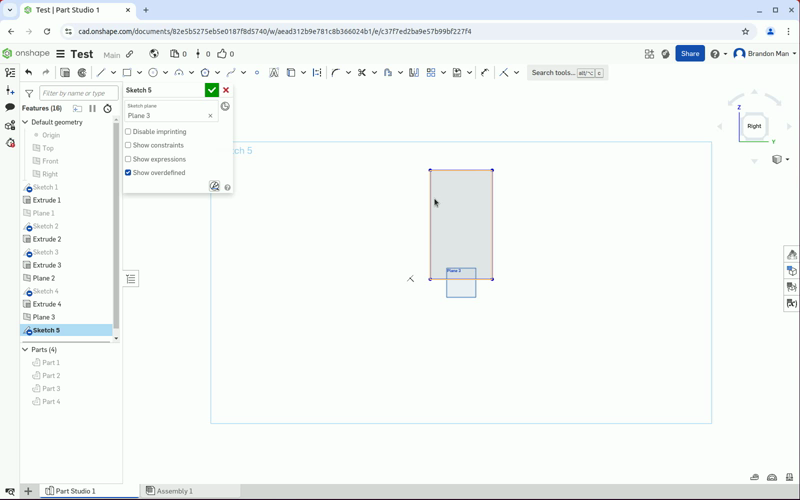
click(434, 198)
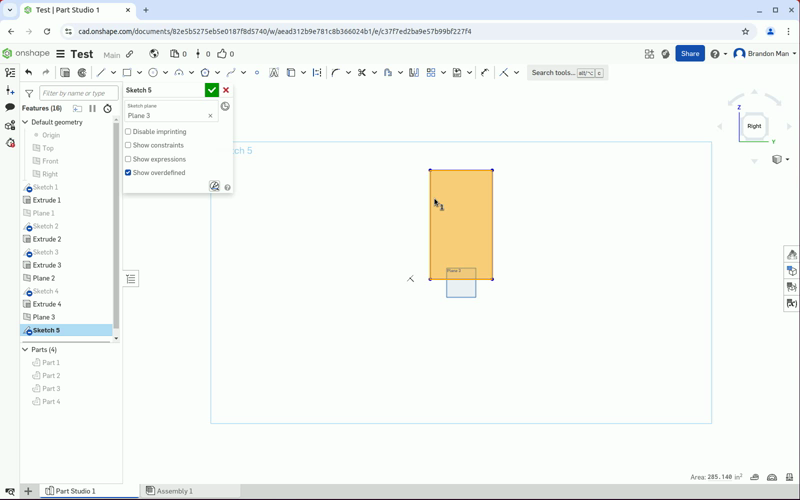
mouse_move(73, 352)
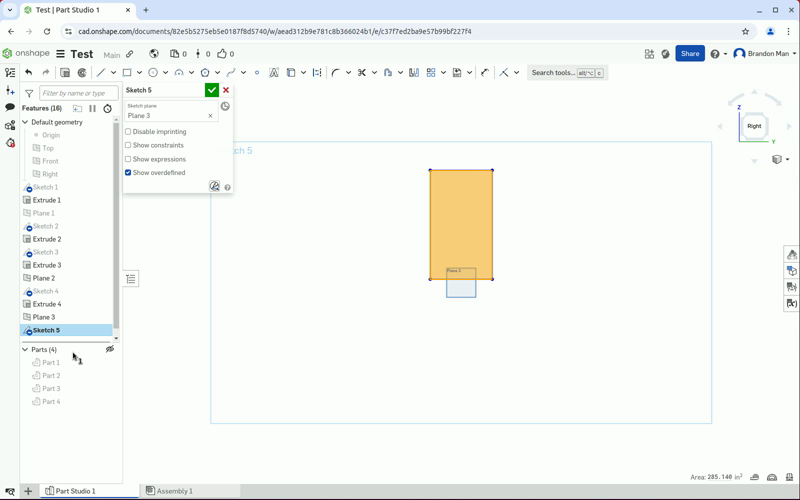
key(shift+y)
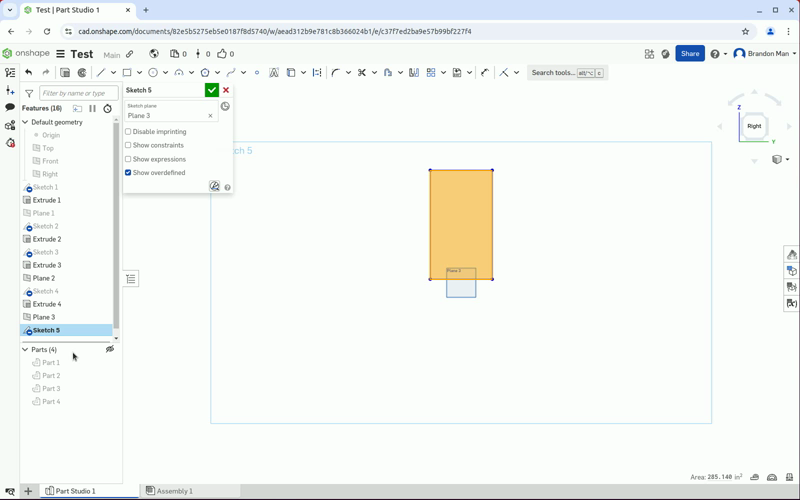
key(shift+e)
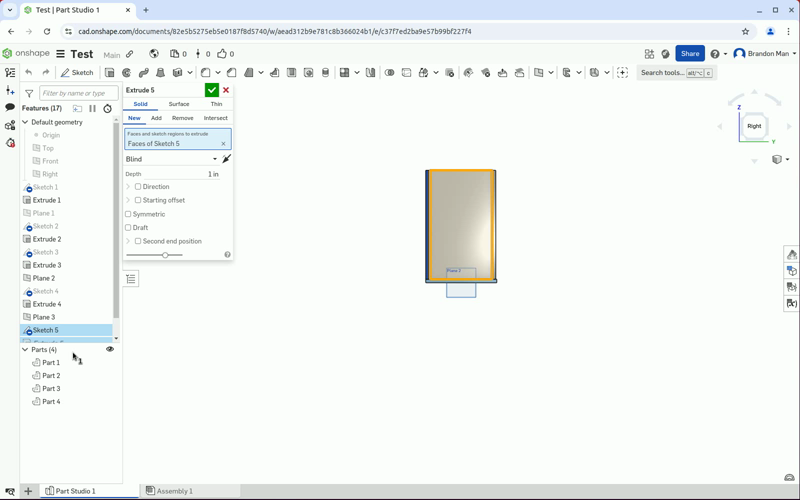
mouse_move(143, 106)
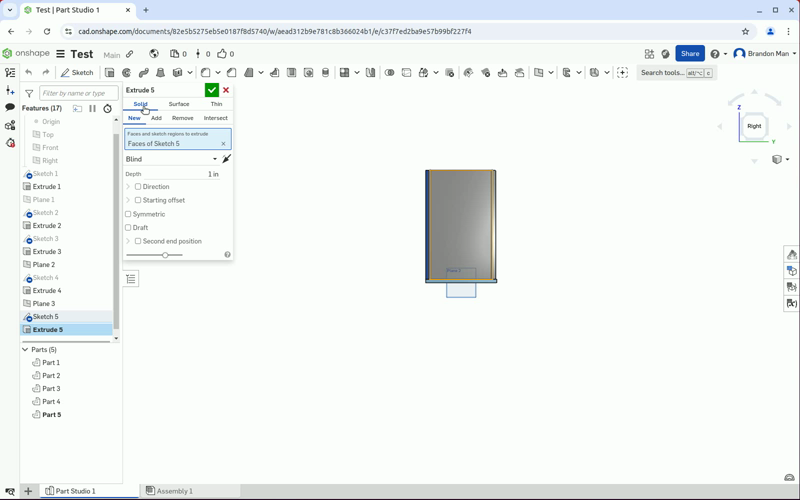
click(143, 106)
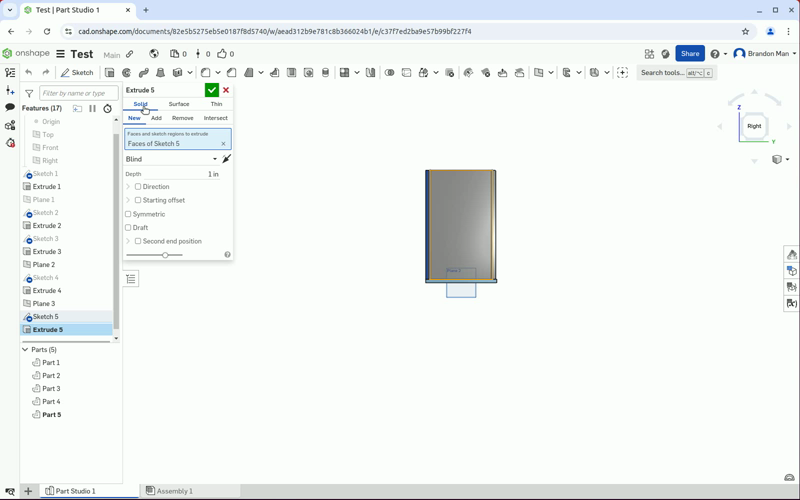
mouse_move(137, 120)
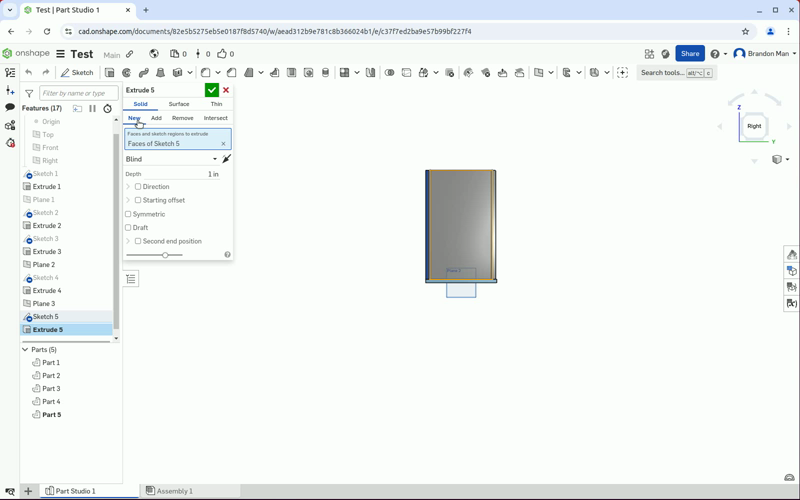
click(137, 120)
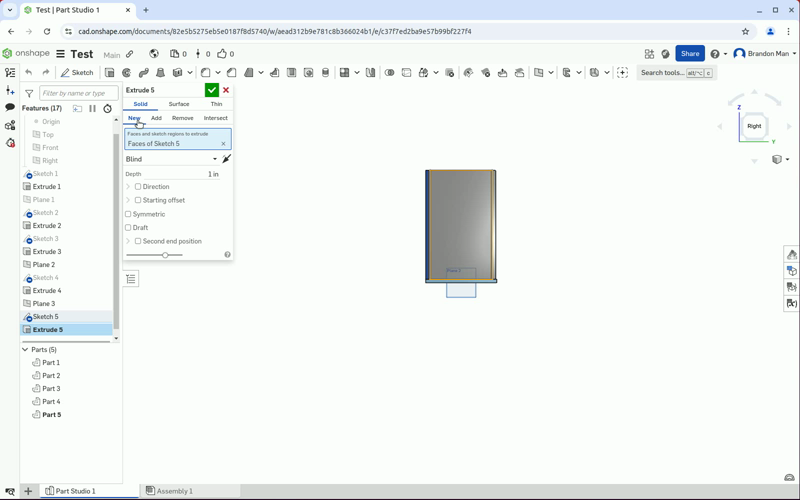
key(tab, 4)
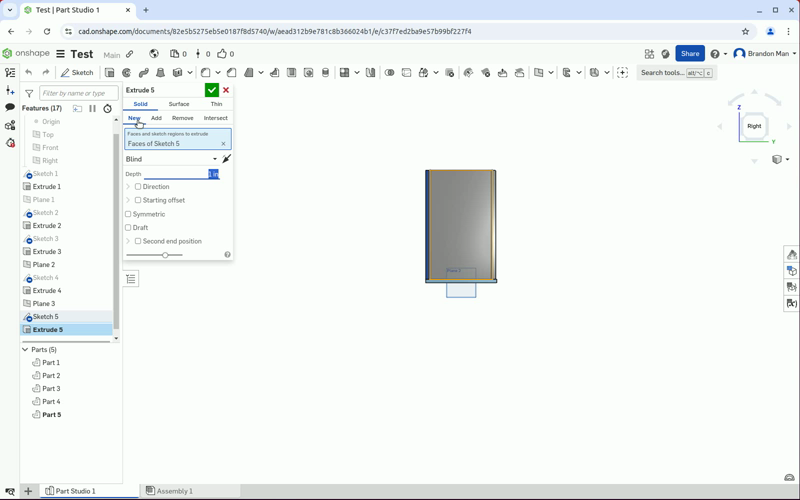
text(-0.722)
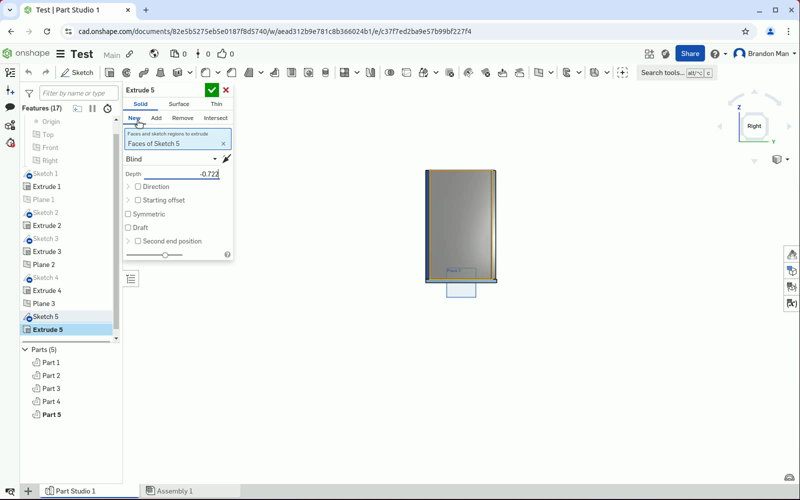
key(enter)
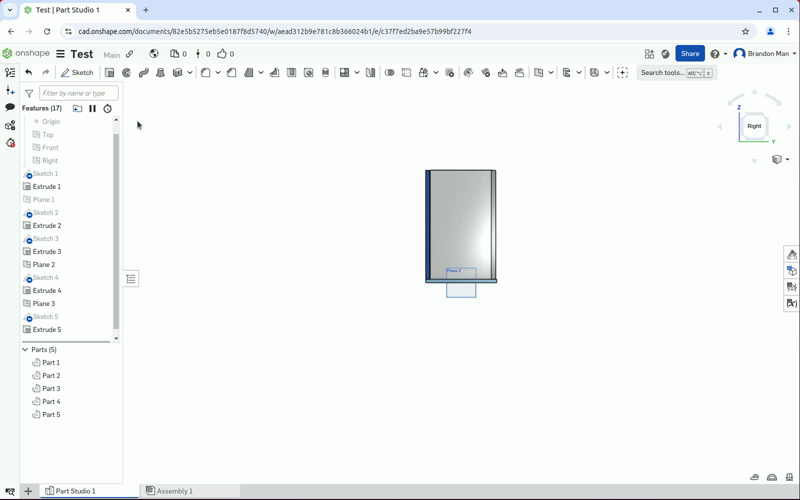
key(shift+h)
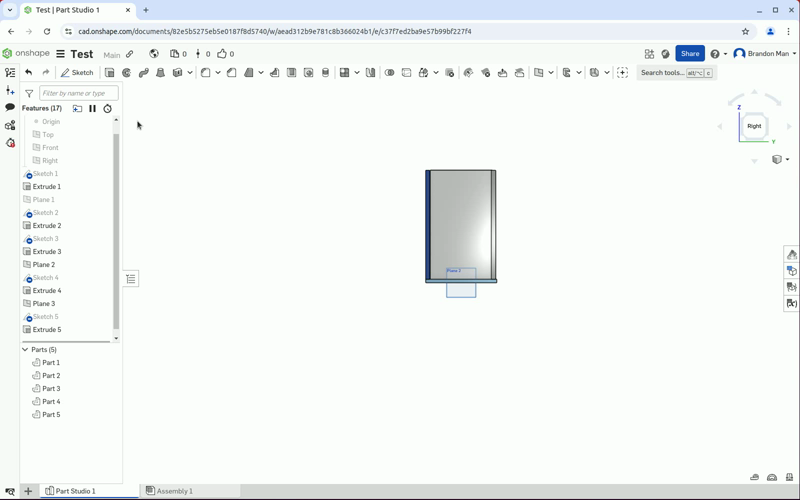
key(shift+h)
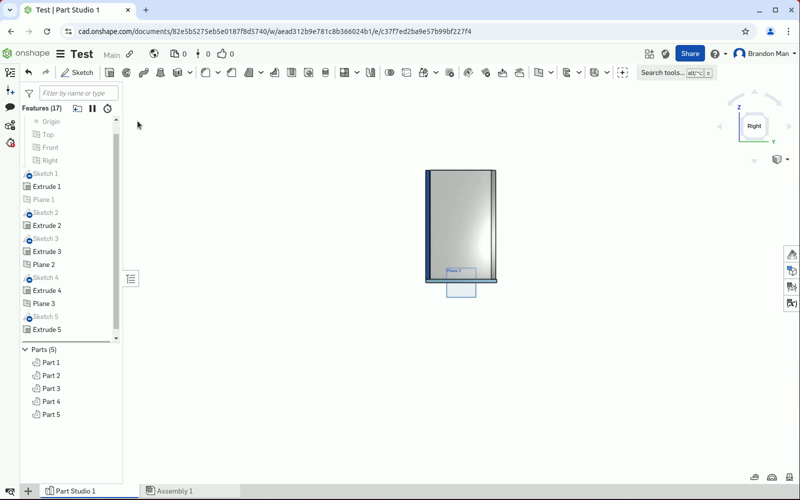
mouse_move(69, 176)
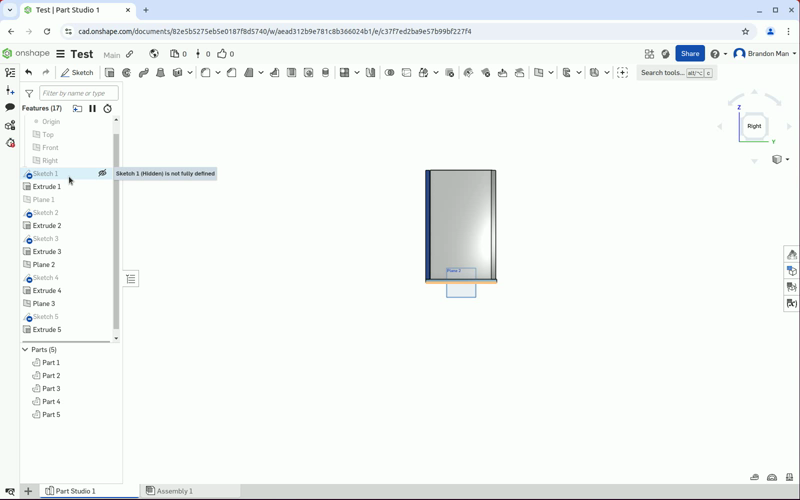
click(69, 176)
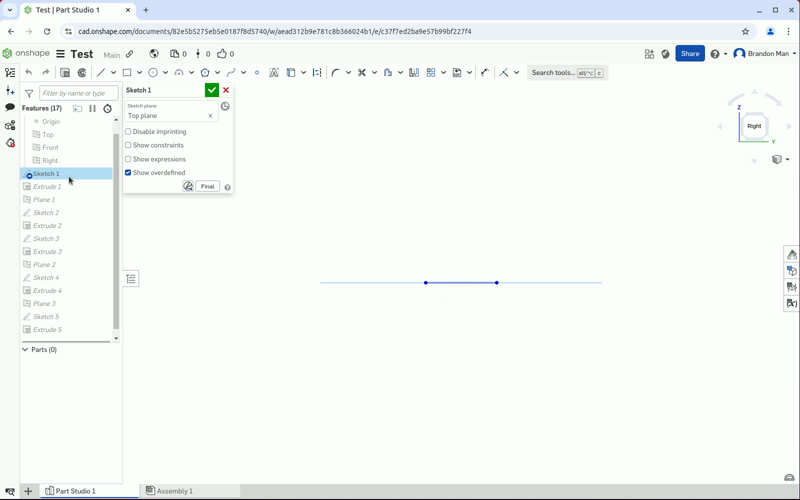
mouse_move(229, 92)
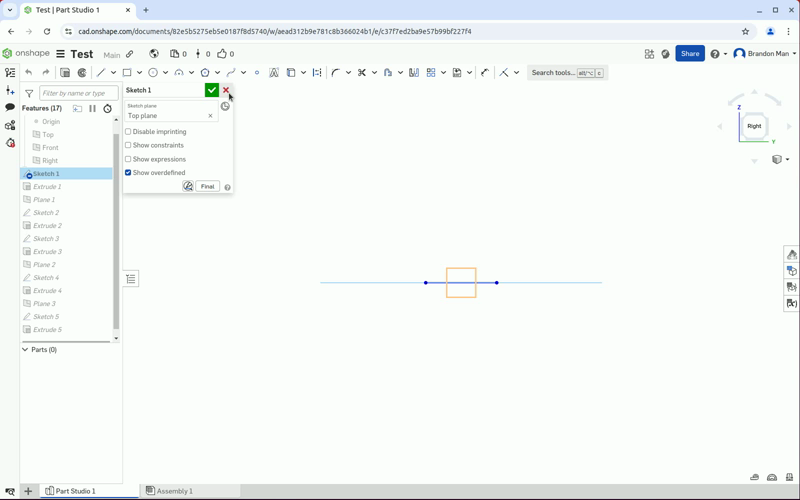
click(229, 92)
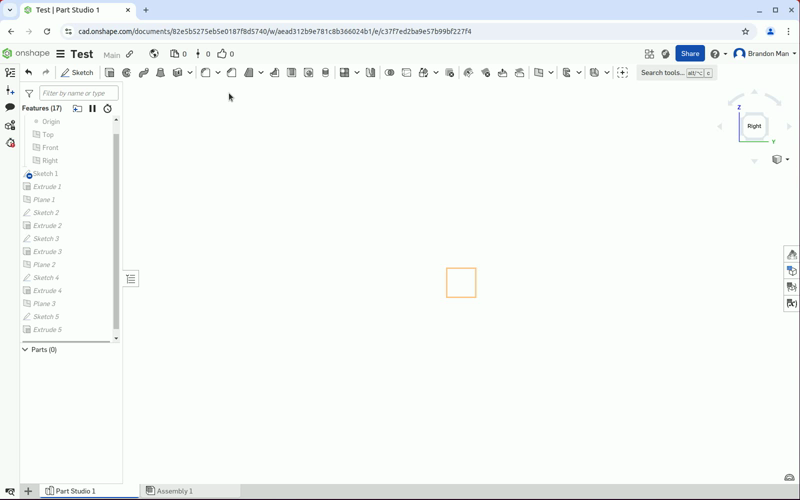
mouse_move(73, 352)
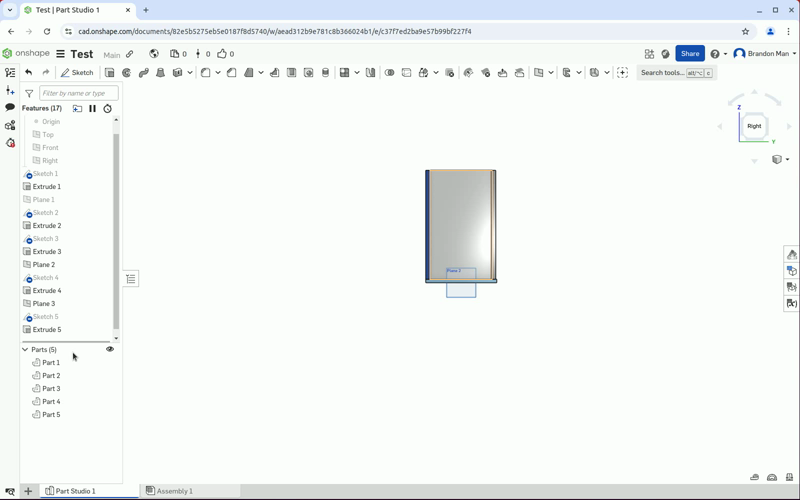
key(y)
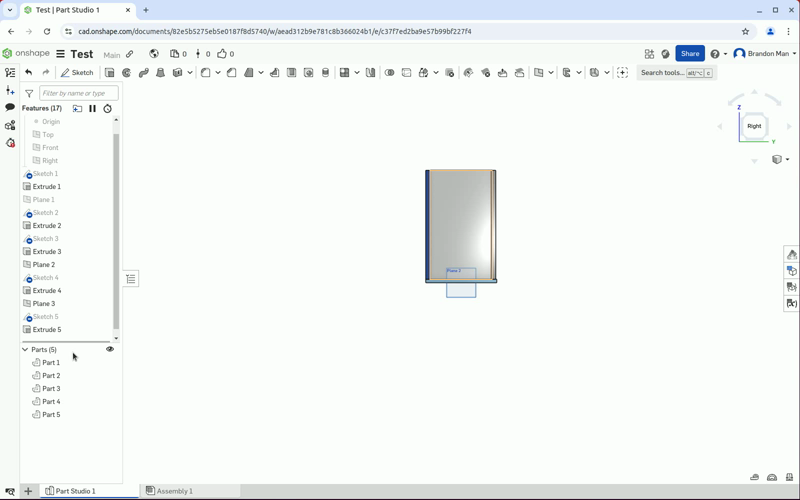
key(shift+p)
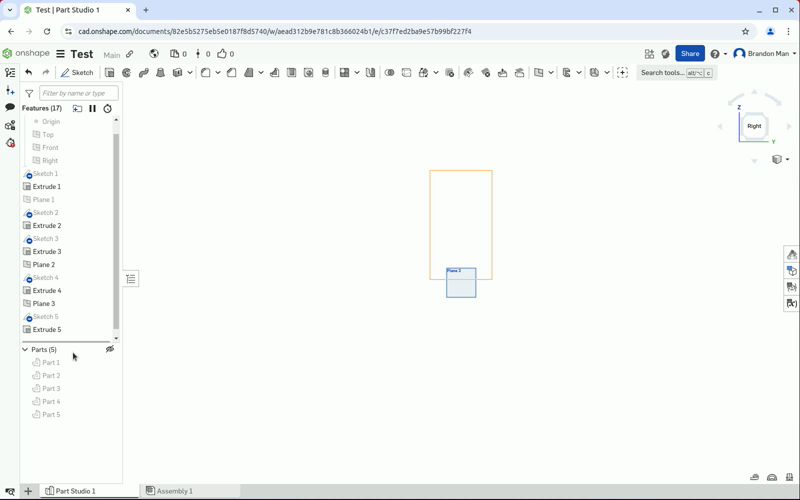
key(space)
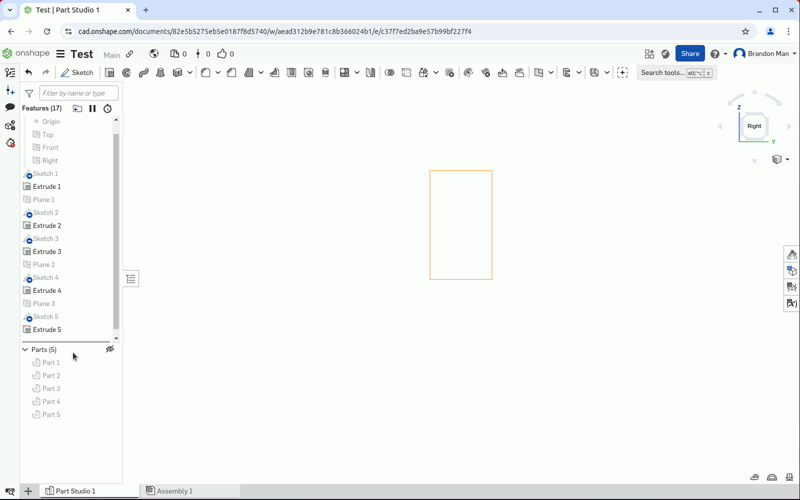
key_down(shift)
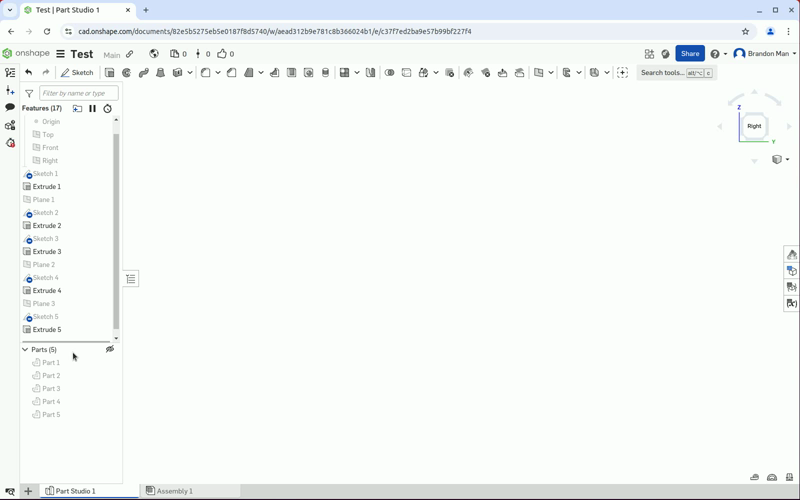
key(right)
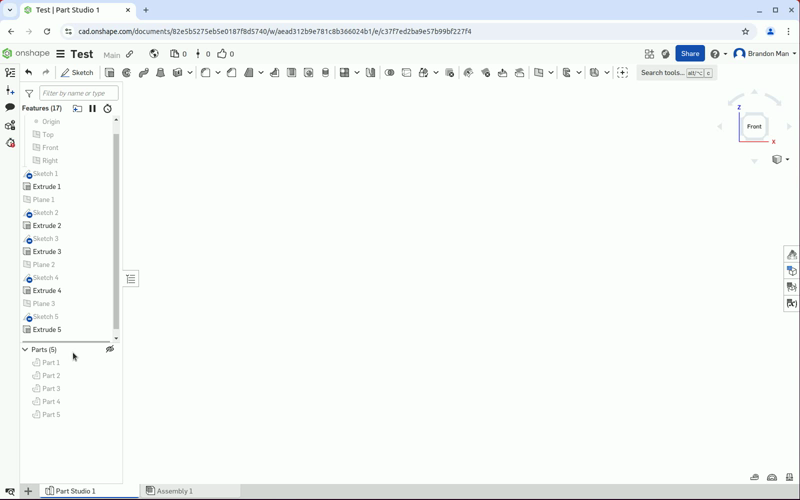
key_up(shift)
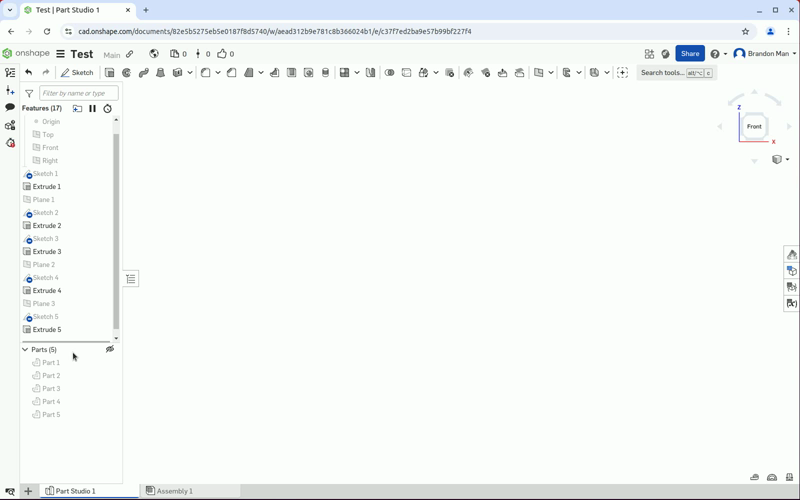
key(space)
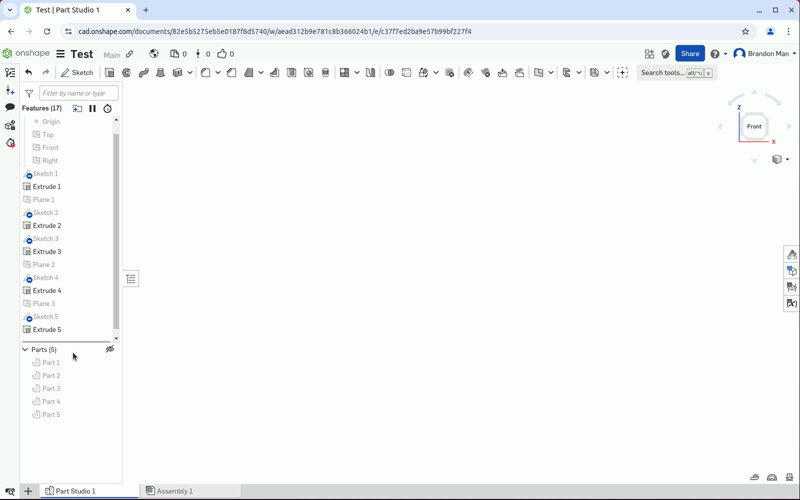
key_down(shift)
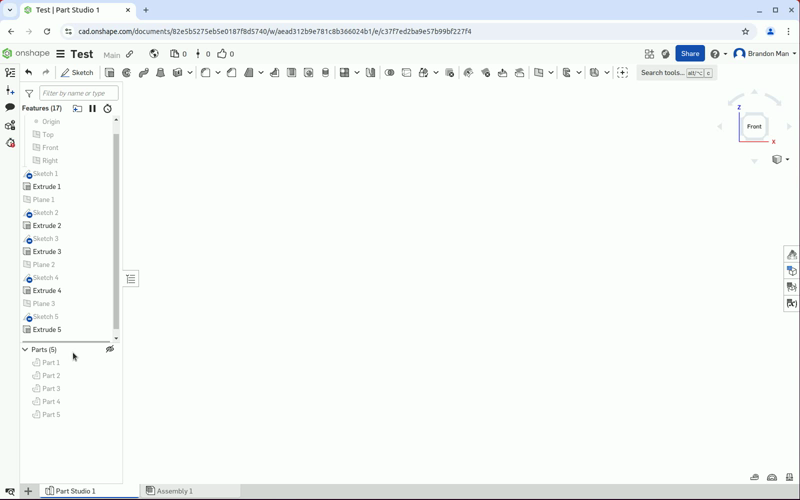
key(down)
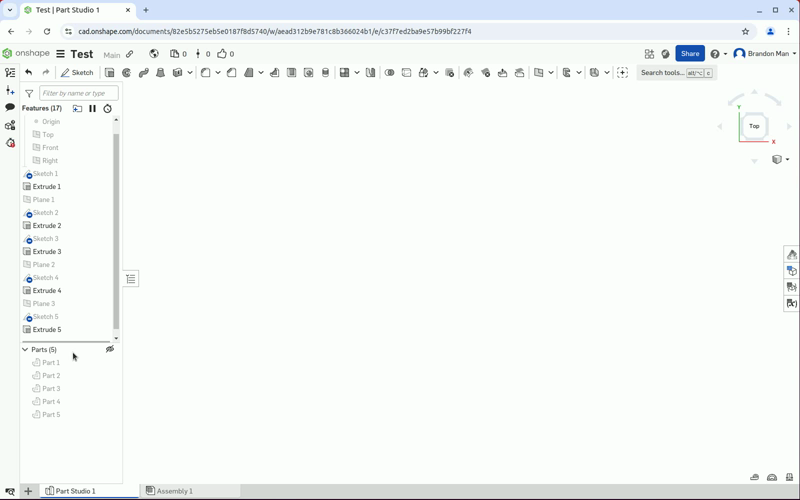
key_up(shift)
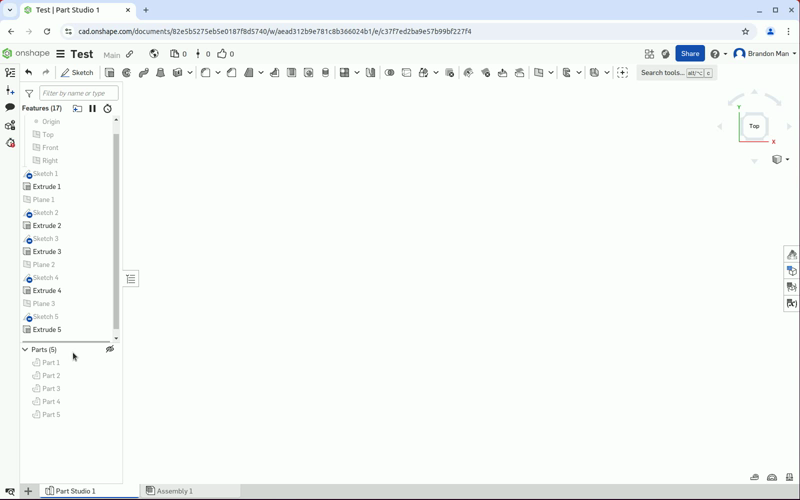
mouse_move(73, 352)
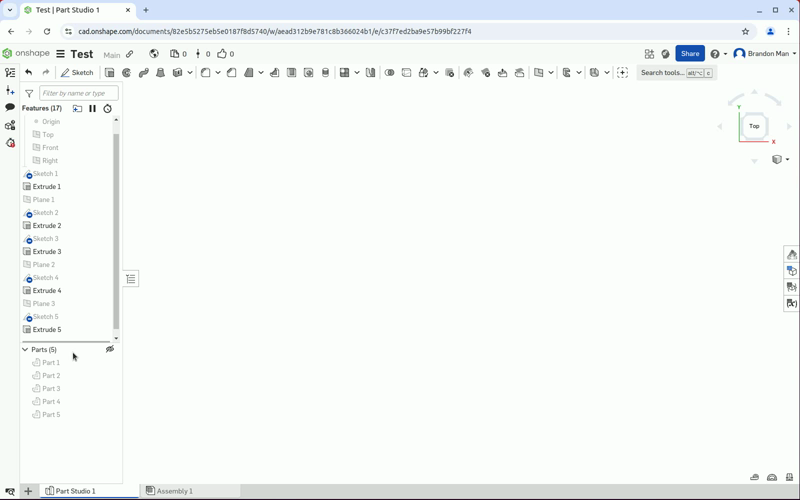
key(shift+y)
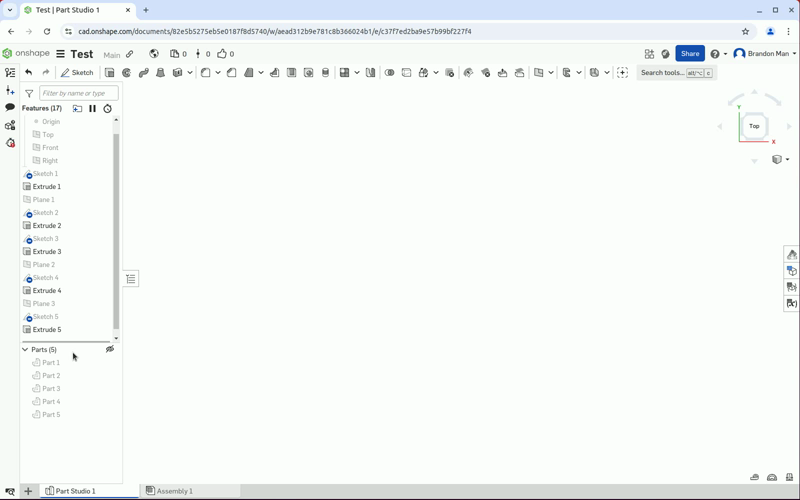
key(shift+s)
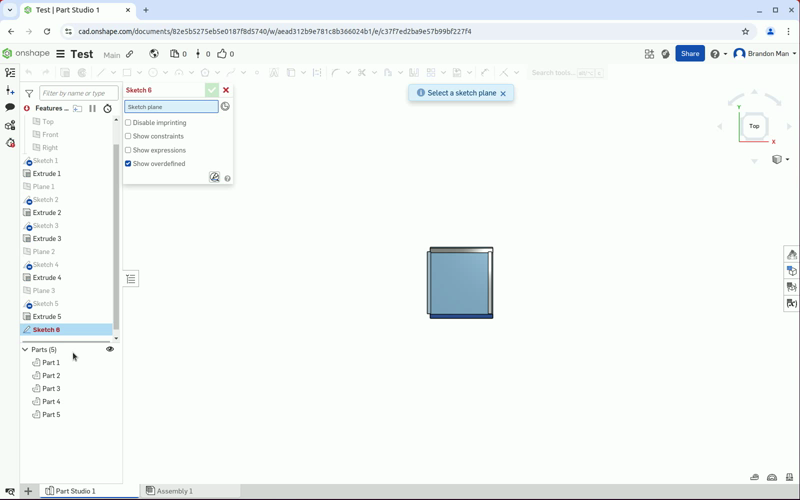
mouse_move(69, 189)
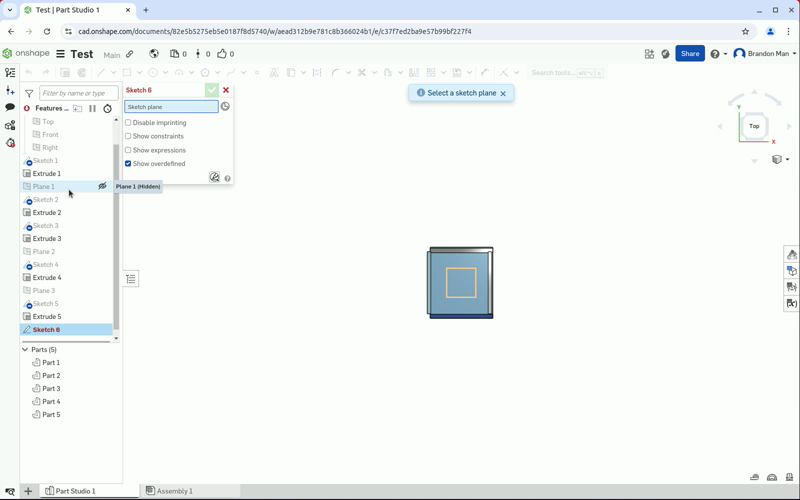
click(69, 189)
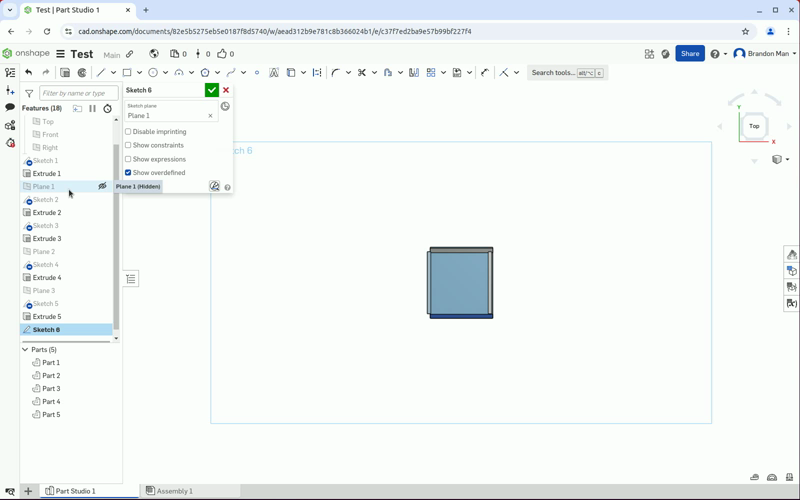
mouse_move(73, 352)
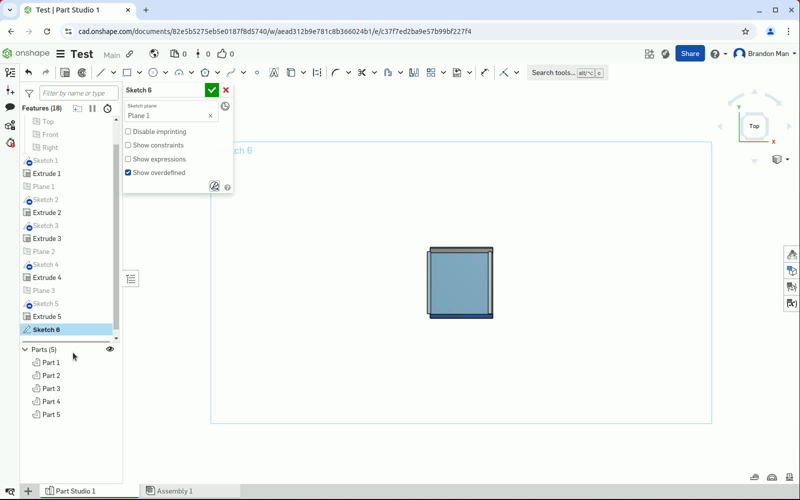
key(y)
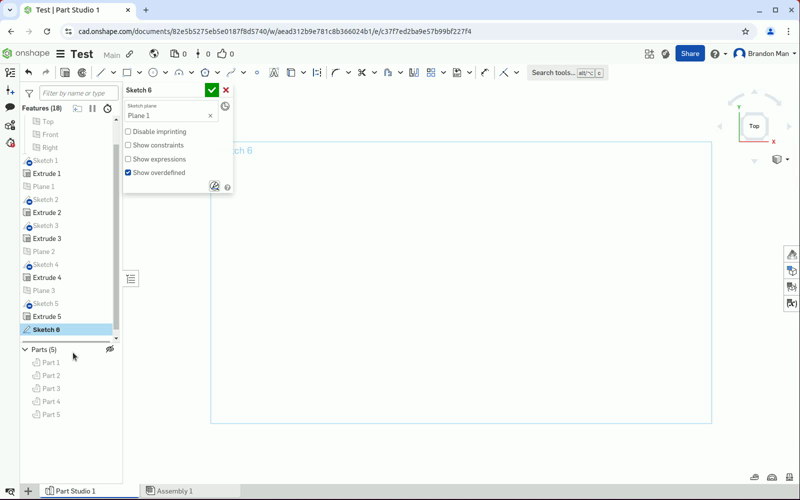
key(l)
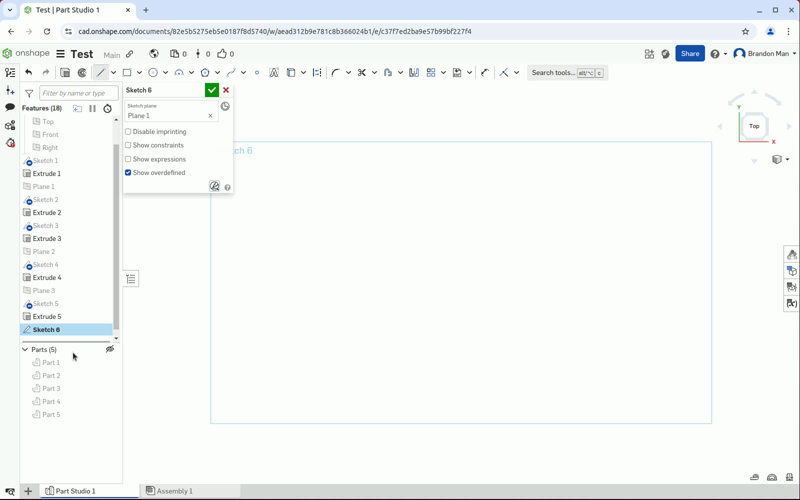
key_down(shift)
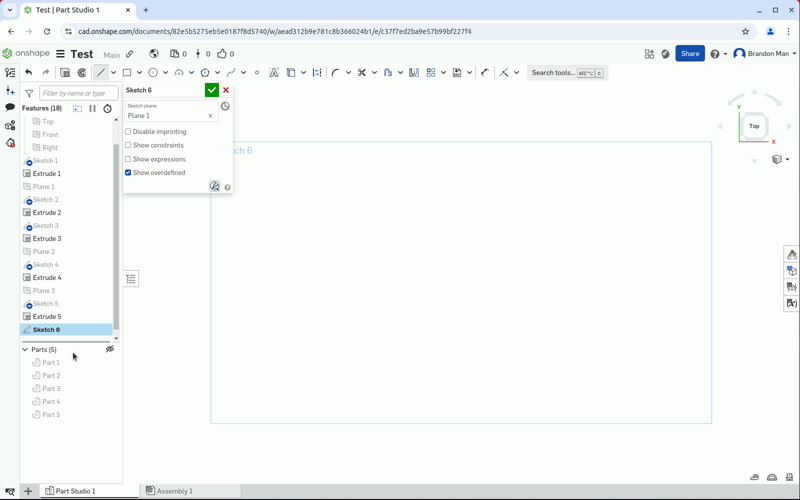
mouse_move(458, 285)
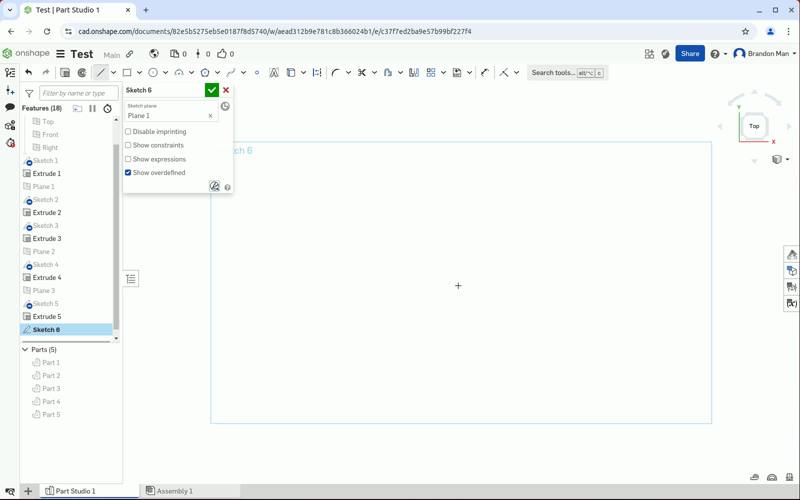
click(458, 285)
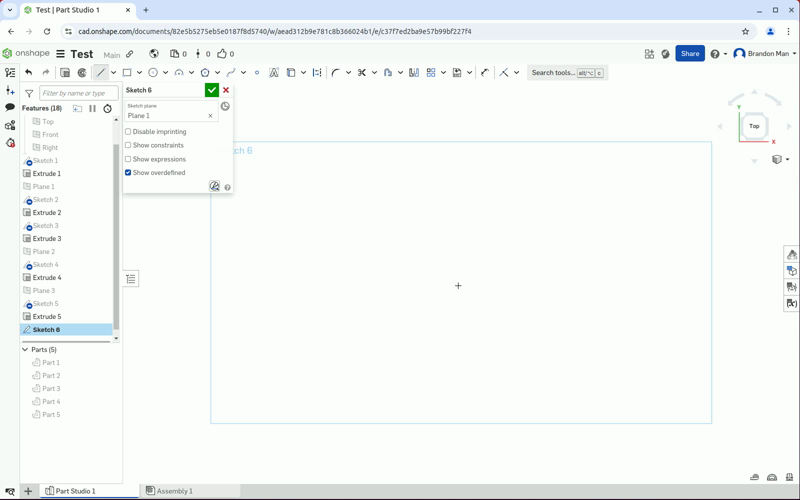
key_up(shift)
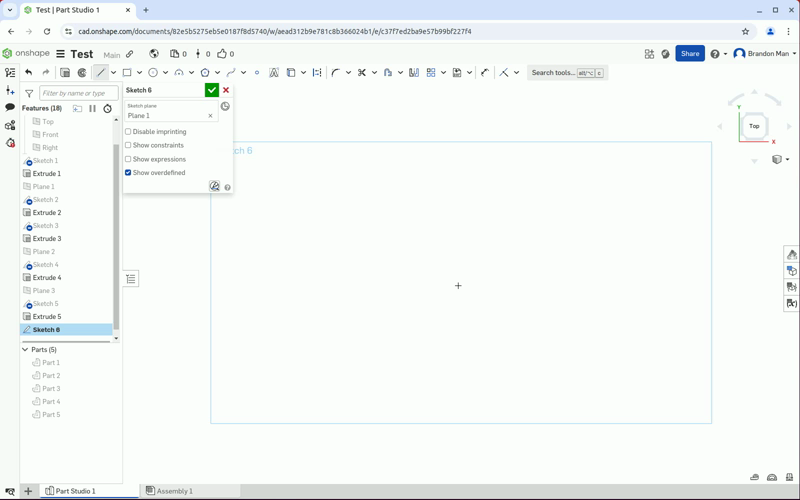
key_down(shift)
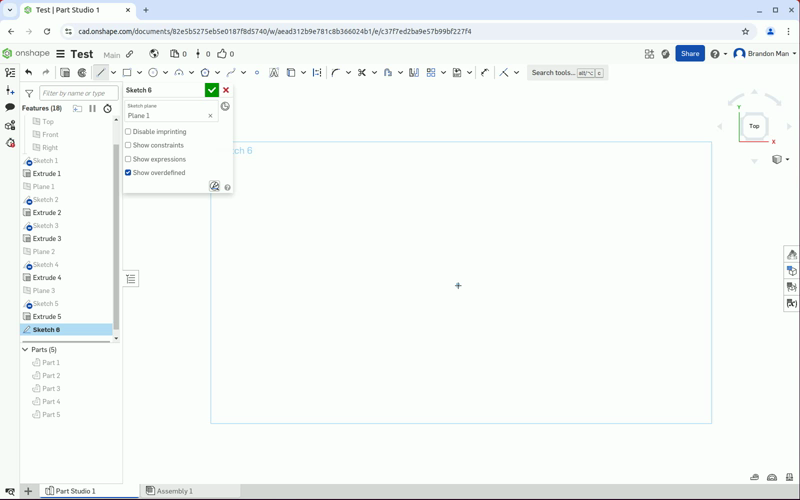
mouse_move(488, 285)
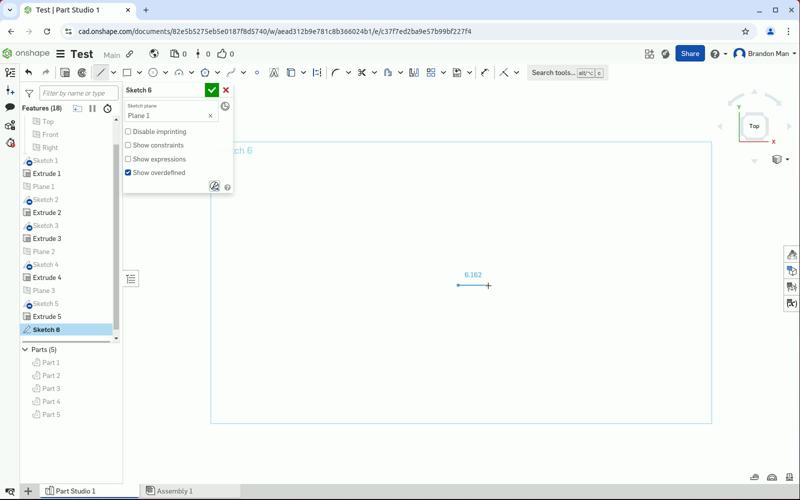
mouse_move(488, 285)
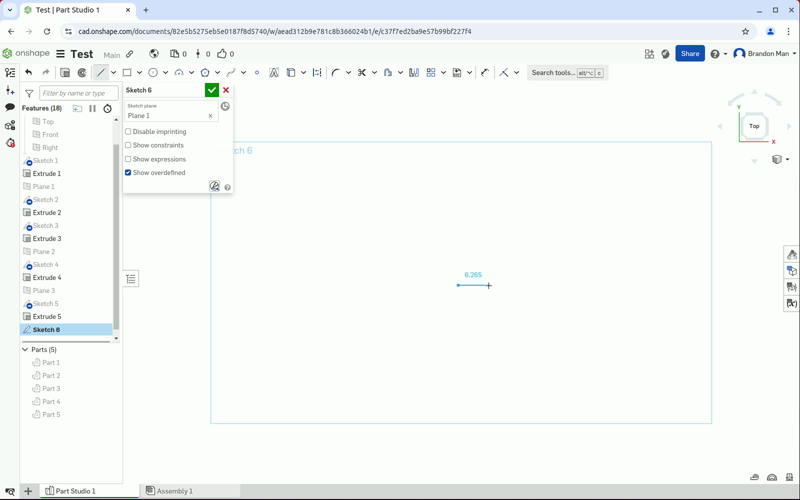
click(488, 285)
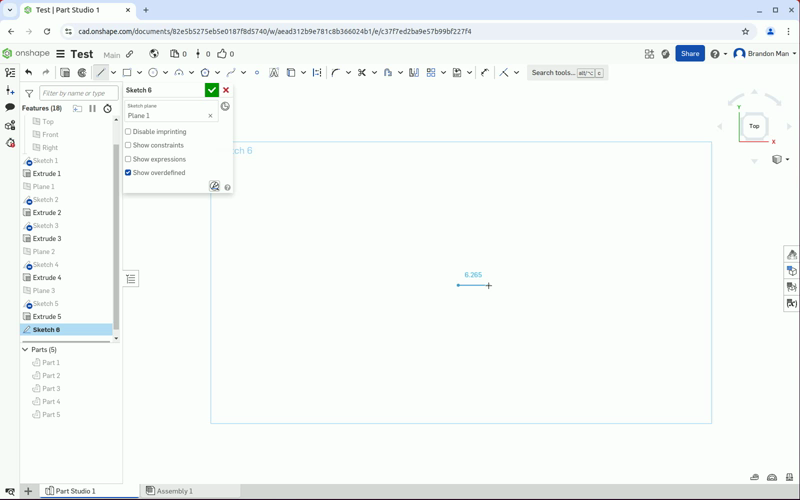
key_up(shift)
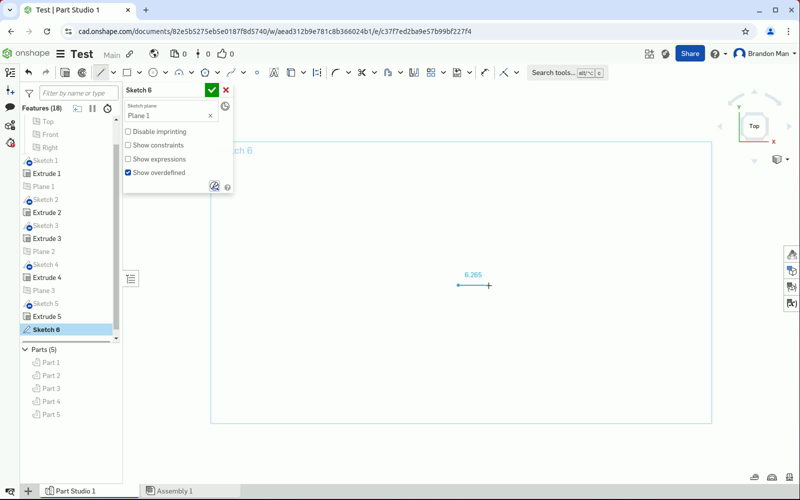
key_down(shift)
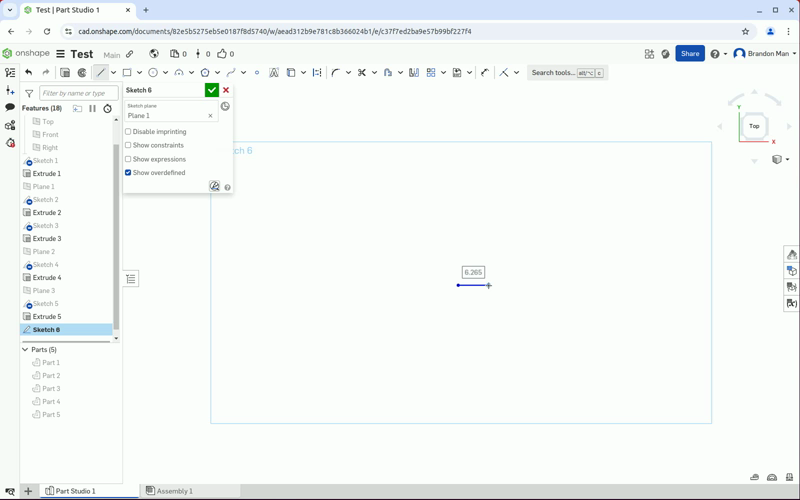
mouse_move(518, 285)
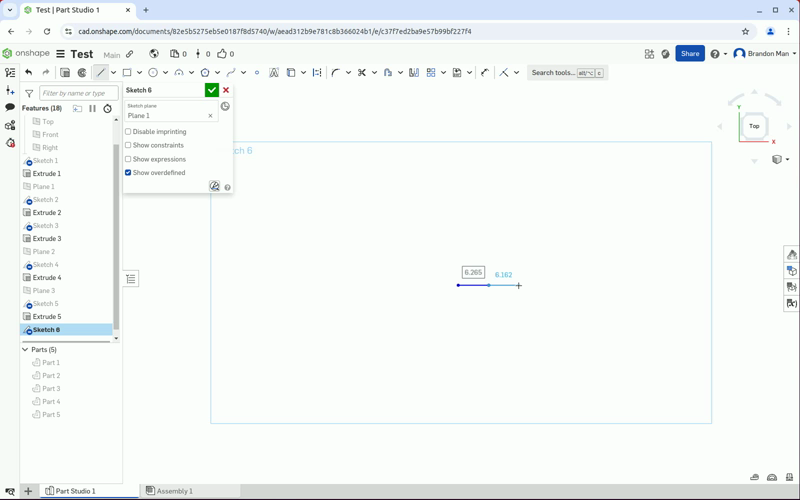
mouse_move(488, 281)
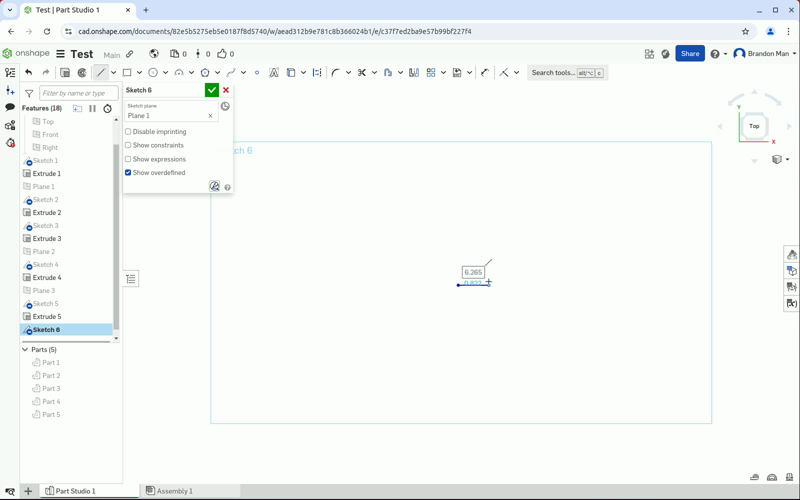
scroll(6)
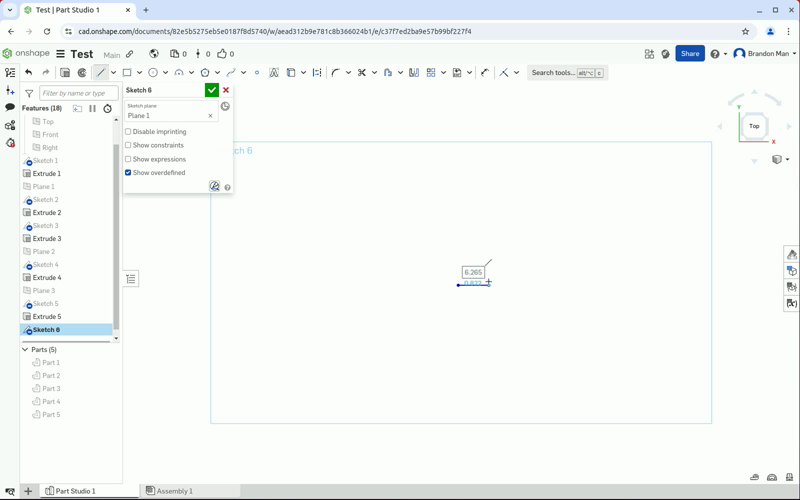
scroll(6)
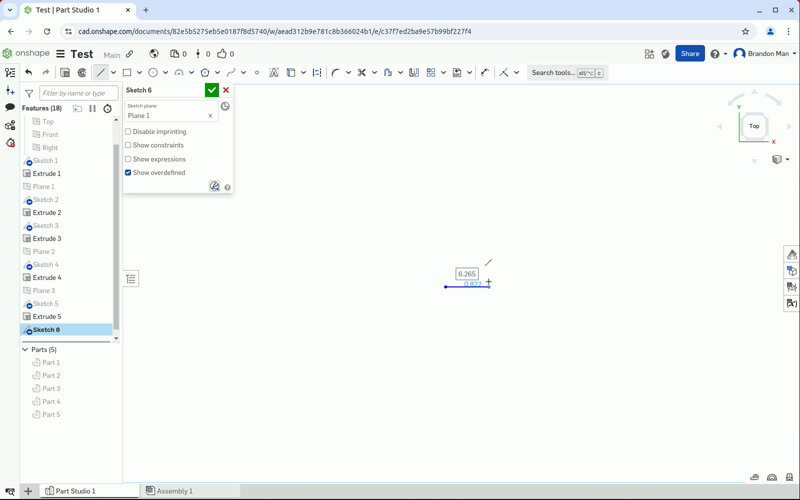
scroll(6)
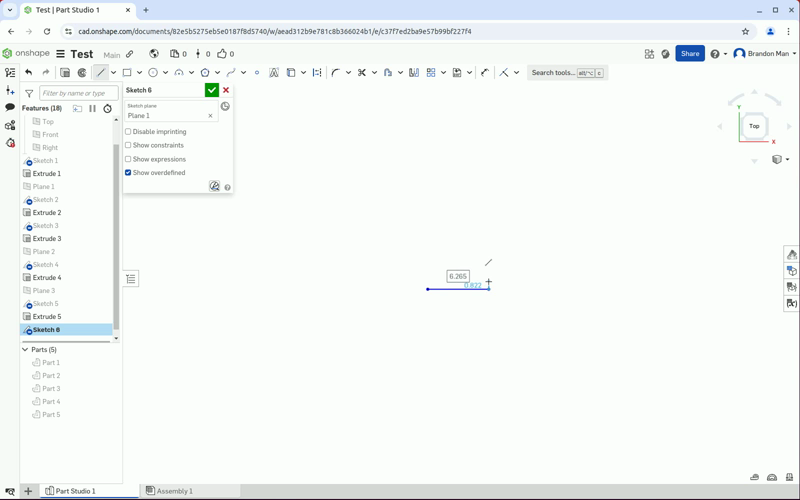
scroll(6)
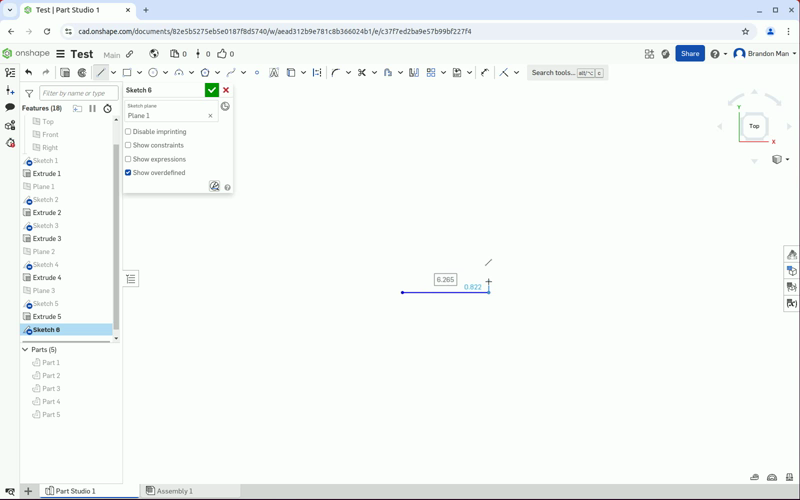
scroll(6)
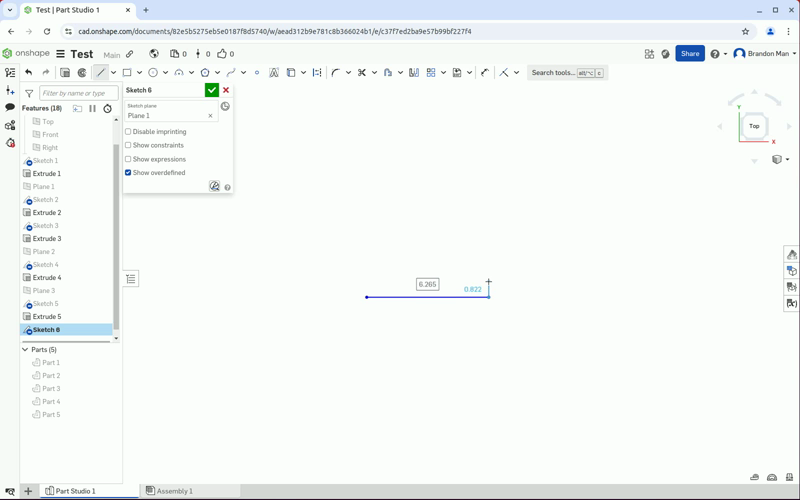
scroll(6)
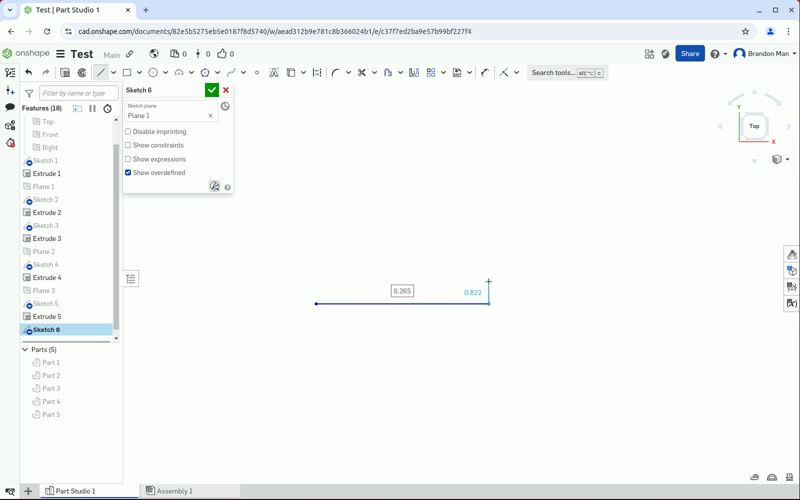
scroll(6)
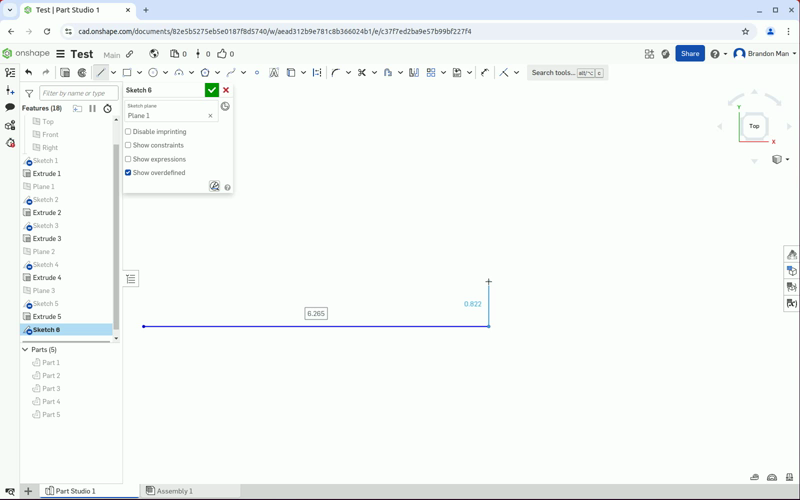
click(488, 281)
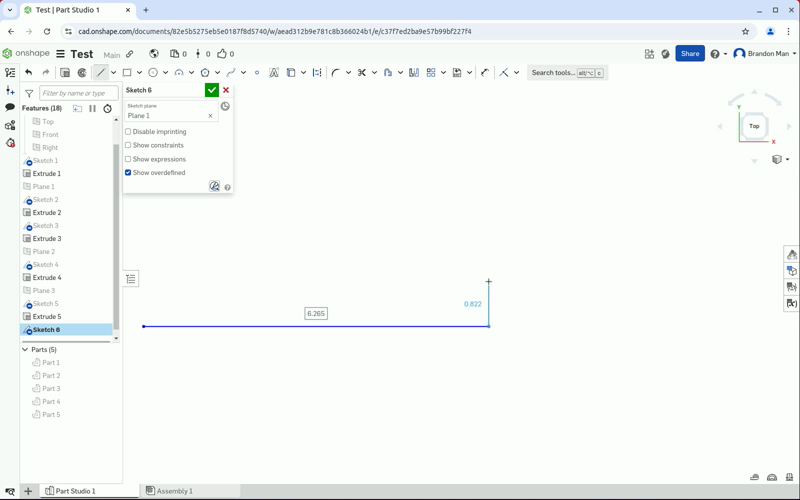
scroll(-6)
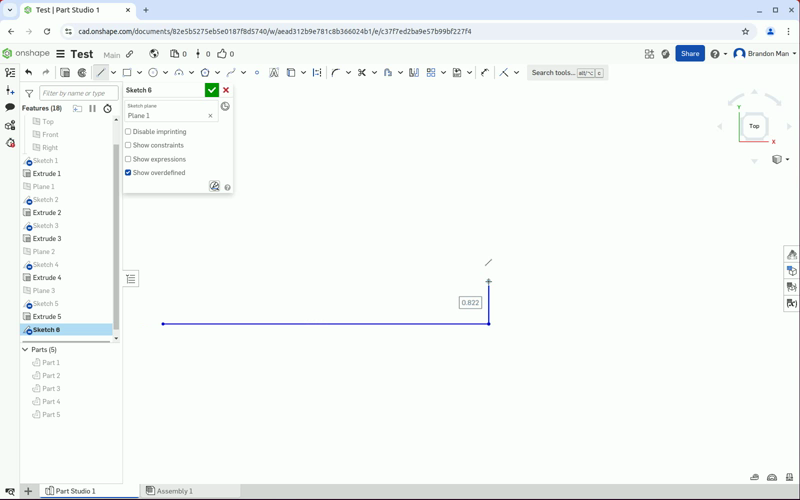
scroll(-6)
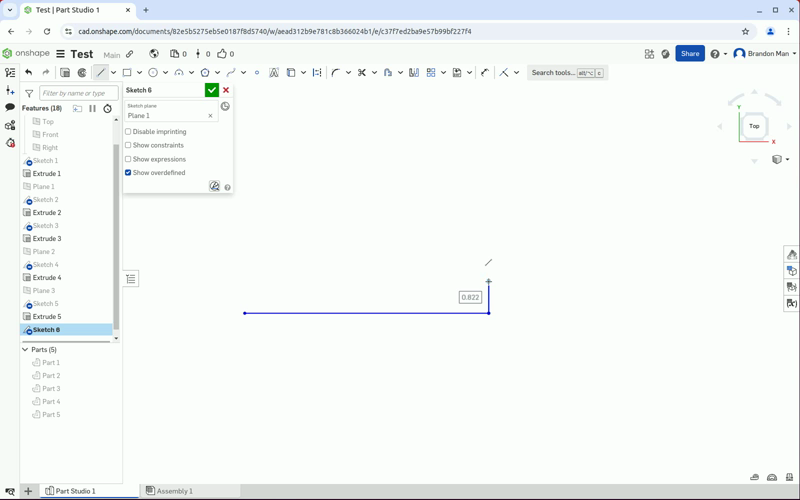
scroll(-6)
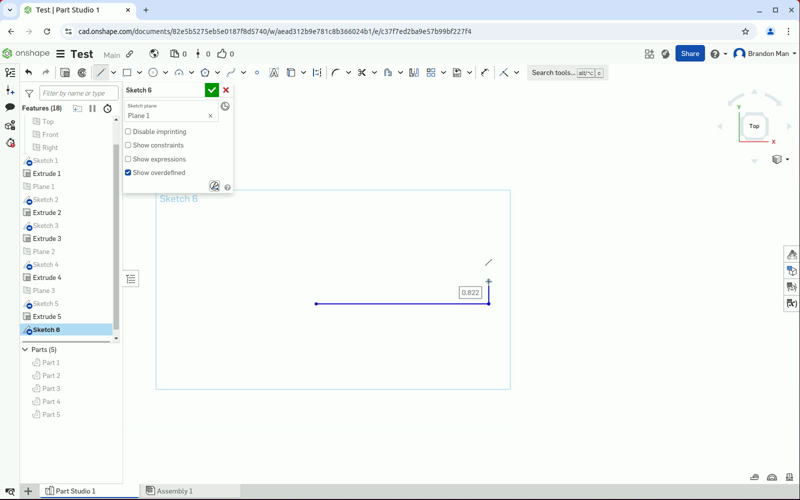
scroll(-6)
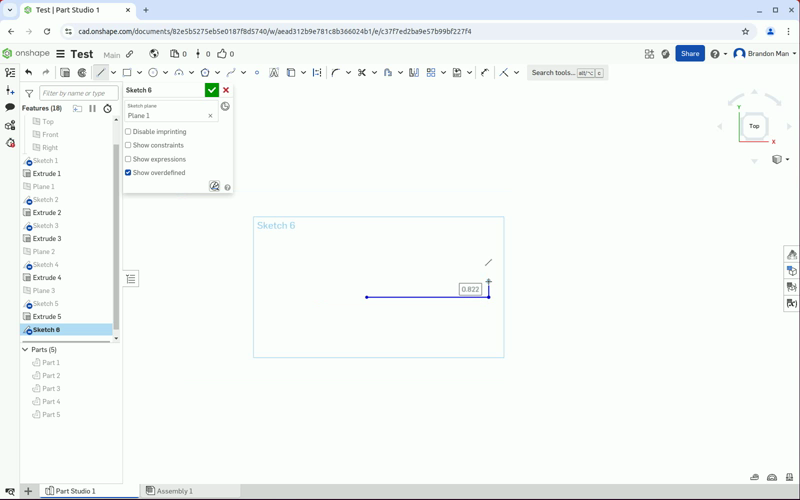
scroll(-6)
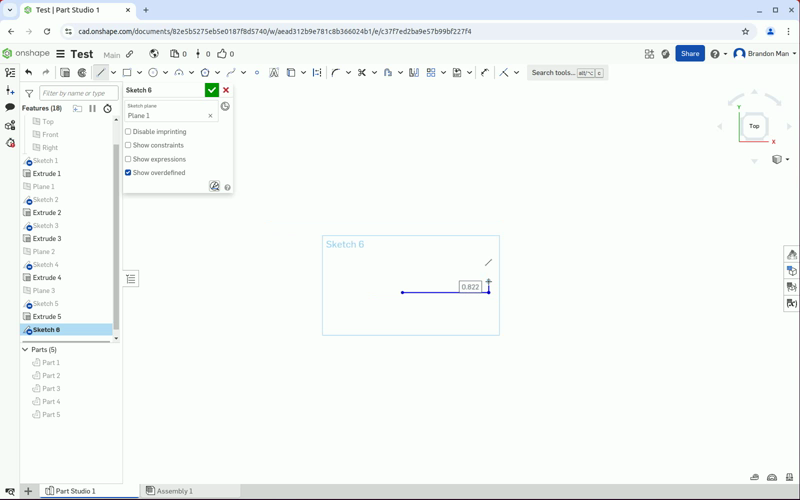
scroll(-6)
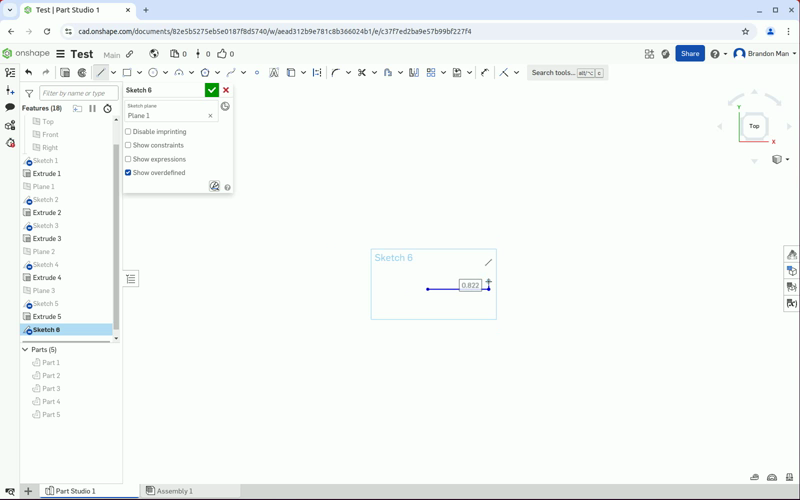
scroll(-6)
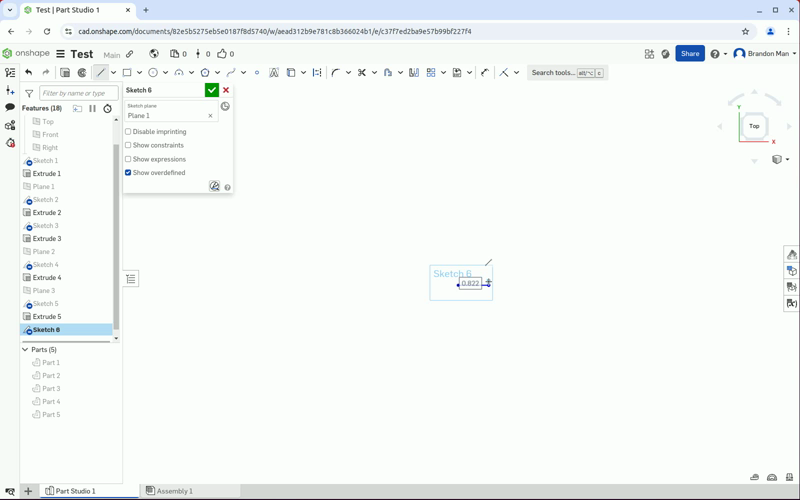
key_up(shift)
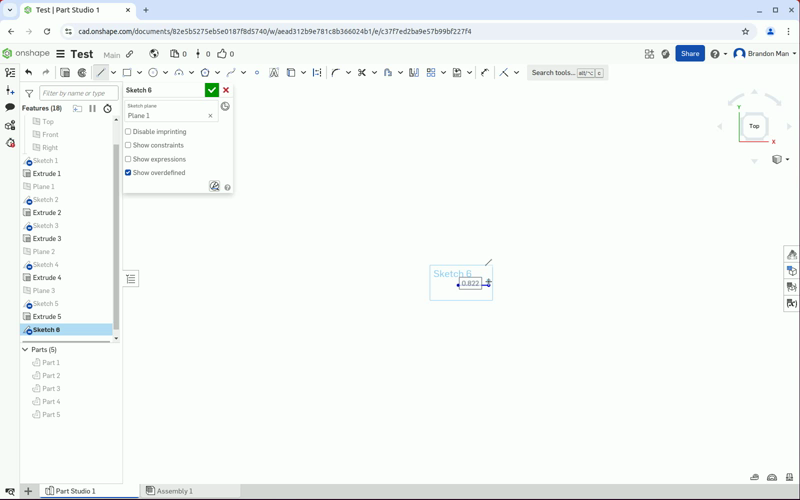
key_down(shift)
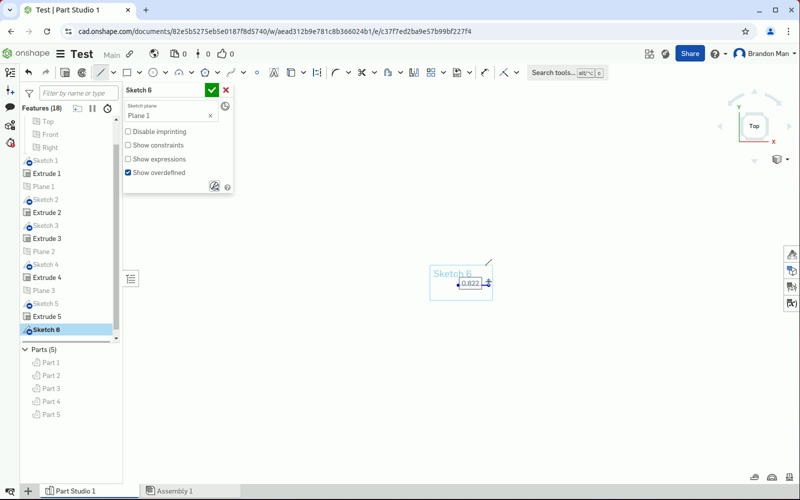
mouse_move(518, 281)
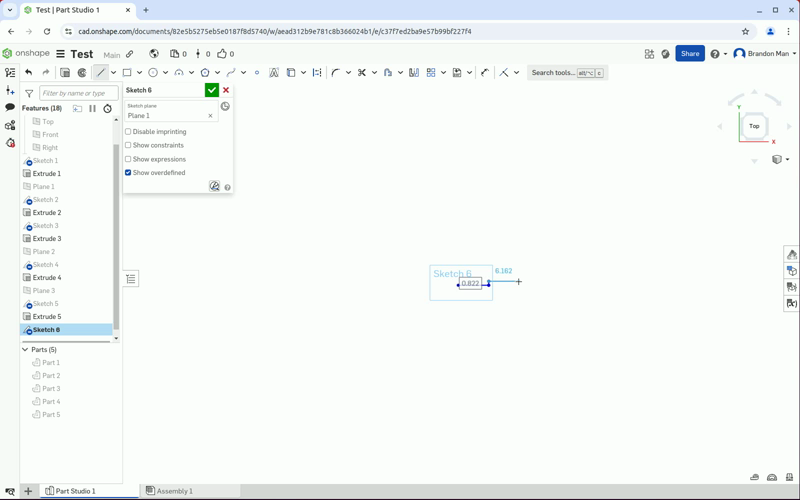
mouse_move(458, 281)
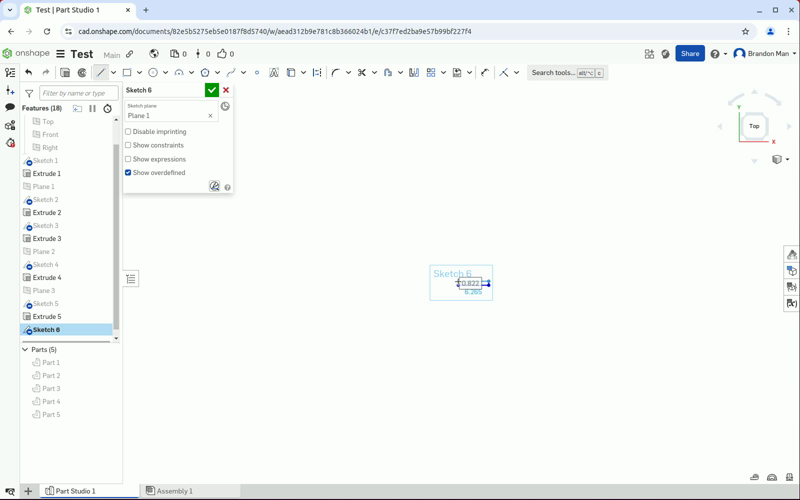
scroll(6)
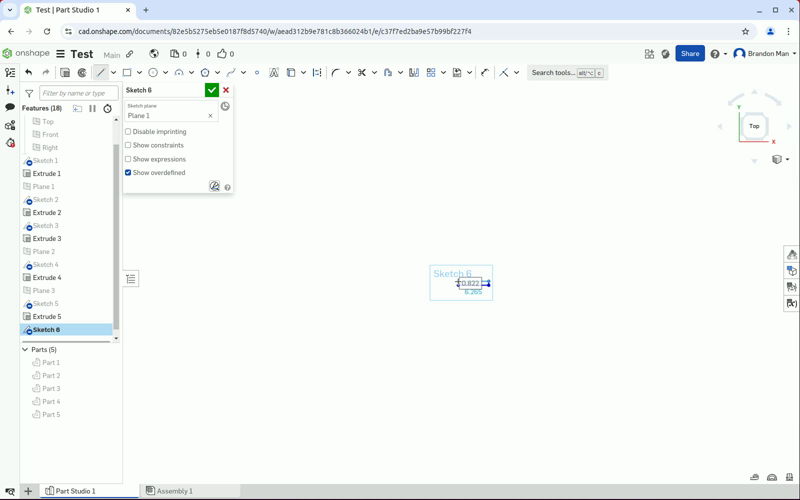
scroll(6)
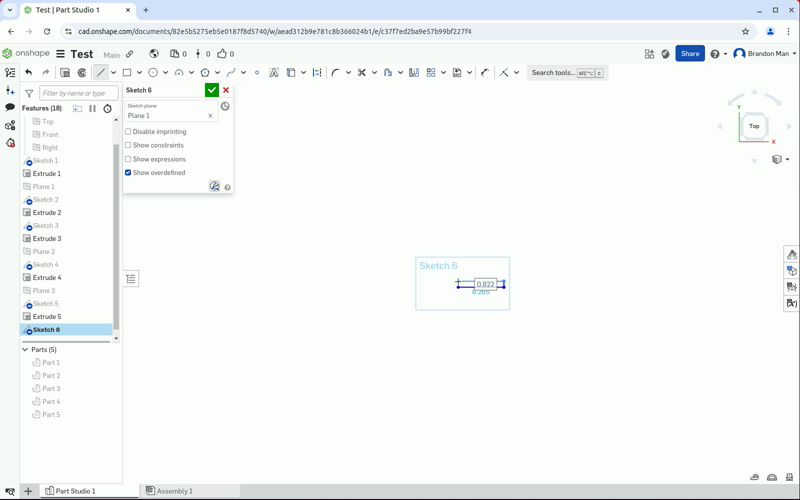
scroll(6)
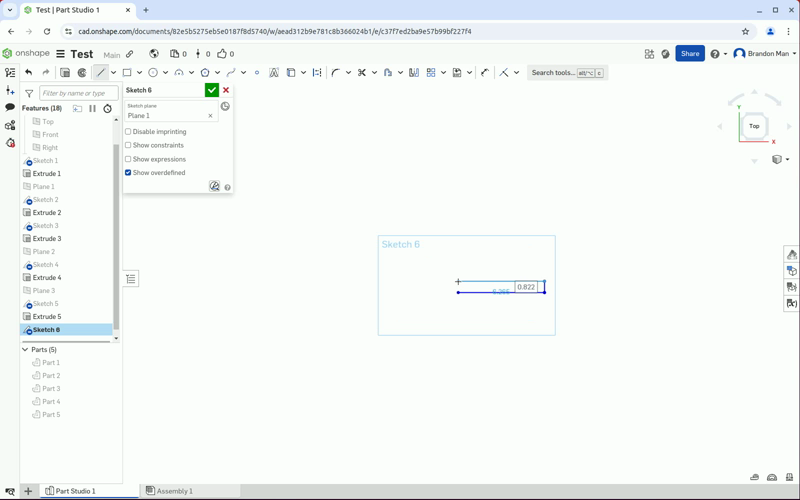
scroll(6)
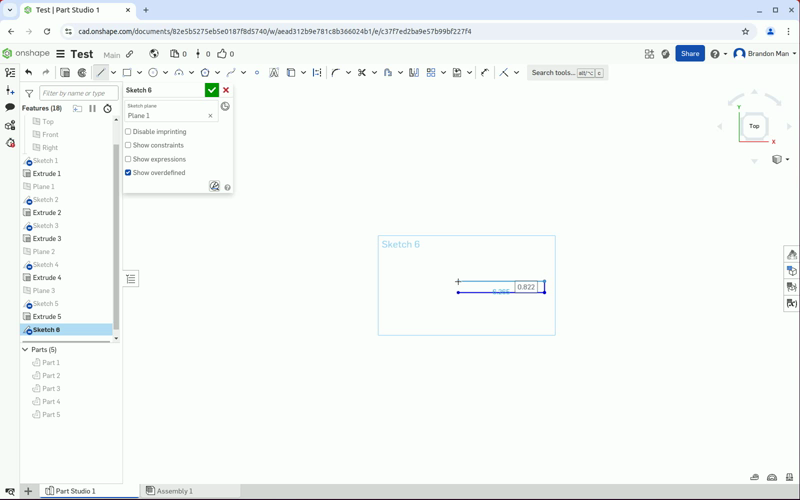
scroll(6)
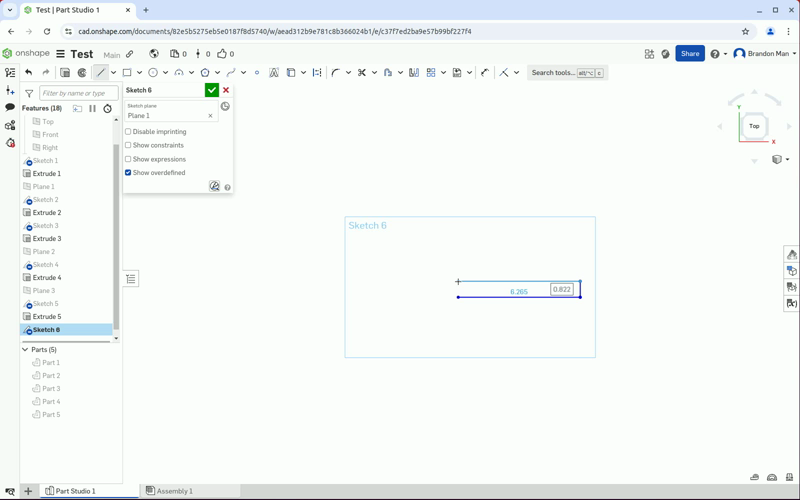
scroll(6)
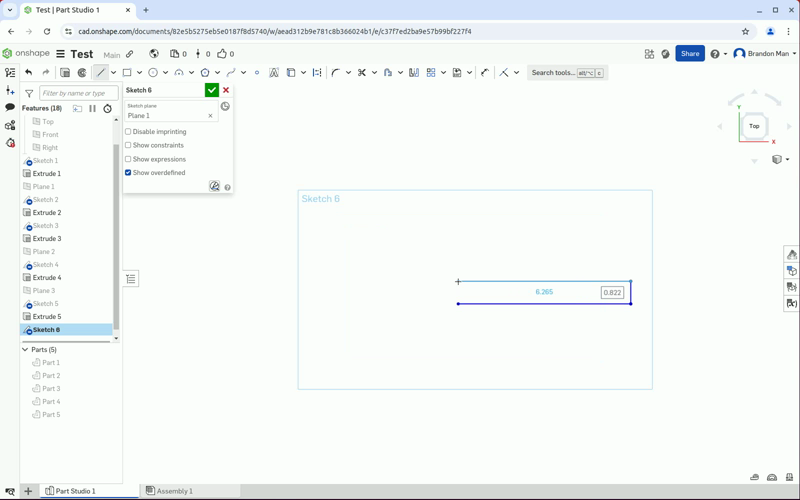
scroll(6)
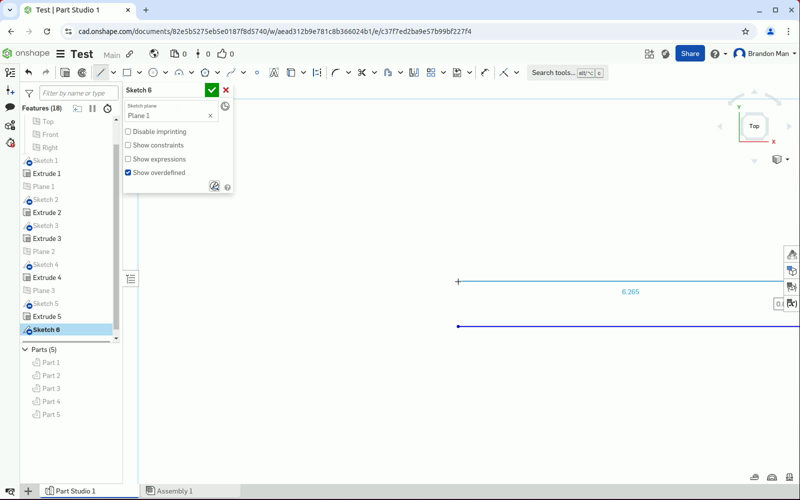
click(458, 281)
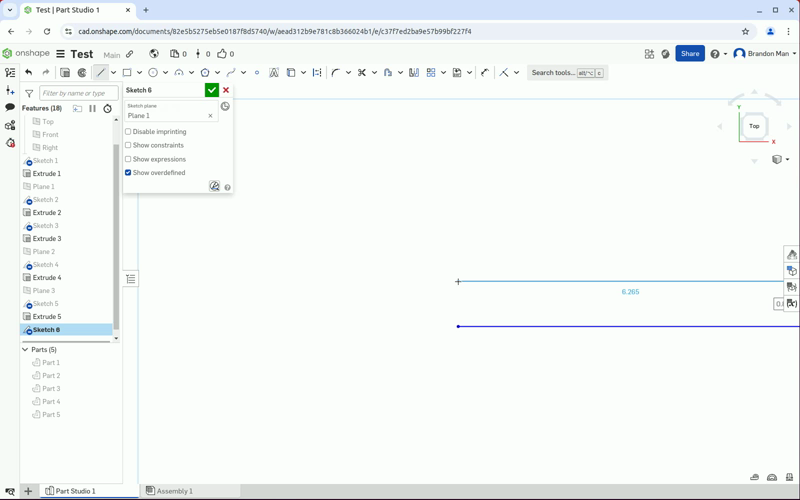
scroll(-6)
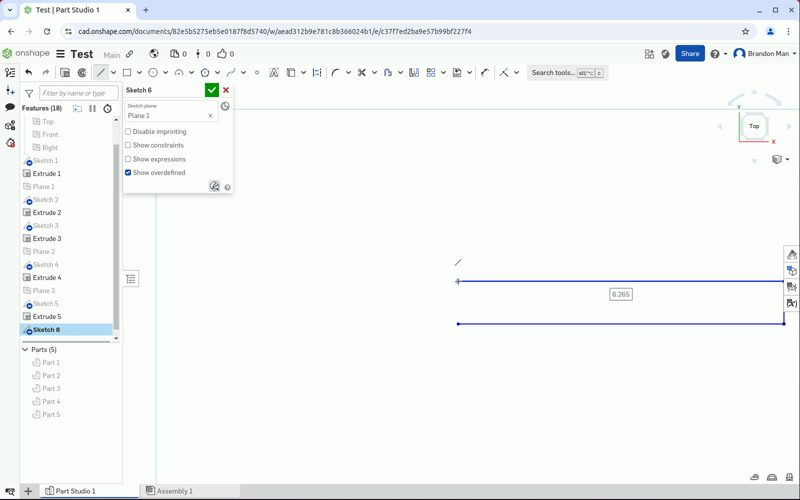
scroll(-6)
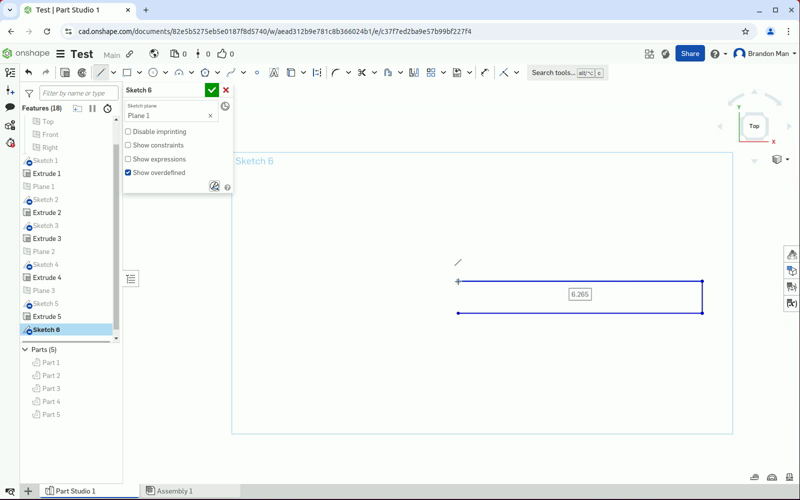
scroll(-6)
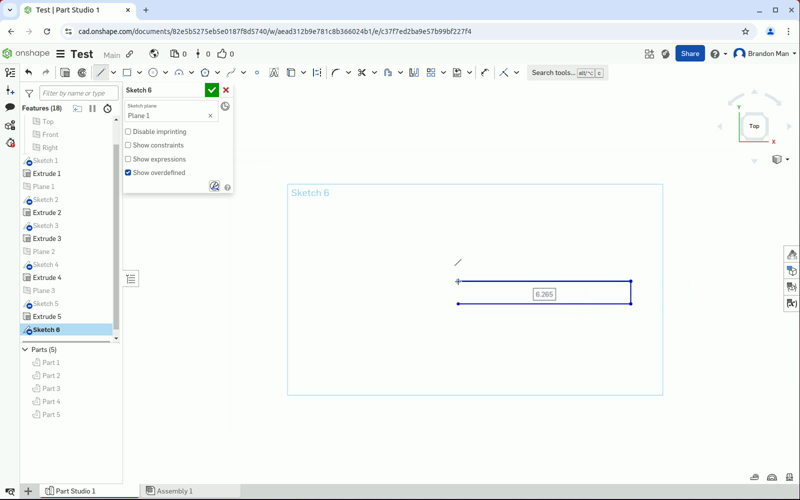
scroll(-6)
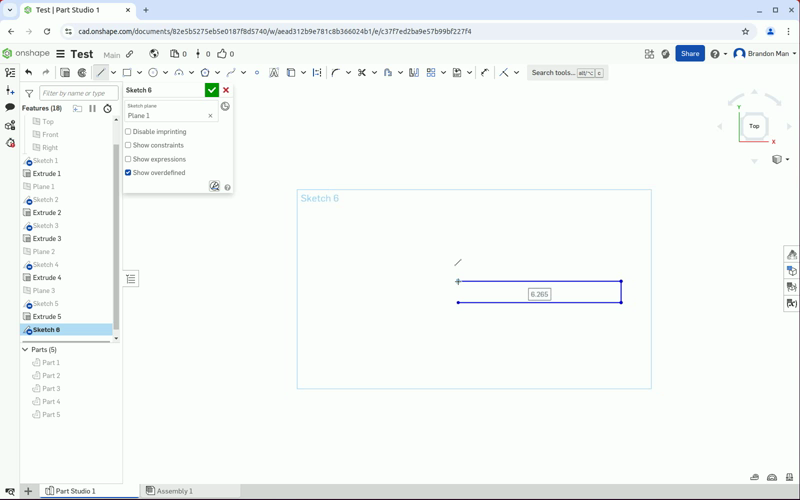
scroll(-6)
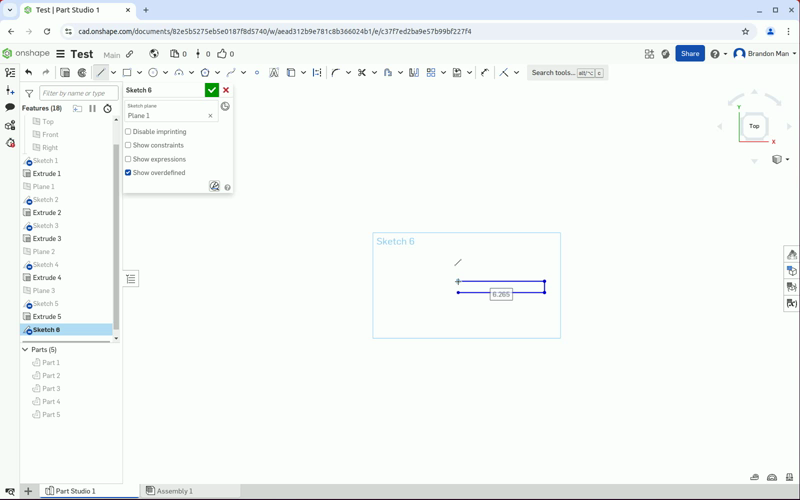
scroll(-6)
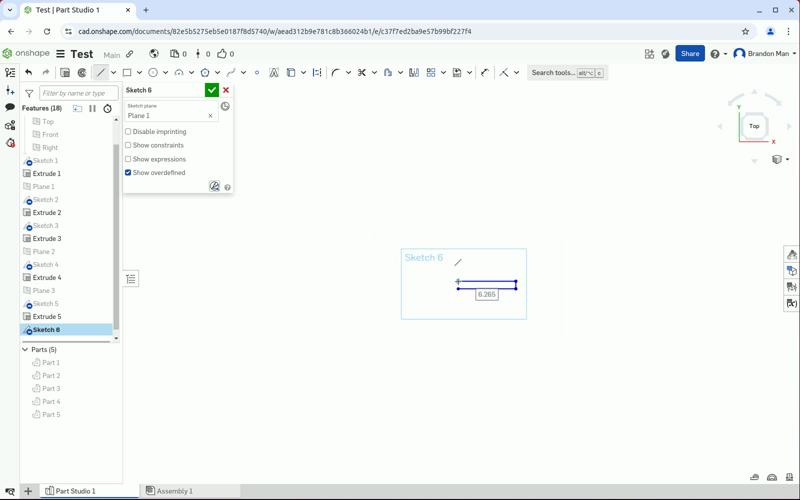
scroll(-6)
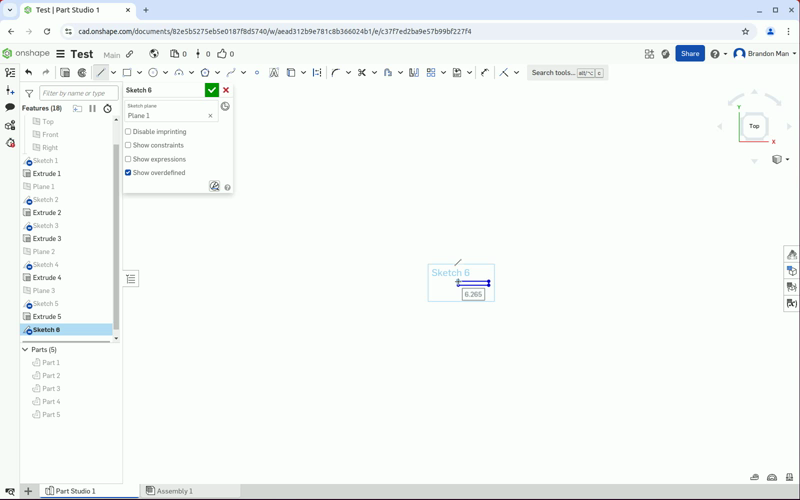
key_up(shift)
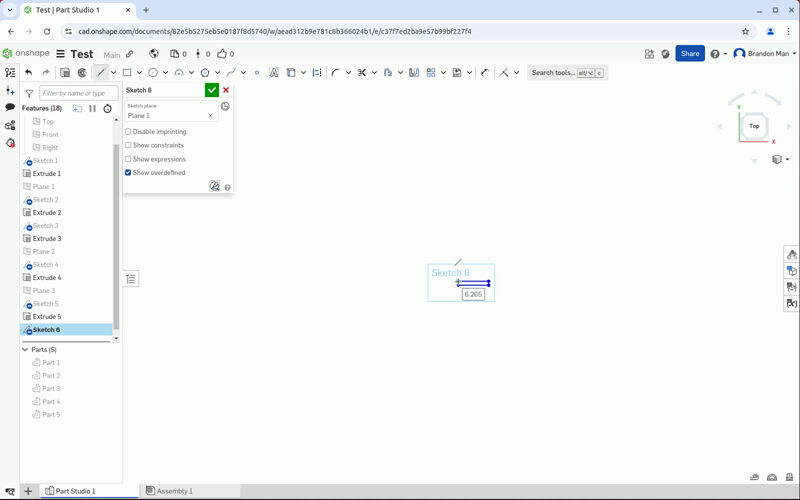
mouse_move(488, 281)
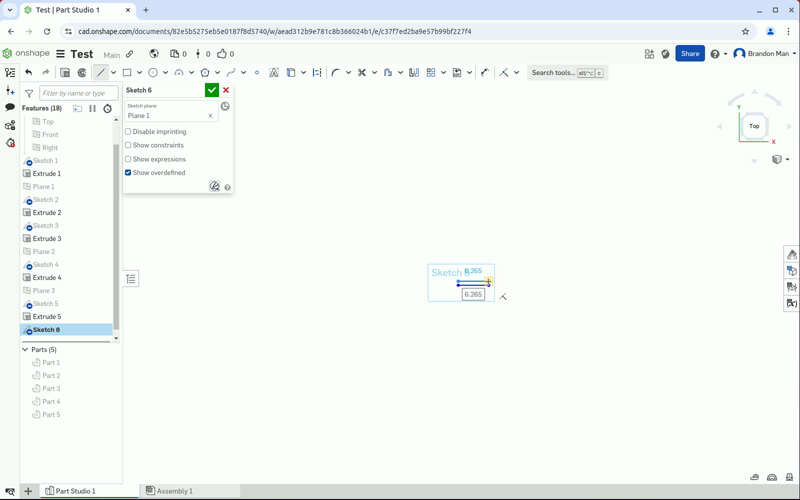
key_down(shift)
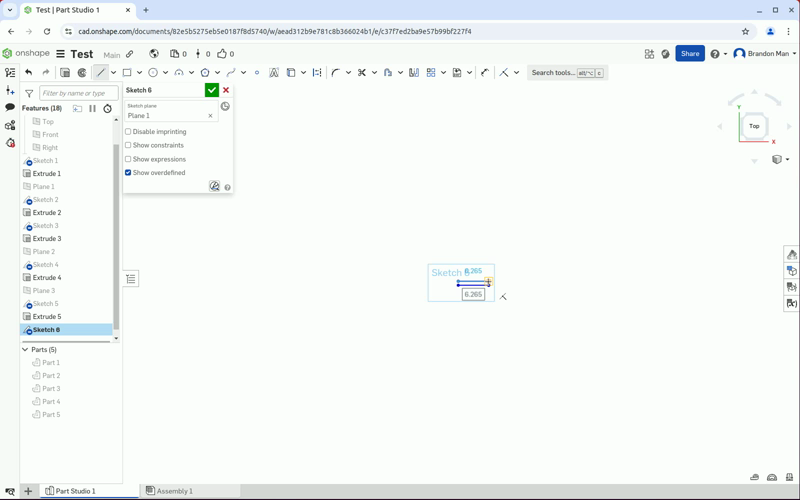
mouse_move(458, 285)
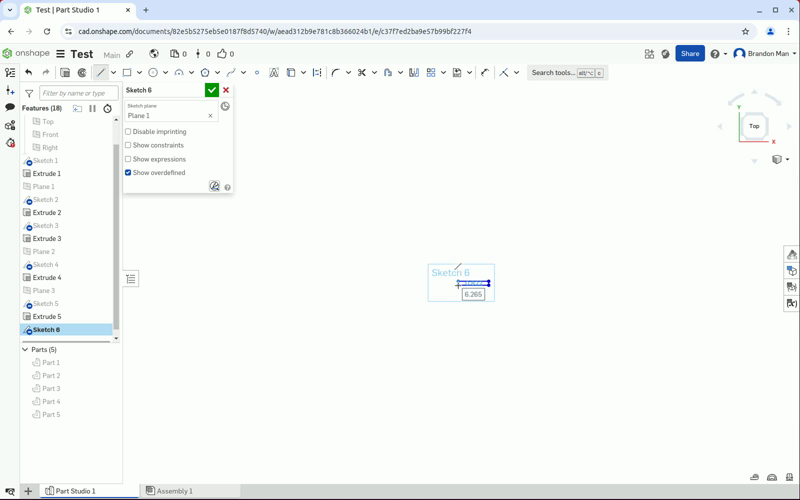
scroll(6)
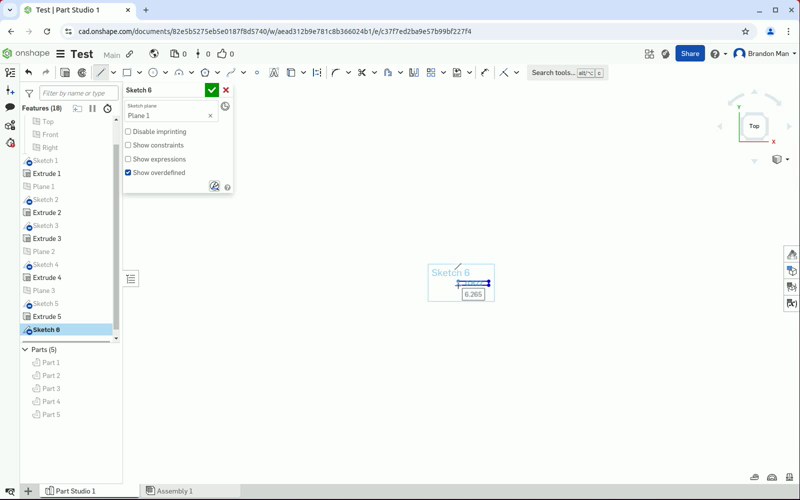
scroll(6)
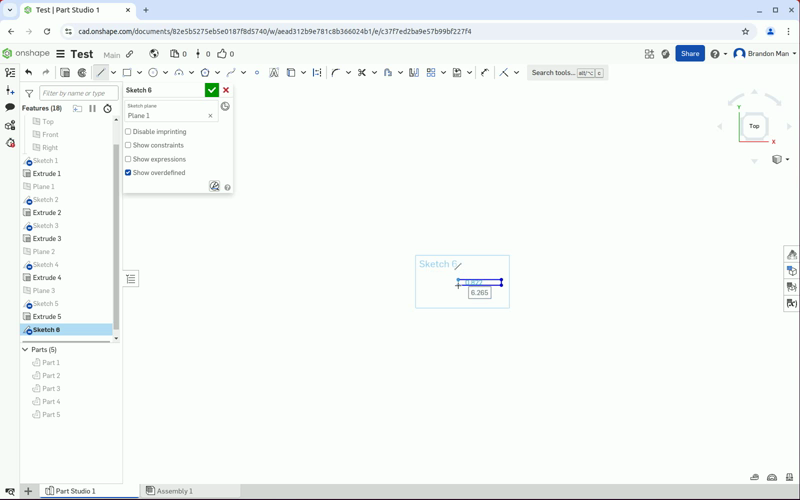
scroll(6)
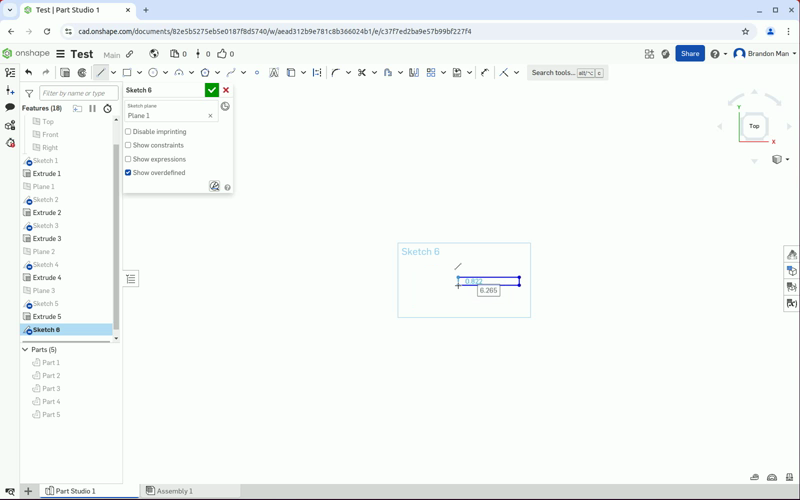
scroll(6)
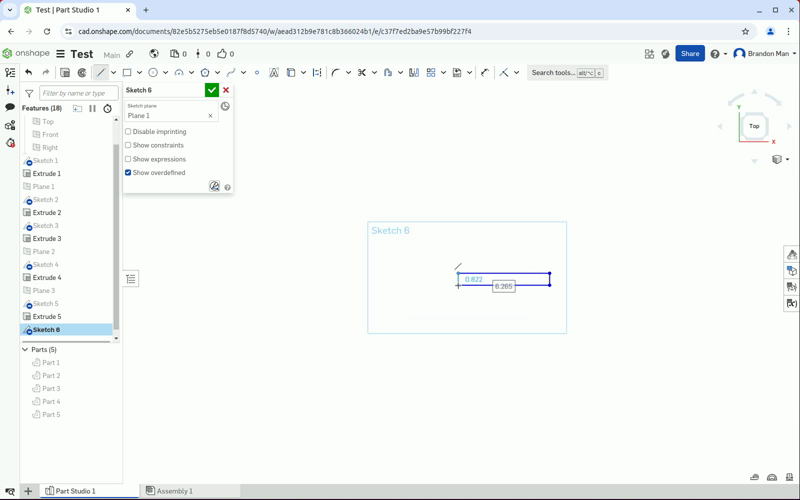
scroll(6)
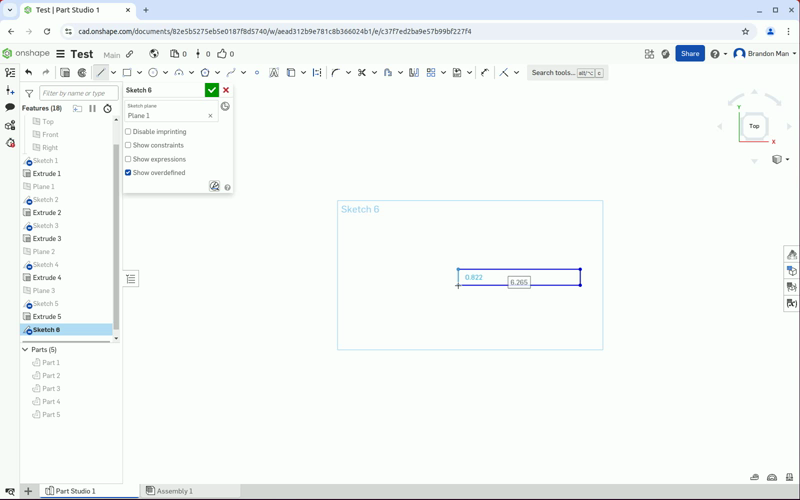
scroll(6)
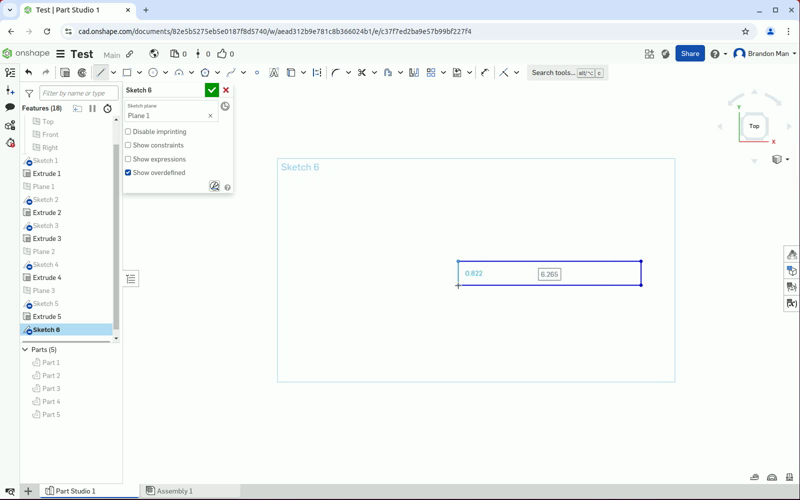
scroll(6)
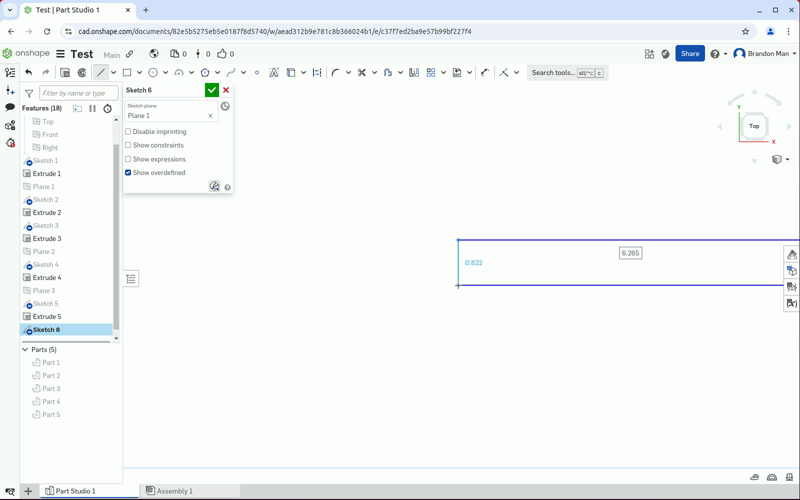
key_up(shift)
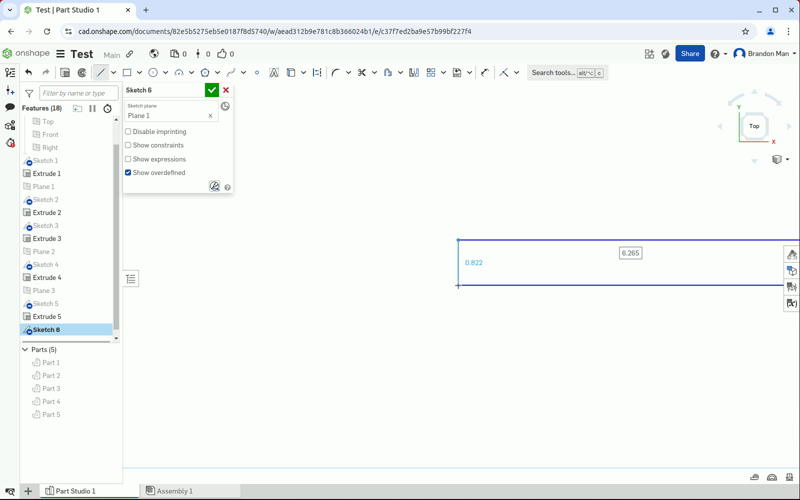
click(458, 285)
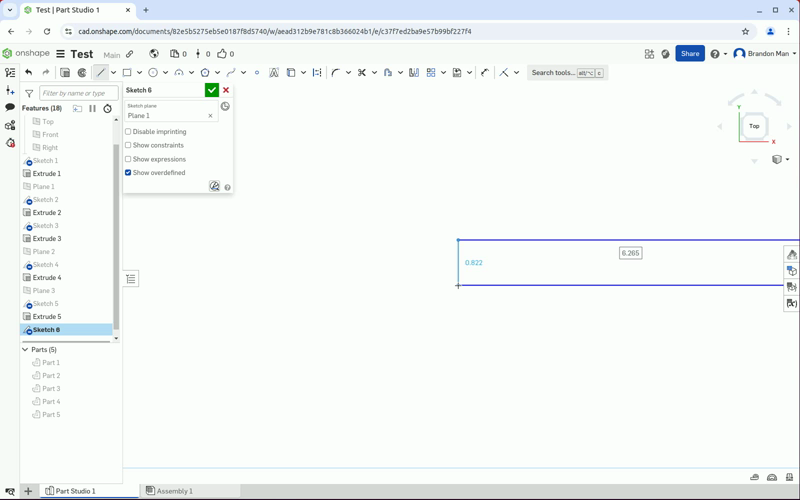
scroll(-6)
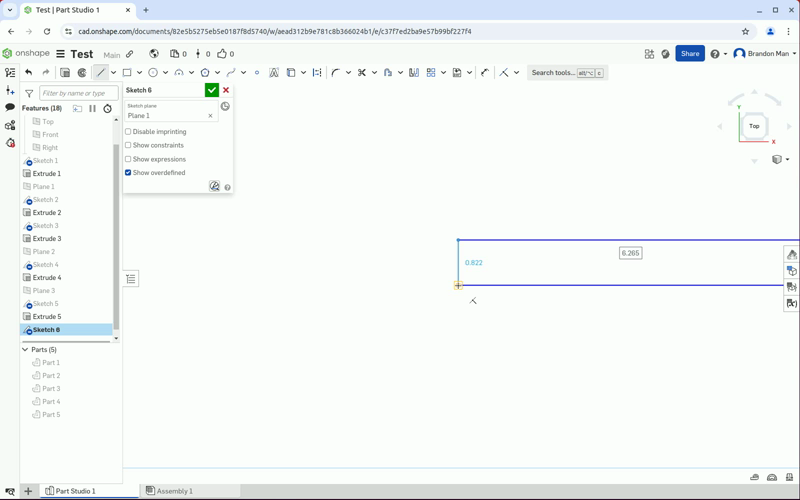
scroll(-6)
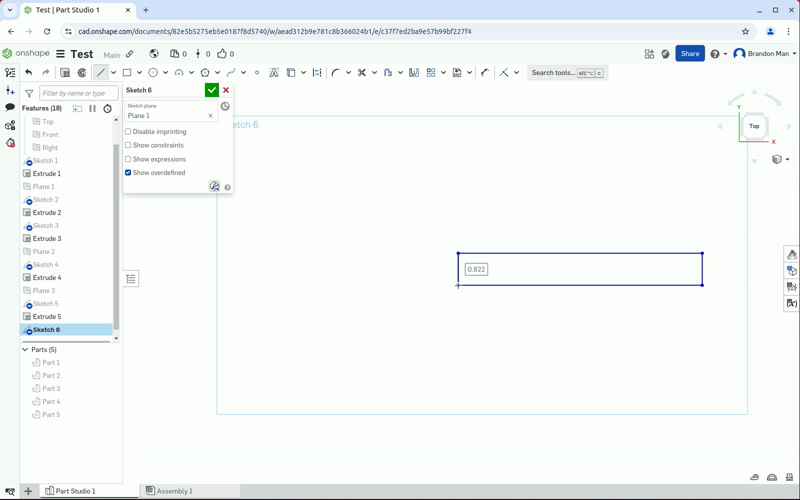
scroll(-6)
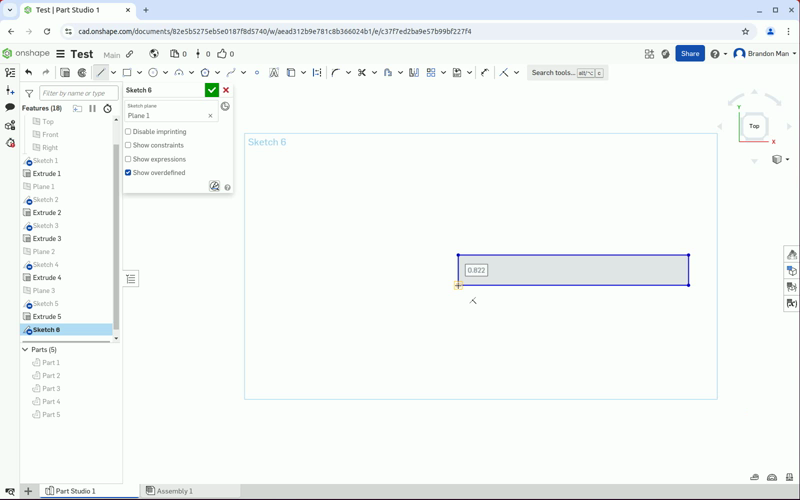
scroll(-6)
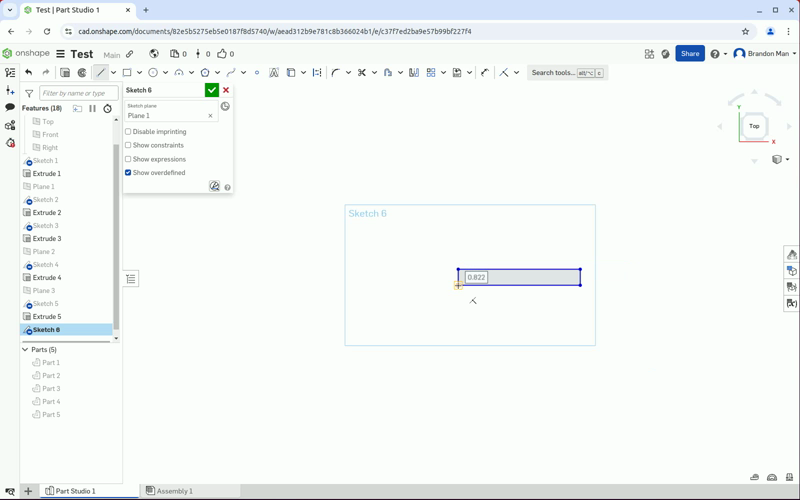
scroll(-6)
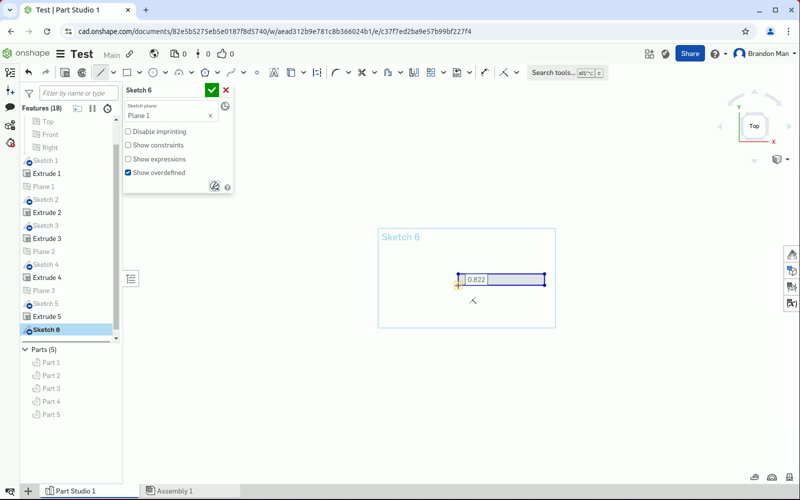
scroll(-6)
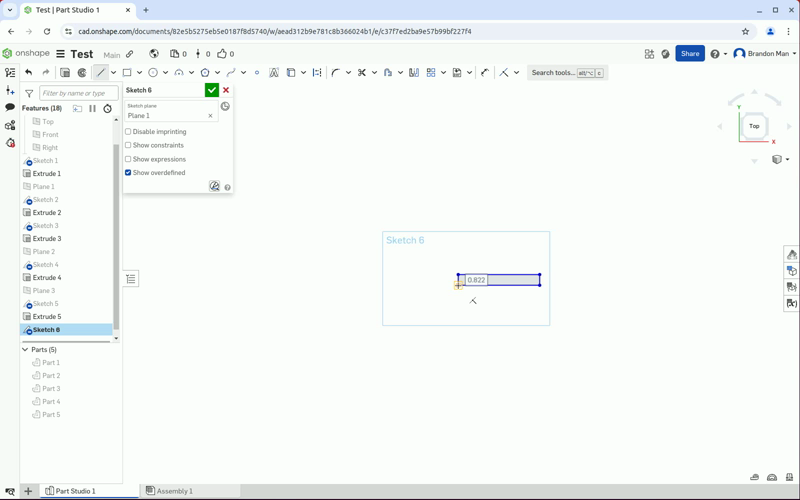
scroll(-6)
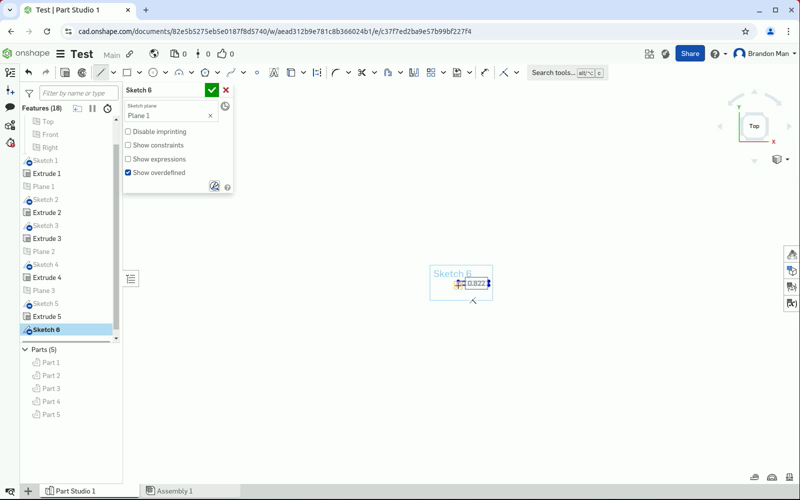
key(esc)
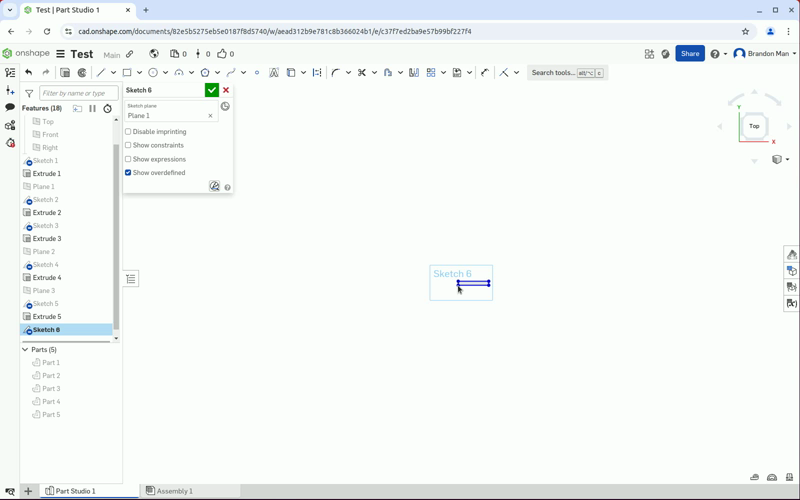
mouse_move(479, 282)
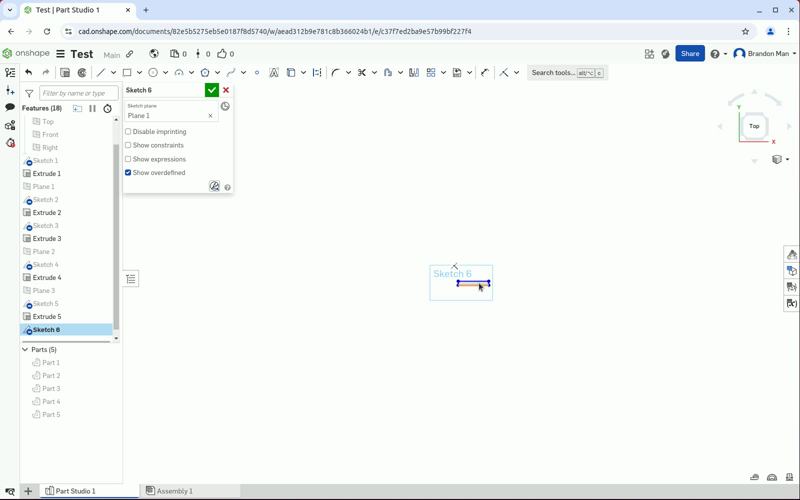
scroll(6)
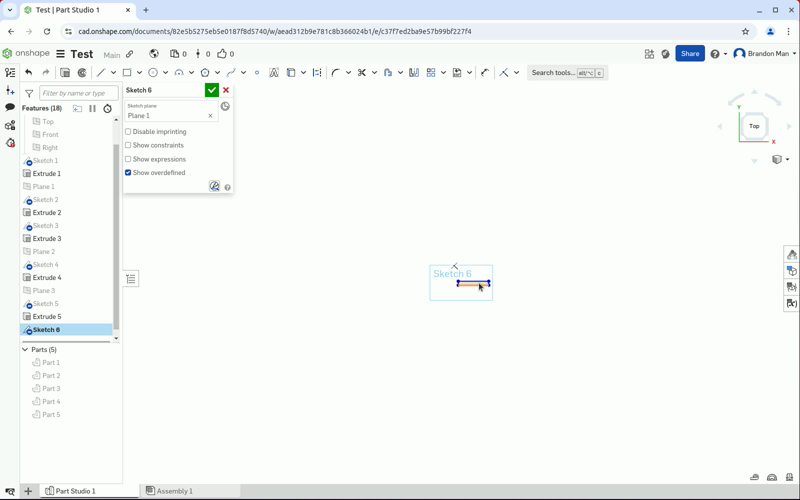
scroll(6)
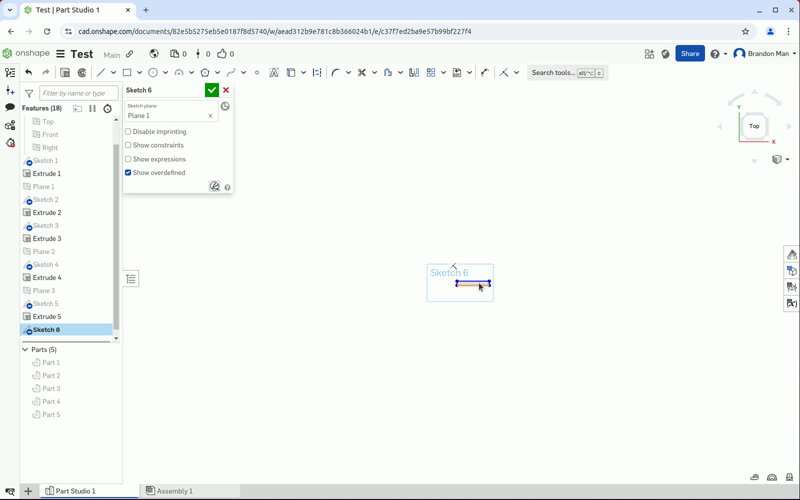
scroll(6)
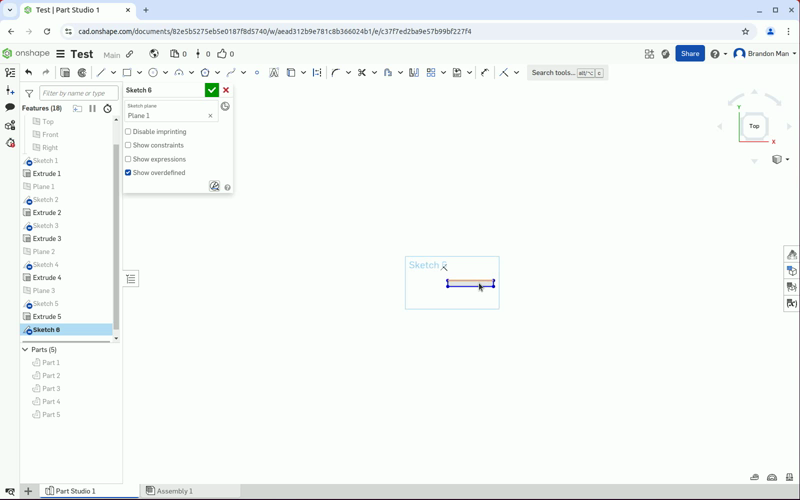
scroll(6)
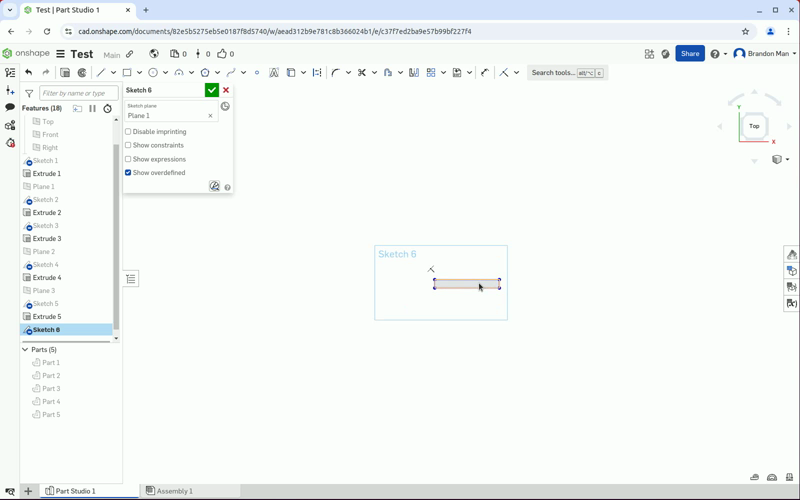
scroll(6)
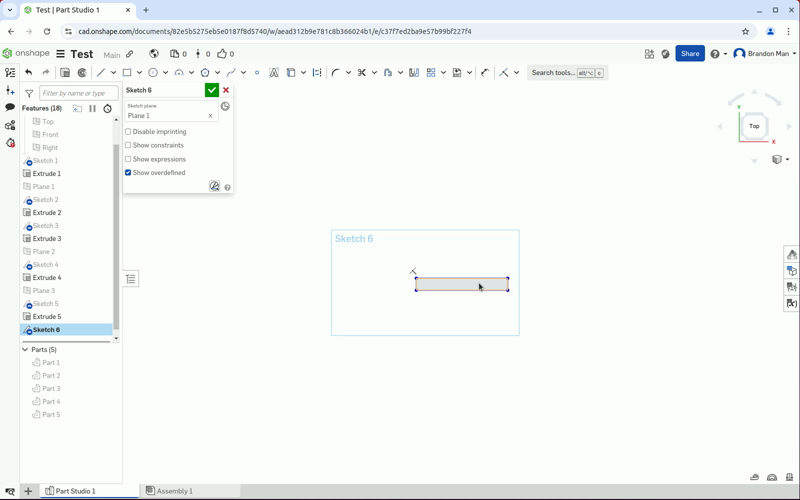
scroll(6)
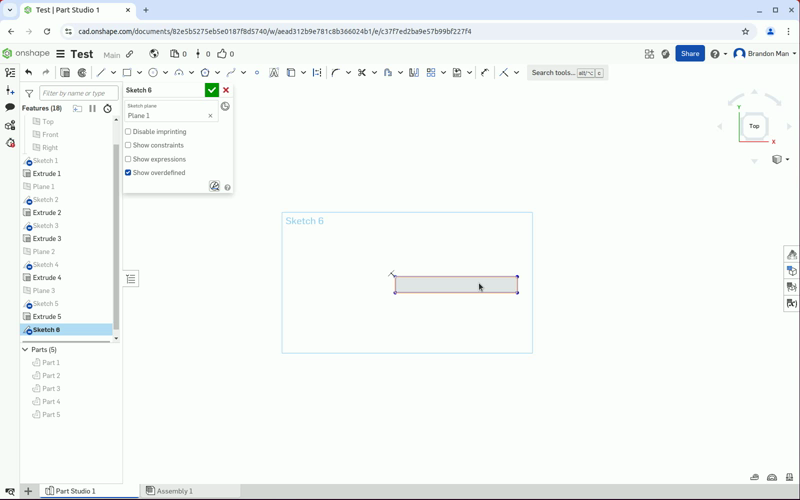
scroll(6)
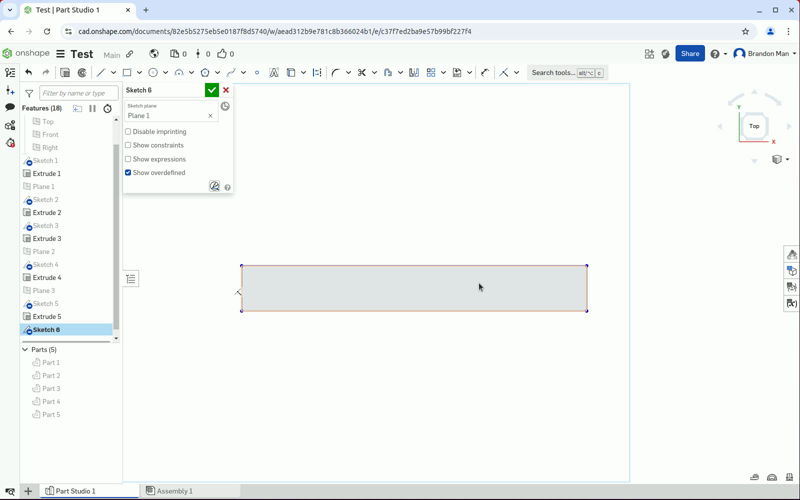
click(479, 282)
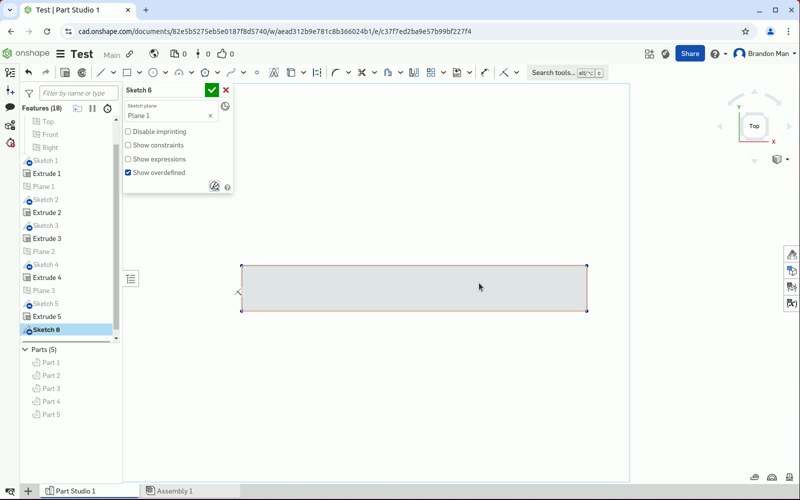
scroll(-6)
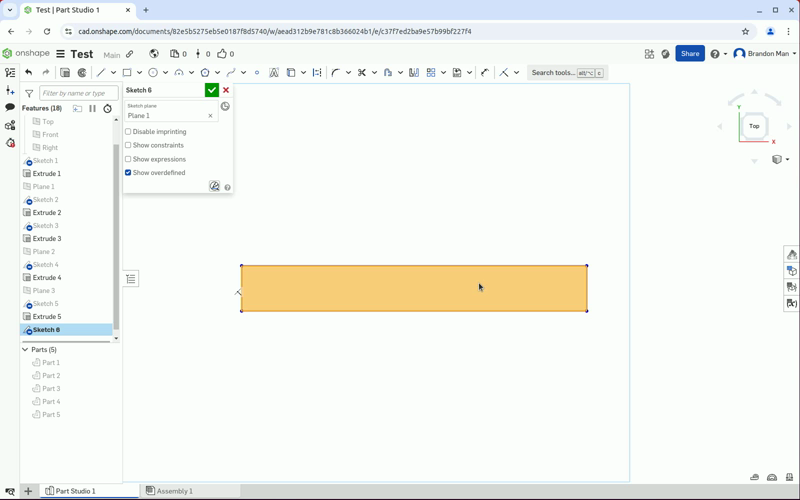
scroll(-6)
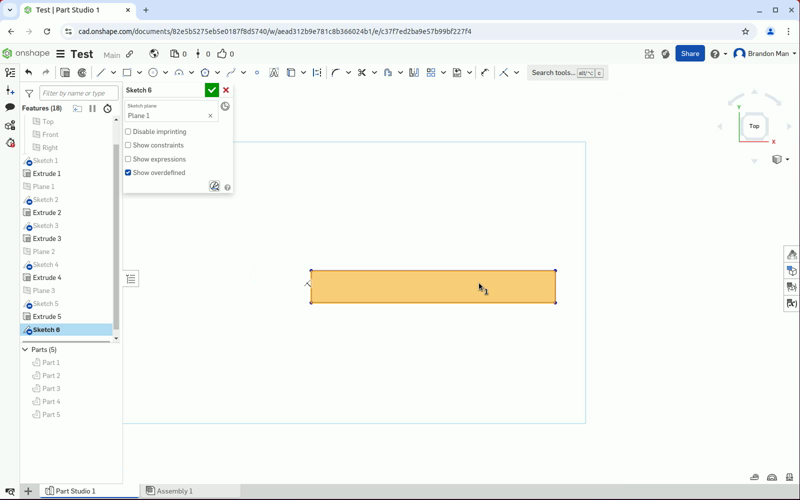
scroll(-6)
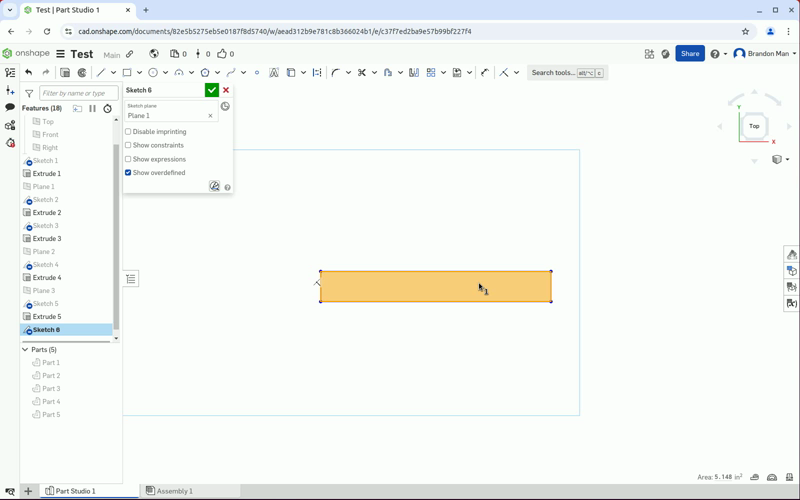
scroll(-6)
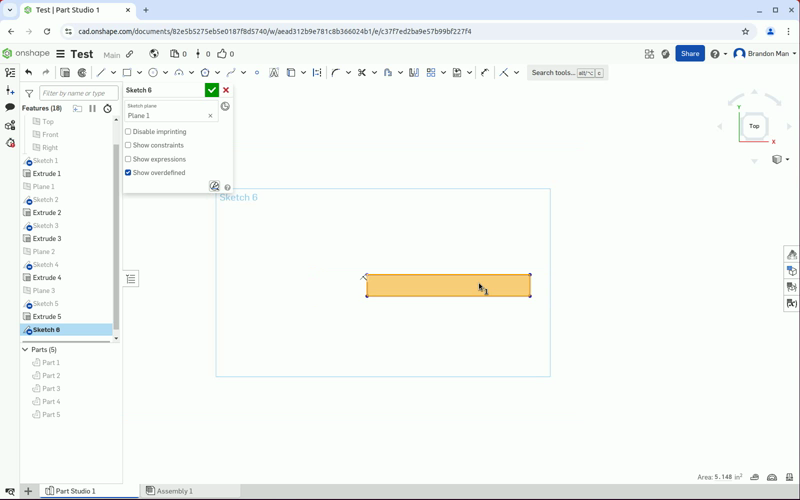
scroll(-6)
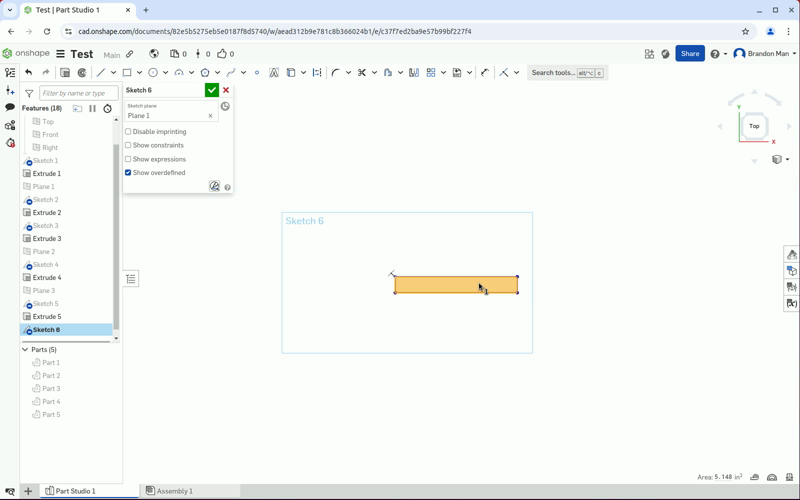
scroll(-6)
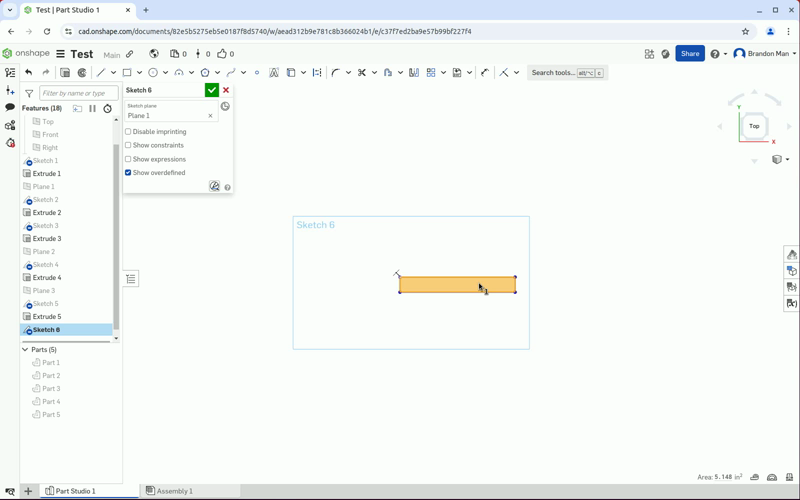
scroll(-6)
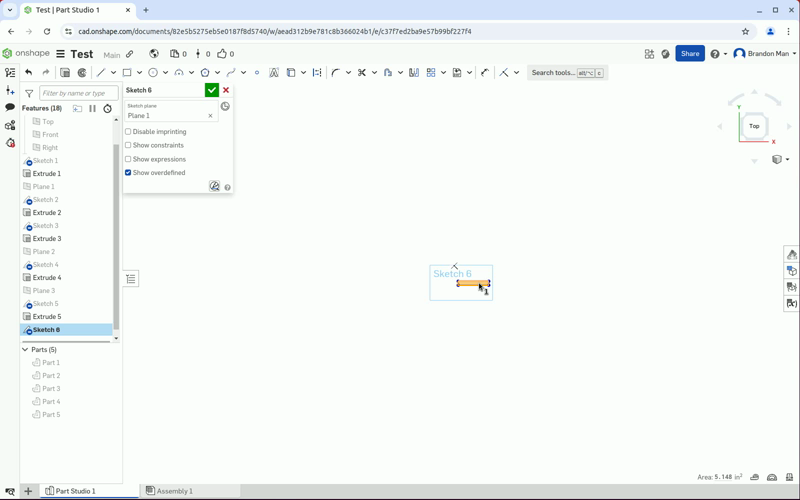
mouse_move(73, 352)
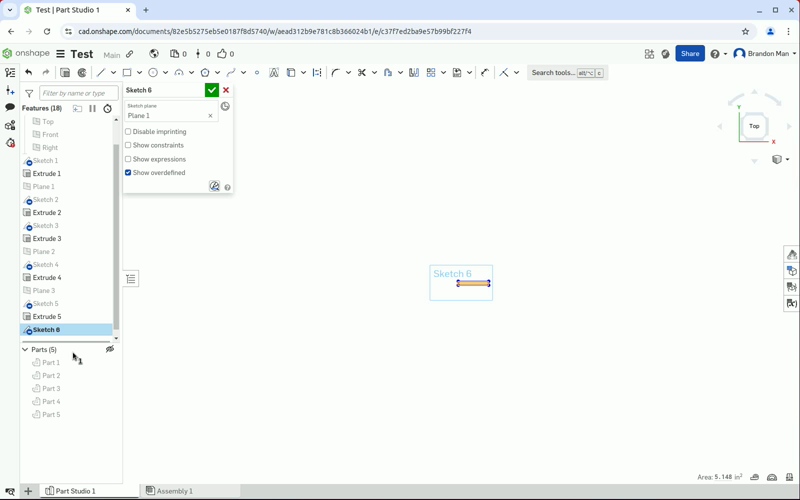
key(shift+y)
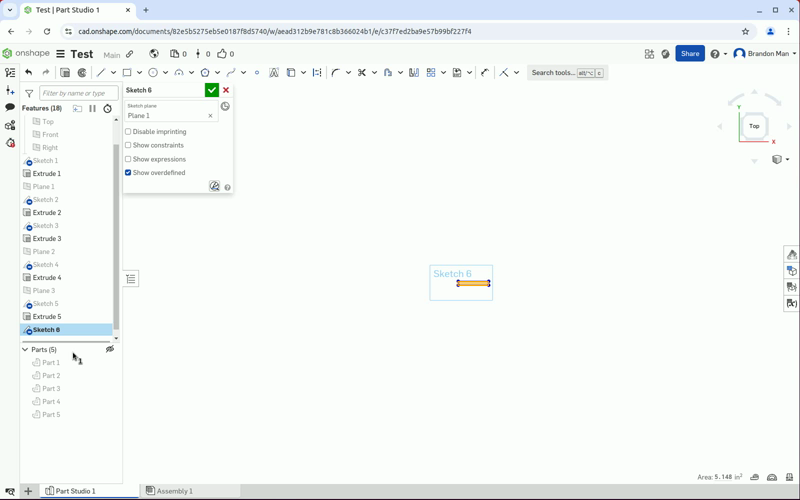
key(shift+e)
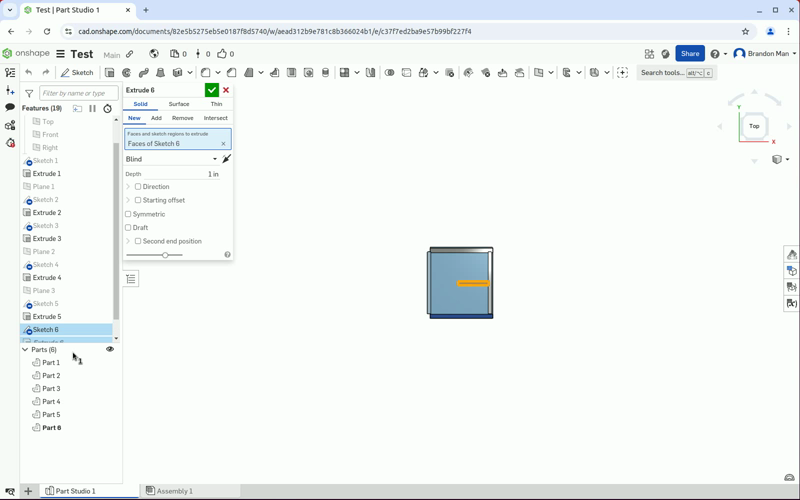
mouse_move(143, 106)
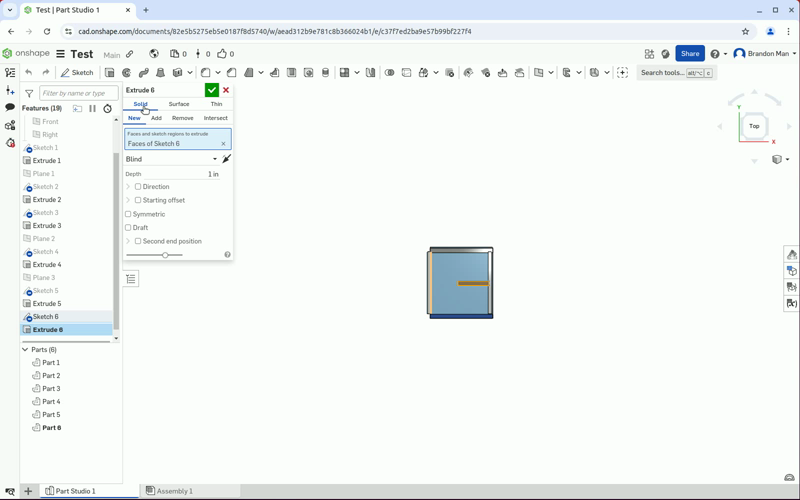
click(143, 106)
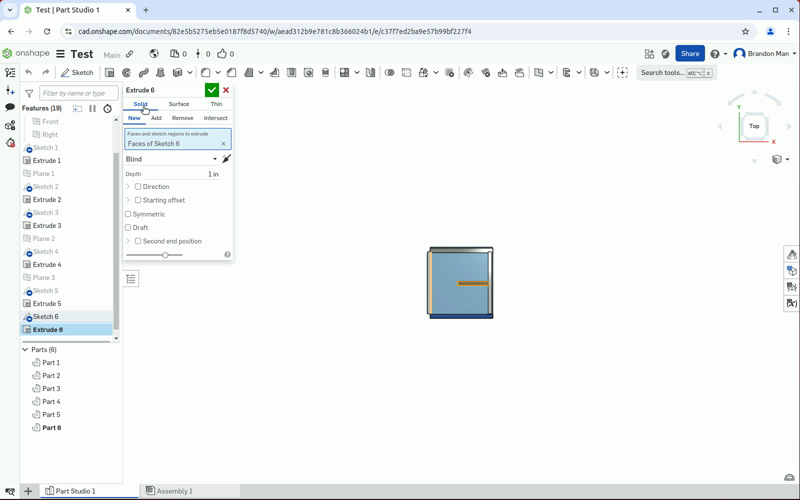
mouse_move(137, 120)
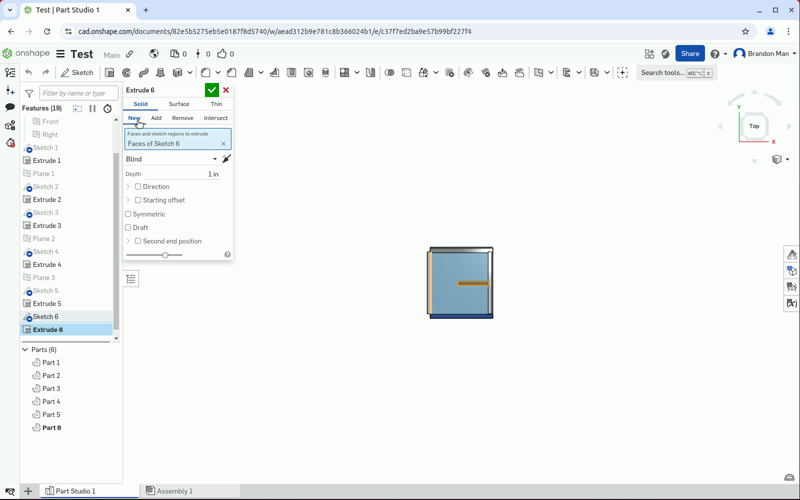
click(137, 120)
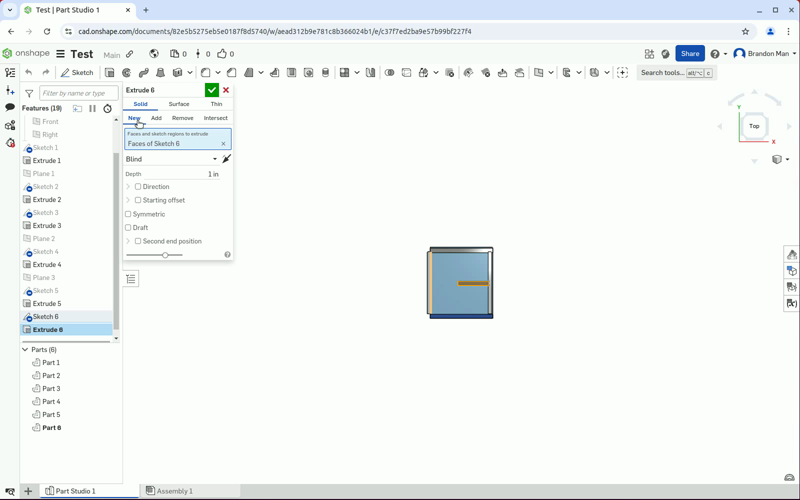
key(tab, 4)
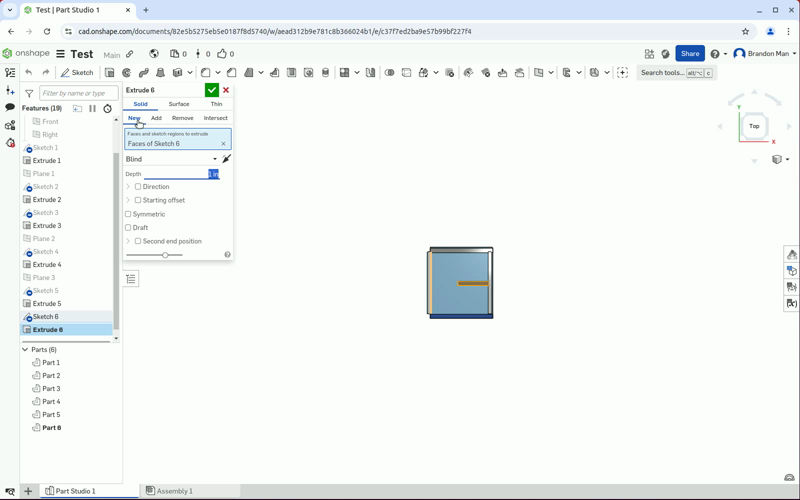
text(22.386)
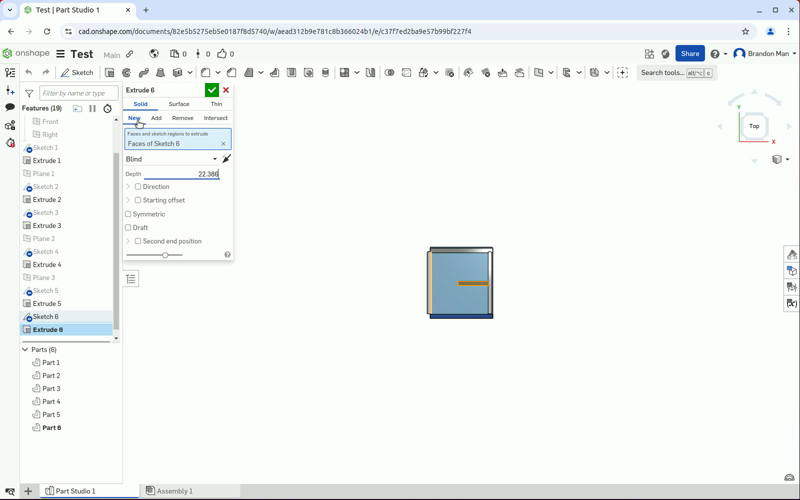
key(enter)
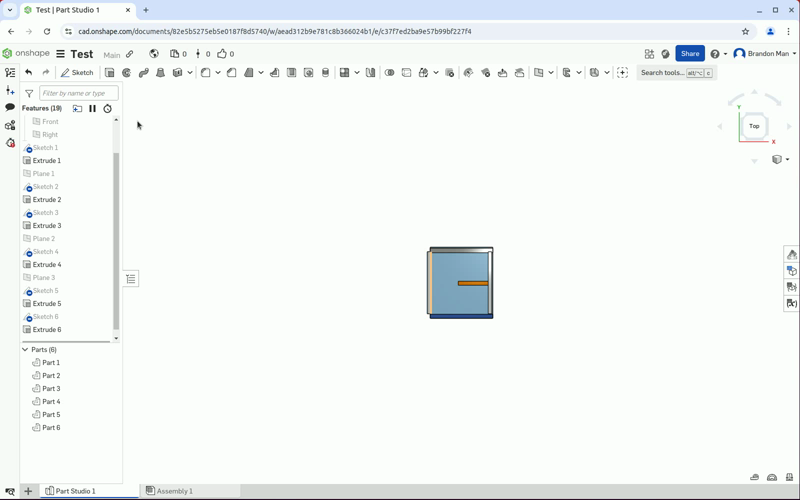
key(shift+h)
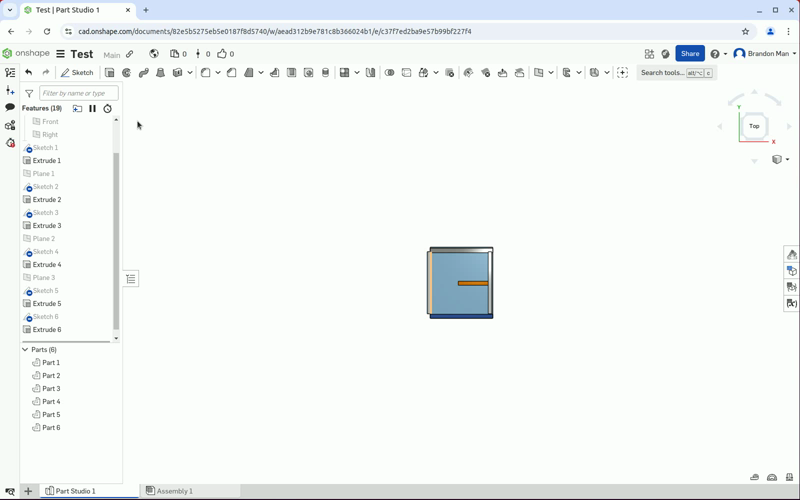
key(shift+h)
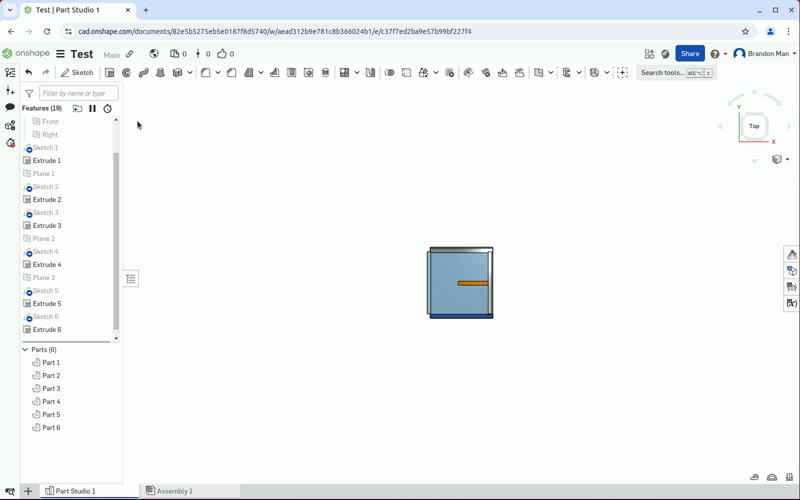
mouse_move(69, 150)
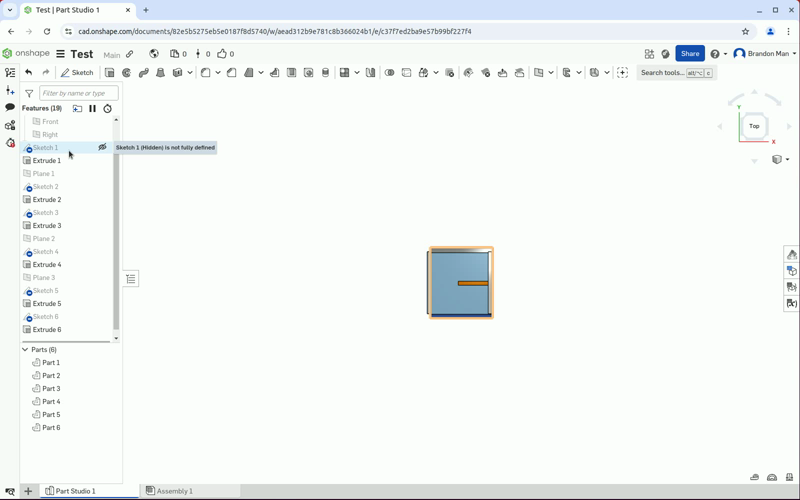
click(69, 150)
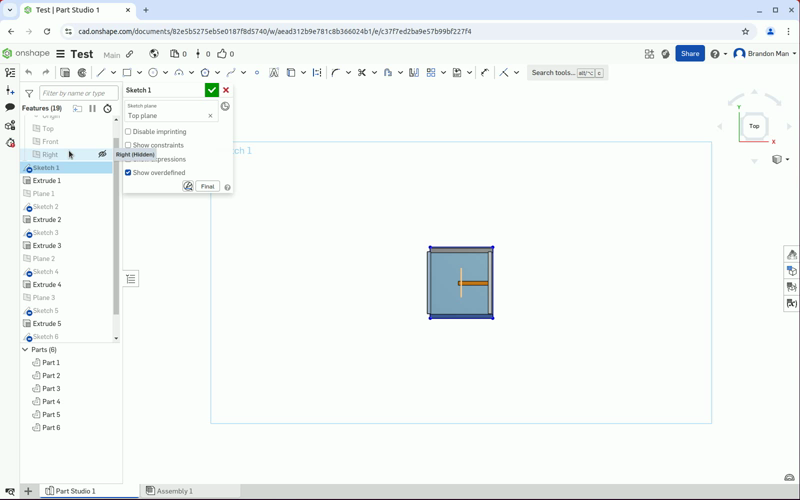
mouse_move(229, 92)
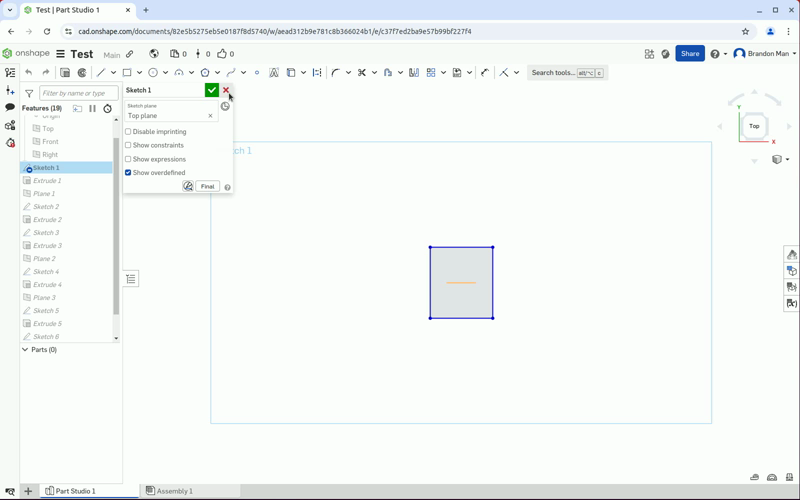
click(229, 92)
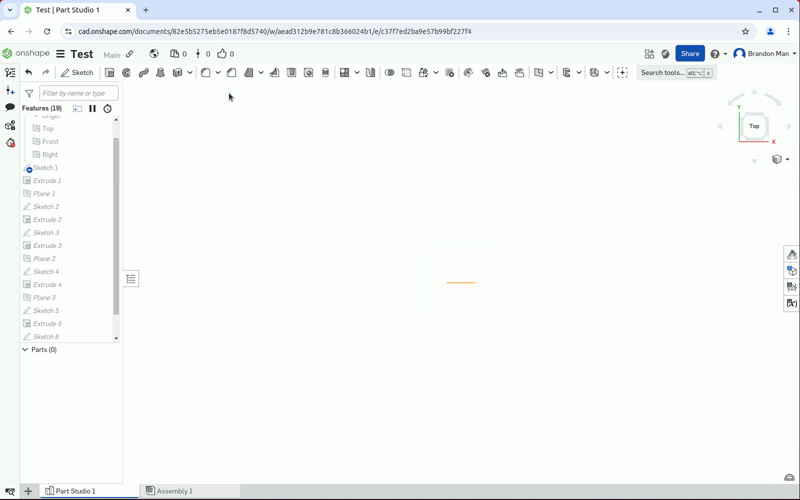
key(shift+s)
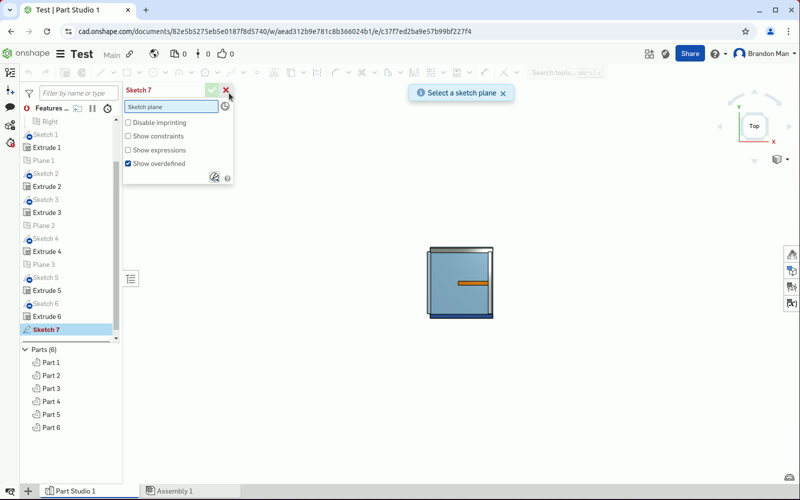
mouse_move(69, 163)
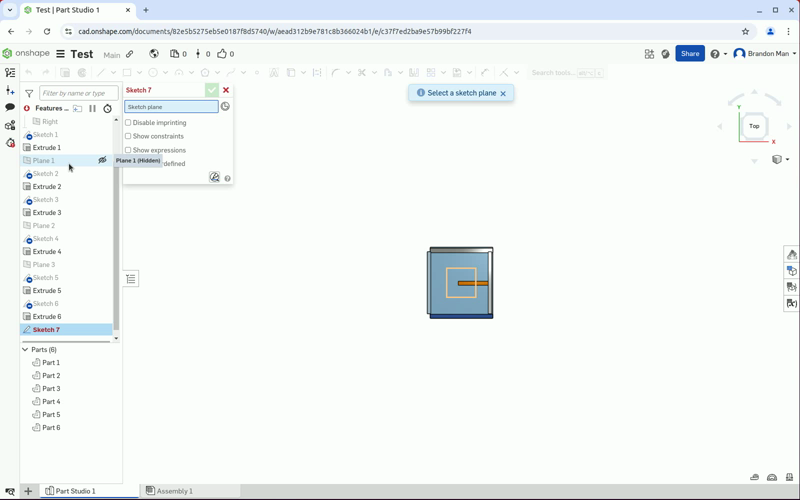
click(69, 163)
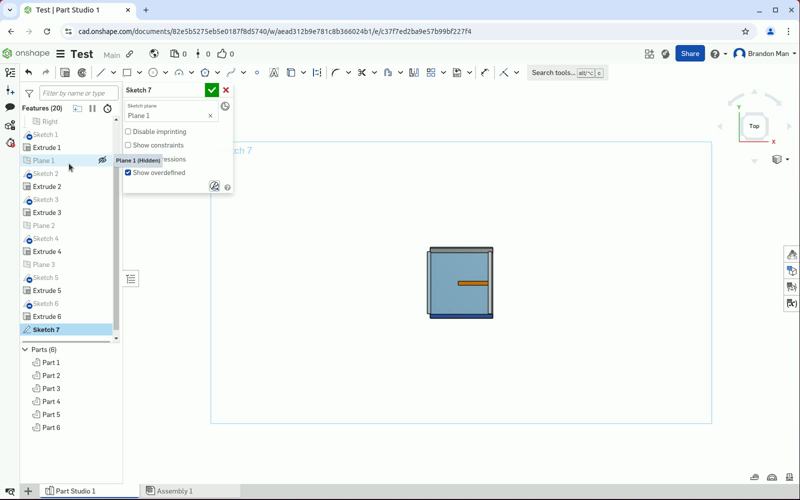
mouse_move(73, 352)
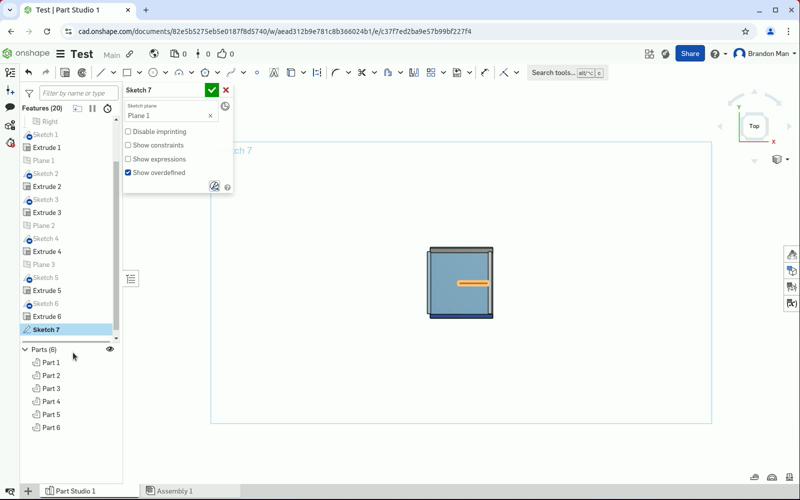
key(y)
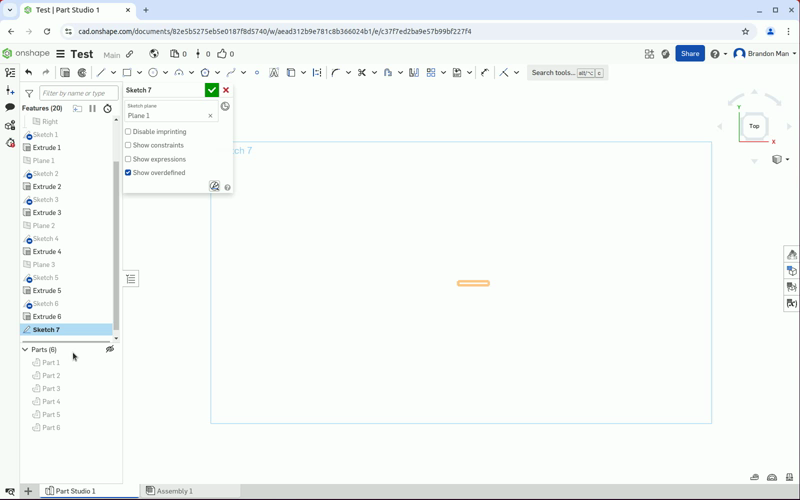
key(l)
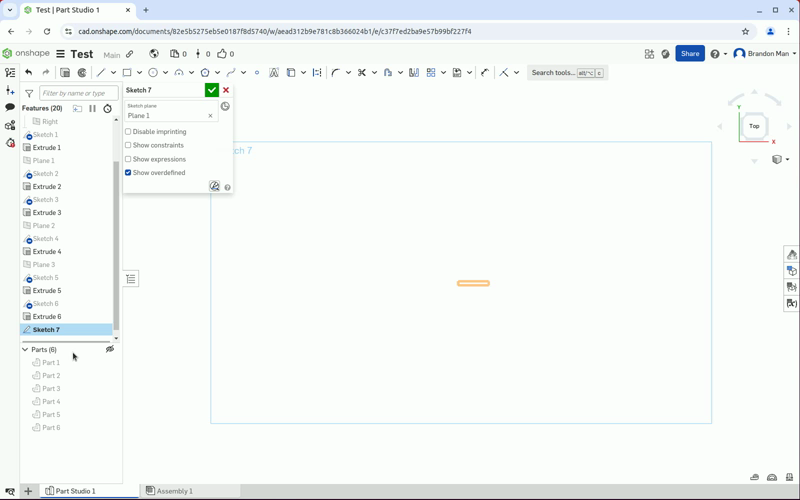
key_down(shift)
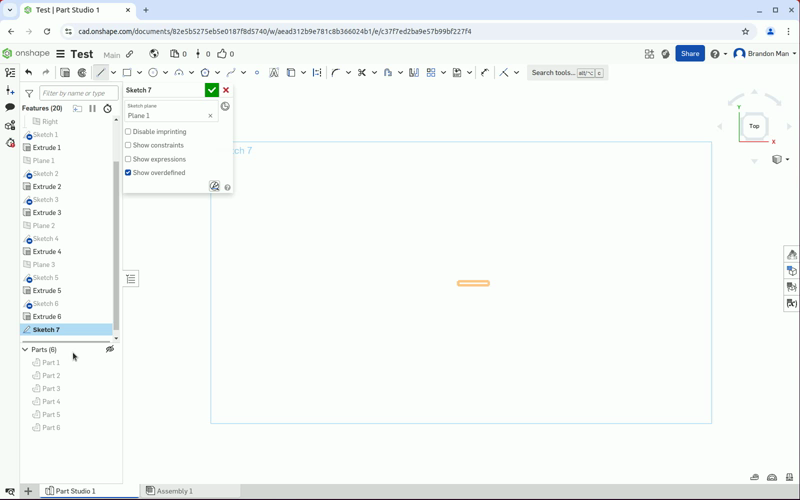
mouse_move(433, 285)
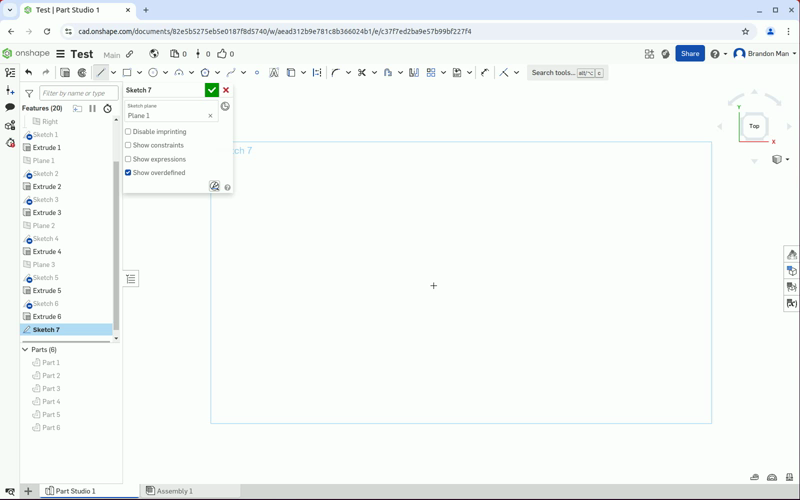
click(433, 285)
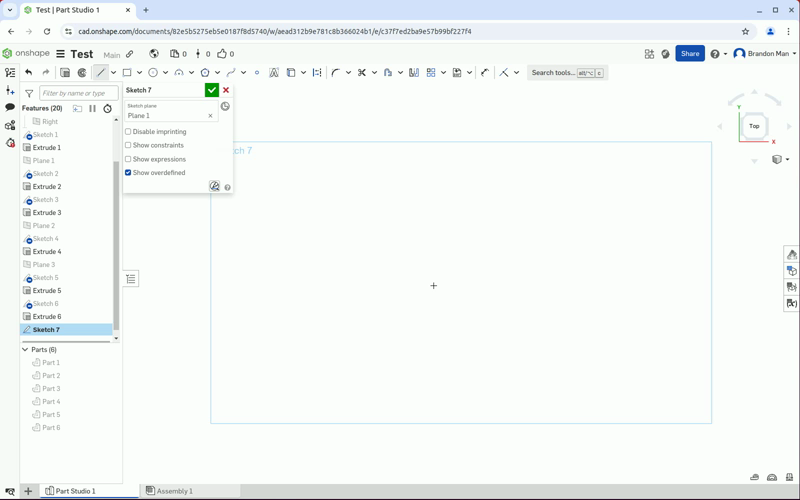
key_up(shift)
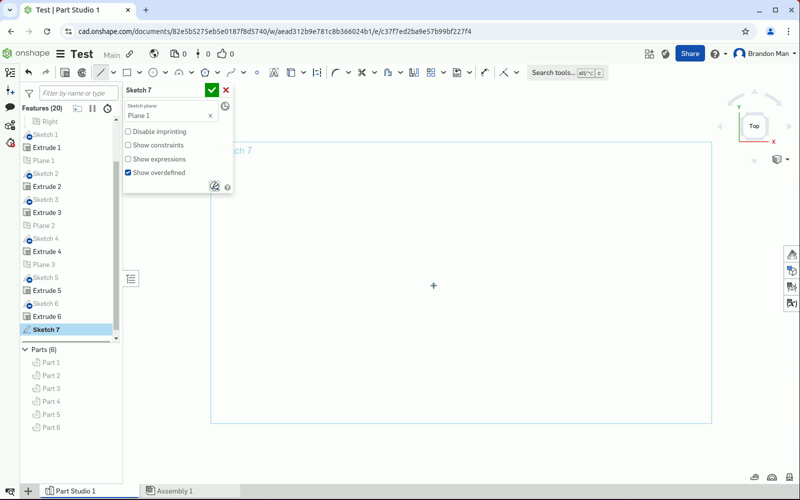
key_down(shift)
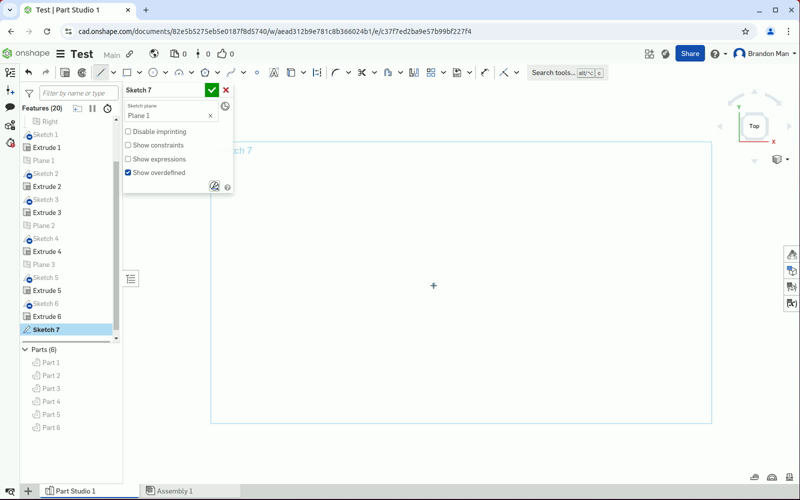
mouse_move(463, 285)
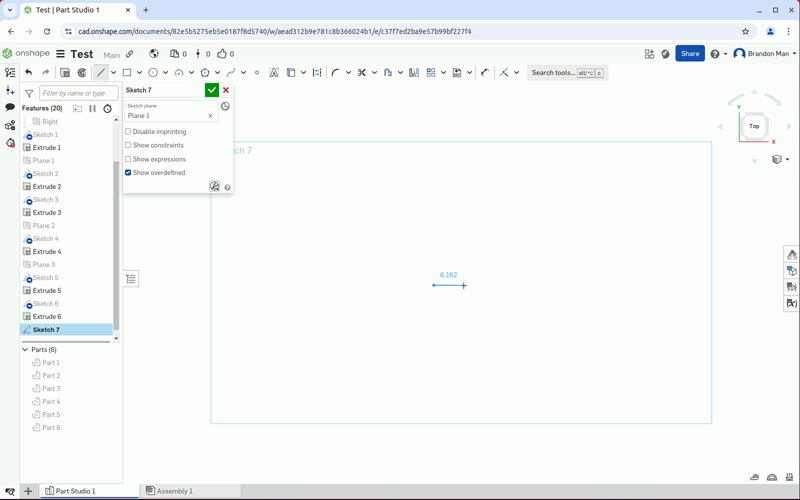
mouse_move(460, 285)
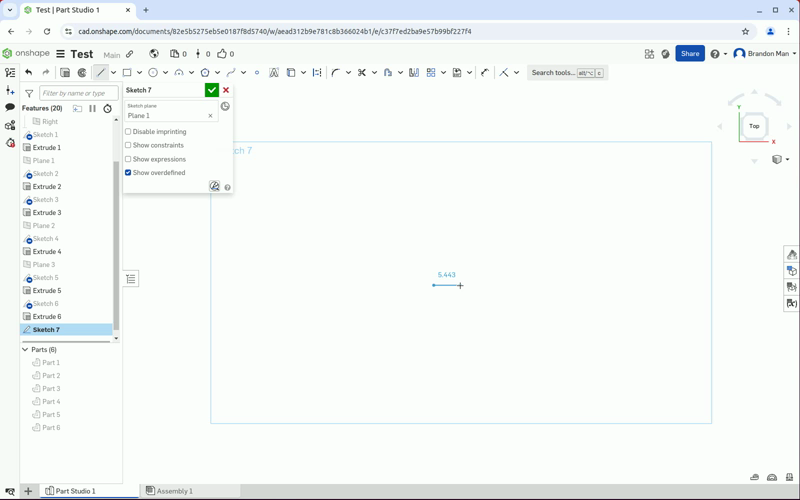
click(460, 285)
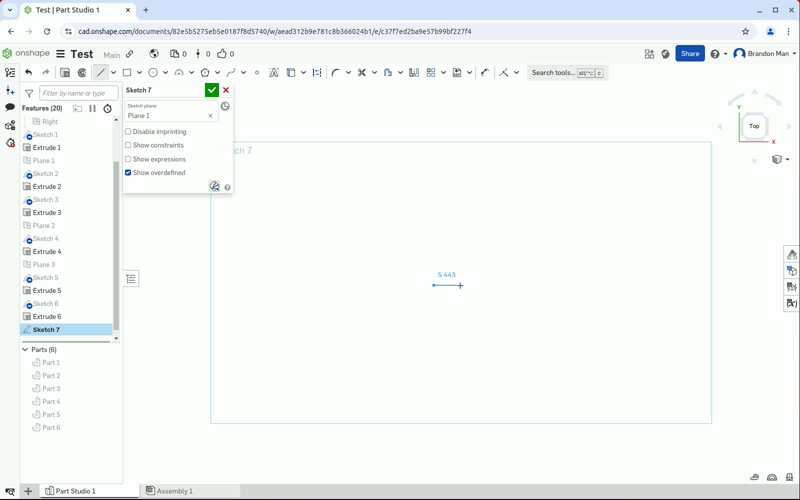
key_up(shift)
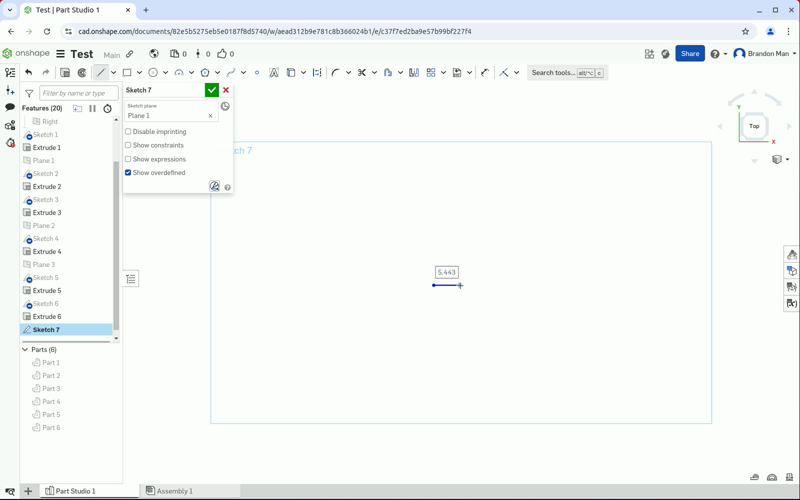
key_down(shift)
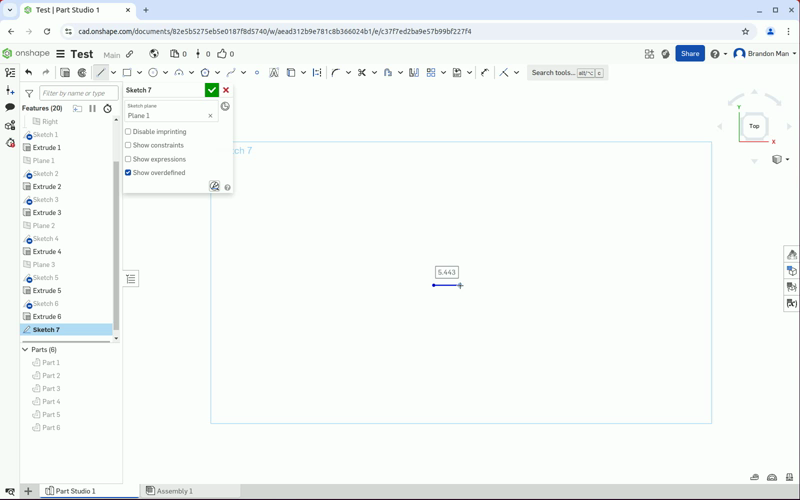
mouse_move(490, 285)
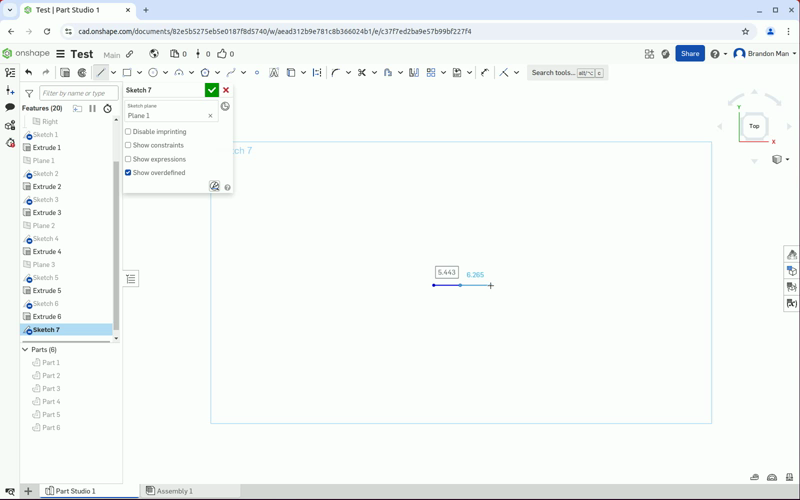
mouse_move(460, 281)
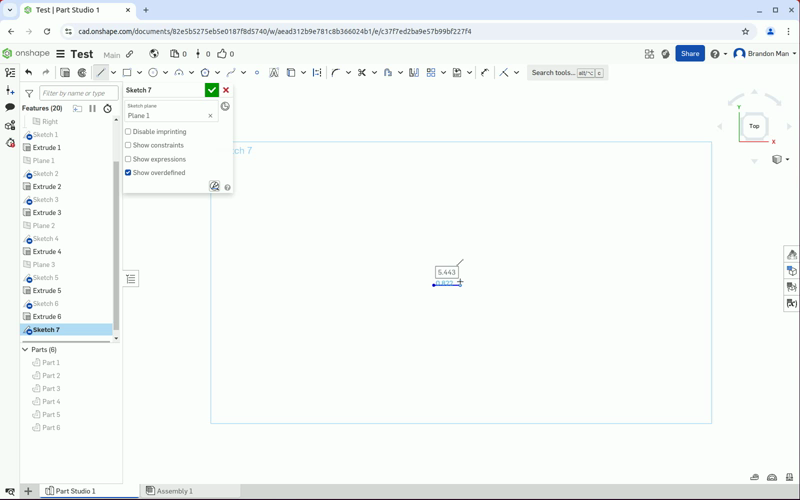
scroll(6)
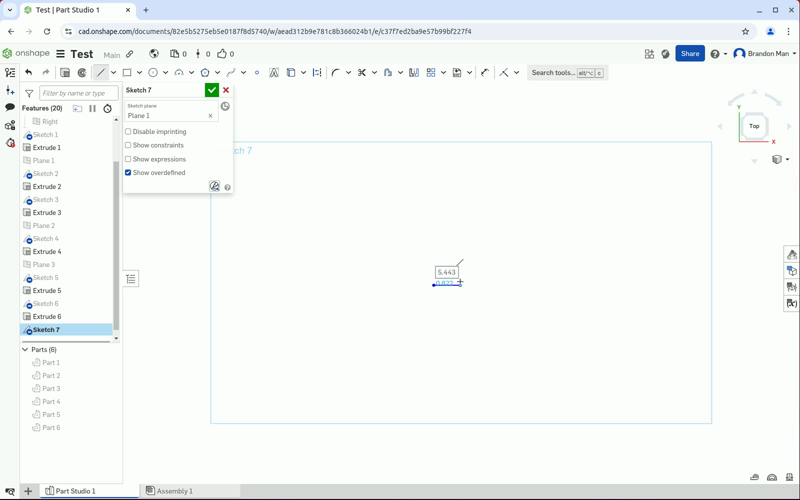
scroll(6)
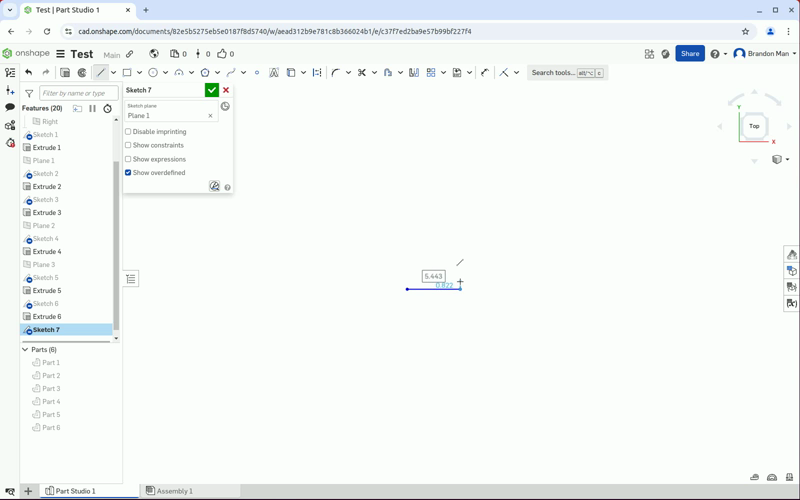
scroll(6)
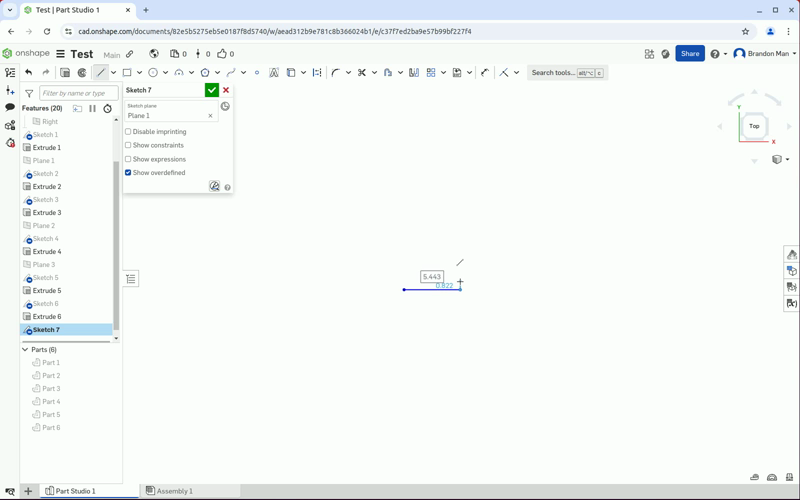
scroll(6)
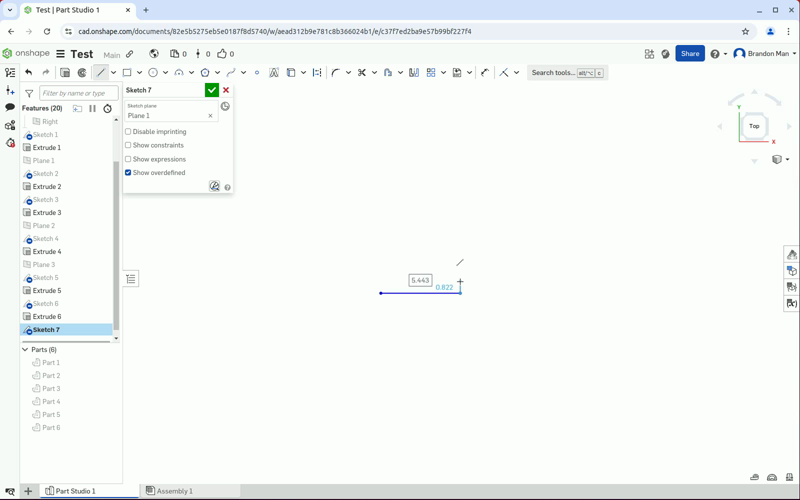
scroll(6)
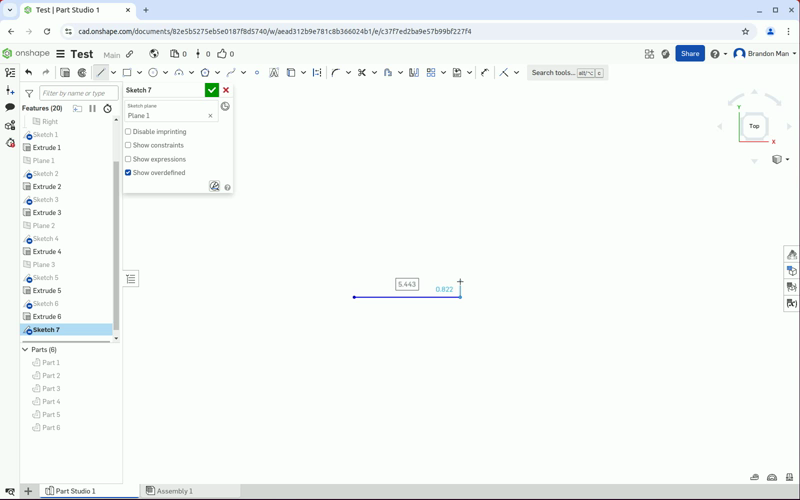
scroll(6)
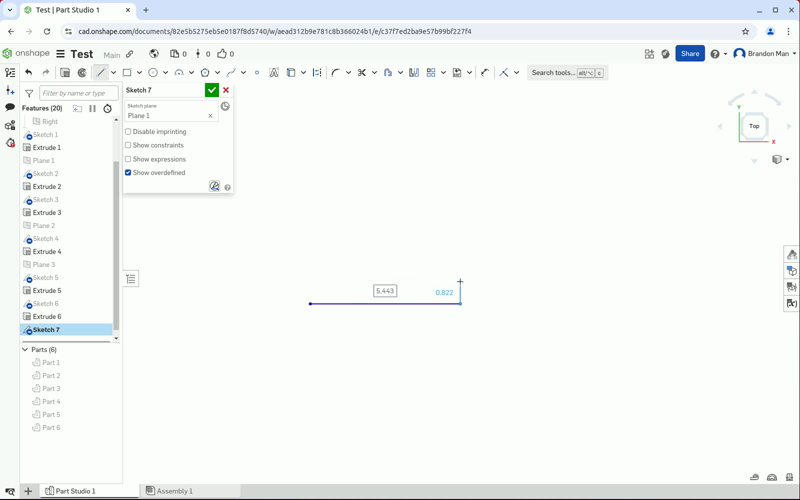
scroll(6)
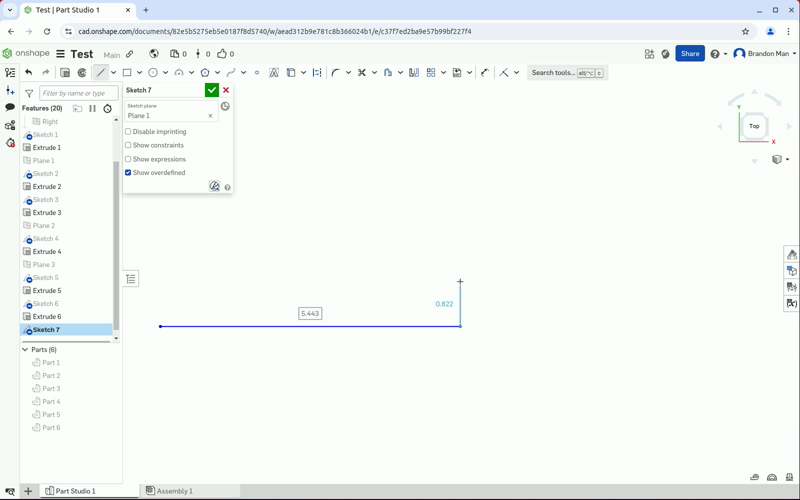
click(460, 281)
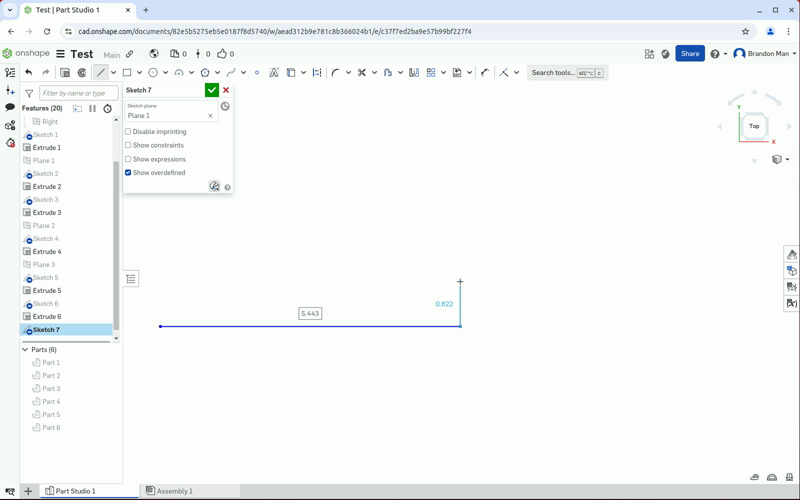
scroll(-6)
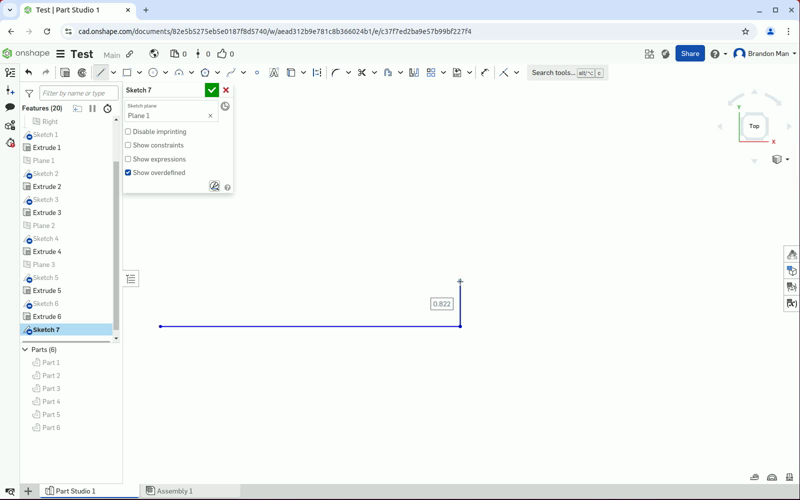
scroll(-6)
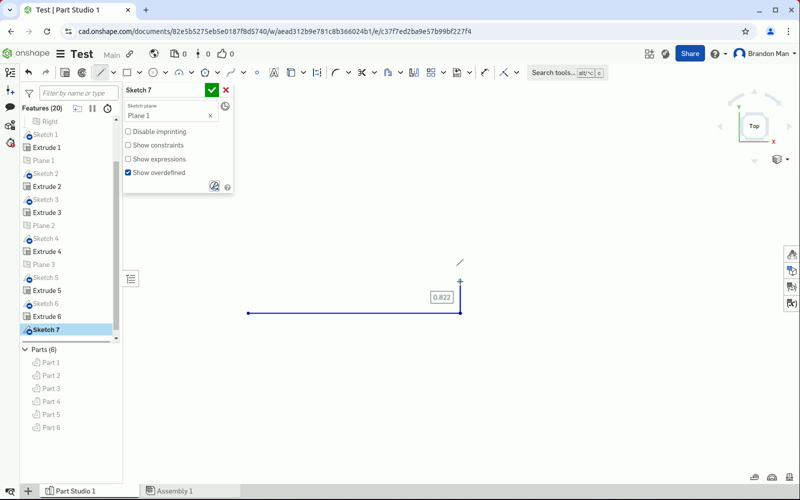
scroll(-6)
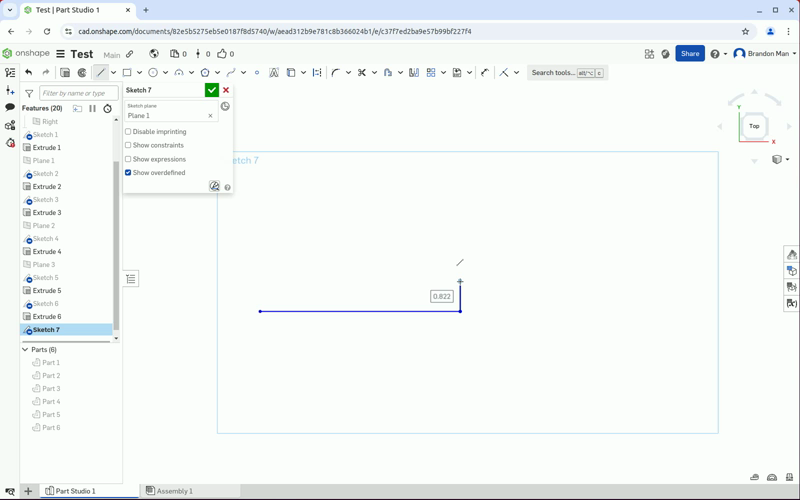
scroll(-6)
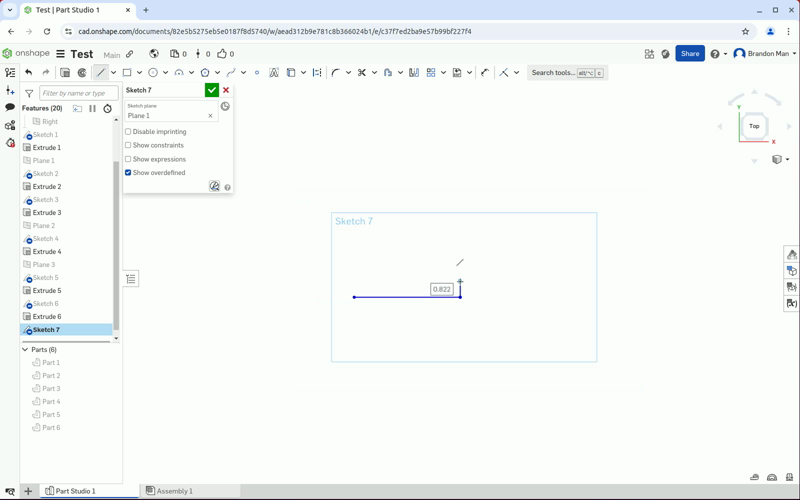
scroll(-6)
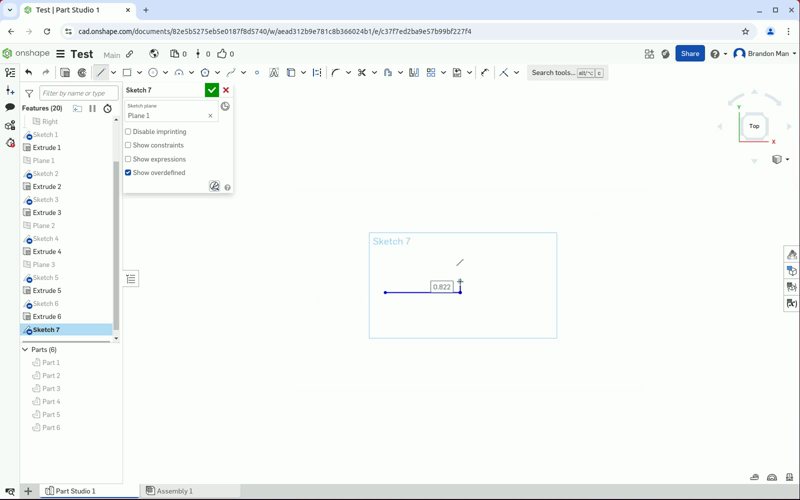
scroll(-6)
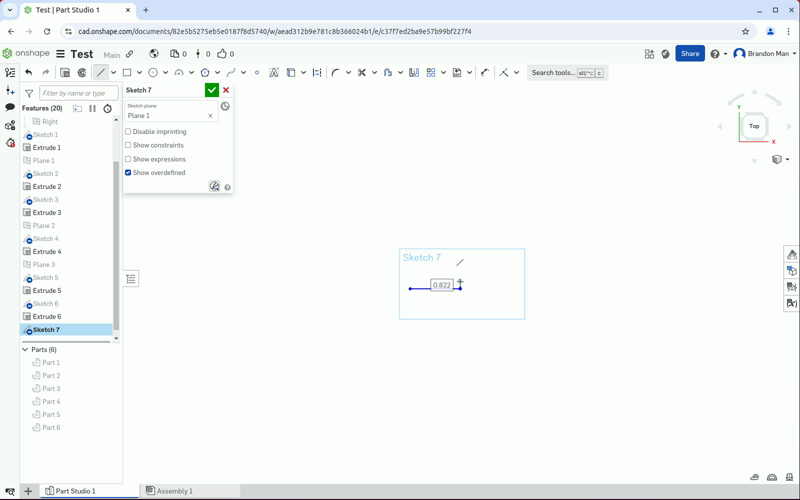
scroll(-6)
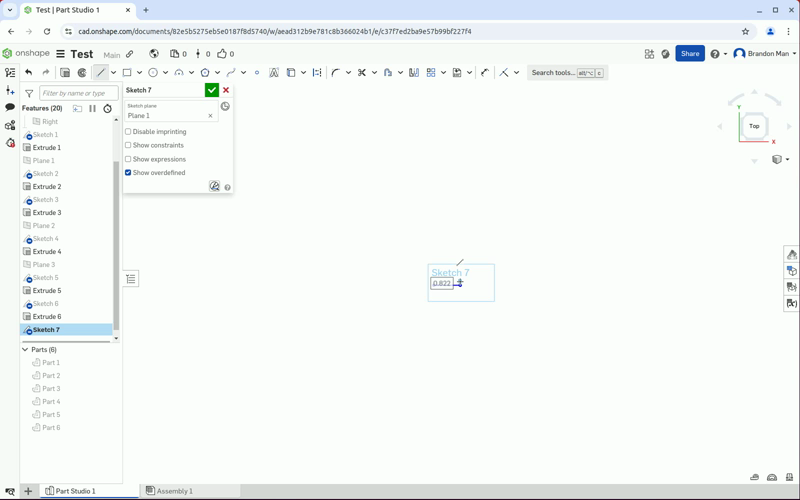
key_up(shift)
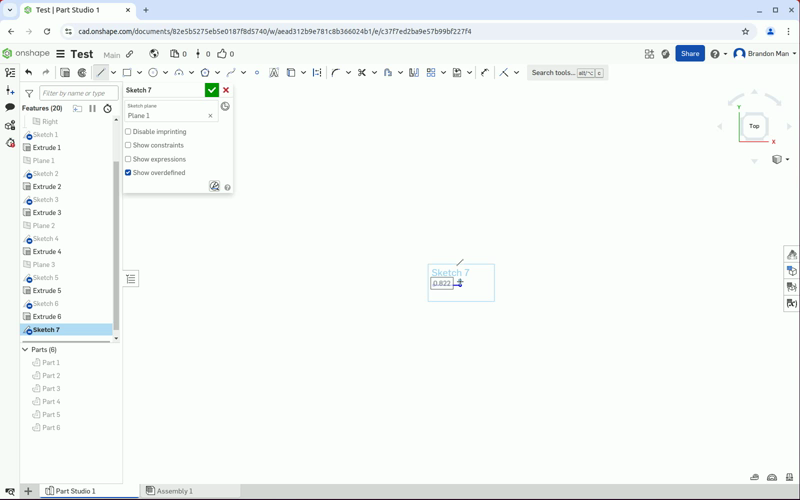
key_down(shift)
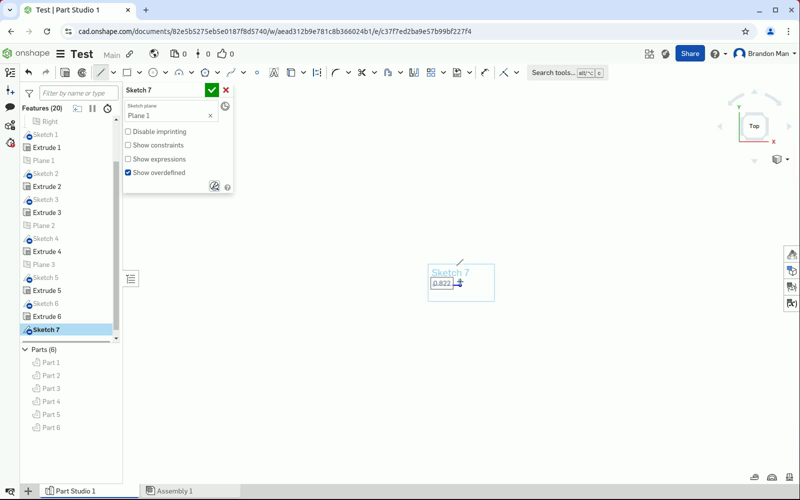
mouse_move(490, 281)
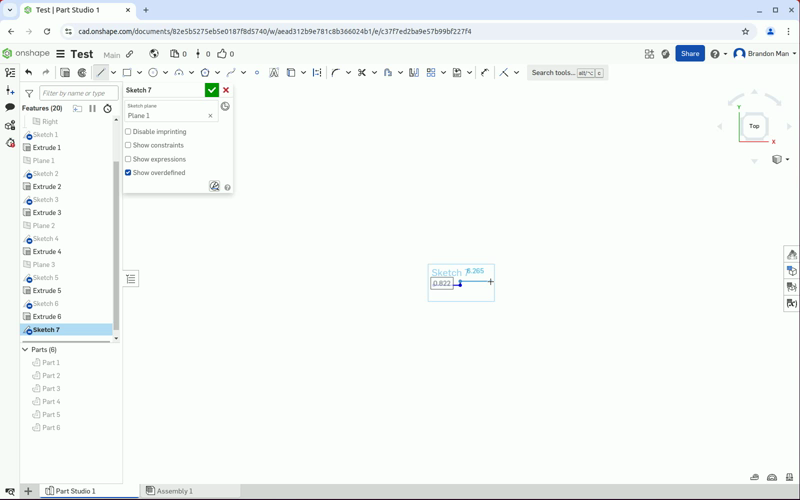
mouse_move(433, 281)
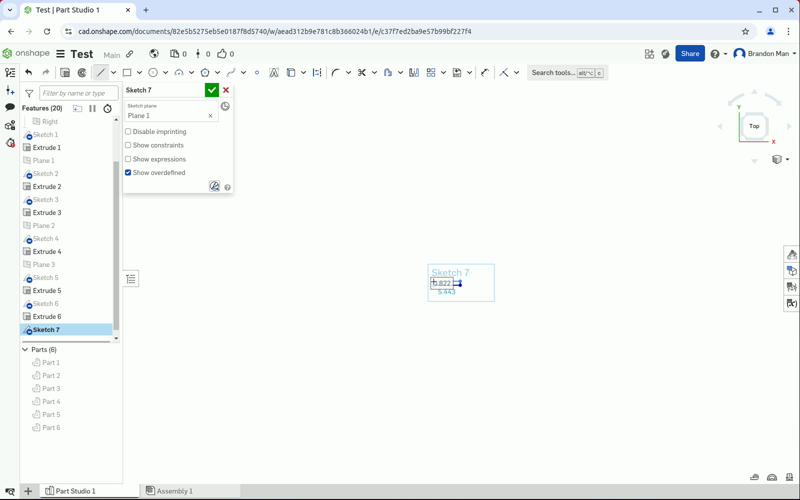
scroll(6)
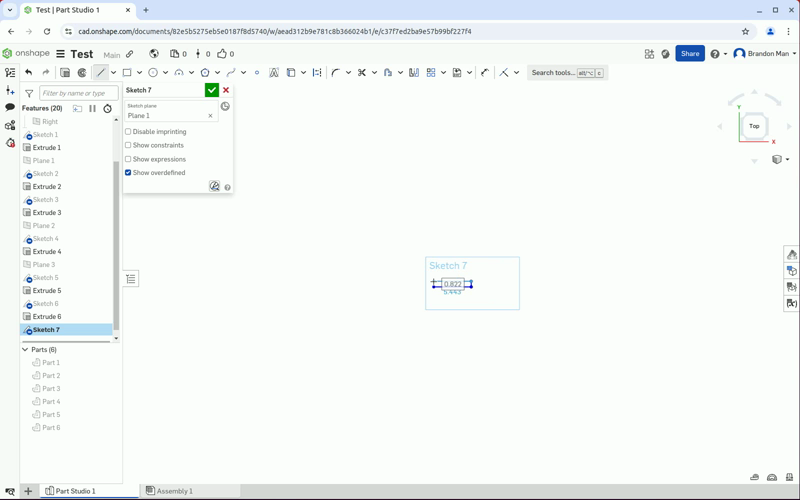
scroll(6)
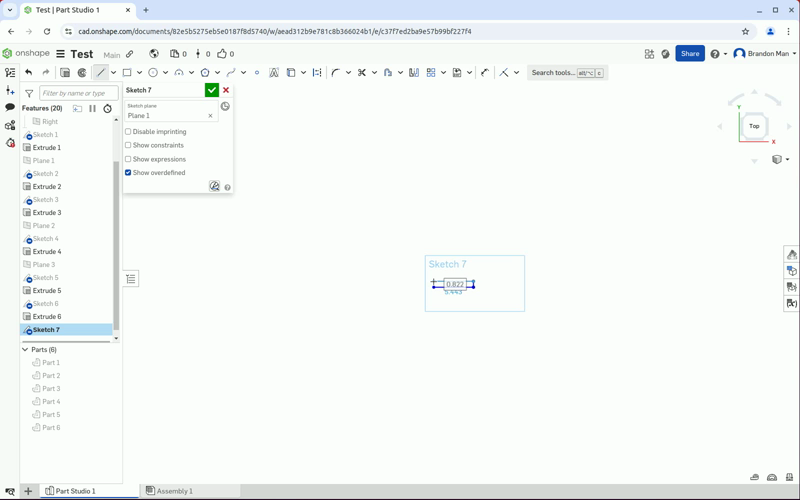
scroll(6)
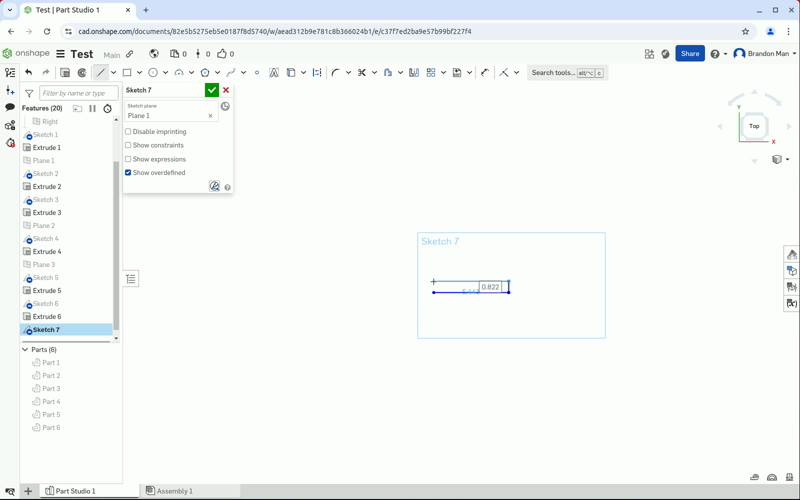
scroll(6)
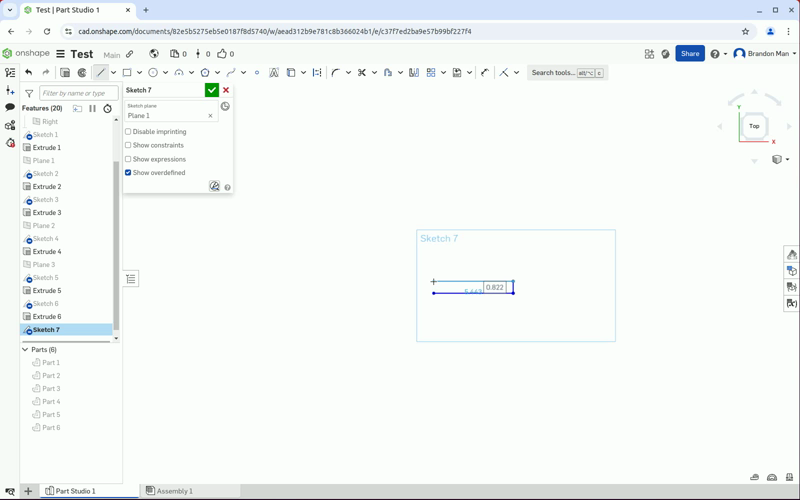
scroll(6)
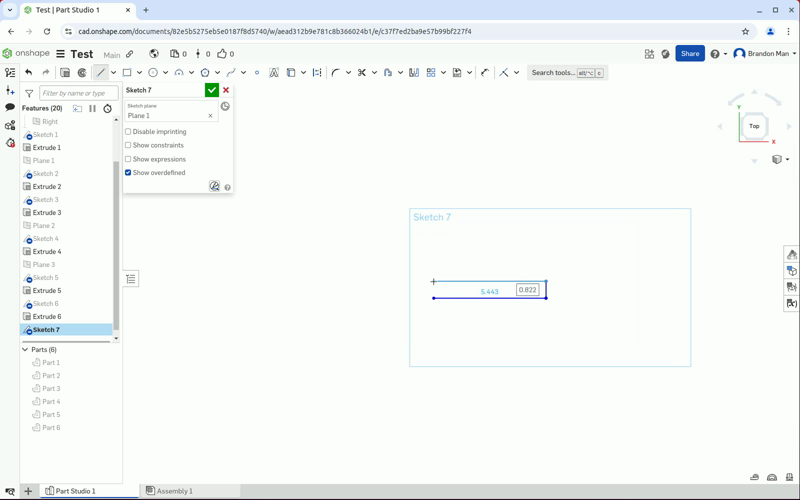
scroll(6)
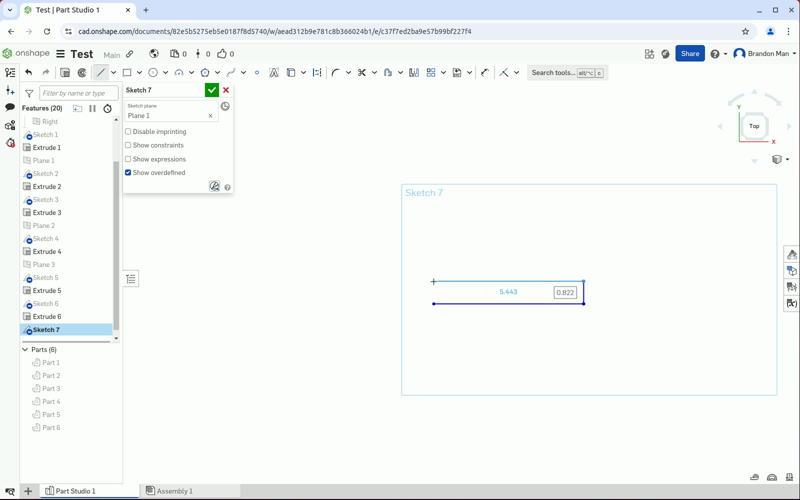
scroll(6)
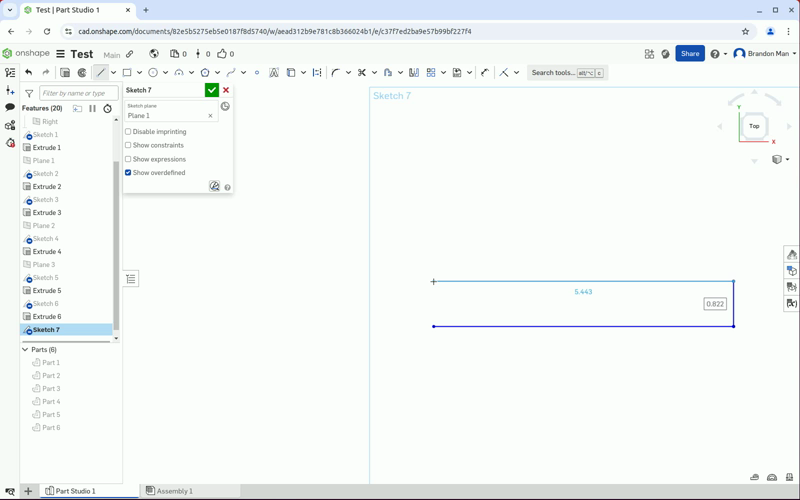
click(433, 281)
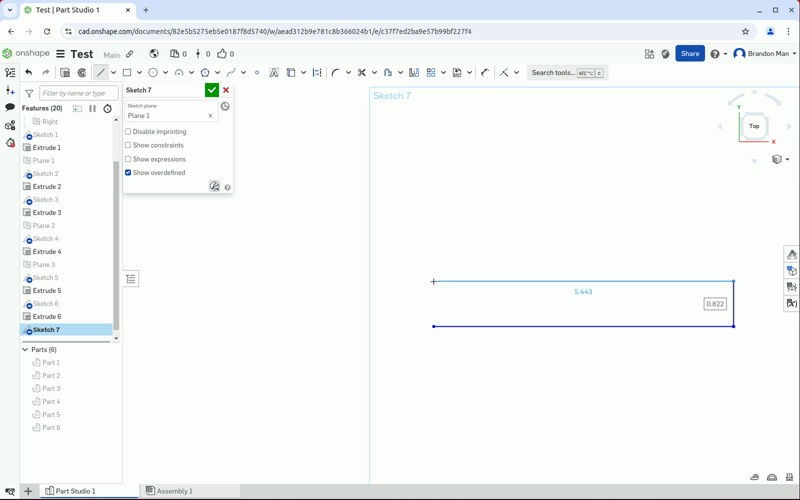
scroll(-6)
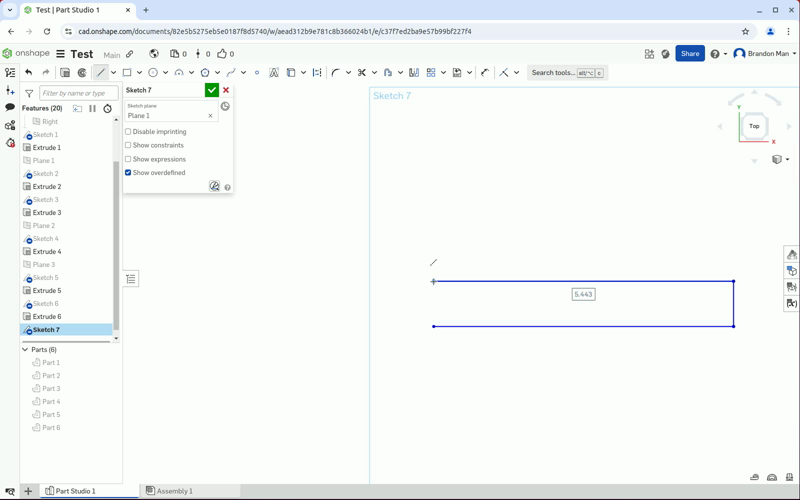
scroll(-6)
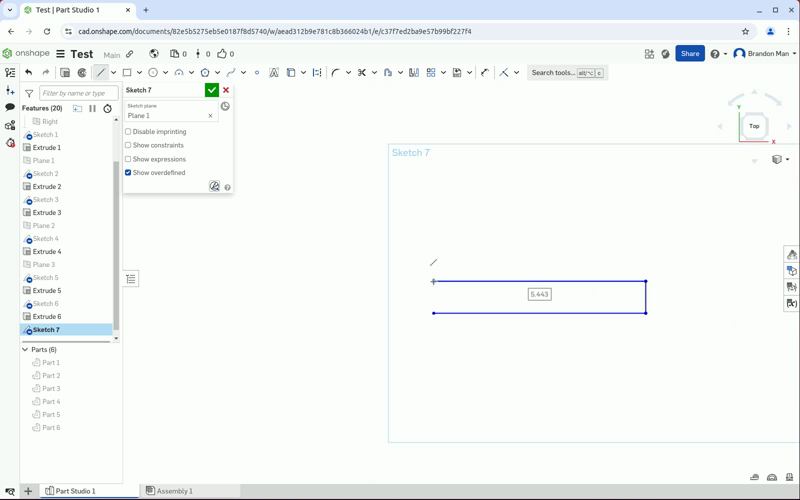
scroll(-6)
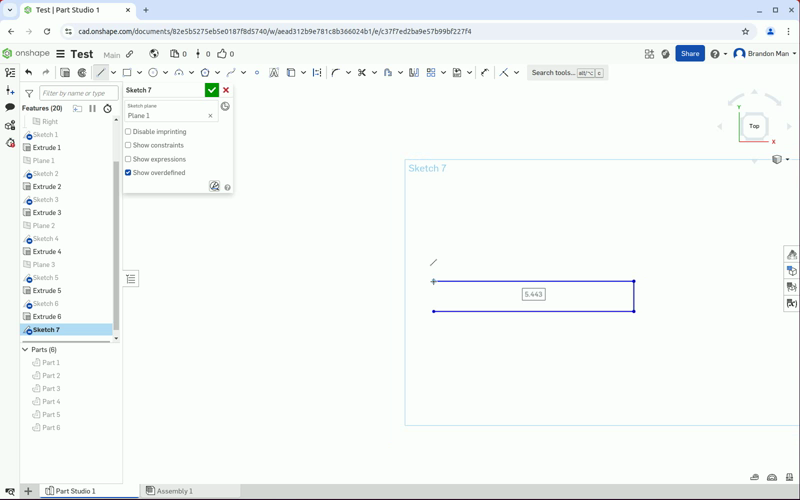
scroll(-6)
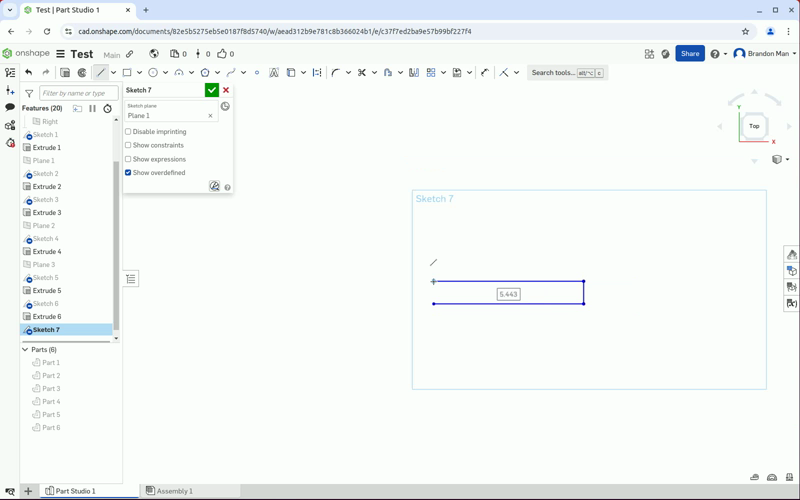
scroll(-6)
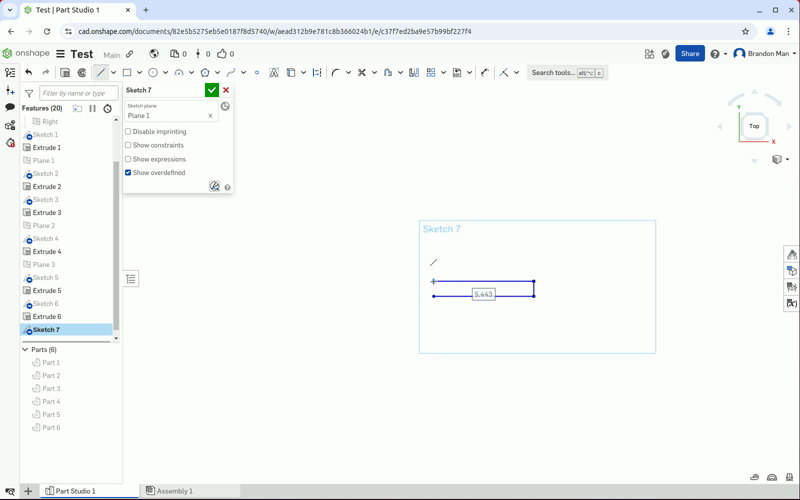
scroll(-6)
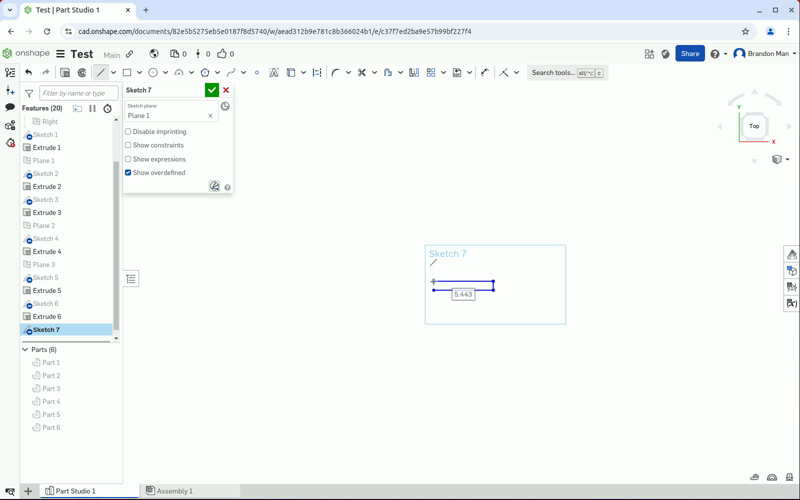
scroll(-6)
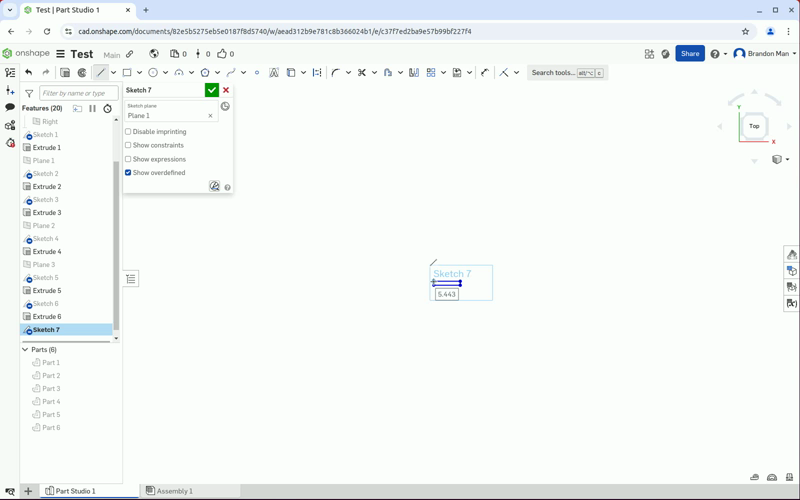
key_up(shift)
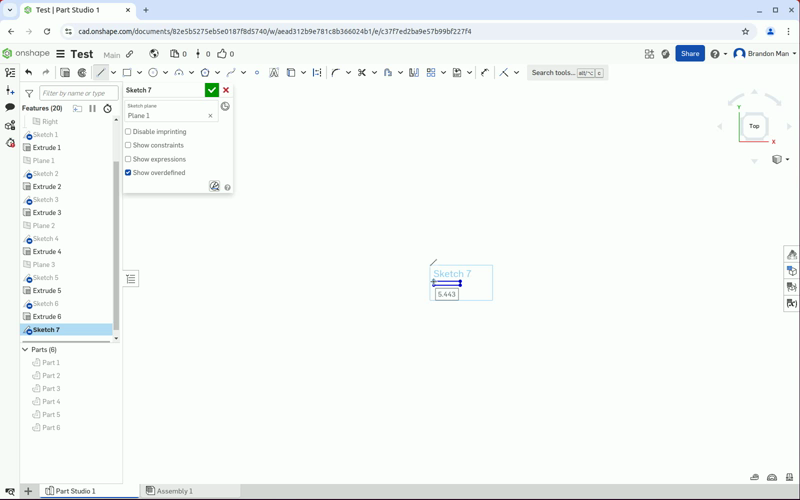
mouse_move(463, 281)
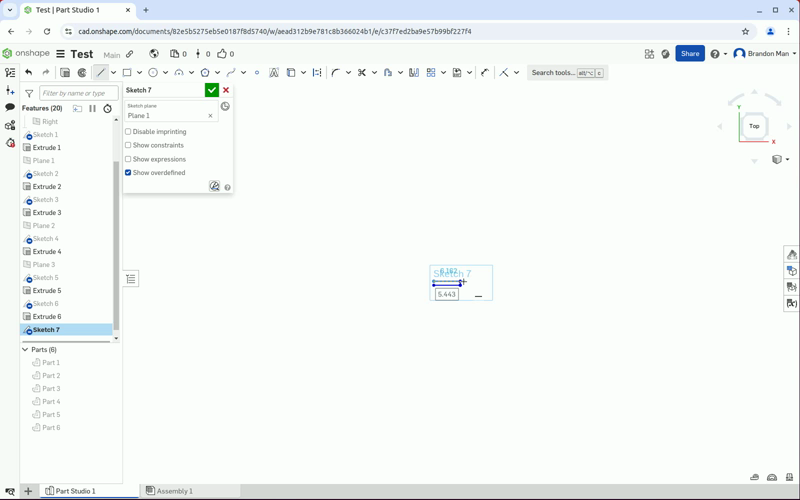
key_down(shift)
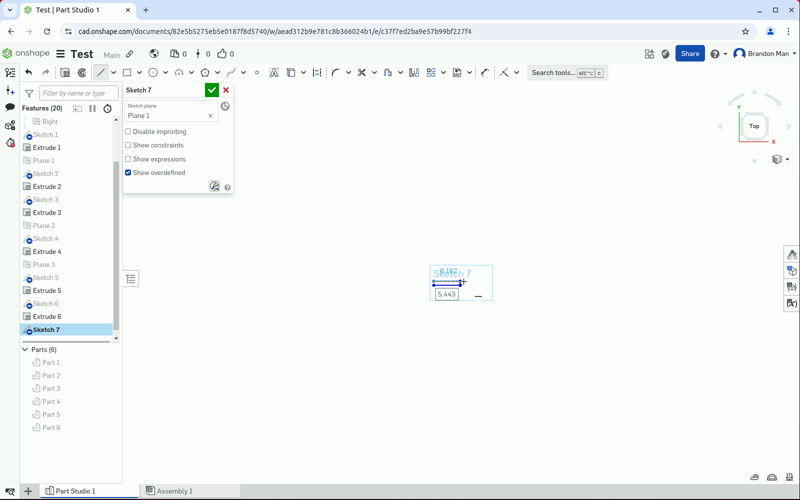
mouse_move(433, 285)
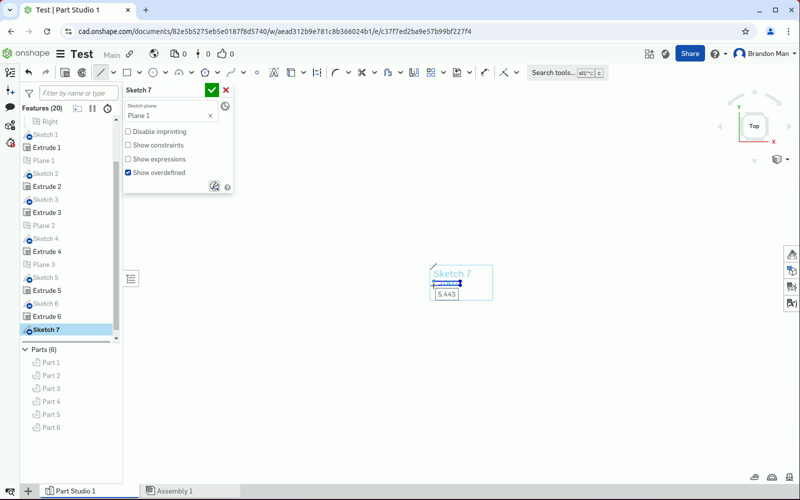
scroll(6)
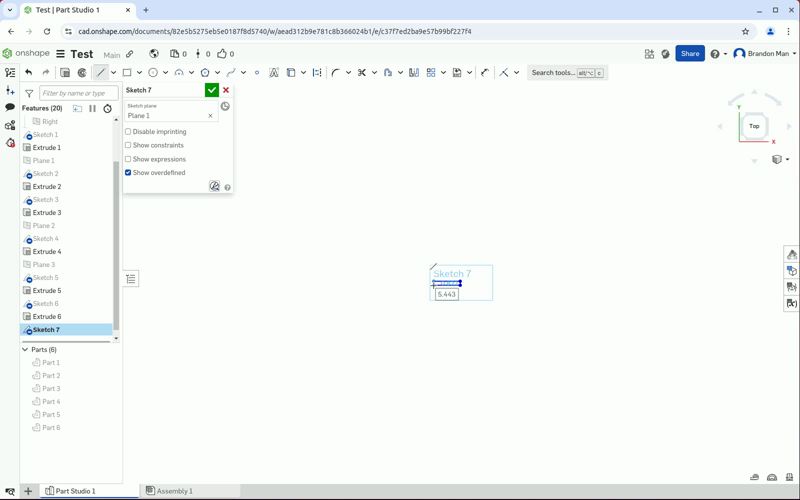
scroll(6)
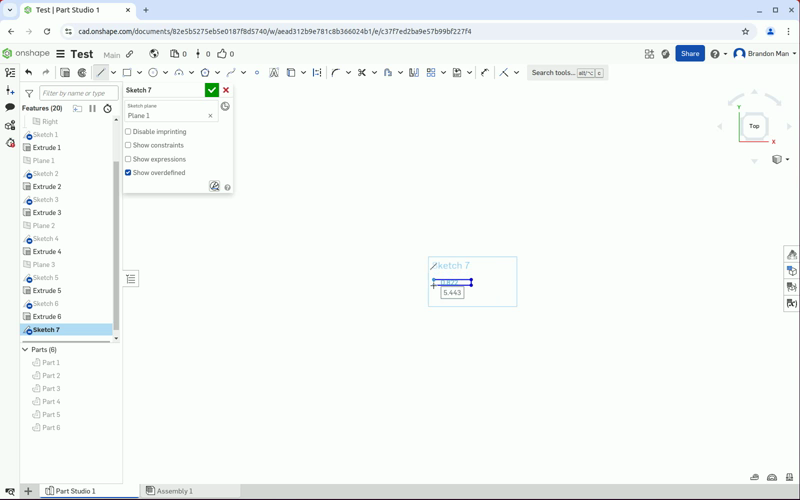
scroll(6)
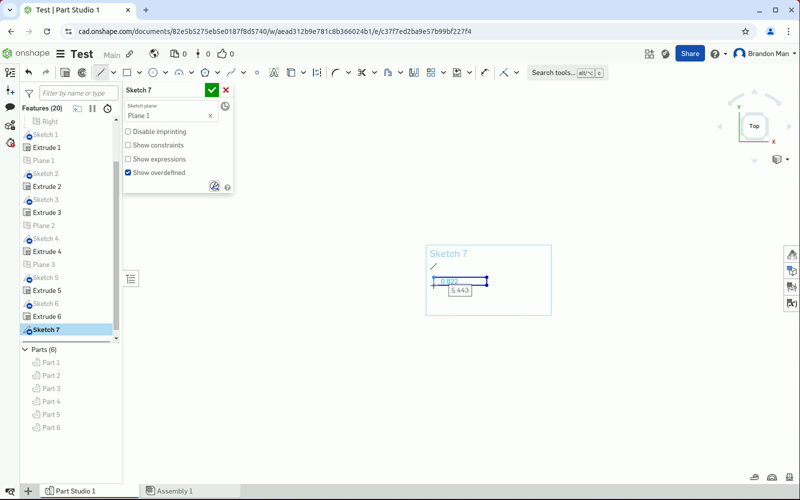
scroll(6)
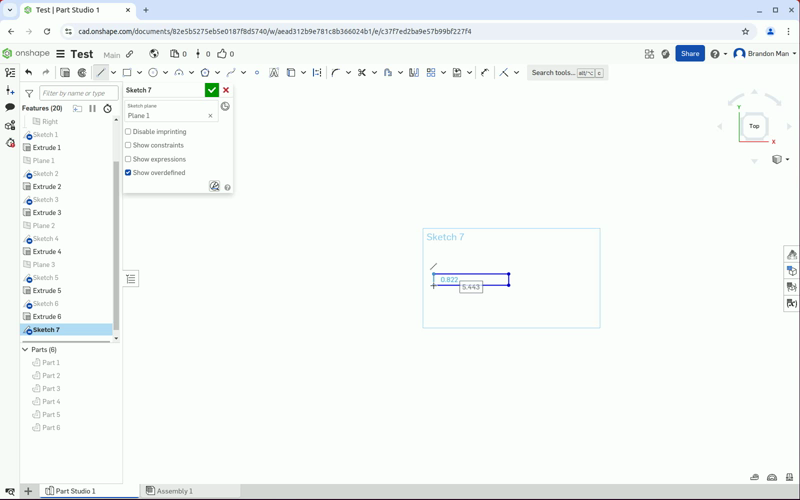
scroll(6)
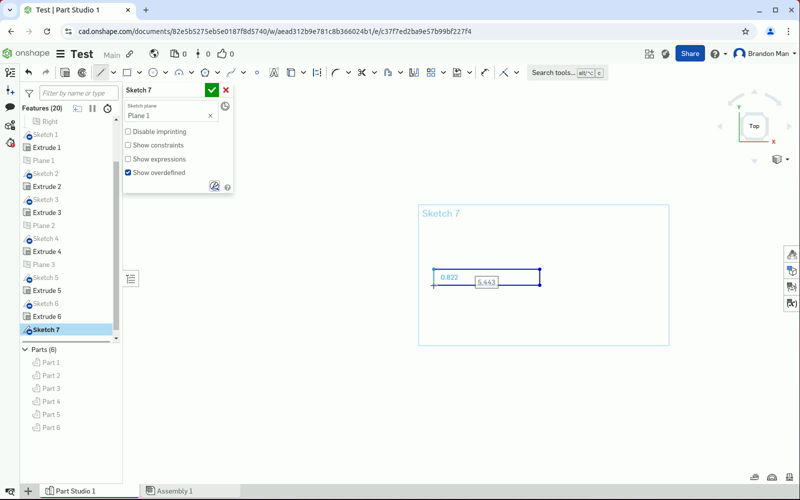
scroll(6)
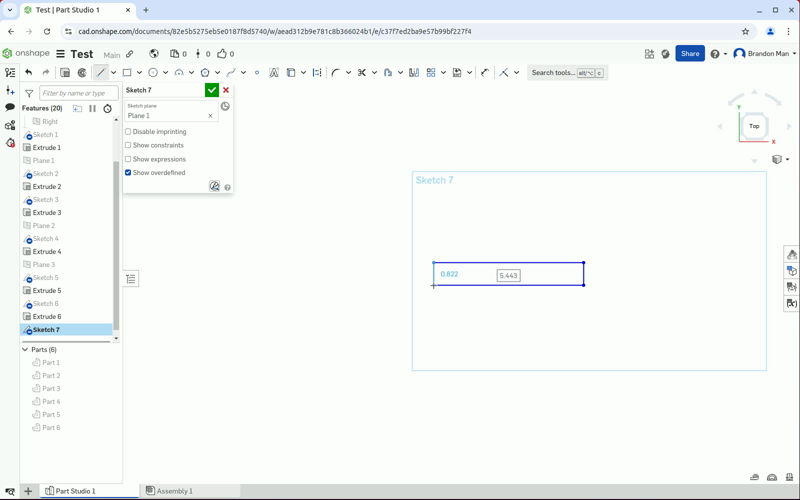
scroll(6)
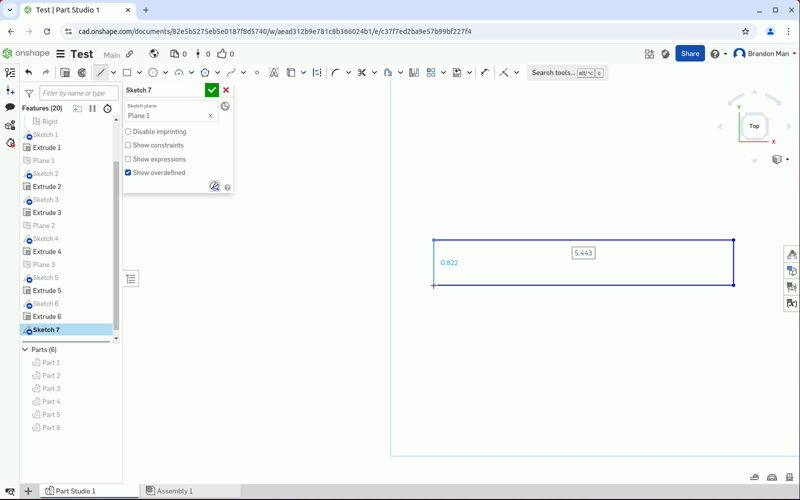
key_up(shift)
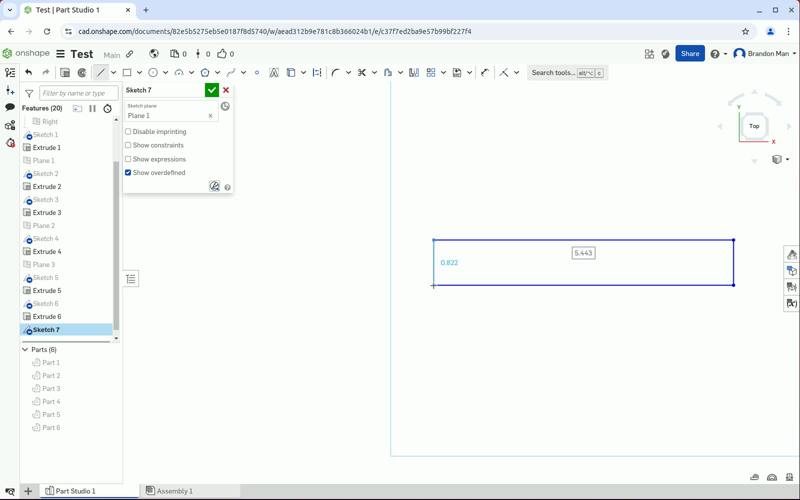
click(433, 285)
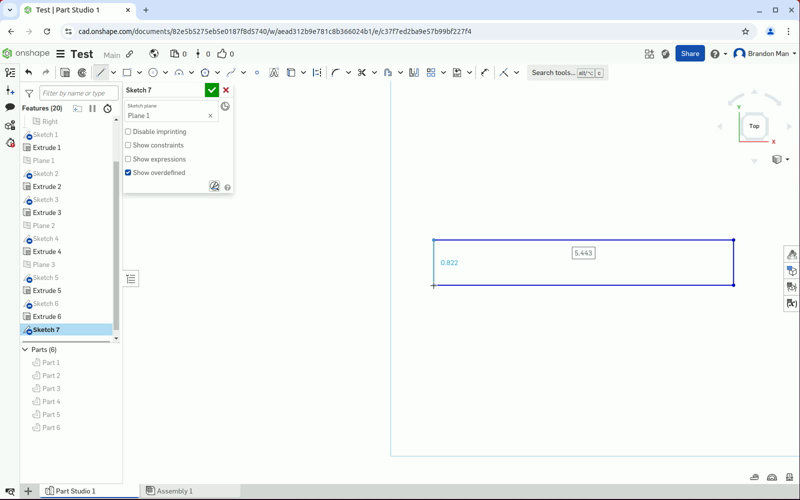
scroll(-6)
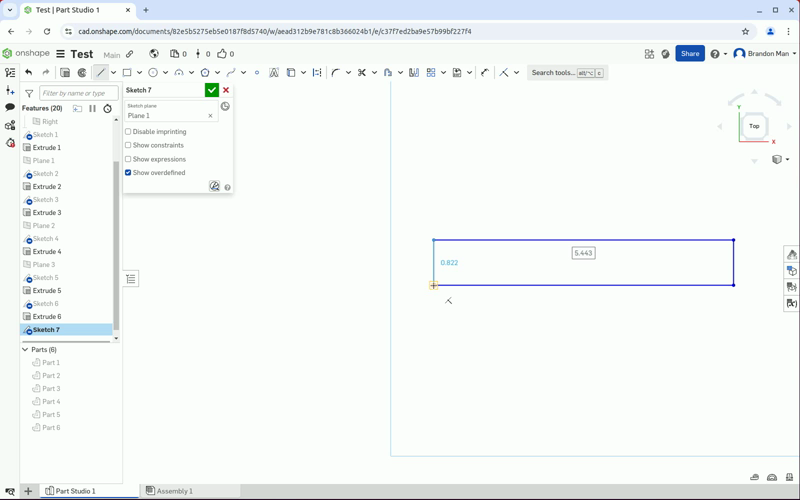
scroll(-6)
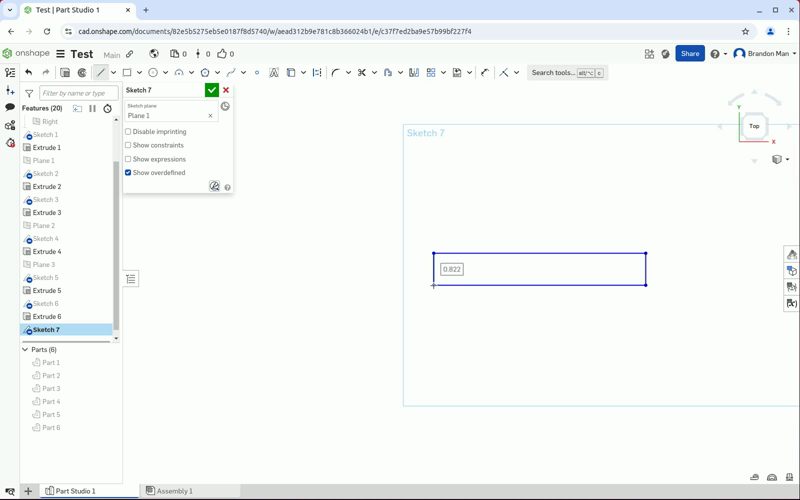
scroll(-6)
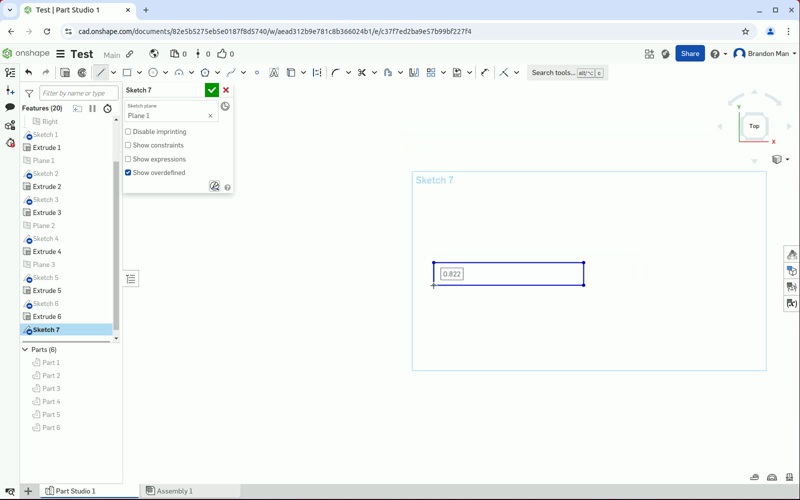
scroll(-6)
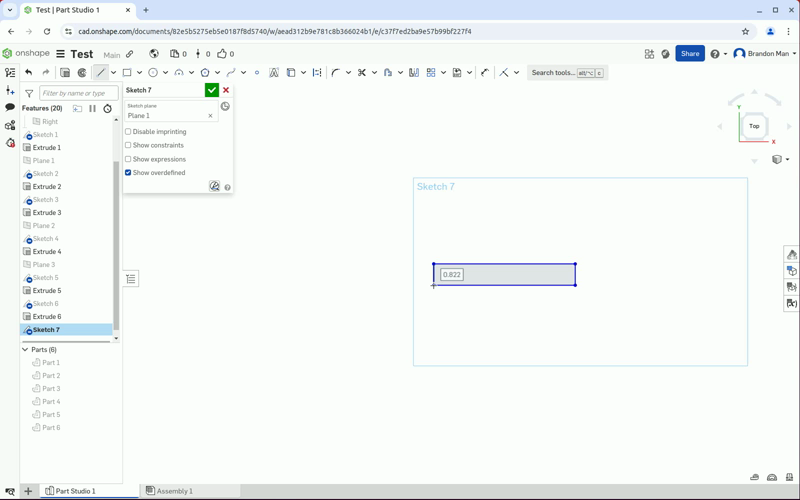
scroll(-6)
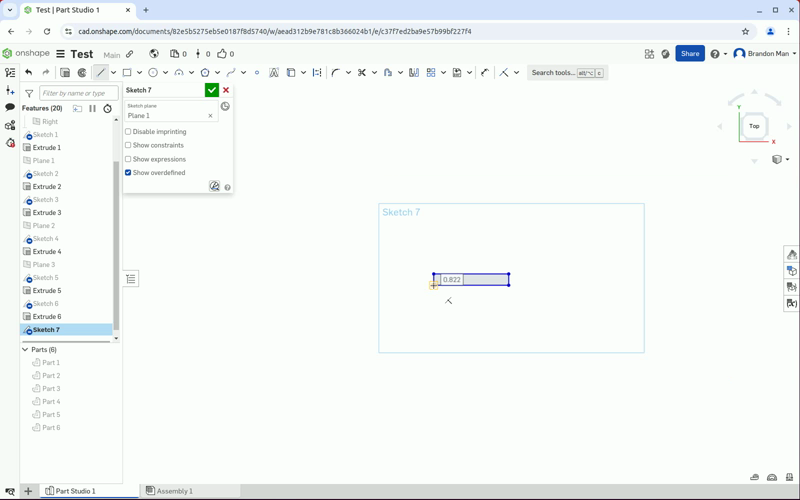
scroll(-6)
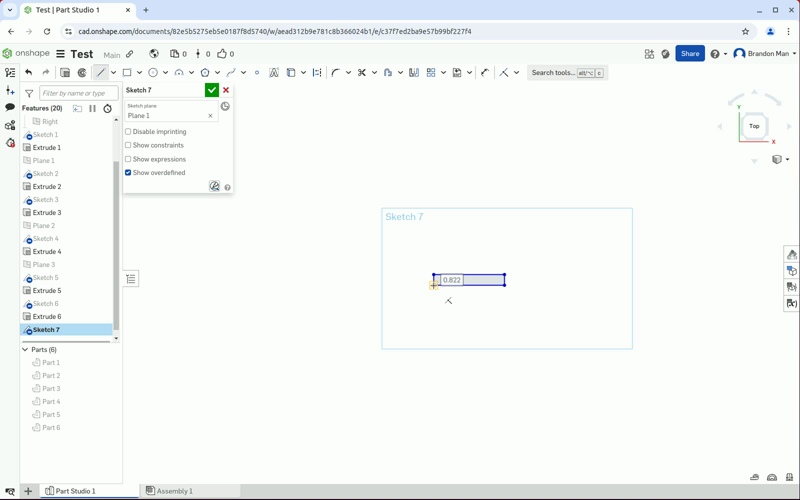
scroll(-6)
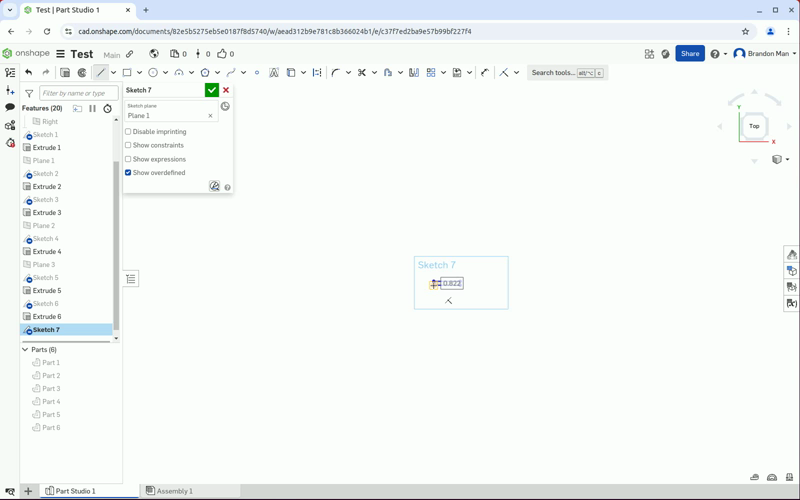
key(esc)
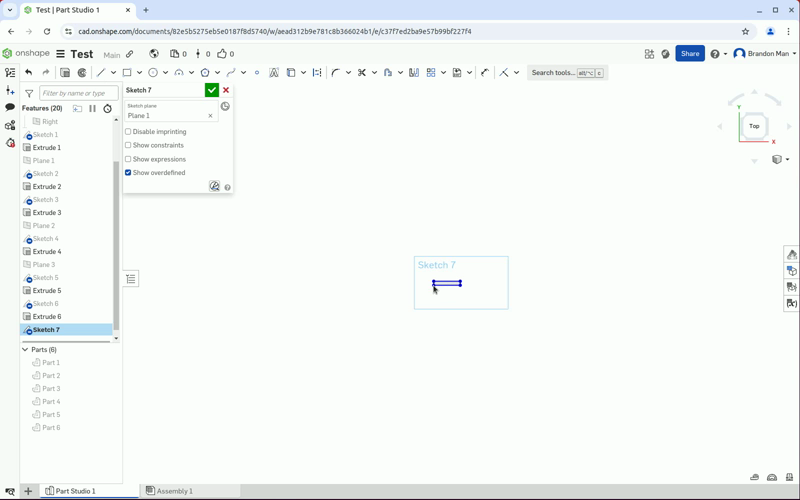
mouse_move(452, 283)
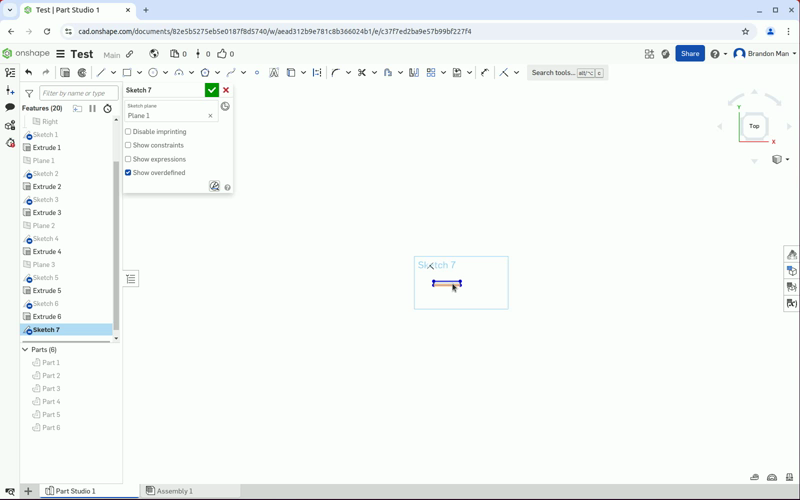
scroll(6)
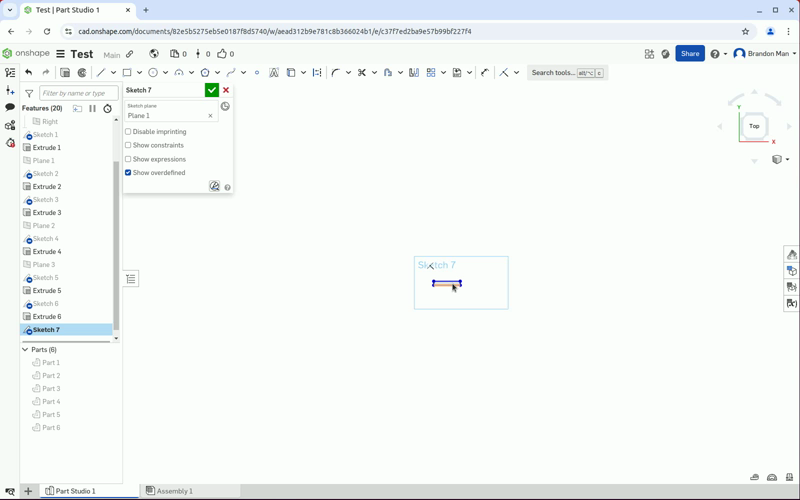
scroll(6)
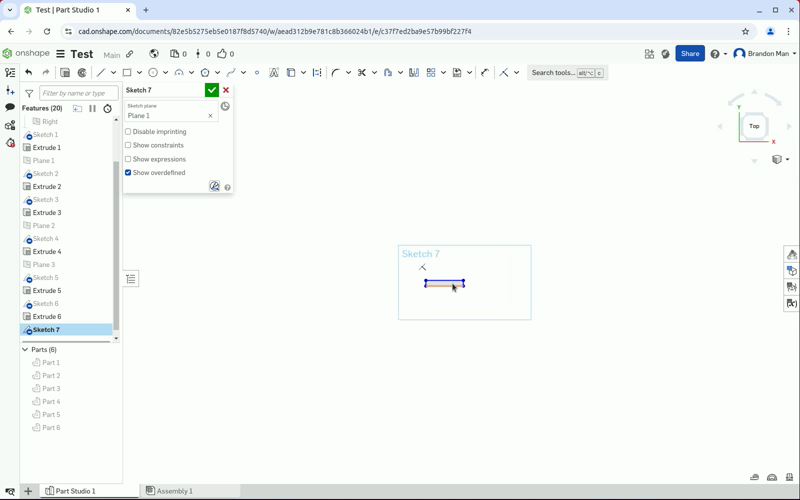
scroll(6)
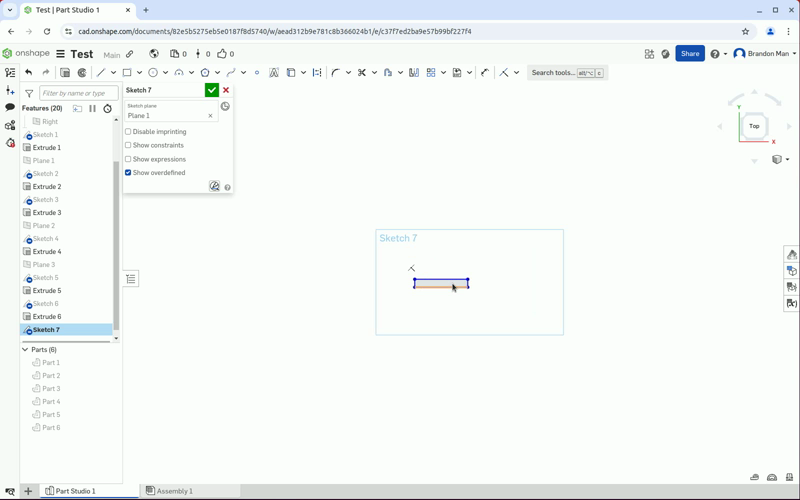
scroll(6)
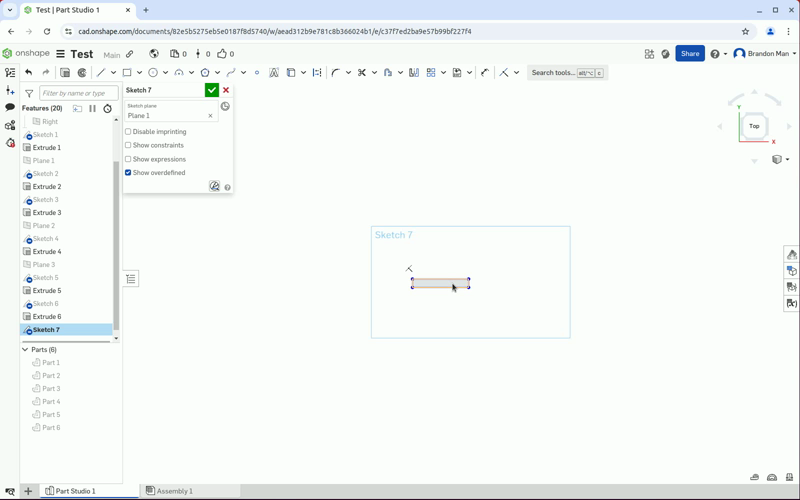
scroll(6)
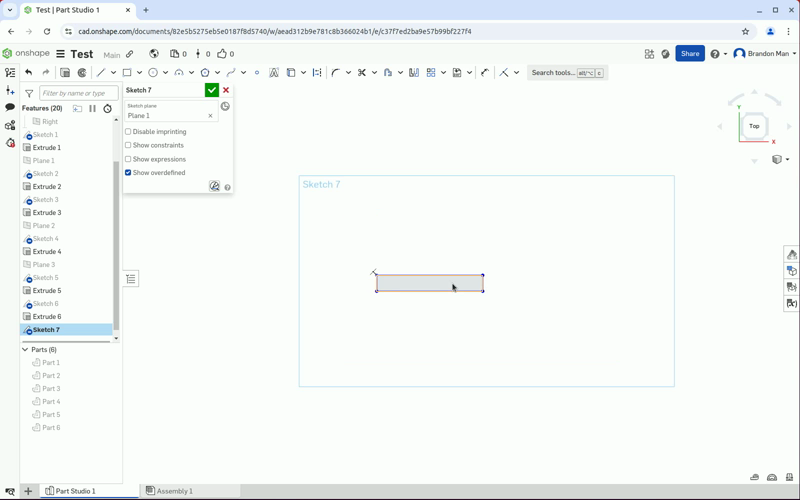
scroll(6)
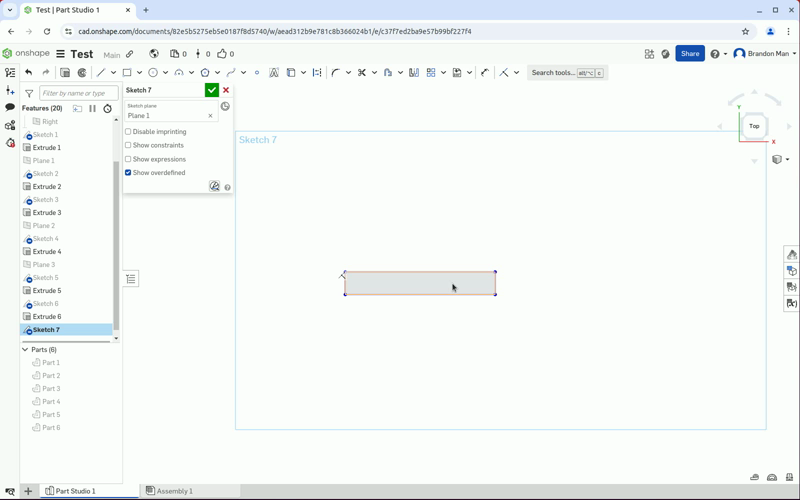
scroll(6)
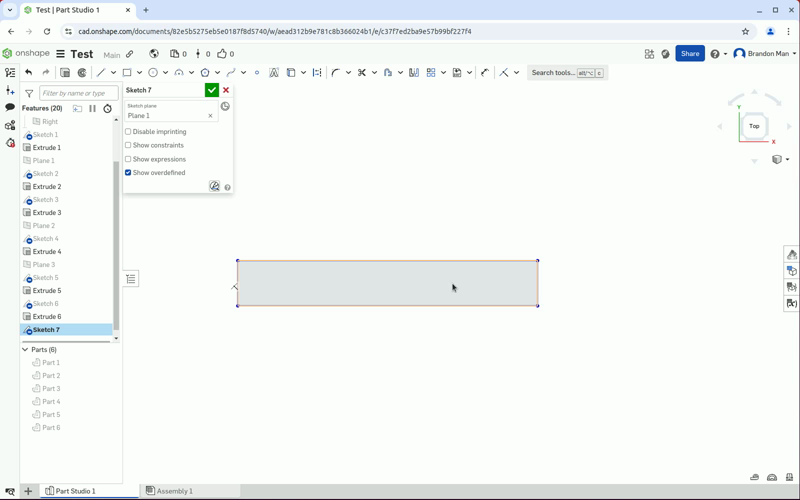
click(452, 283)
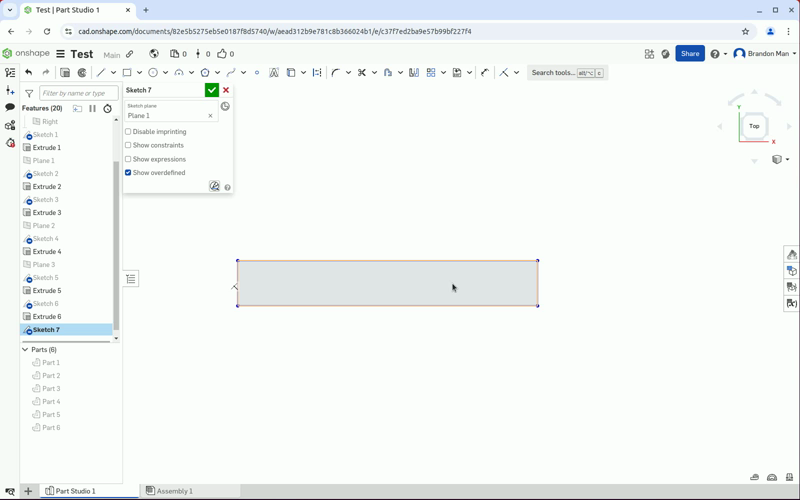
scroll(-6)
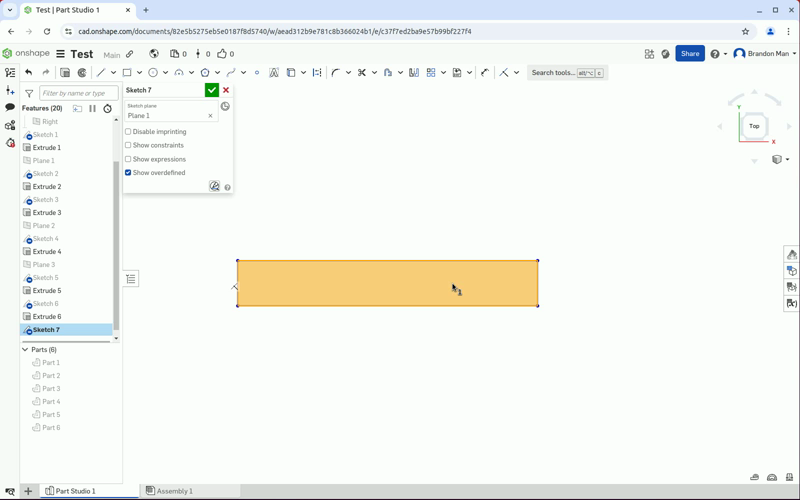
scroll(-6)
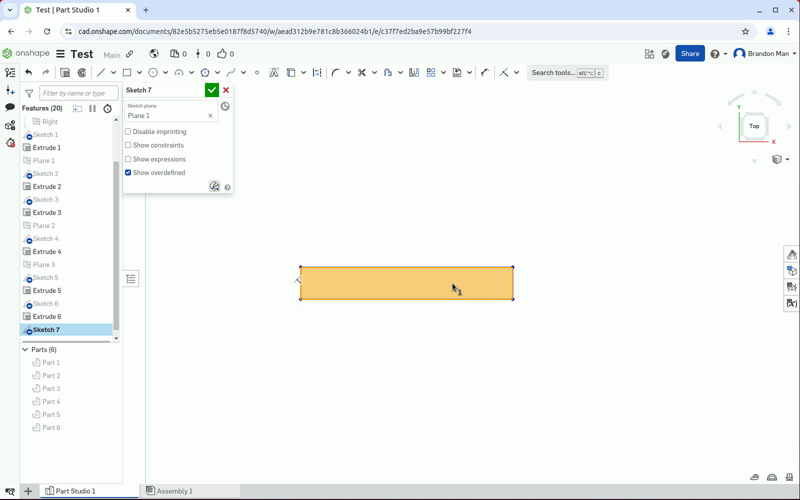
scroll(-6)
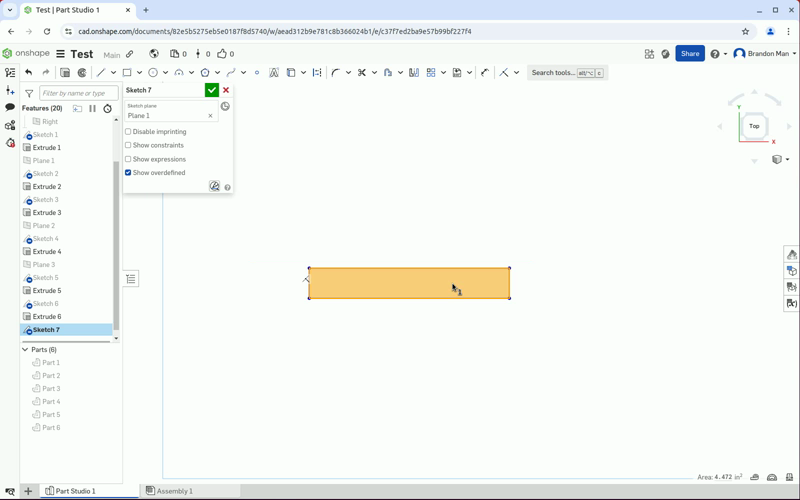
scroll(-6)
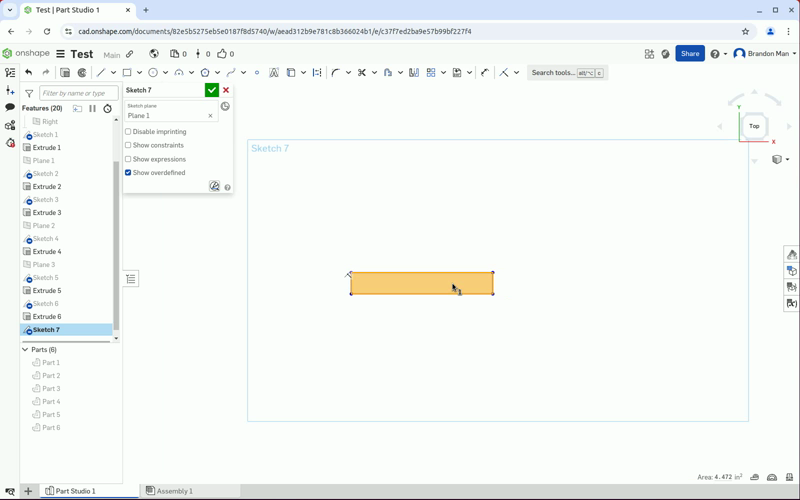
scroll(-6)
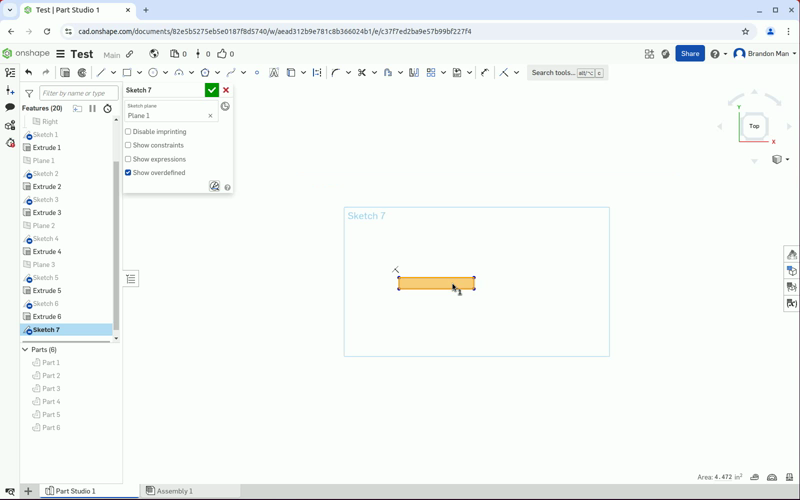
scroll(-6)
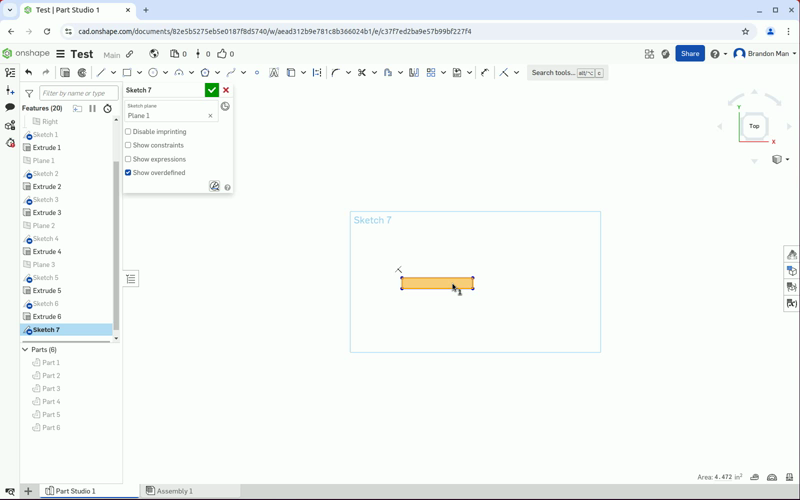
scroll(-6)
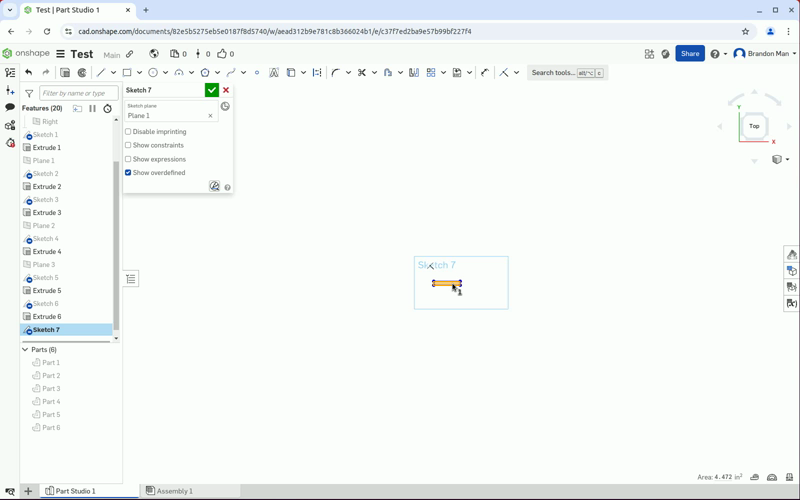
mouse_move(73, 352)
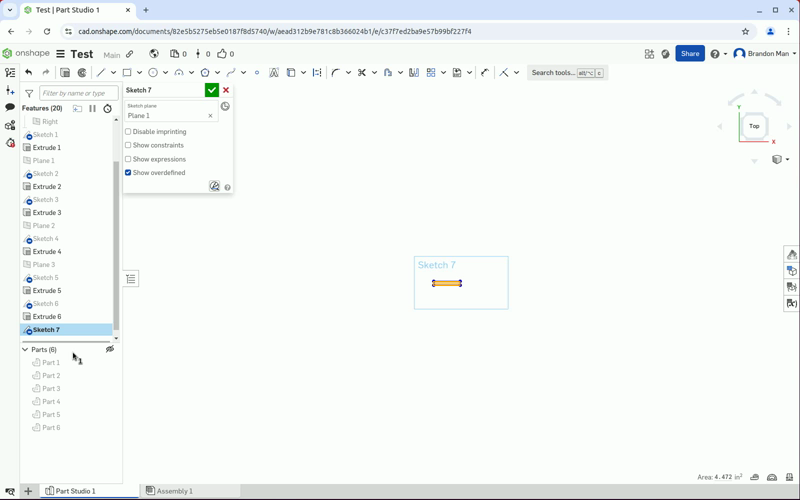
key(shift+y)
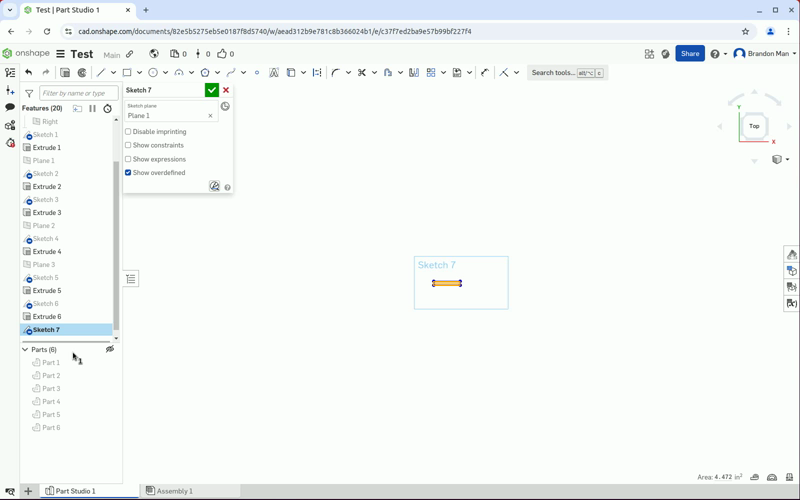
key(shift+e)
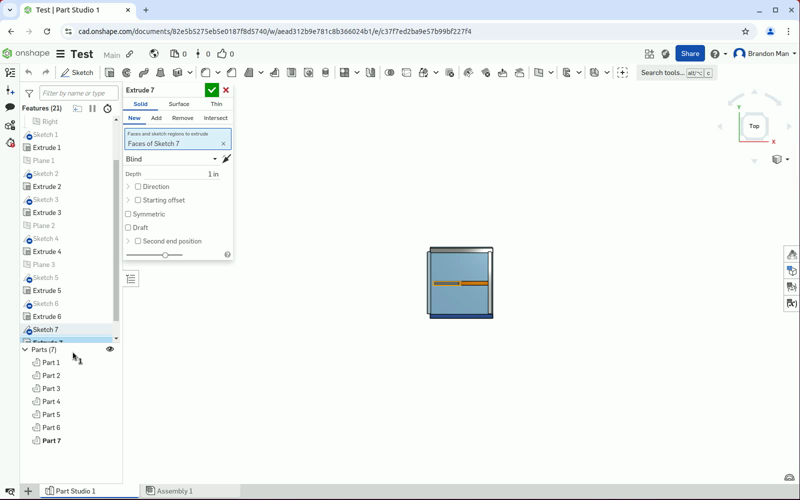
mouse_move(143, 106)
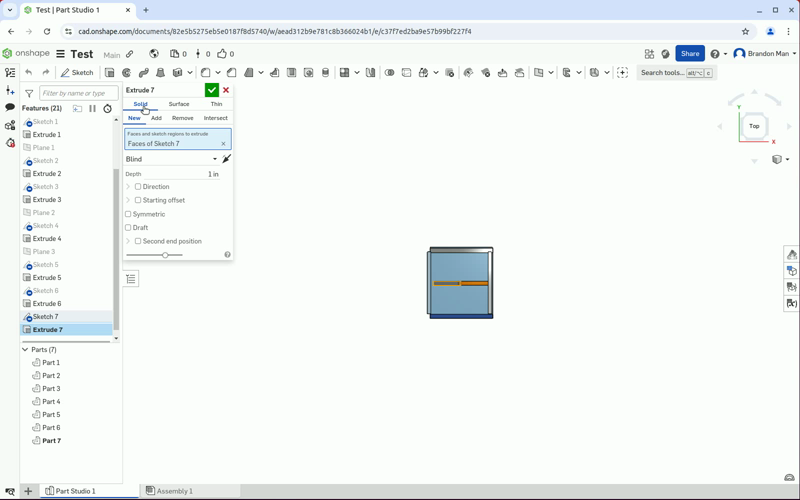
click(143, 106)
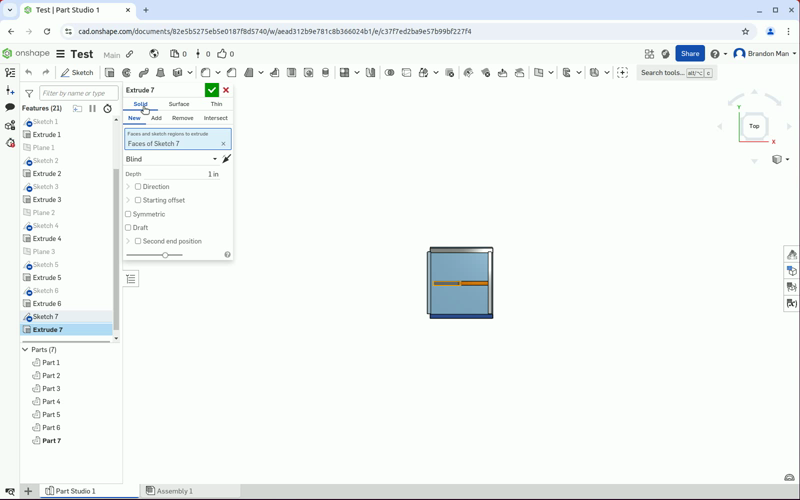
mouse_move(137, 120)
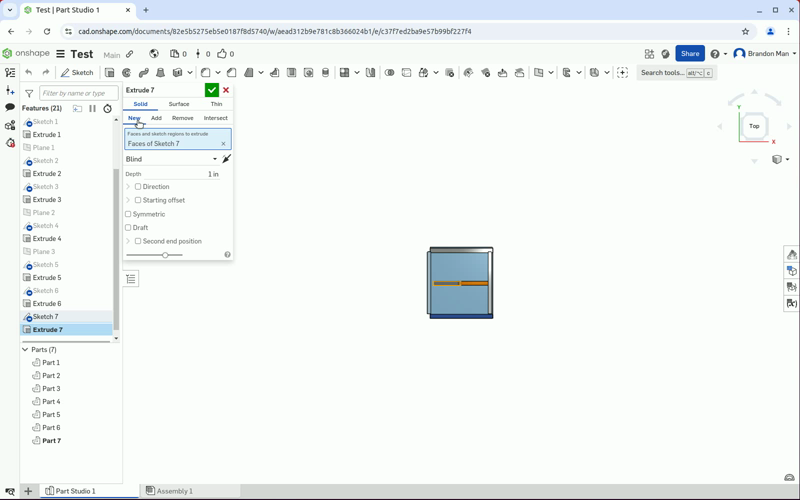
click(137, 120)
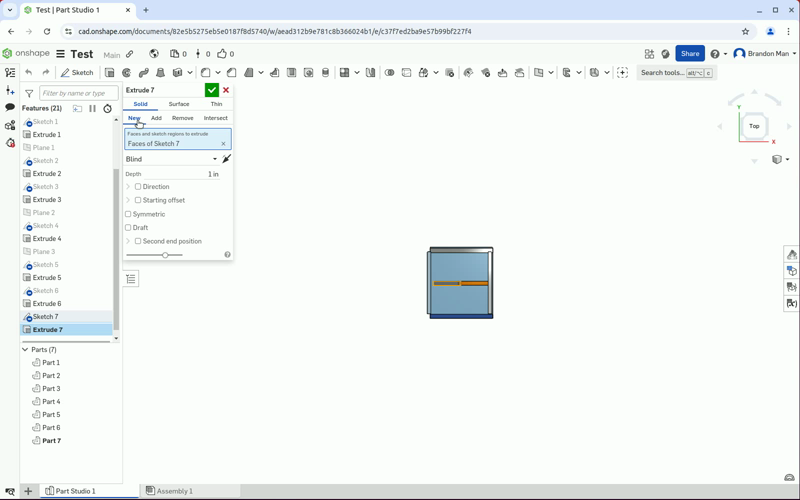
key(tab, 4)
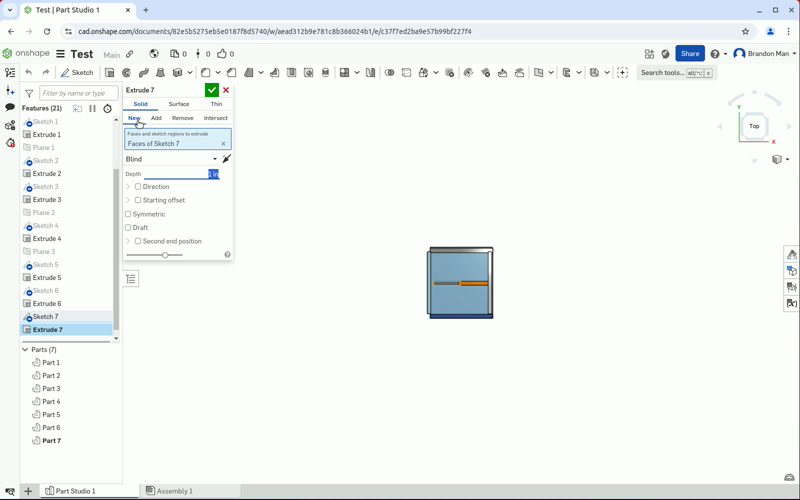
text(22.386)
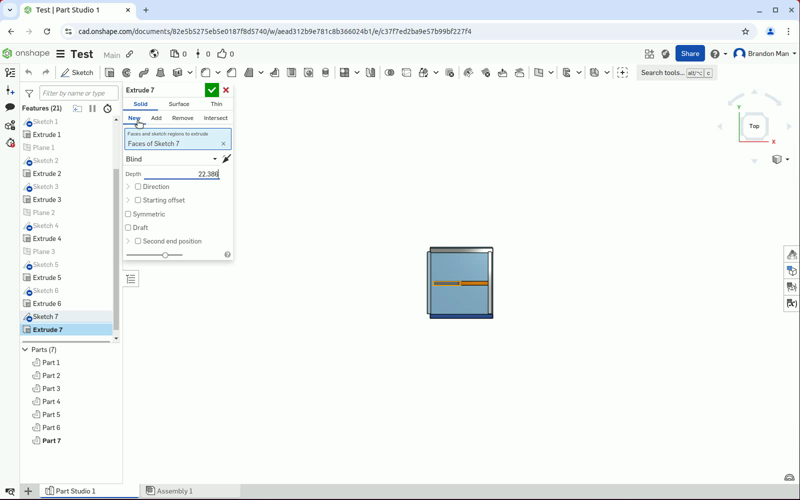
key(enter)
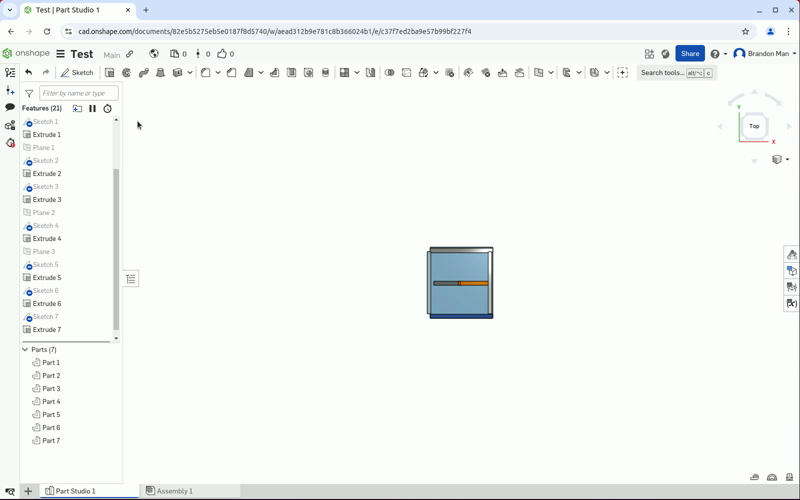
key(shift+h)
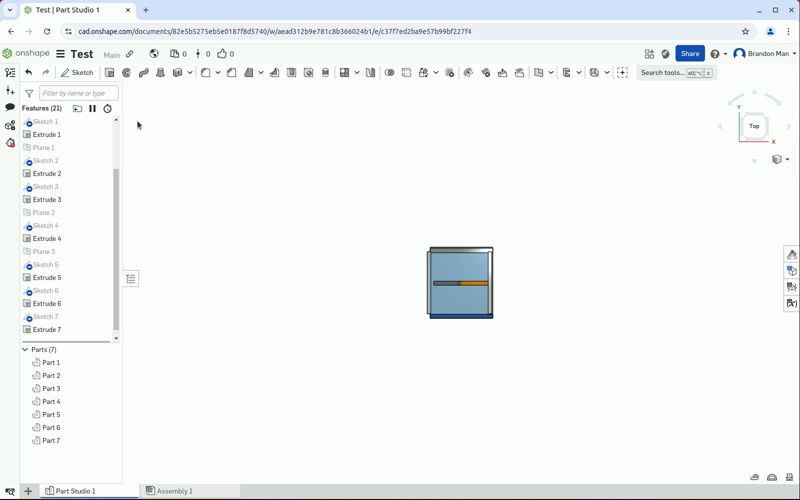
key(shift+h)
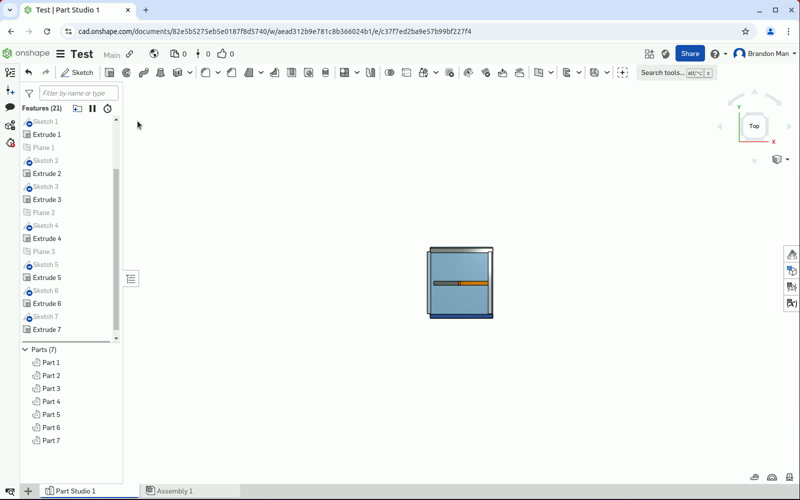
mouse_move(69, 124)
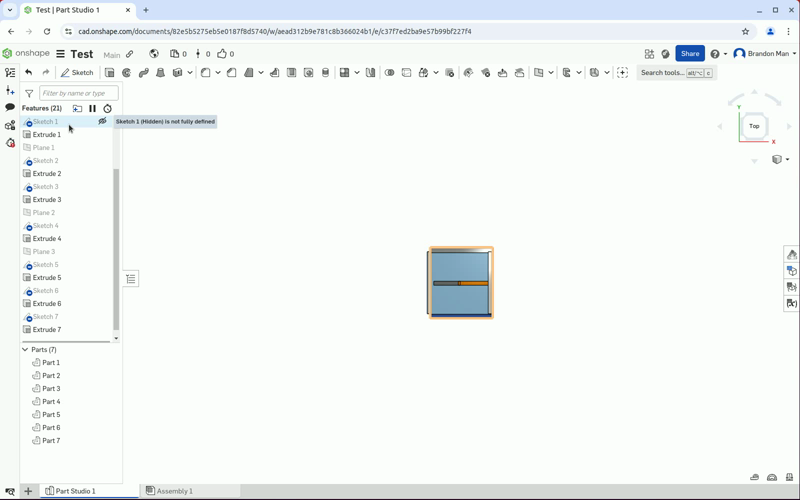
click(69, 124)
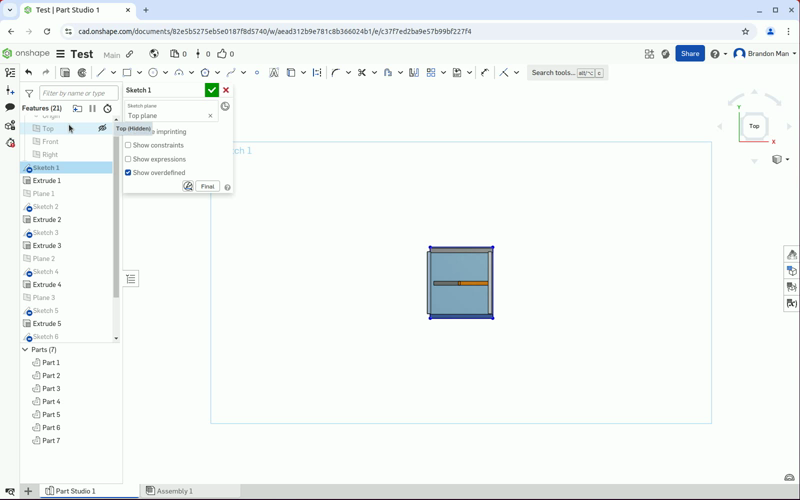
mouse_move(229, 92)
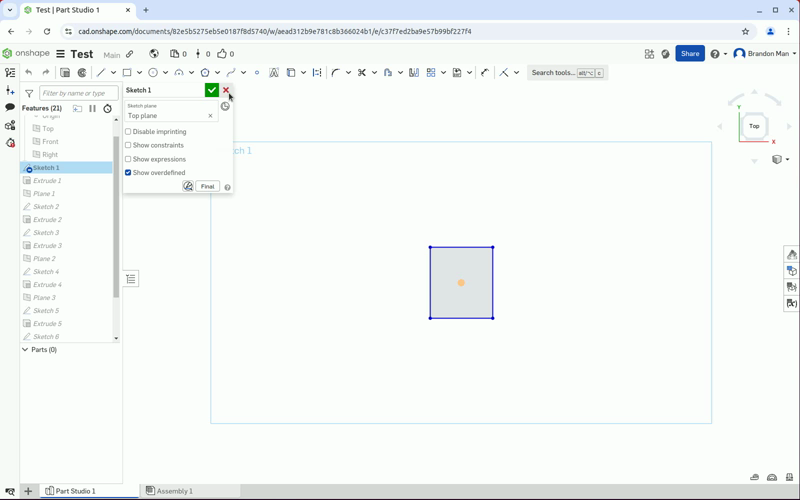
click(229, 92)
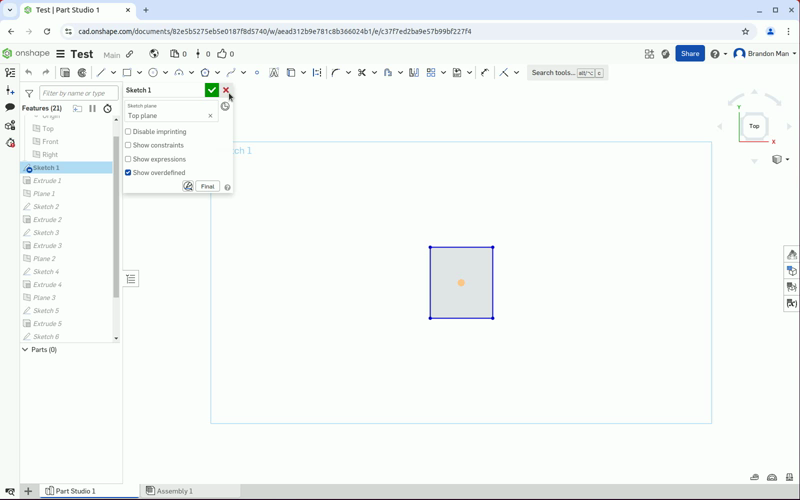
key(shift+s)
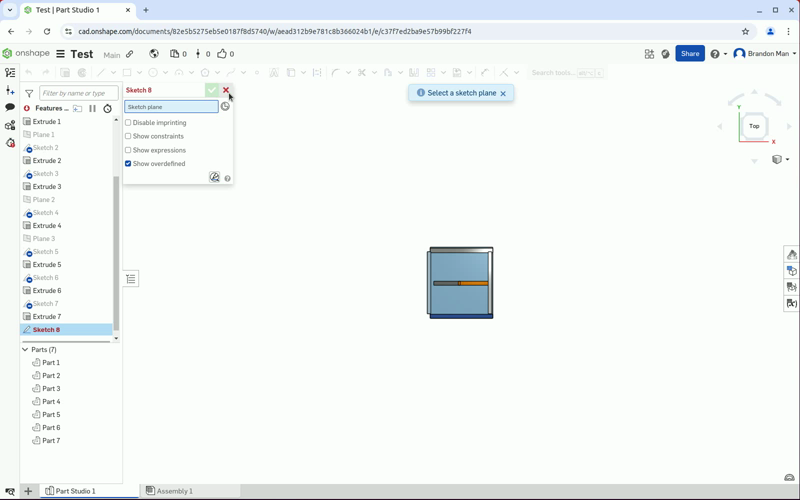
mouse_move(69, 137)
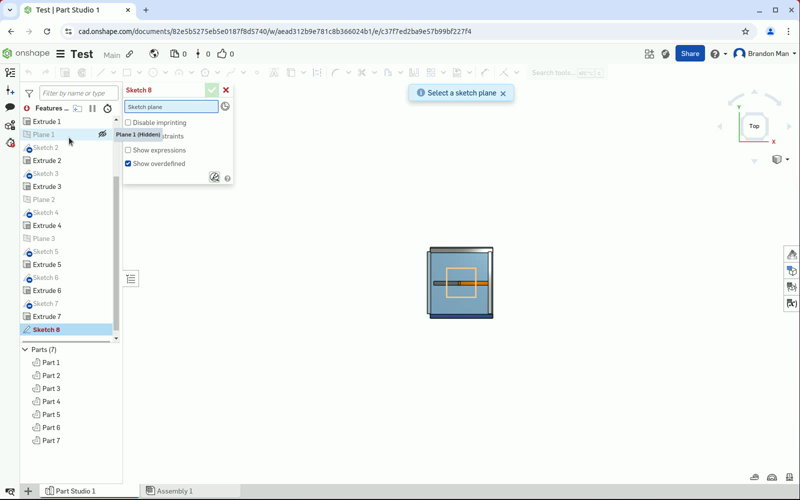
click(69, 137)
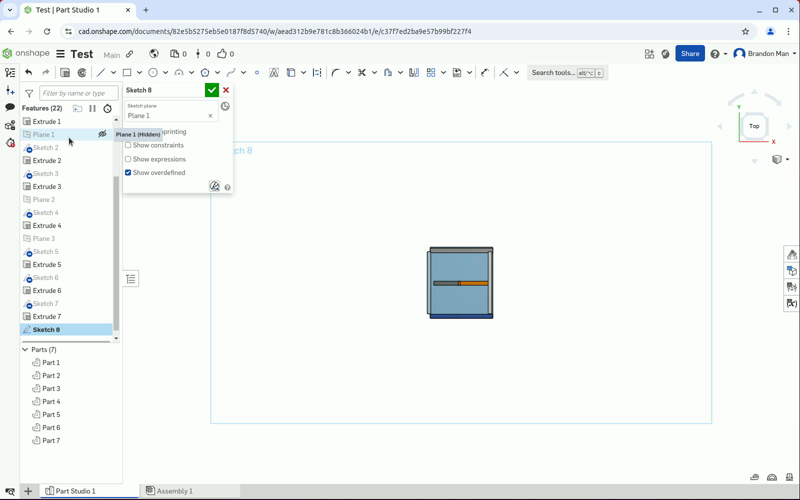
mouse_move(73, 352)
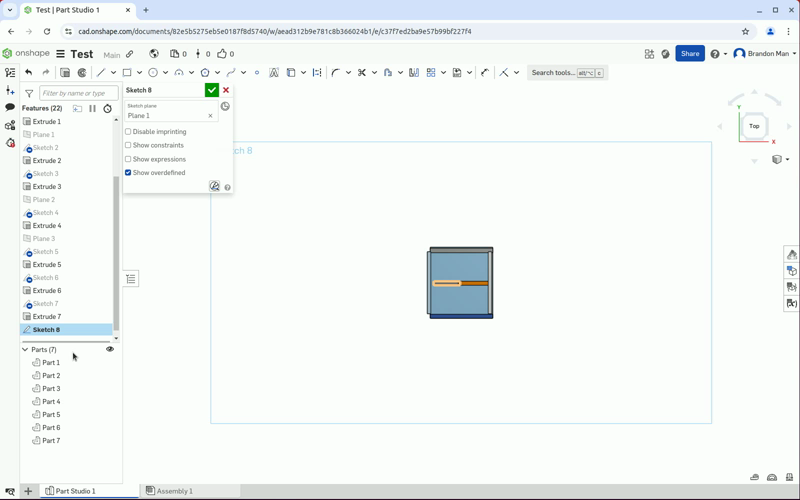
key(y)
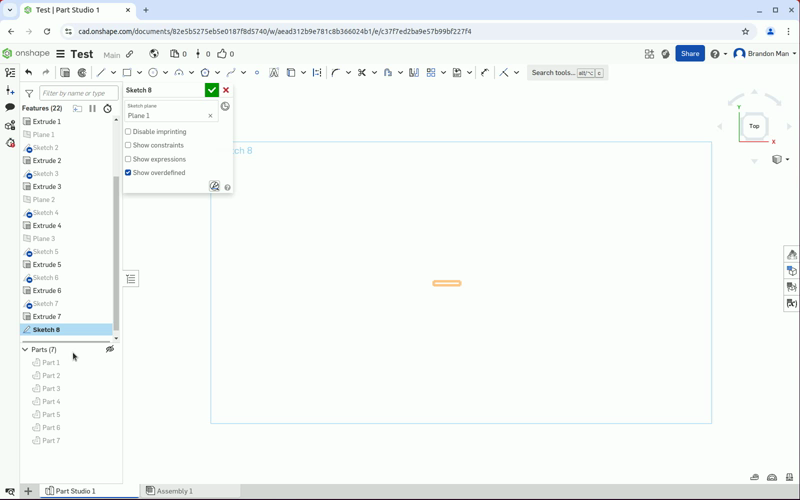
key(l)
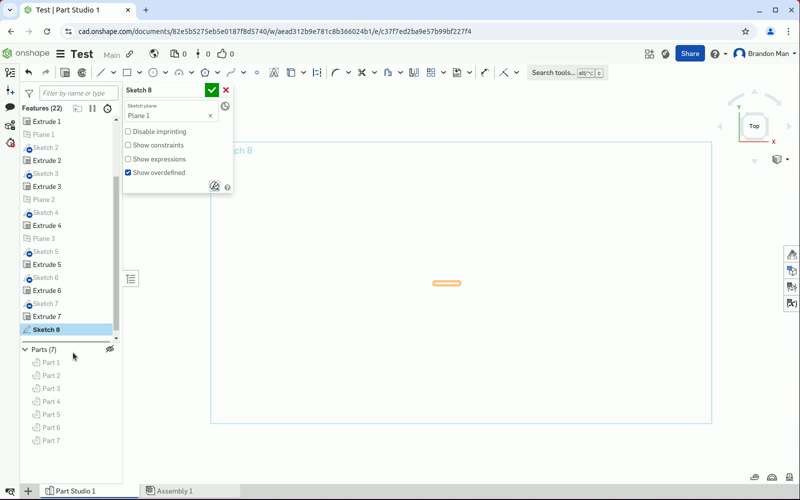
key_down(shift)
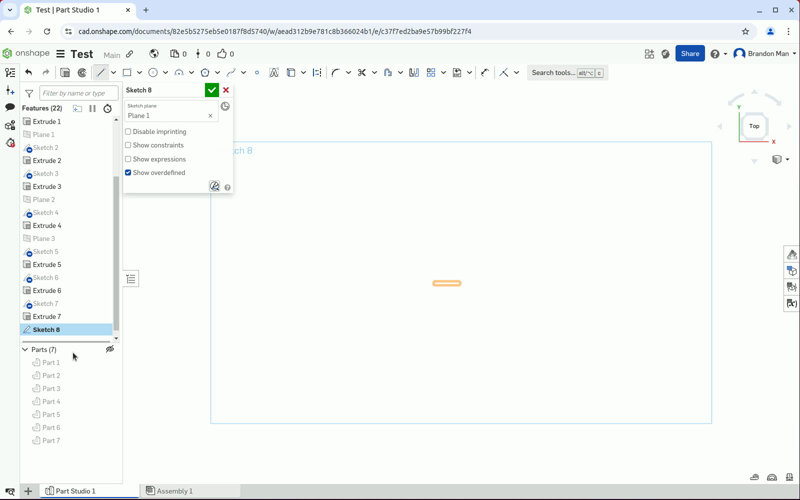
mouse_move(458, 313)
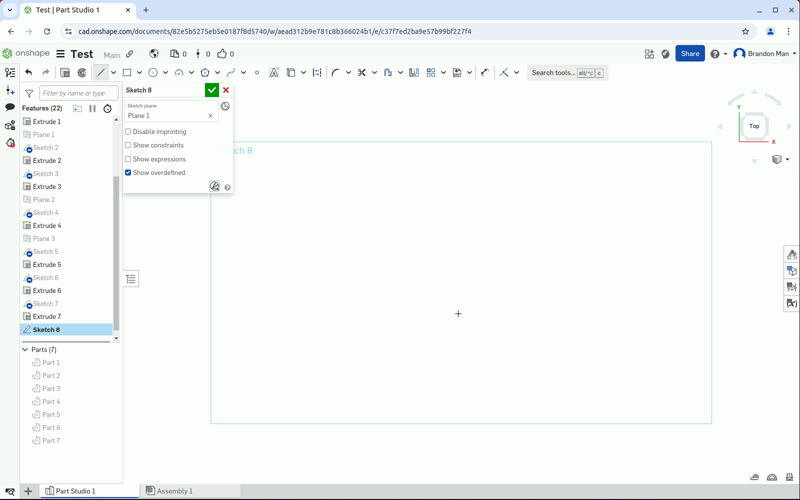
click(458, 313)
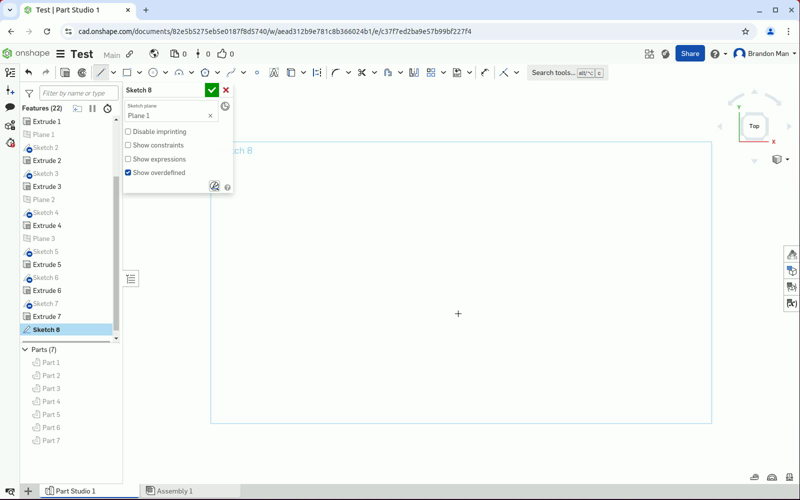
key_up(shift)
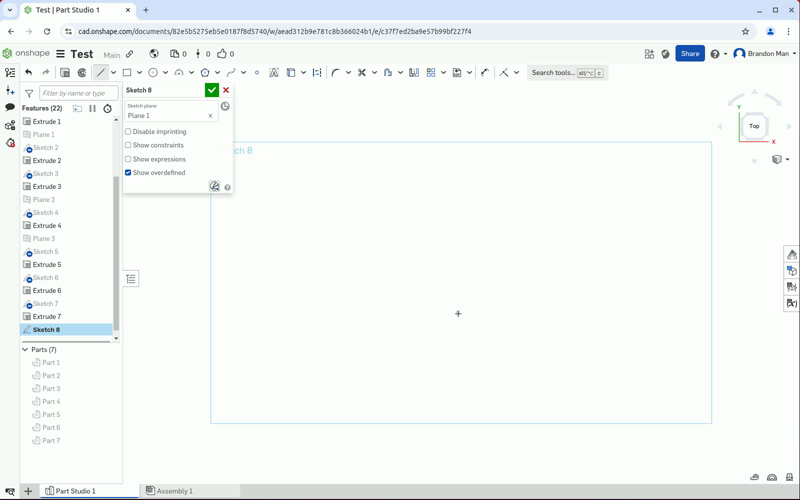
key_down(shift)
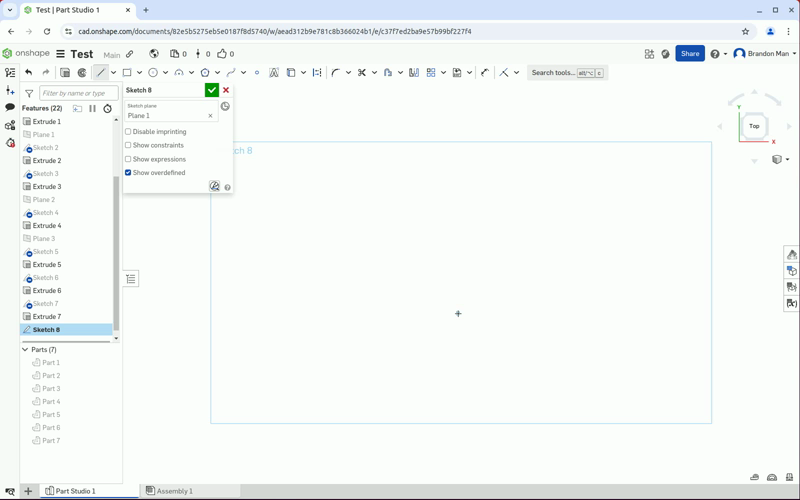
mouse_move(488, 313)
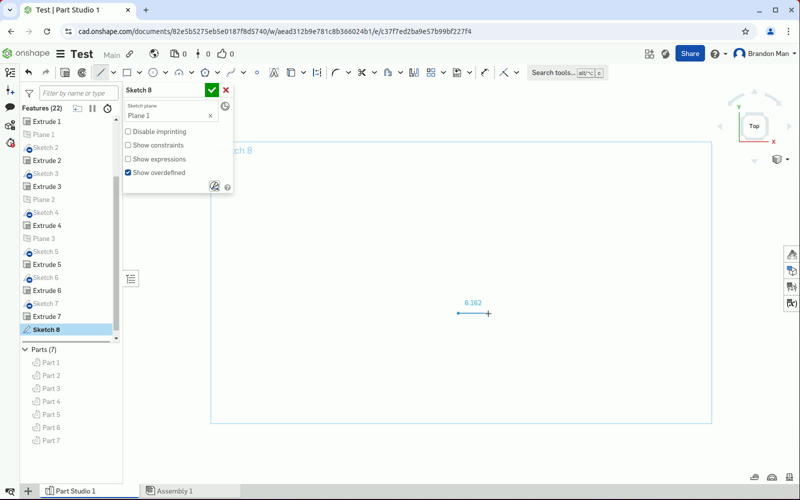
mouse_move(462, 313)
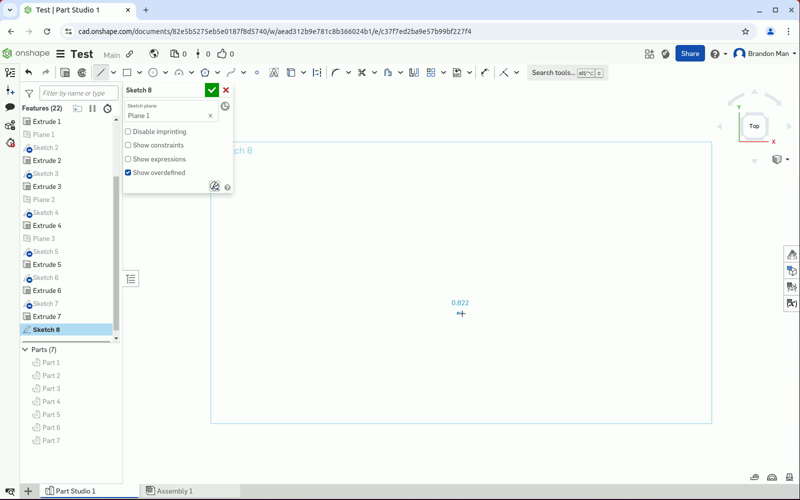
scroll(6)
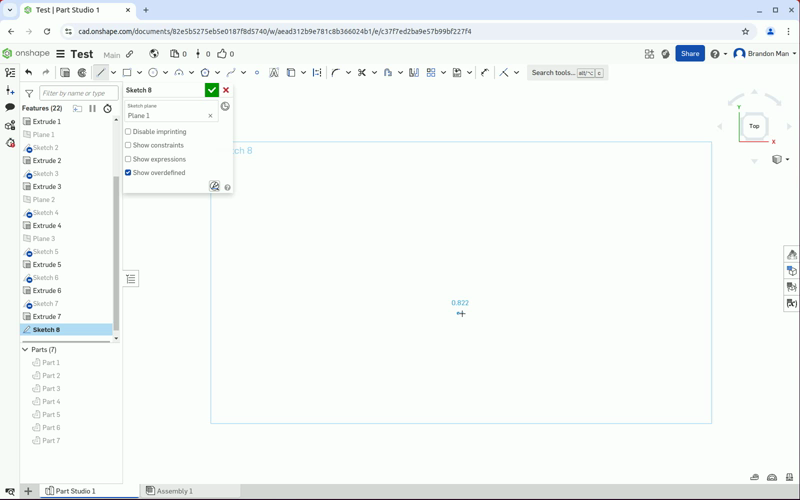
scroll(6)
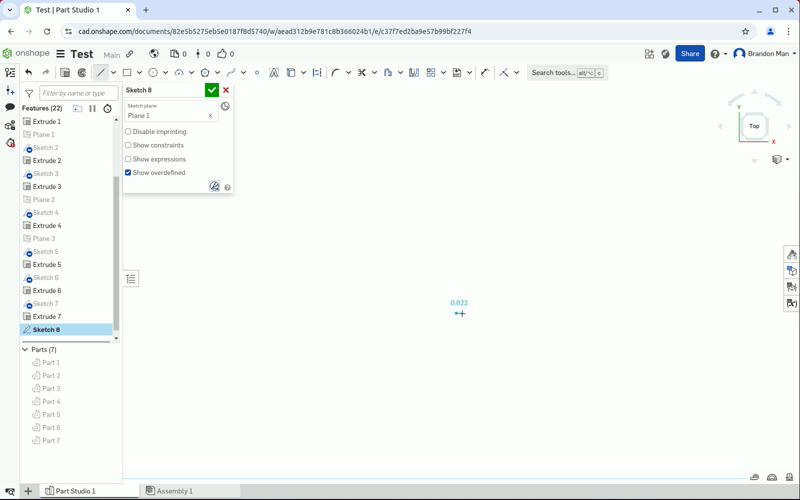
scroll(6)
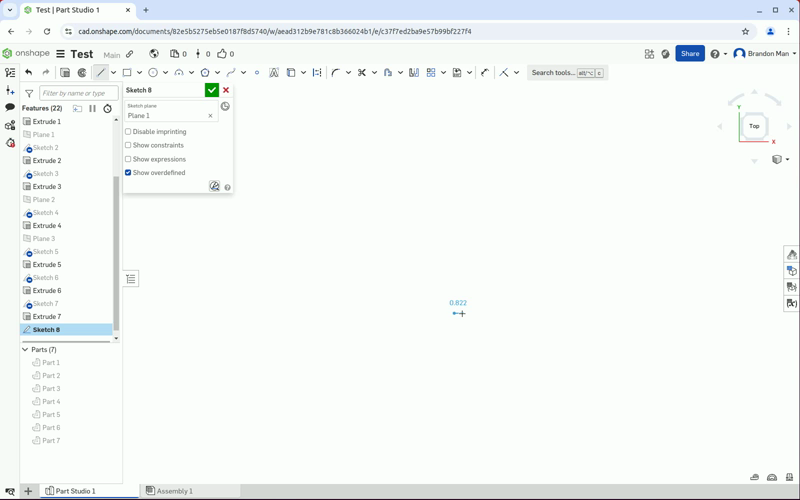
scroll(6)
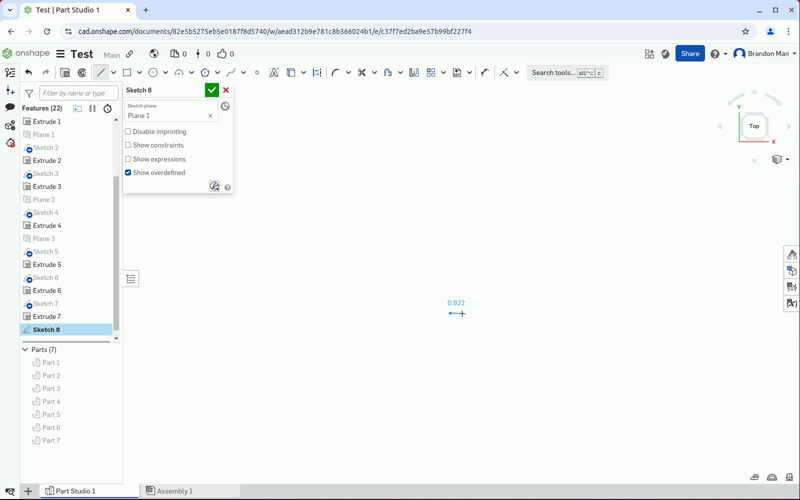
scroll(6)
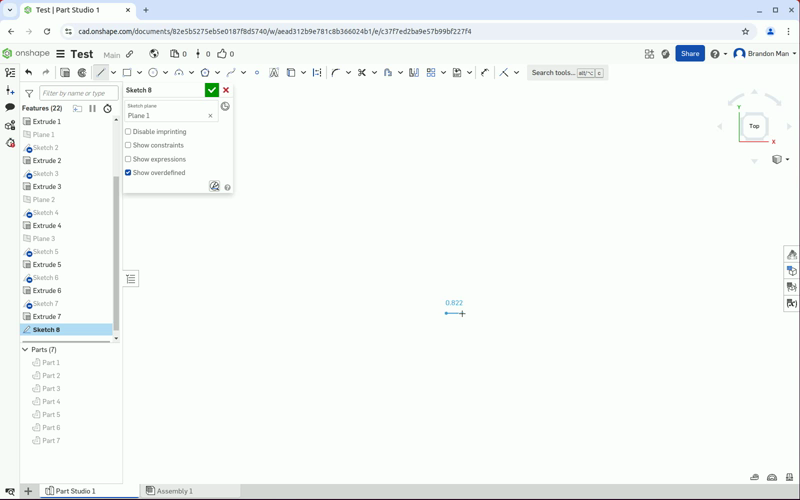
scroll(6)
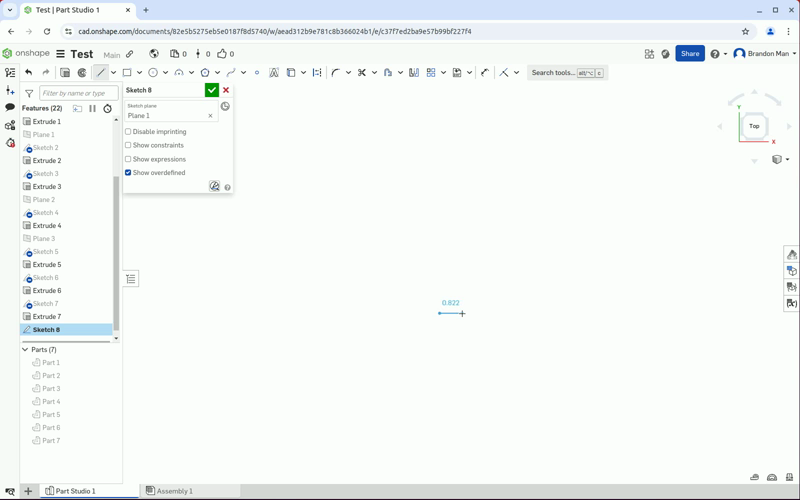
scroll(6)
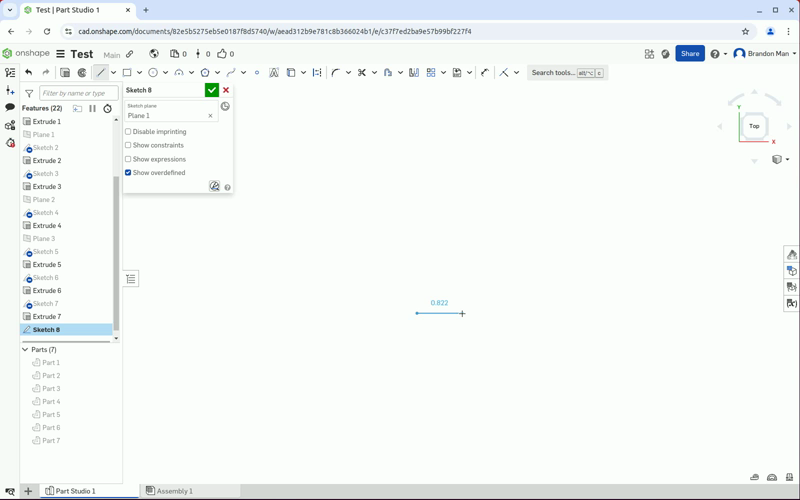
click(462, 313)
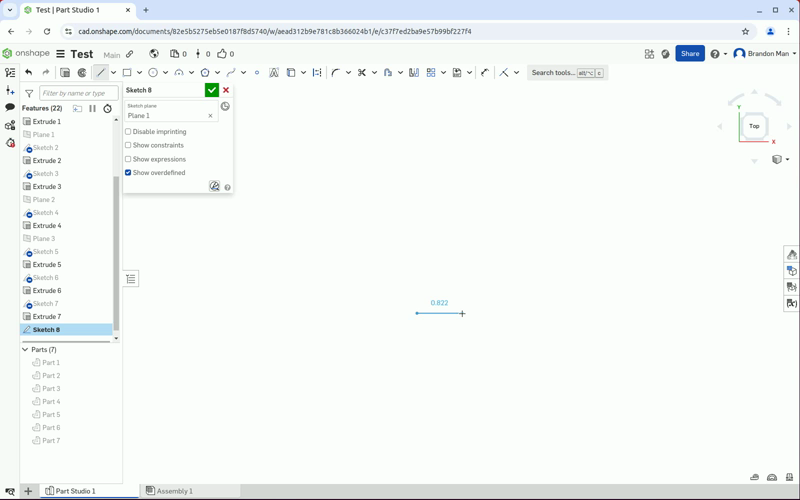
scroll(-6)
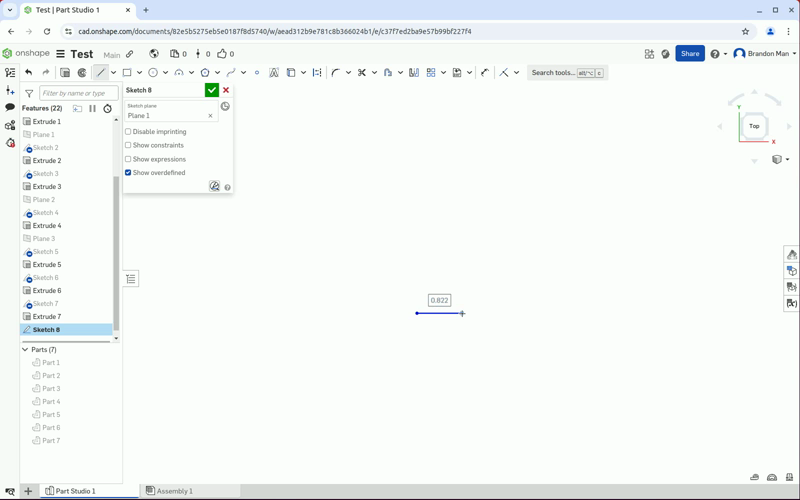
scroll(-6)
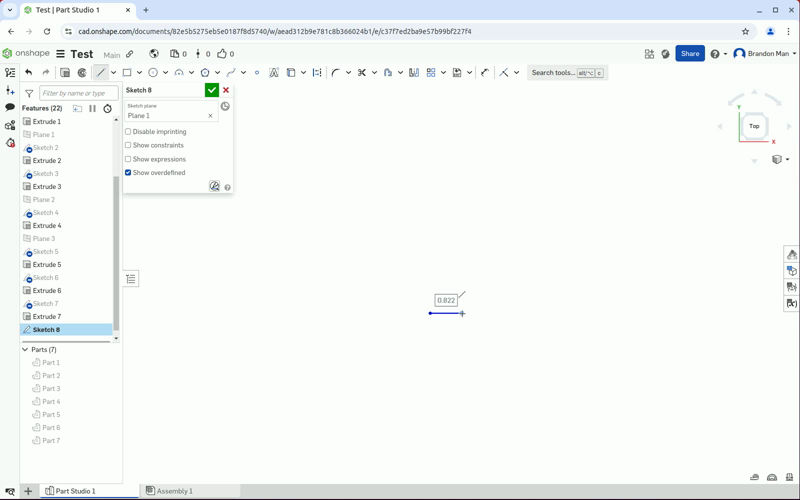
scroll(-6)
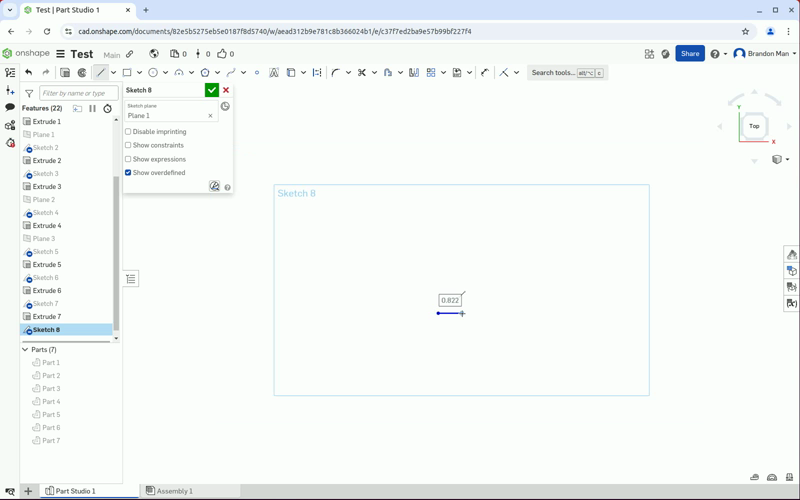
scroll(-6)
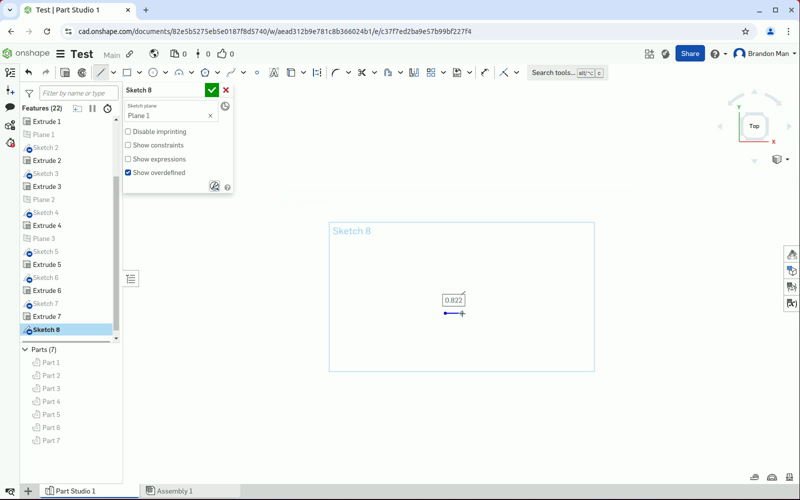
scroll(-6)
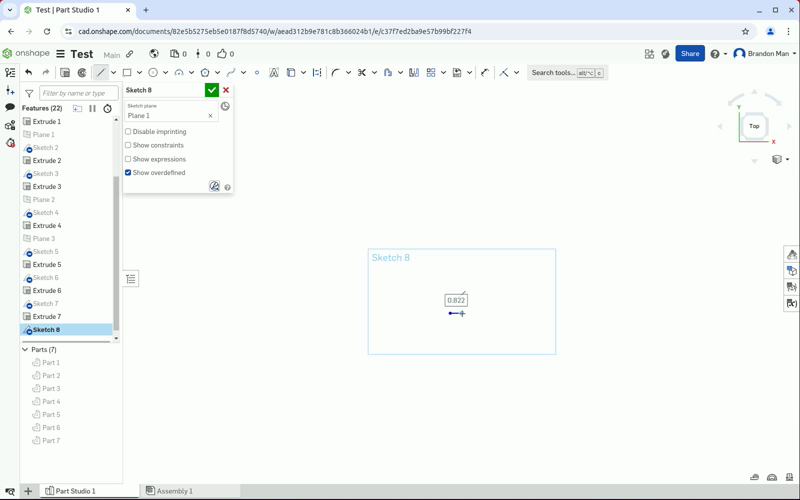
scroll(-6)
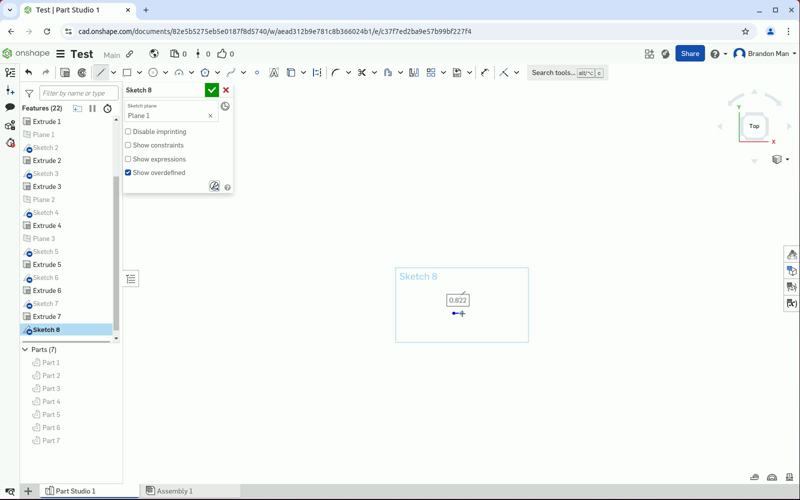
scroll(-6)
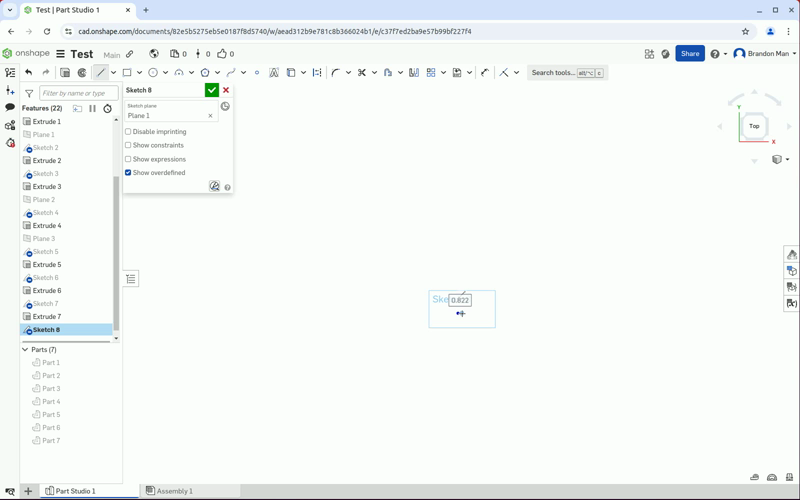
key_up(shift)
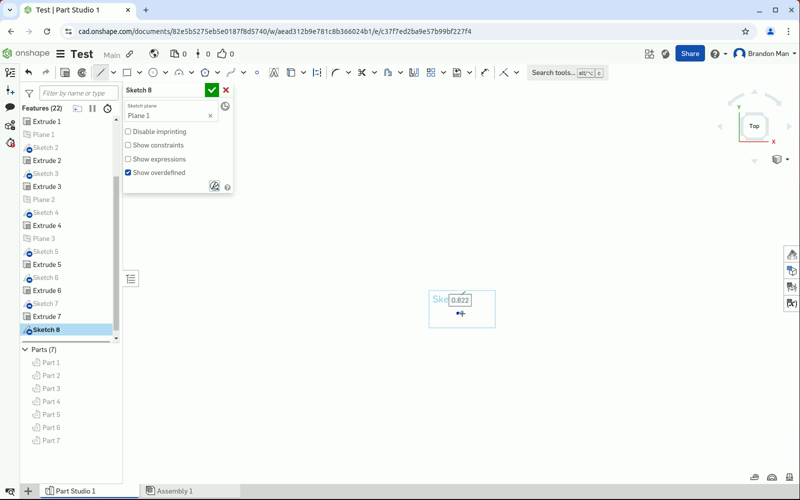
key_down(shift)
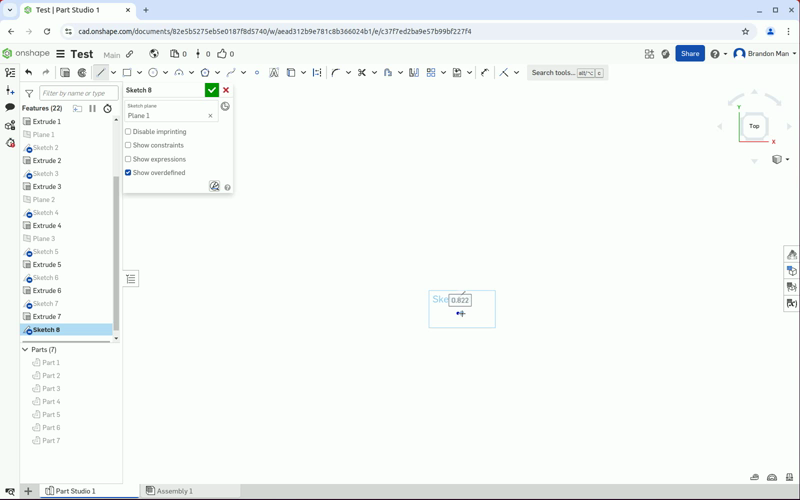
mouse_move(462, 250)
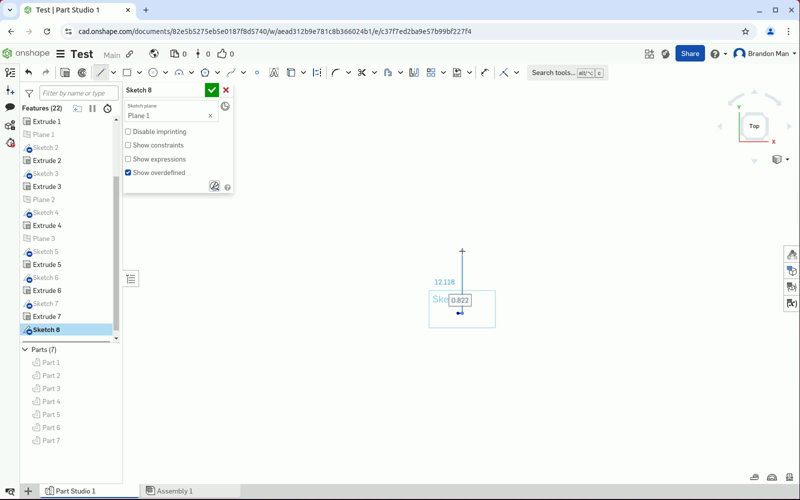
click(462, 250)
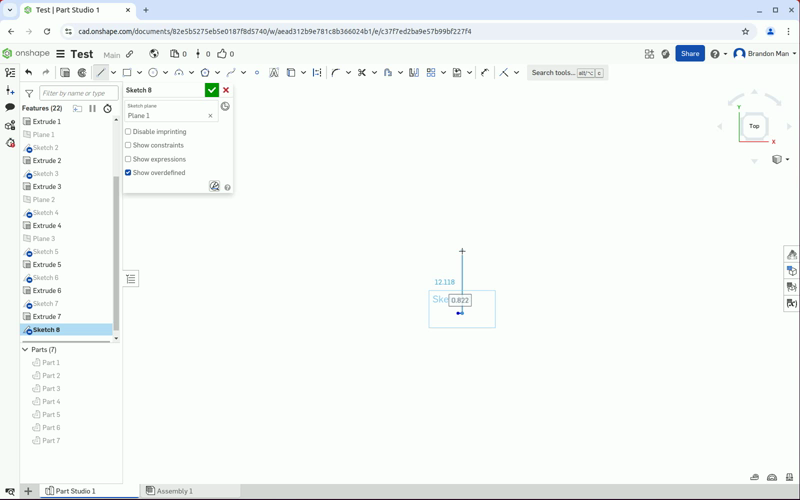
key_up(shift)
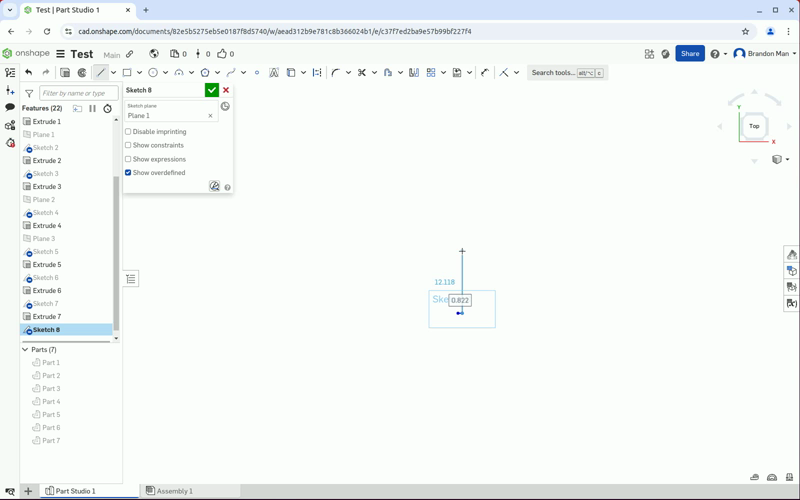
key_down(shift)
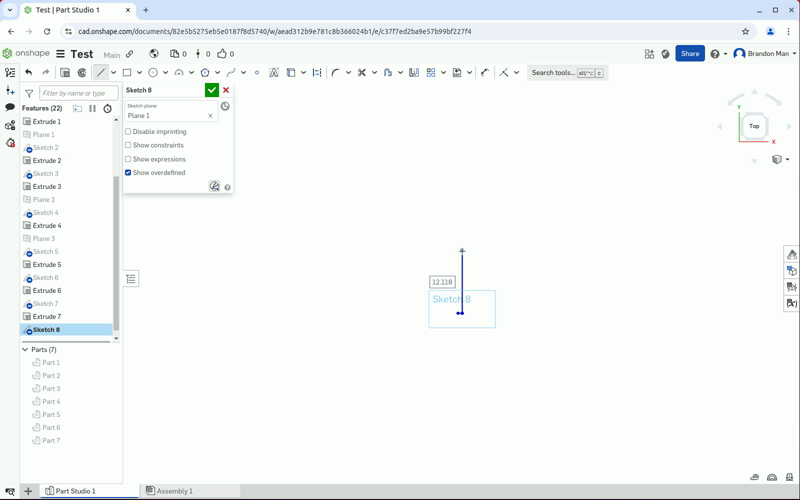
mouse_move(492, 250)
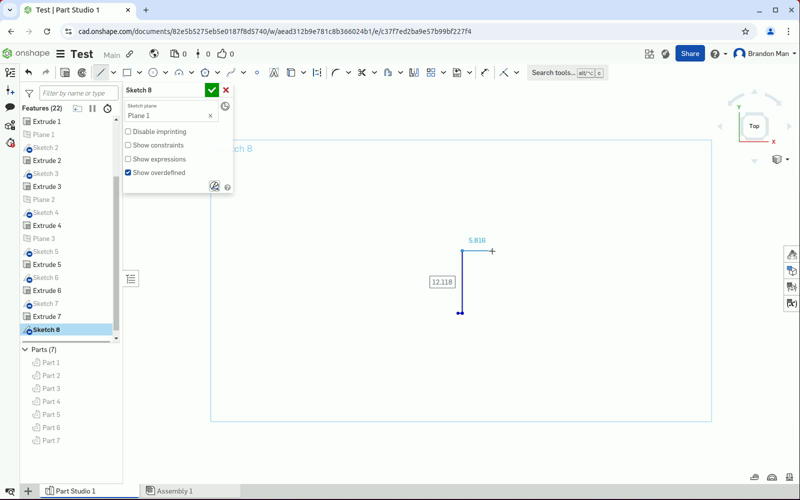
mouse_move(458, 250)
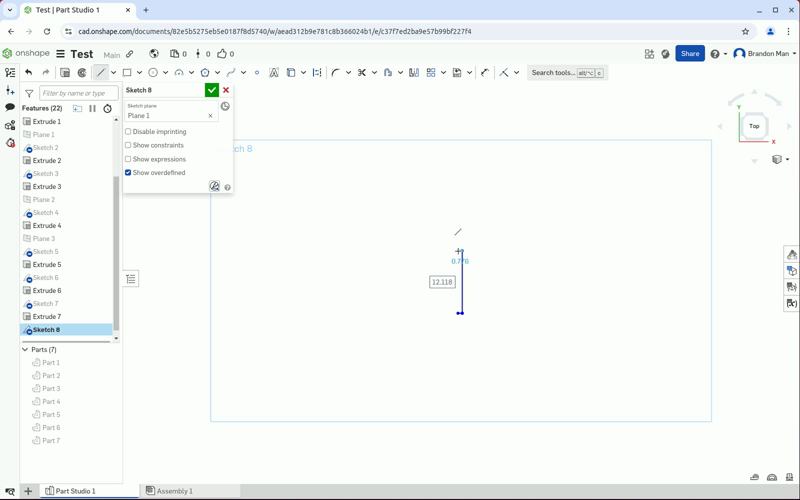
scroll(6)
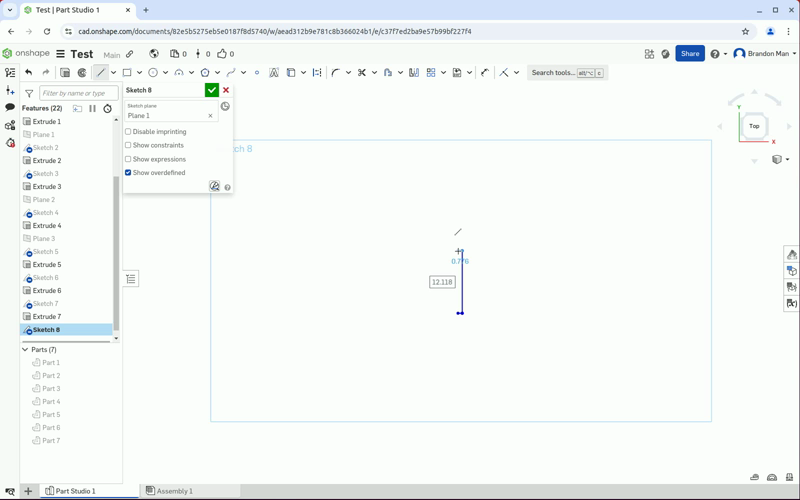
scroll(6)
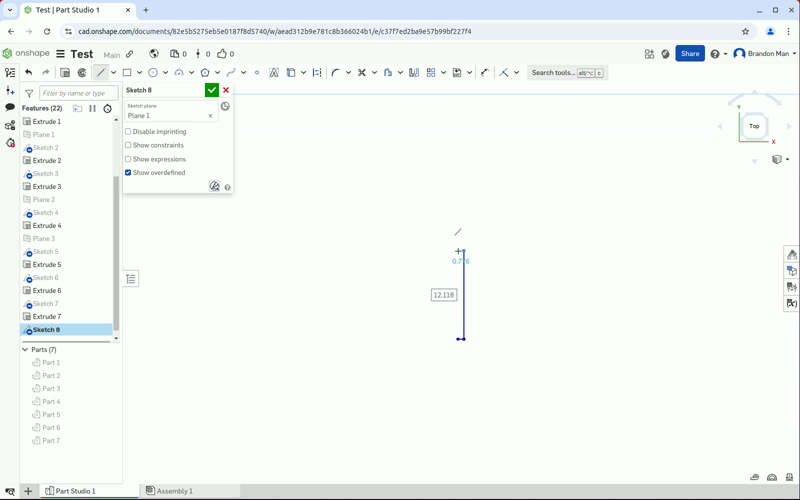
scroll(6)
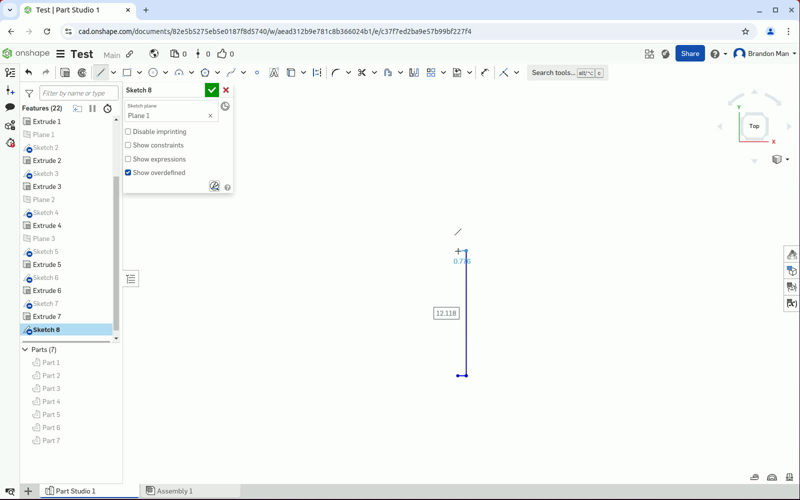
scroll(6)
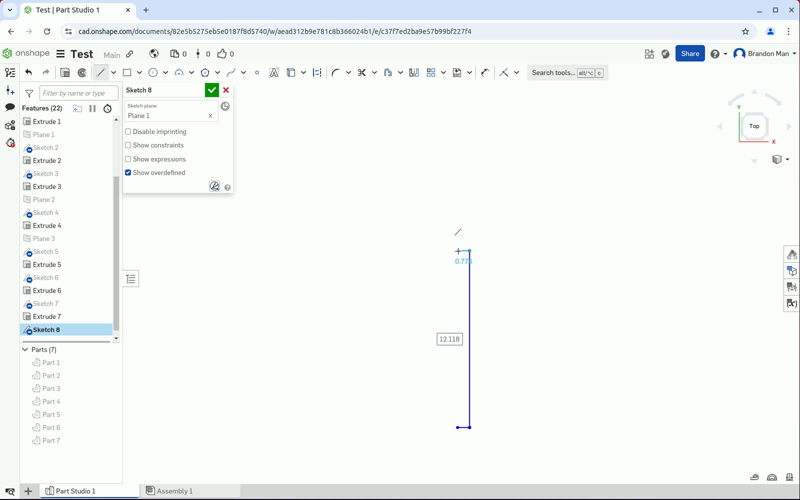
scroll(6)
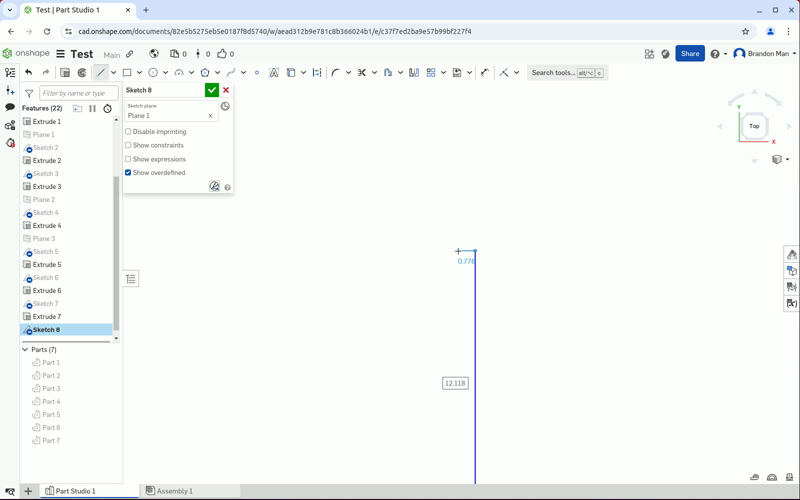
scroll(6)
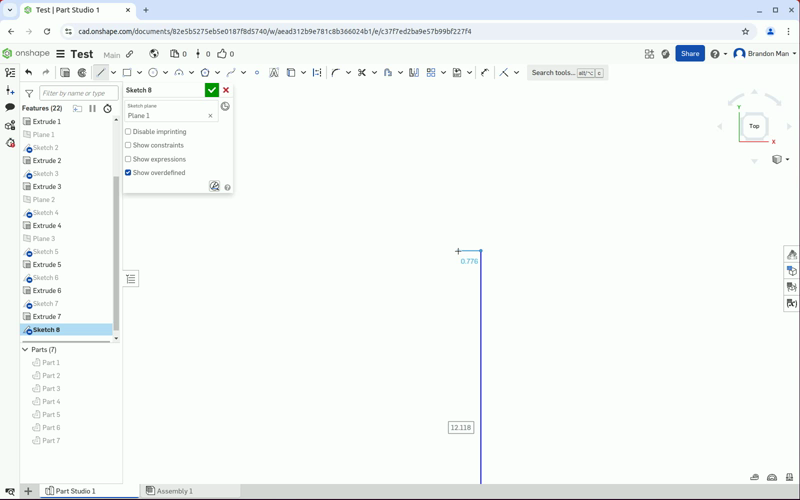
scroll(6)
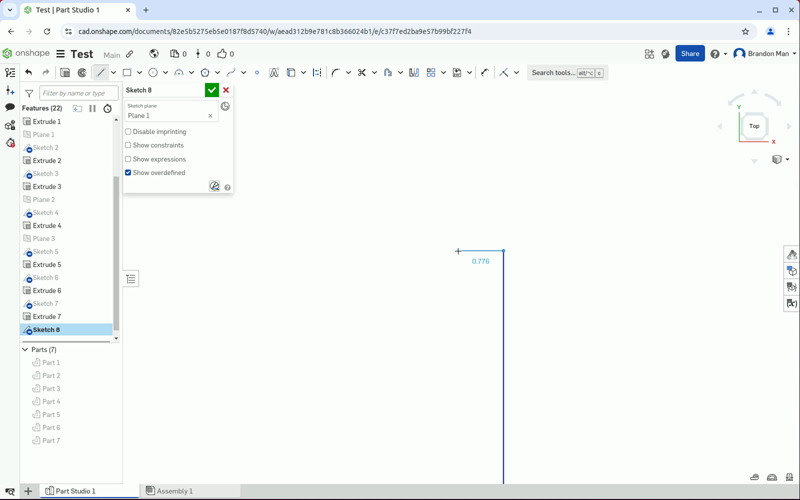
click(458, 250)
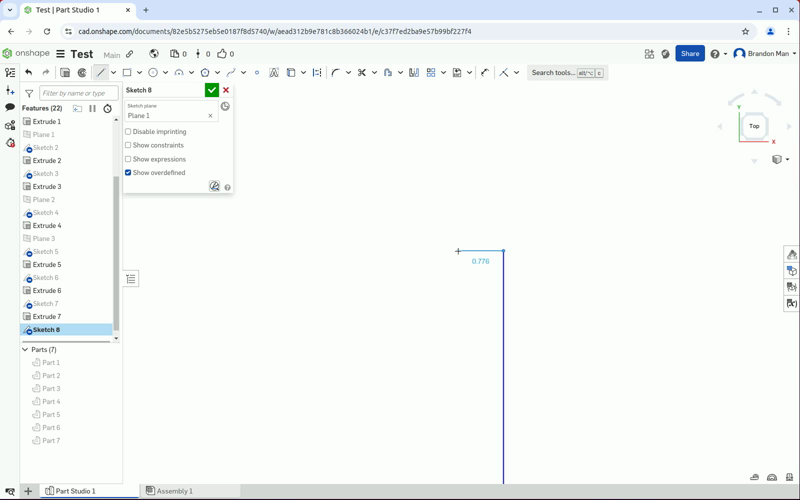
scroll(-6)
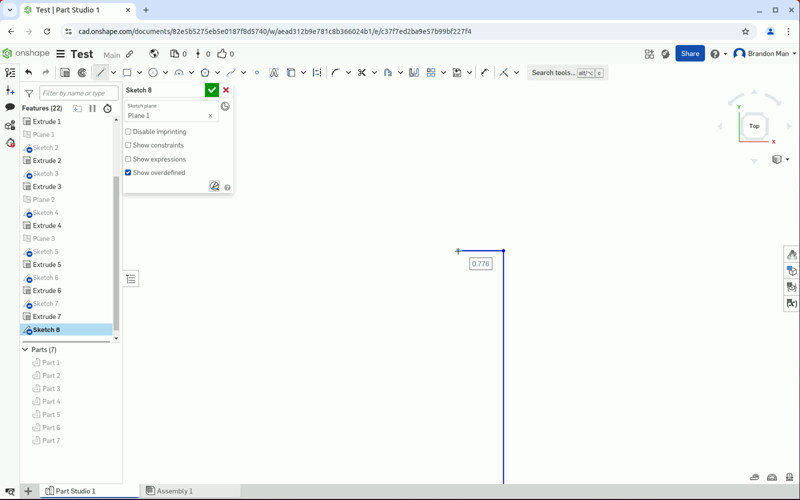
scroll(-6)
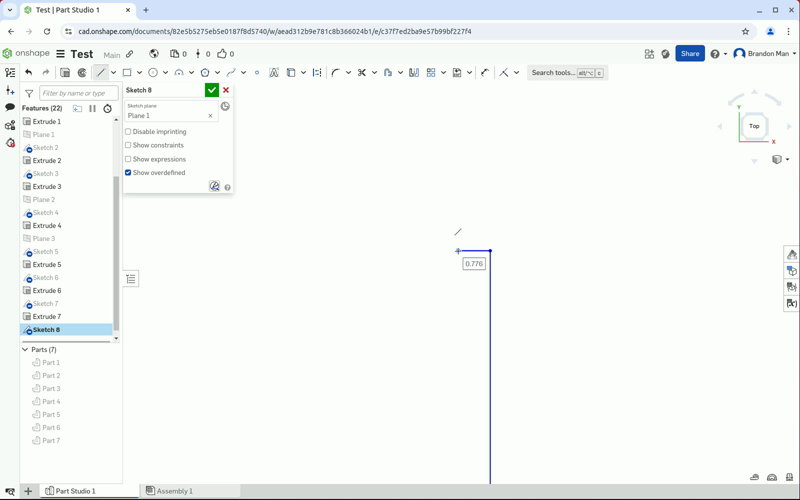
scroll(-6)
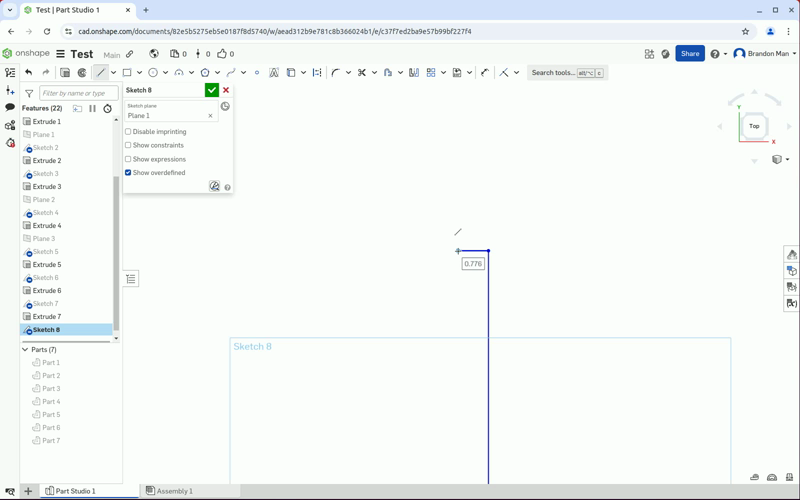
scroll(-6)
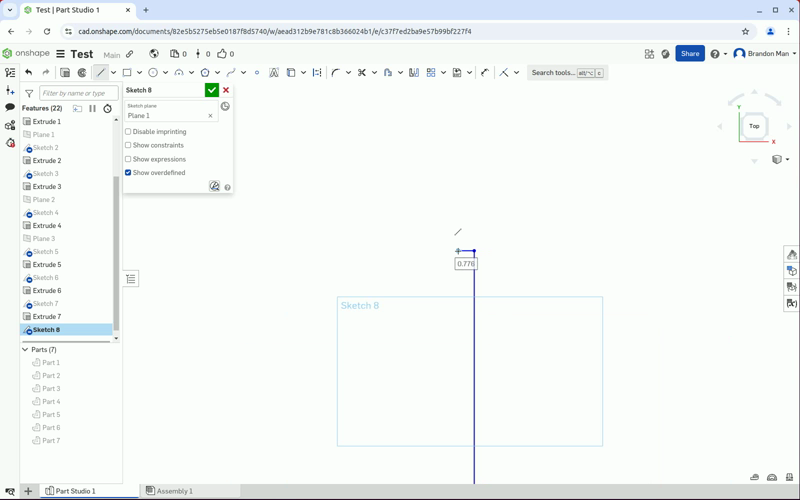
scroll(-6)
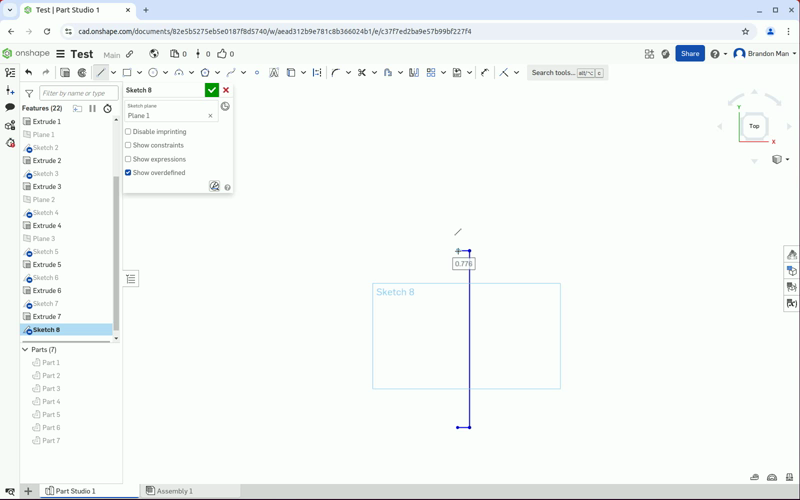
scroll(-6)
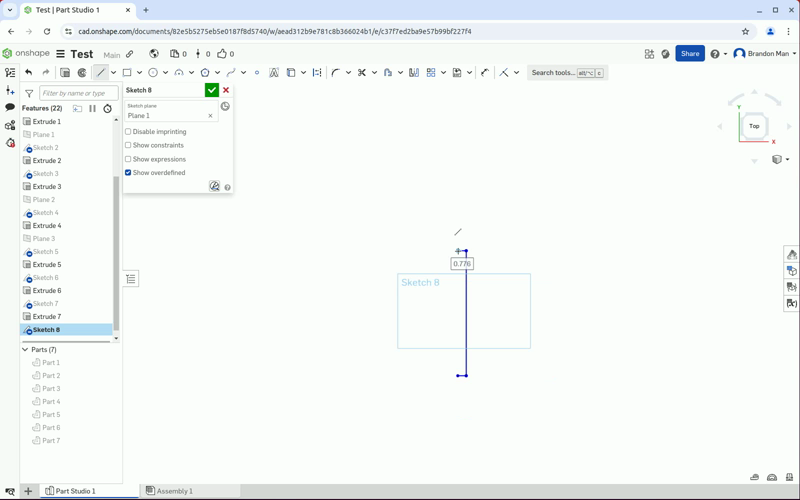
scroll(-6)
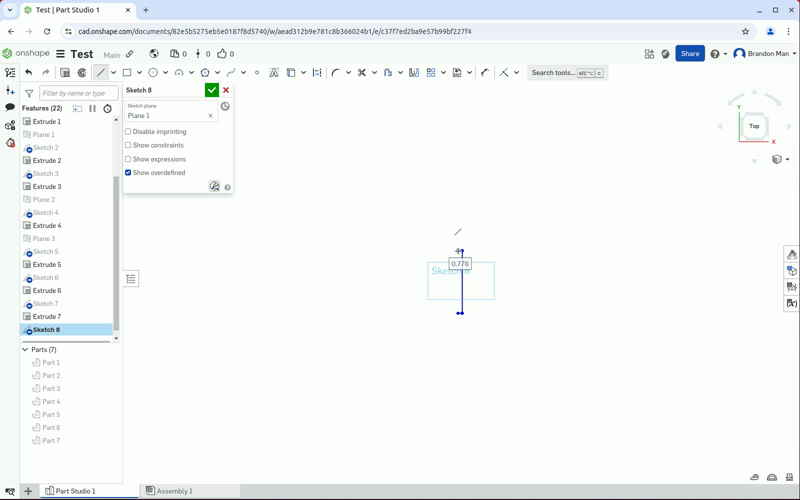
key_up(shift)
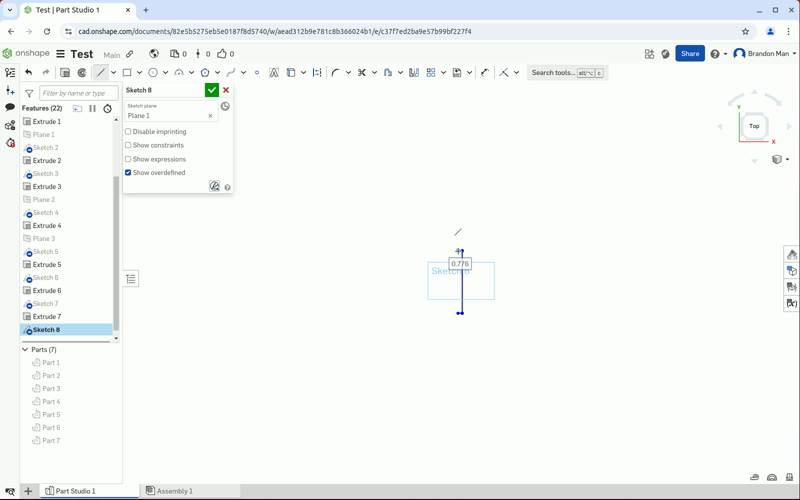
key_down(shift)
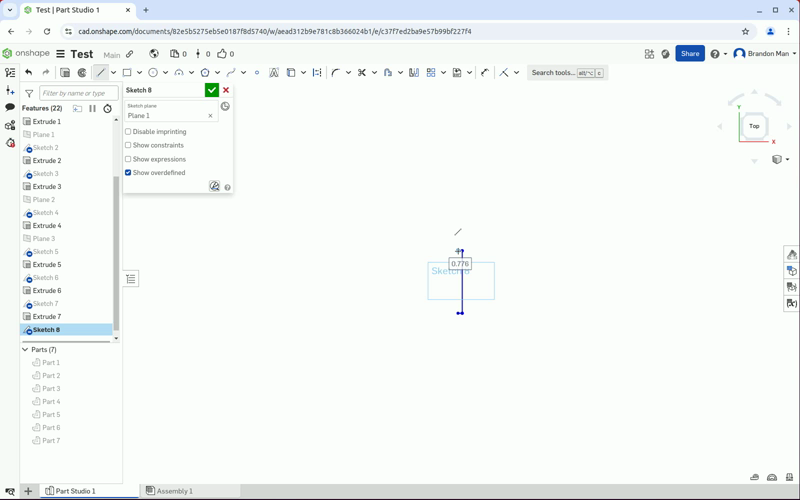
mouse_move(458, 313)
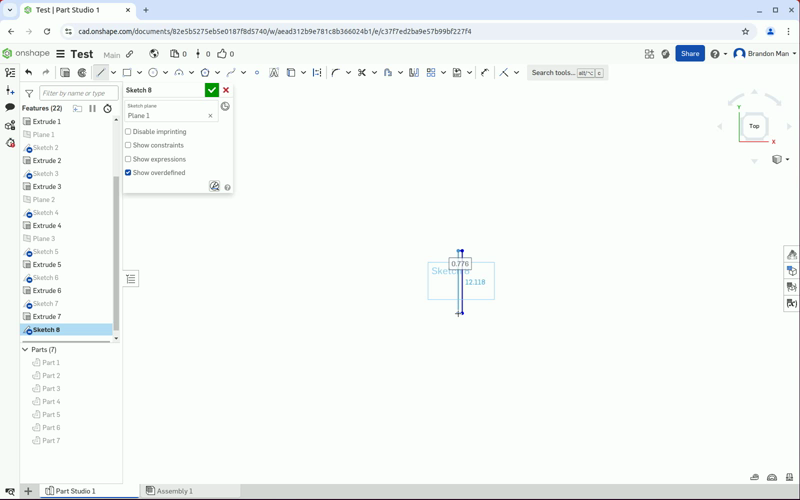
scroll(6)
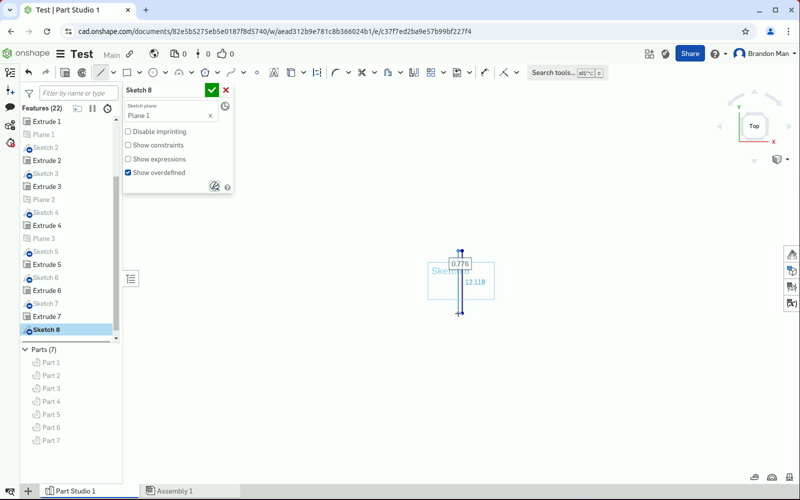
scroll(6)
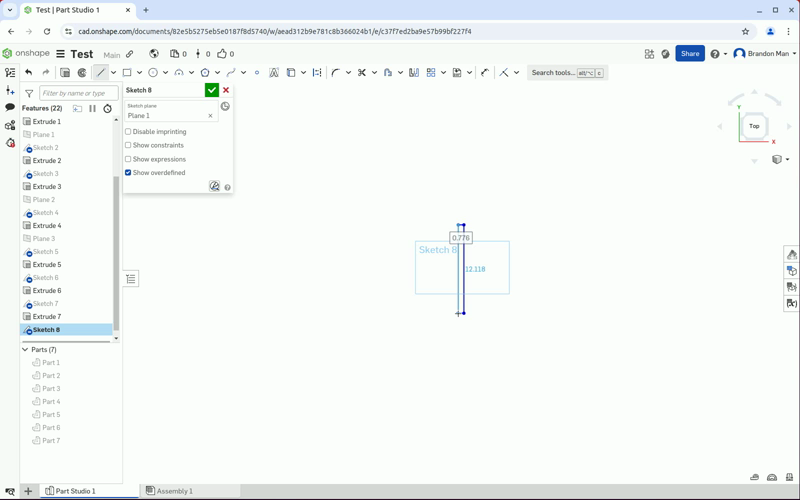
scroll(6)
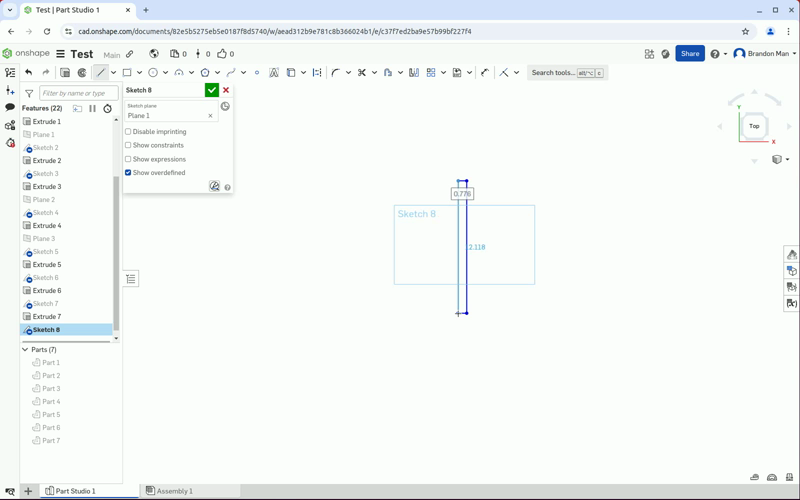
scroll(6)
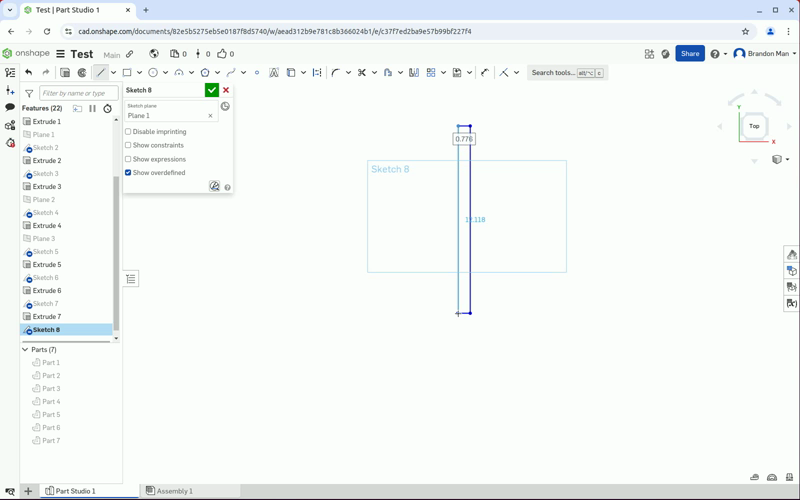
scroll(6)
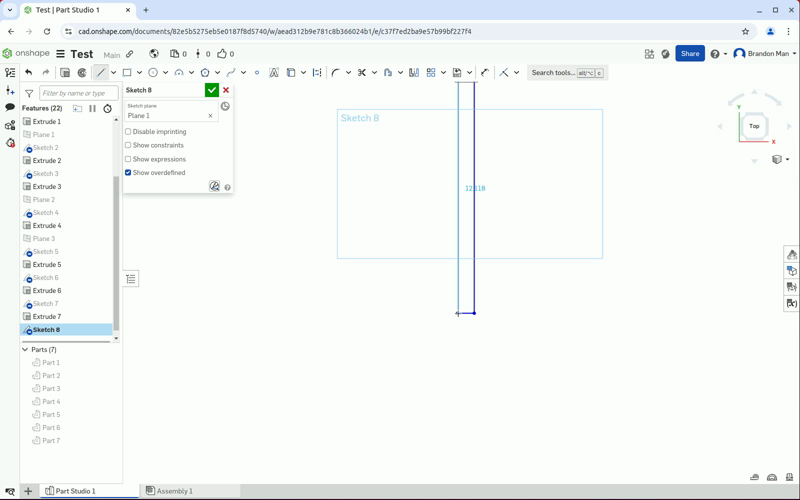
scroll(6)
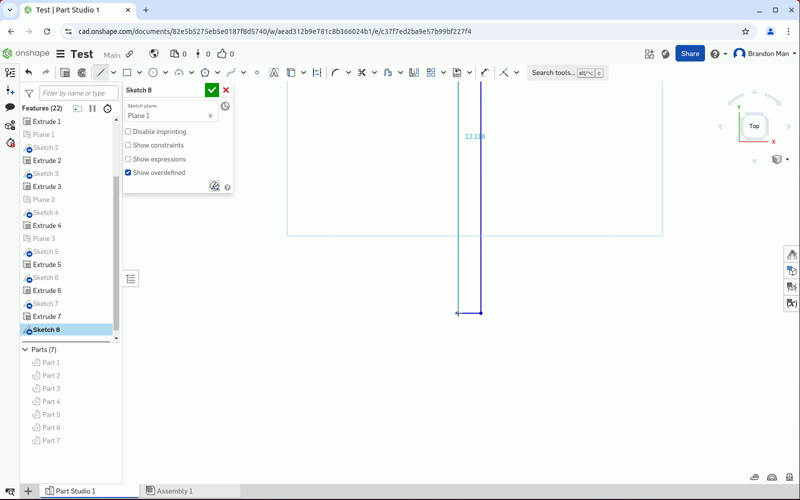
scroll(6)
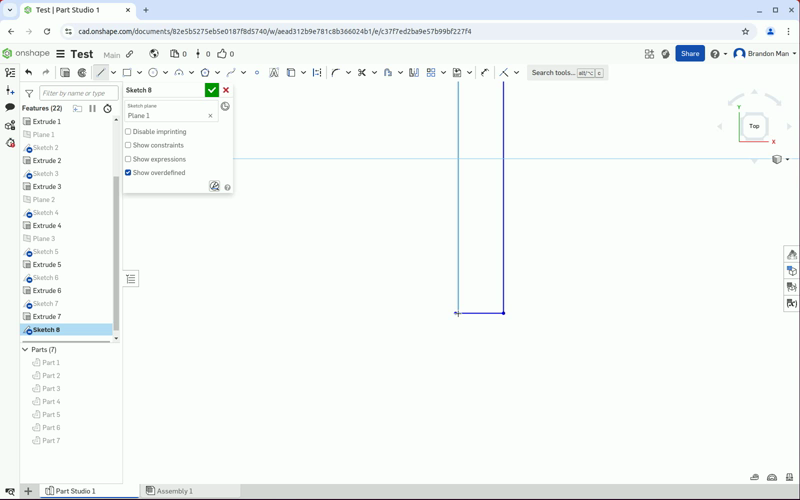
key_up(shift)
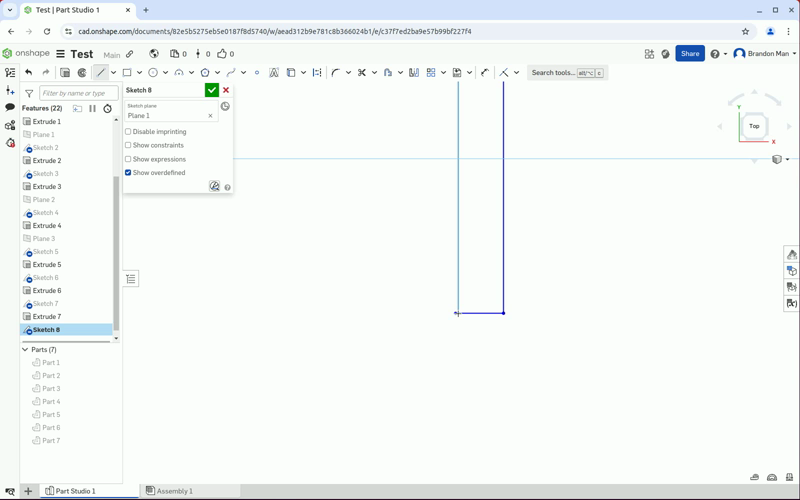
click(458, 313)
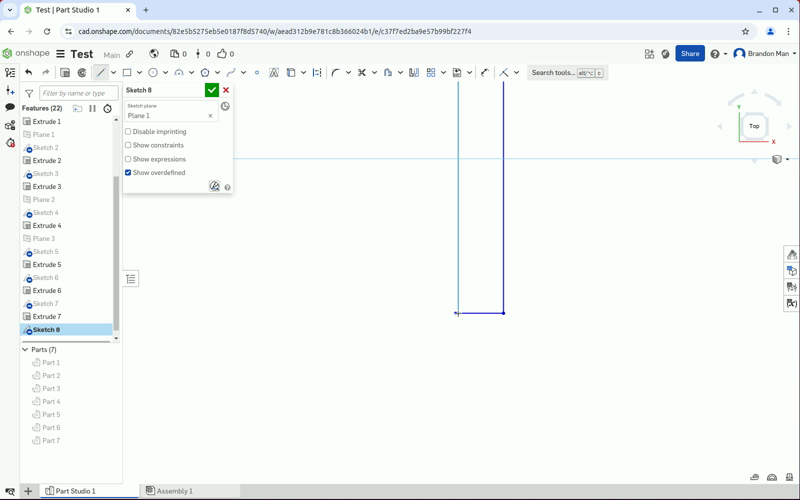
scroll(-6)
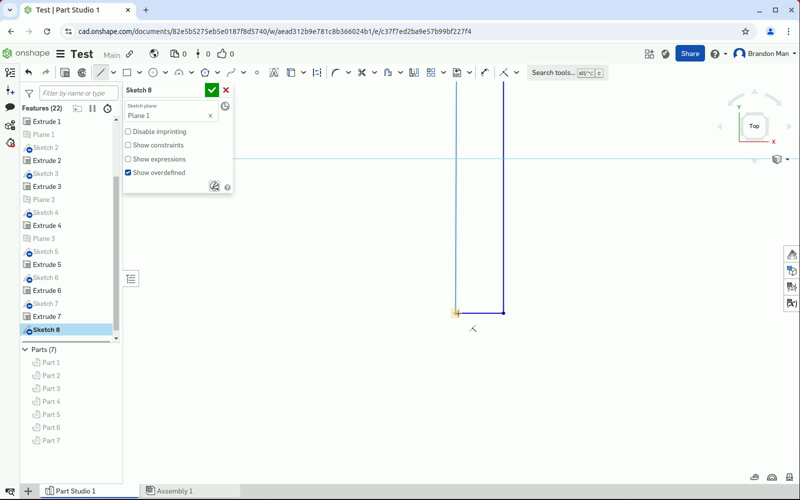
scroll(-6)
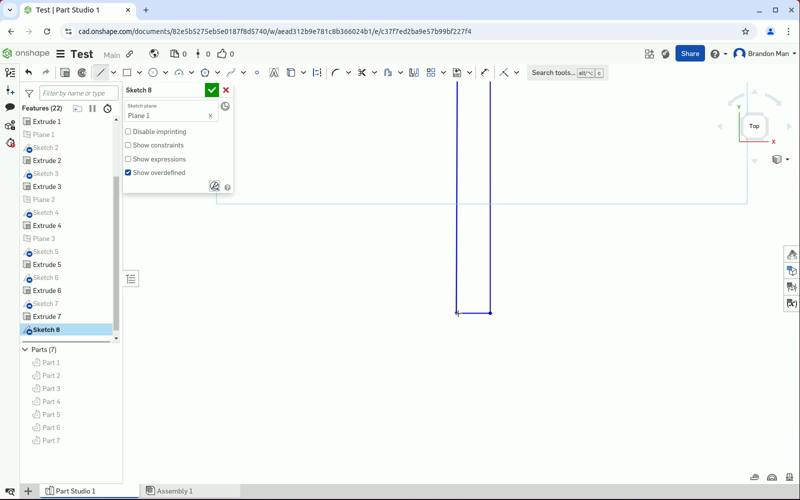
scroll(-6)
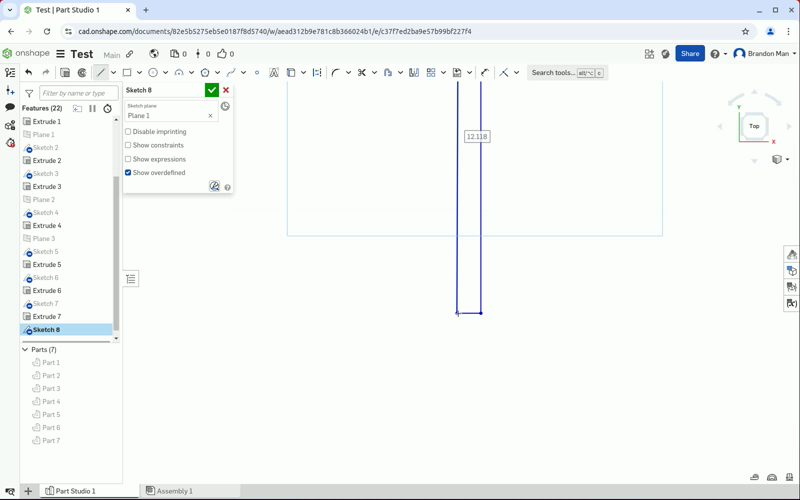
scroll(-6)
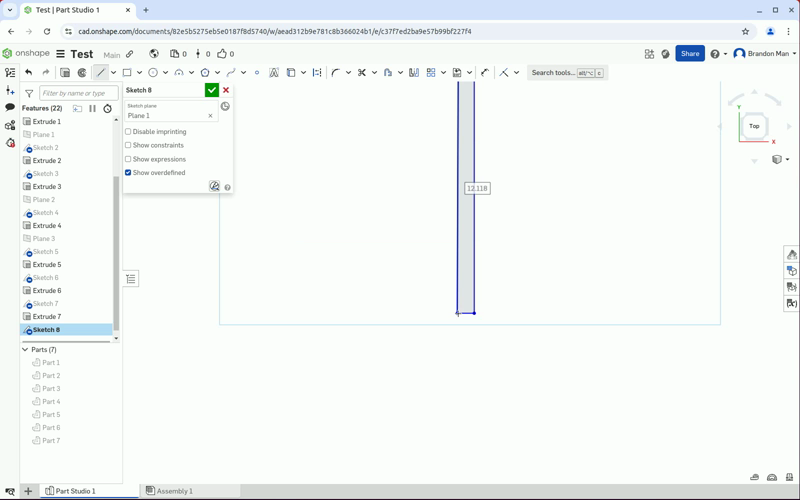
scroll(-6)
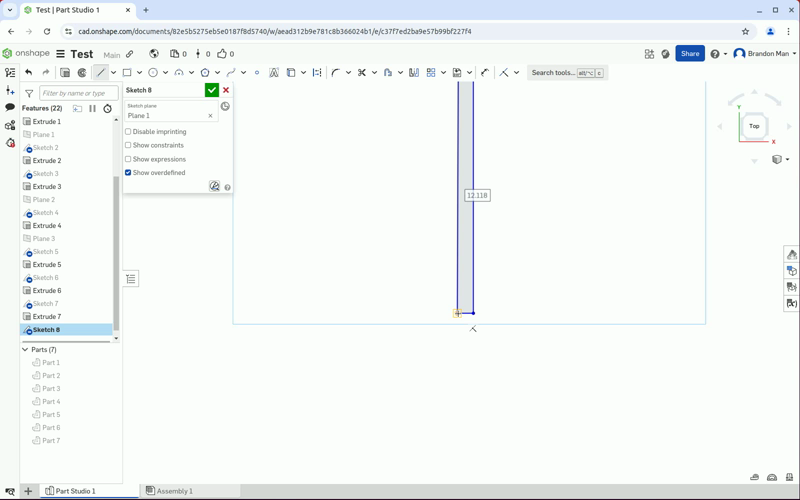
scroll(-6)
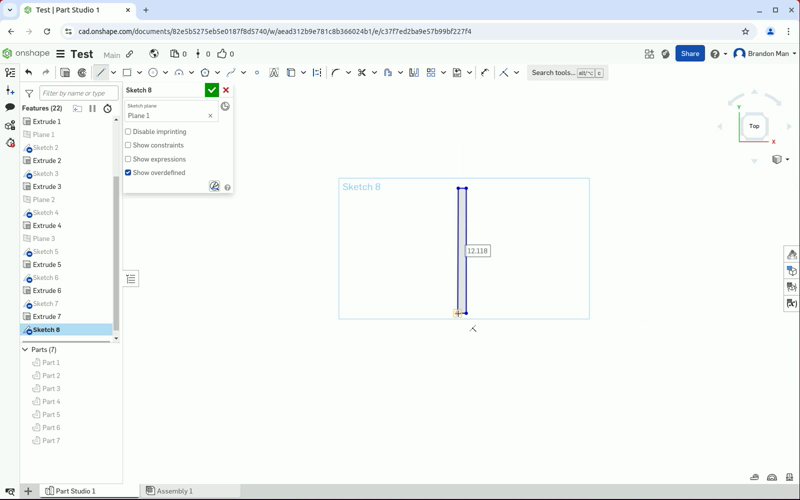
scroll(-6)
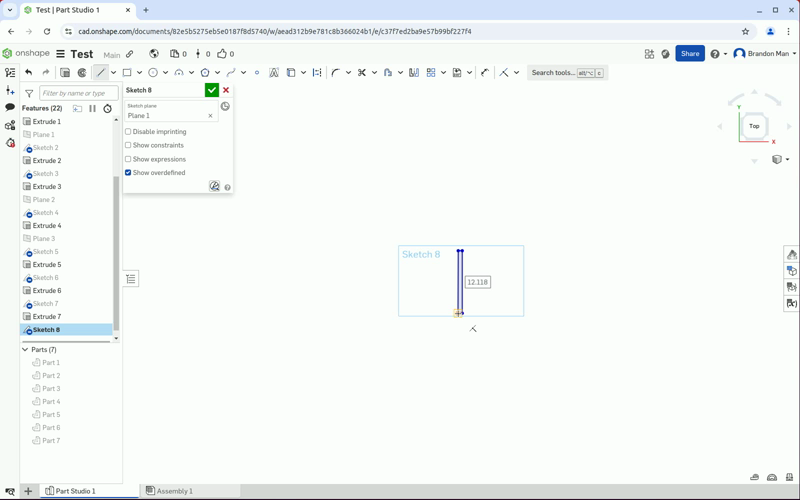
key(esc)
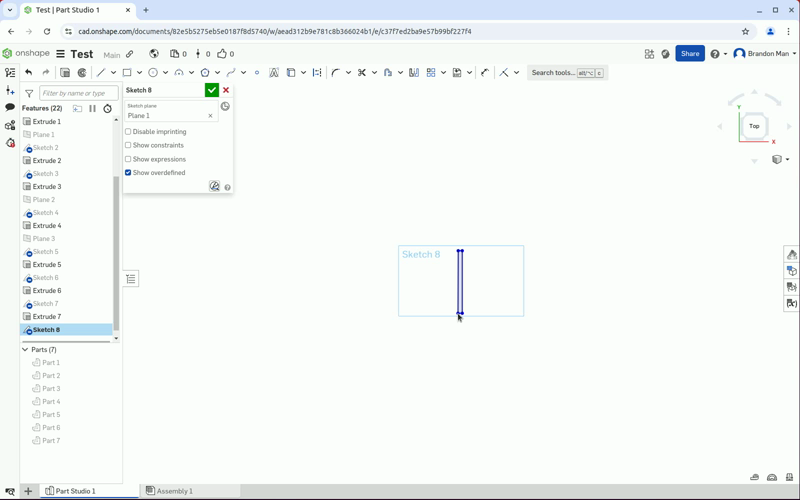
mouse_move(460, 291)
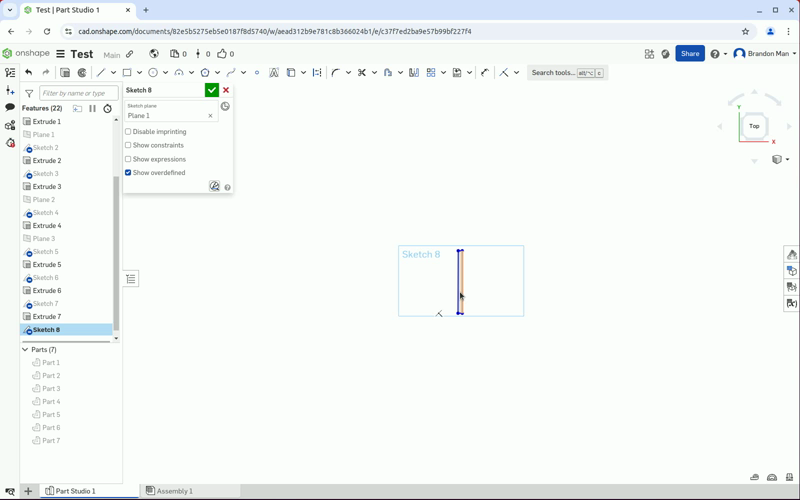
scroll(6)
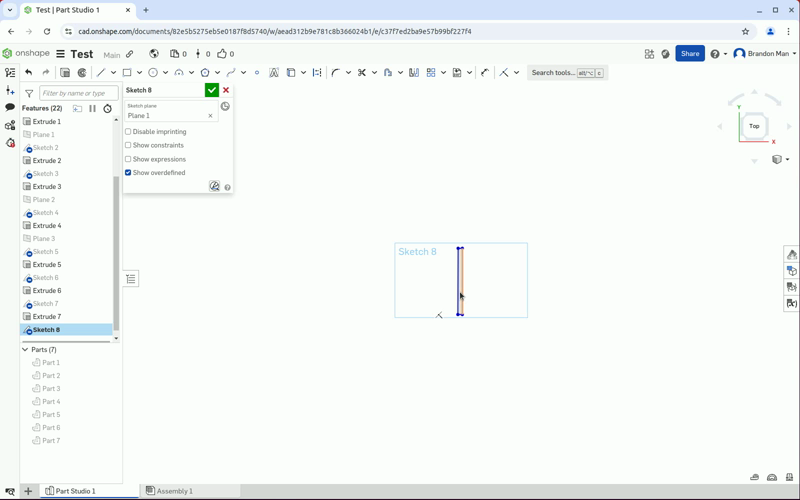
scroll(6)
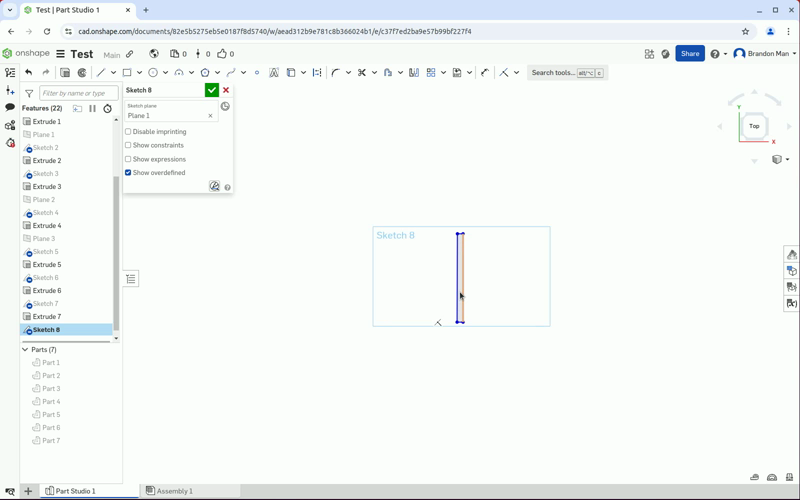
scroll(6)
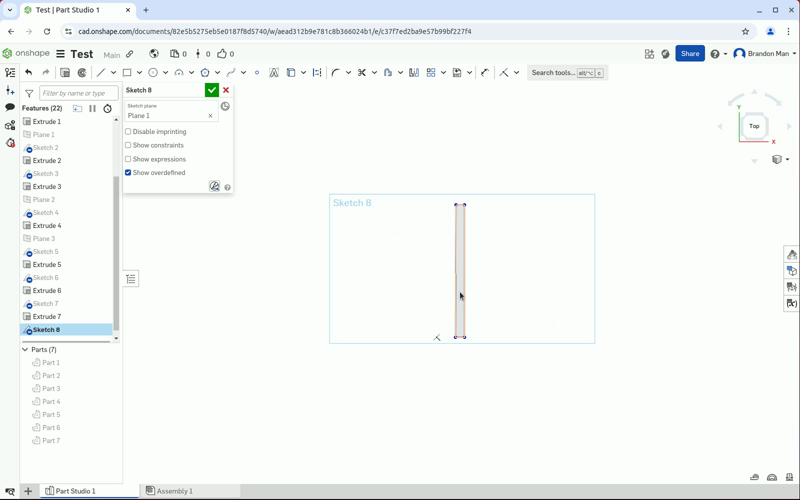
scroll(6)
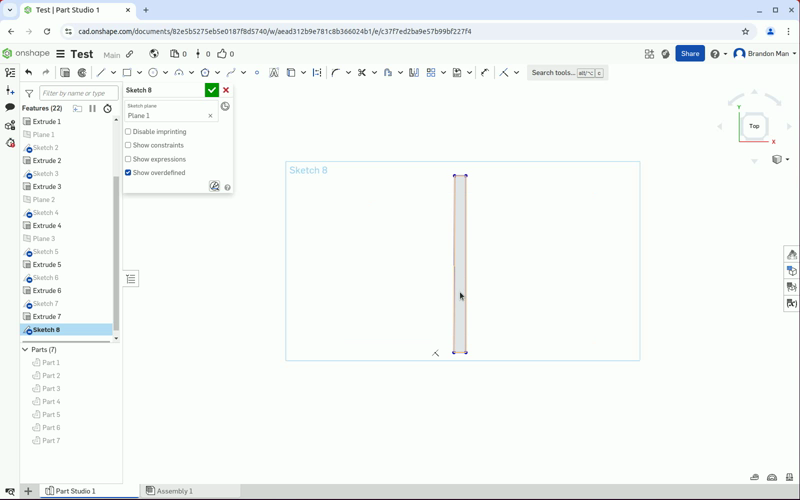
scroll(6)
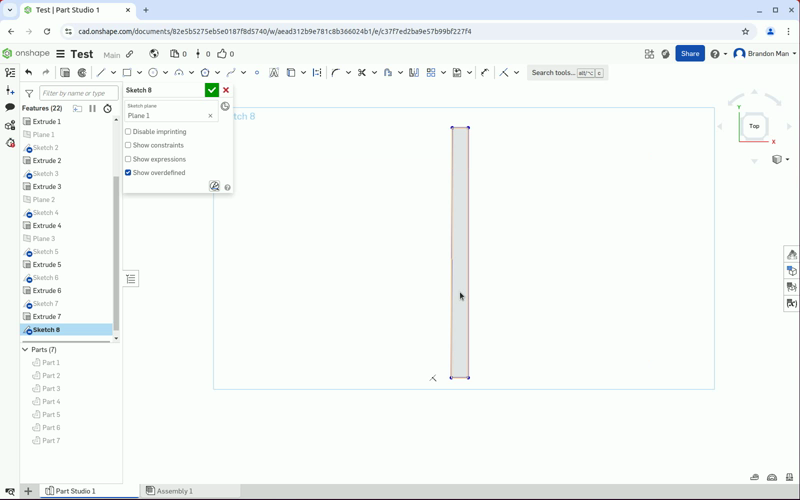
scroll(6)
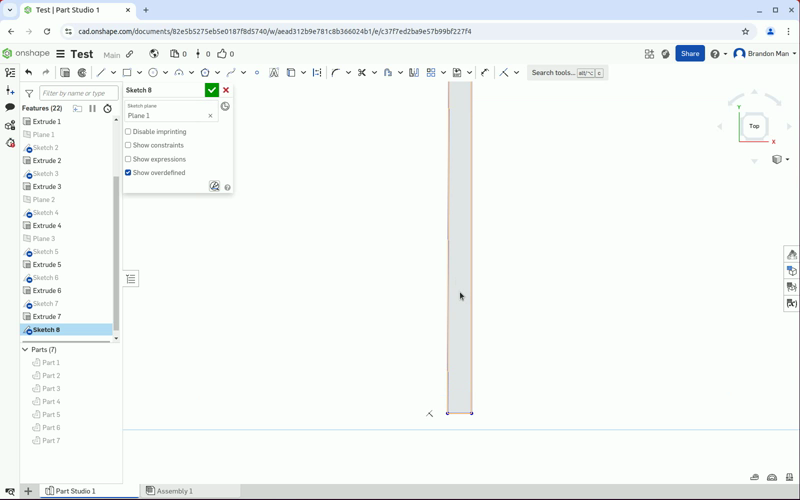
scroll(6)
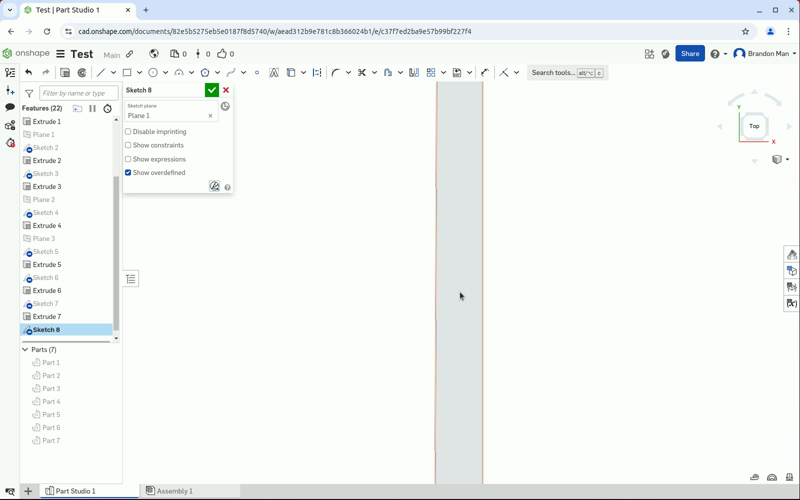
click(460, 291)
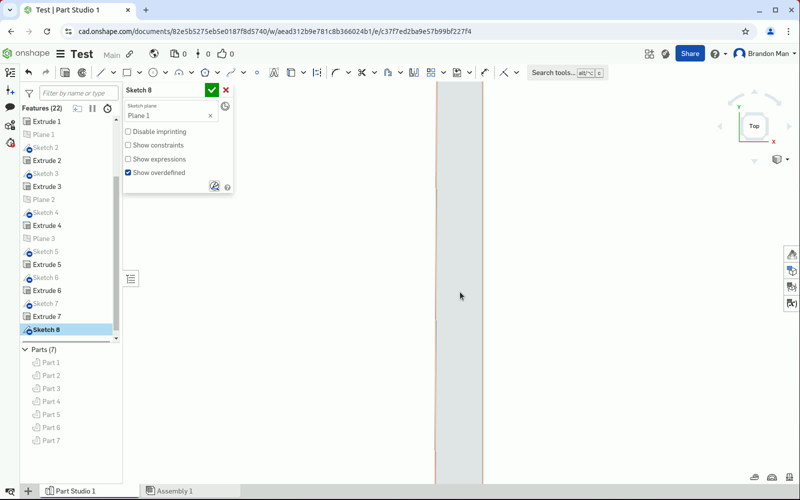
scroll(-6)
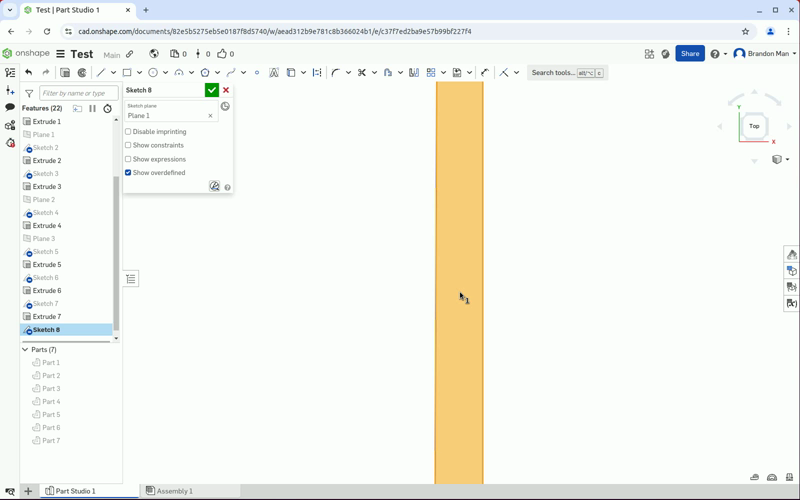
scroll(-6)
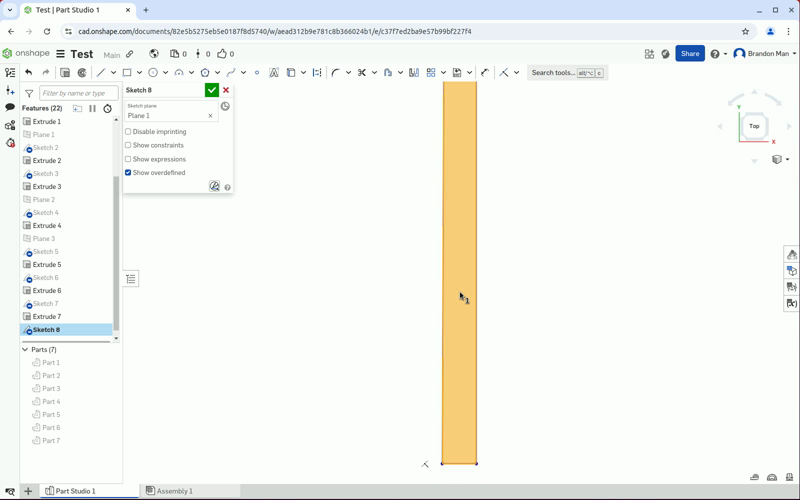
scroll(-6)
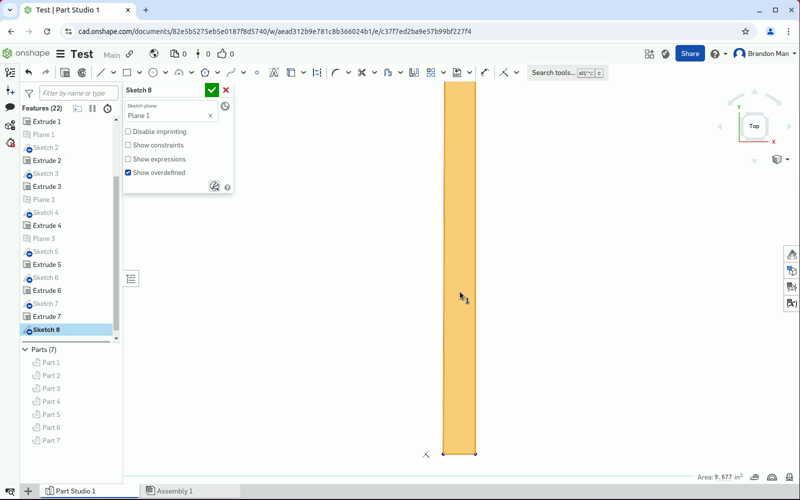
scroll(-6)
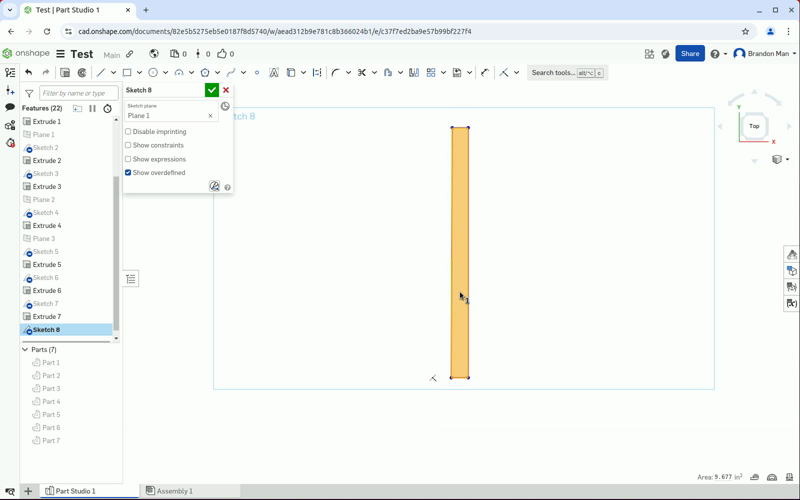
scroll(-6)
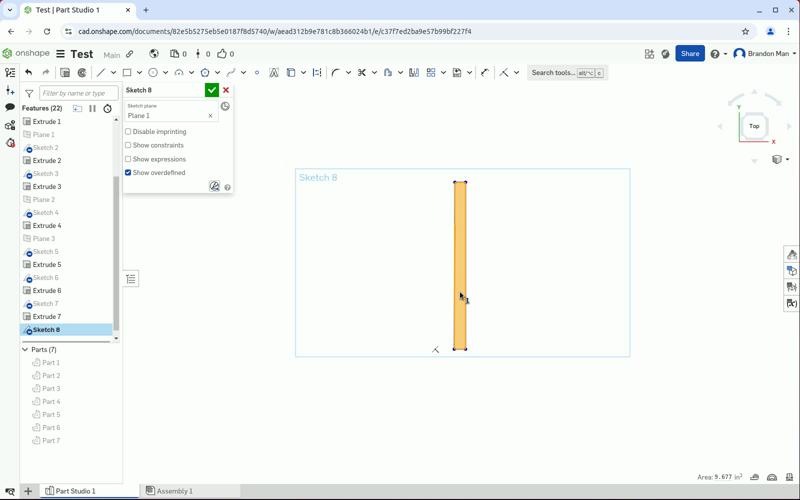
scroll(-6)
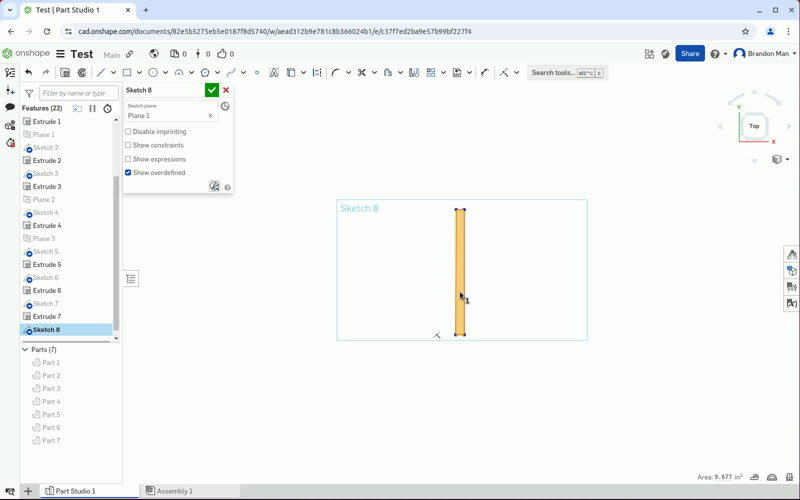
scroll(-6)
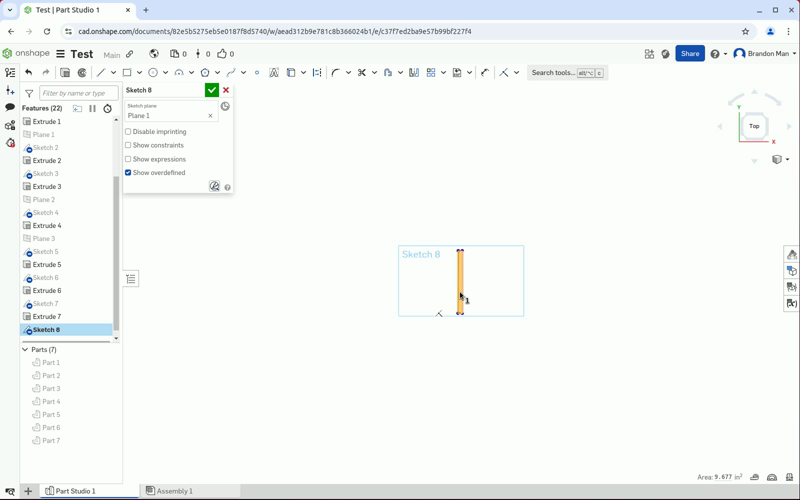
mouse_move(73, 352)
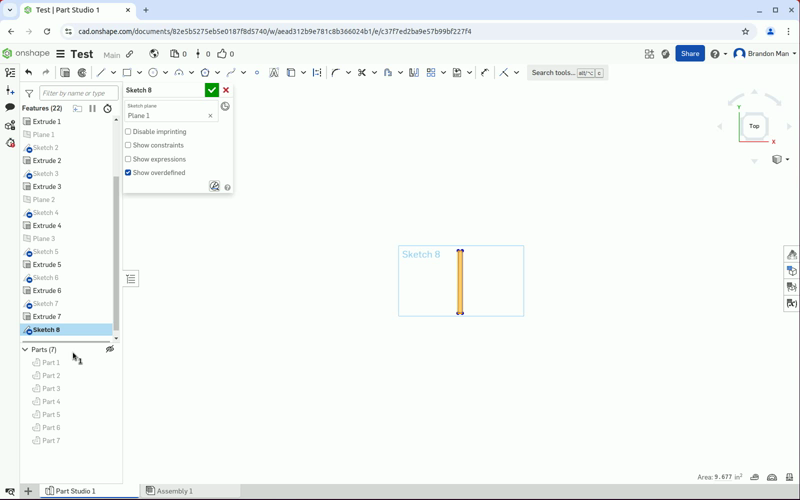
key(shift+y)
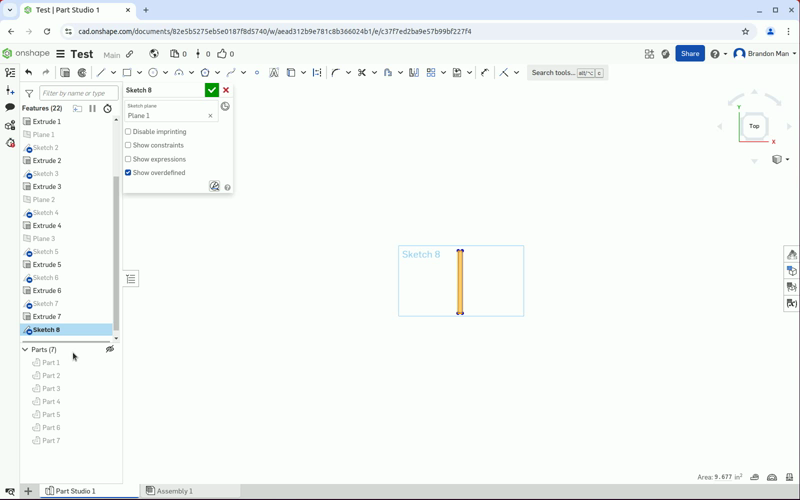
key(shift+e)
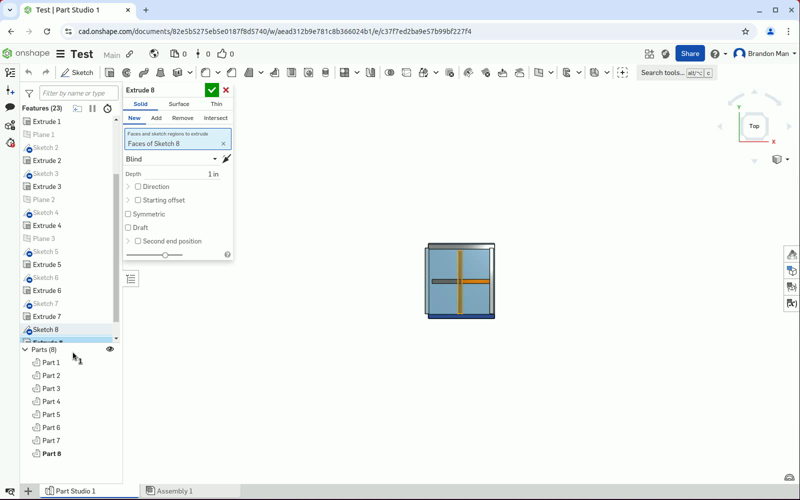
mouse_move(143, 106)
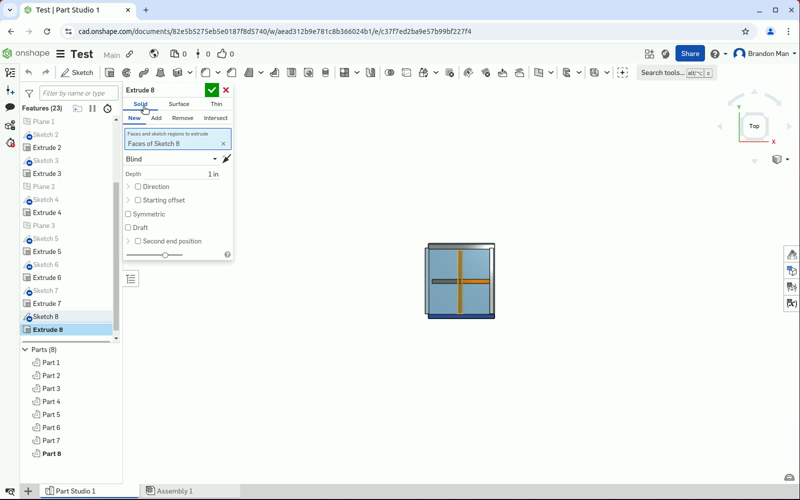
click(143, 106)
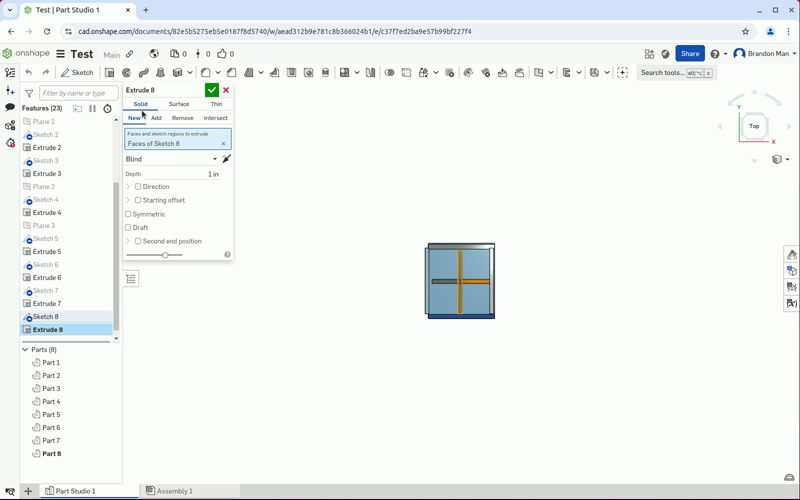
mouse_move(137, 120)
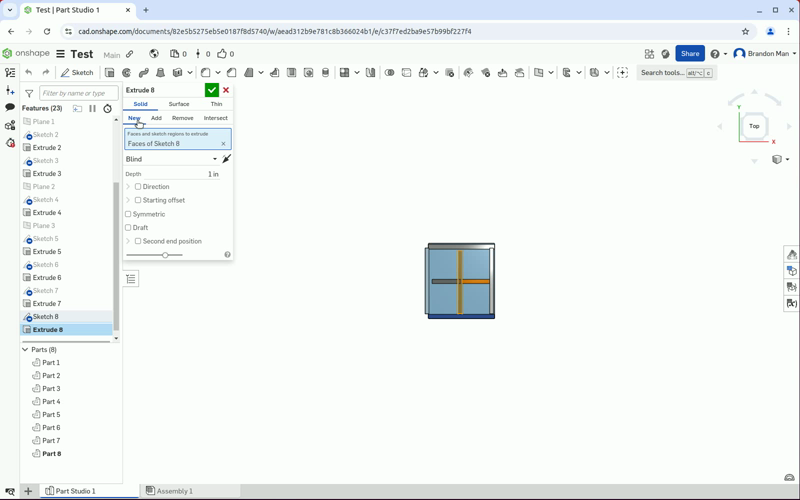
click(137, 120)
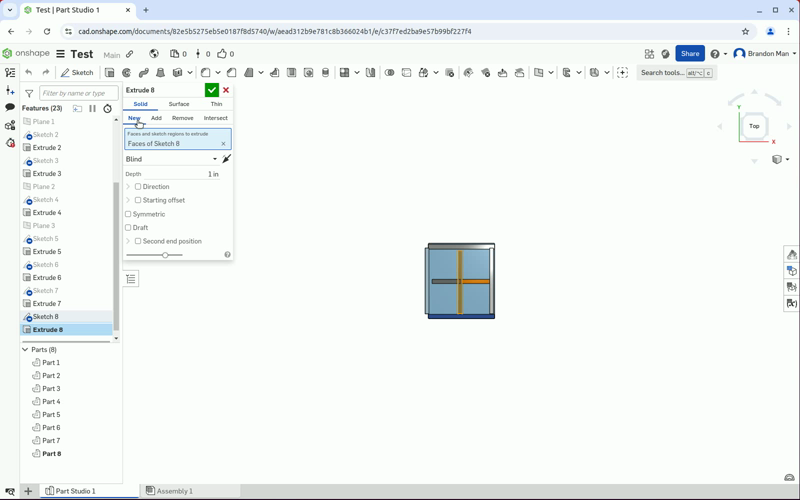
key(tab, 4)
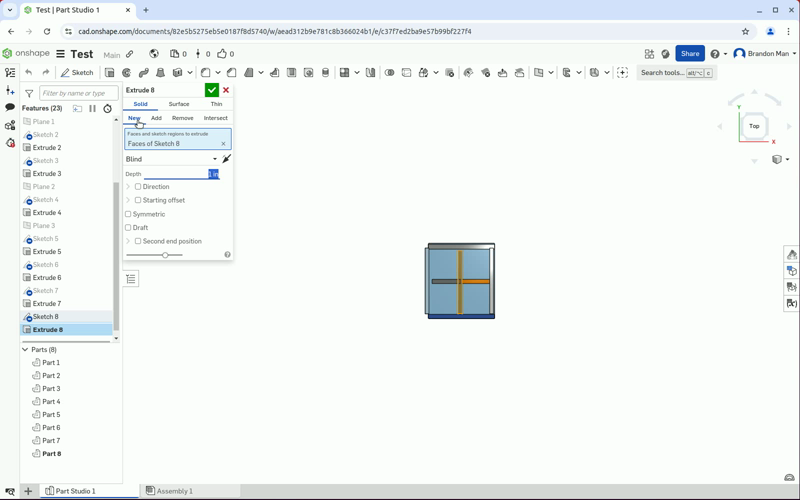
text(22.386)
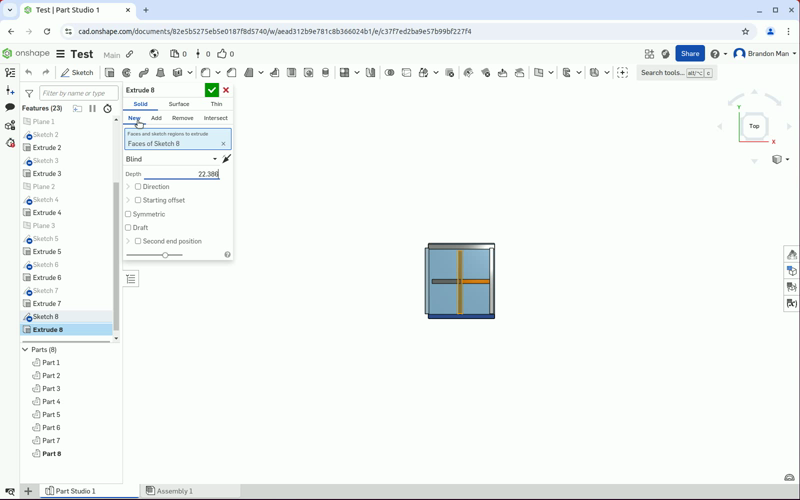
key(enter)
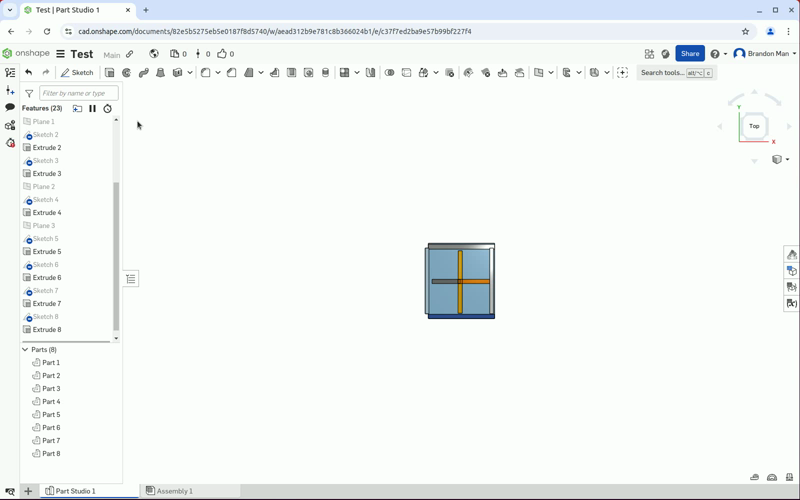
key(shift+h)
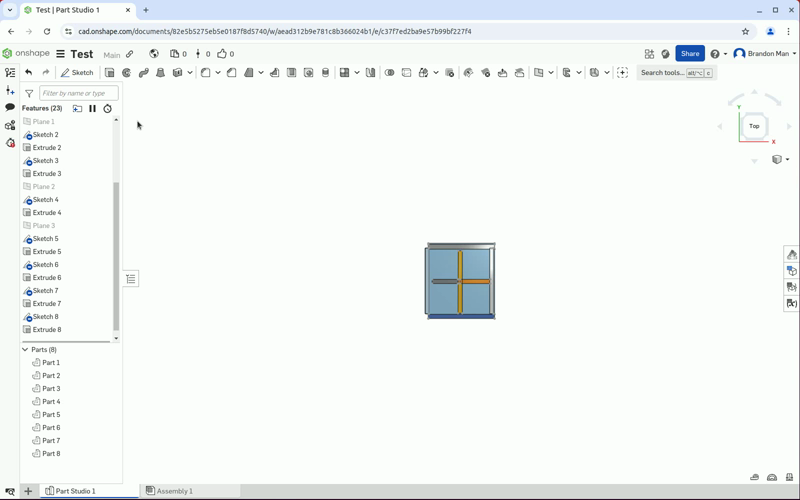
key(shift+h)
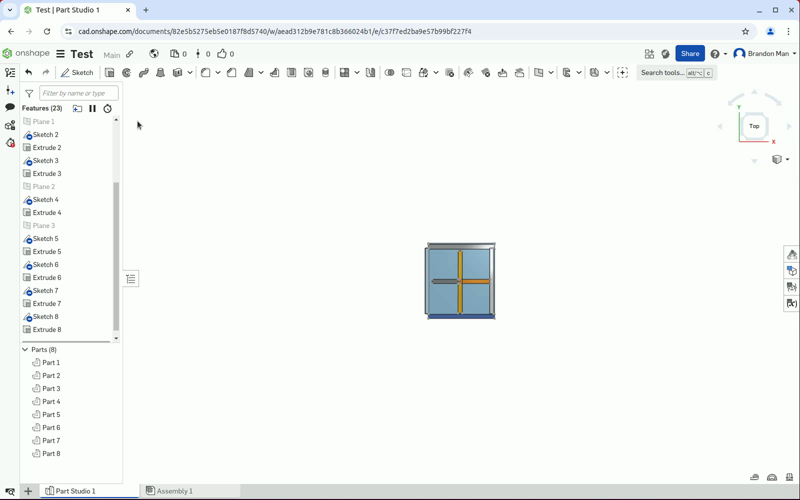
key(shift+7)
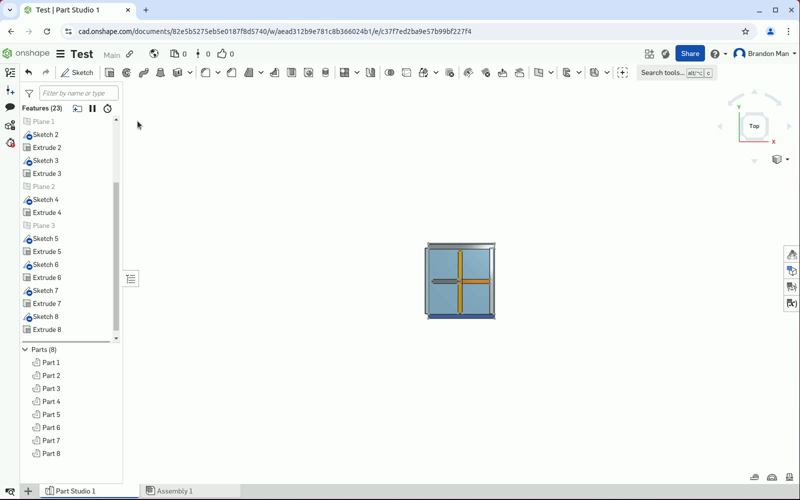
key(up, 3)
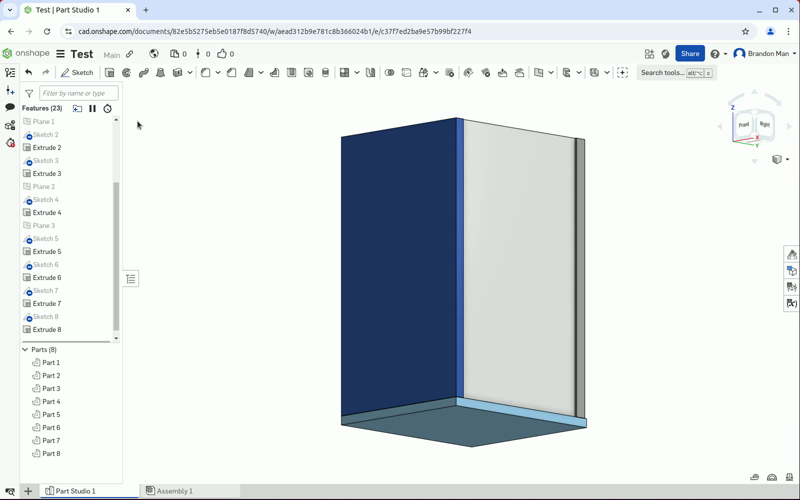
key(left, 3)
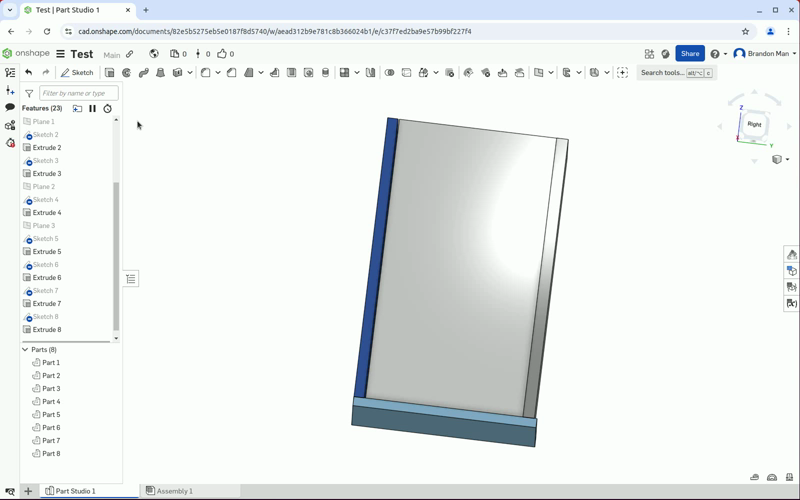
key(right, 3)
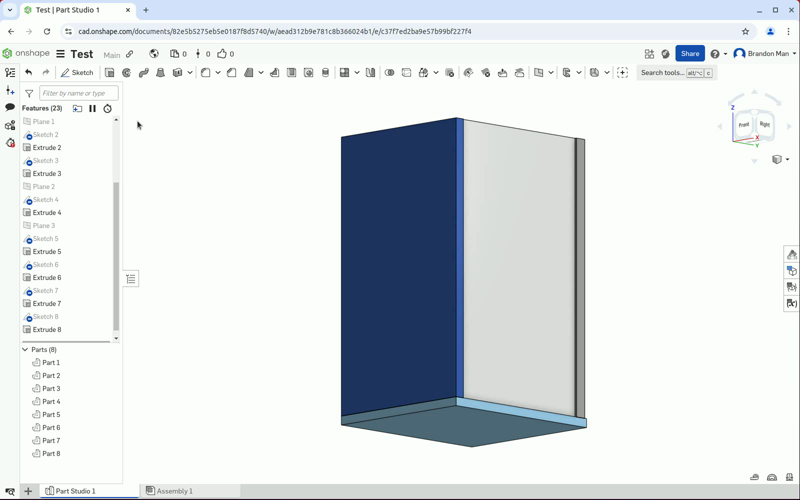
key(down, 3)
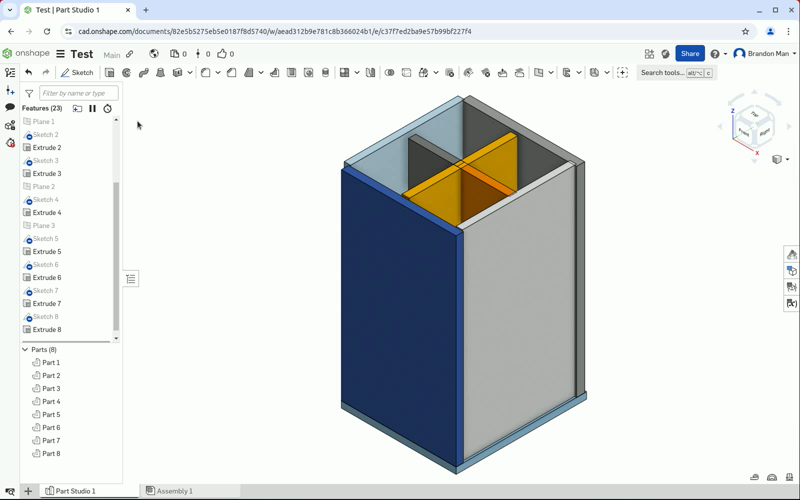
mouse_move(69, 98)
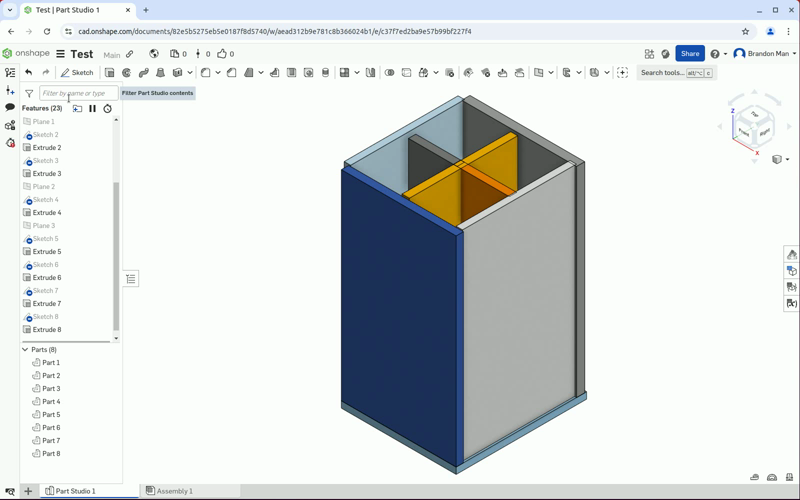
click(69, 98)